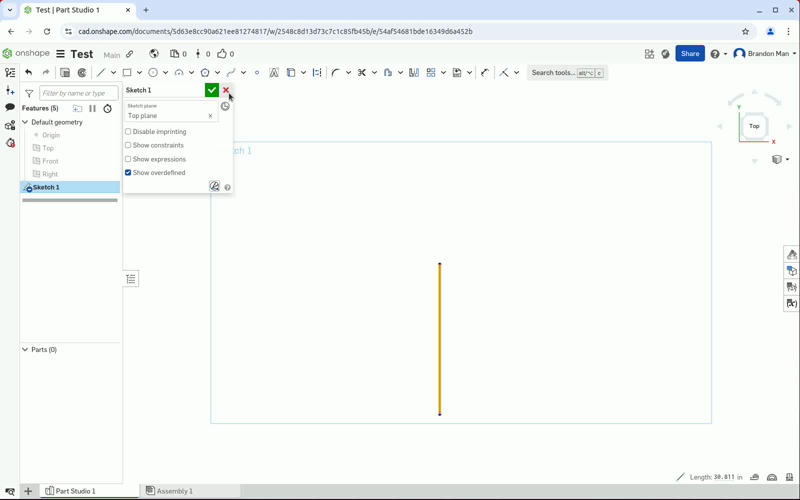
key(shift+h)
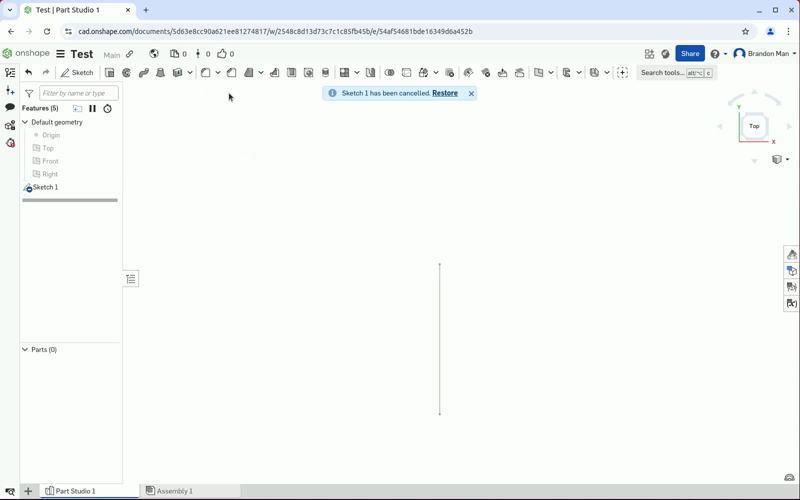
key(shift+s)
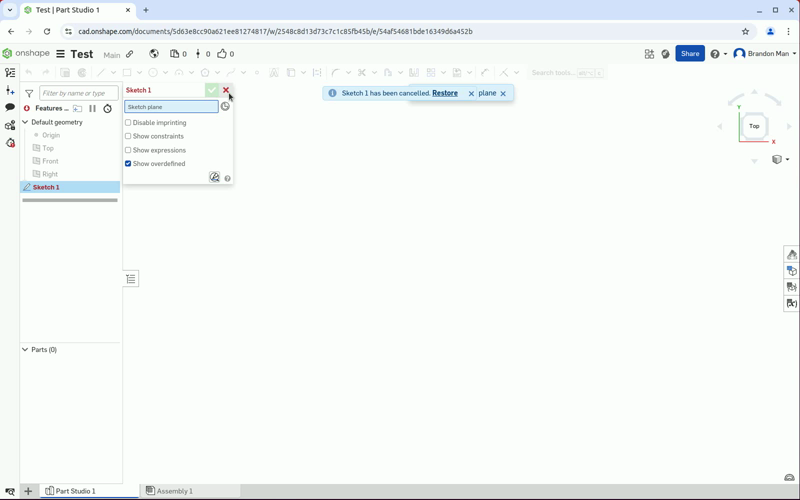
mouse_move(73, 150)
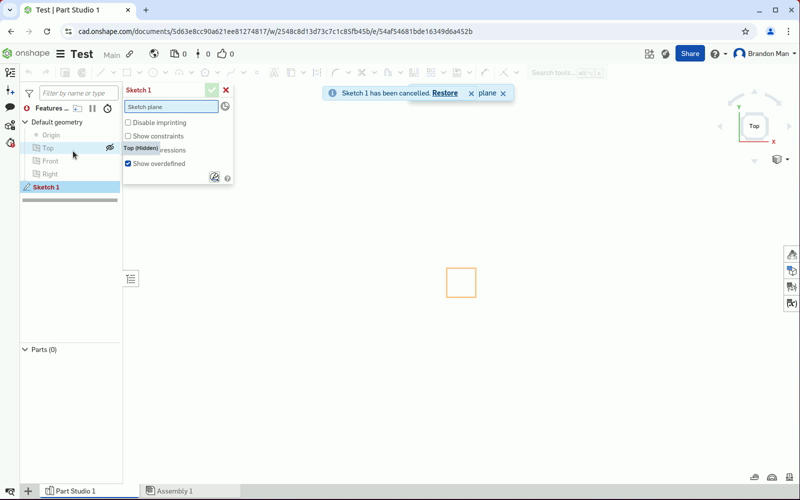
click(73, 150)
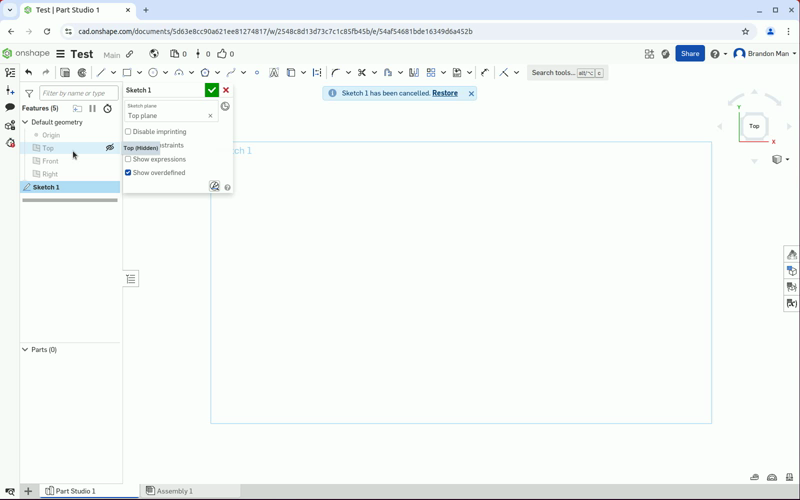
mouse_move(73, 352)
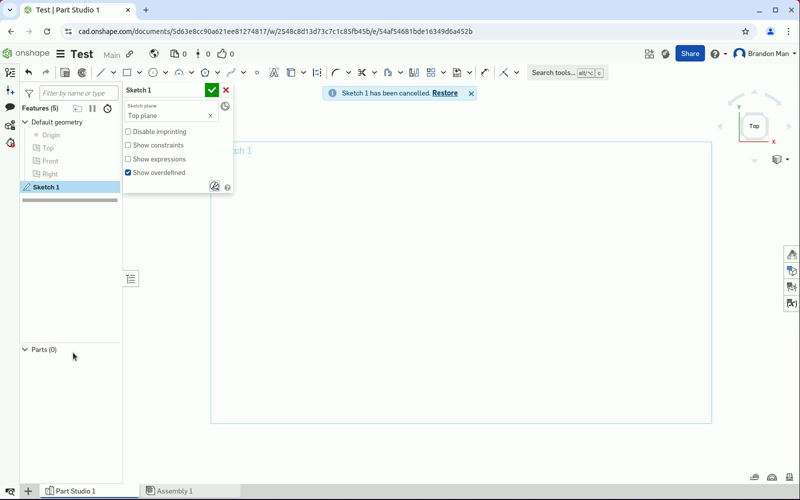
key(y)
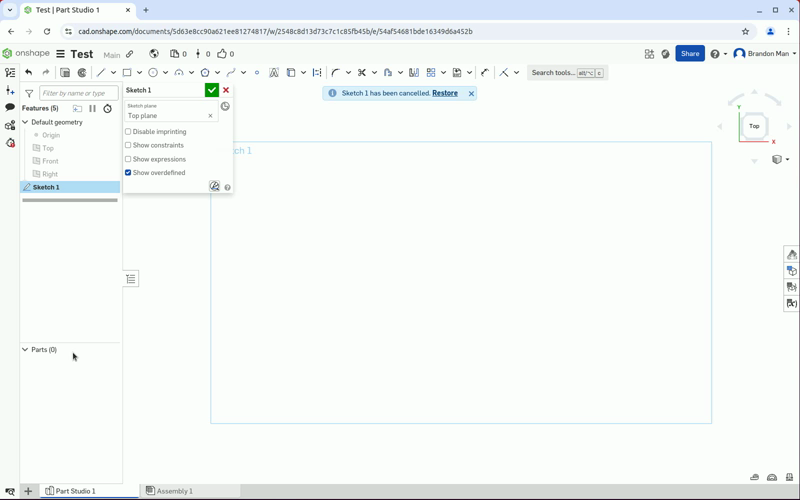
key(a)
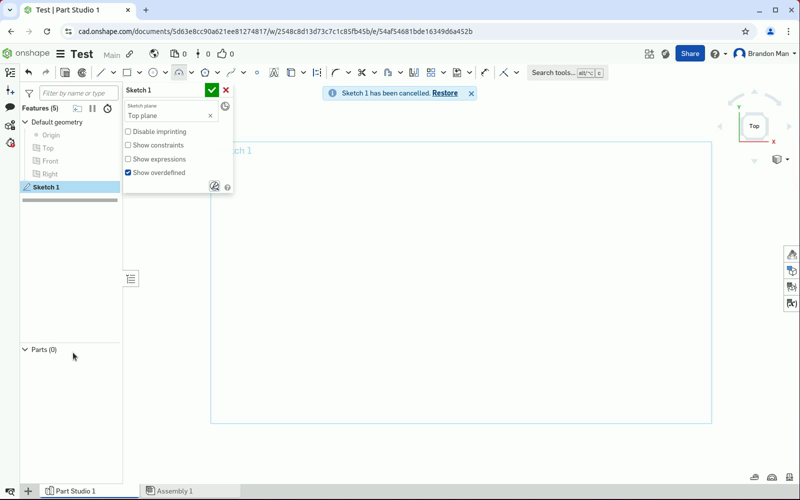
key_down(shift)
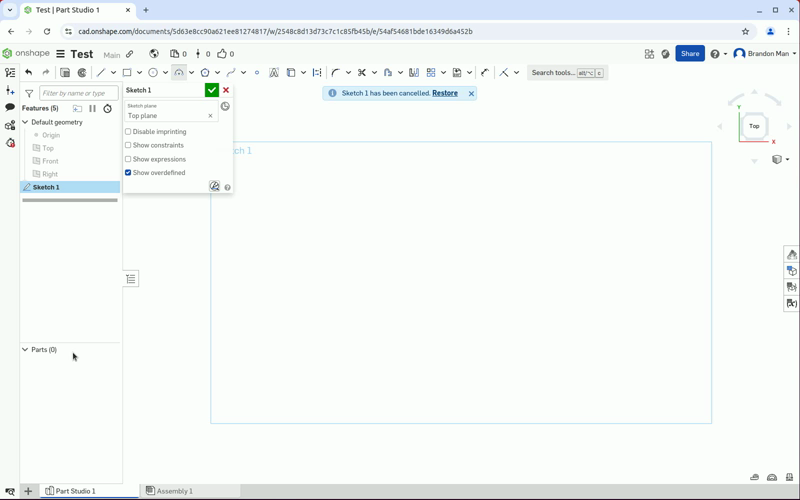
mouse_move(348, 341)
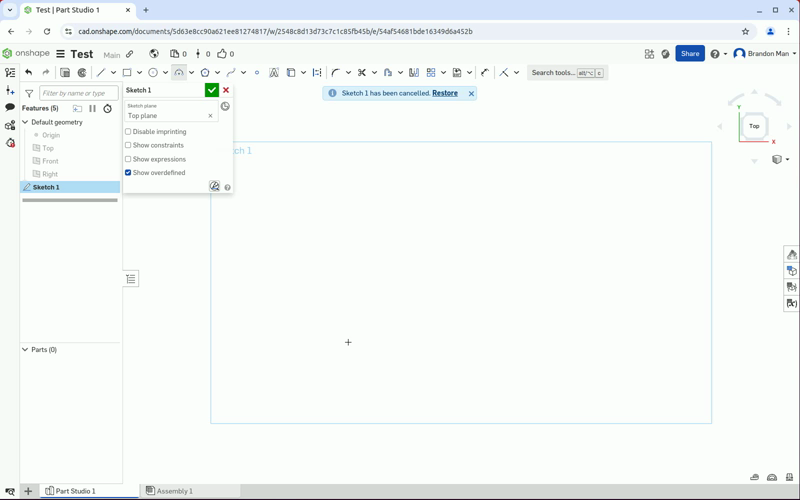
click(348, 341)
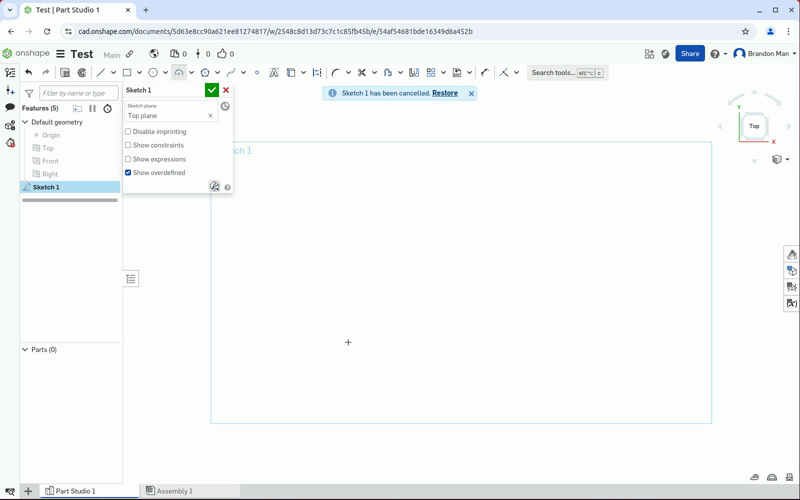
key_up(shift)
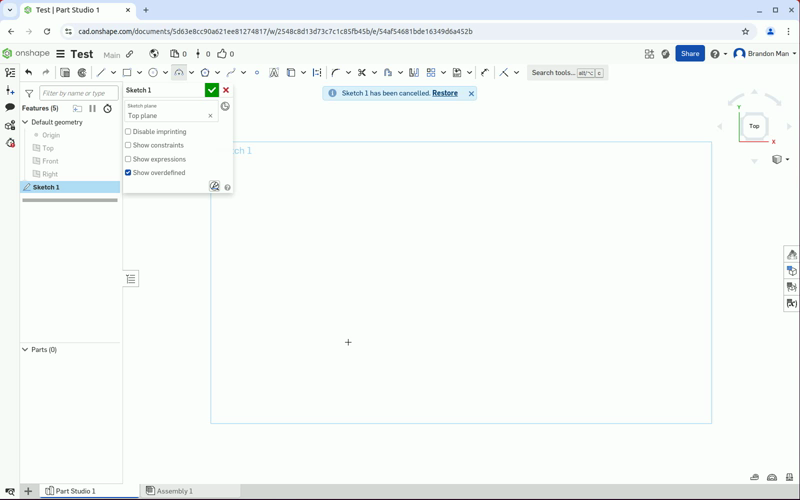
key_down(shift)
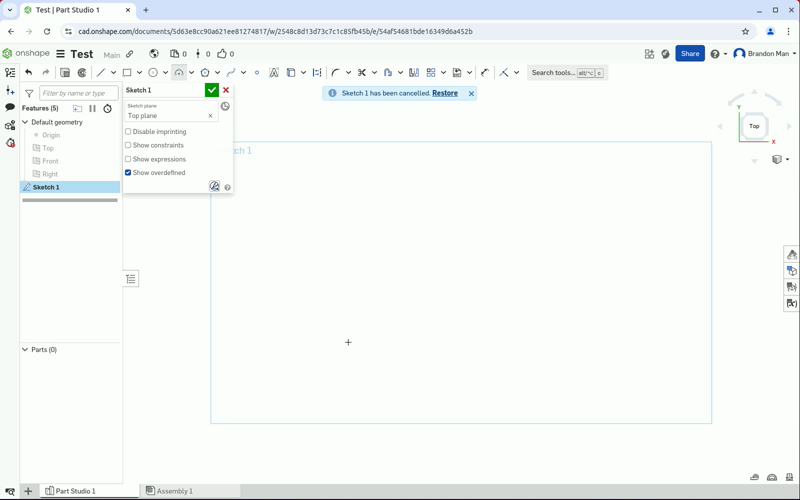
mouse_move(362, 355)
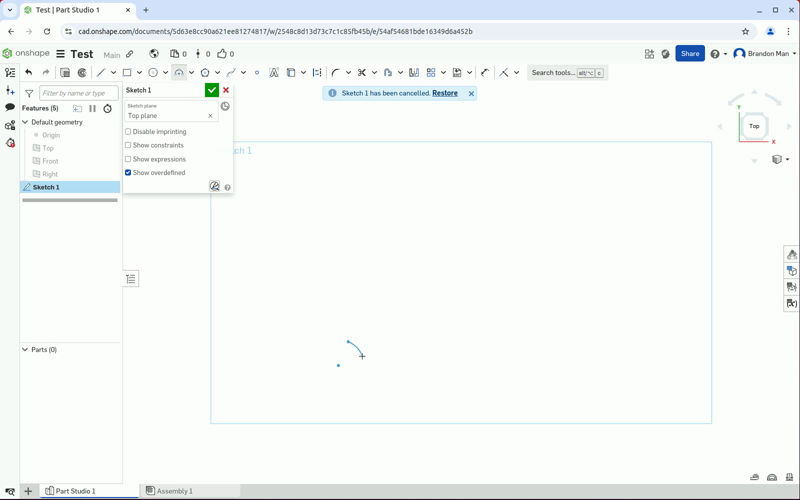
click(362, 355)
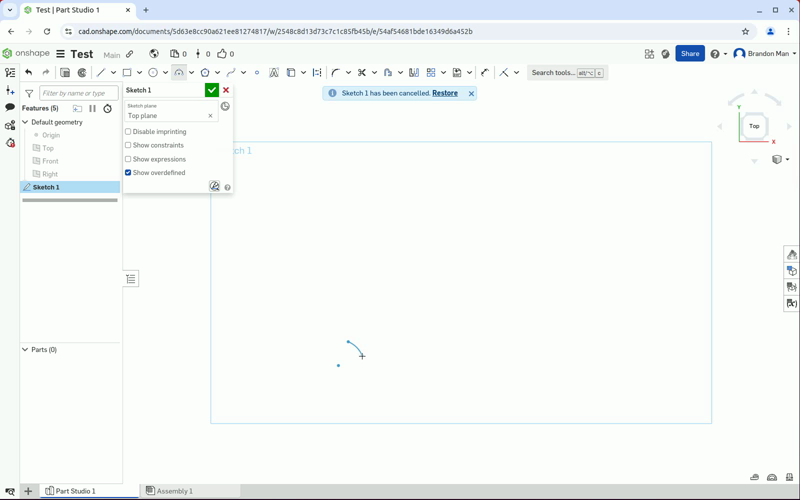
mouse_move(352, 351)
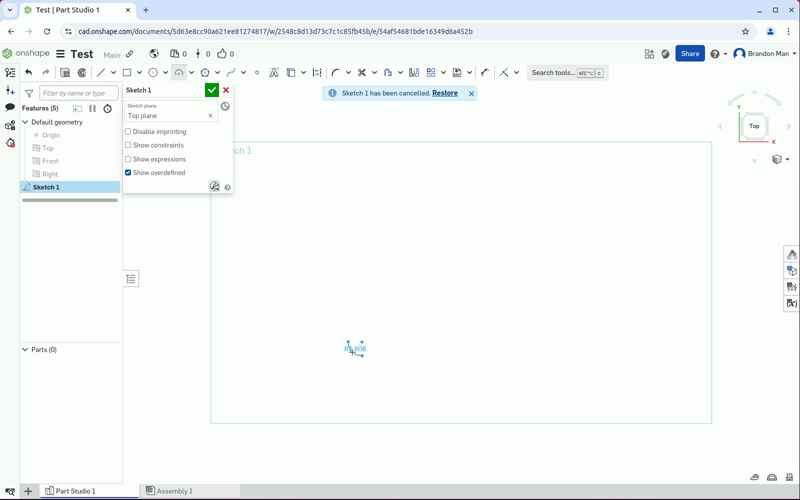
click(352, 351)
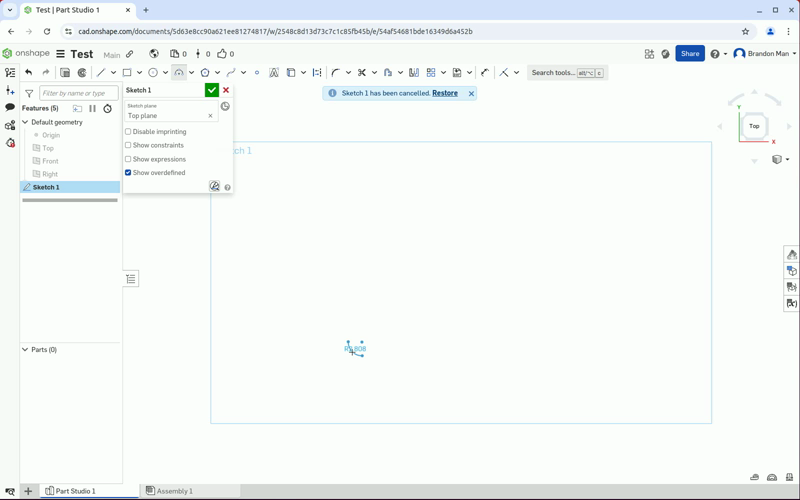
key_up(shift)
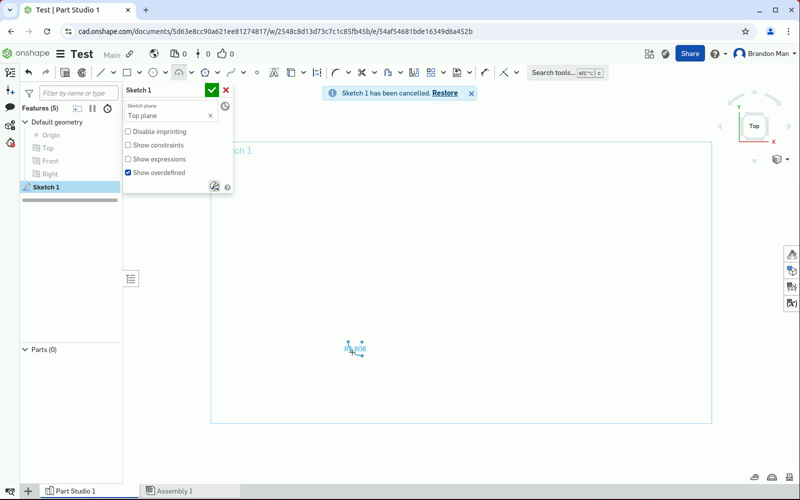
key(esc)
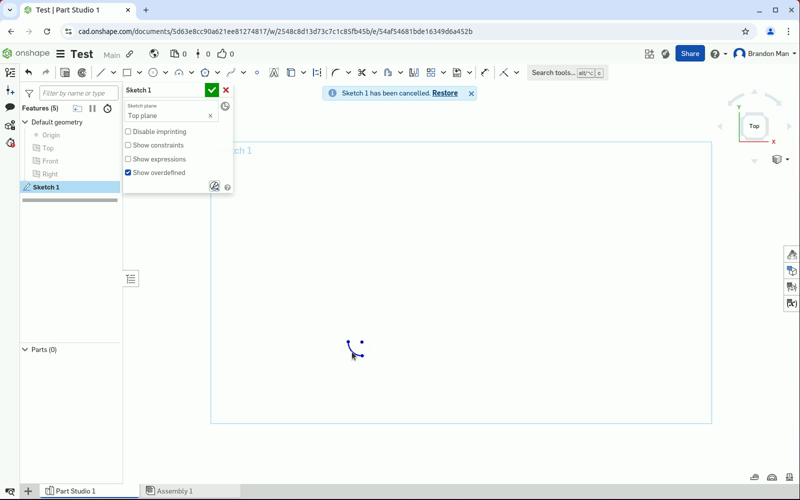
key(l)
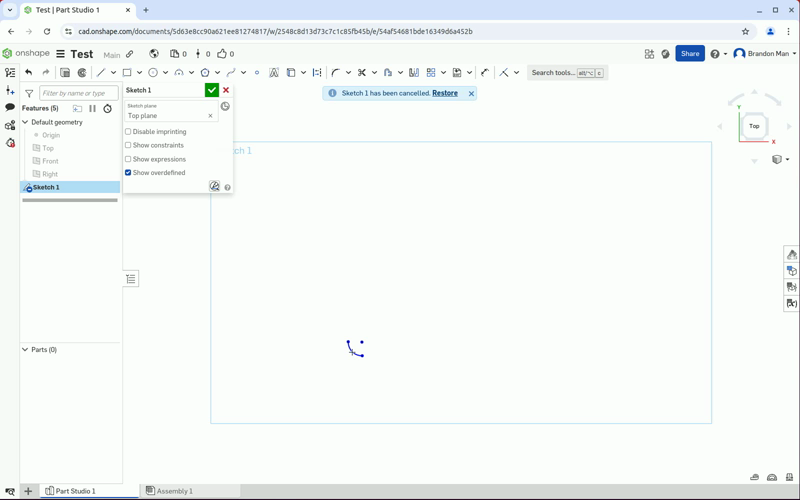
mouse_move(362, 355)
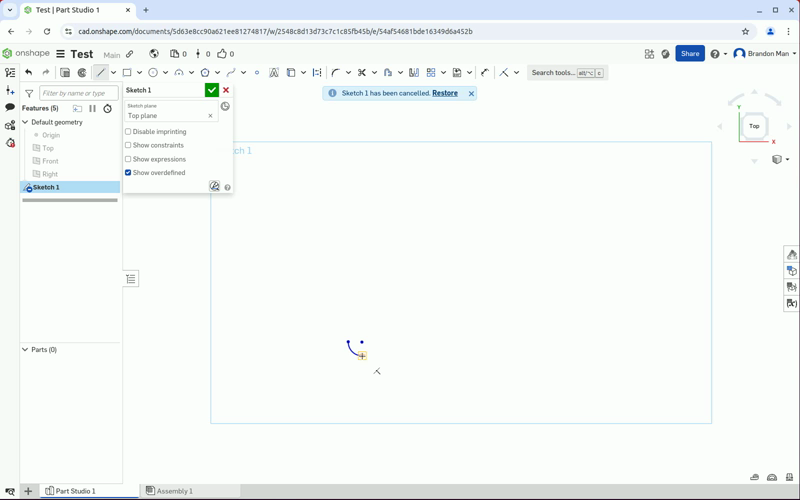
click(362, 355)
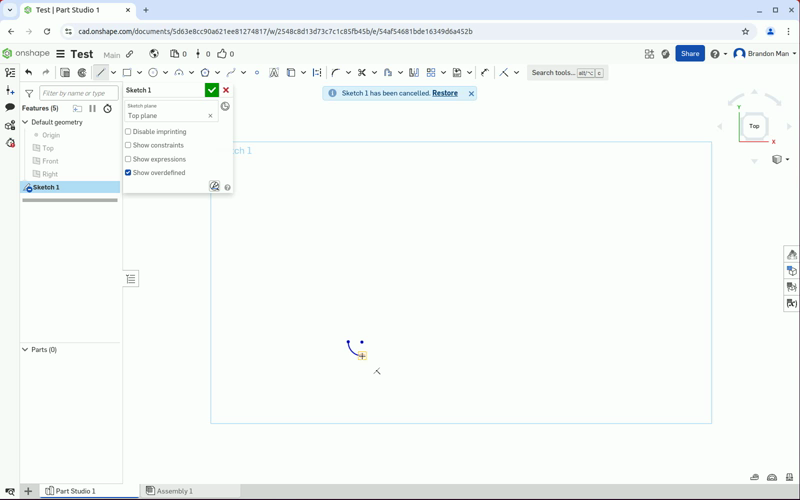
key_down(shift)
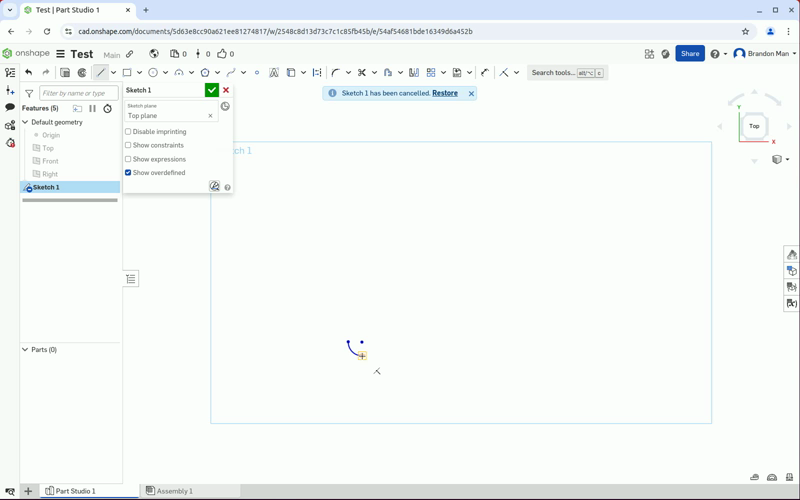
mouse_move(559, 355)
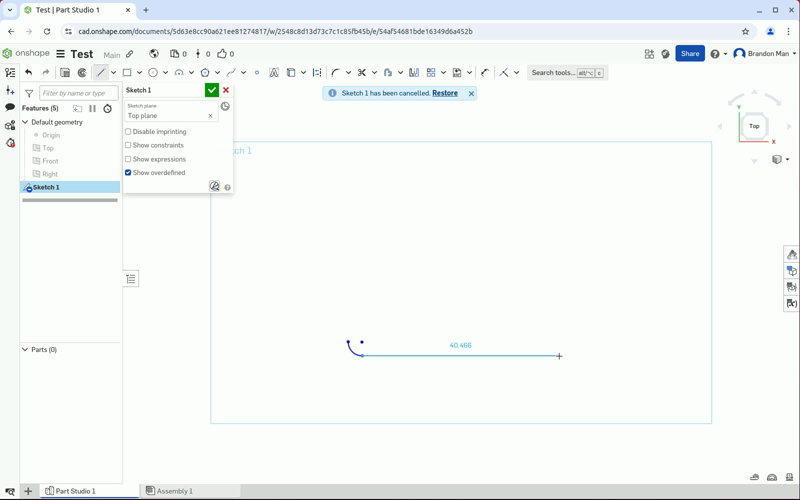
click(559, 355)
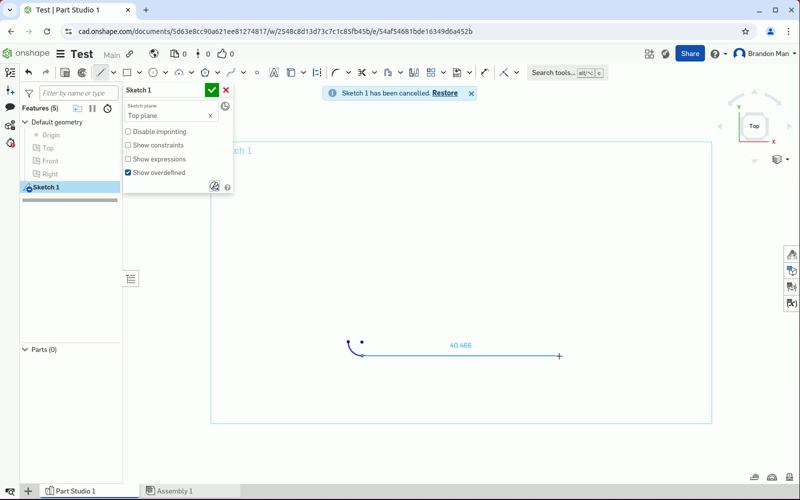
key_up(shift)
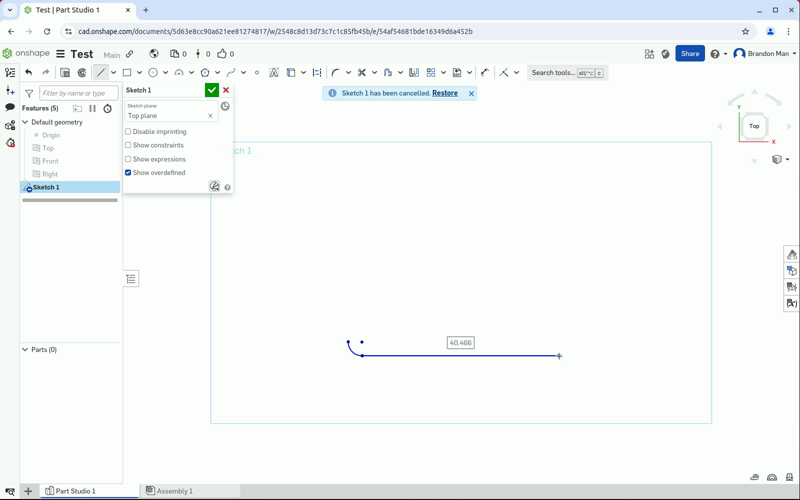
key(esc)
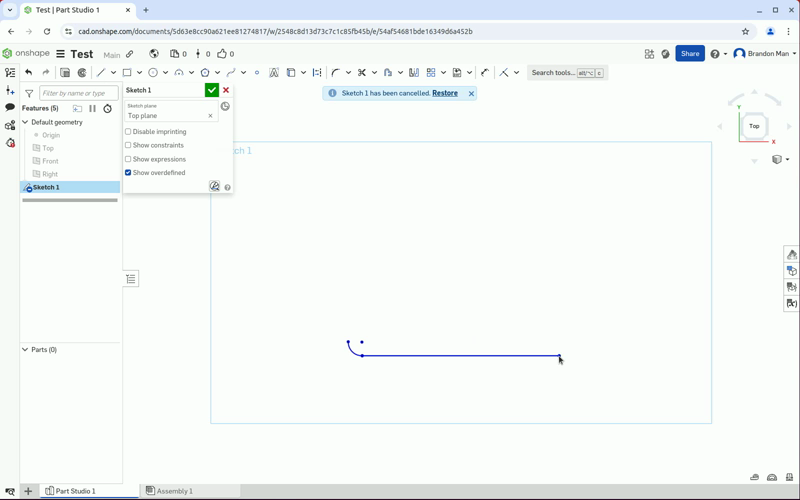
key(a)
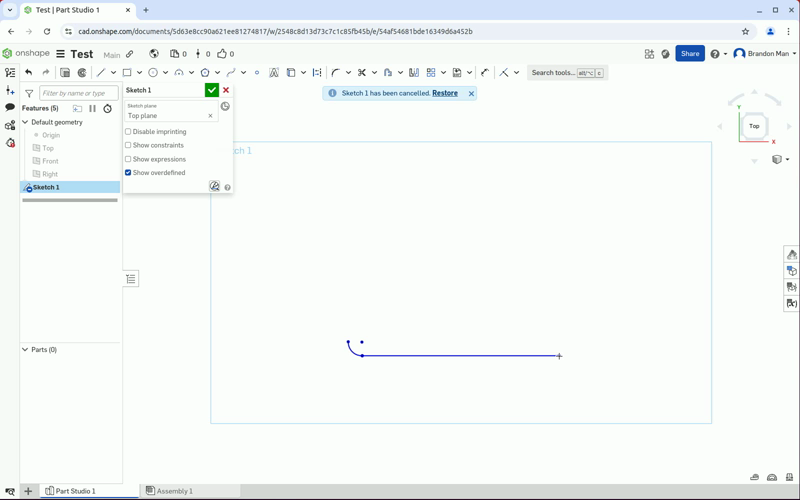
mouse_move(559, 355)
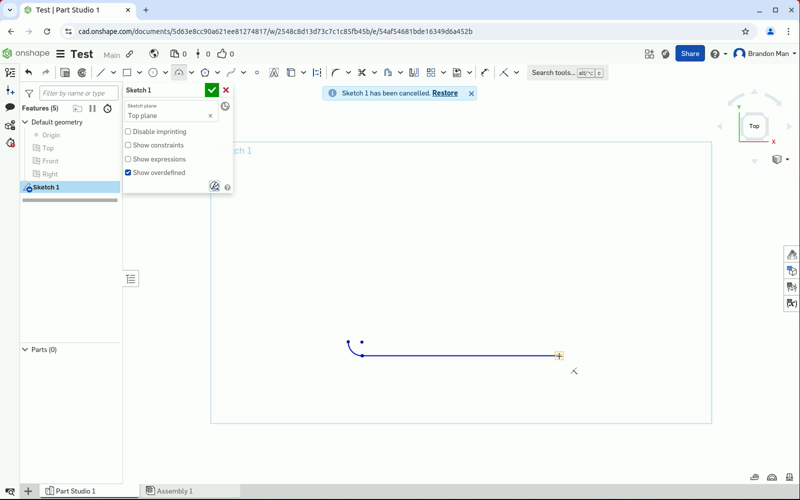
click(559, 355)
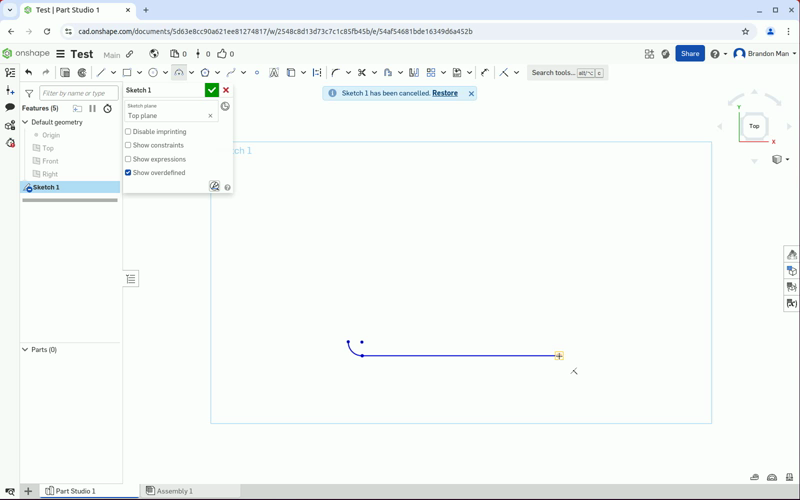
key_down(shift)
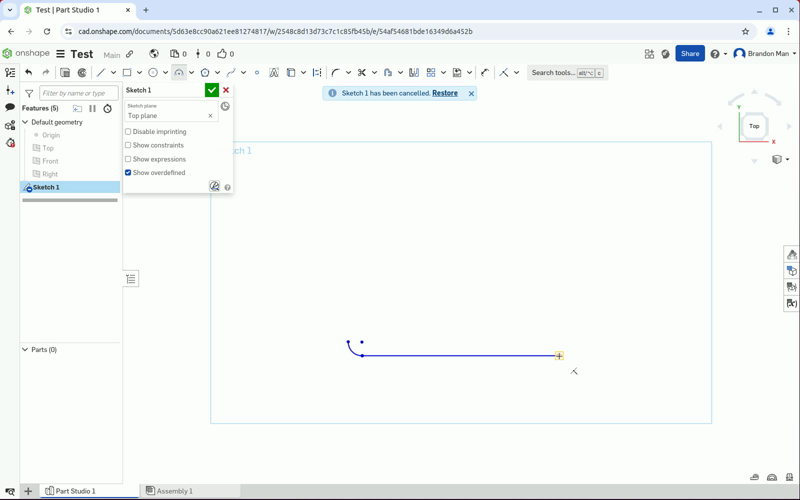
mouse_move(570, 346)
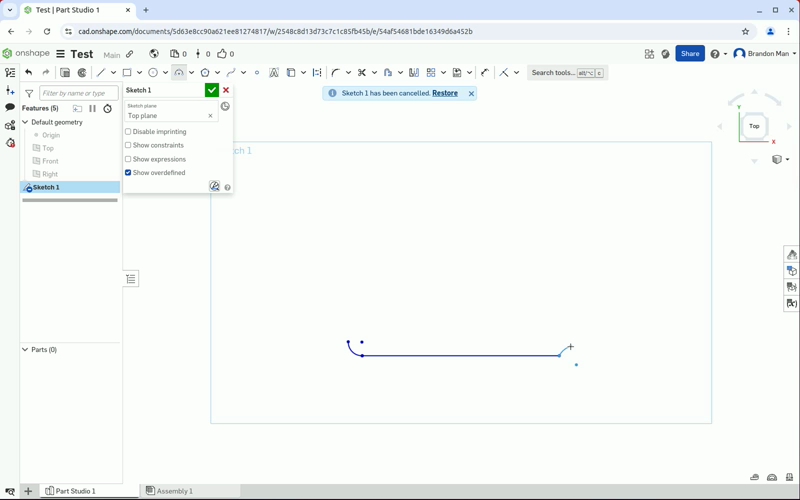
click(570, 346)
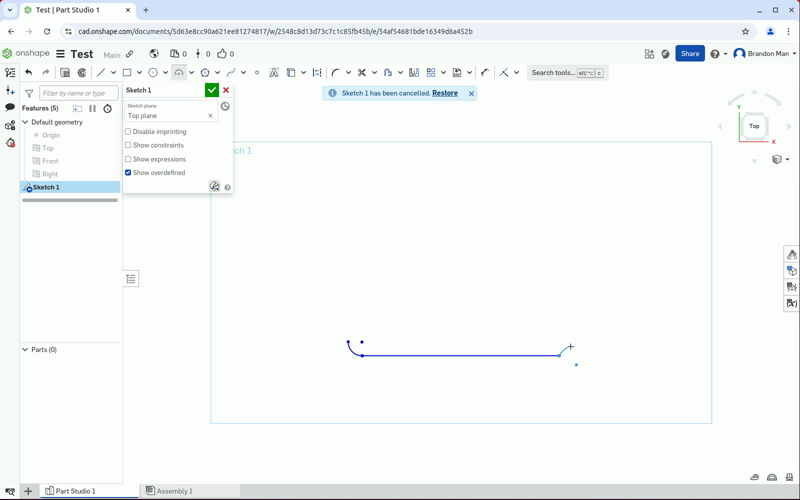
mouse_move(566, 352)
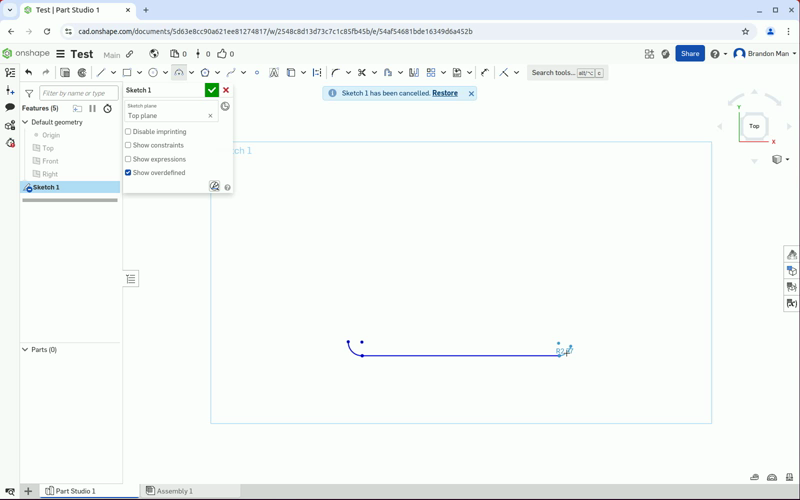
click(566, 352)
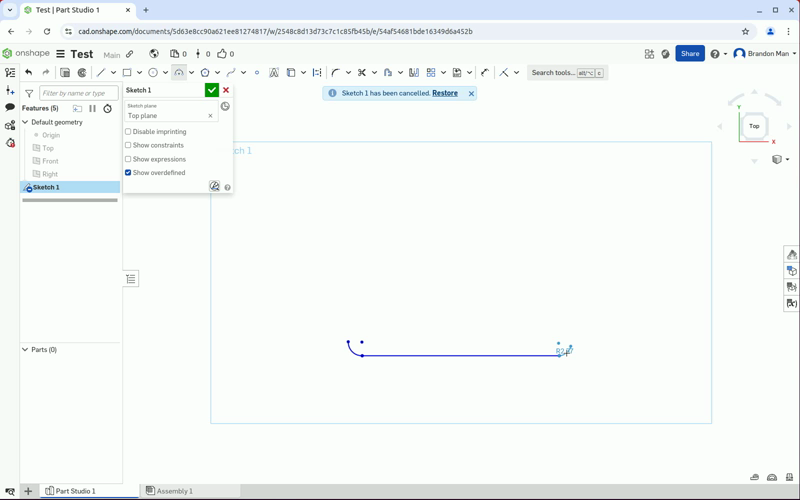
key_up(shift)
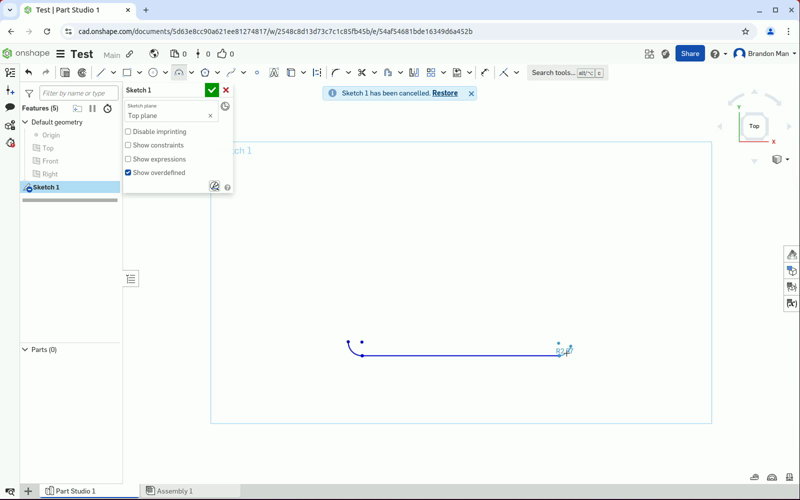
key(esc)
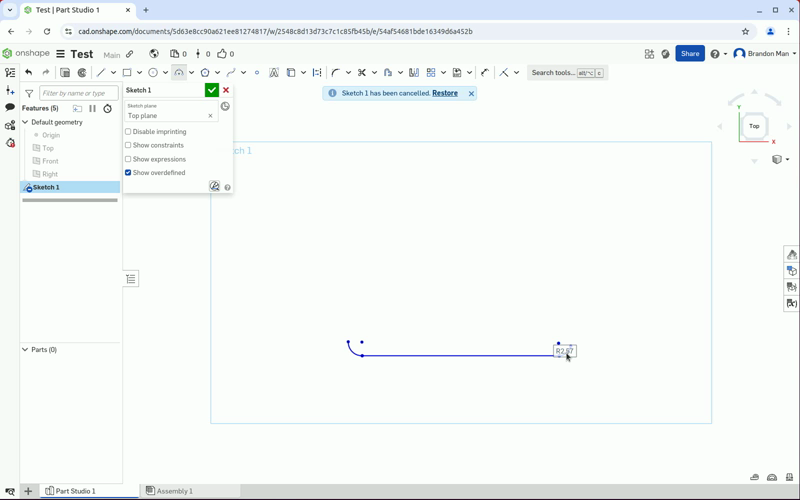
key(l)
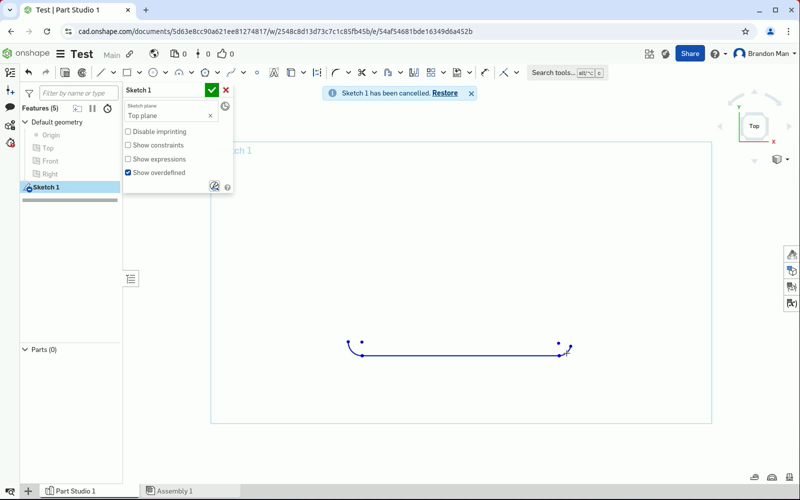
mouse_move(570, 346)
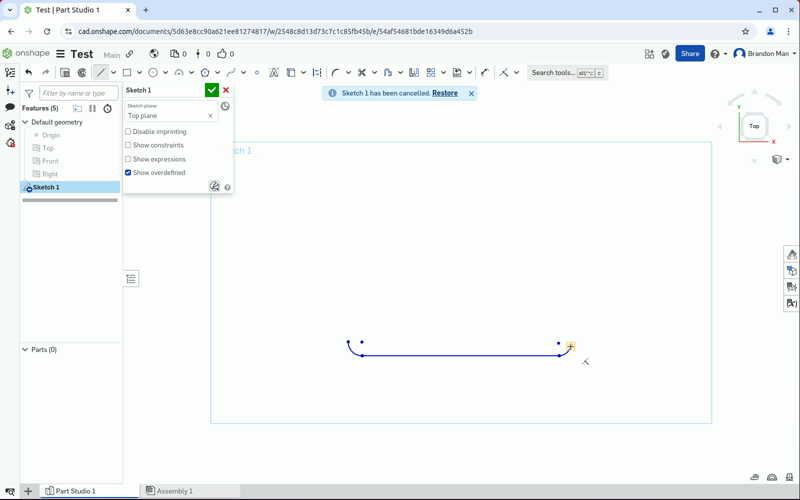
click(570, 346)
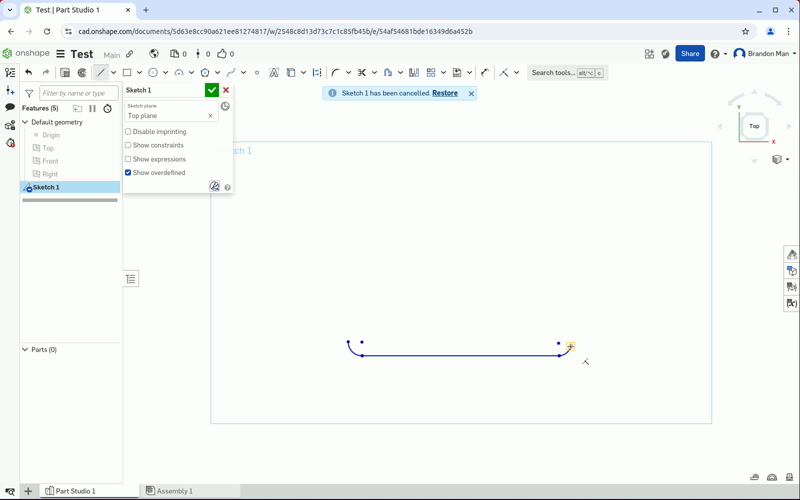
key_down(shift)
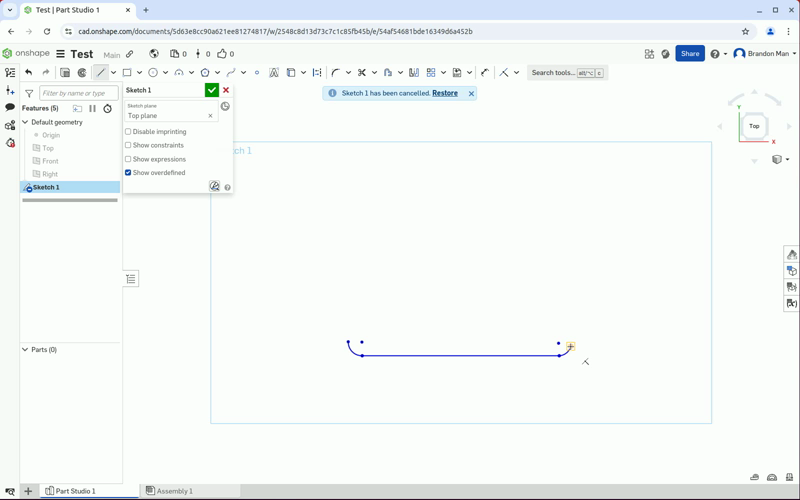
mouse_move(362, 346)
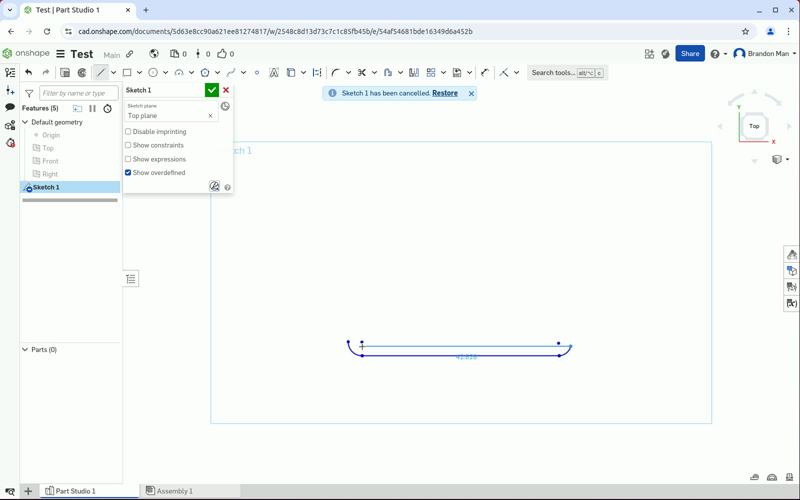
scroll(6)
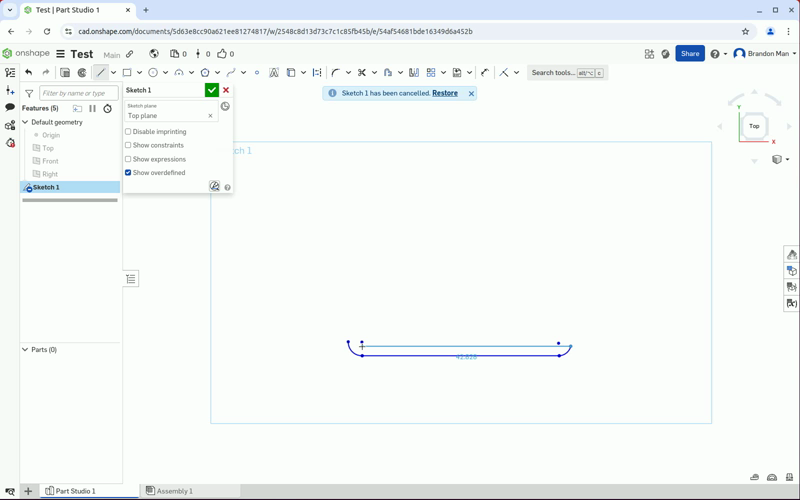
scroll(6)
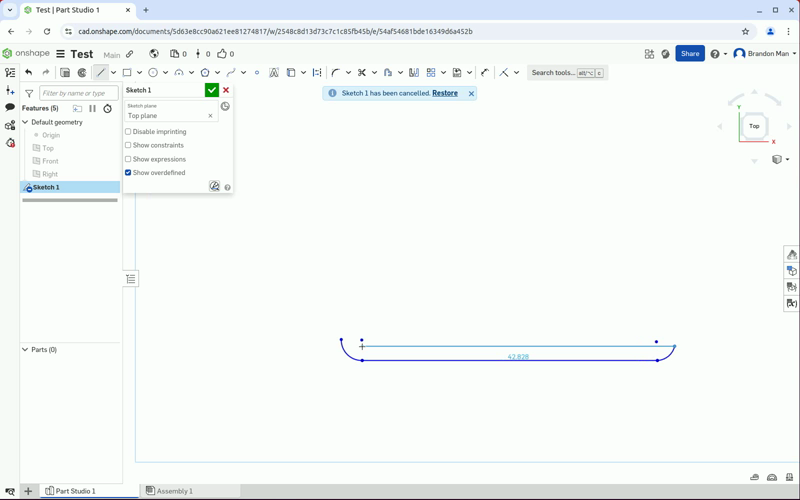
scroll(6)
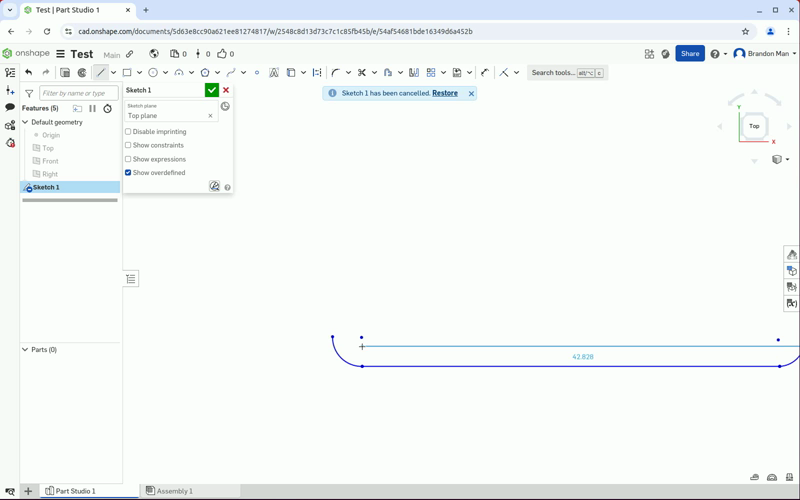
scroll(6)
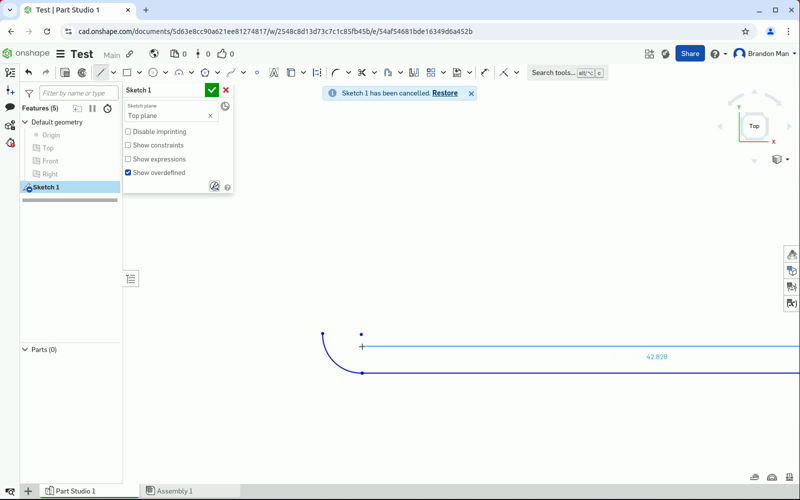
scroll(6)
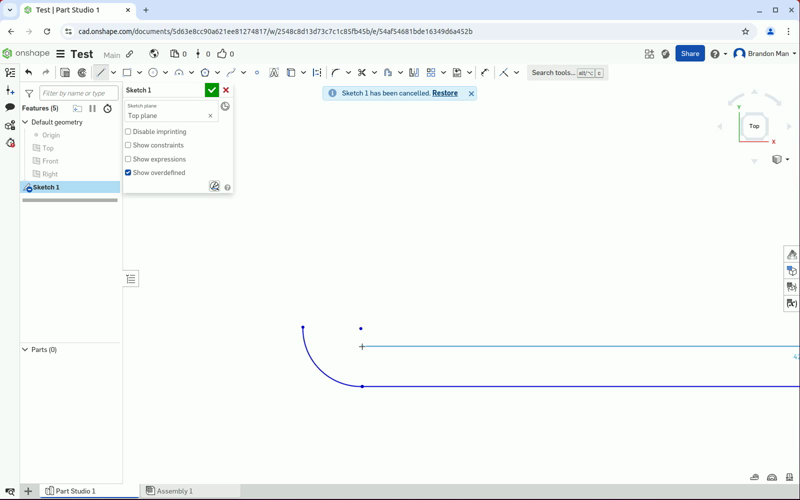
scroll(6)
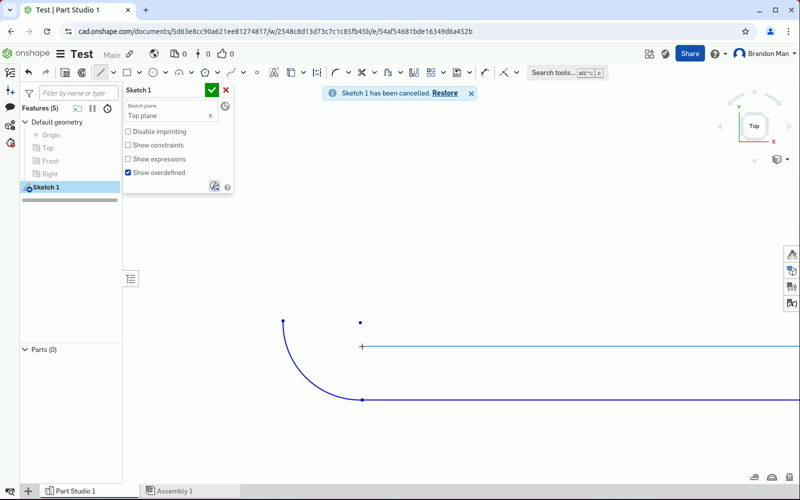
scroll(6)
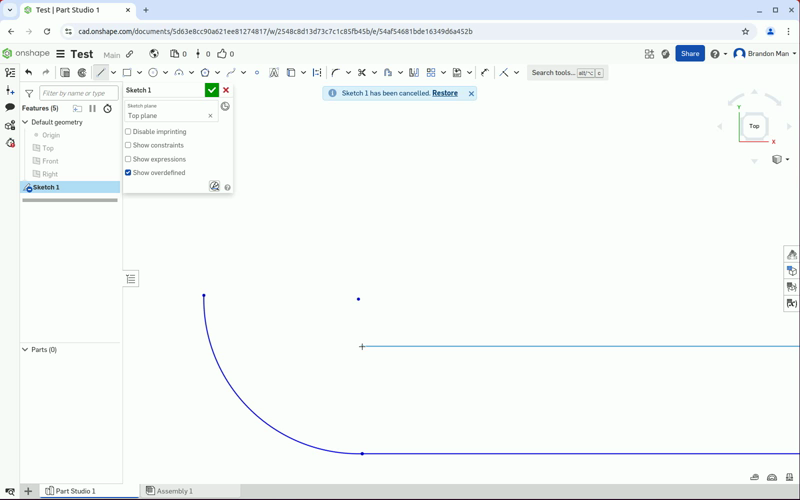
click(362, 346)
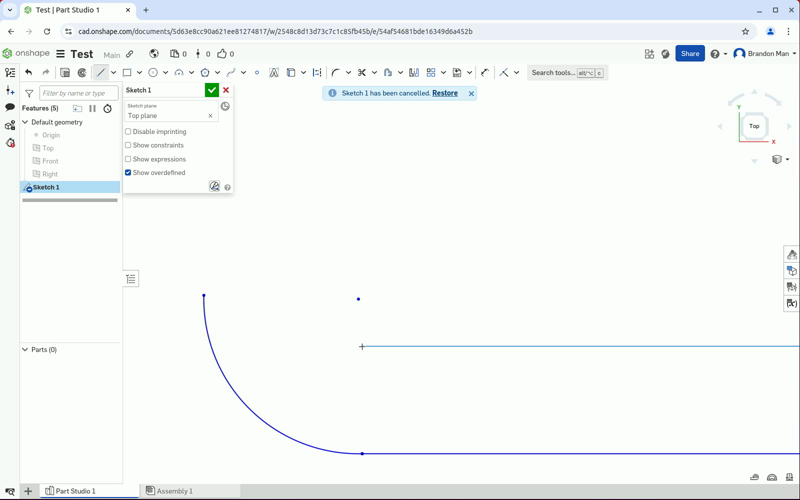
scroll(-6)
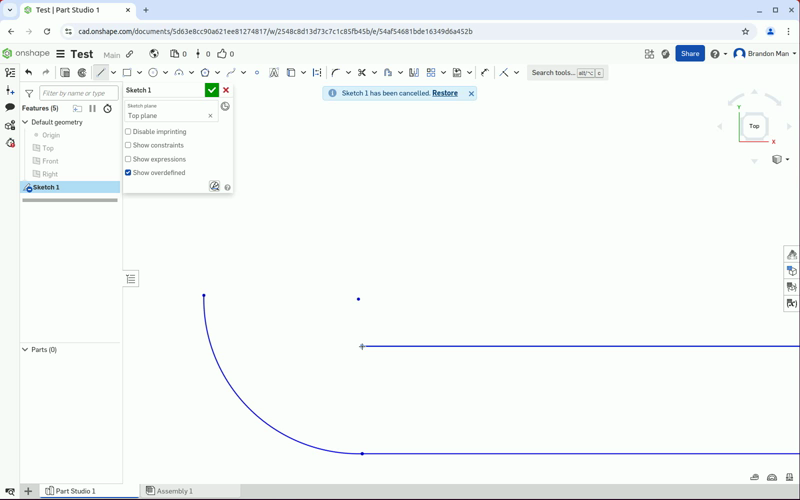
scroll(-6)
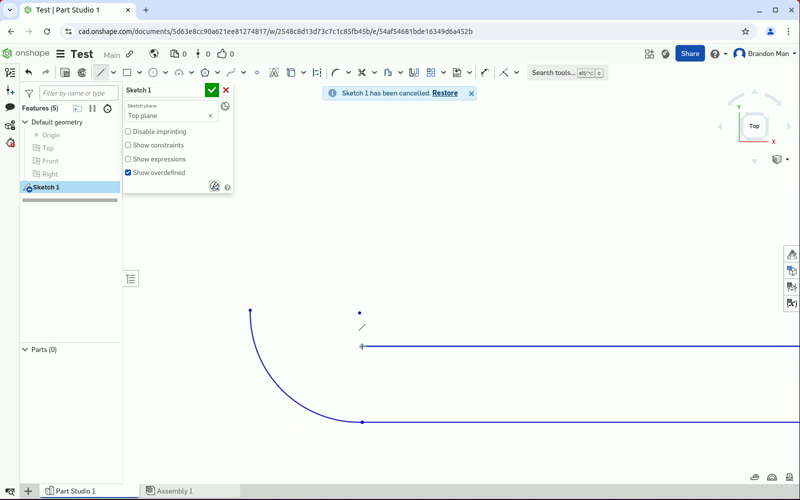
scroll(-6)
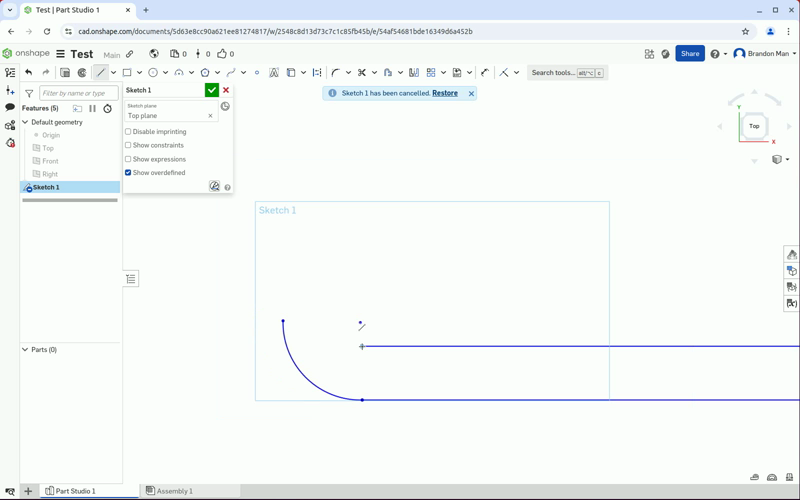
scroll(-6)
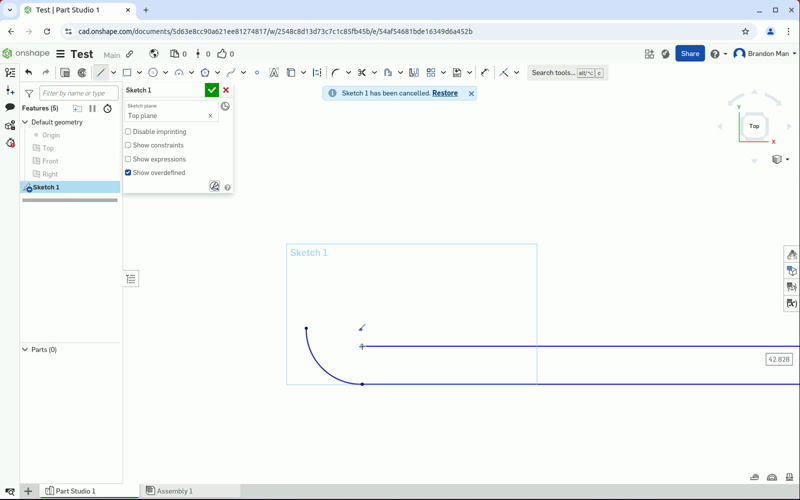
scroll(-6)
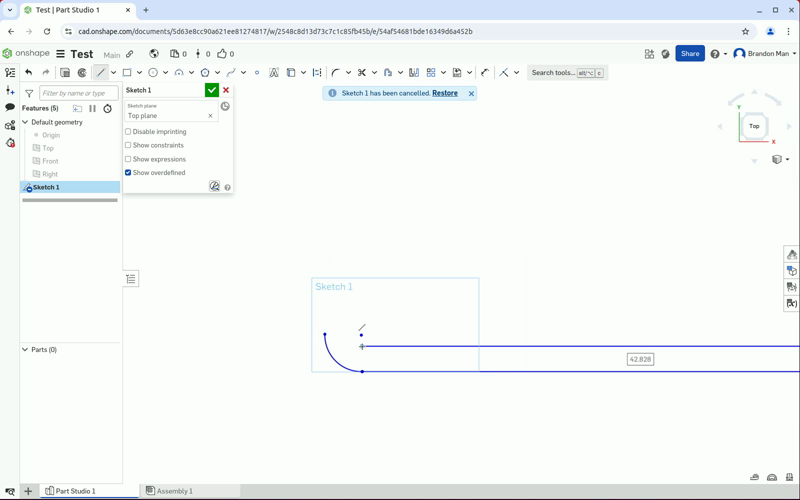
scroll(-6)
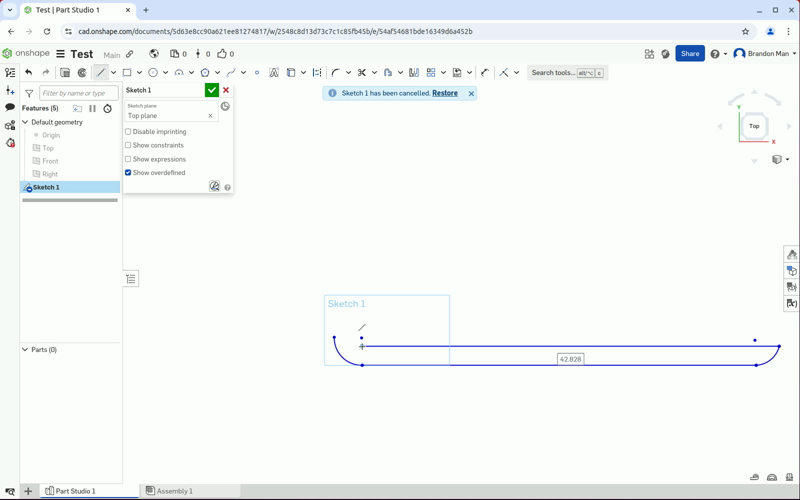
scroll(-6)
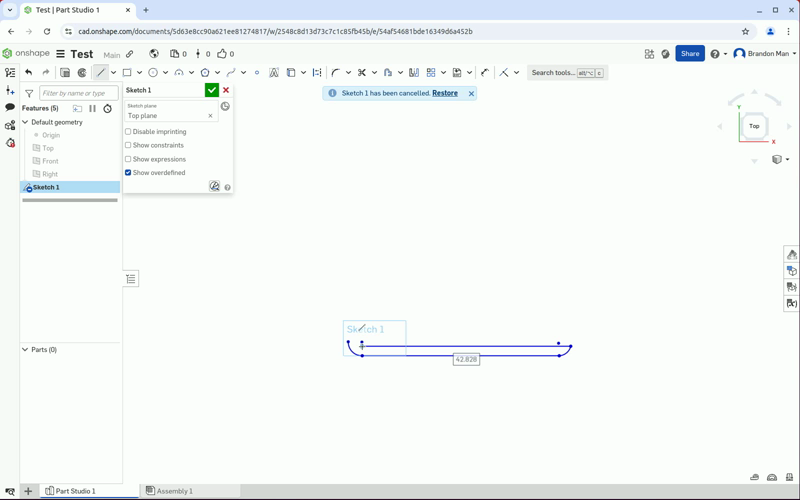
key_up(shift)
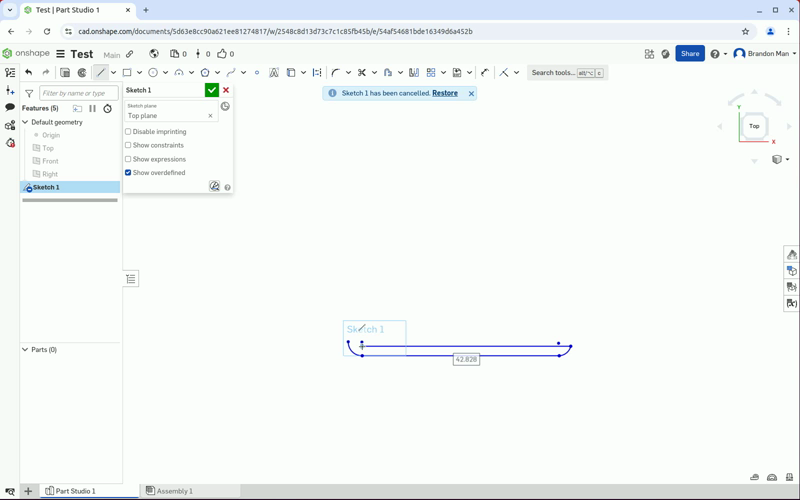
key(esc)
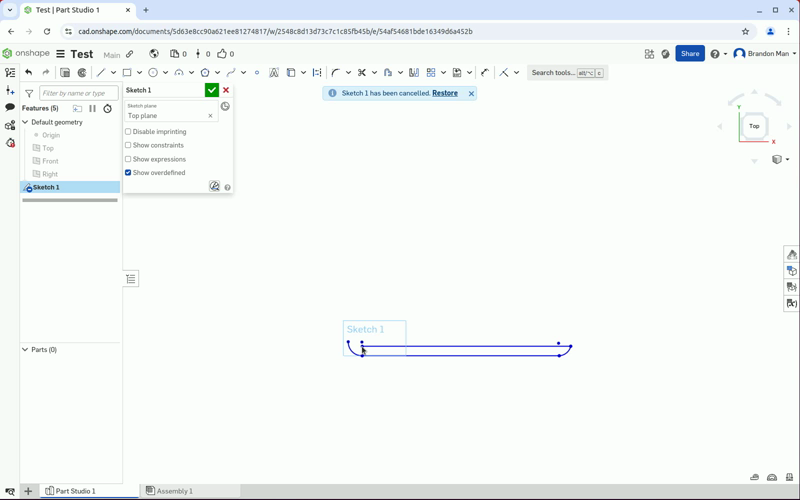
key(a)
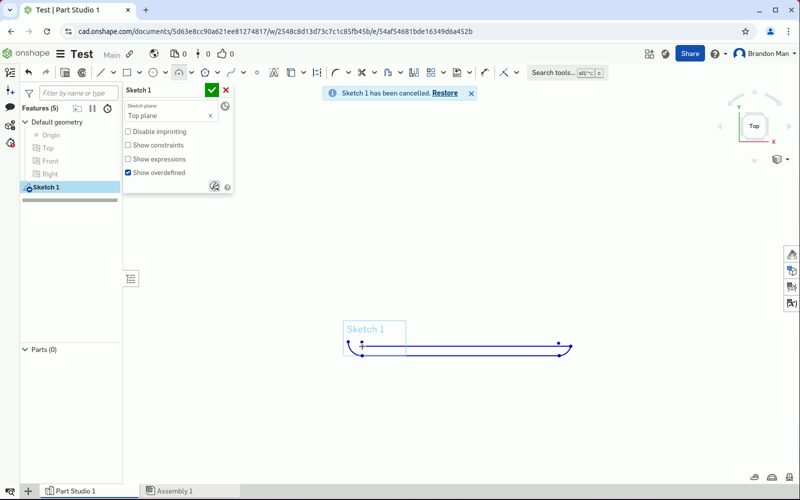
mouse_move(362, 346)
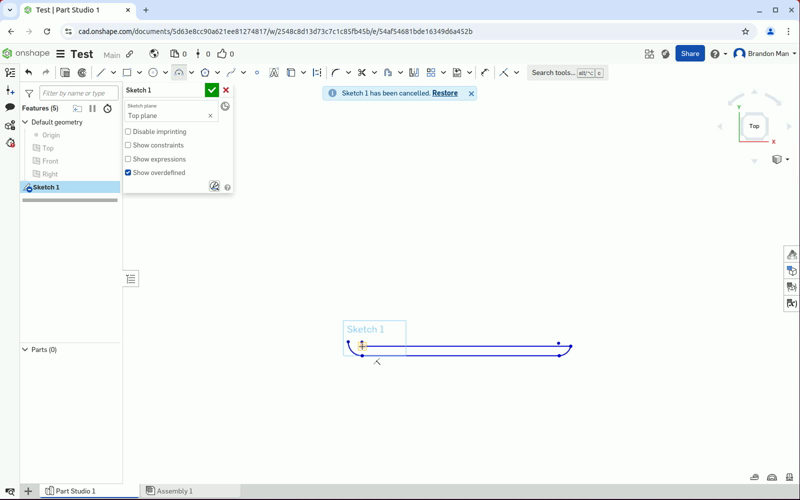
scroll(6)
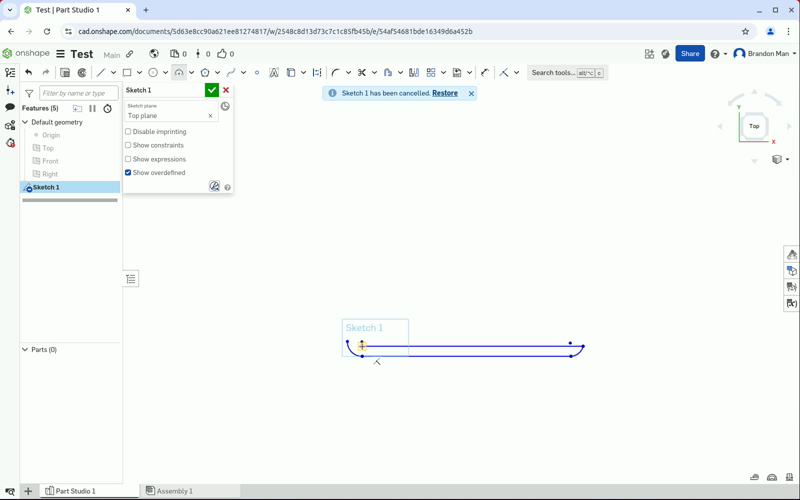
scroll(6)
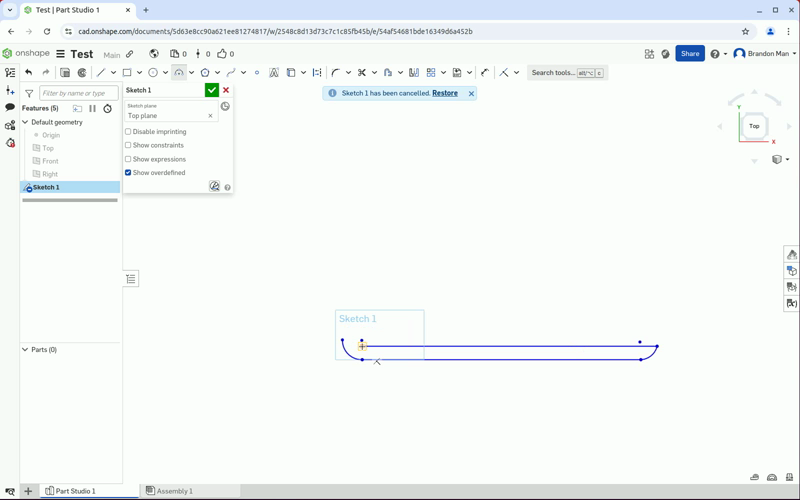
scroll(6)
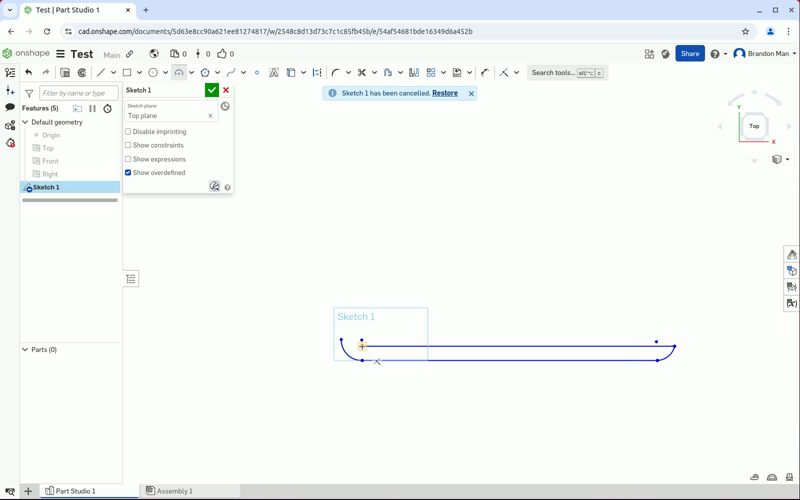
scroll(6)
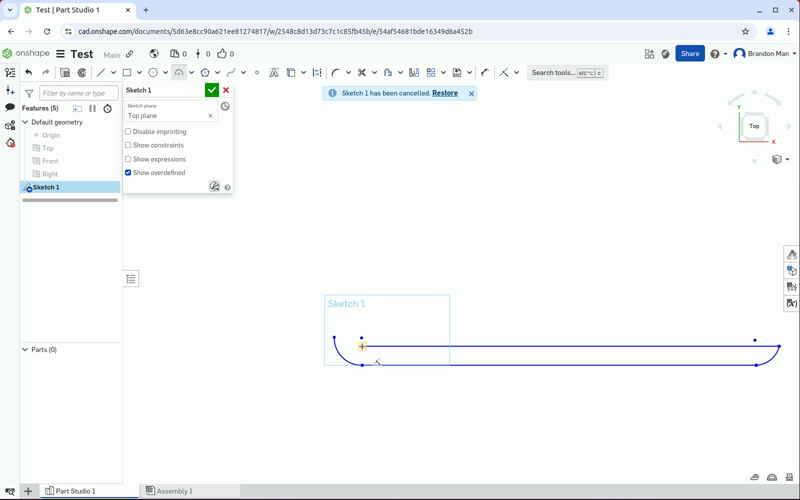
scroll(6)
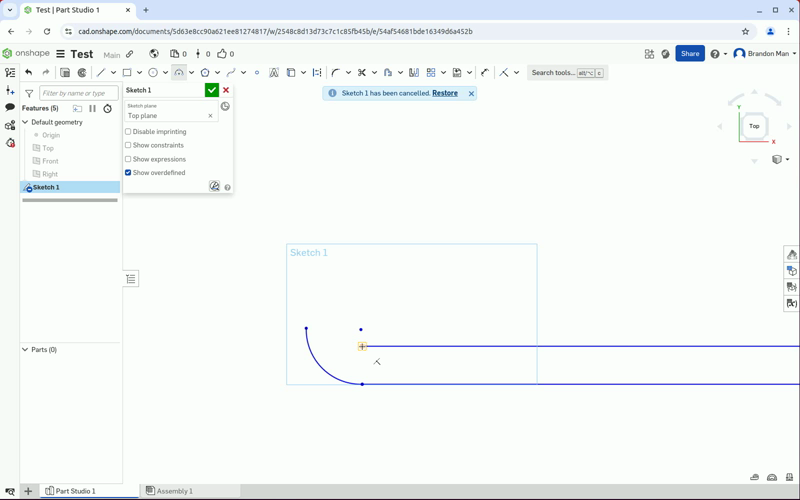
scroll(6)
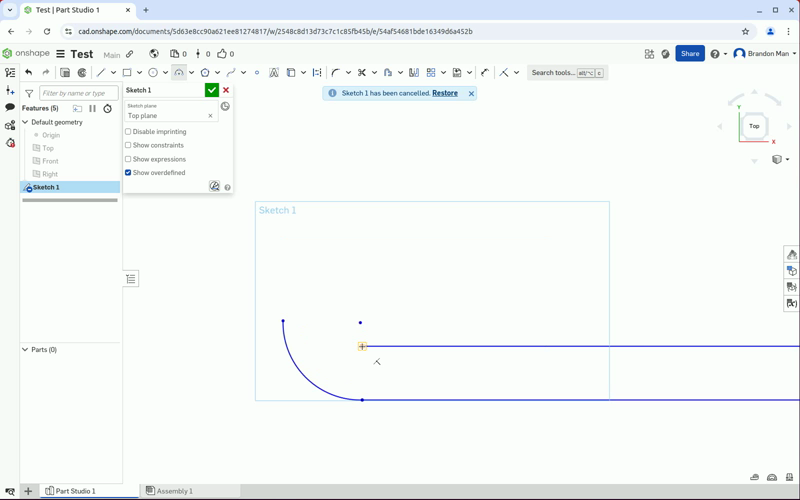
scroll(6)
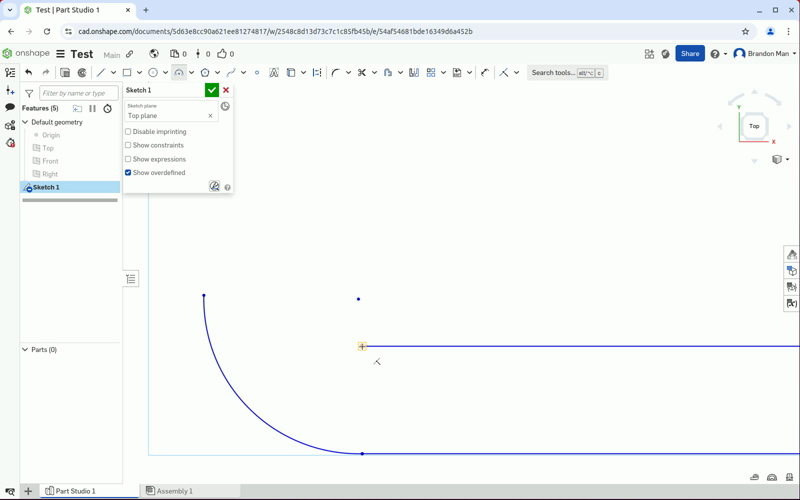
click(362, 346)
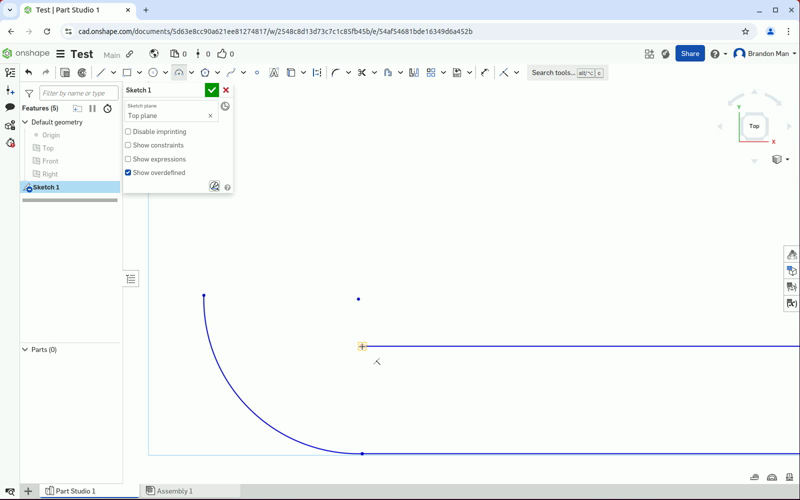
scroll(-6)
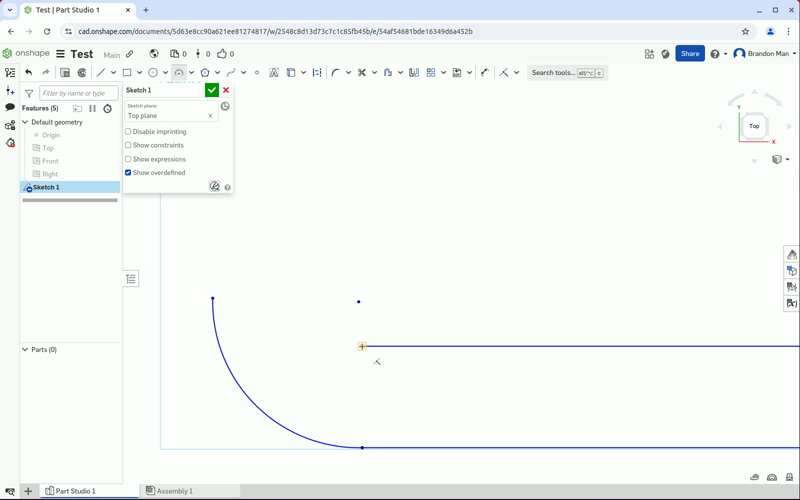
scroll(-6)
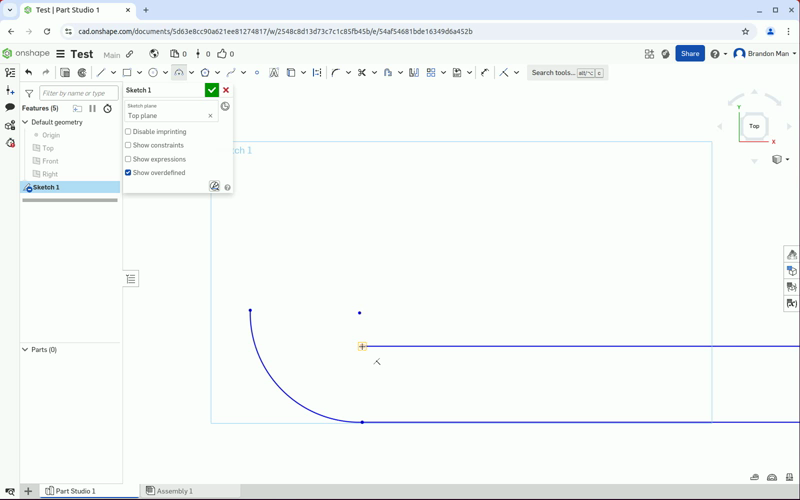
scroll(-6)
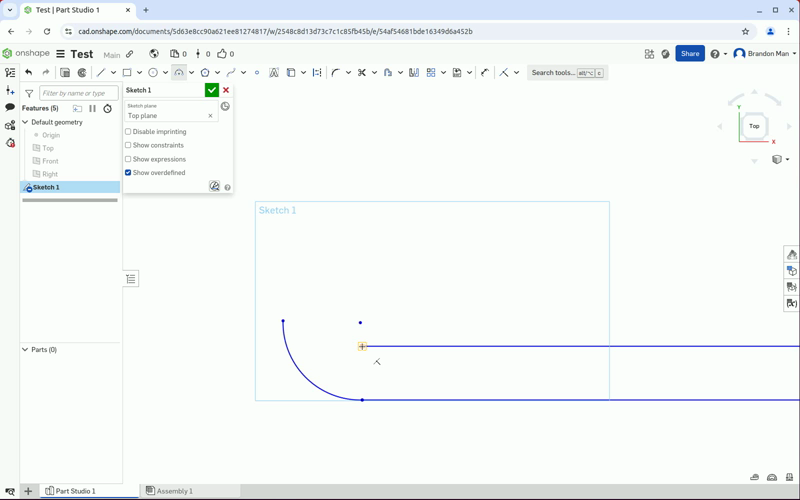
scroll(-6)
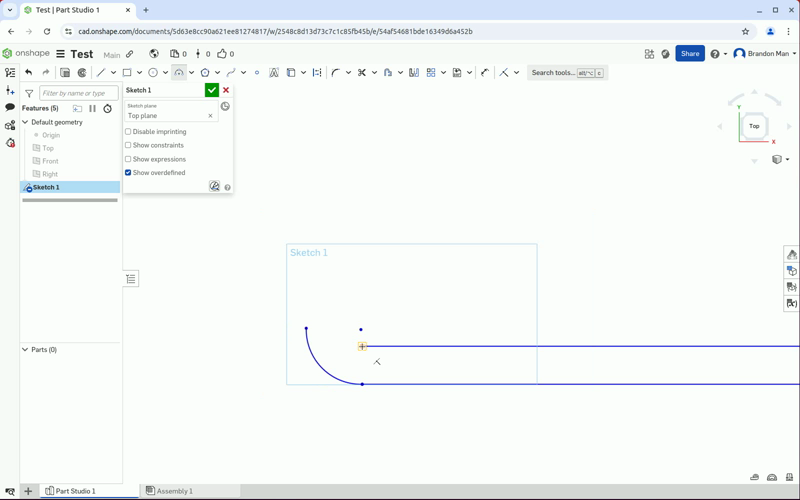
scroll(-6)
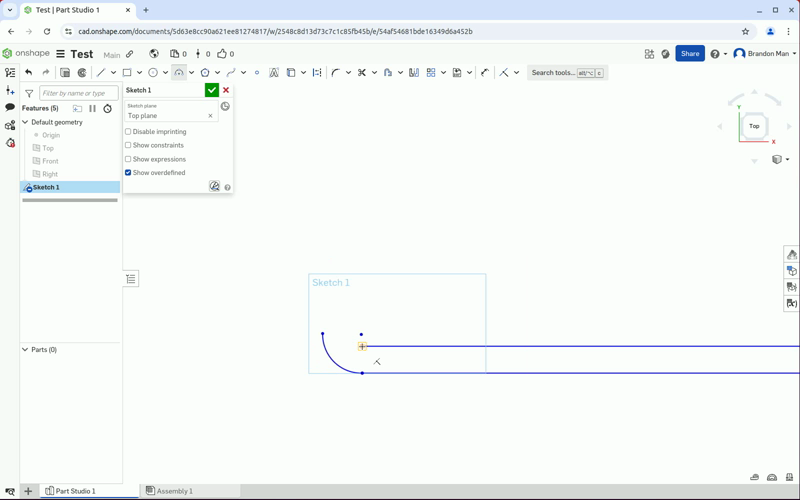
scroll(-6)
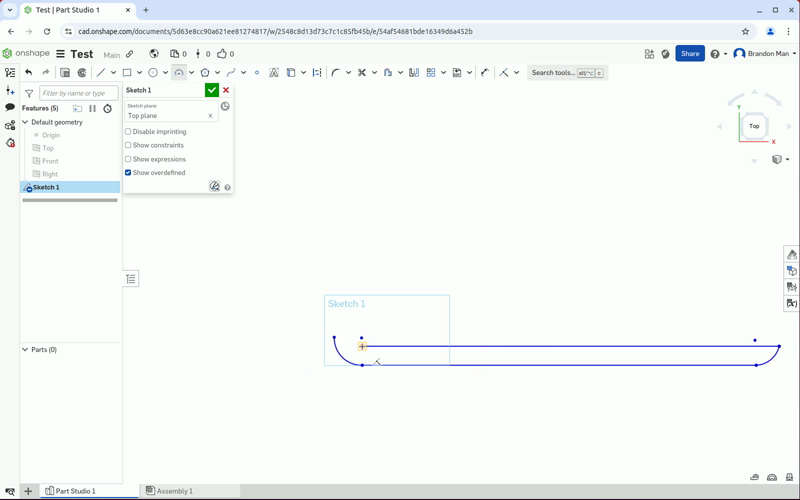
scroll(-6)
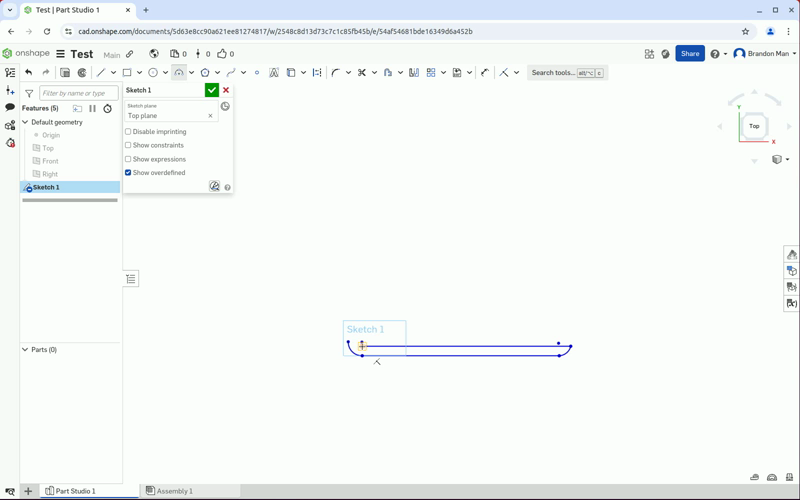
key_down(shift)
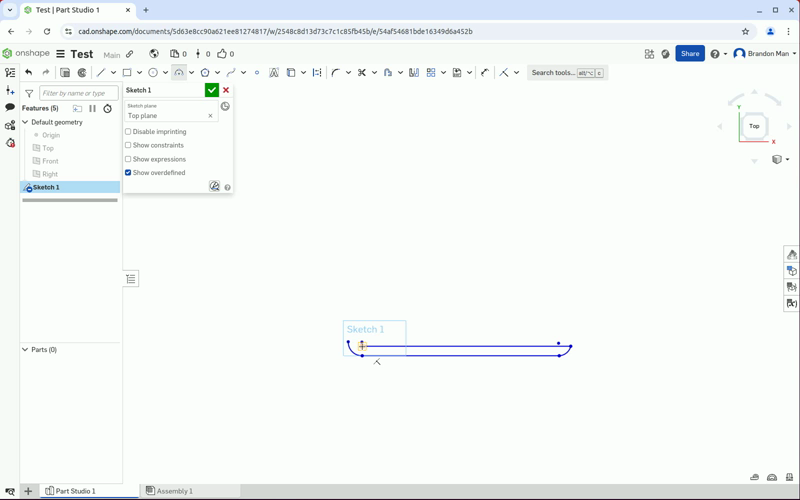
mouse_move(357, 341)
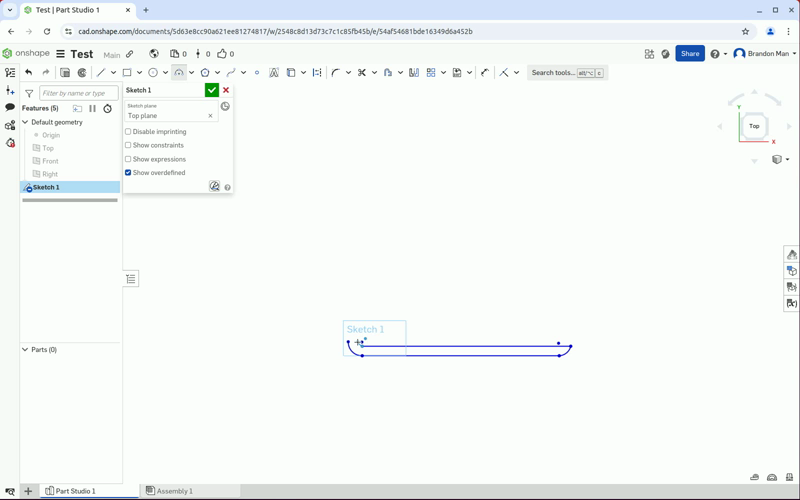
scroll(6)
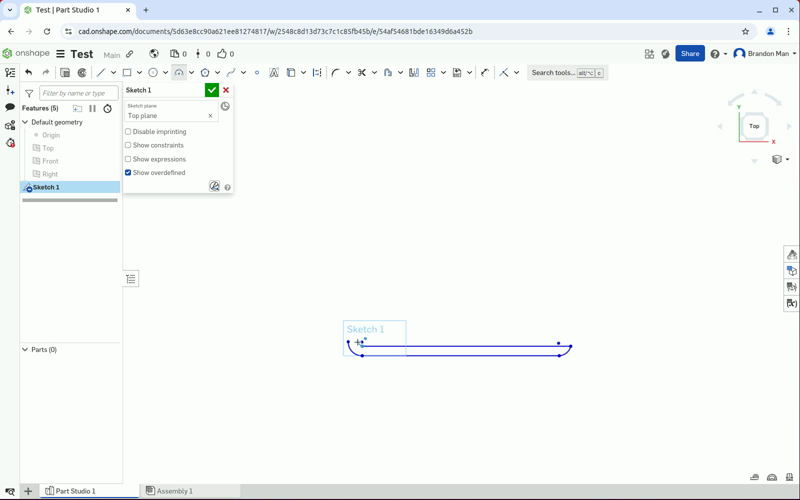
scroll(6)
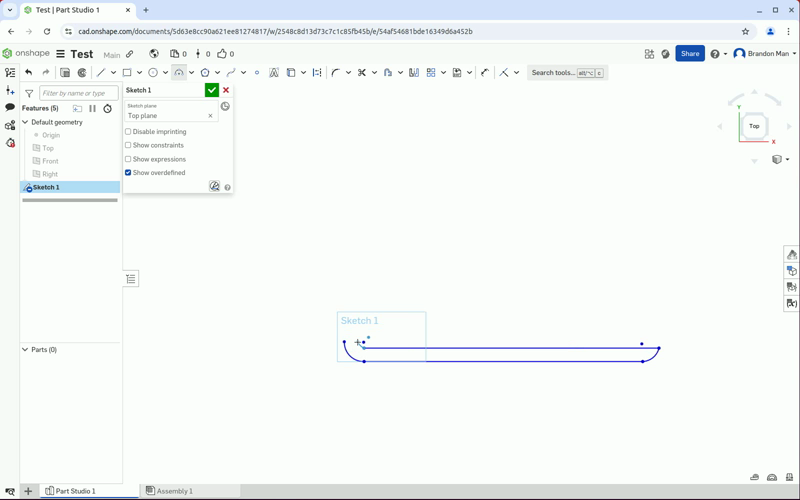
scroll(6)
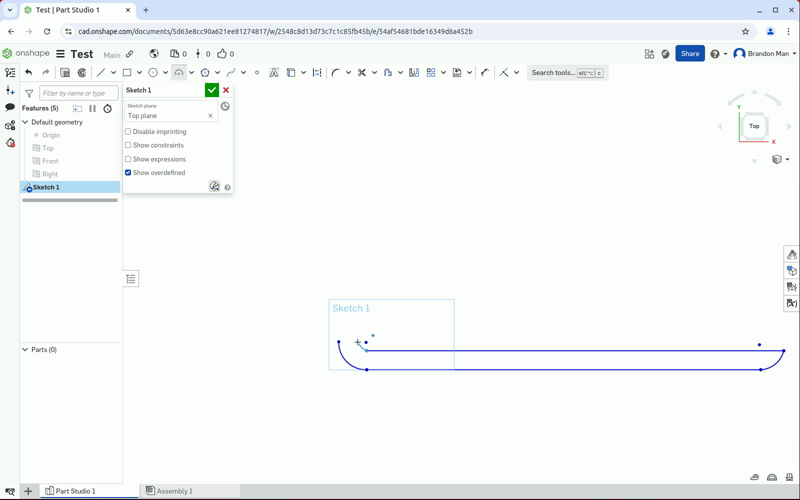
scroll(6)
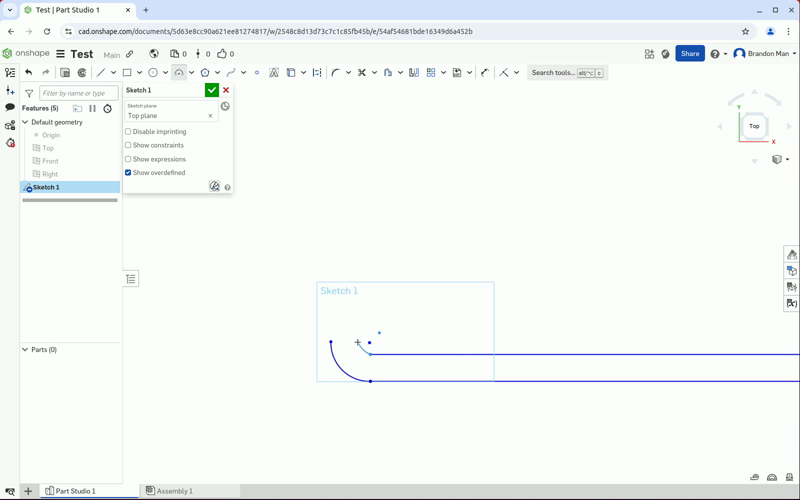
scroll(6)
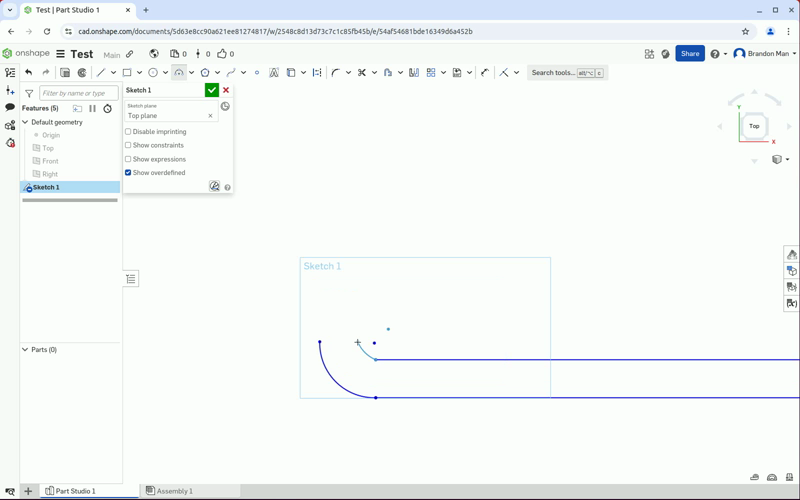
scroll(6)
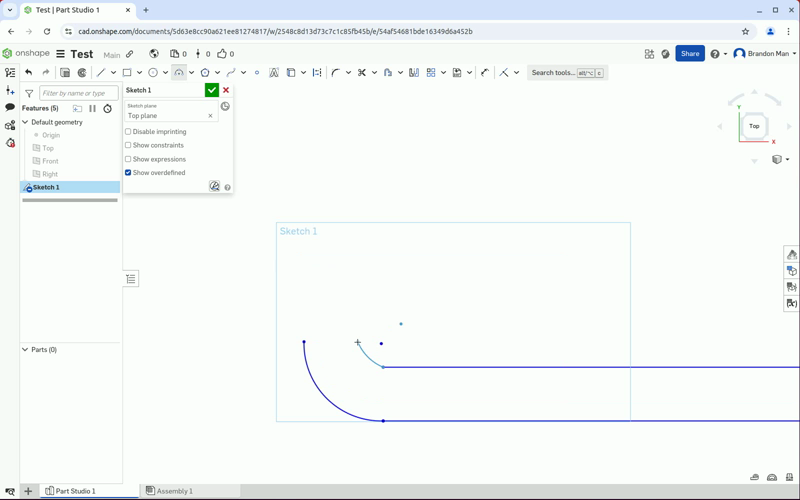
scroll(6)
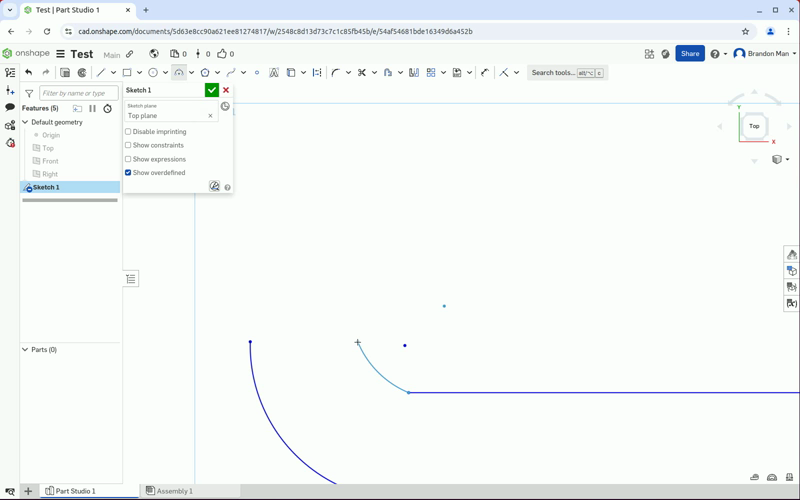
click(357, 341)
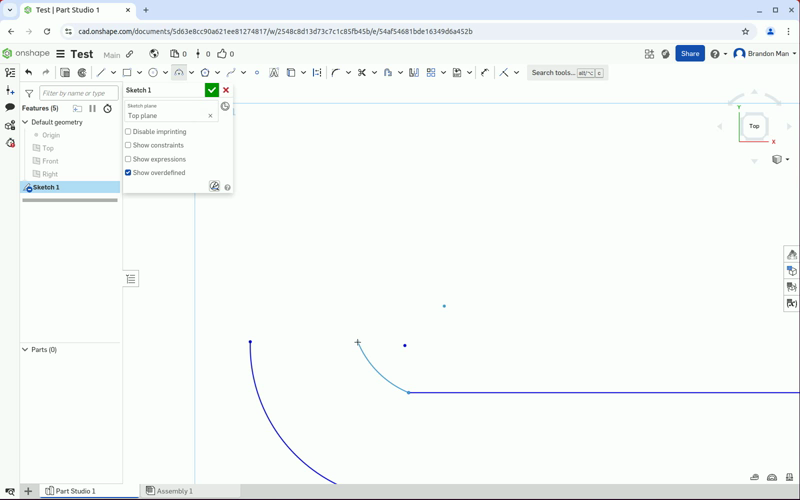
scroll(-6)
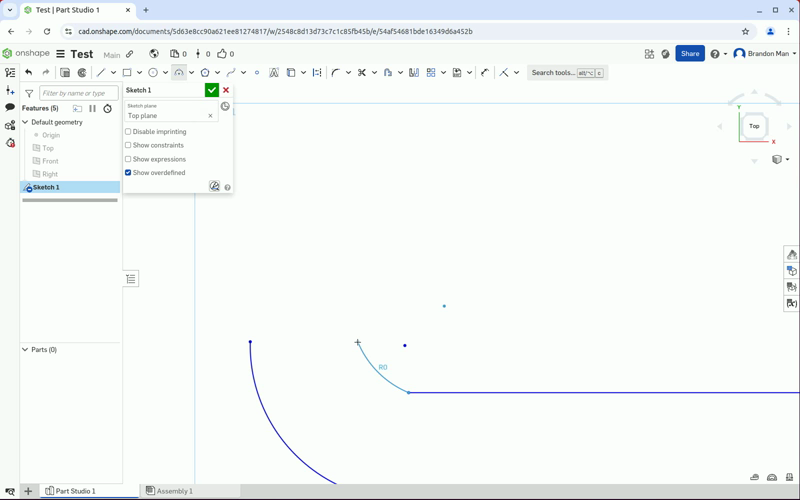
scroll(-6)
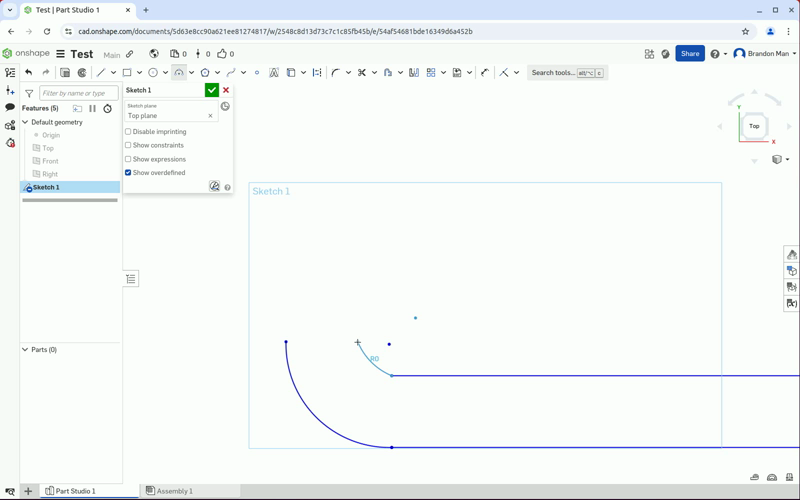
scroll(-6)
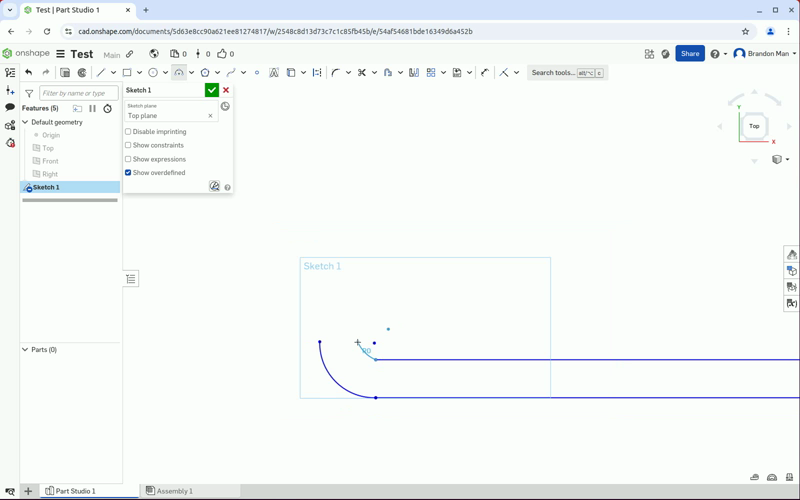
scroll(-6)
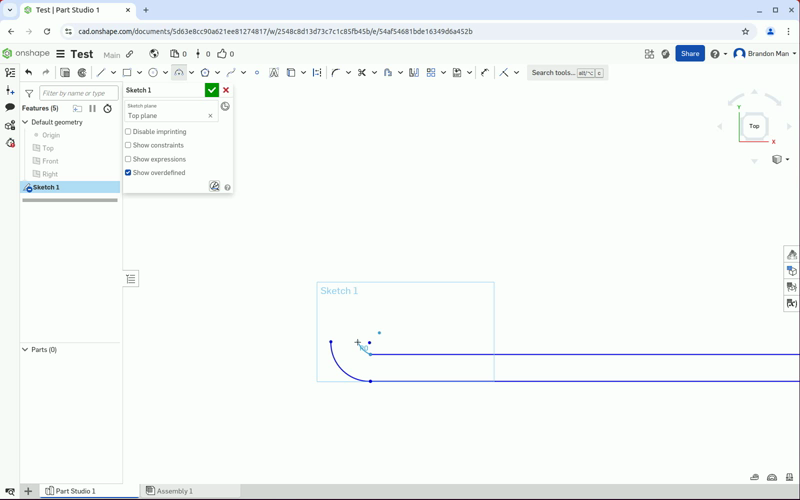
scroll(-6)
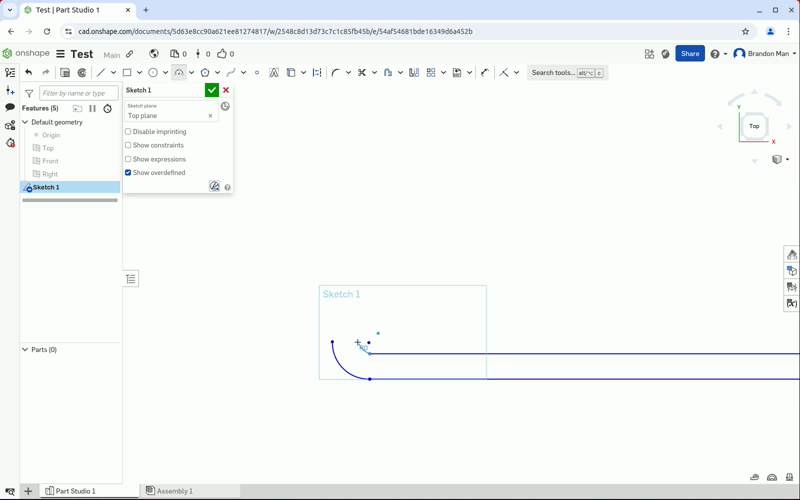
scroll(-6)
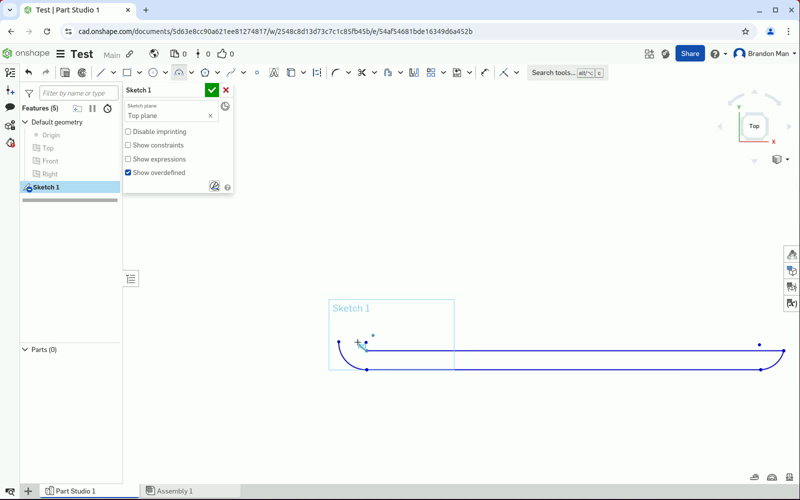
scroll(-6)
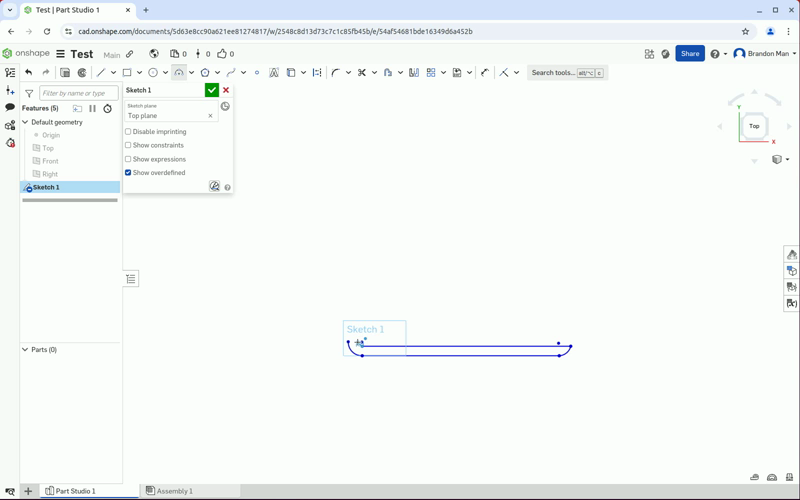
mouse_move(359, 345)
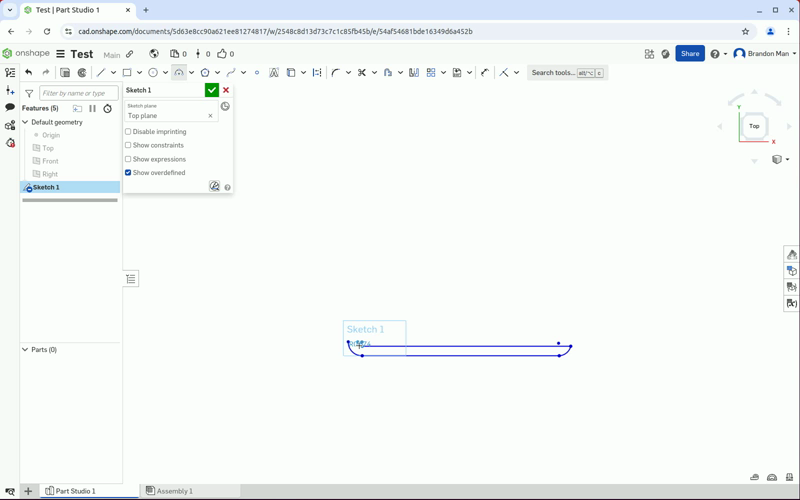
scroll(6)
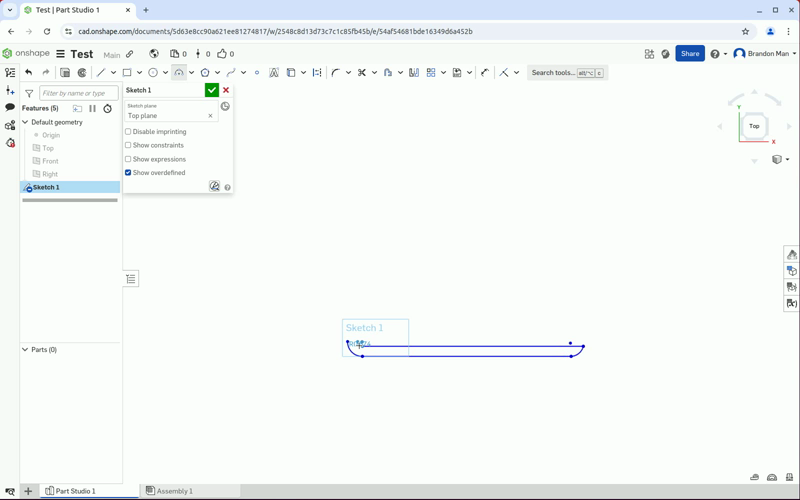
scroll(6)
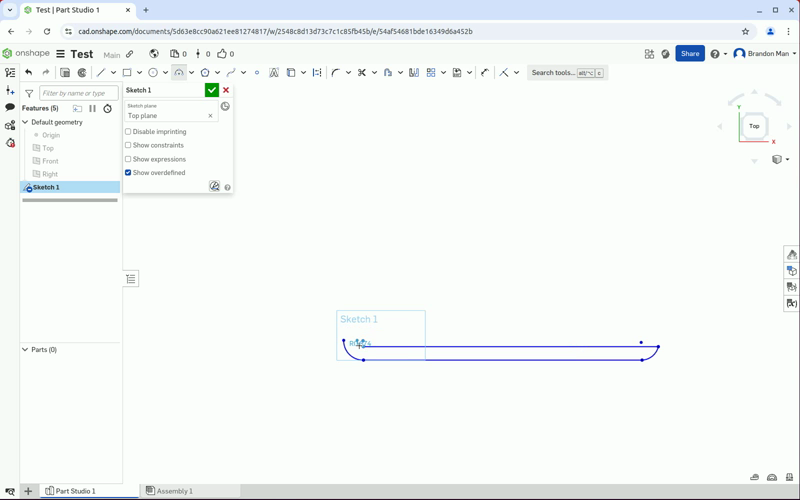
scroll(6)
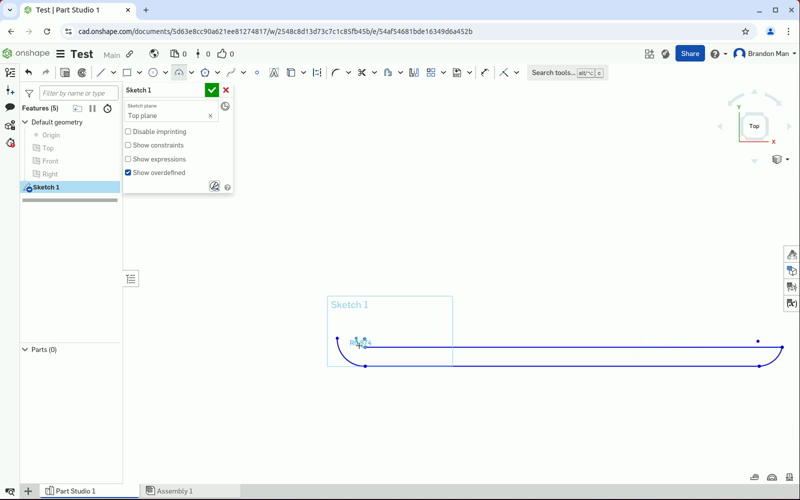
scroll(6)
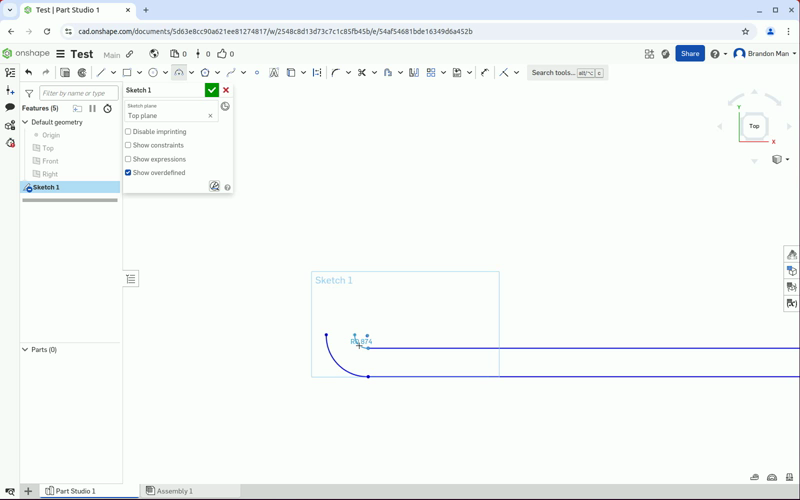
scroll(6)
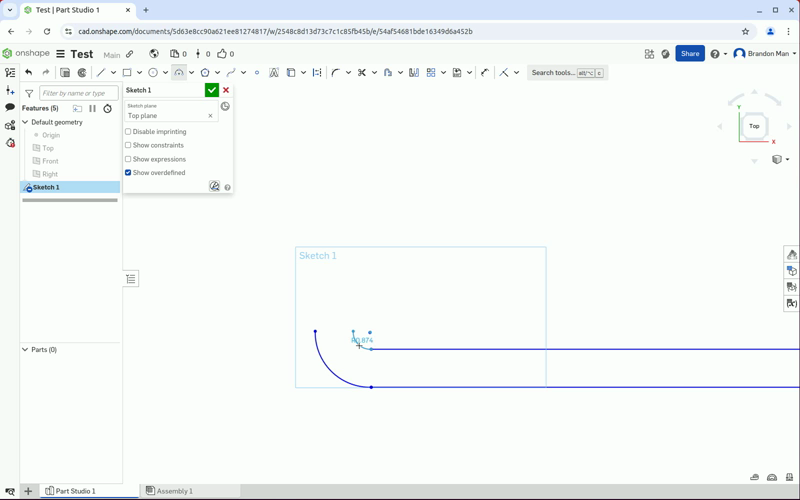
scroll(6)
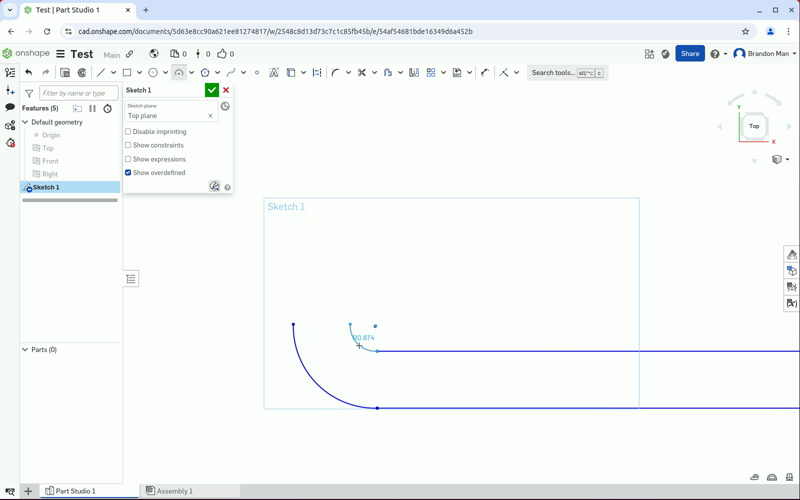
scroll(6)
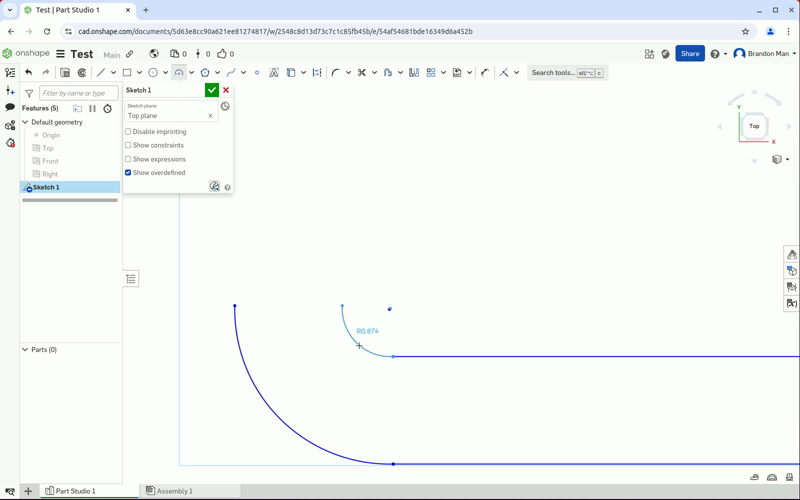
click(359, 345)
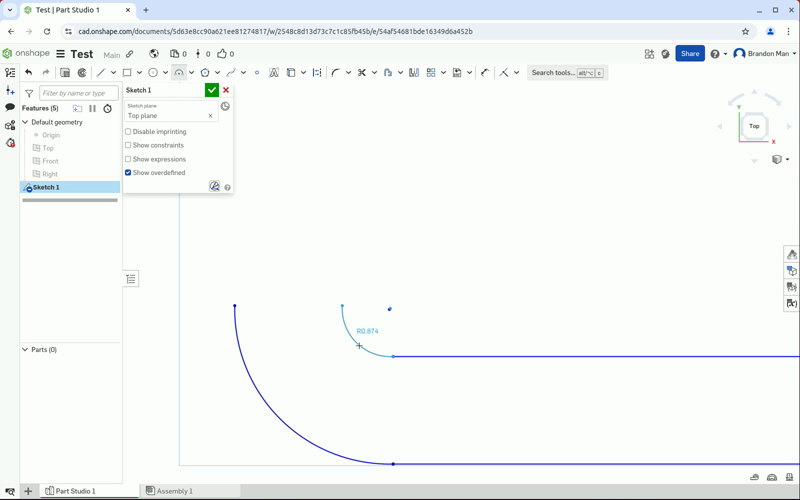
scroll(-6)
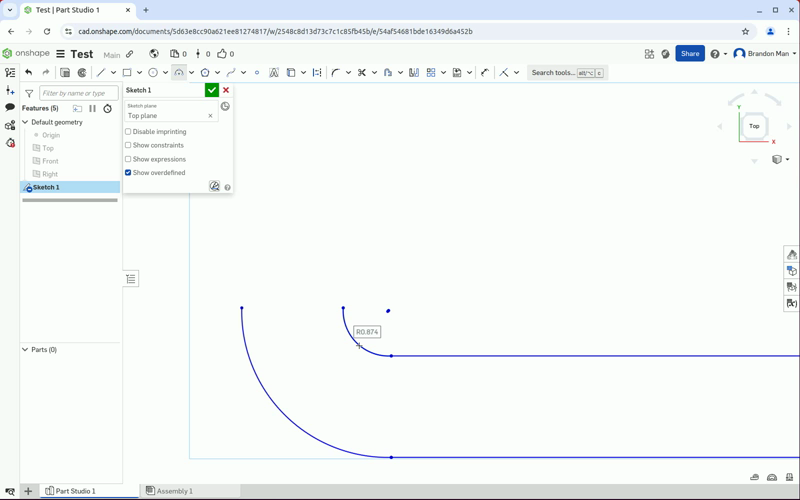
scroll(-6)
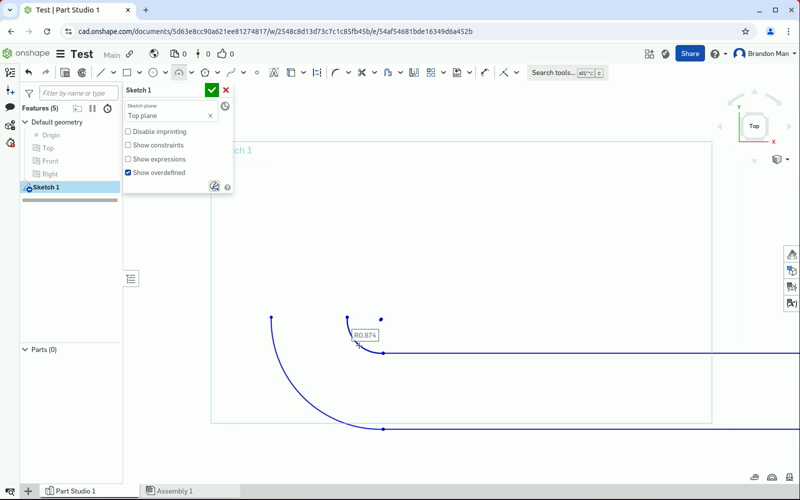
scroll(-6)
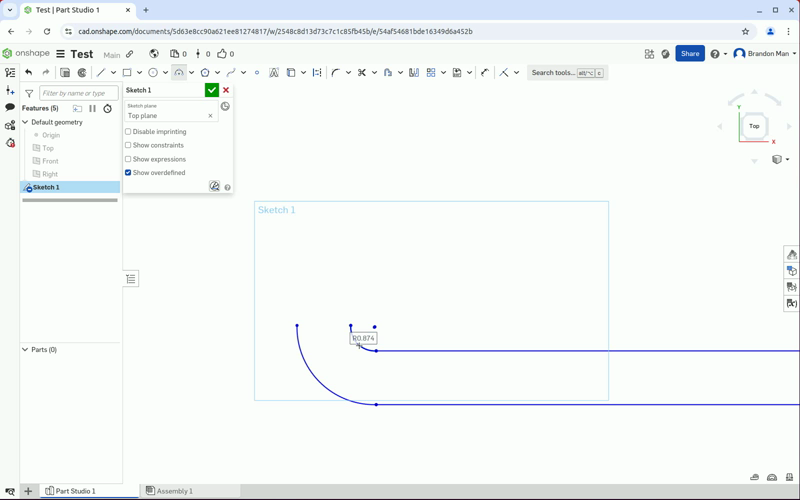
scroll(-6)
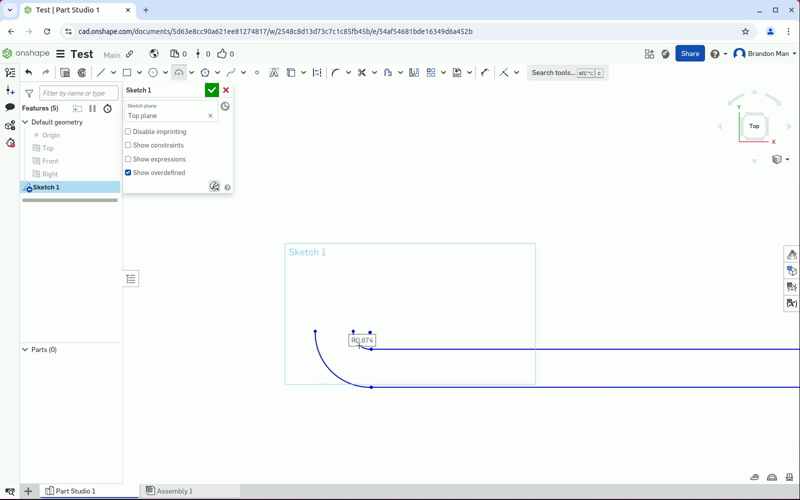
scroll(-6)
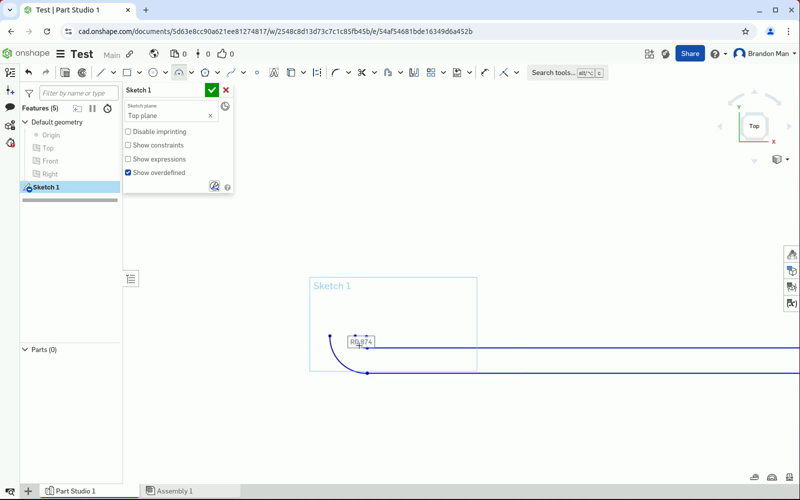
scroll(-6)
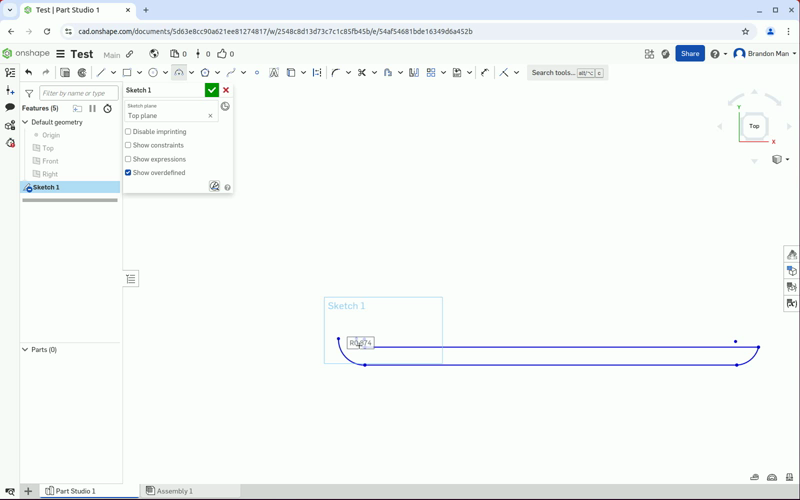
scroll(-6)
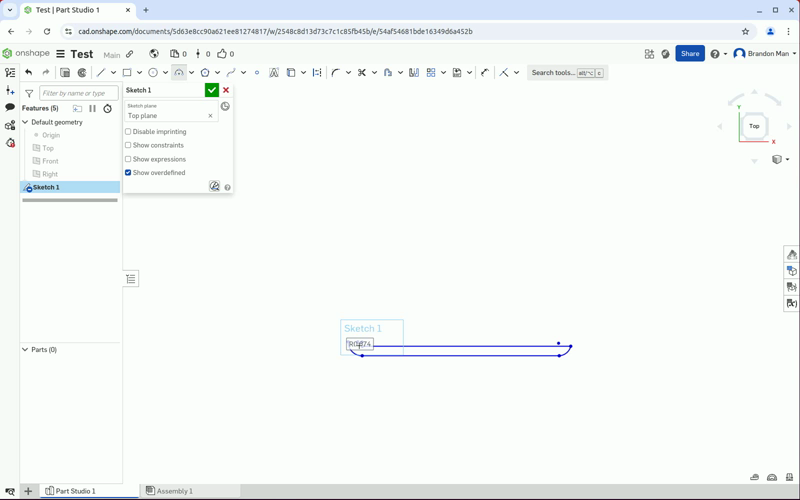
key_up(shift)
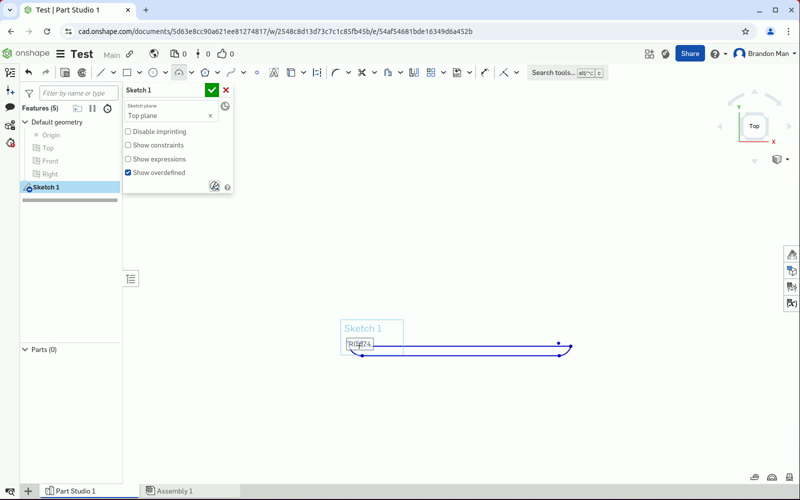
key(esc)
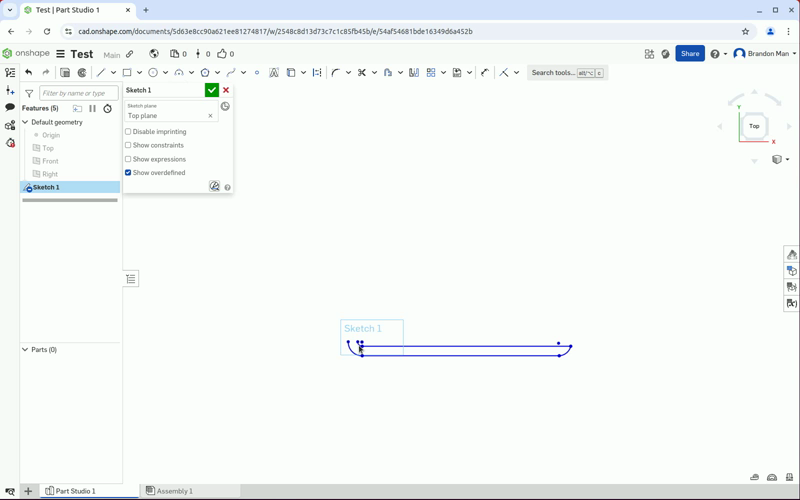
key(l)
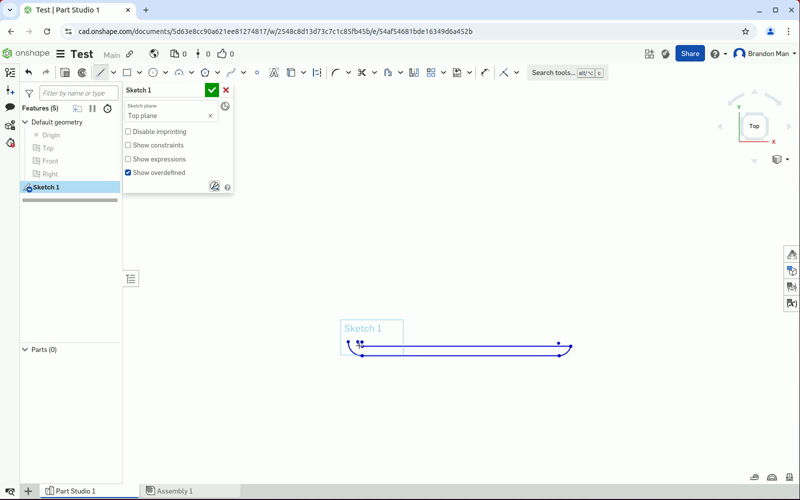
mouse_move(357, 341)
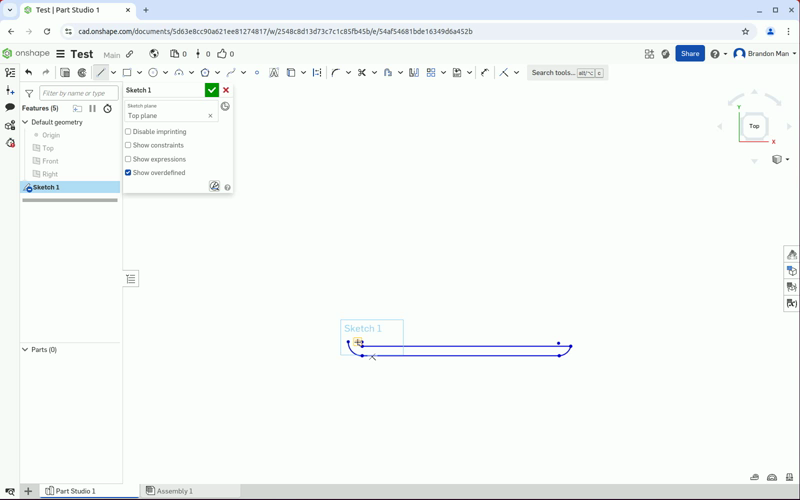
scroll(6)
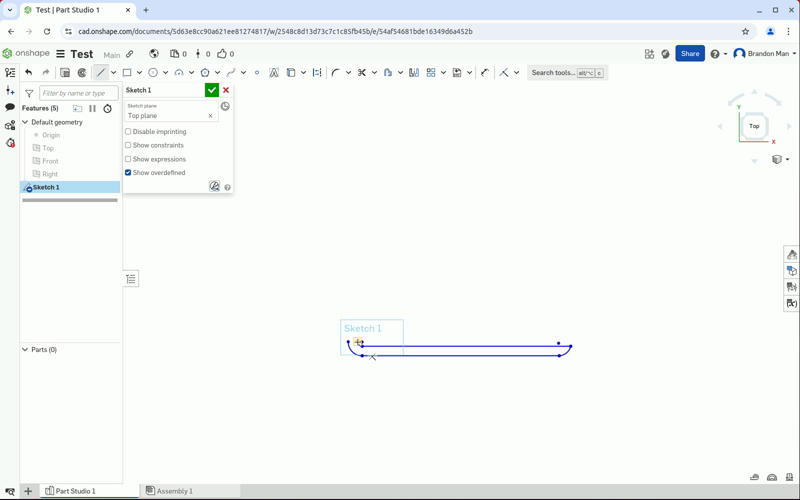
scroll(6)
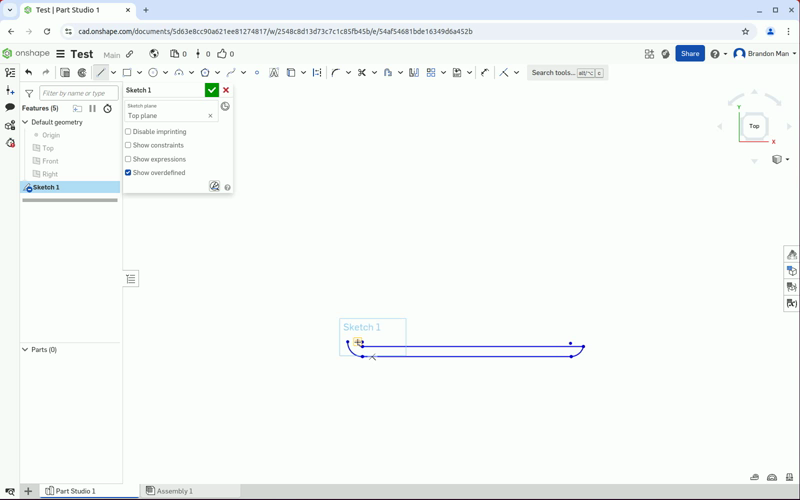
scroll(6)
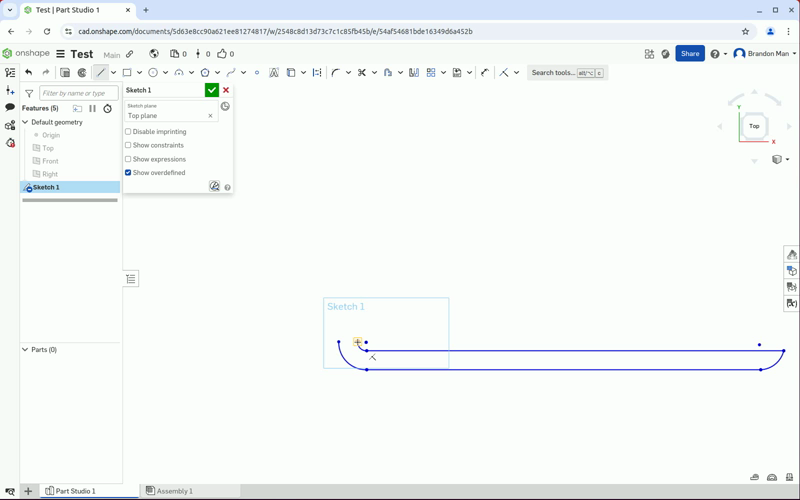
scroll(6)
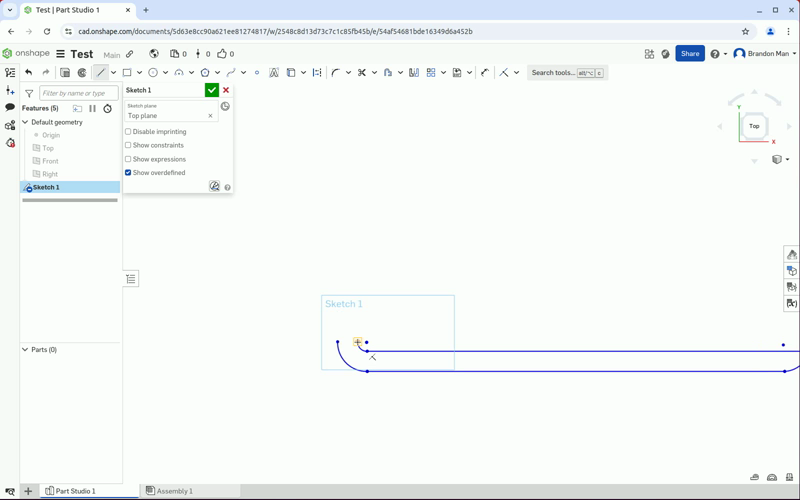
scroll(6)
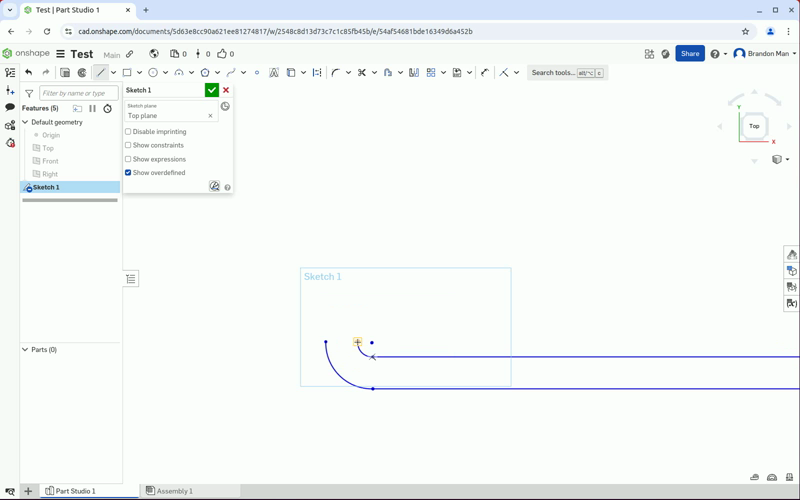
scroll(6)
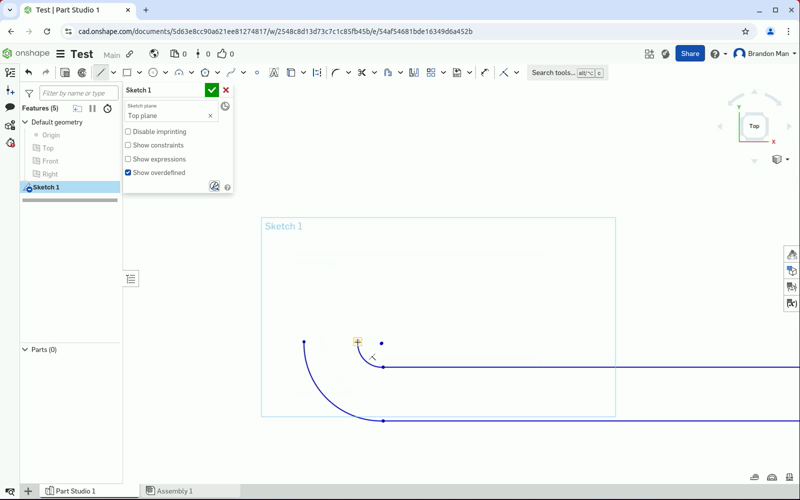
scroll(6)
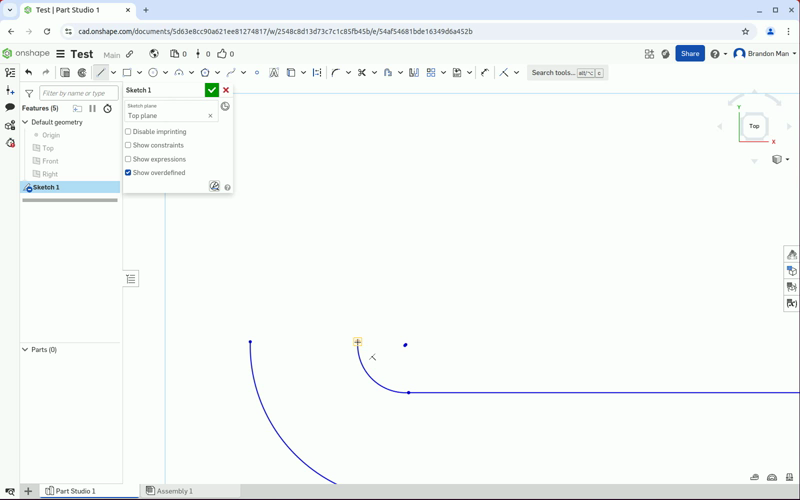
click(357, 341)
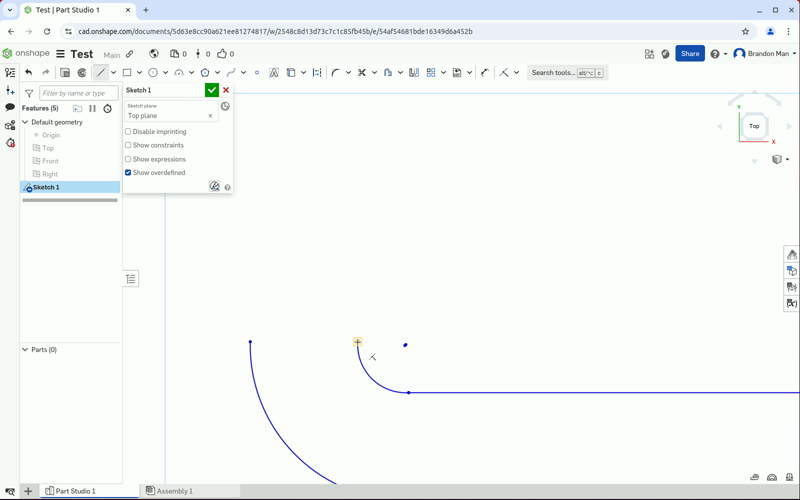
scroll(-6)
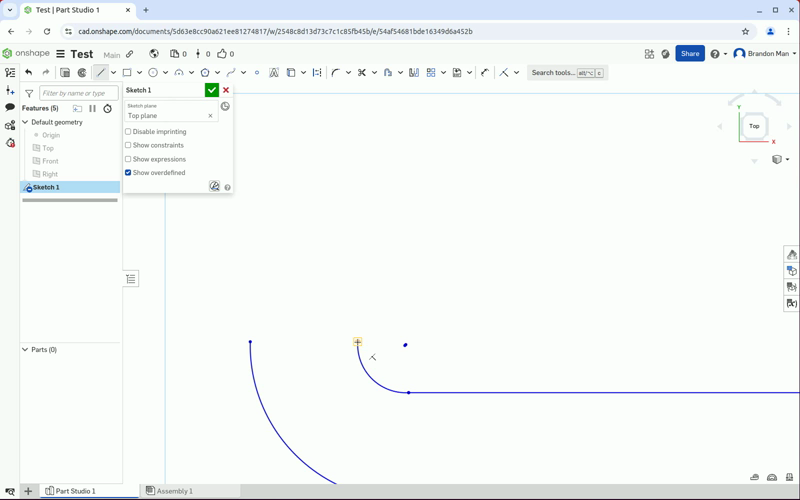
scroll(-6)
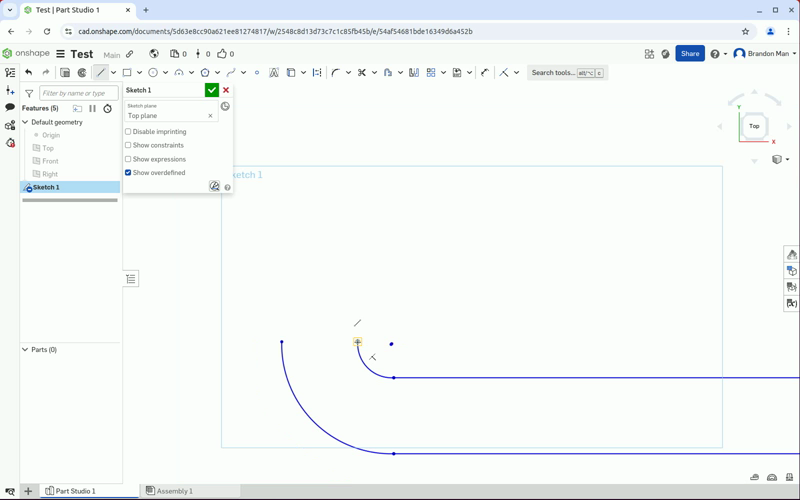
scroll(-6)
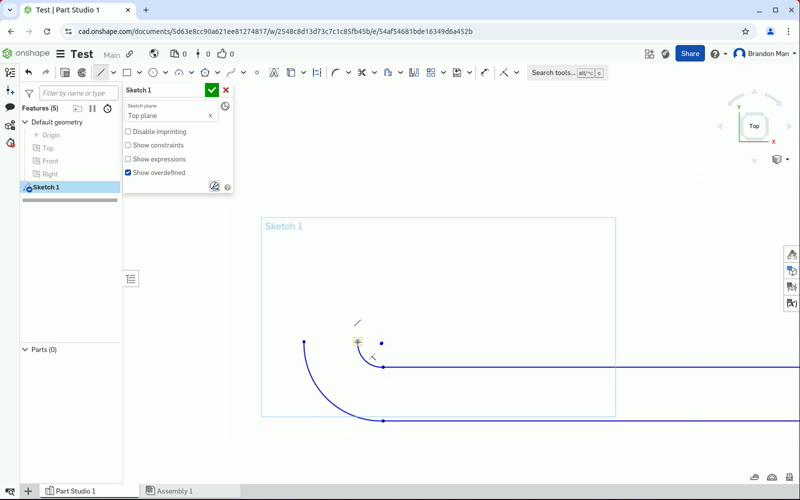
scroll(-6)
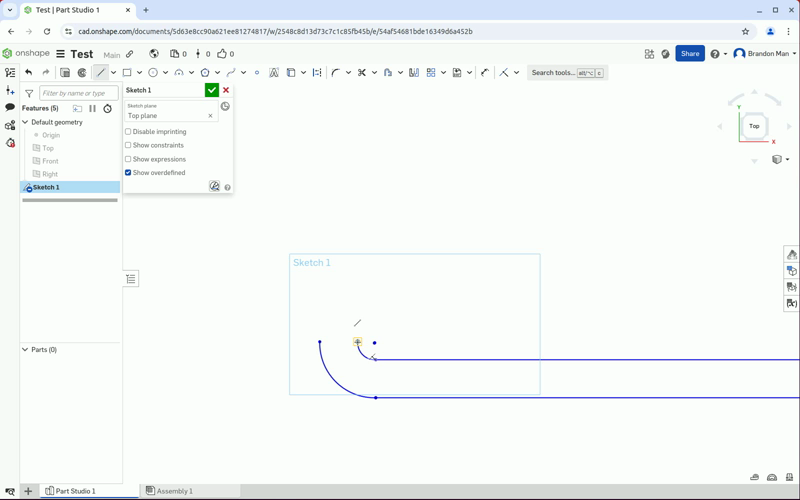
scroll(-6)
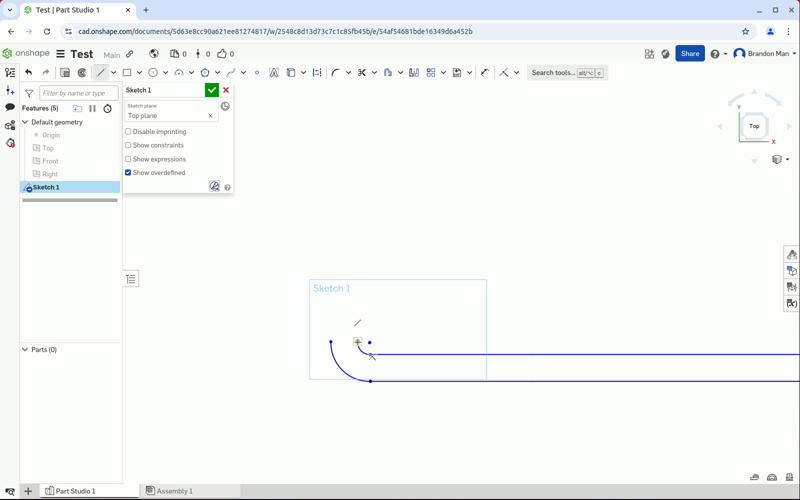
scroll(-6)
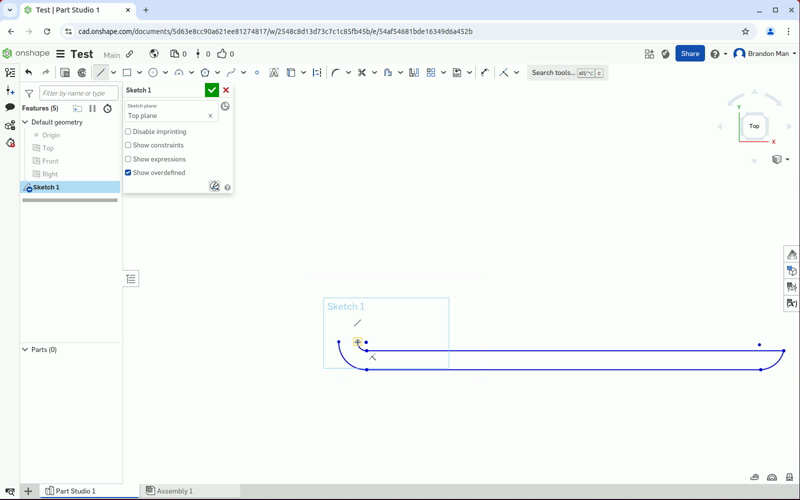
scroll(-6)
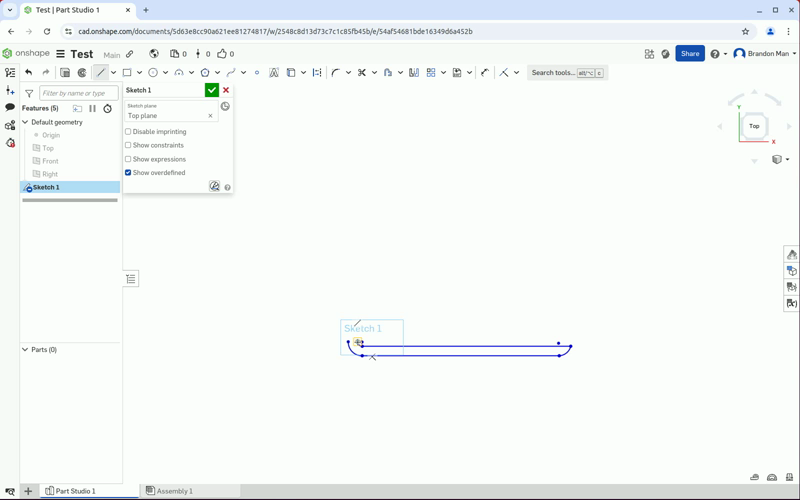
key_down(shift)
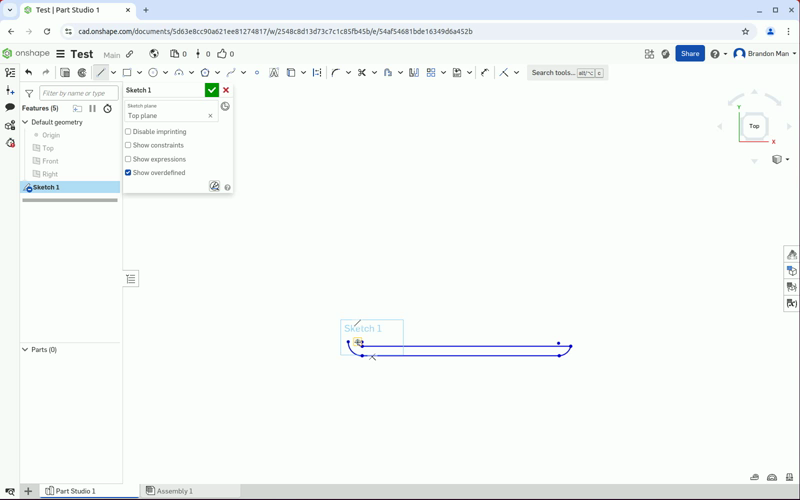
mouse_move(357, 226)
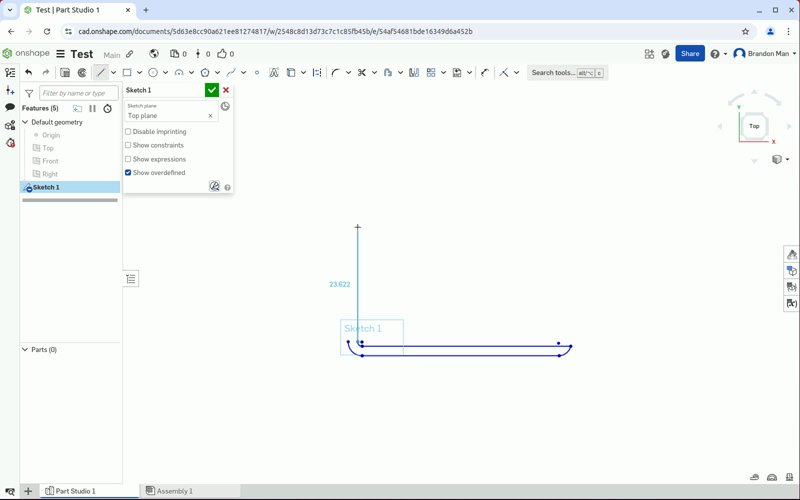
click(357, 226)
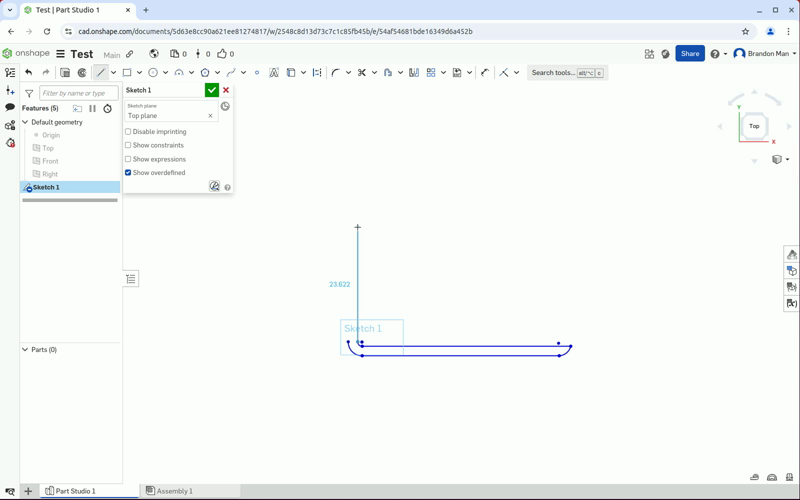
key_up(shift)
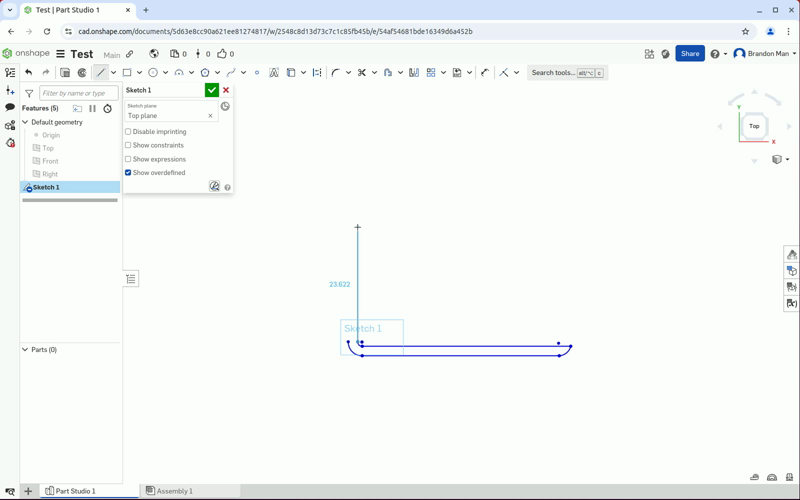
key(esc)
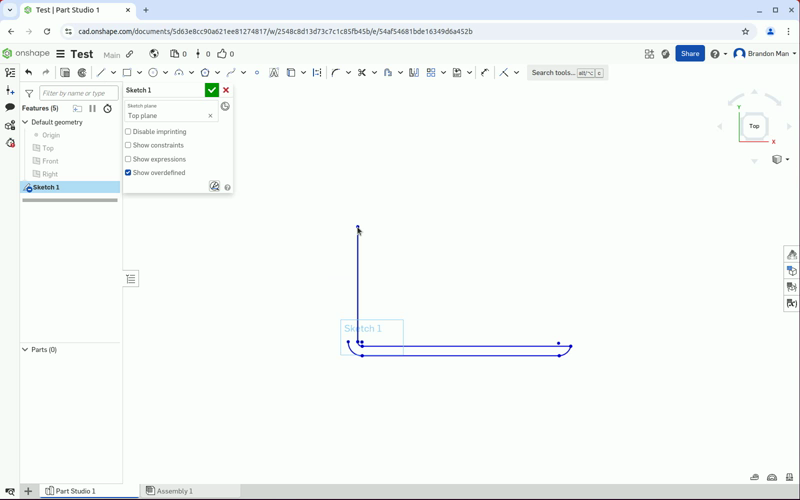
key(a)
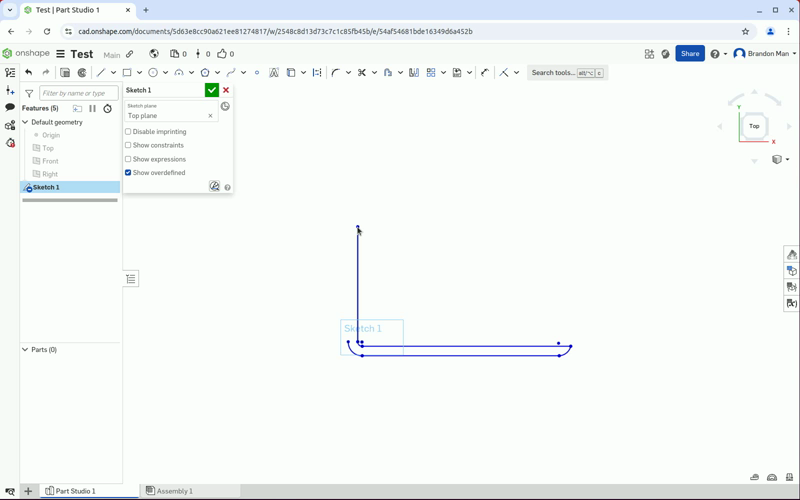
mouse_move(357, 226)
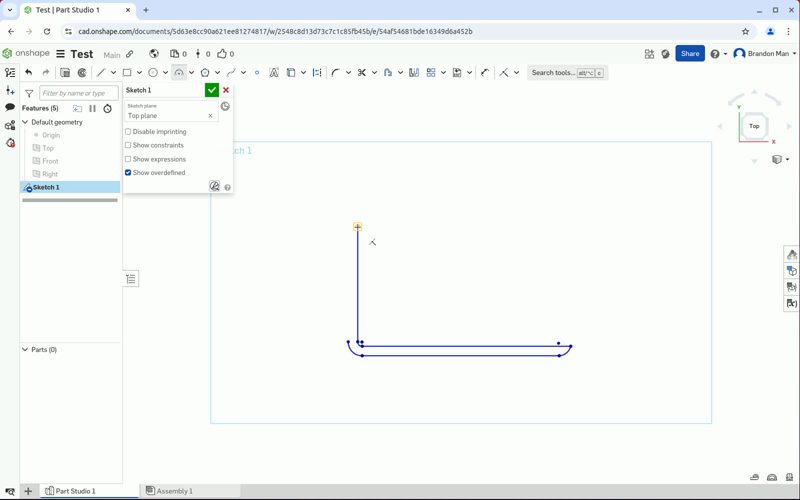
click(357, 226)
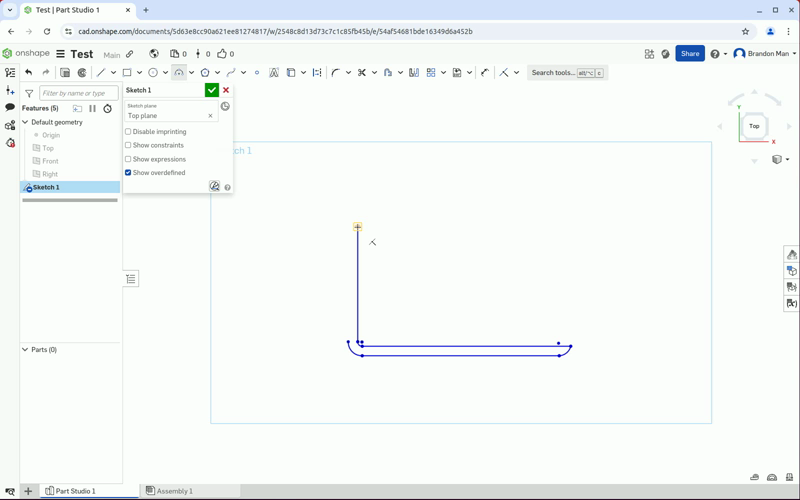
key_down(shift)
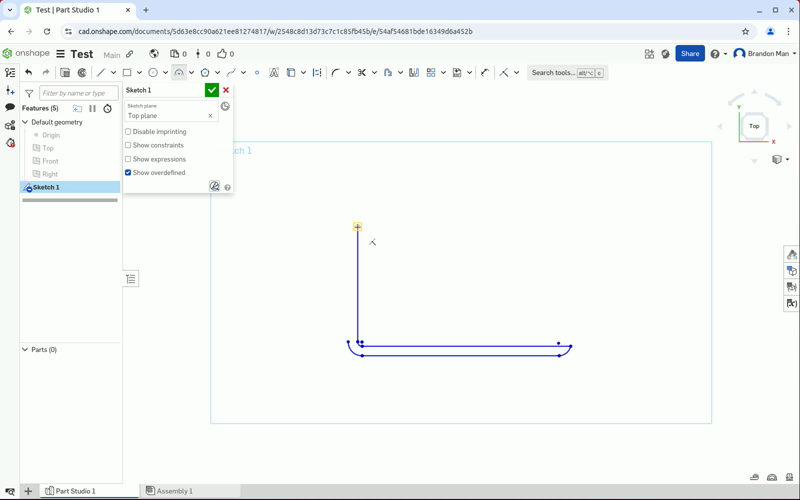
mouse_move(362, 222)
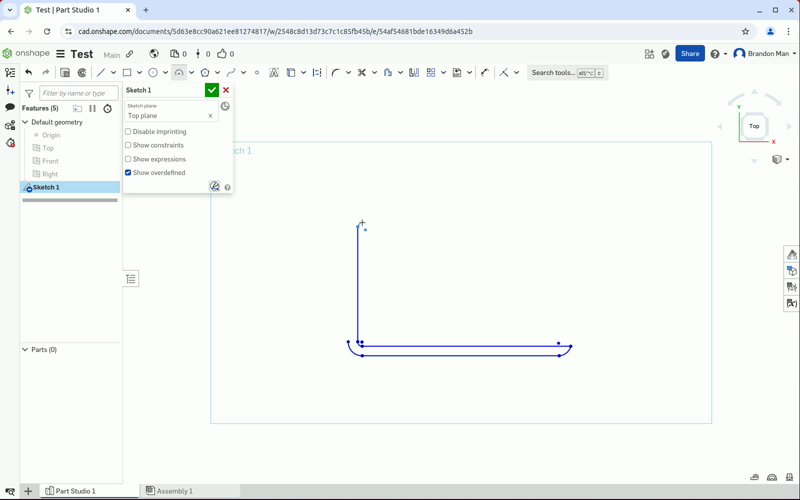
scroll(6)
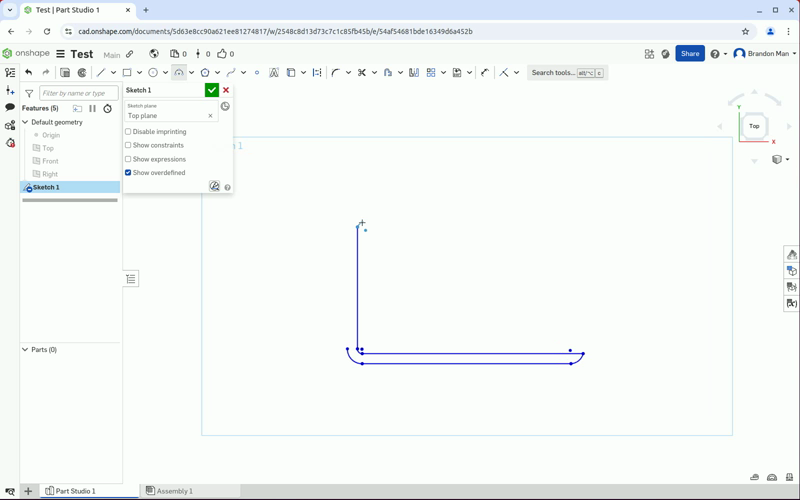
scroll(6)
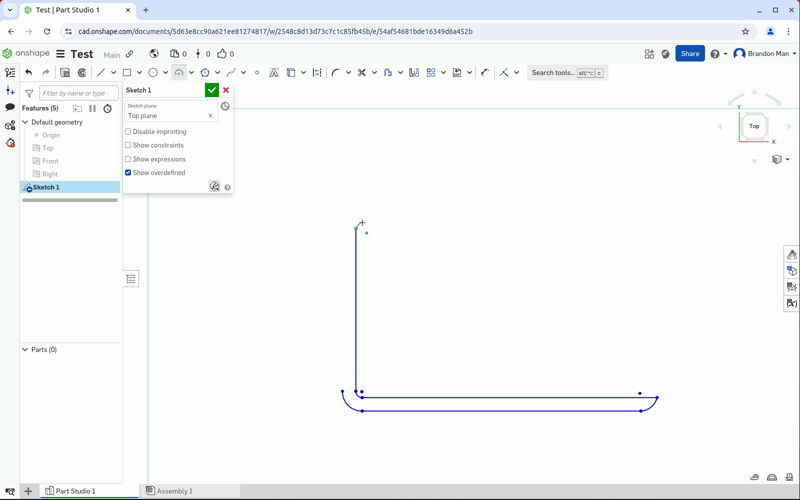
scroll(6)
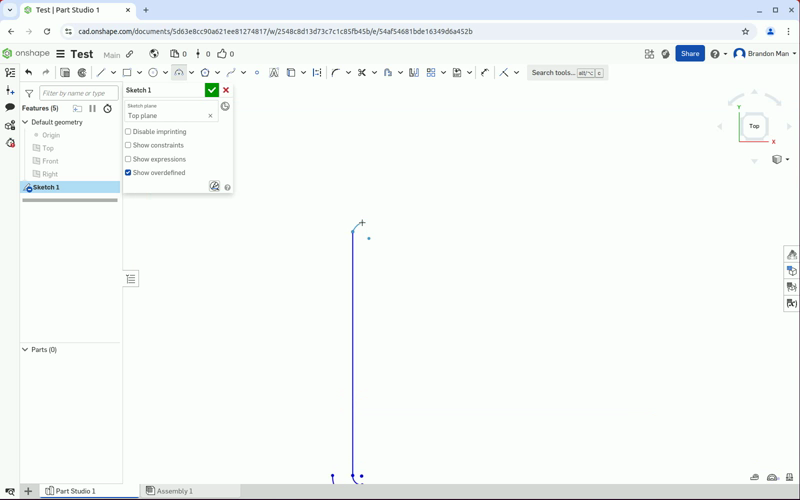
scroll(6)
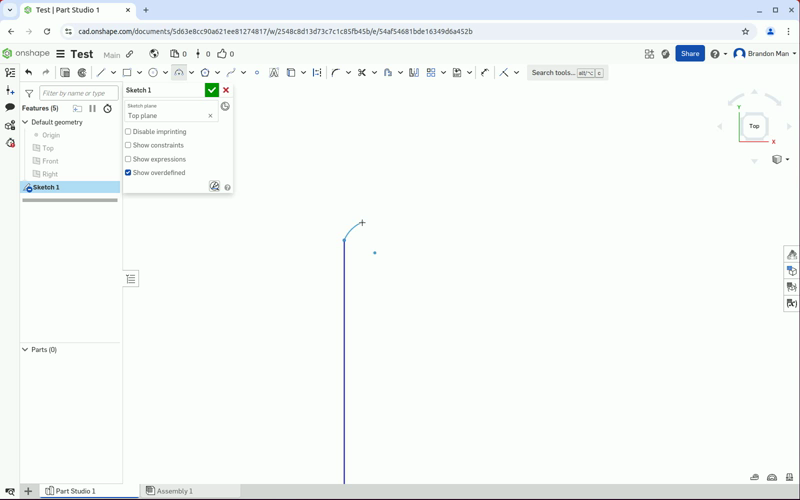
scroll(6)
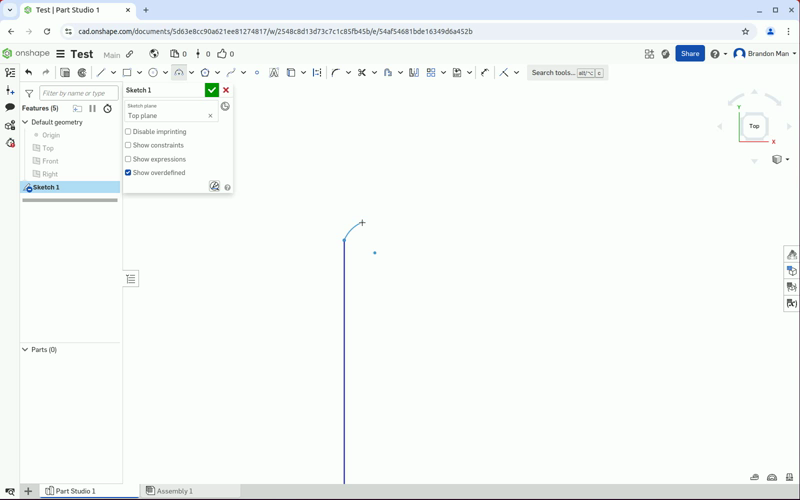
scroll(6)
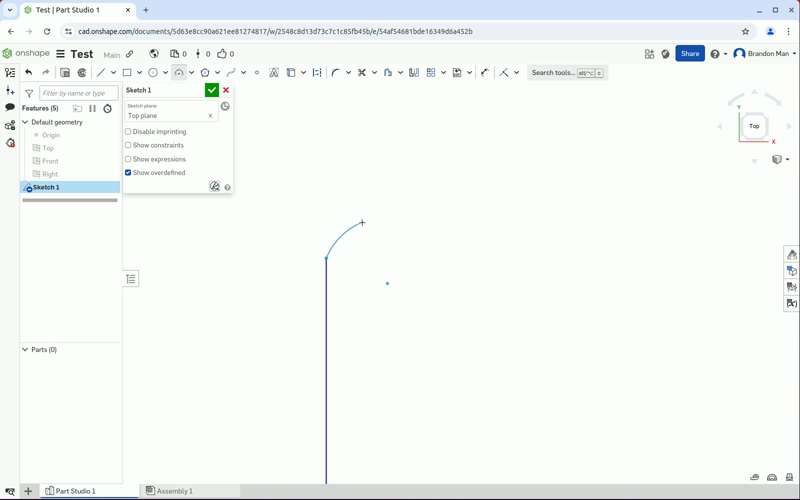
scroll(6)
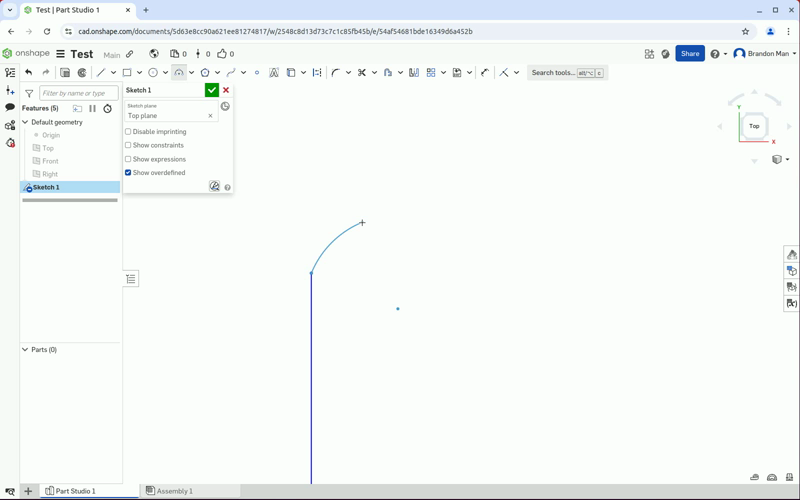
click(362, 222)
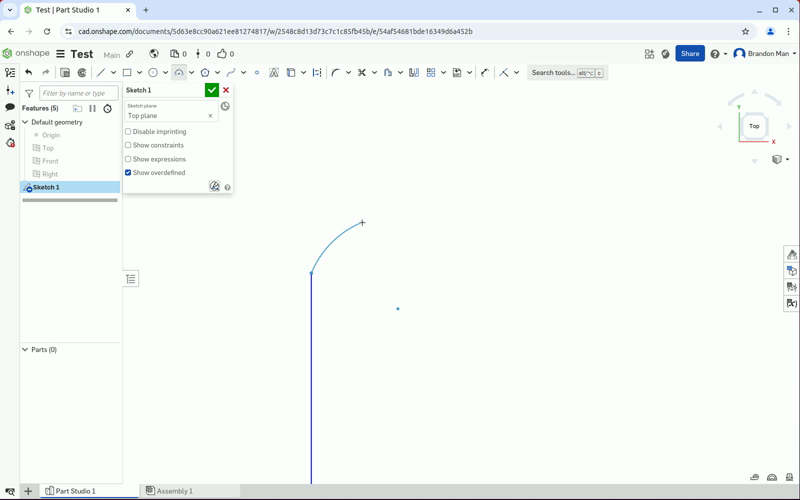
scroll(-6)
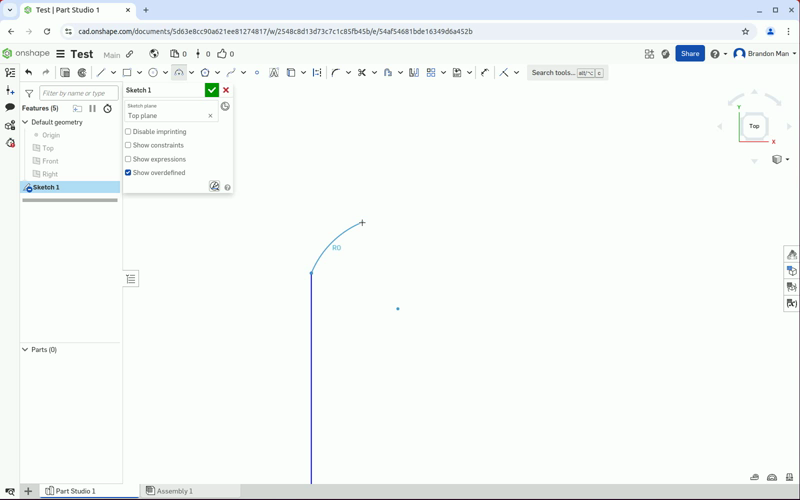
scroll(-6)
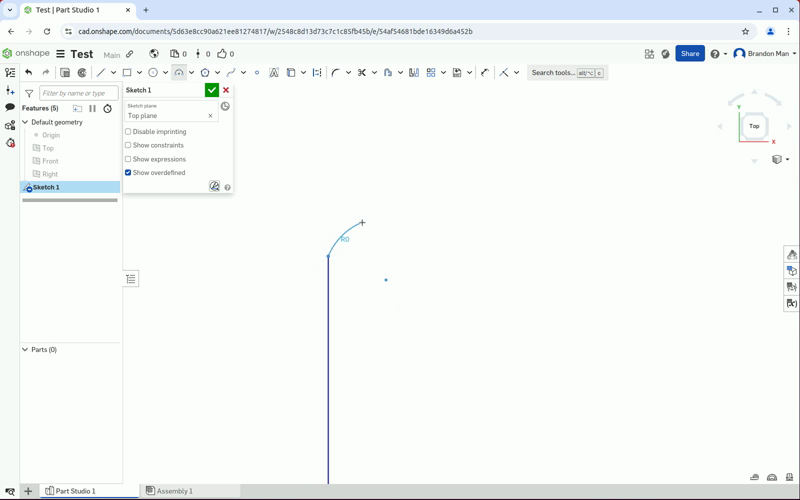
scroll(-6)
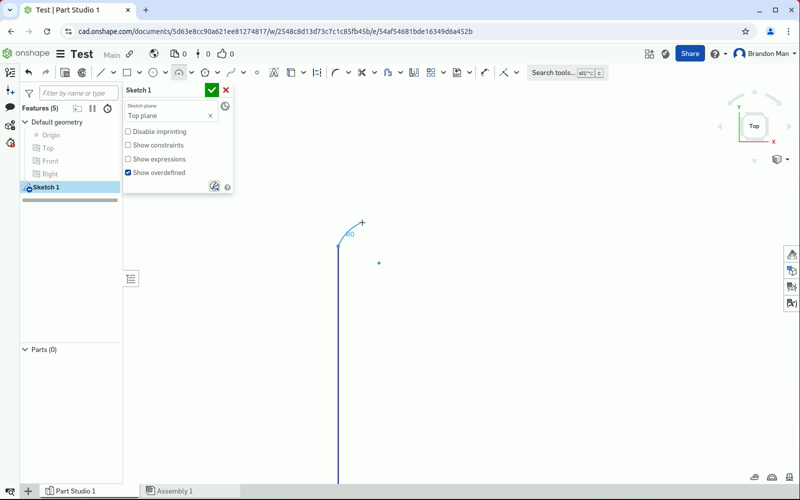
scroll(-6)
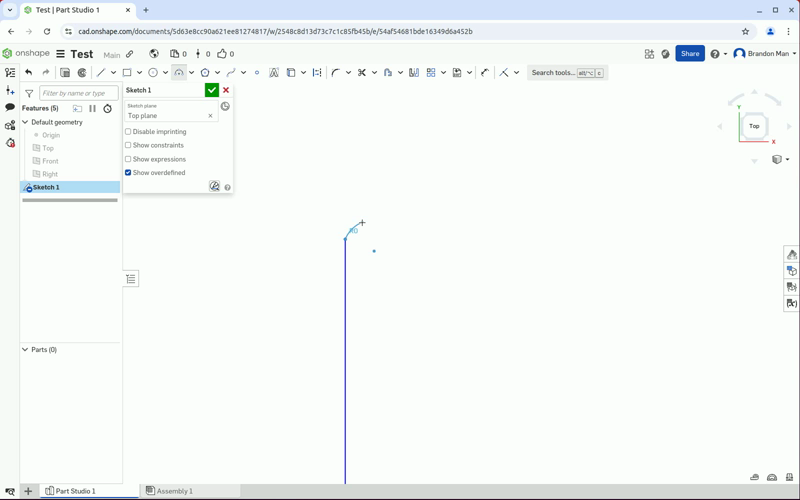
scroll(-6)
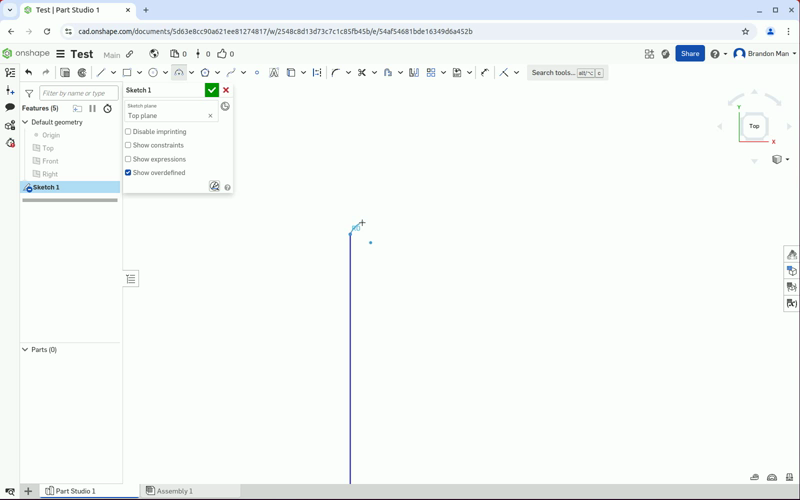
scroll(-6)
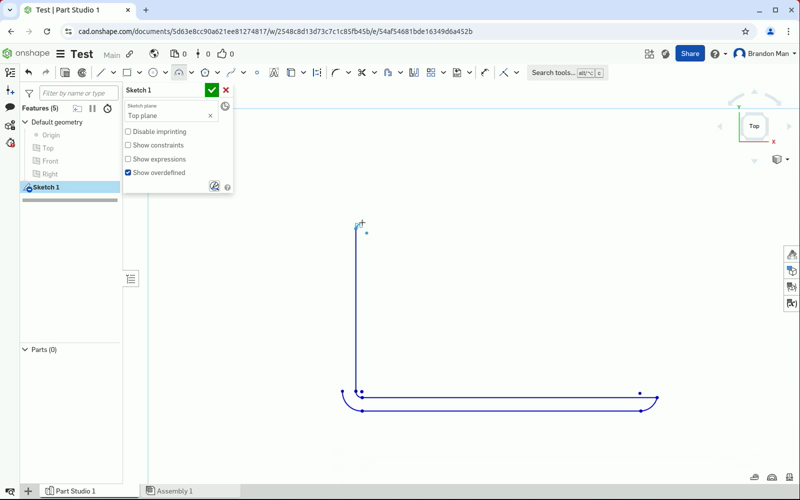
scroll(-6)
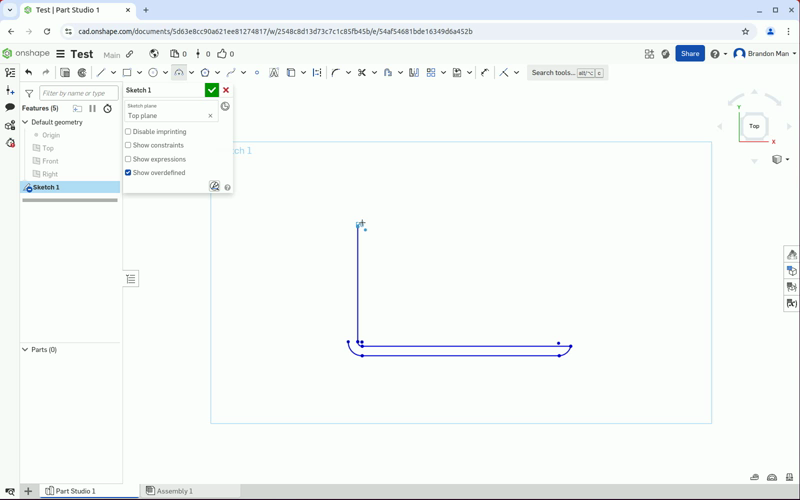
mouse_move(359, 223)
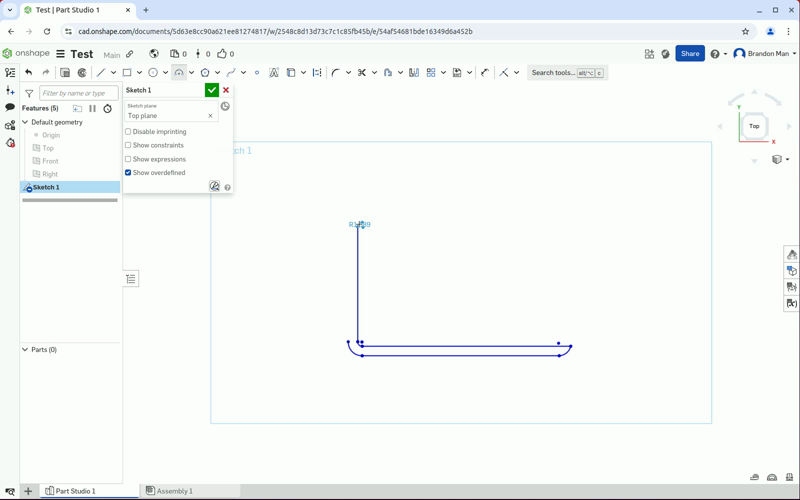
scroll(6)
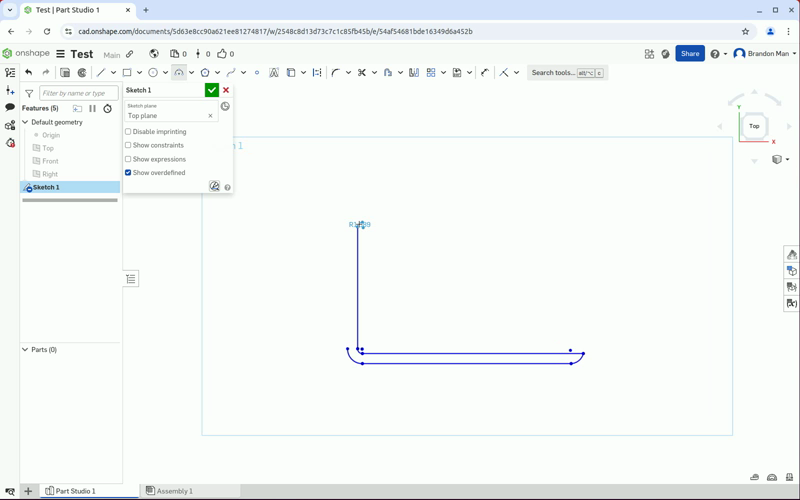
scroll(6)
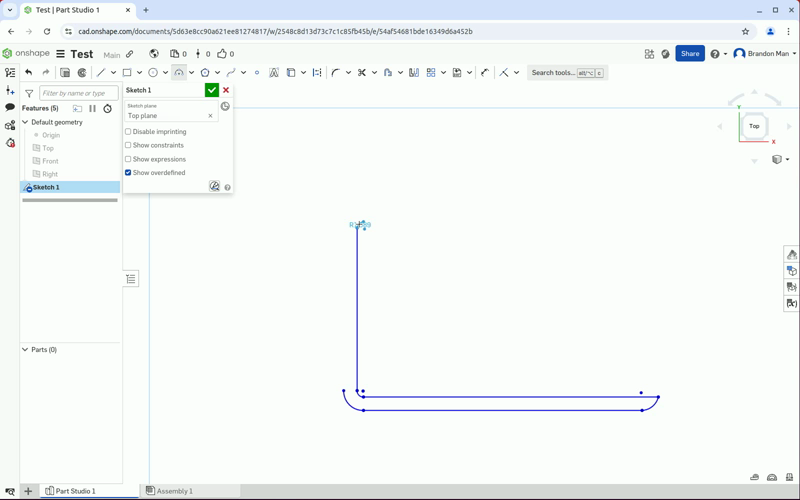
scroll(6)
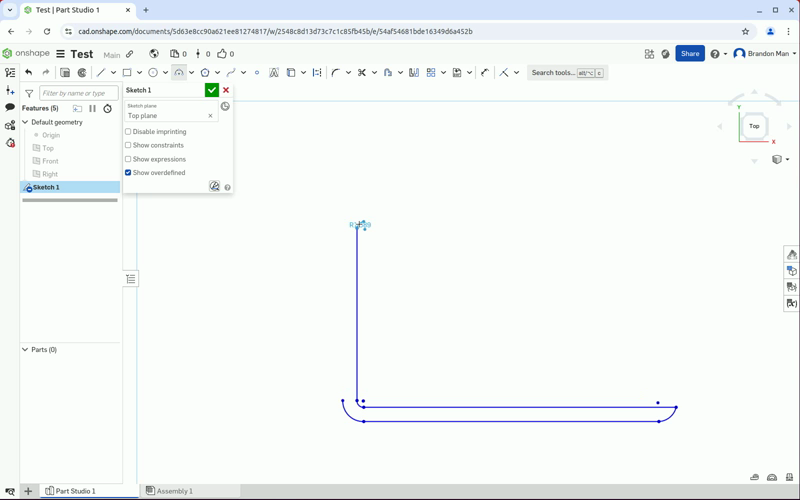
scroll(6)
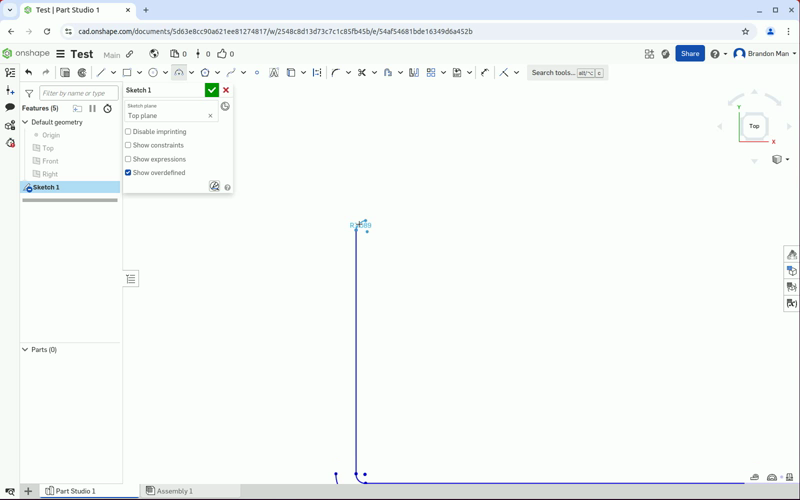
scroll(6)
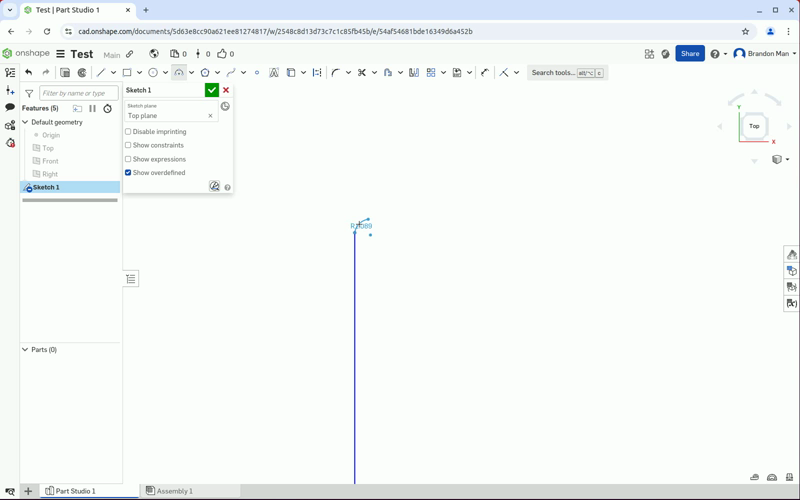
scroll(6)
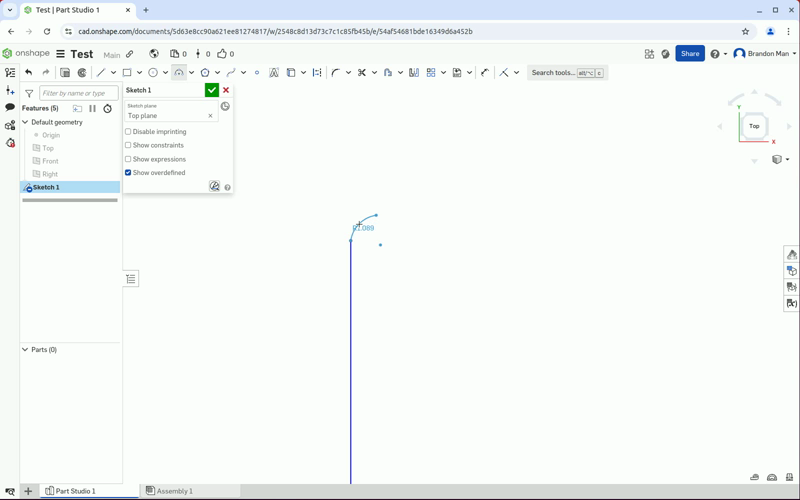
scroll(6)
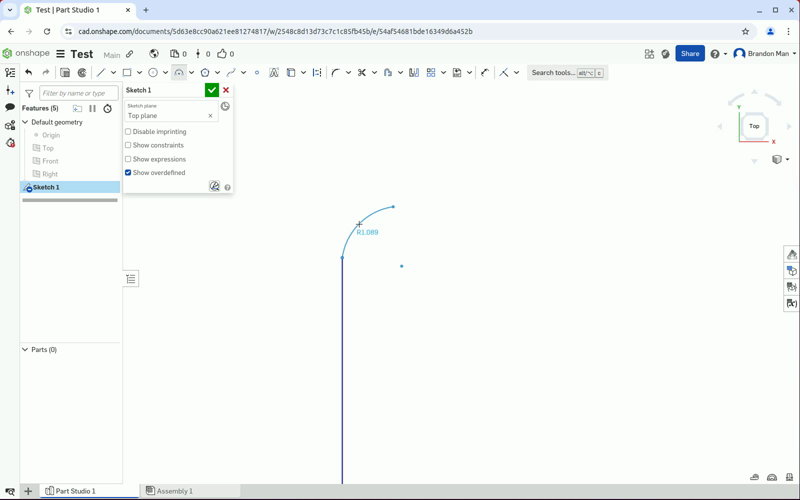
click(359, 223)
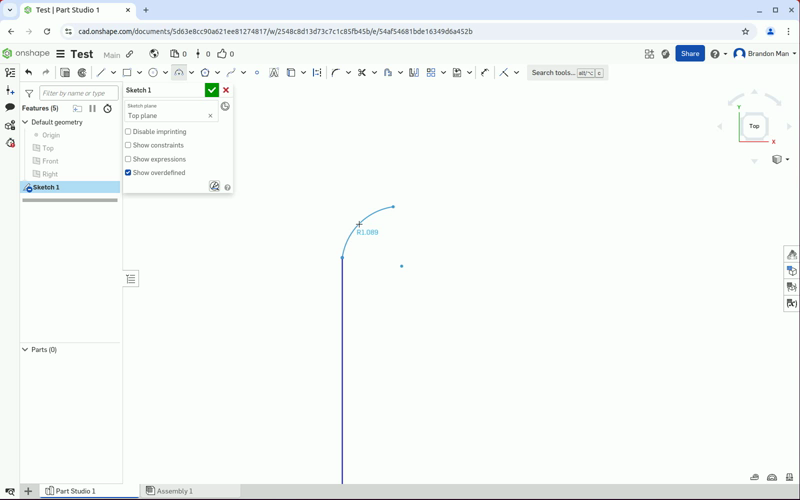
scroll(-6)
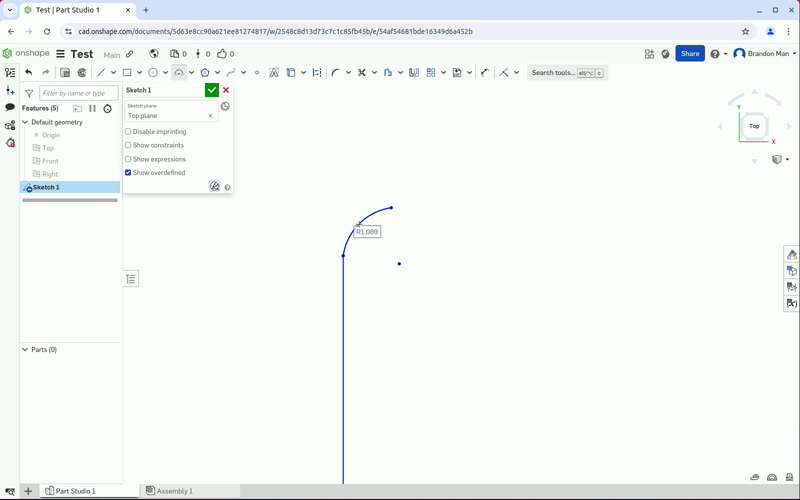
scroll(-6)
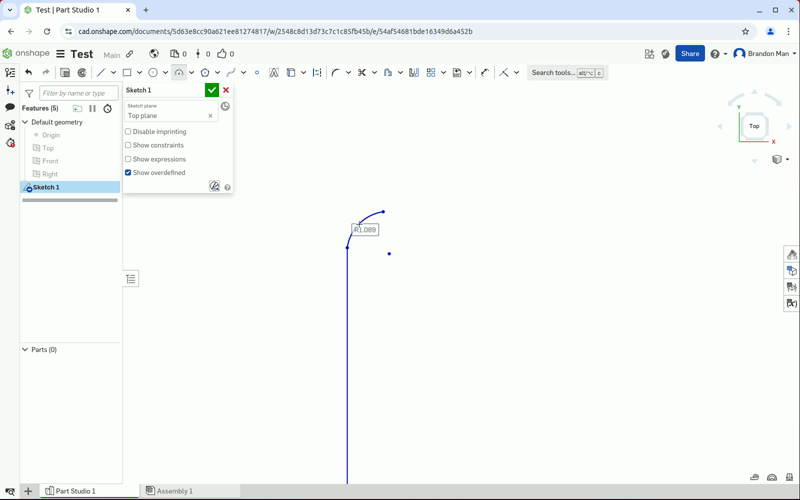
scroll(-6)
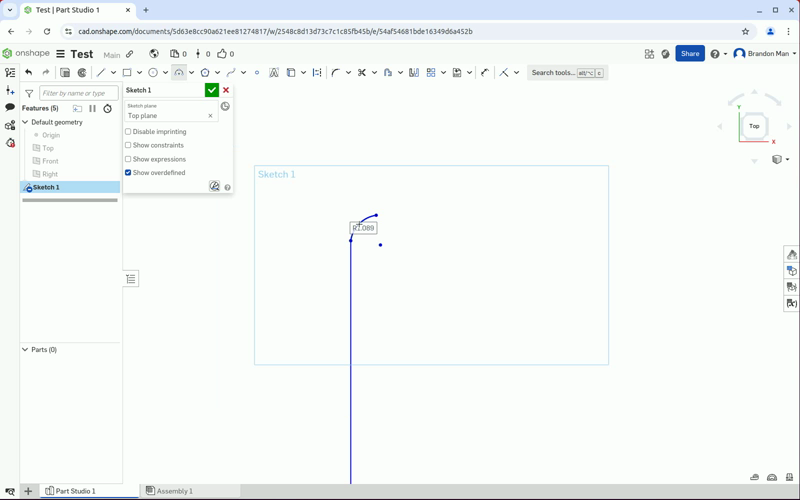
scroll(-6)
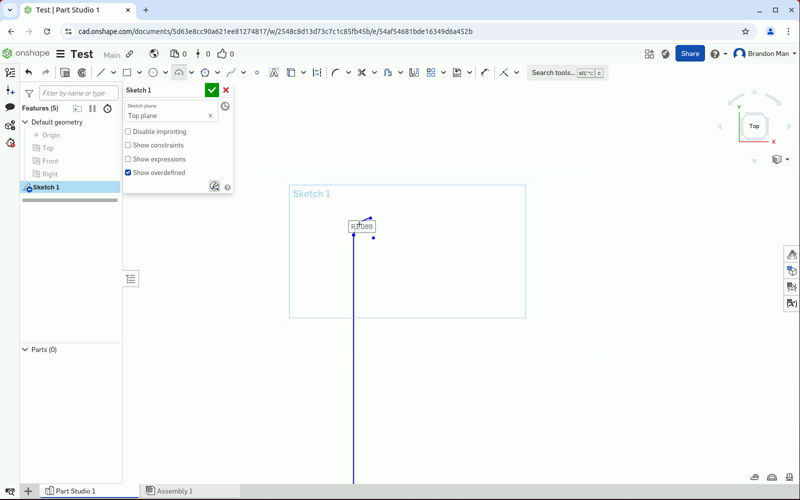
scroll(-6)
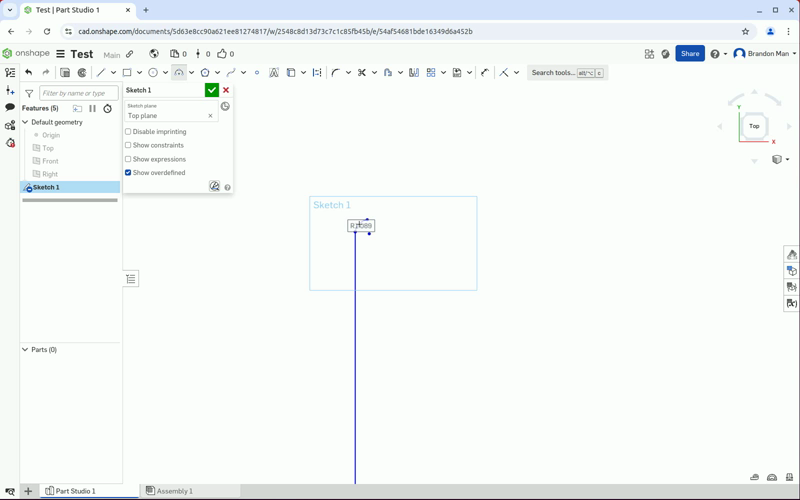
scroll(-6)
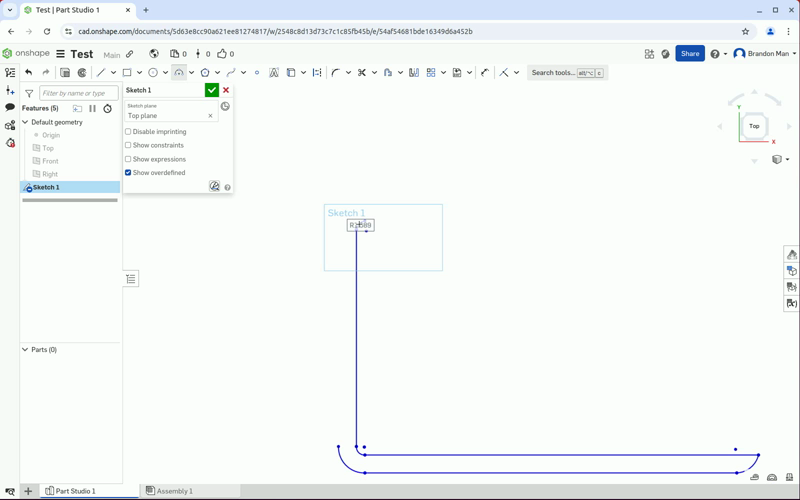
scroll(-6)
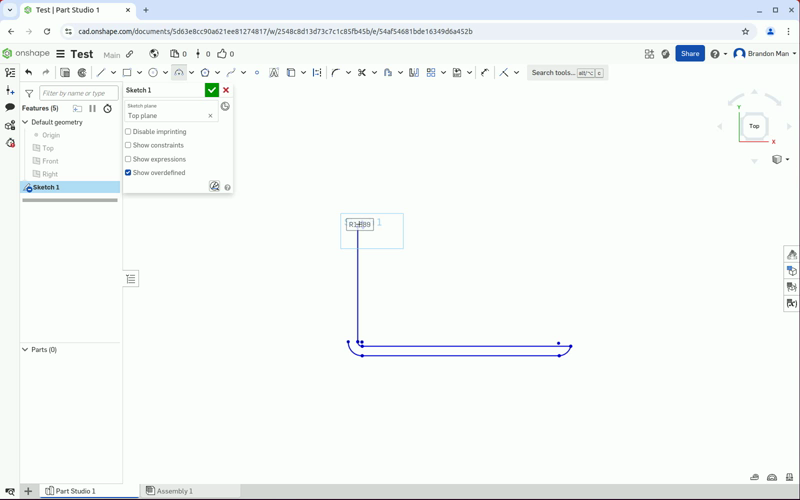
key_up(shift)
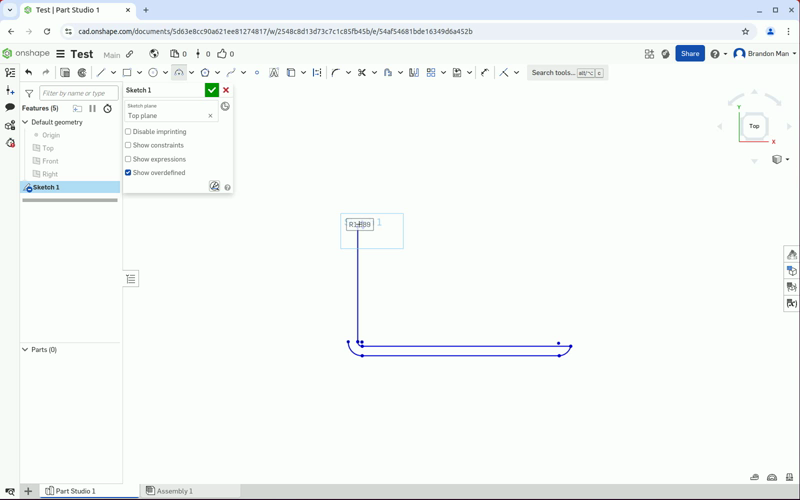
key(esc)
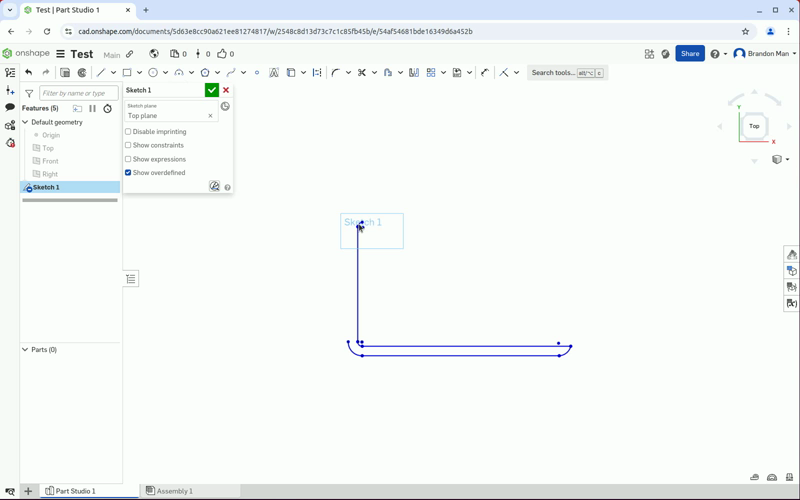
key(l)
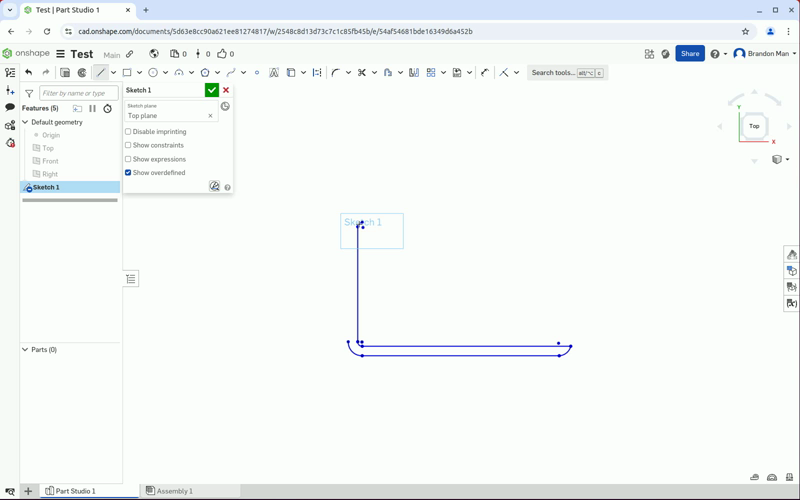
mouse_move(362, 222)
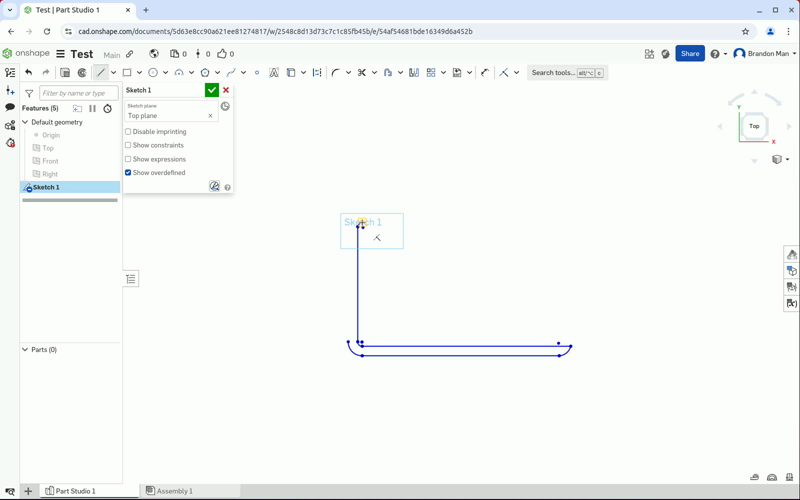
scroll(6)
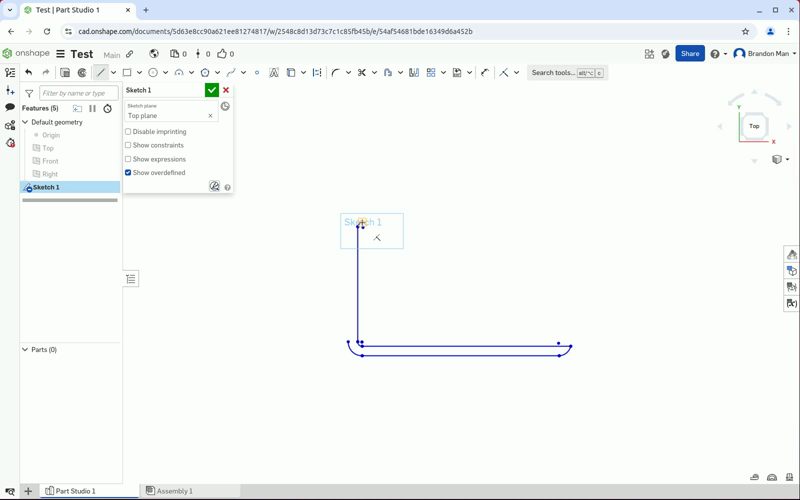
scroll(6)
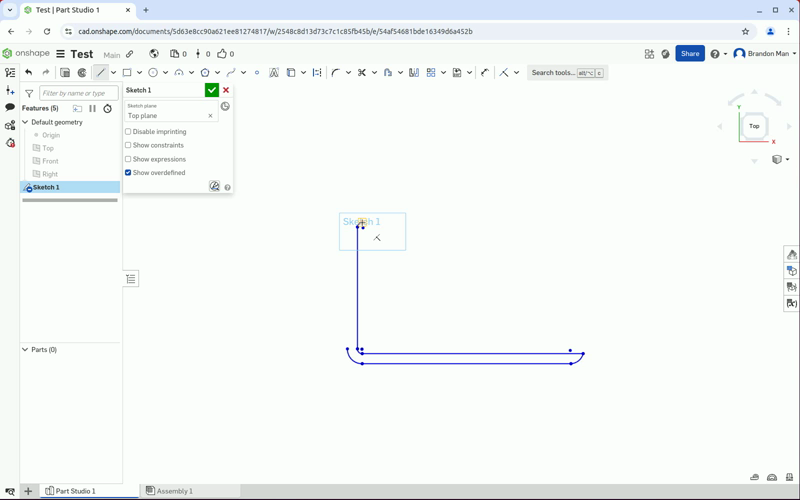
scroll(6)
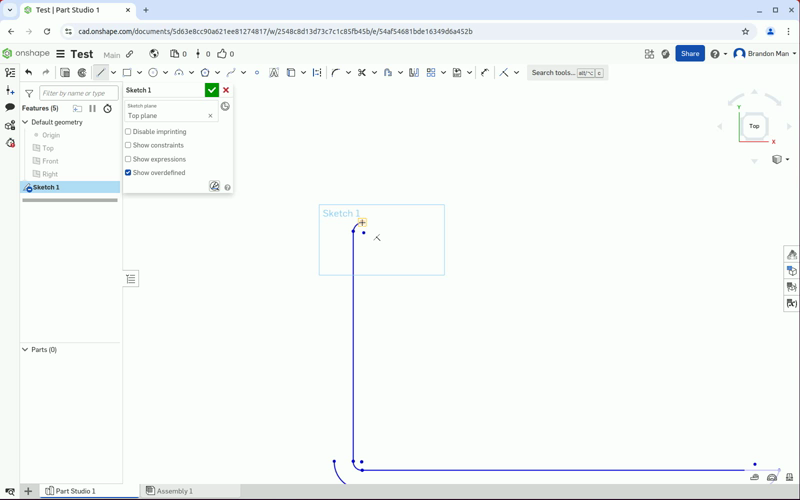
scroll(6)
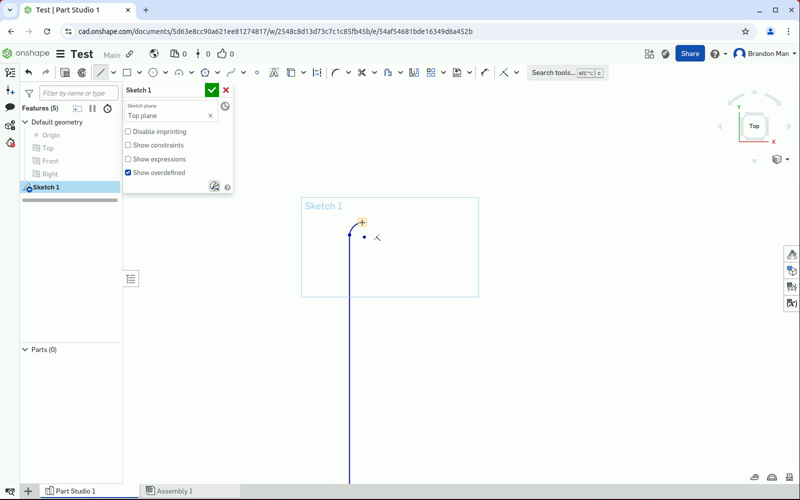
scroll(6)
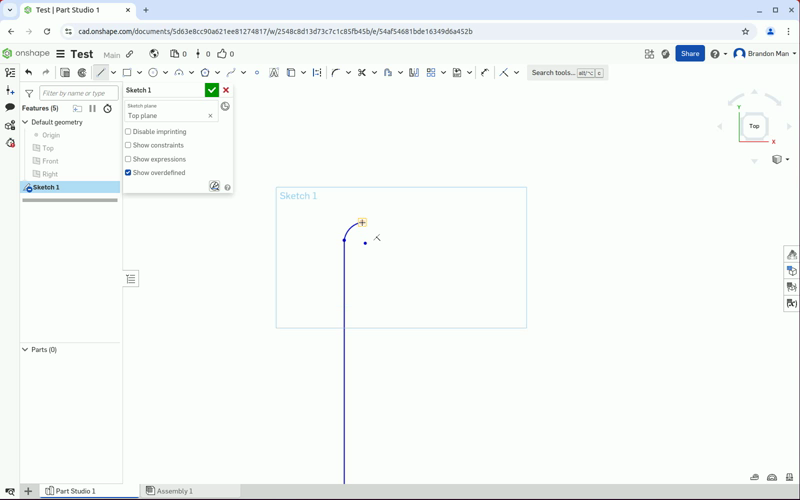
scroll(6)
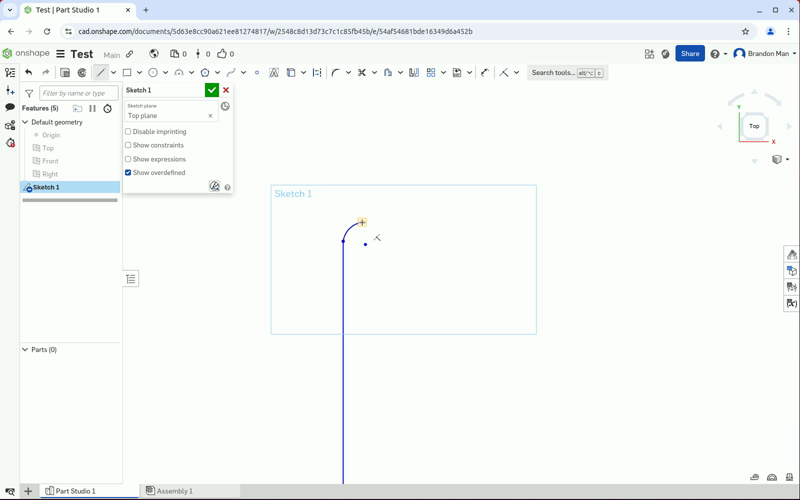
scroll(6)
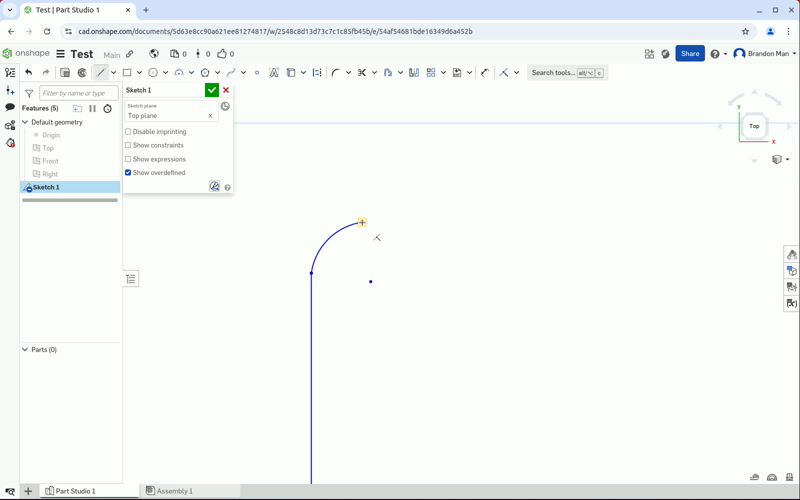
click(362, 222)
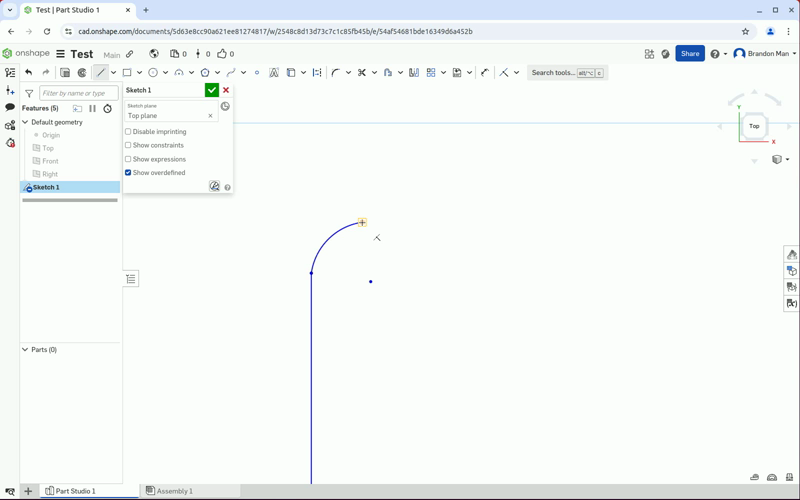
scroll(-6)
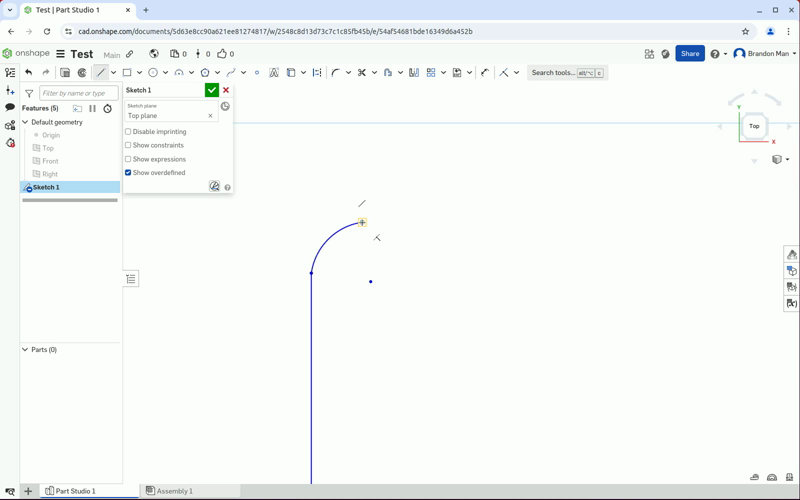
scroll(-6)
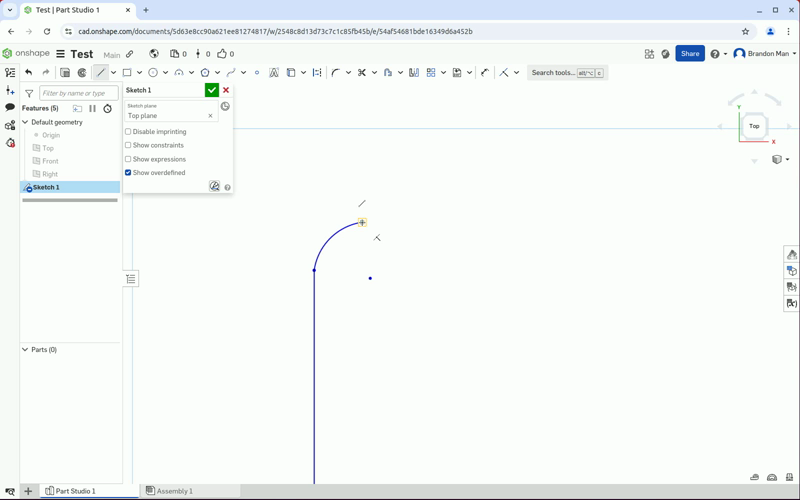
scroll(-6)
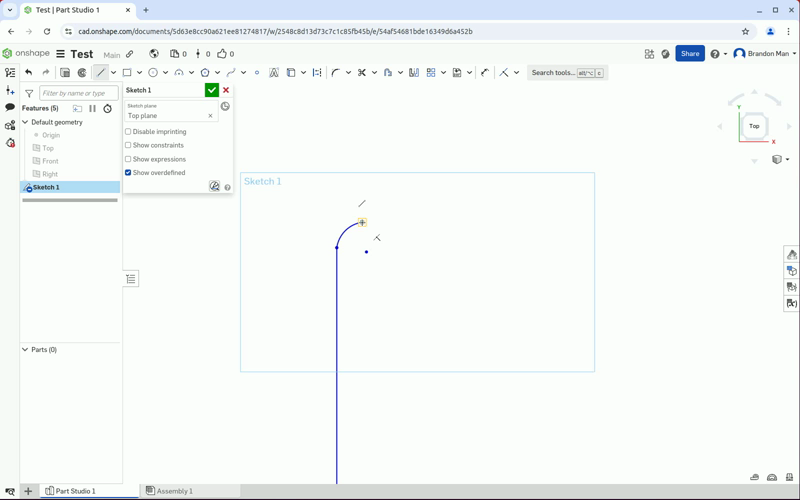
scroll(-6)
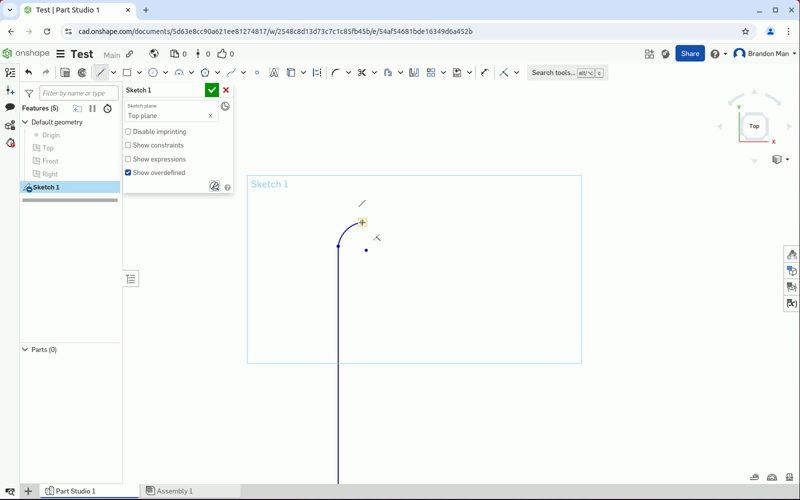
scroll(-6)
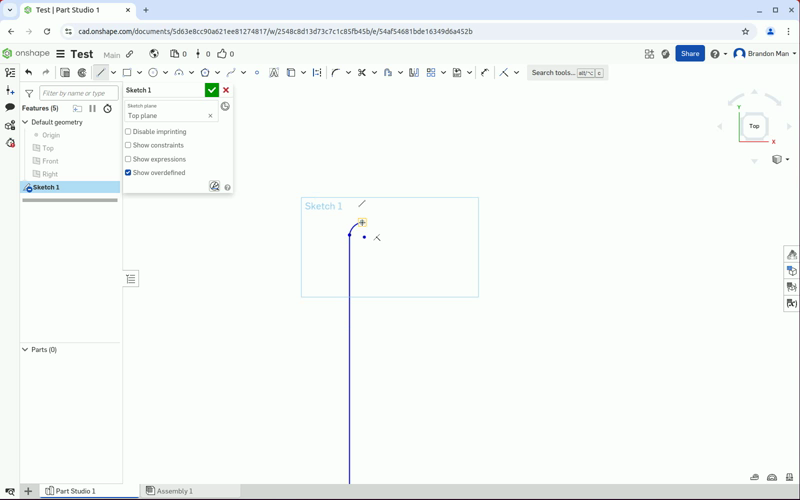
scroll(-6)
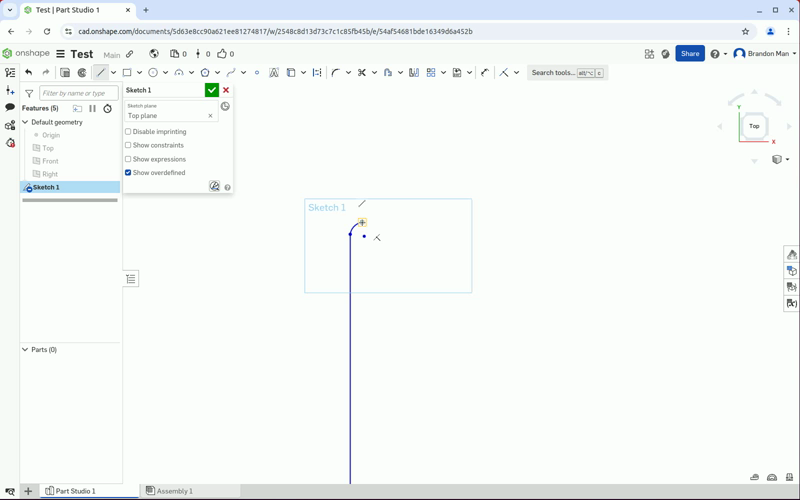
scroll(-6)
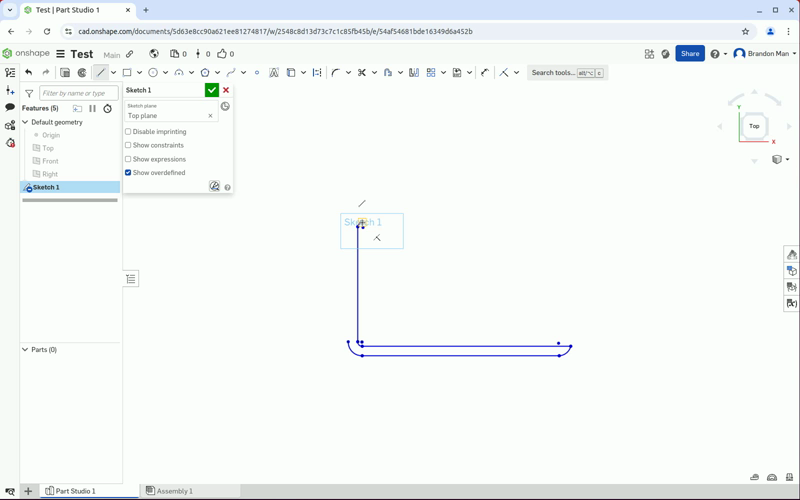
key_down(shift)
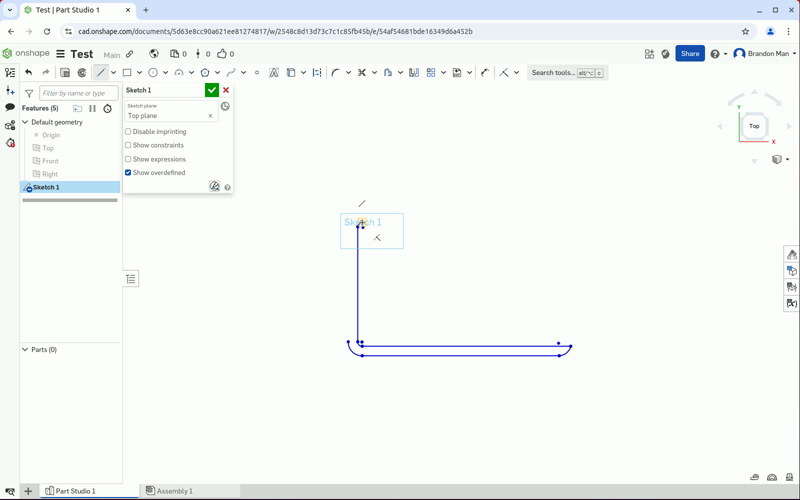
mouse_move(570, 222)
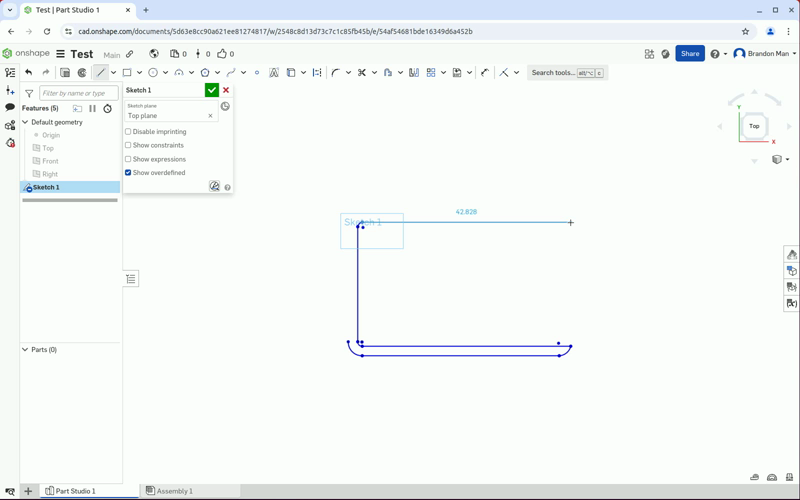
click(570, 222)
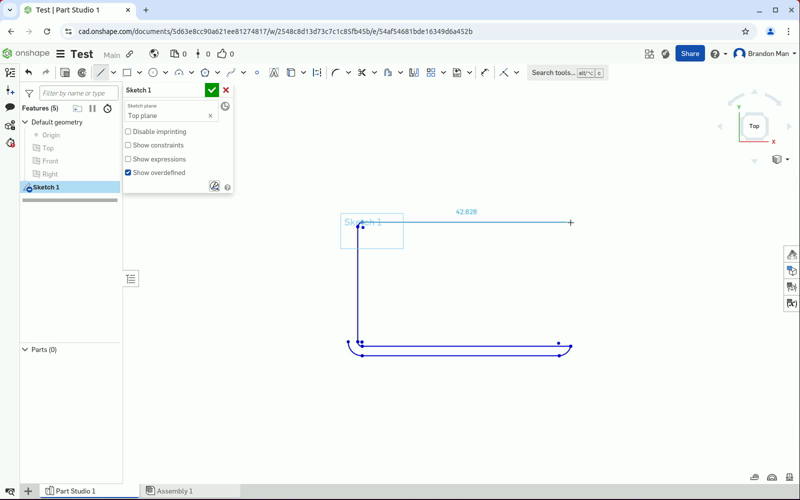
key_up(shift)
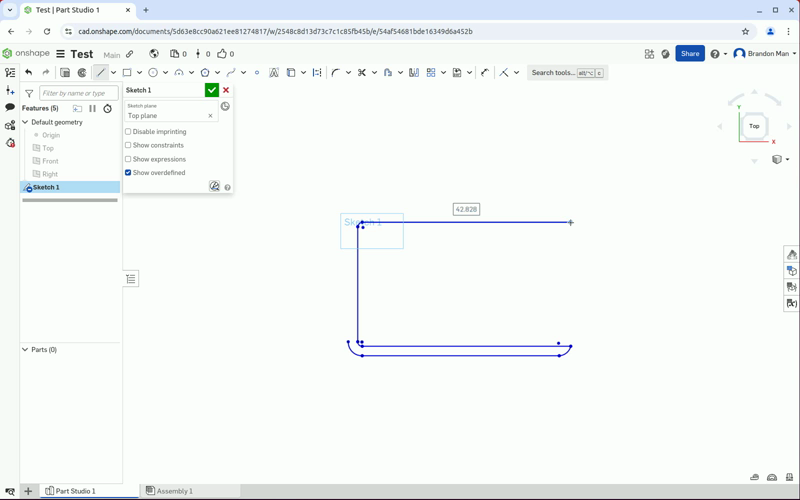
key(esc)
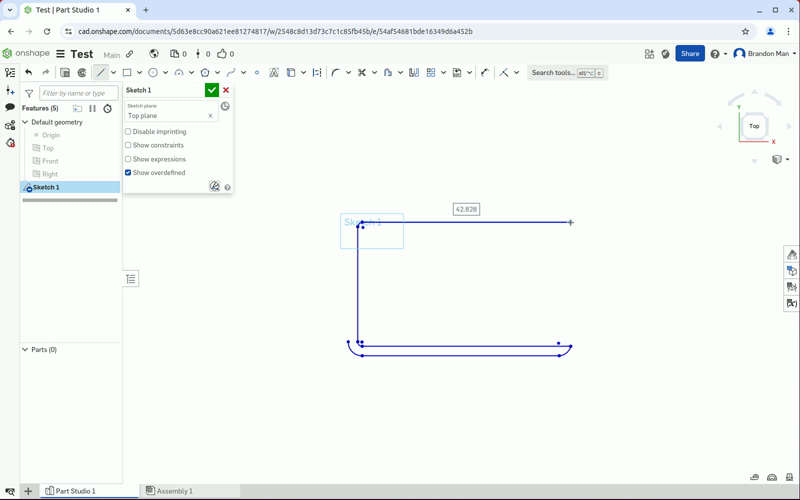
key(a)
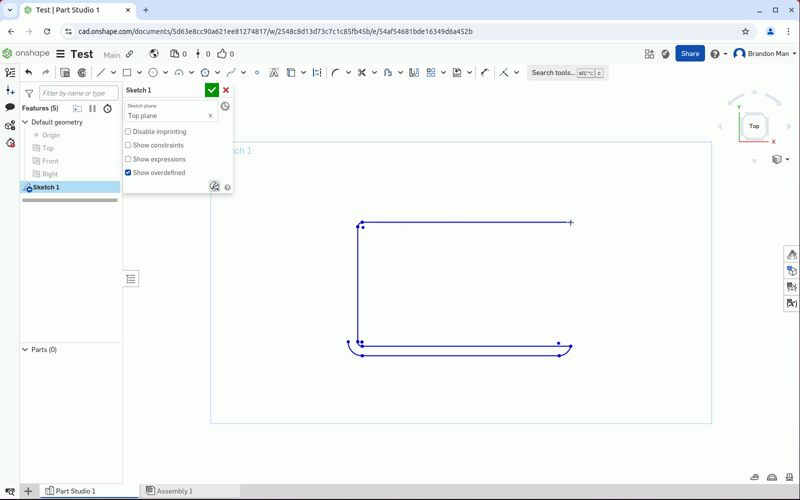
mouse_move(570, 222)
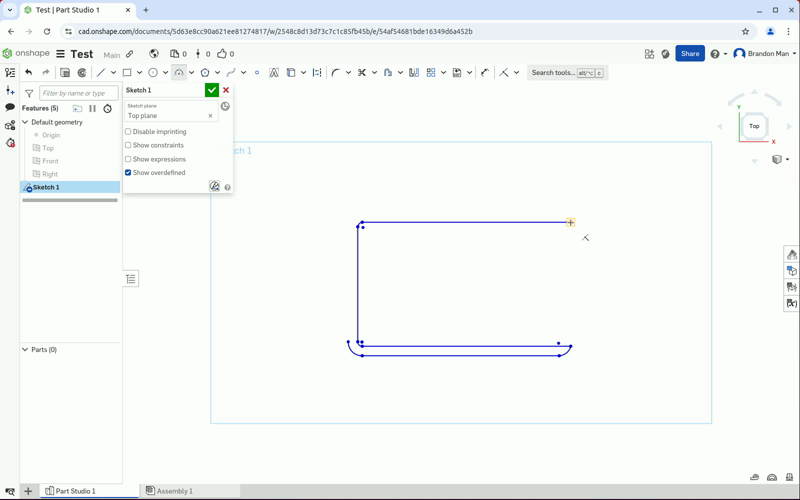
click(570, 222)
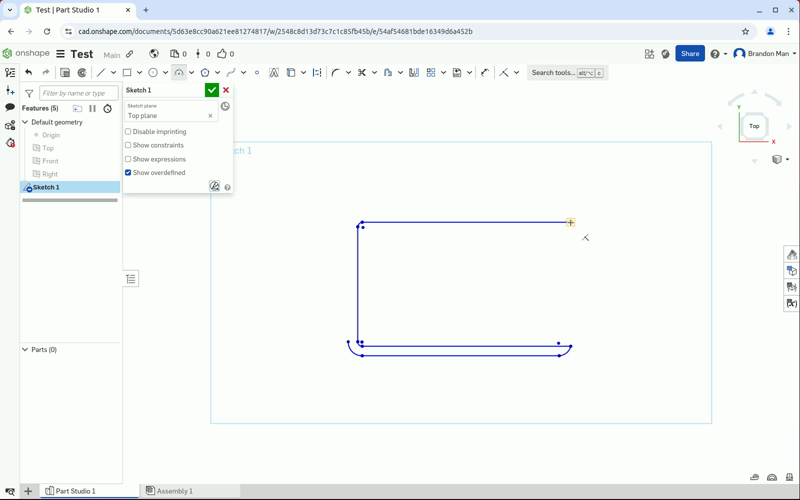
key_down(shift)
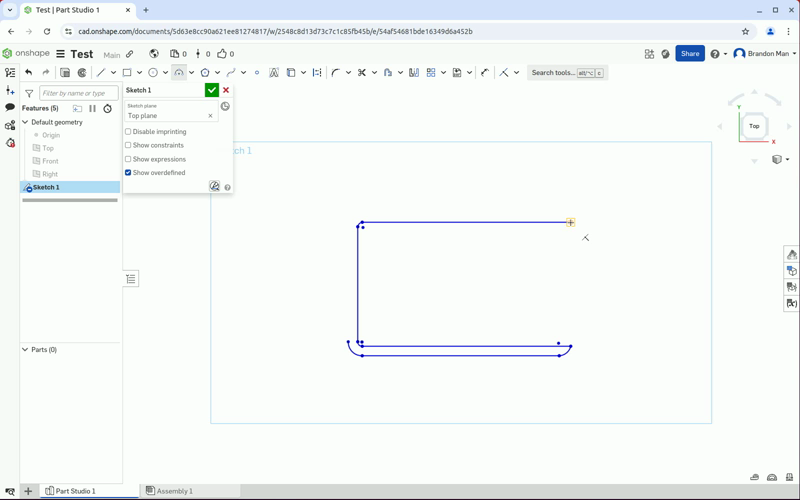
mouse_move(559, 212)
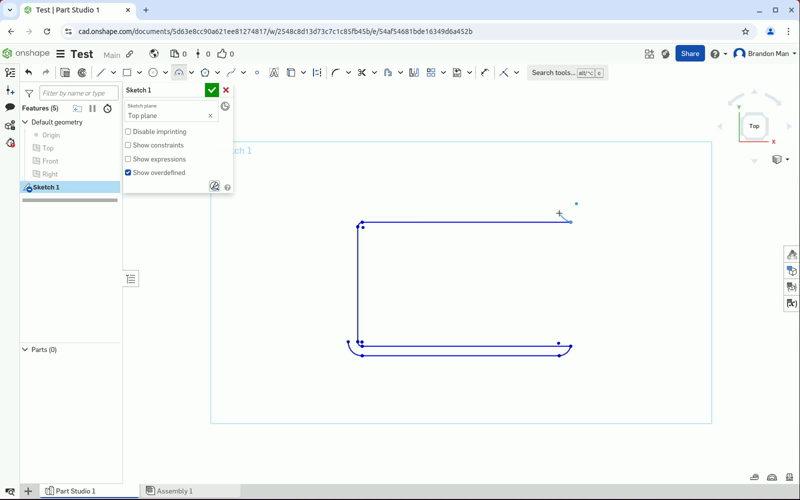
click(559, 212)
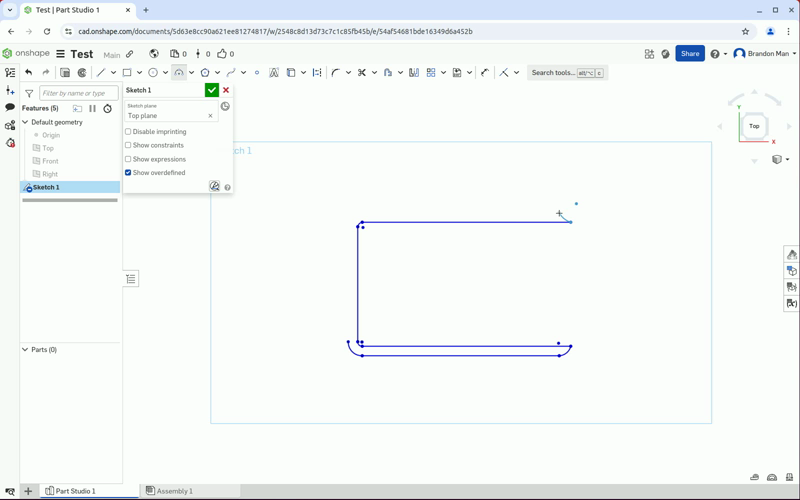
mouse_move(566, 215)
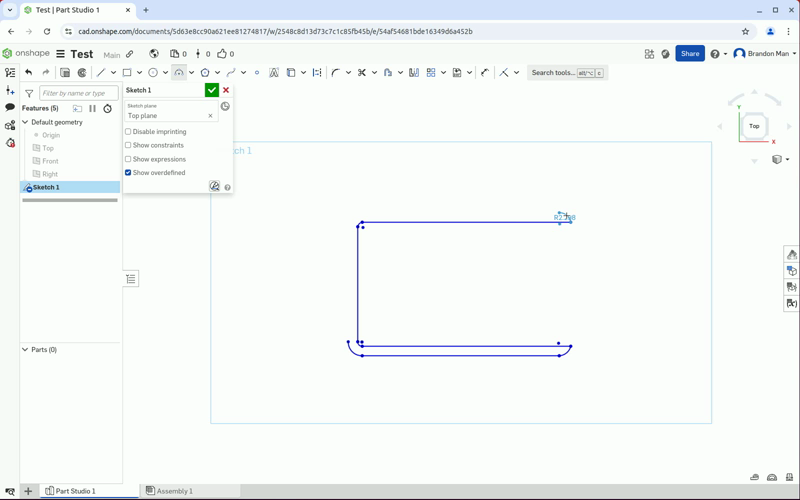
click(566, 215)
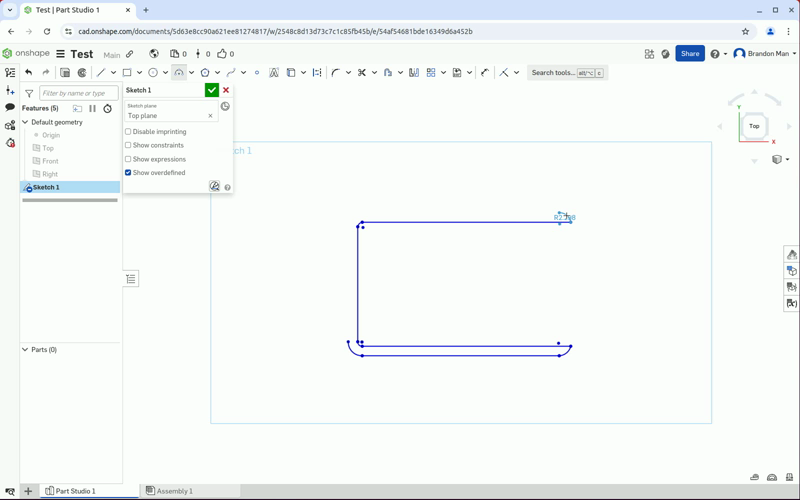
key_up(shift)
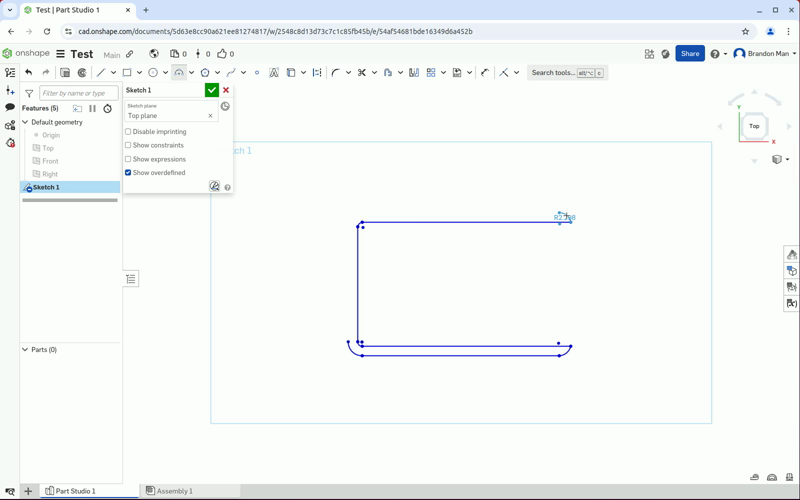
key(esc)
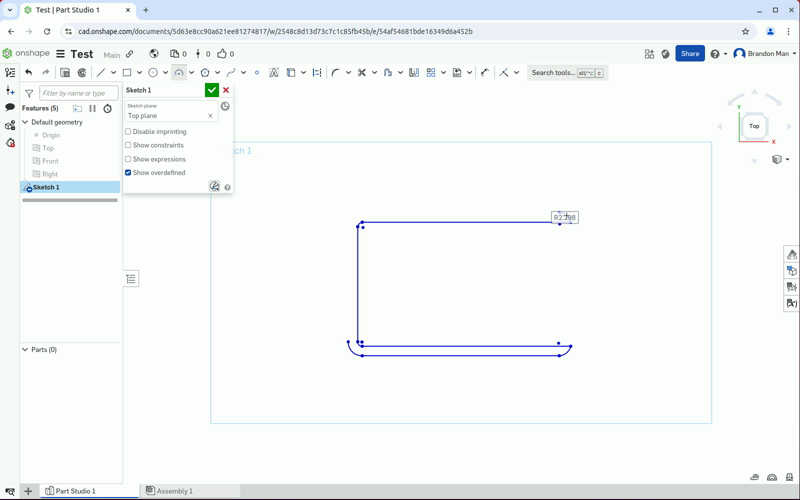
key(l)
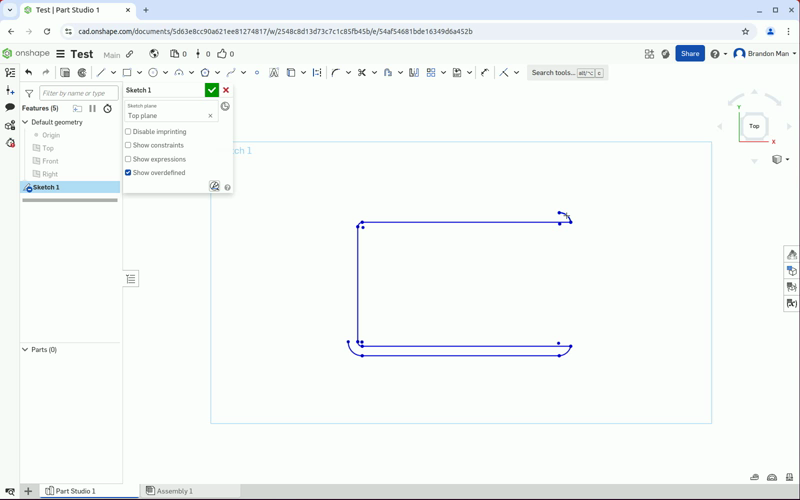
mouse_move(559, 212)
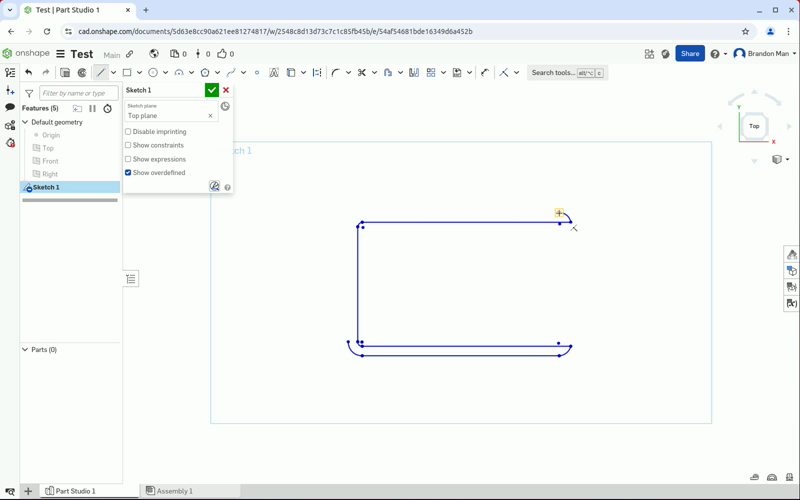
click(559, 212)
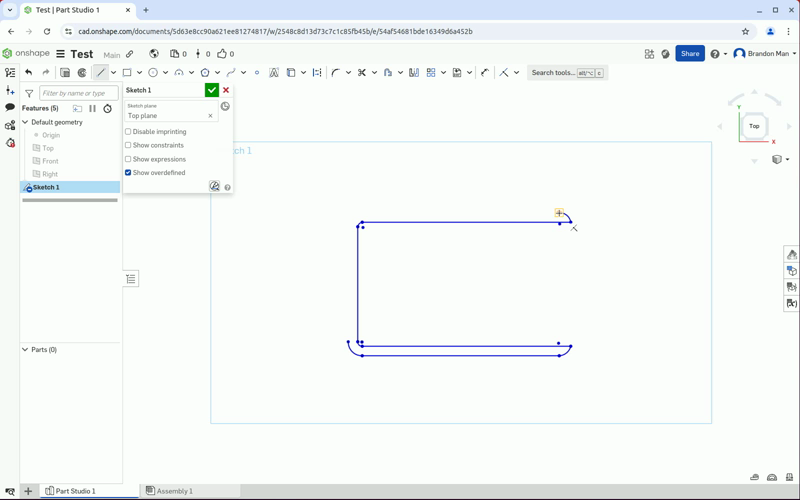
key_down(shift)
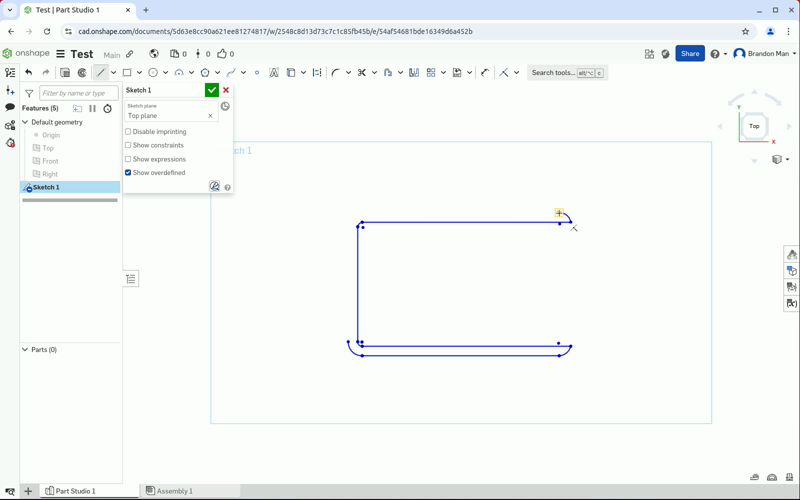
mouse_move(362, 212)
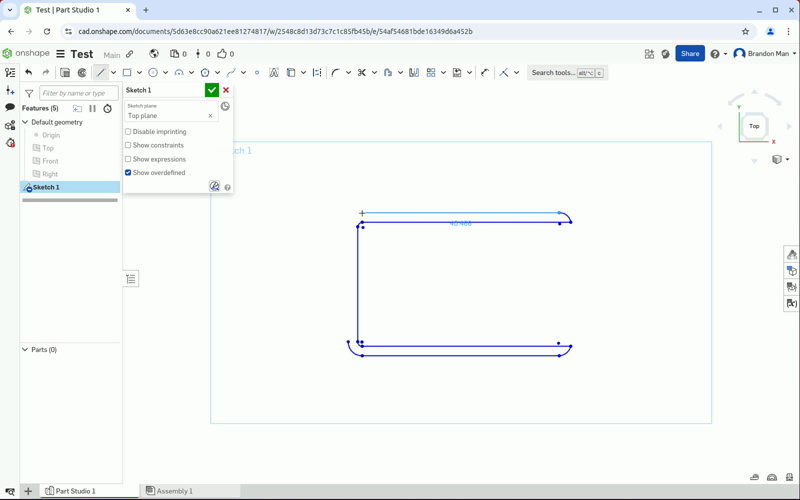
click(362, 212)
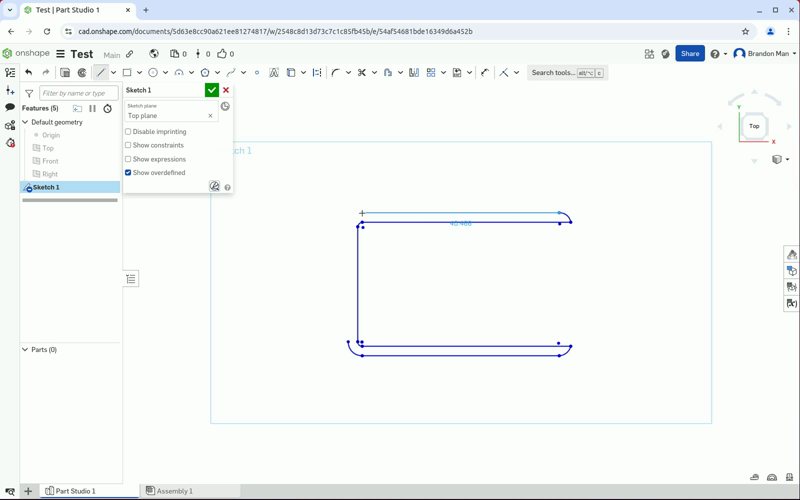
key_up(shift)
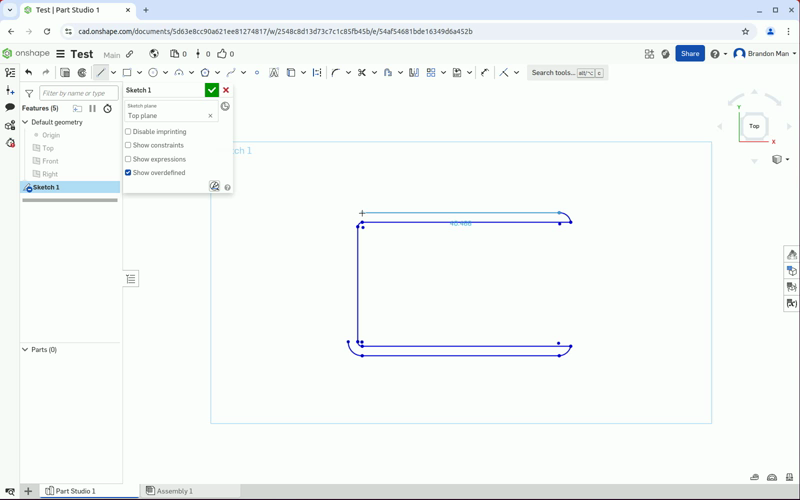
key(esc)
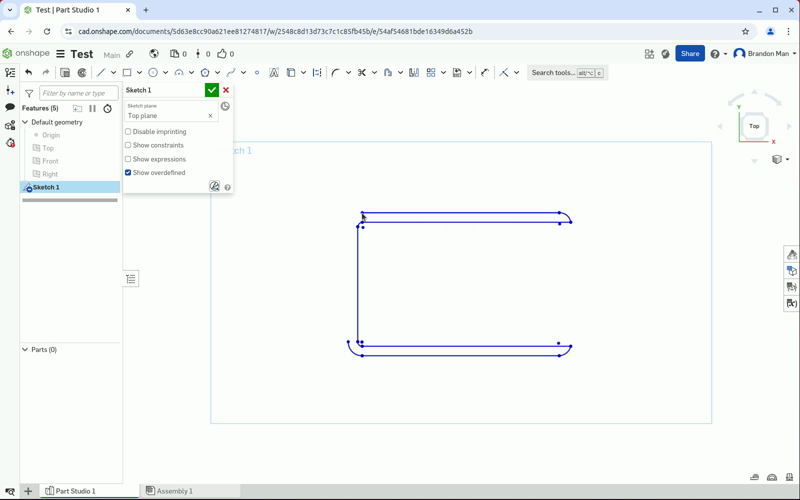
key(a)
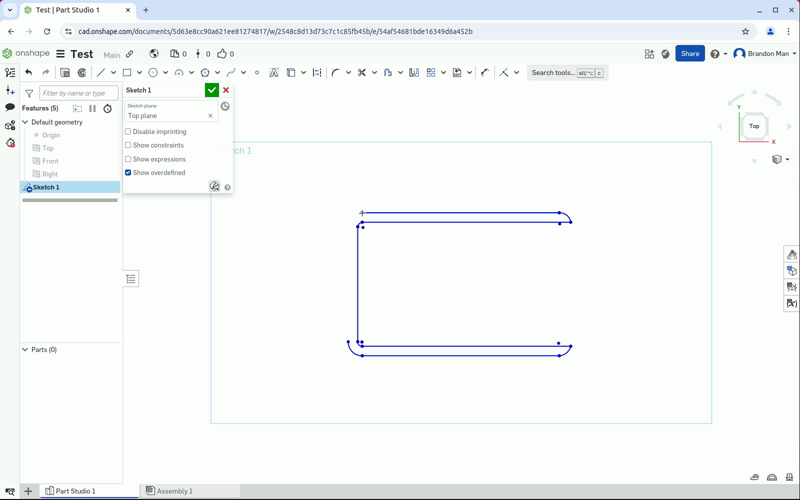
mouse_move(362, 212)
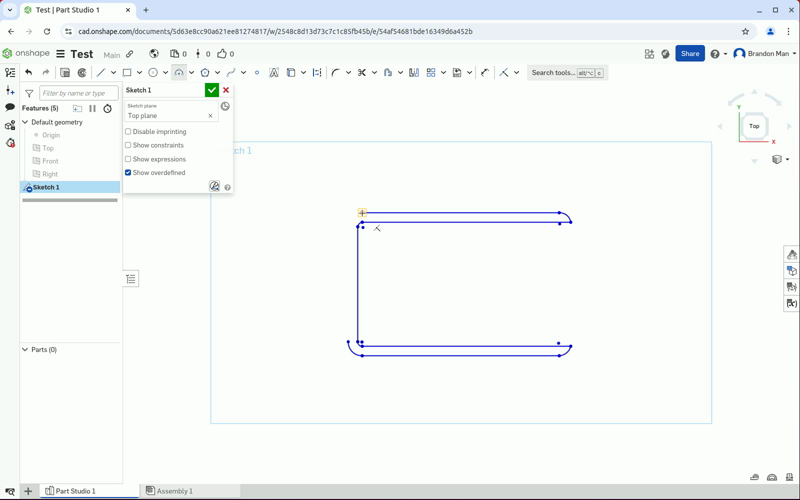
click(362, 212)
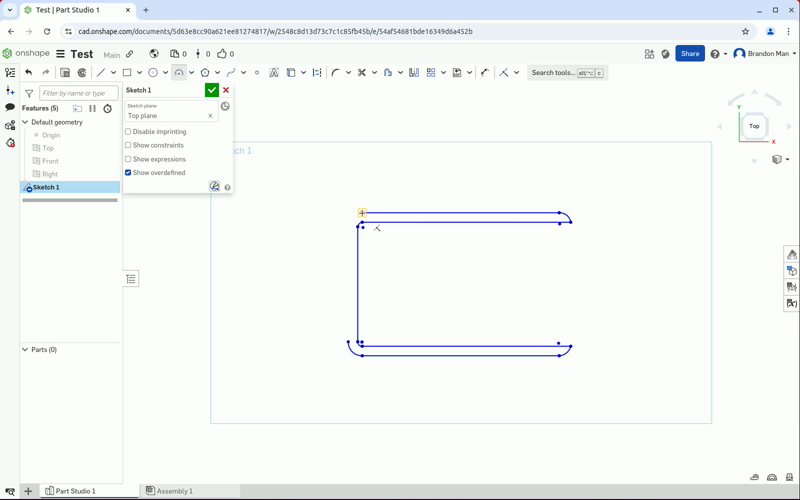
key_down(shift)
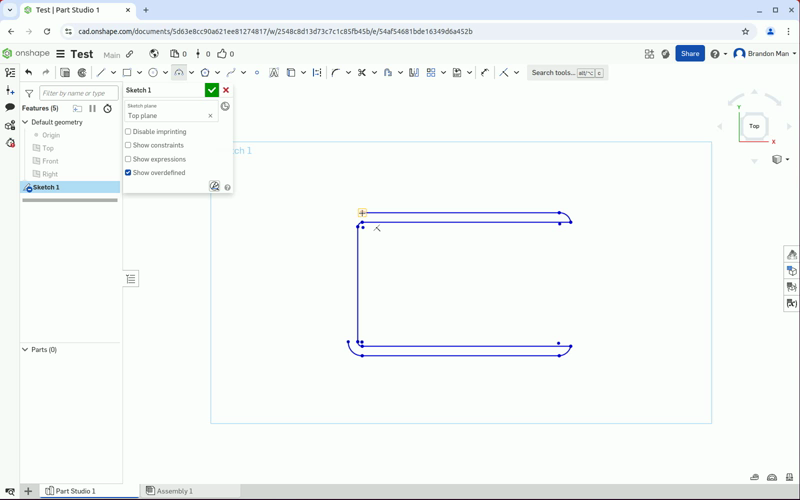
mouse_move(348, 226)
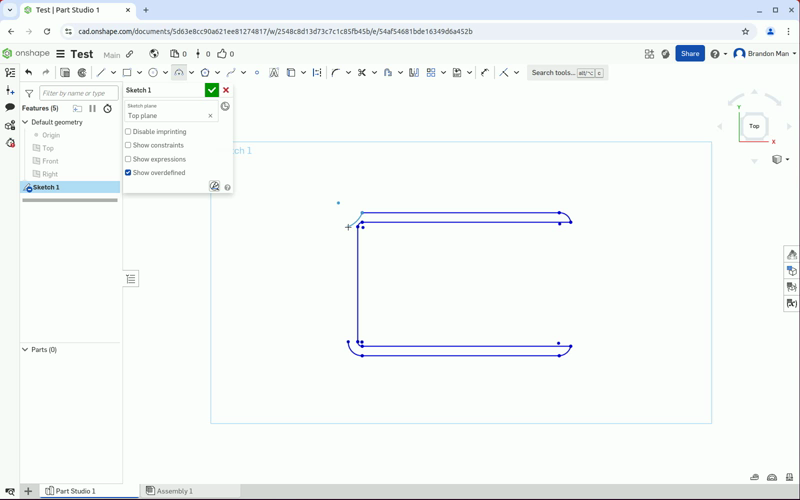
click(348, 226)
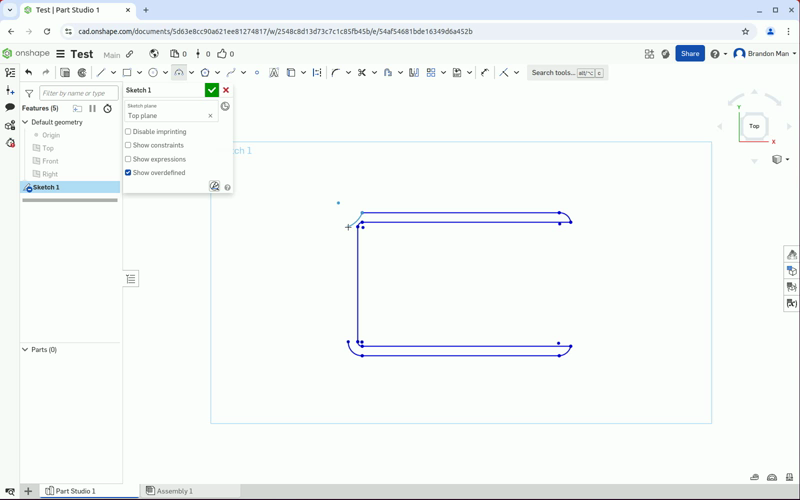
mouse_move(352, 216)
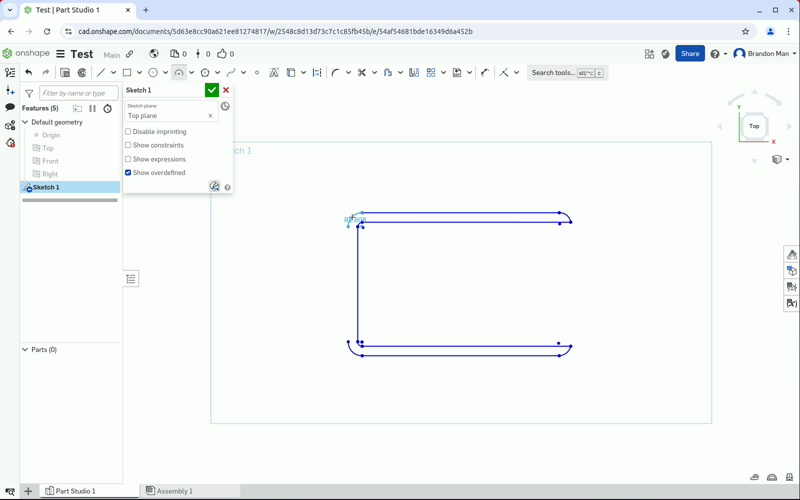
click(352, 216)
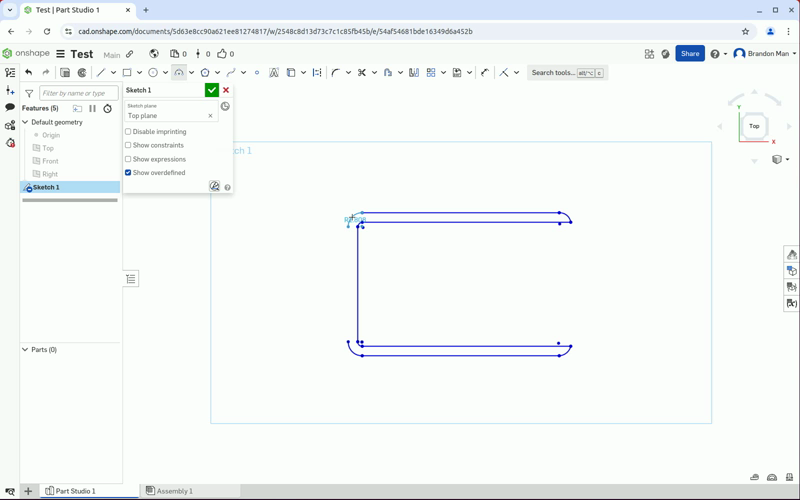
key_up(shift)
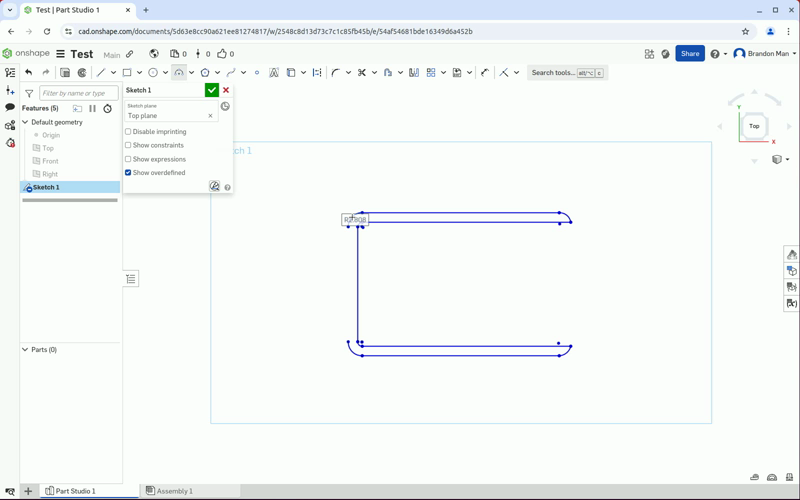
key(esc)
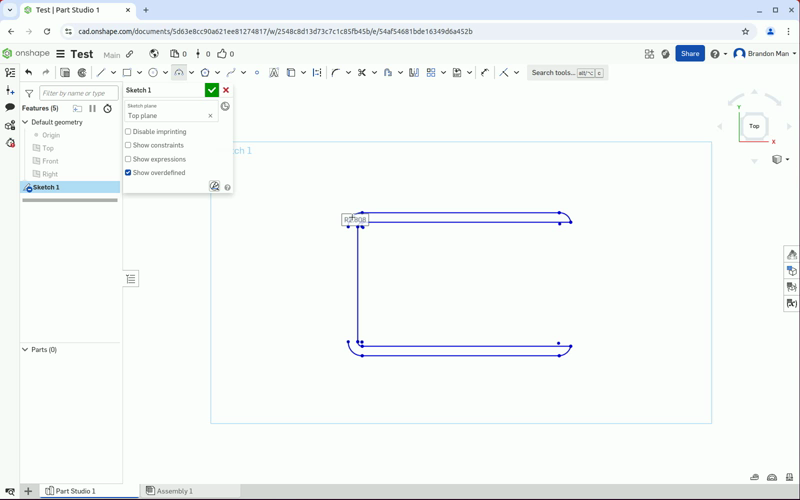
key(l)
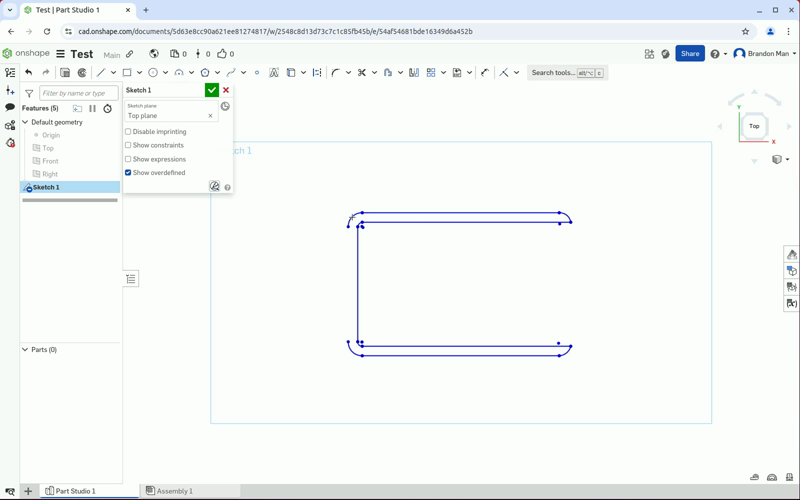
mouse_move(348, 226)
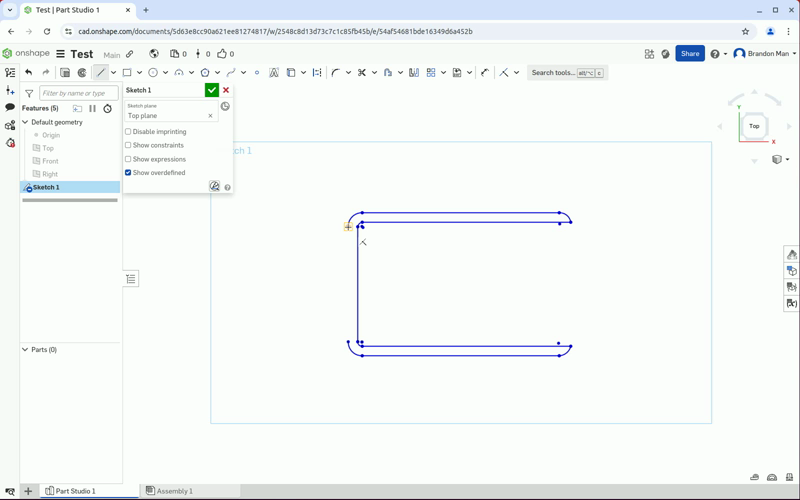
click(348, 226)
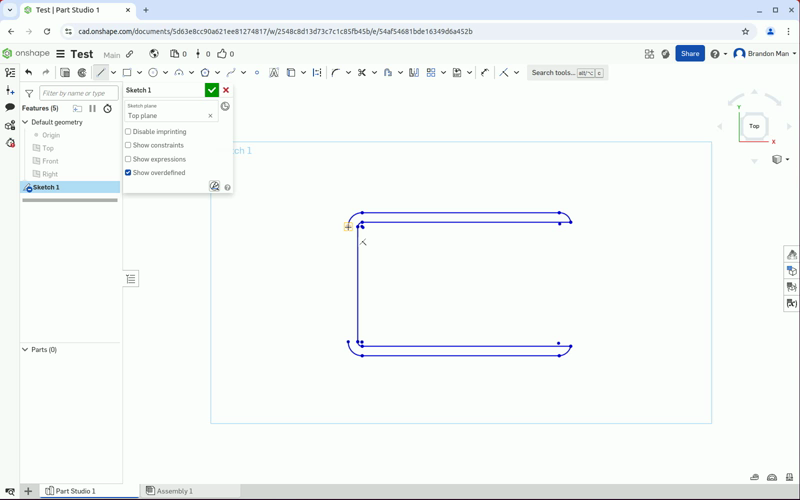
key_down(shift)
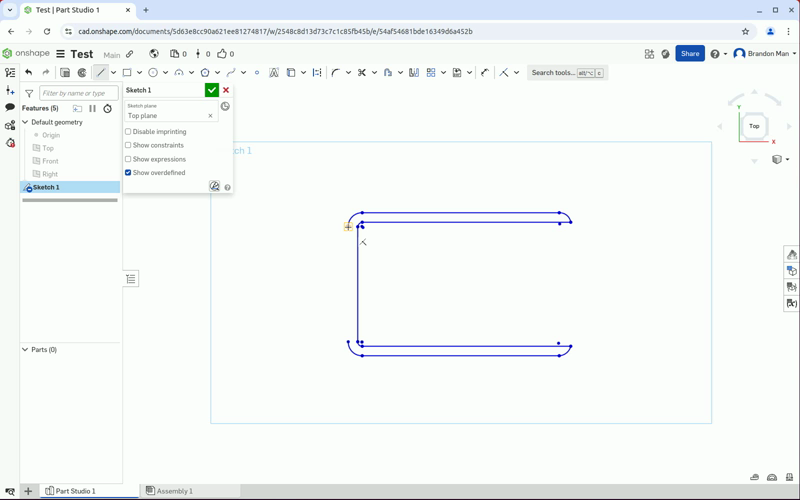
mouse_move(348, 341)
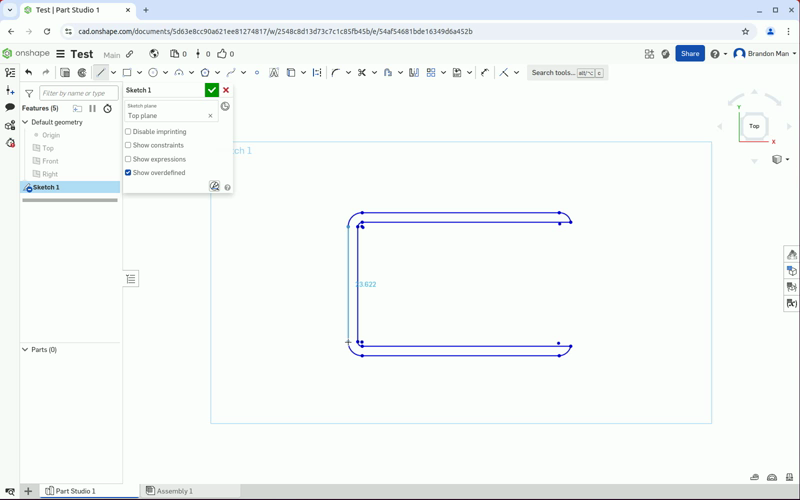
key_up(shift)
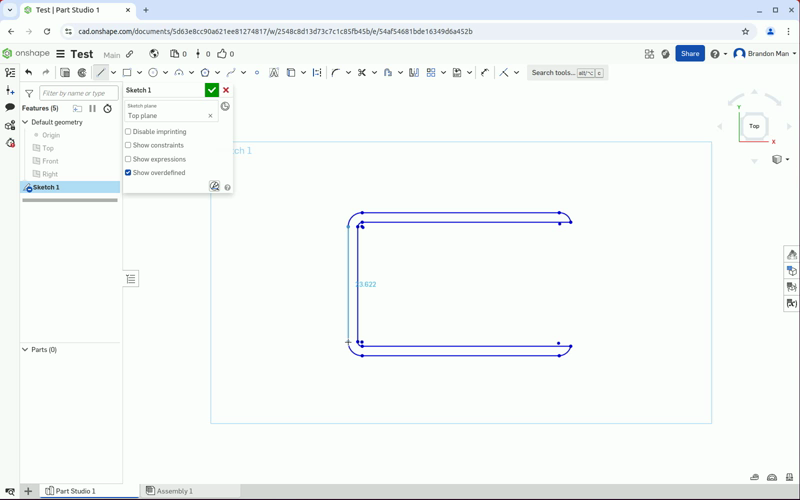
click(348, 341)
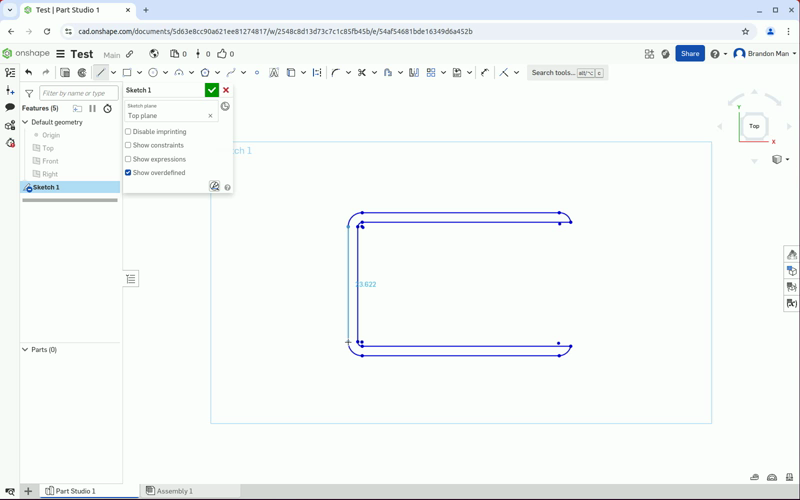
key(esc)
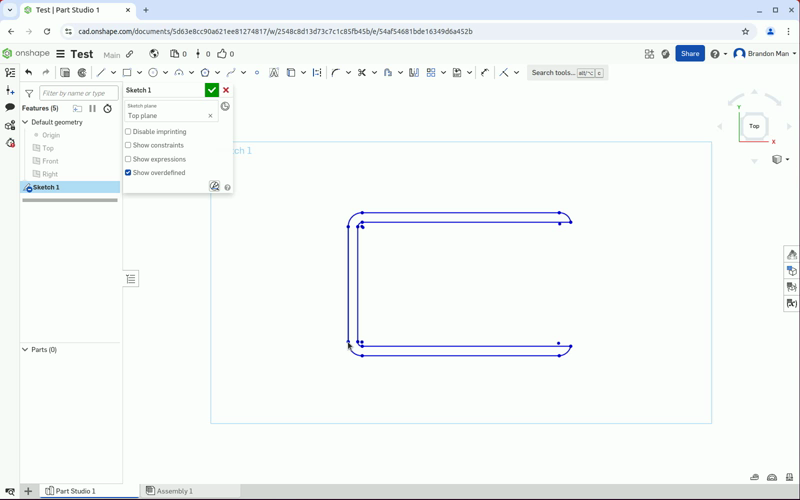
mouse_move(403, 351)
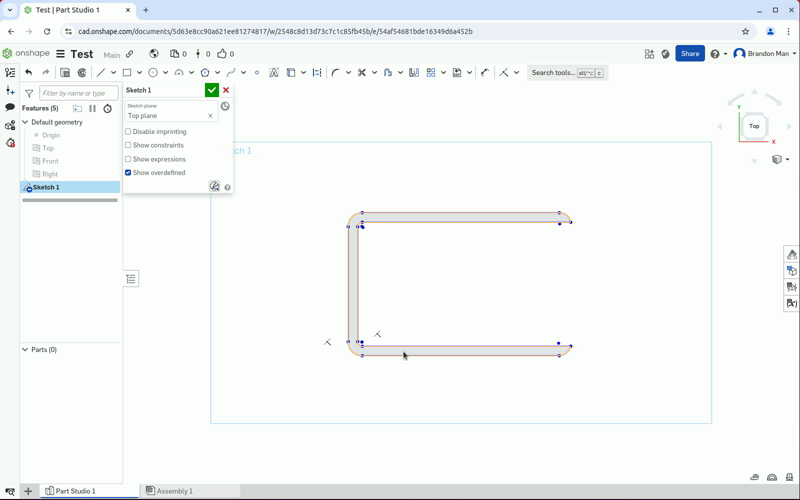
click(403, 351)
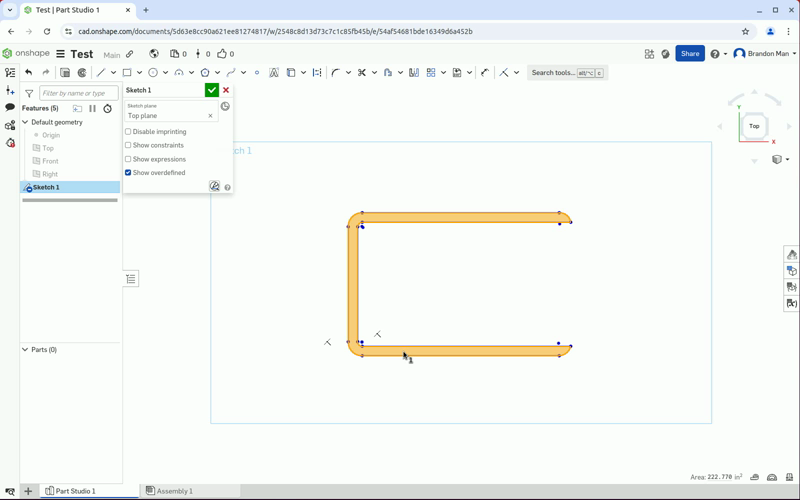
mouse_move(73, 352)
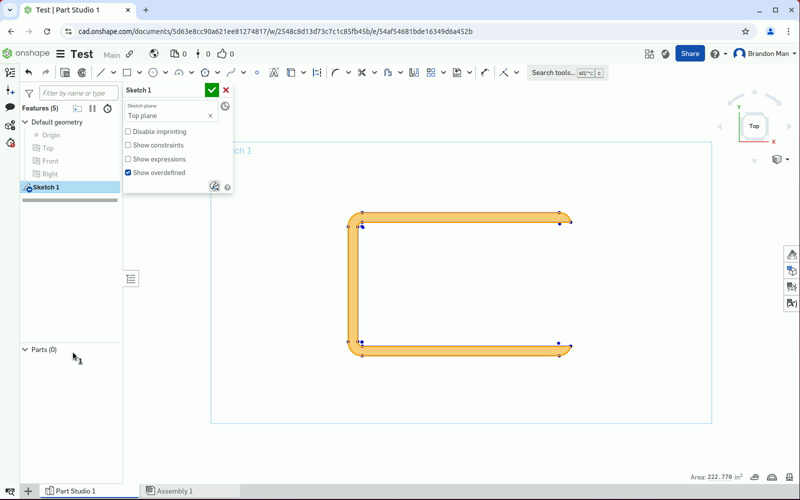
key(shift+y)
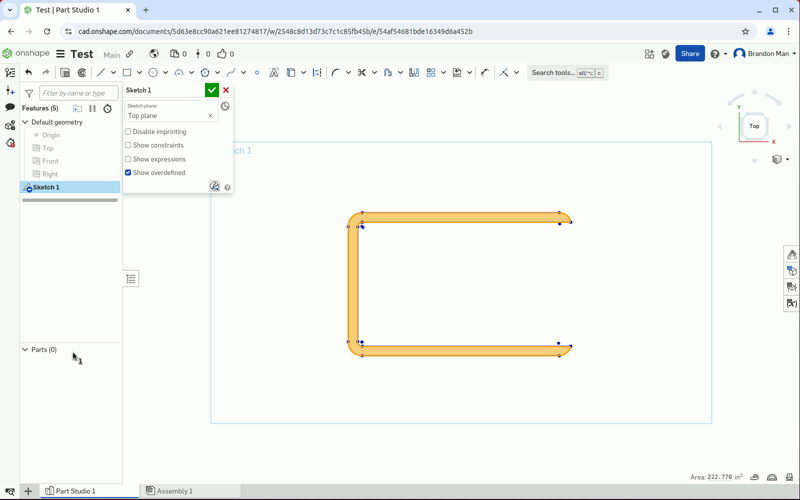
key(shift+e)
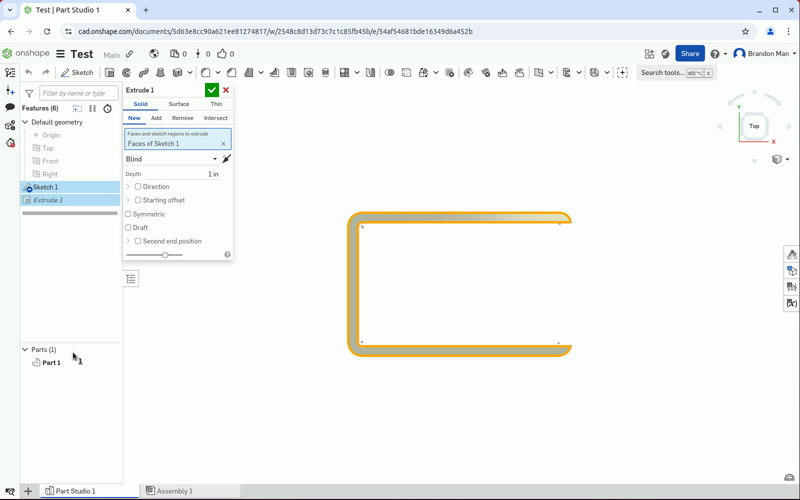
mouse_move(143, 106)
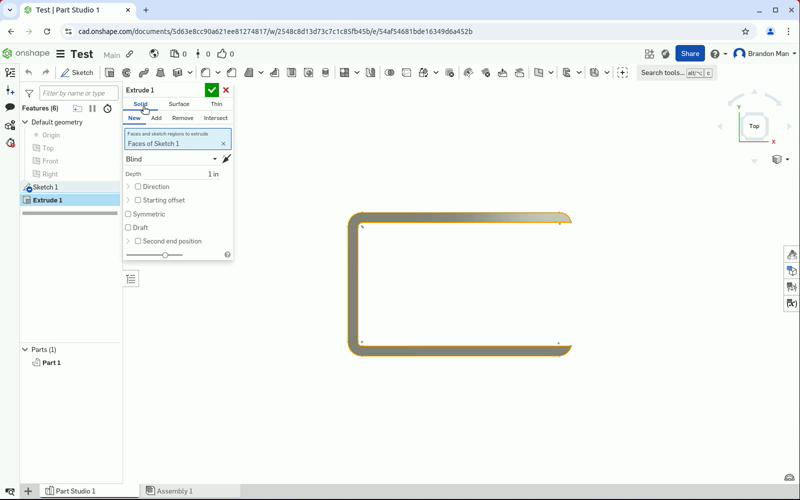
click(143, 106)
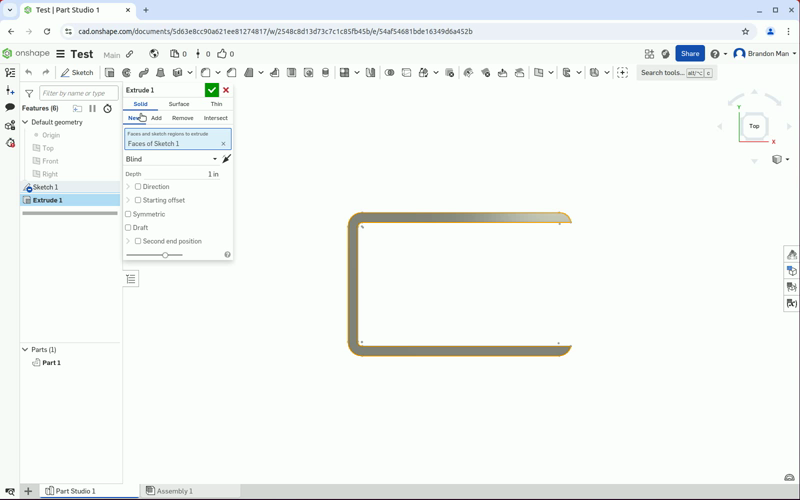
mouse_move(137, 120)
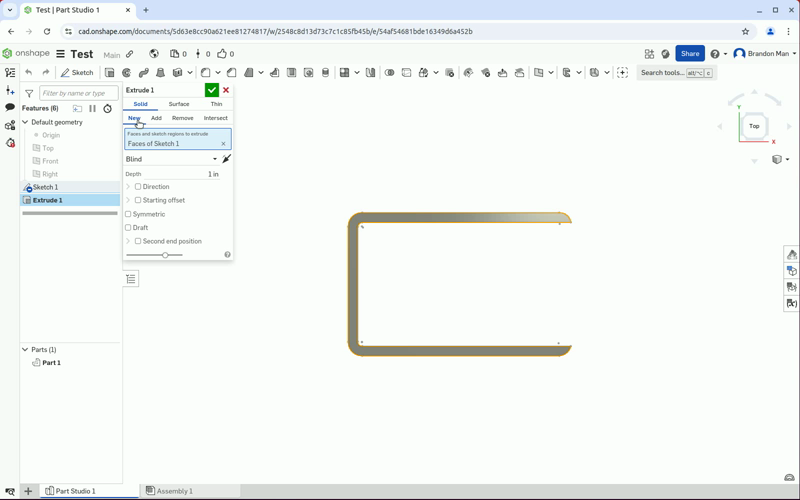
click(137, 120)
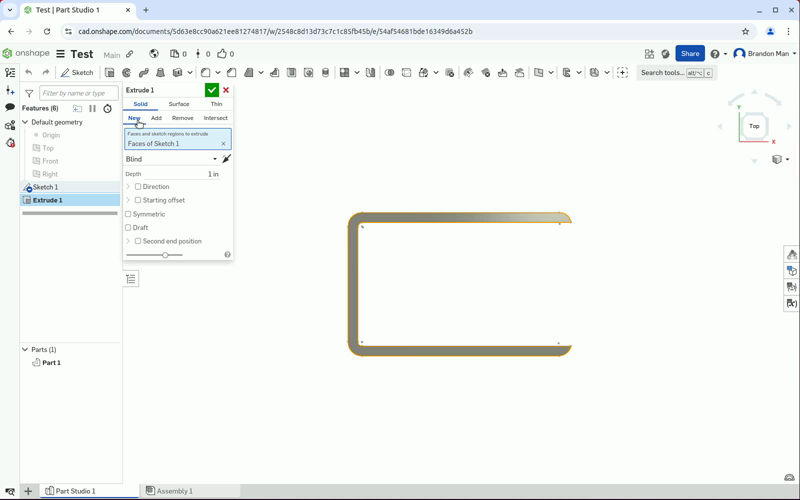
key(tab, 4)
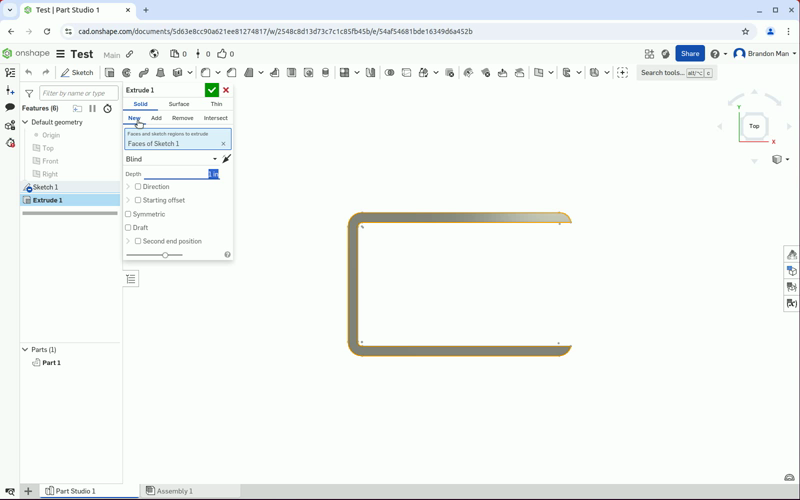
text(-1.444)
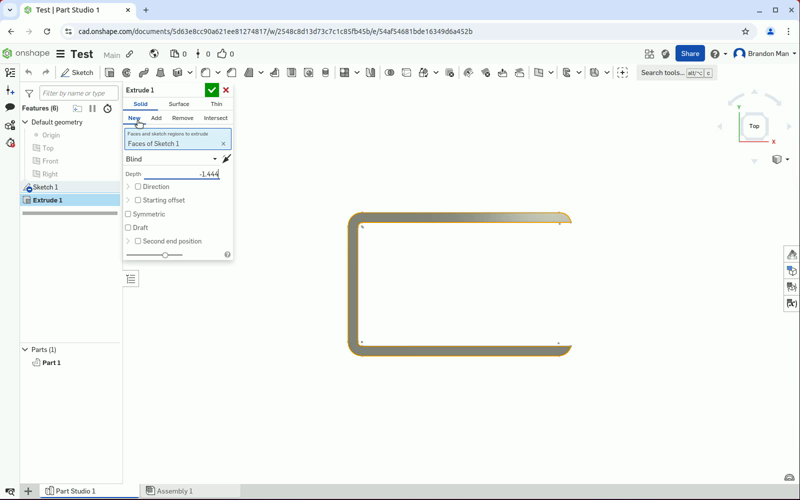
key(enter)
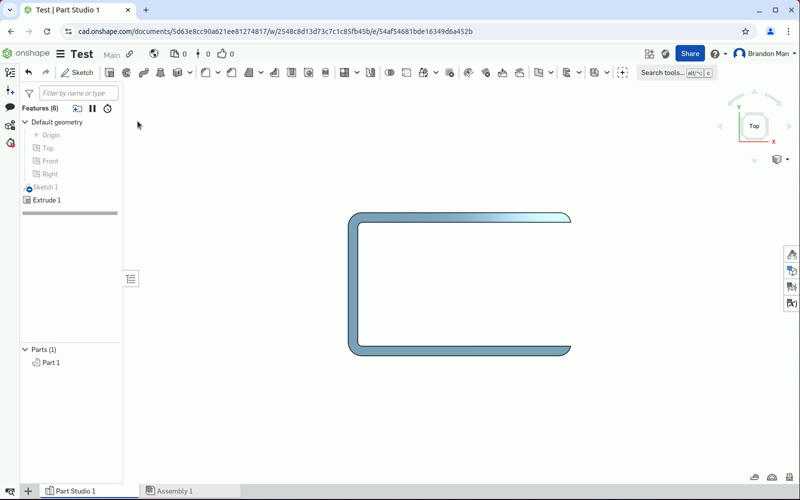
key(shift+h)
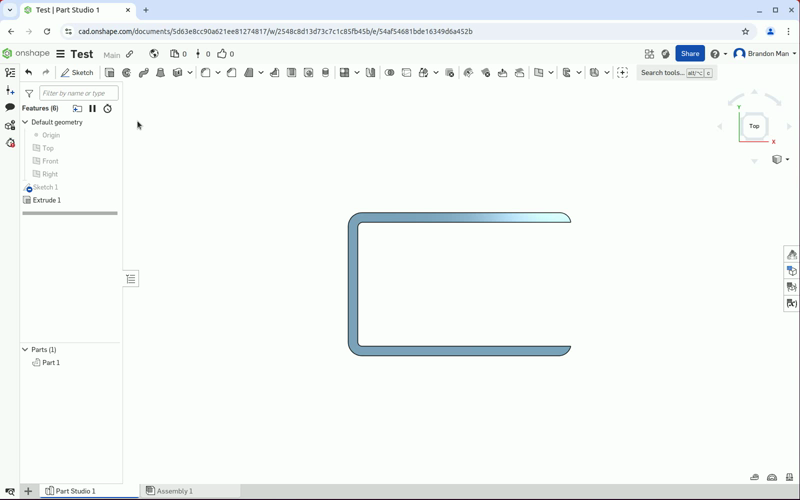
key(shift+h)
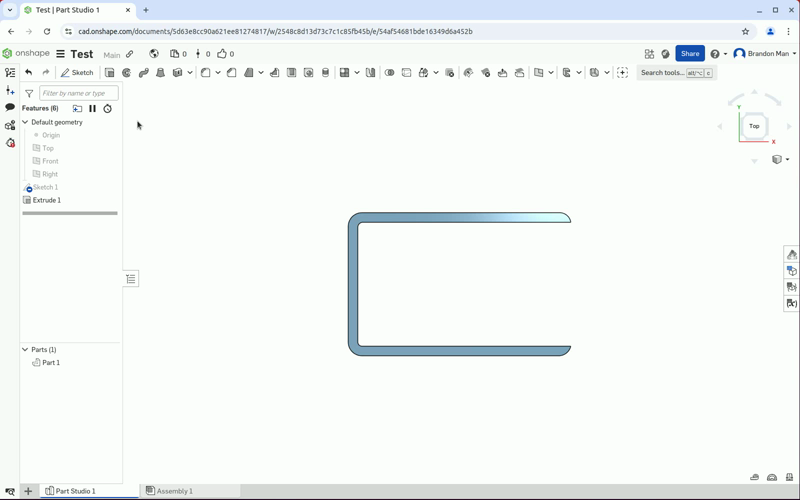
mouse_move(73, 189)
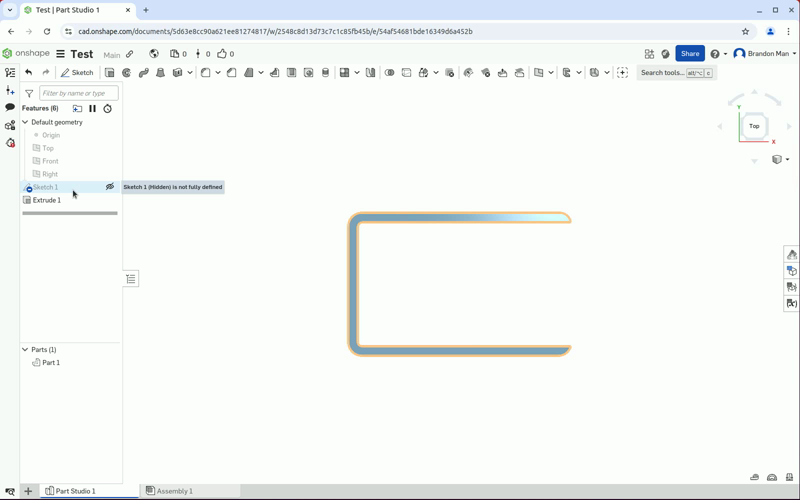
click(73, 189)
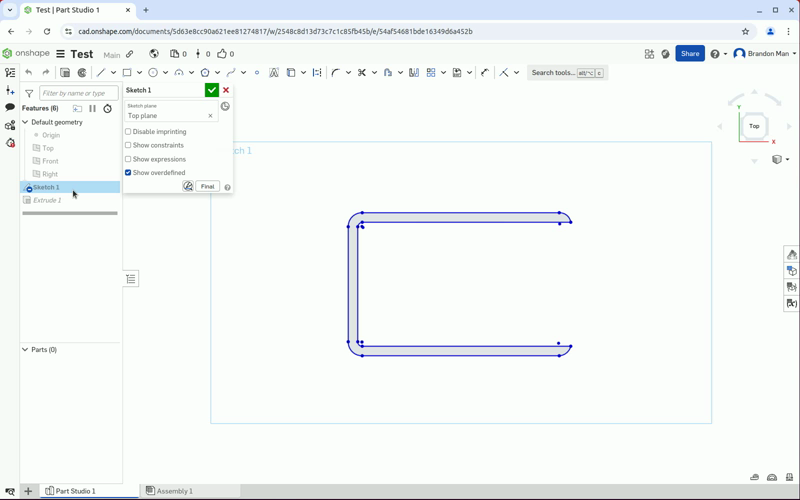
mouse_move(229, 92)
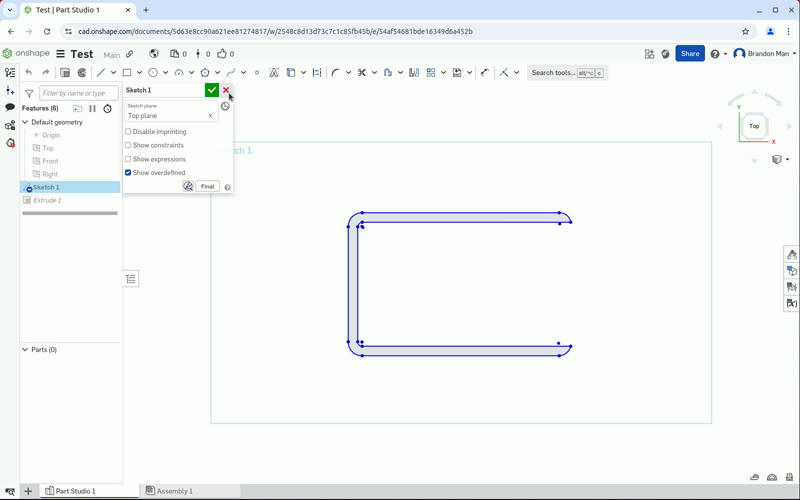
click(229, 92)
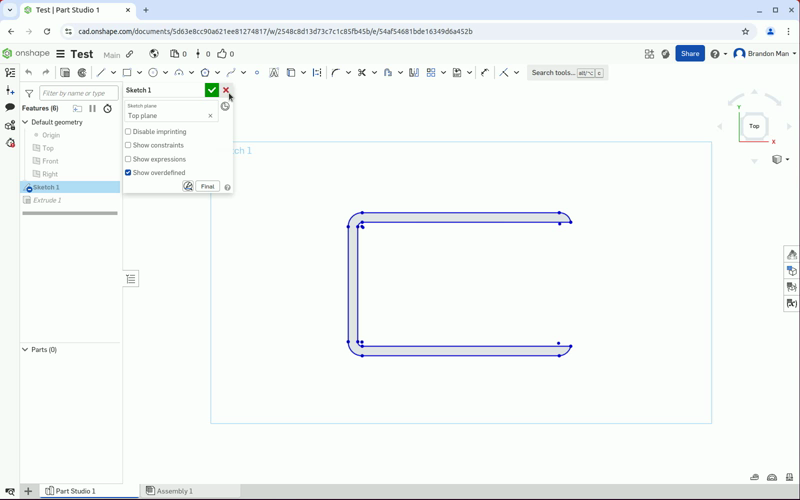
key(shift+s)
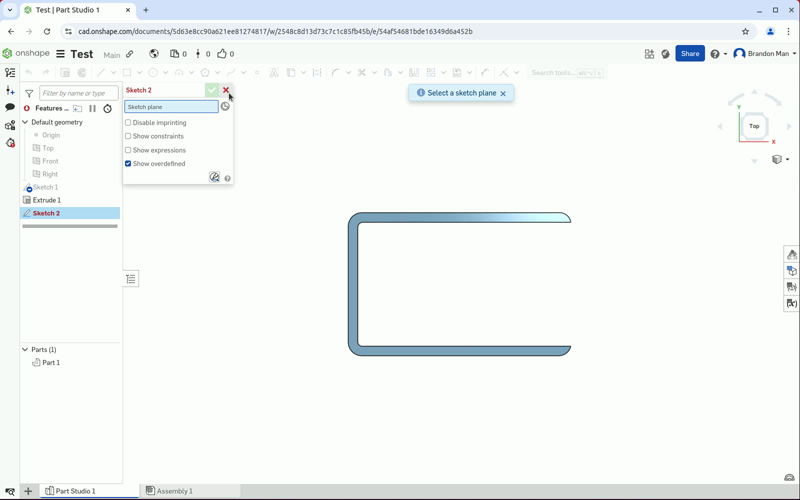
mouse_move(73, 150)
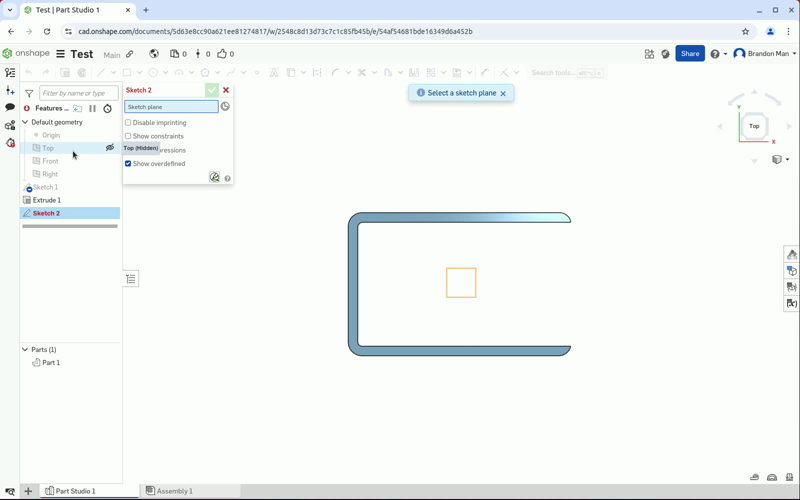
click(73, 150)
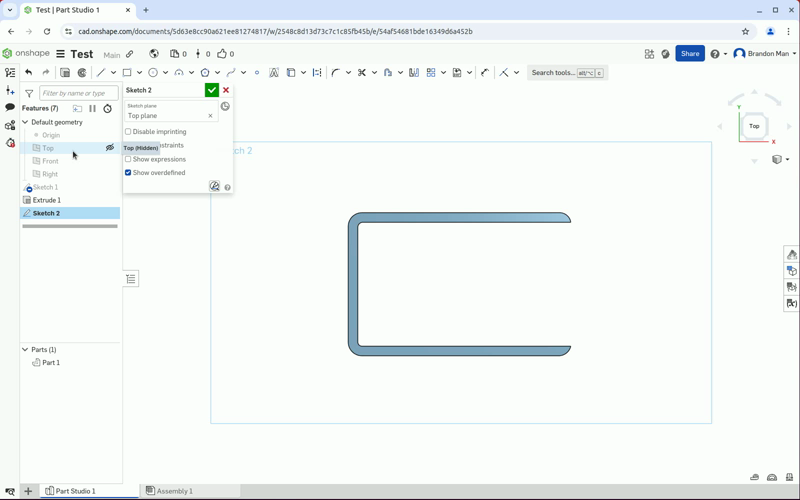
mouse_move(73, 352)
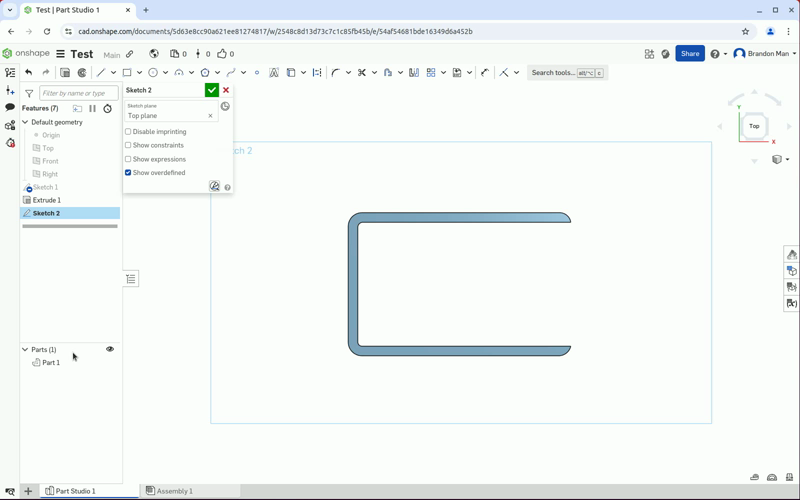
key(y)
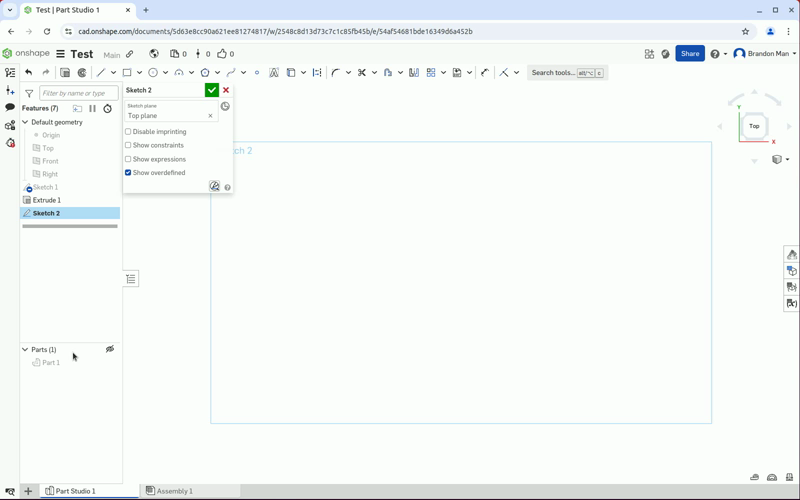
key(a)
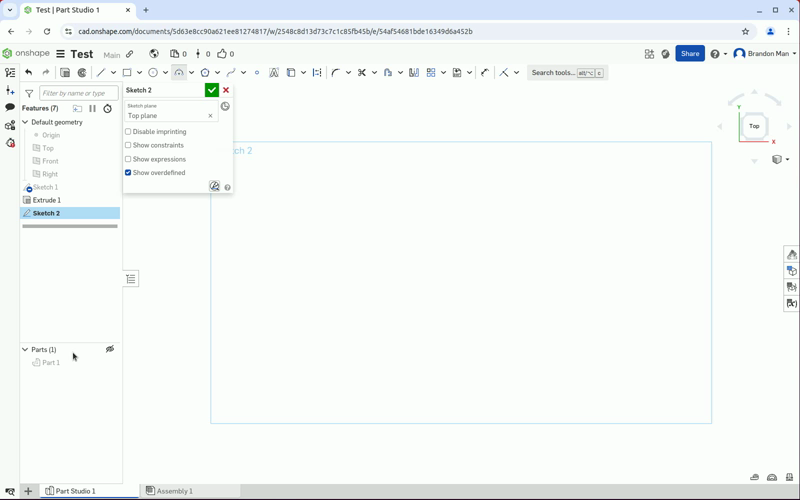
key_down(shift)
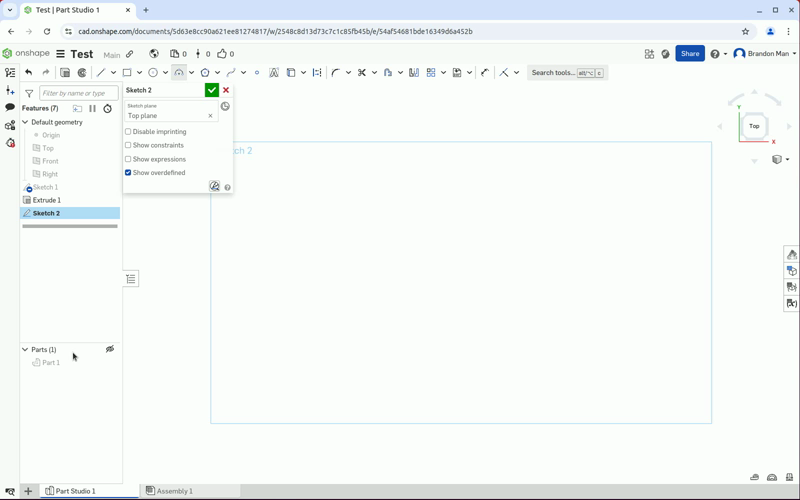
mouse_move(356, 341)
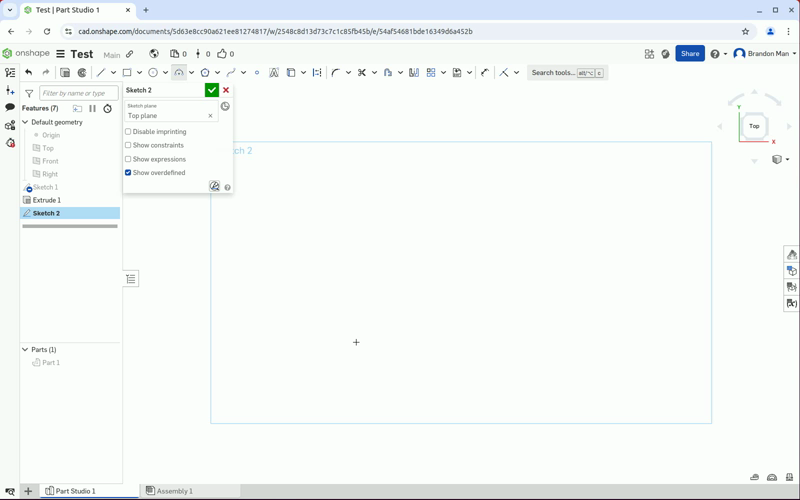
click(356, 341)
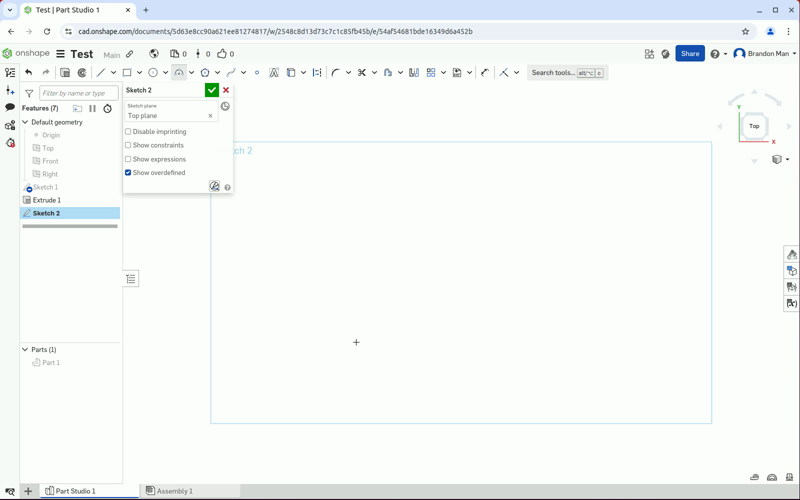
key_up(shift)
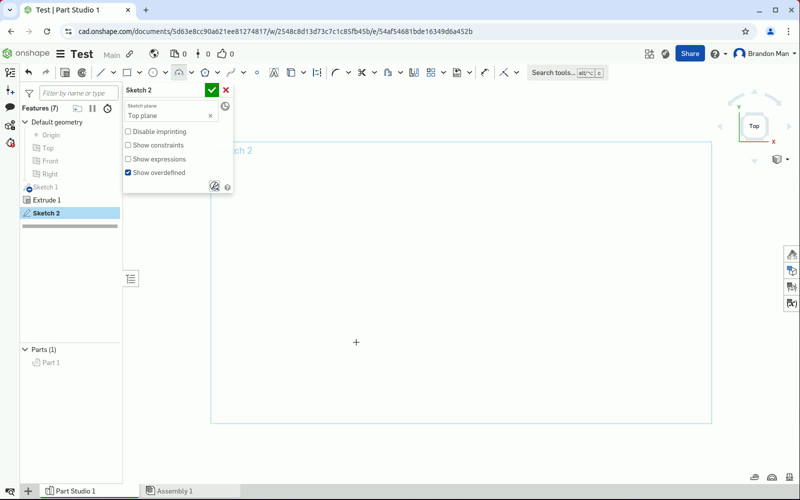
key_down(shift)
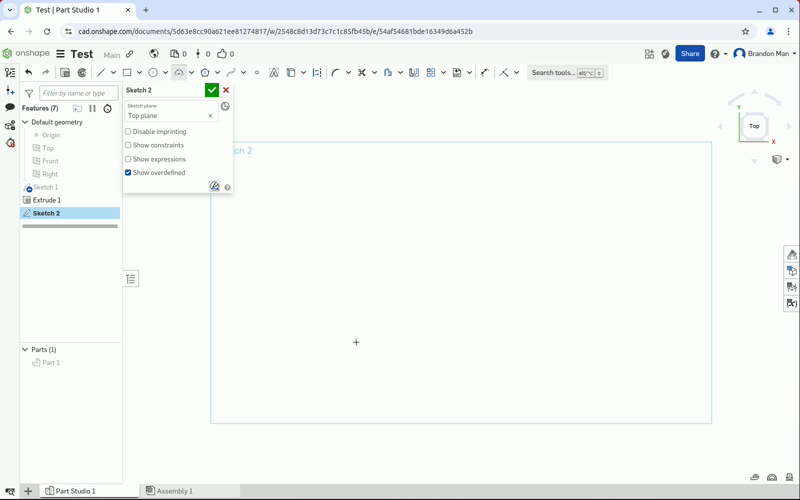
mouse_move(361, 346)
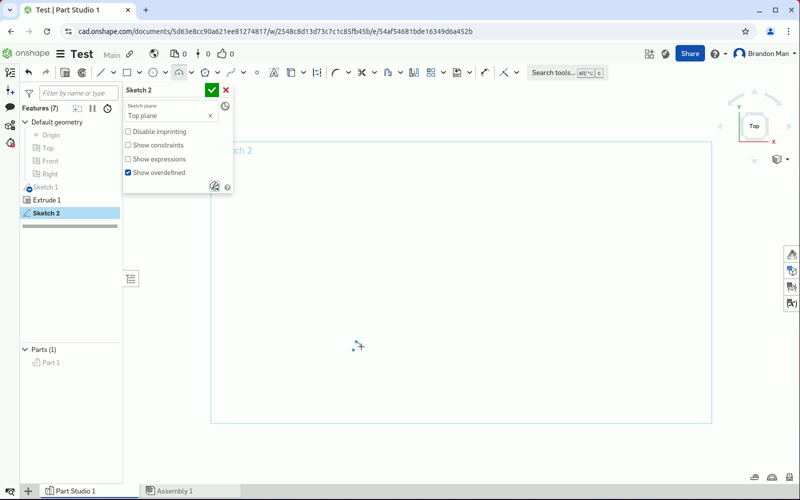
scroll(6)
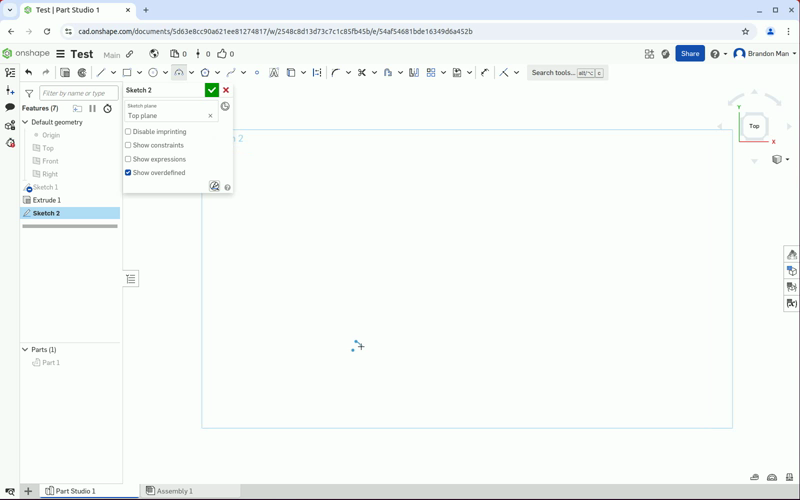
scroll(6)
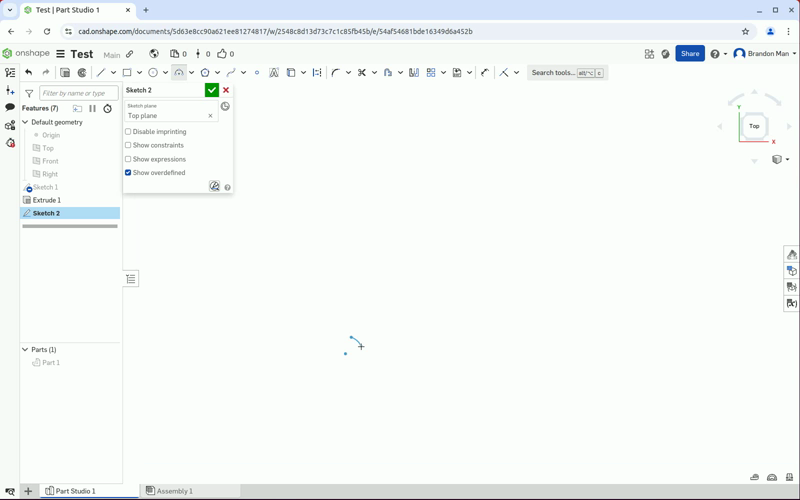
scroll(6)
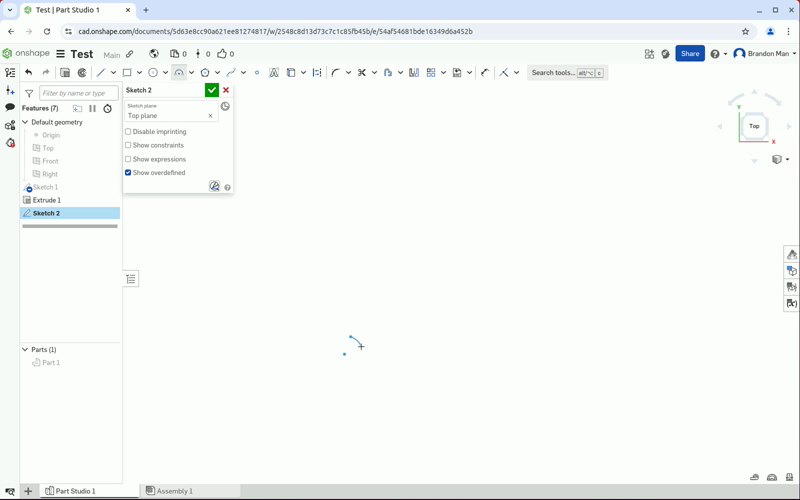
scroll(6)
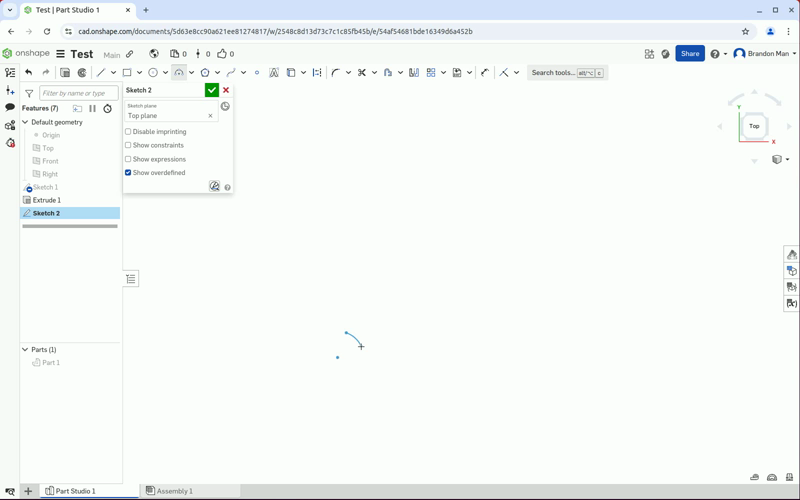
scroll(6)
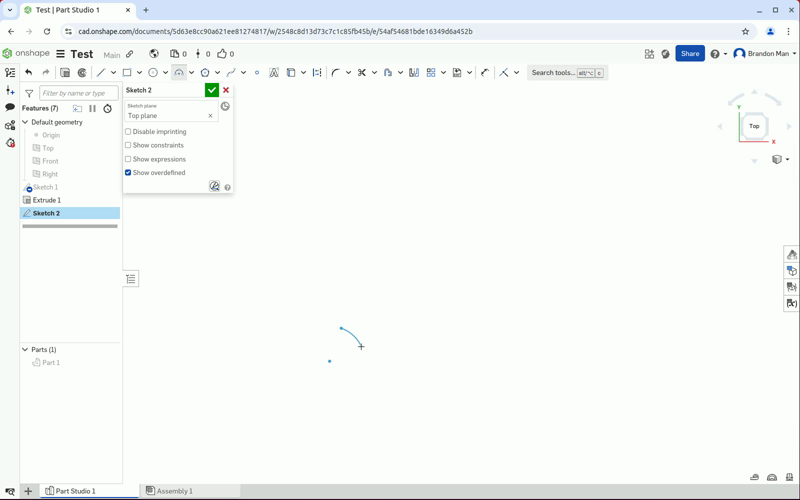
scroll(6)
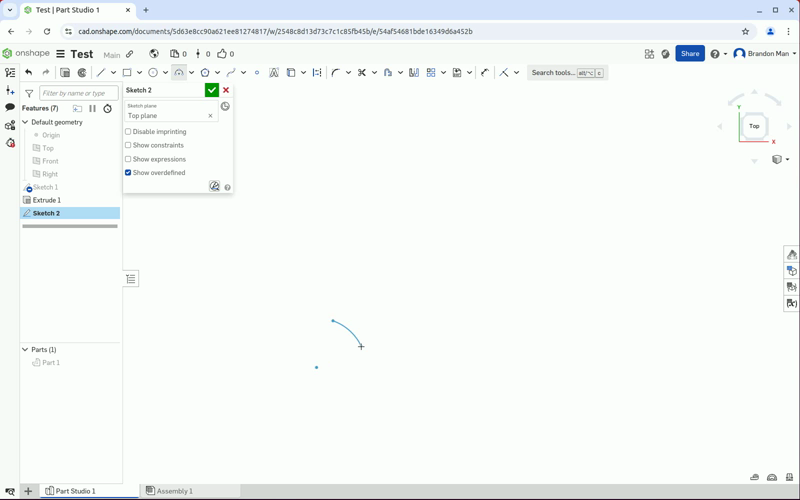
scroll(6)
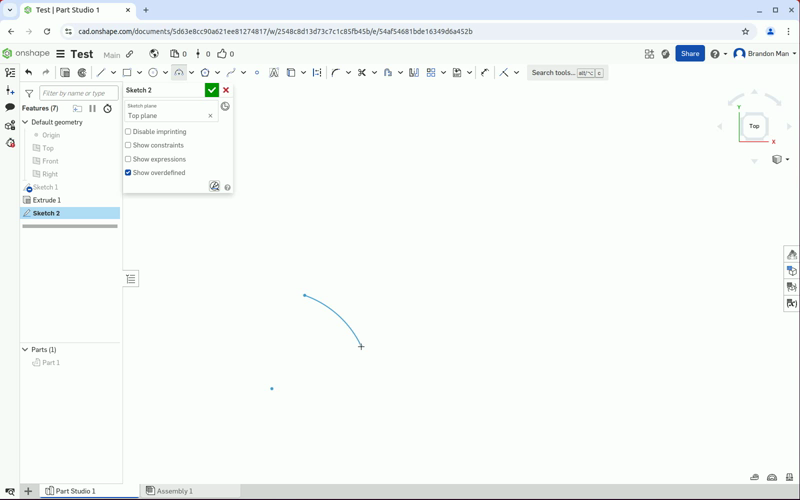
click(361, 346)
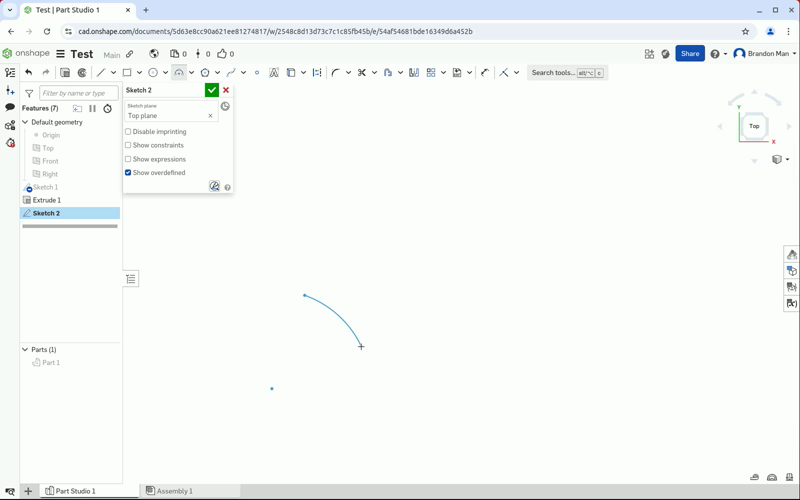
scroll(-6)
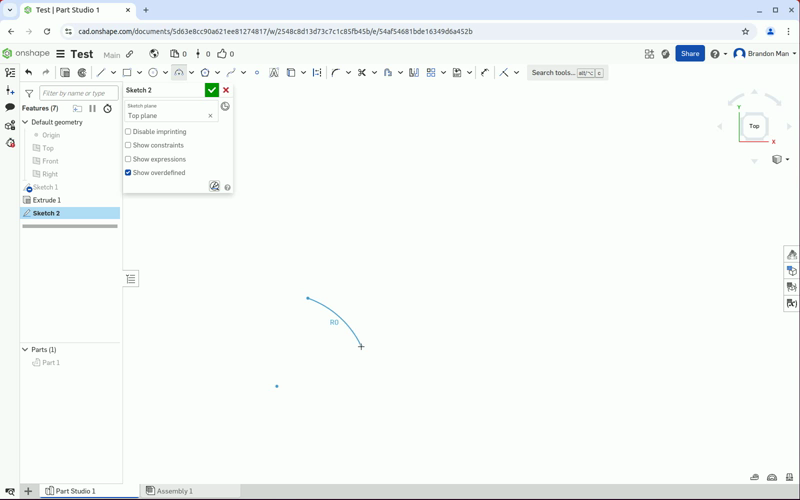
scroll(-6)
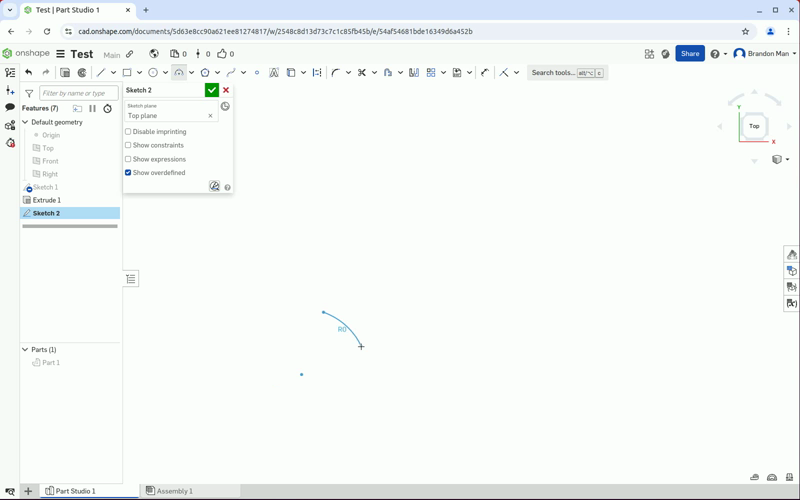
scroll(-6)
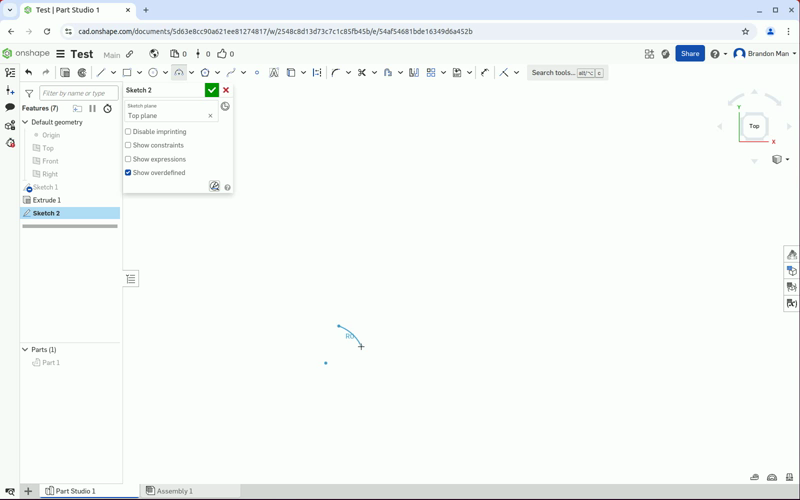
scroll(-6)
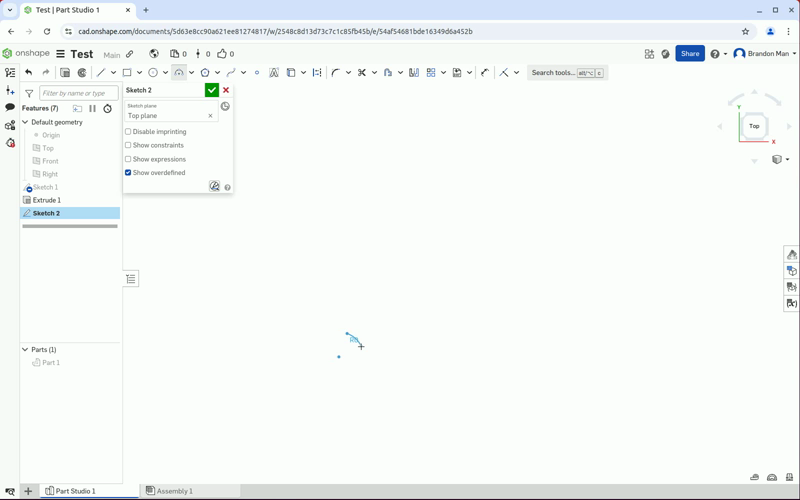
scroll(-6)
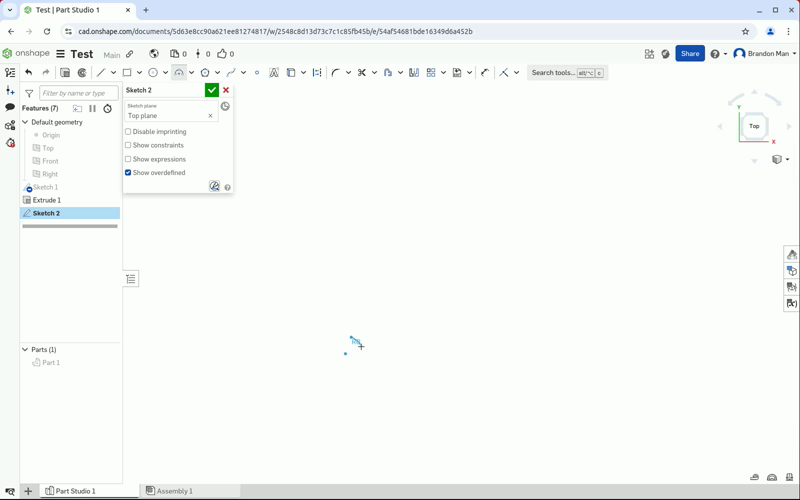
scroll(-6)
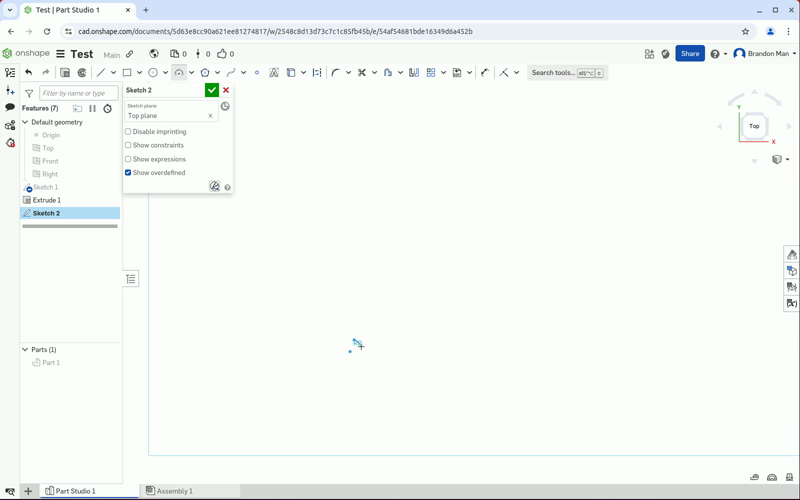
scroll(-6)
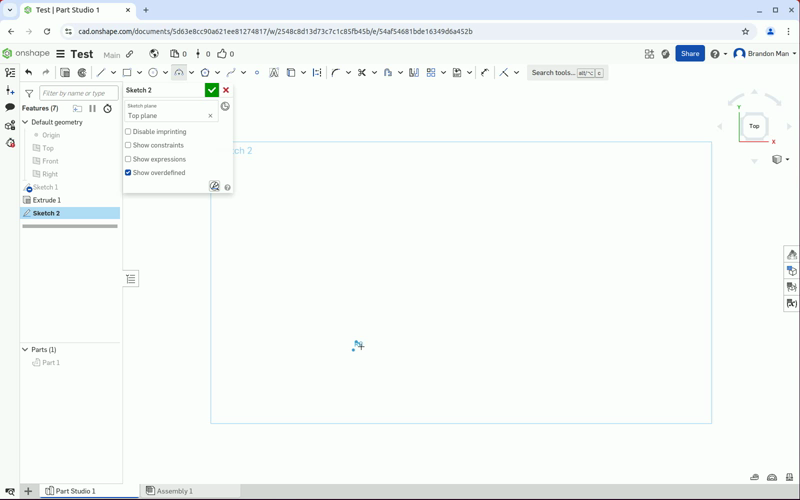
mouse_move(357, 344)
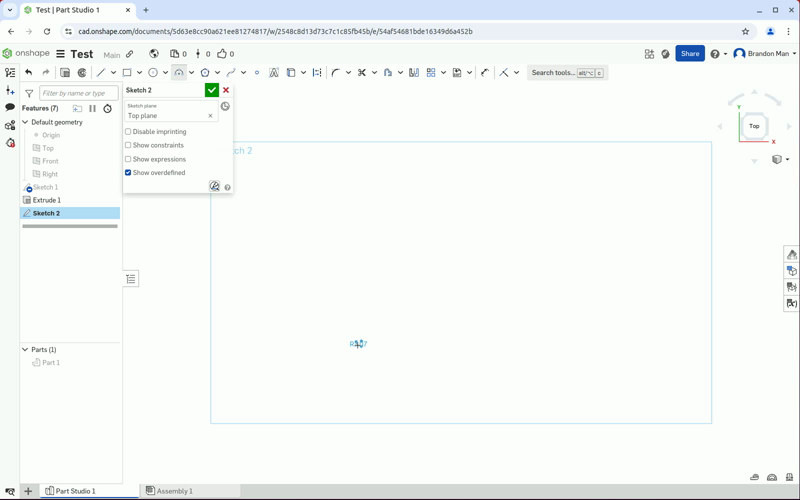
scroll(6)
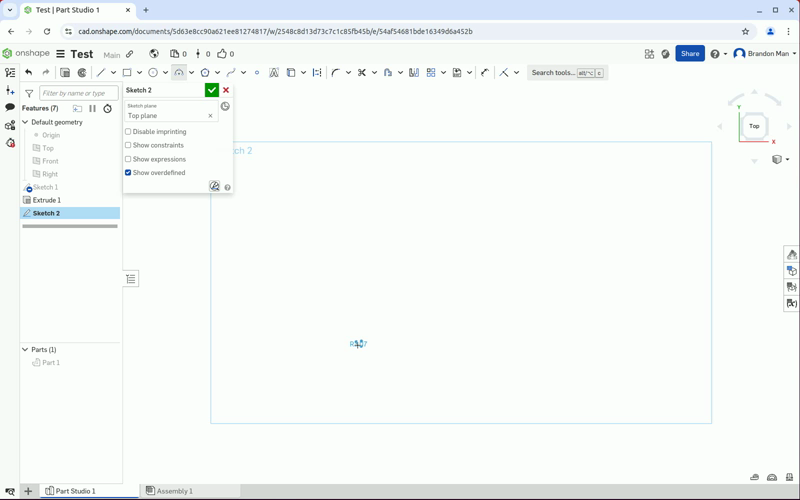
scroll(6)
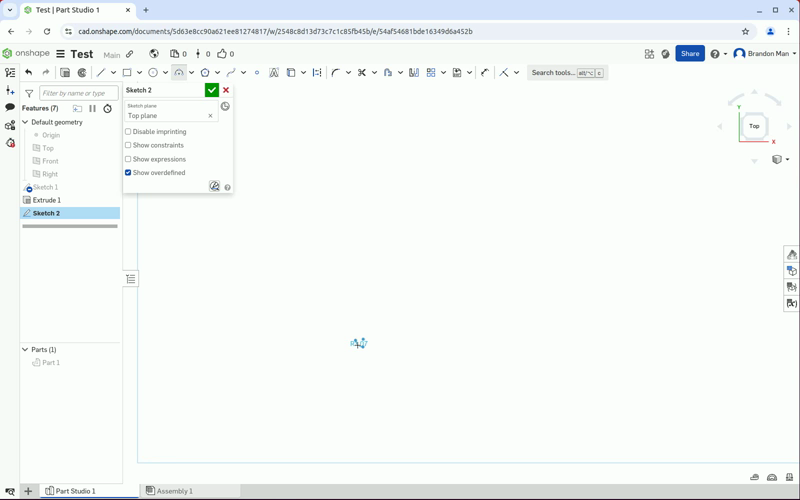
scroll(6)
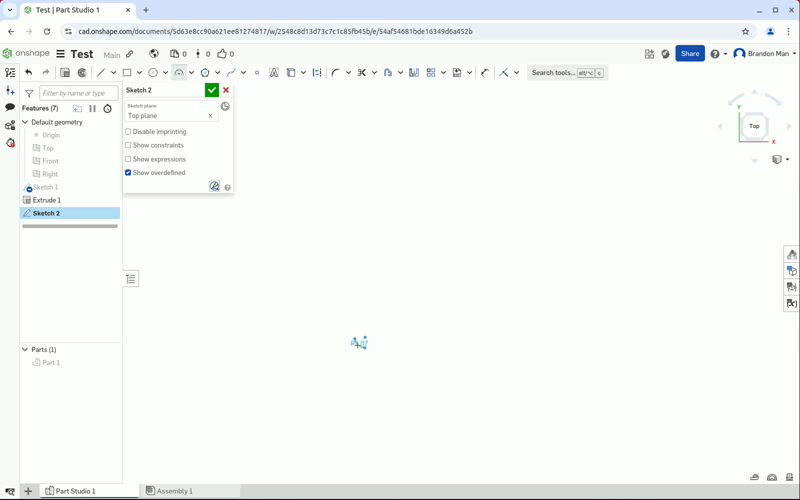
scroll(6)
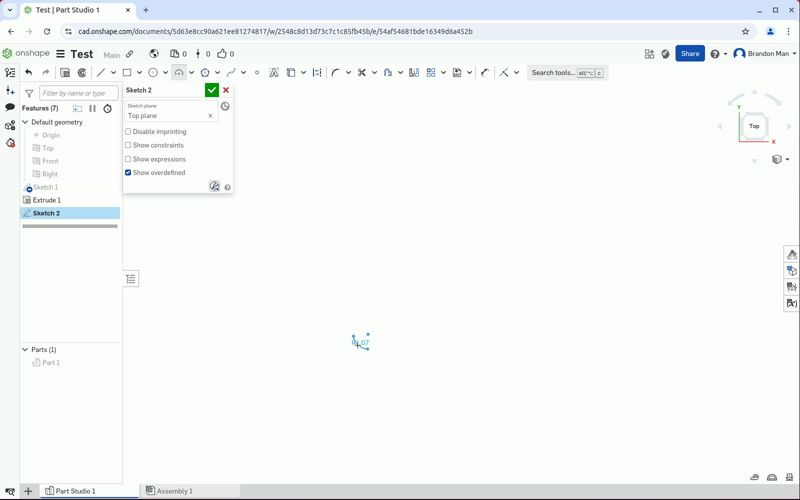
scroll(6)
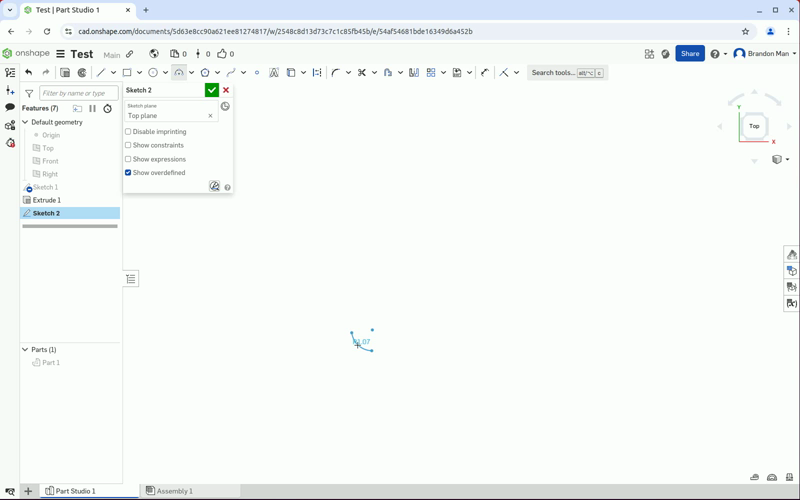
scroll(6)
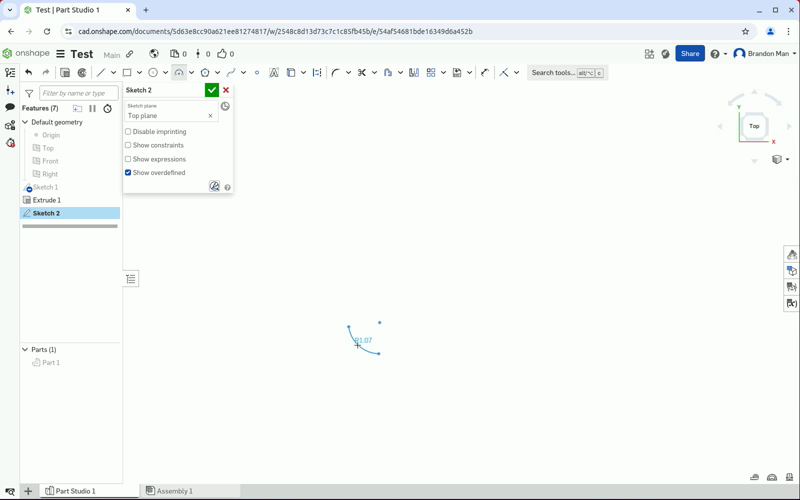
scroll(6)
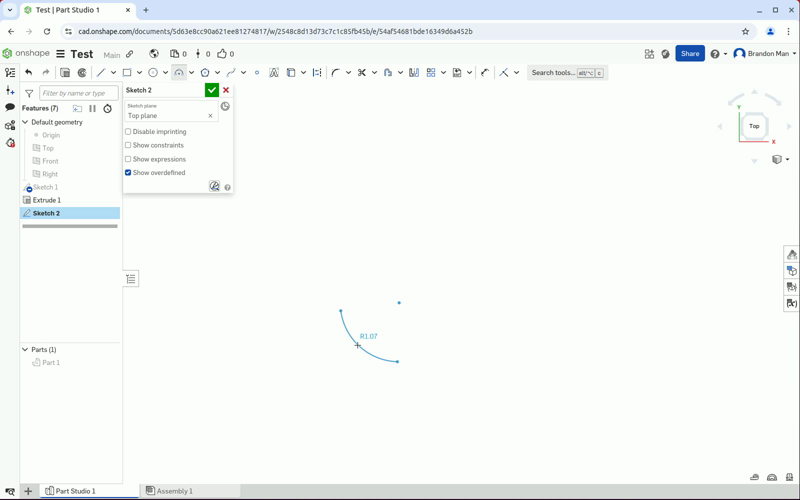
click(357, 344)
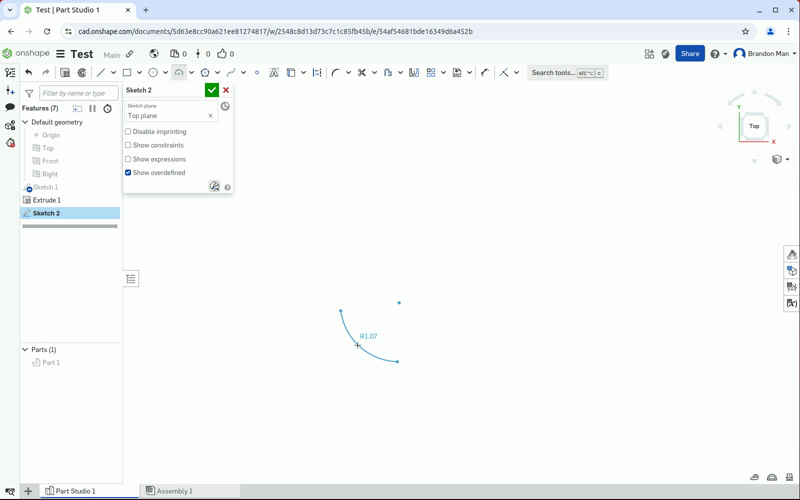
scroll(-6)
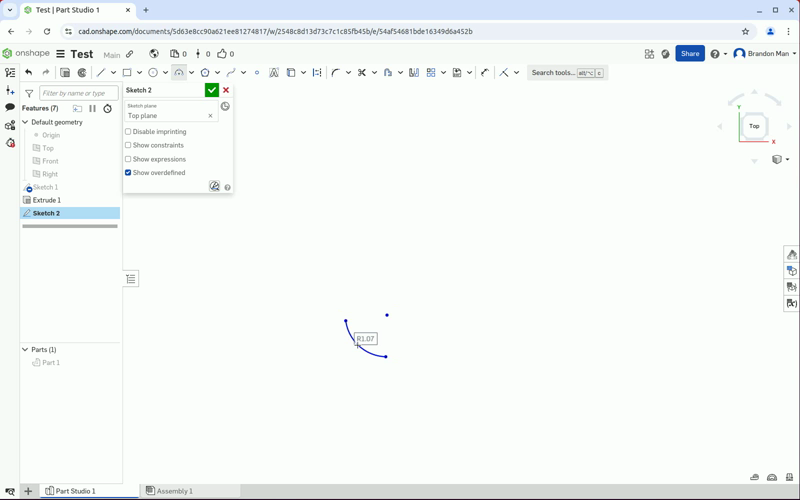
scroll(-6)
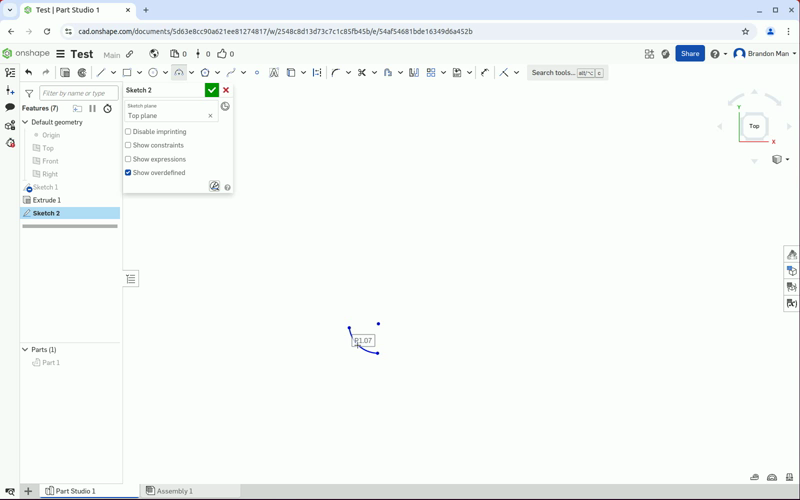
scroll(-6)
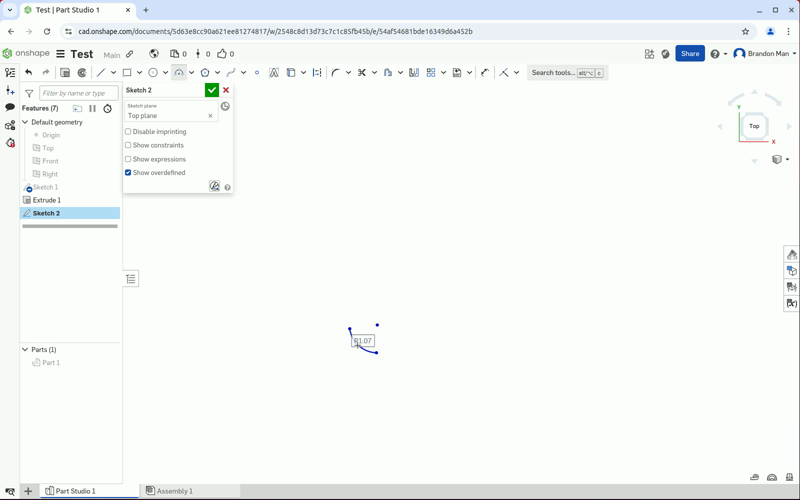
scroll(-6)
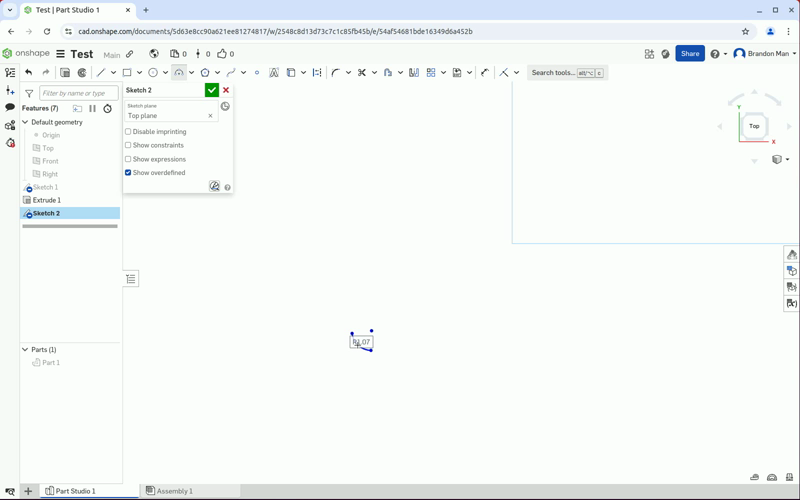
scroll(-6)
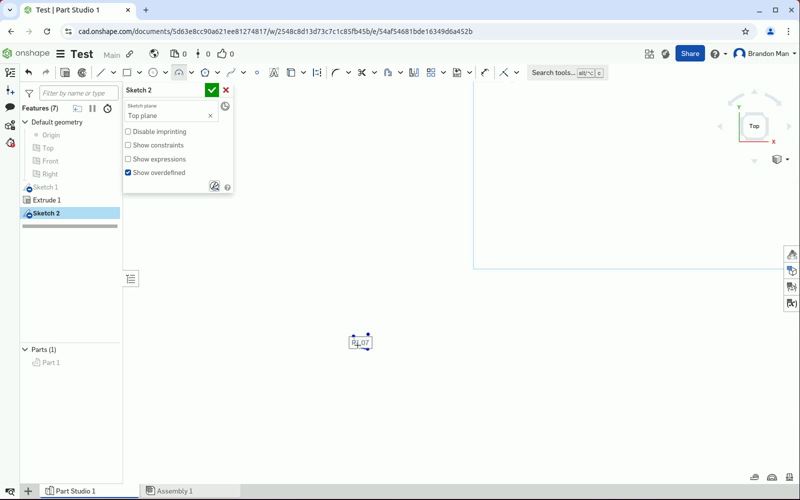
scroll(-6)
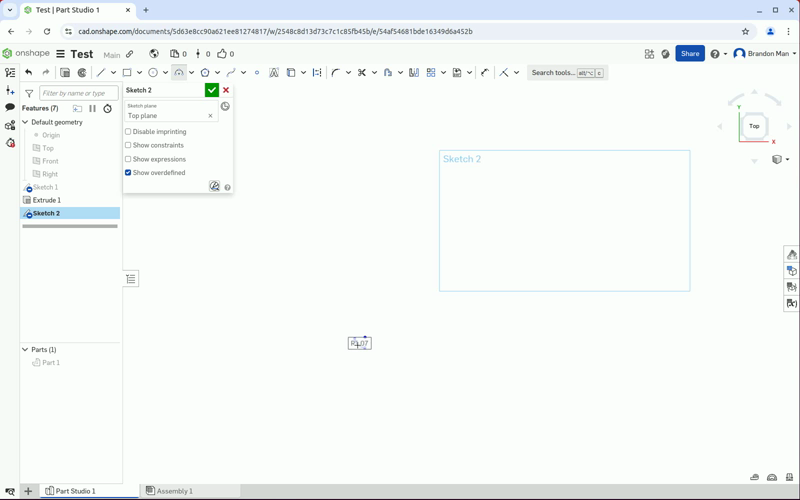
scroll(-6)
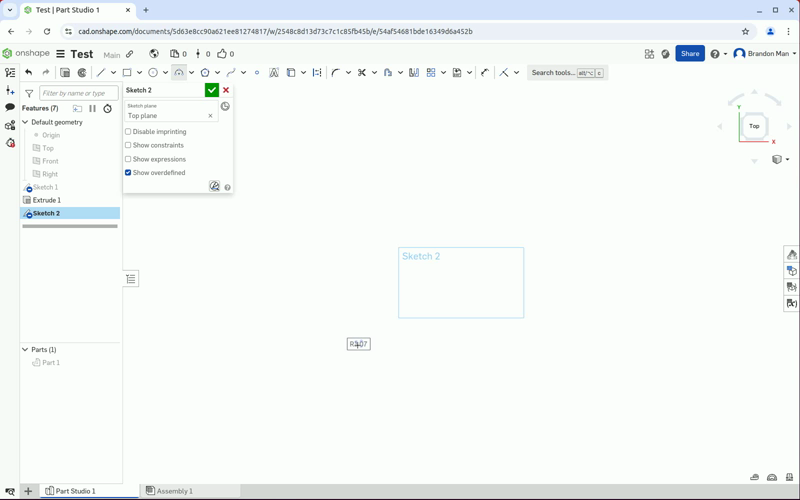
key_up(shift)
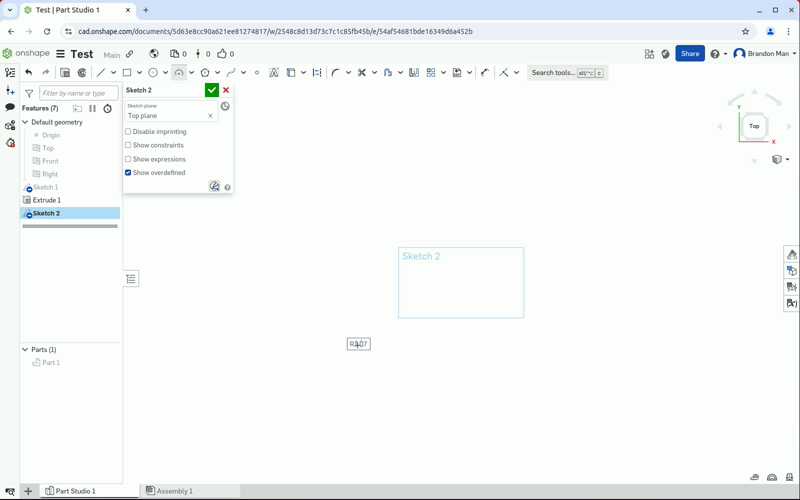
key(esc)
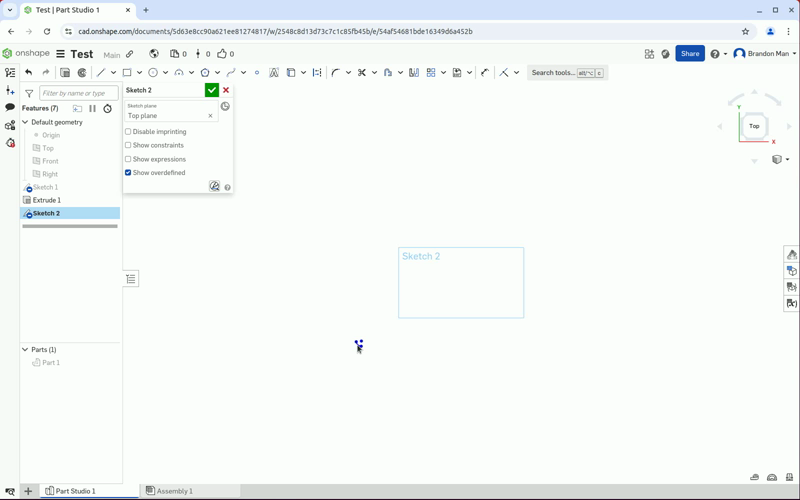
key(l)
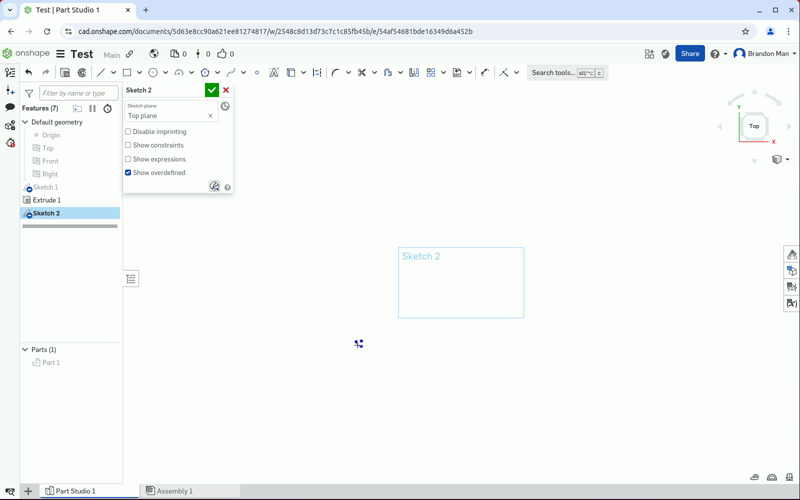
mouse_move(361, 346)
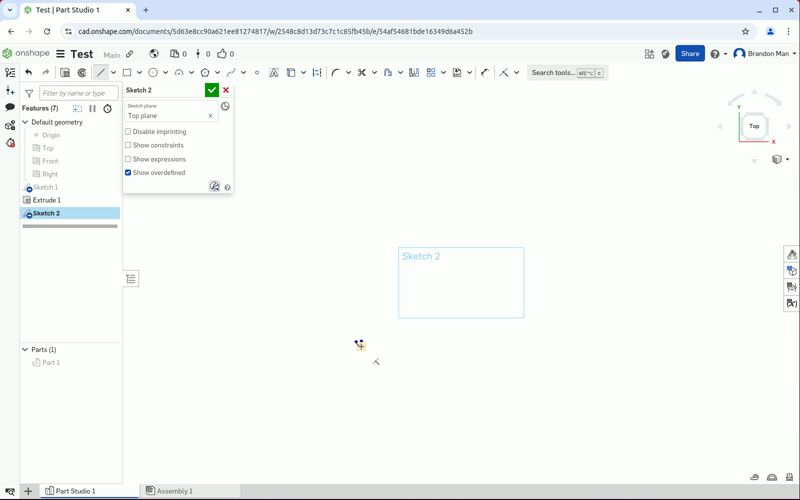
scroll(6)
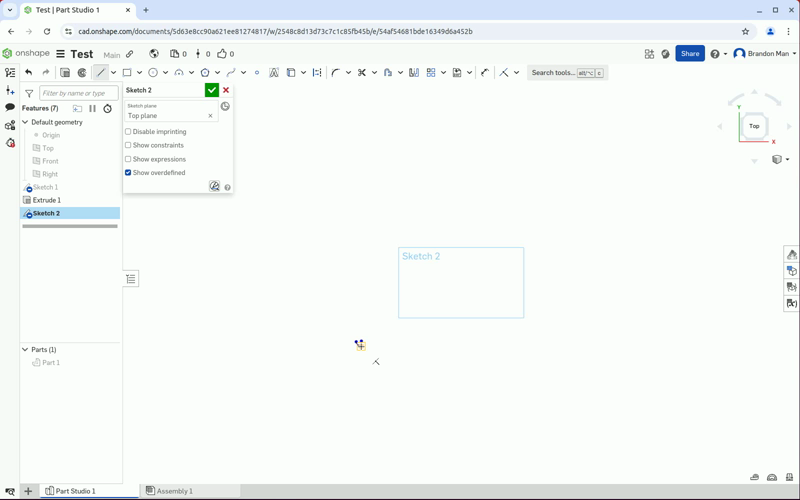
scroll(6)
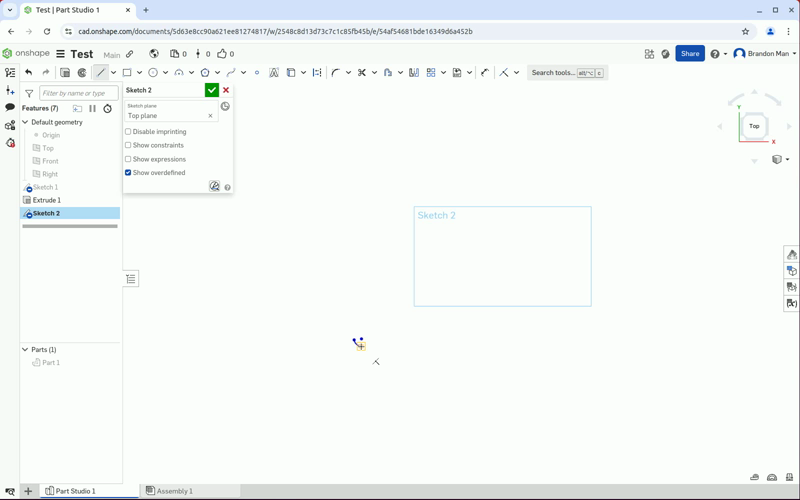
scroll(6)
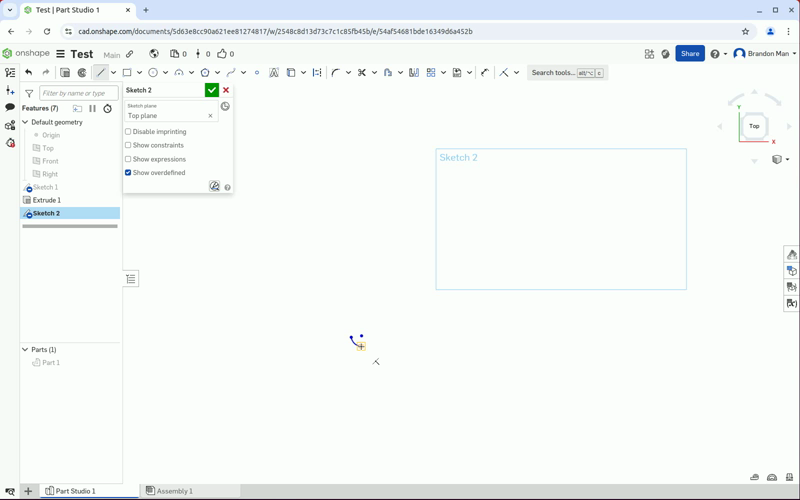
scroll(6)
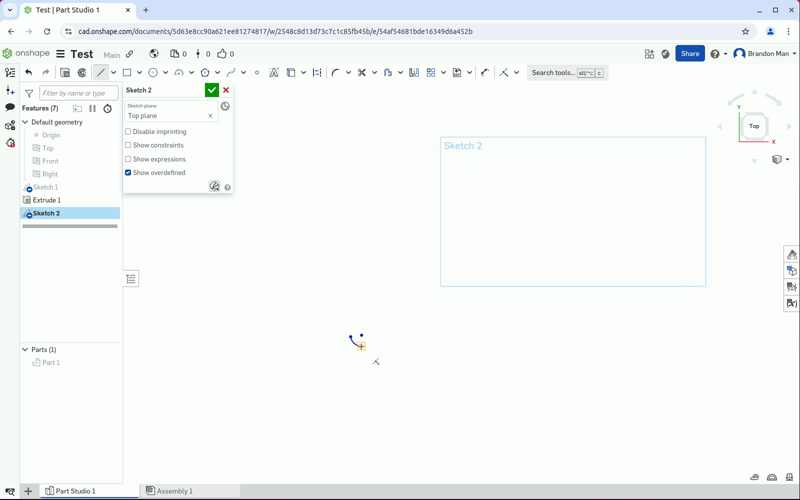
scroll(6)
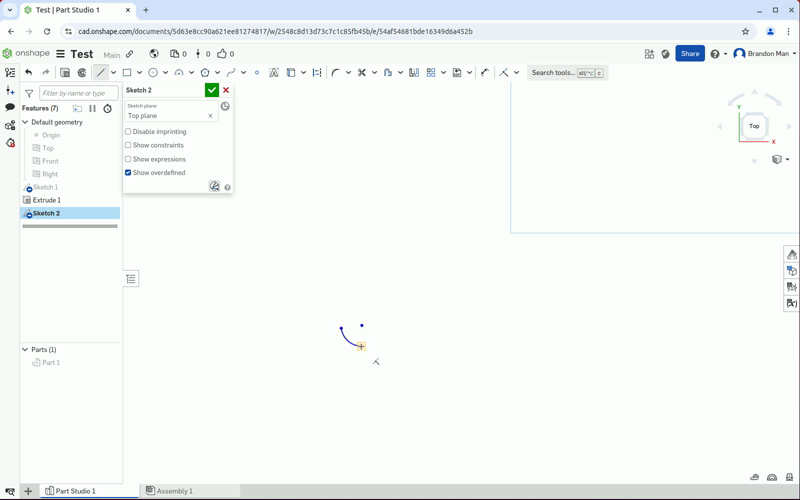
scroll(6)
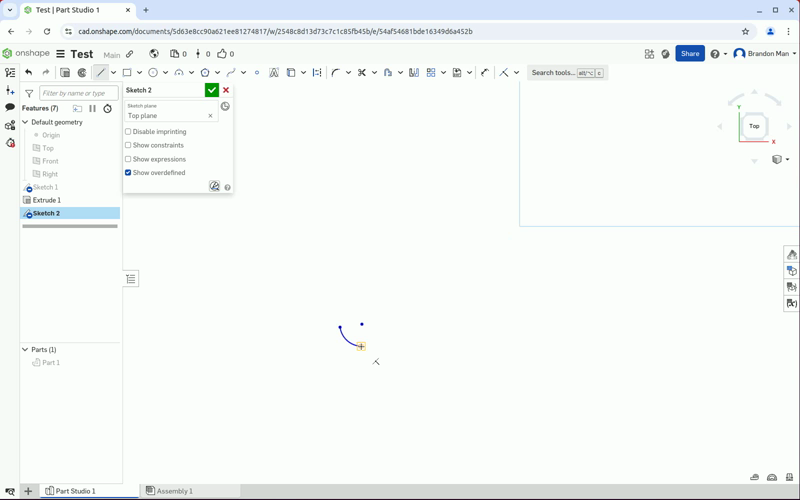
scroll(6)
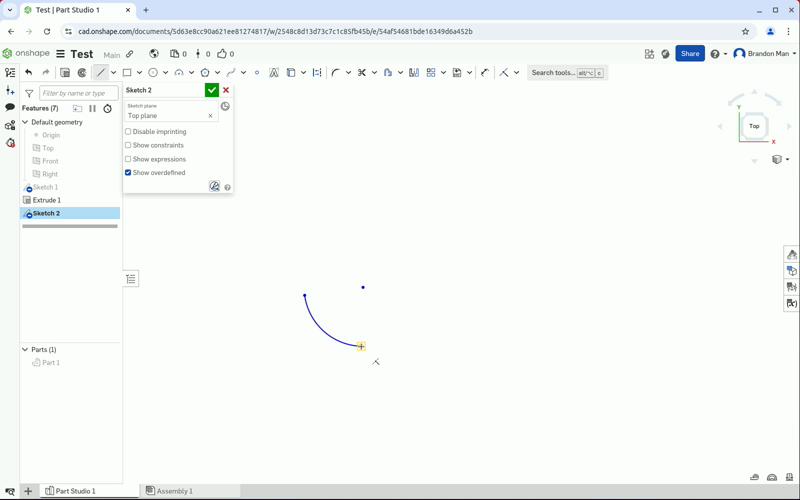
click(361, 346)
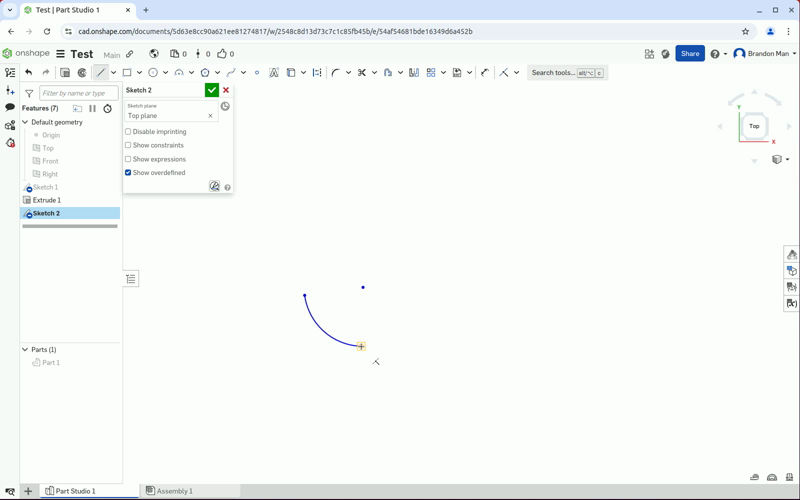
scroll(-6)
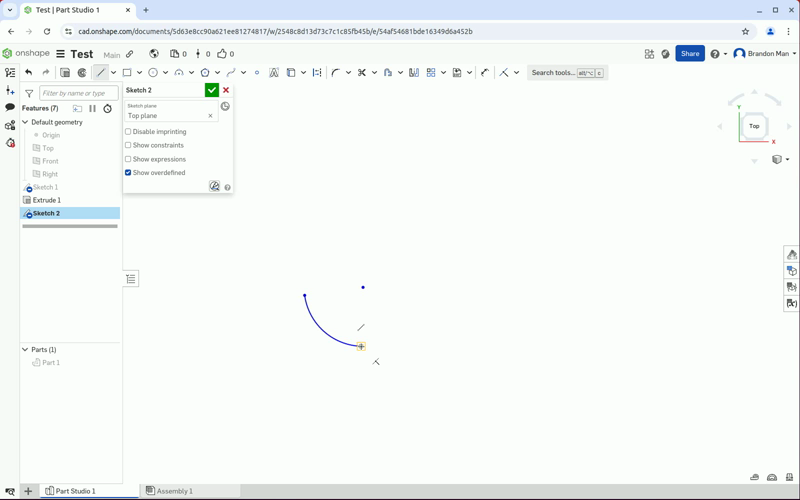
scroll(-6)
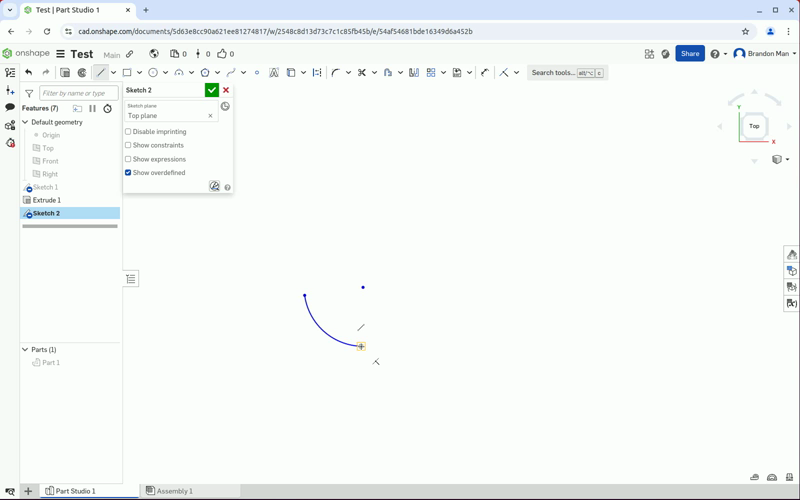
scroll(-6)
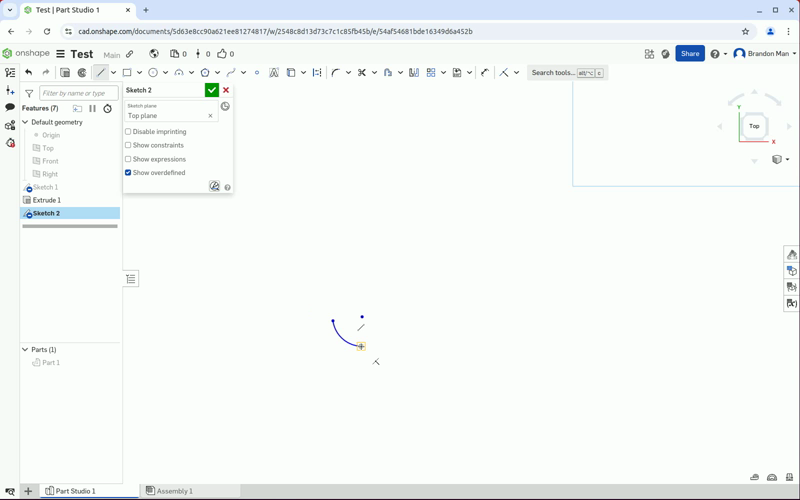
scroll(-6)
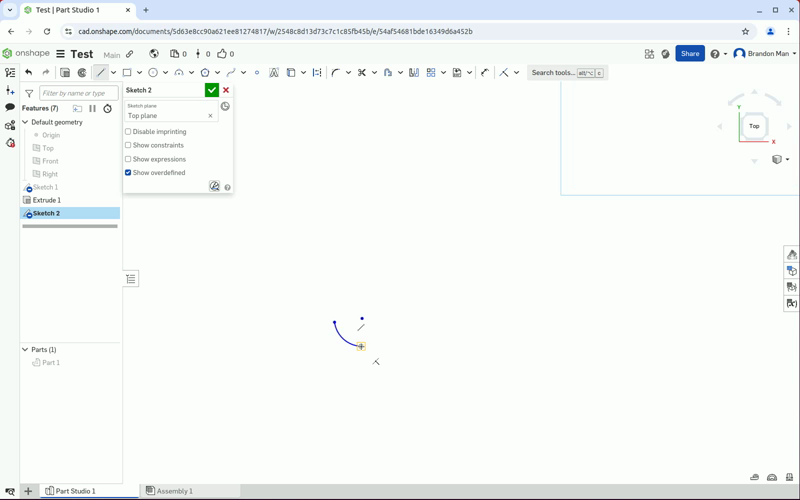
scroll(-6)
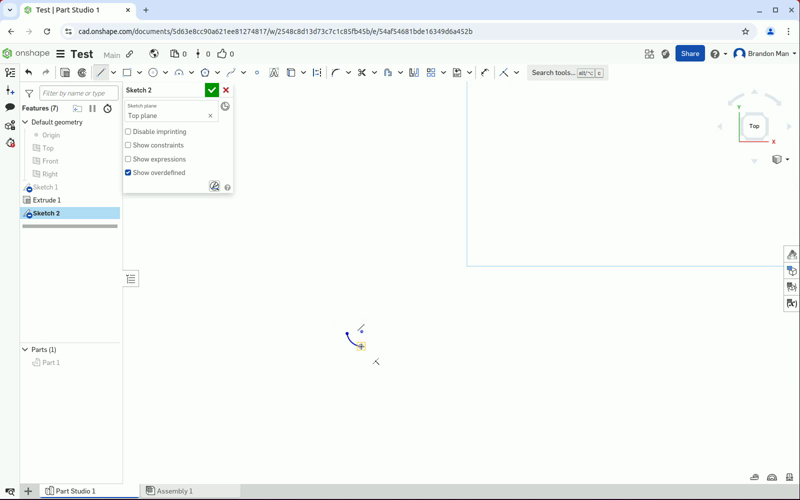
scroll(-6)
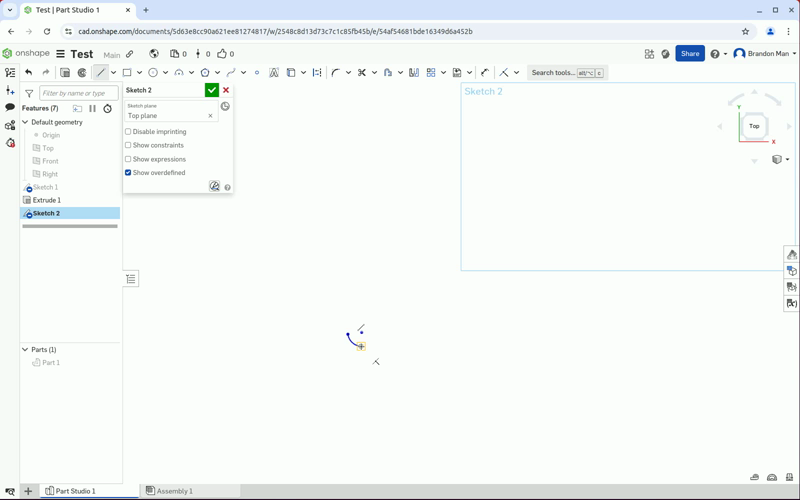
scroll(-6)
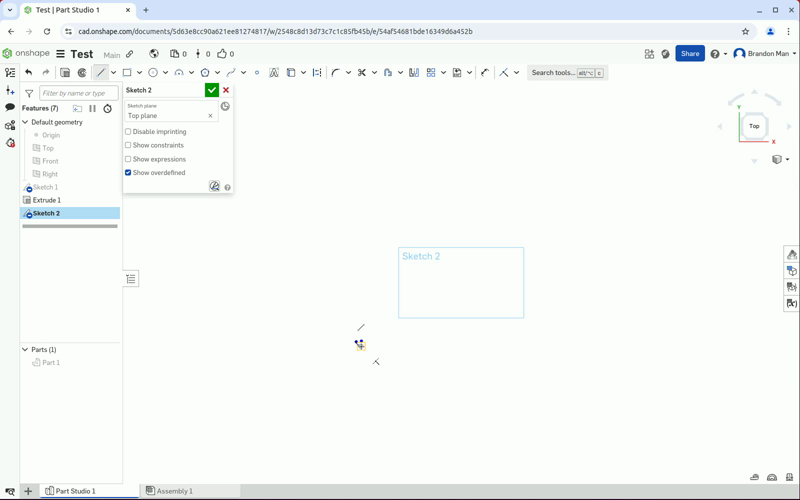
key_down(shift)
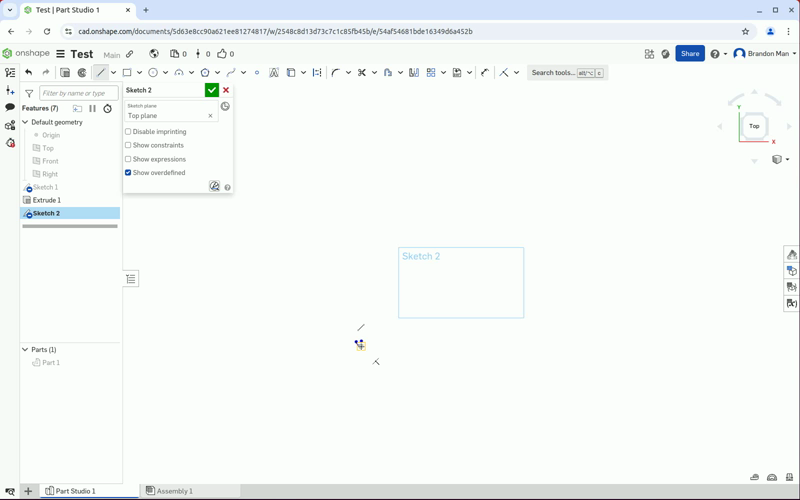
mouse_move(572, 346)
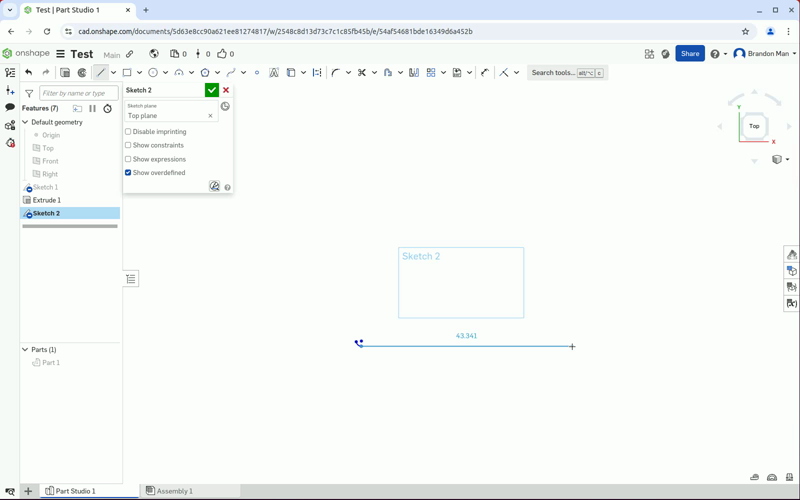
click(572, 346)
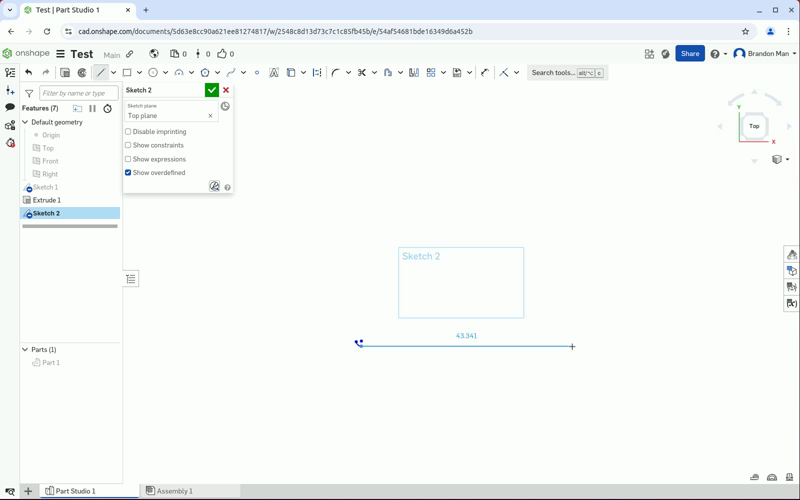
key_up(shift)
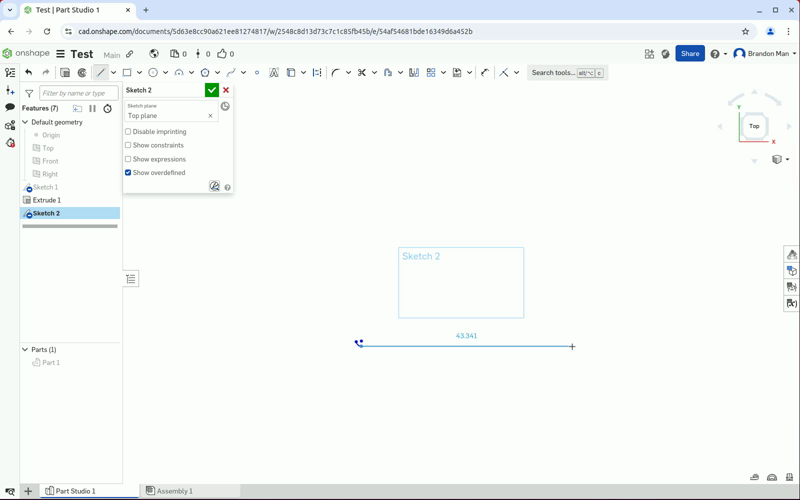
key(esc)
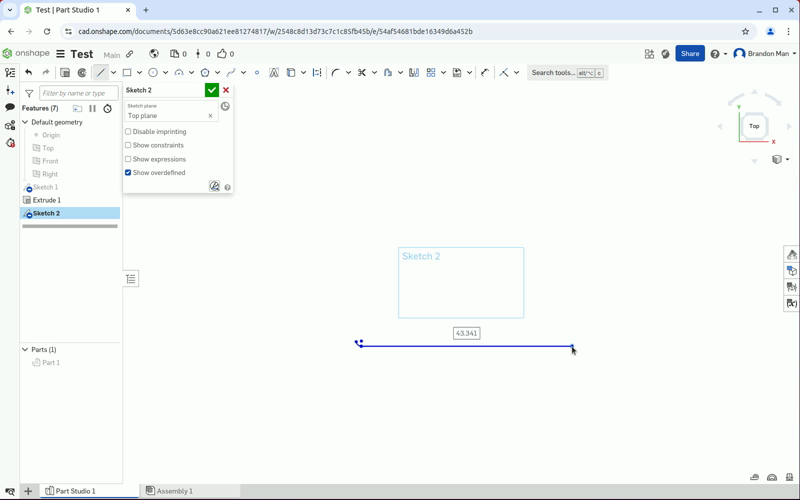
key(a)
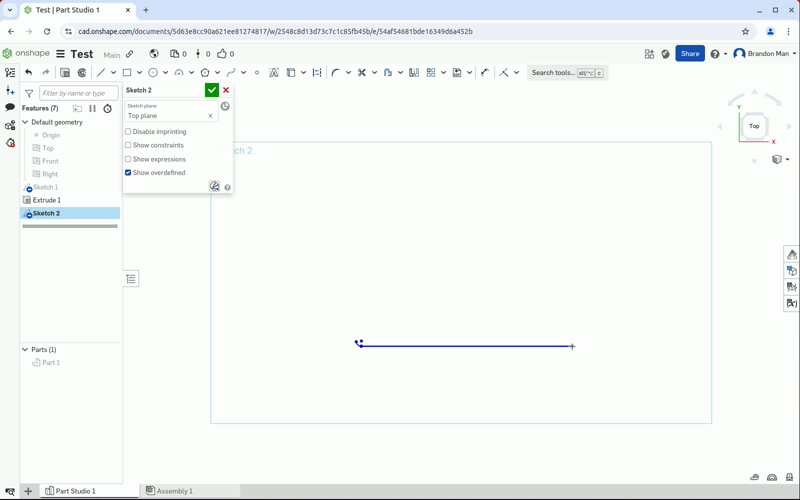
mouse_move(572, 346)
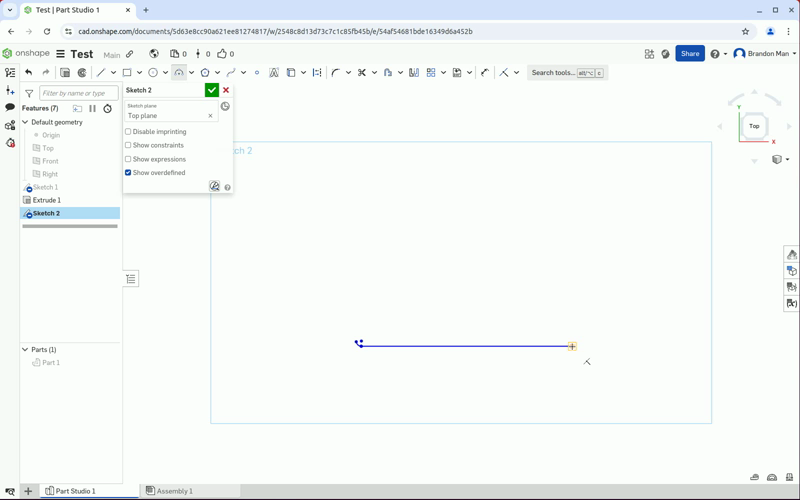
click(572, 346)
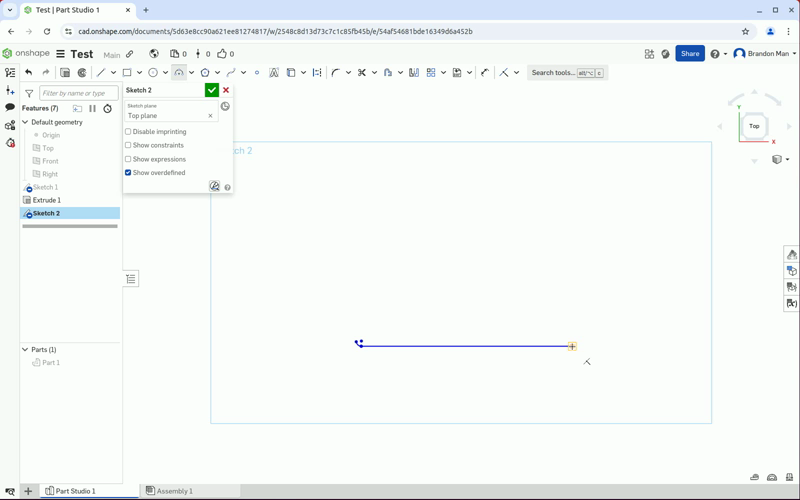
key_down(shift)
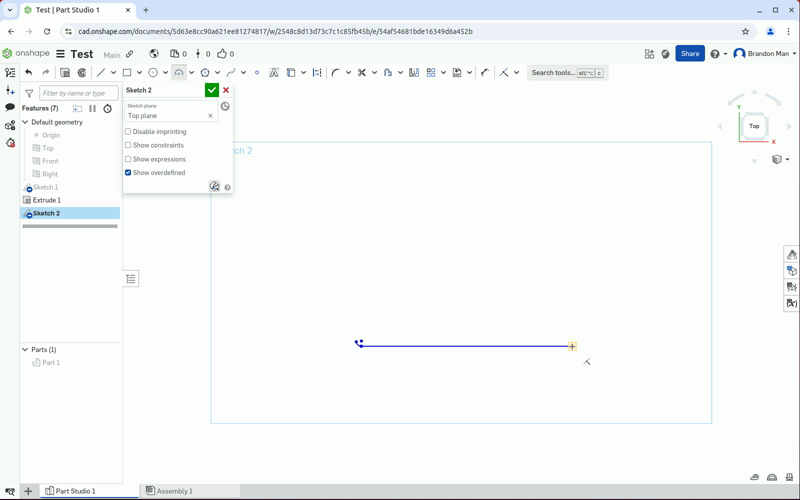
mouse_move(572, 341)
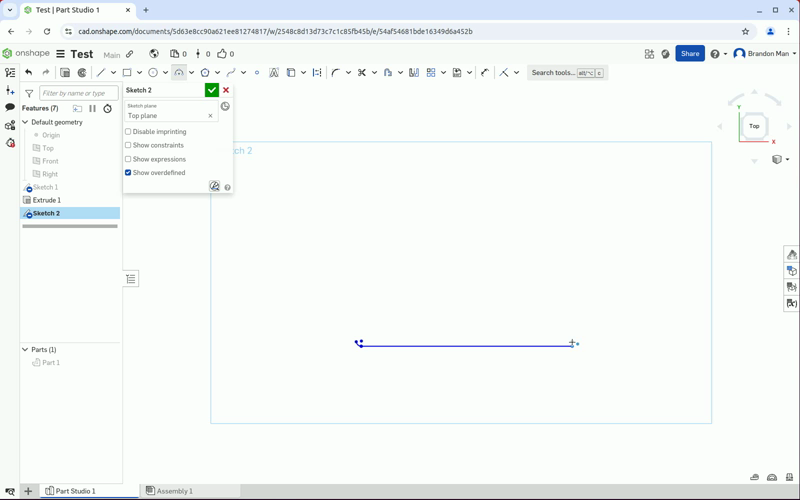
scroll(6)
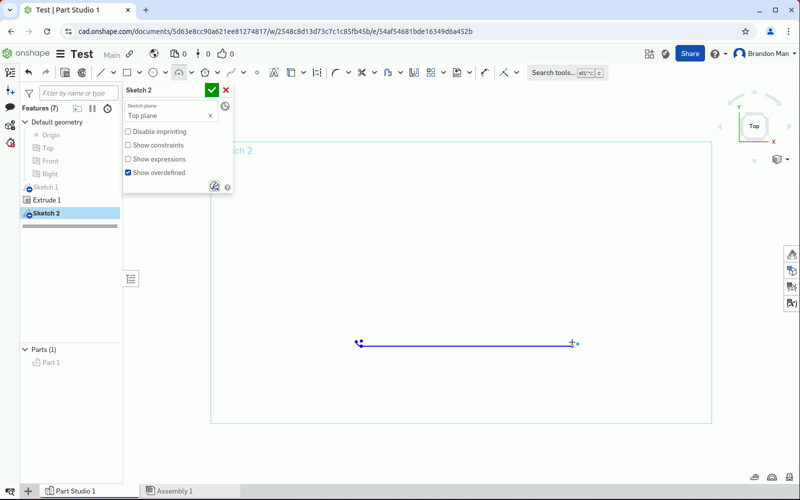
scroll(6)
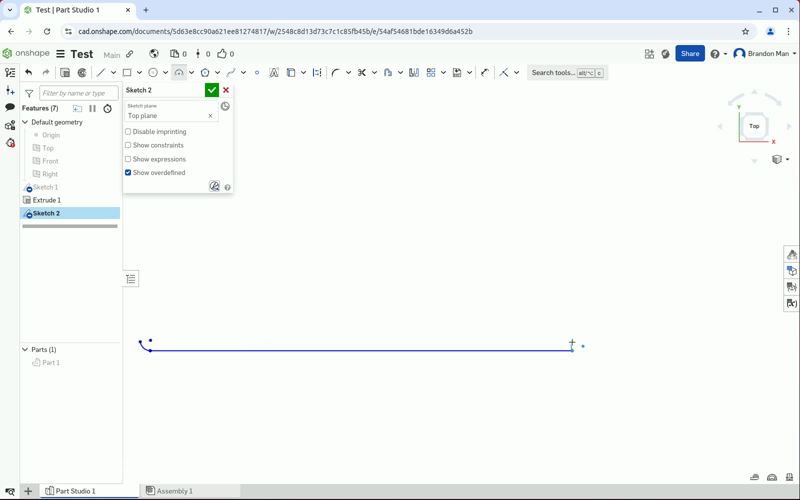
scroll(6)
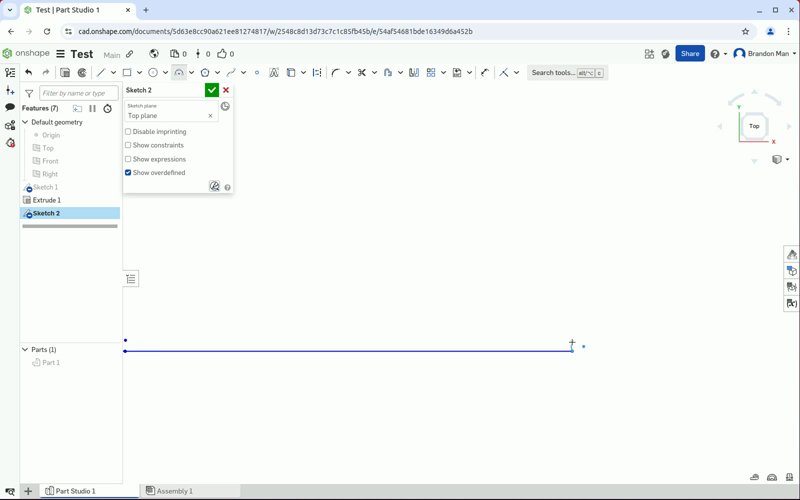
scroll(6)
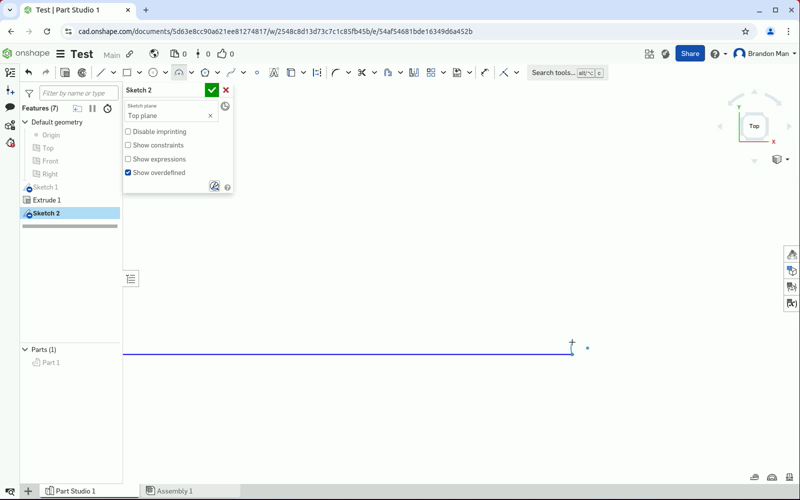
scroll(6)
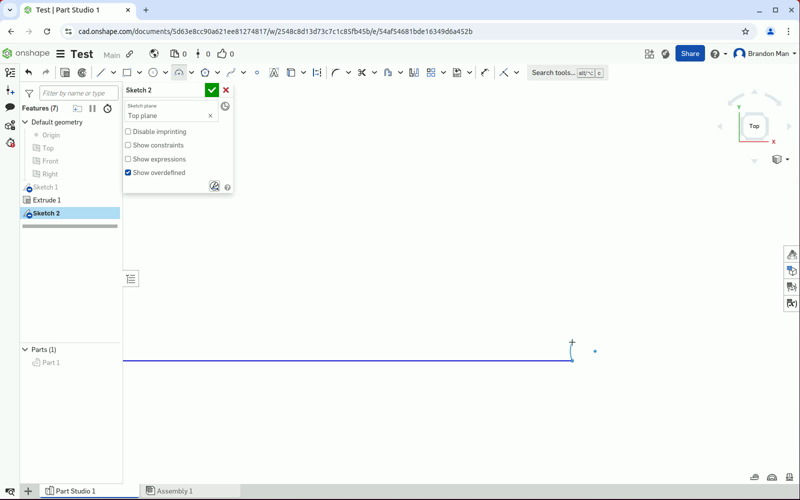
scroll(6)
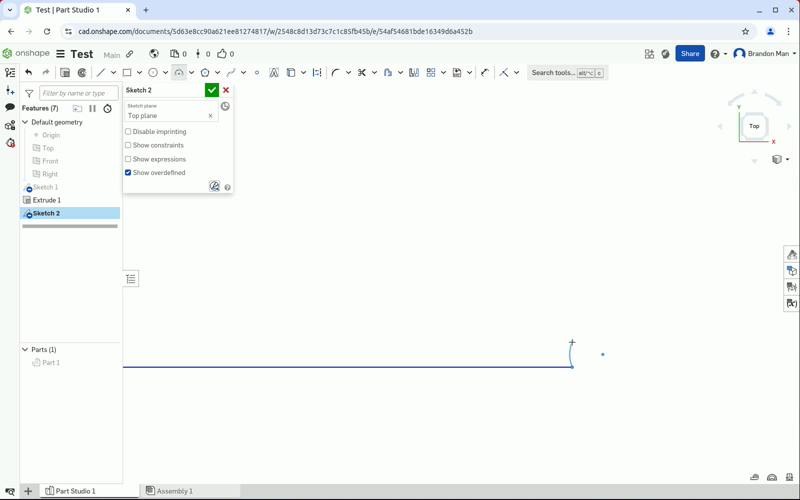
scroll(6)
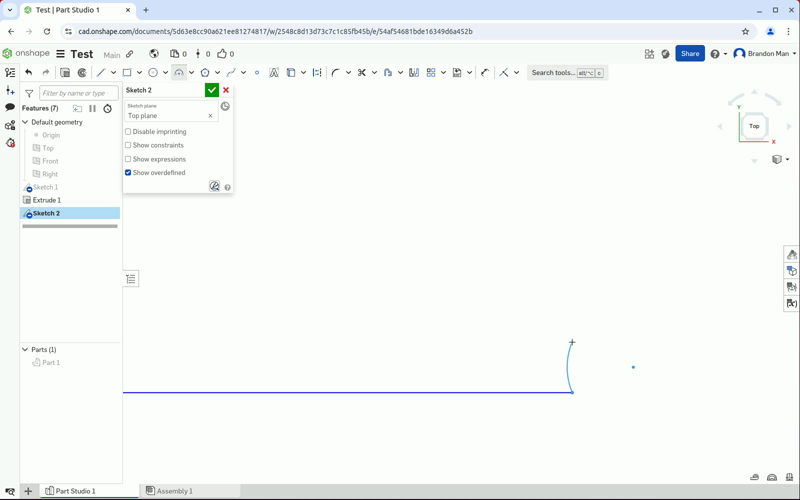
click(572, 341)
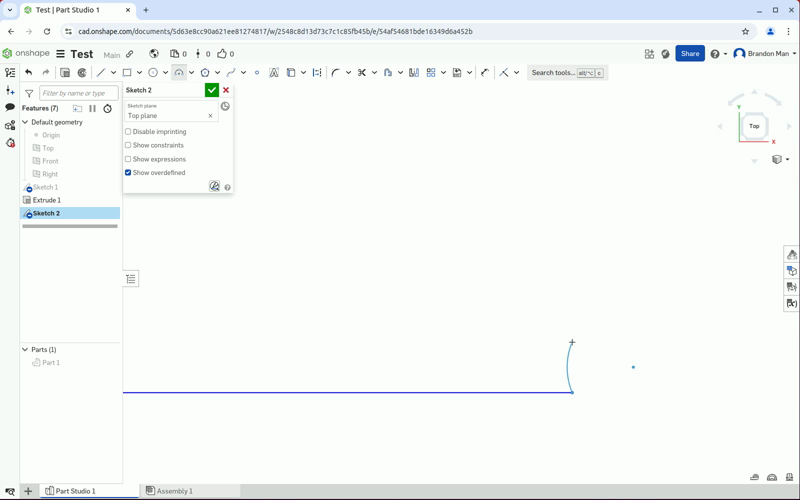
scroll(-6)
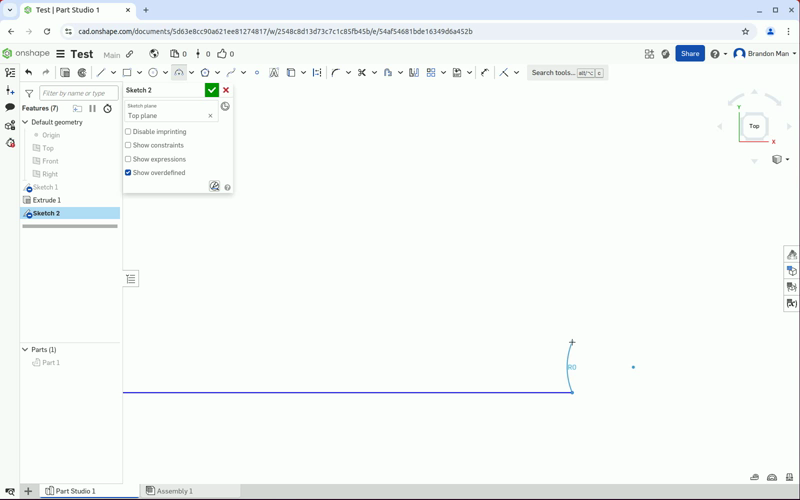
scroll(-6)
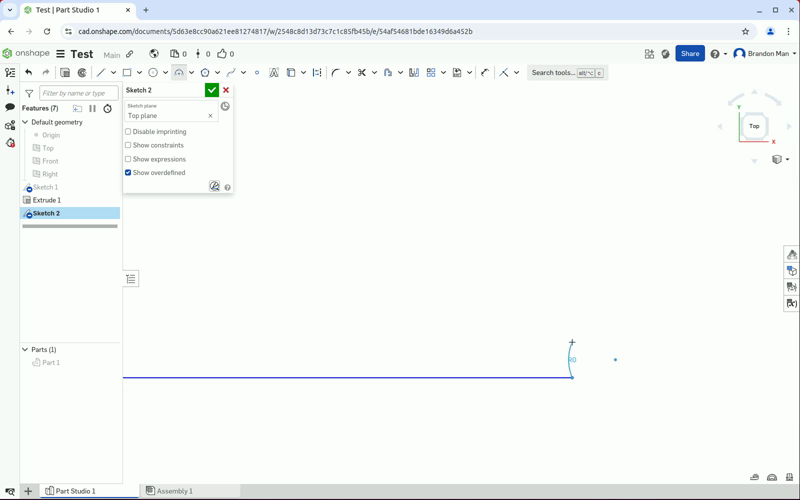
scroll(-6)
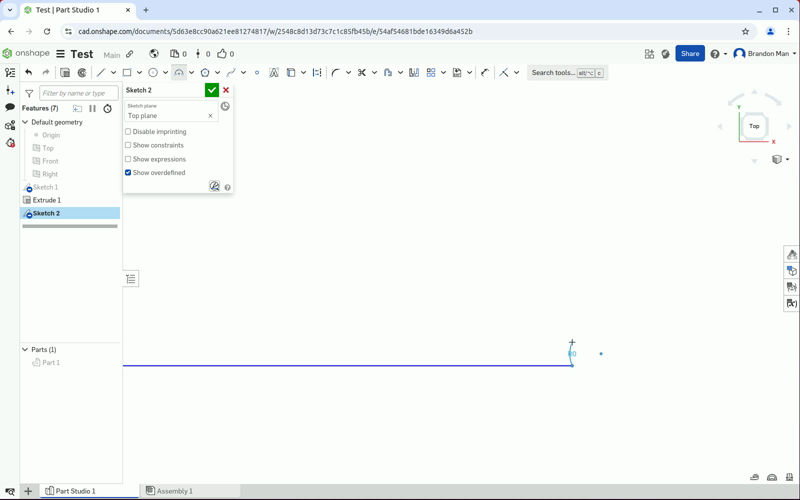
scroll(-6)
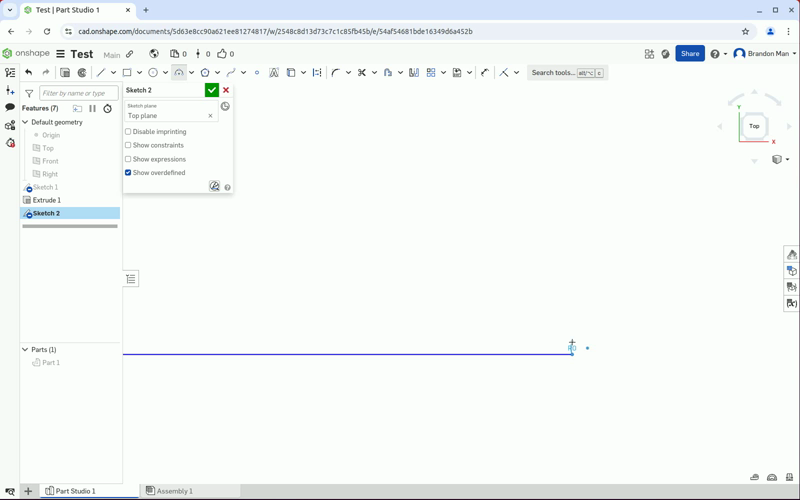
scroll(-6)
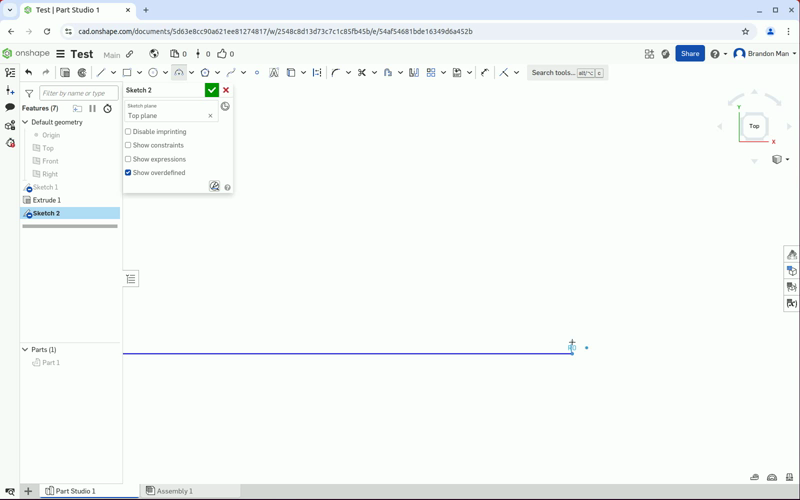
scroll(-6)
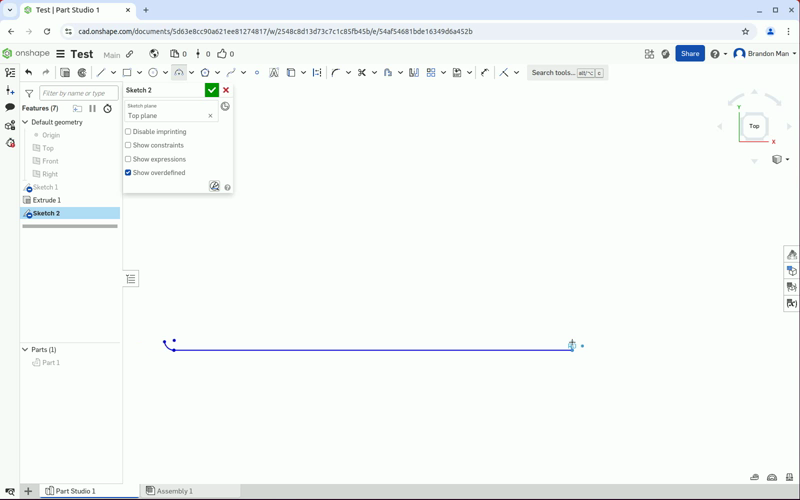
scroll(-6)
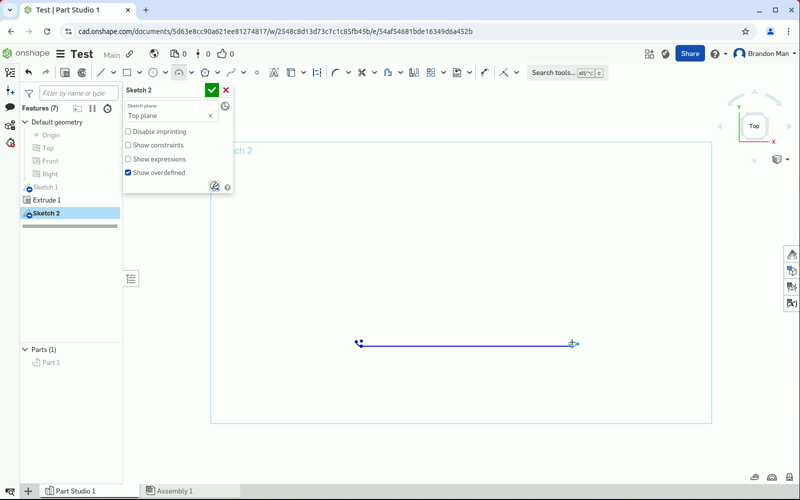
mouse_move(573, 343)
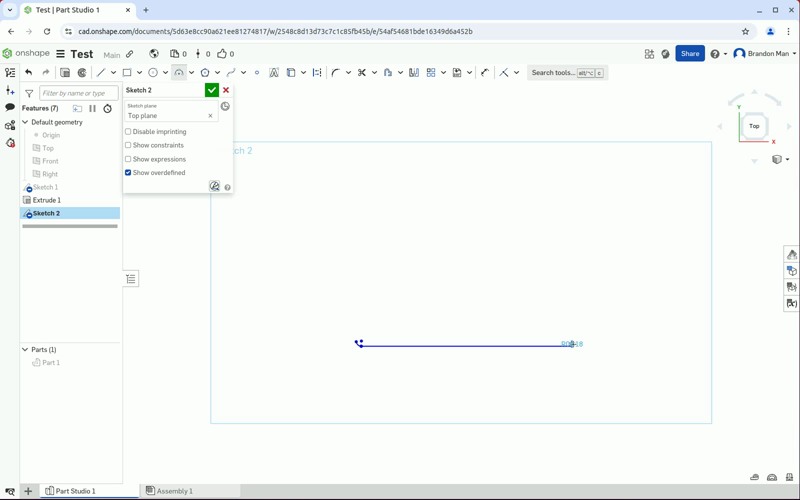
scroll(6)
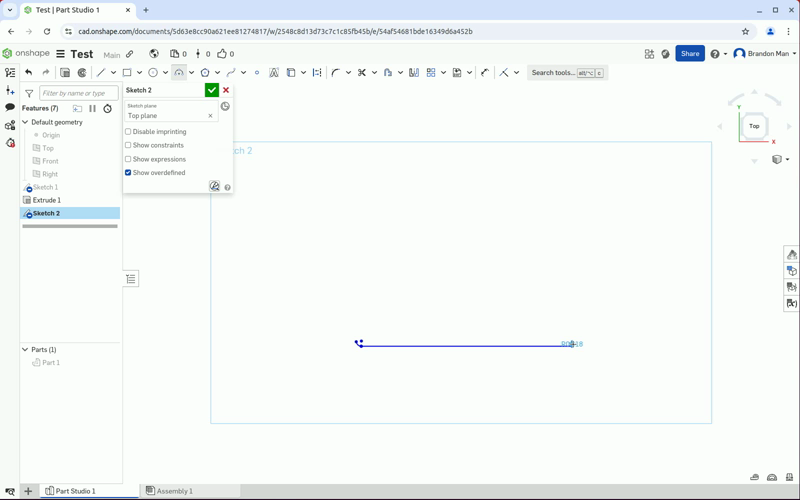
scroll(6)
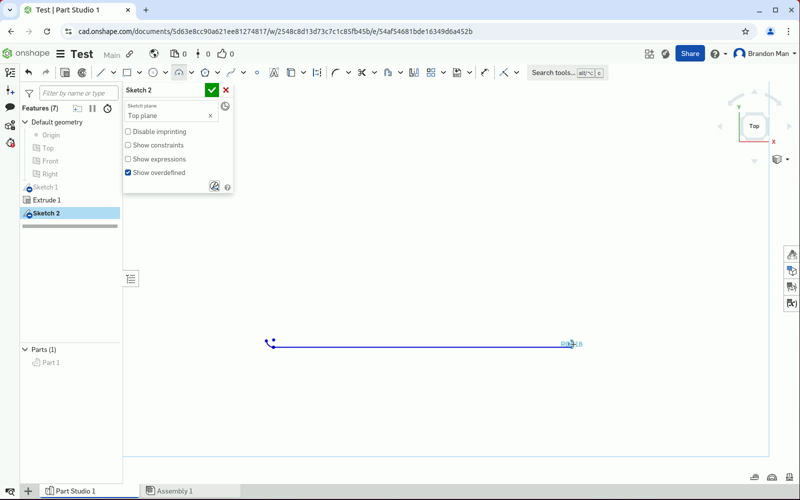
scroll(6)
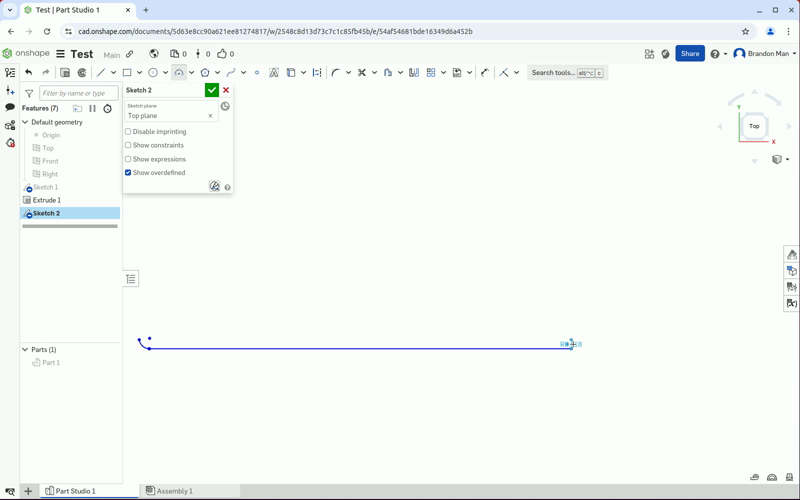
scroll(6)
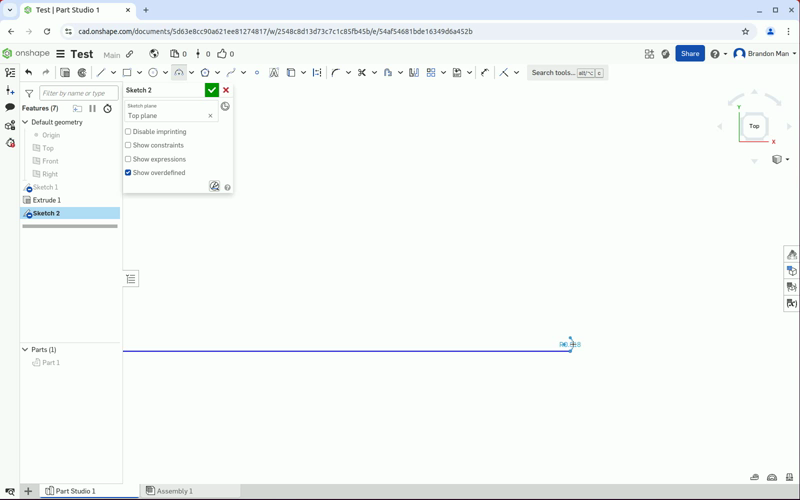
scroll(6)
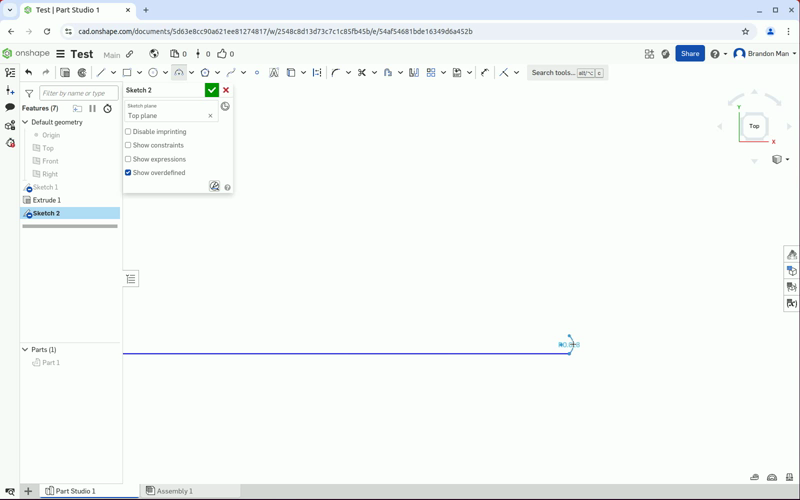
scroll(6)
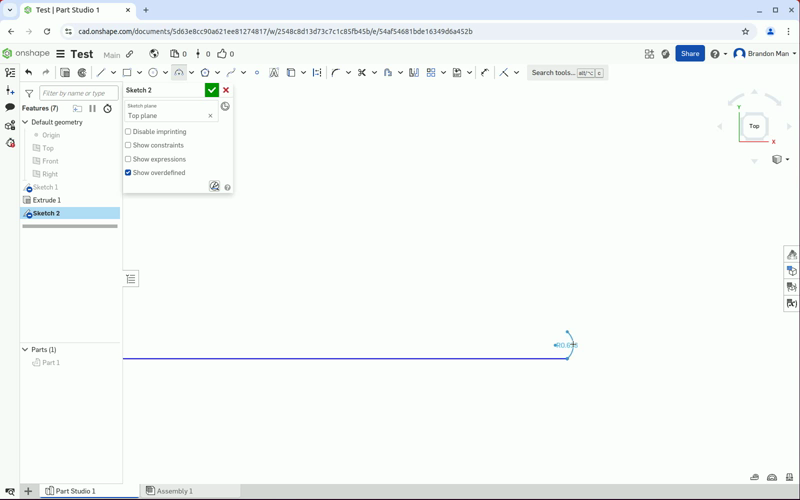
scroll(6)
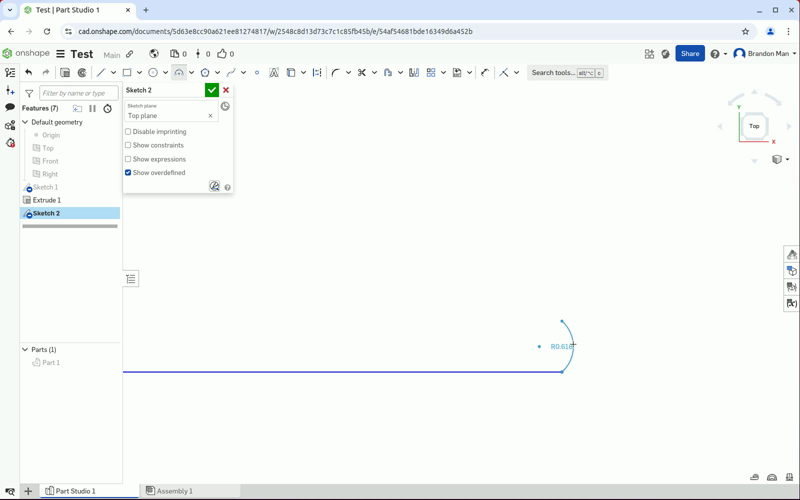
click(573, 343)
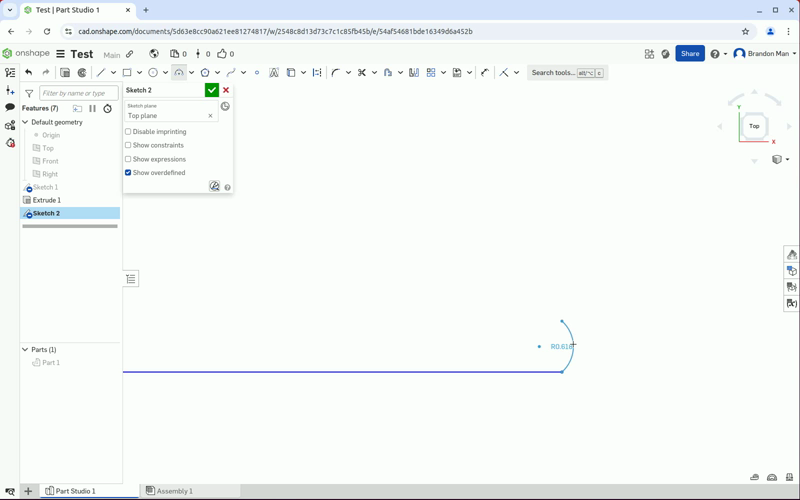
scroll(-6)
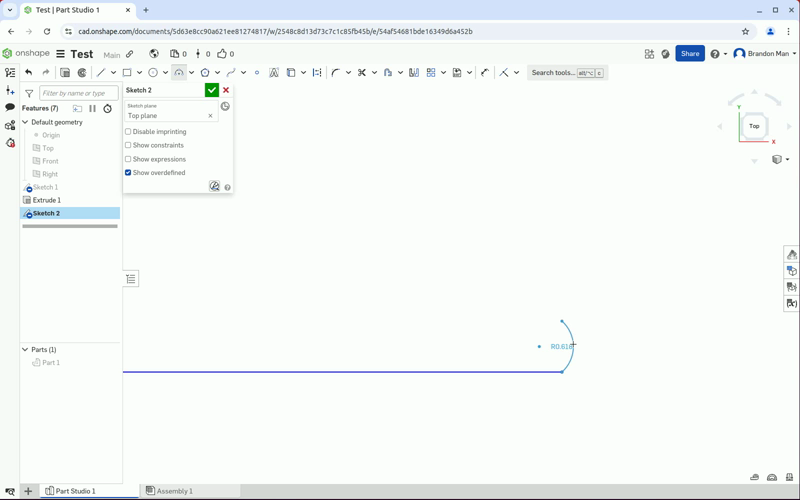
scroll(-6)
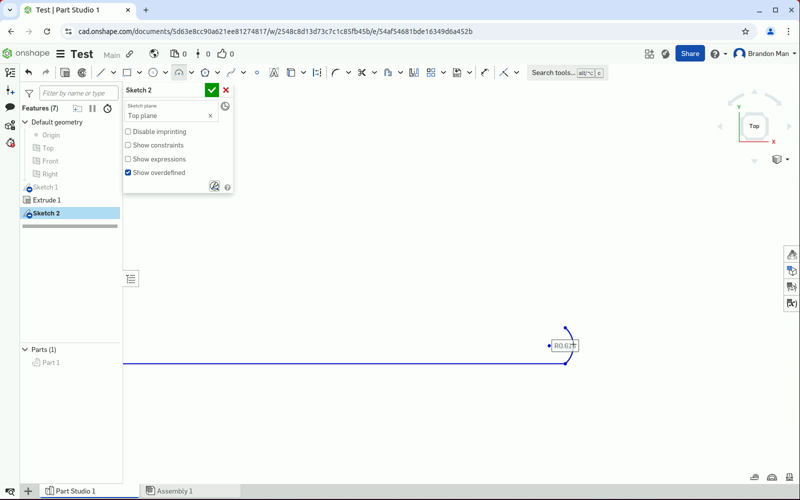
scroll(-6)
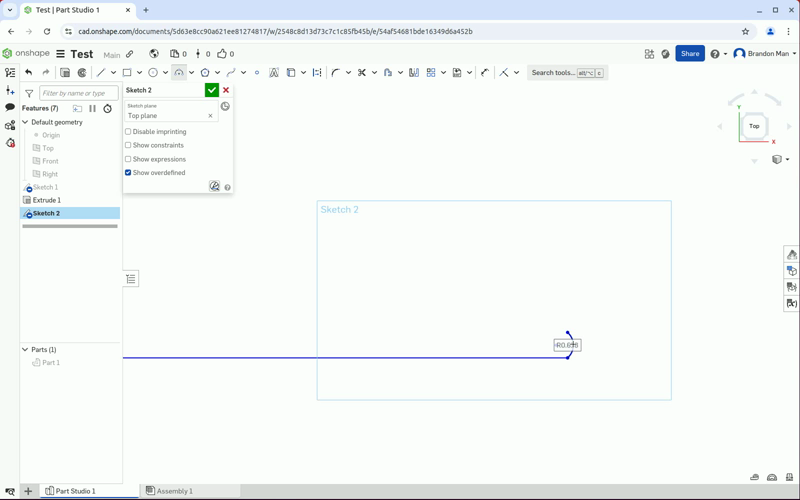
scroll(-6)
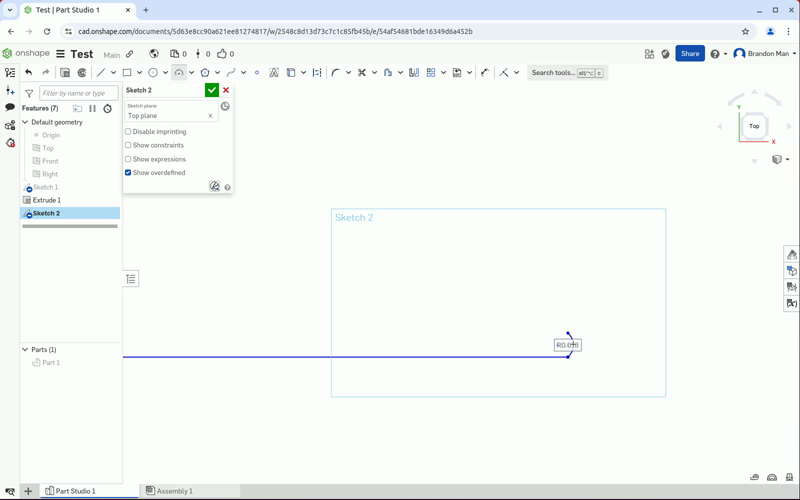
scroll(-6)
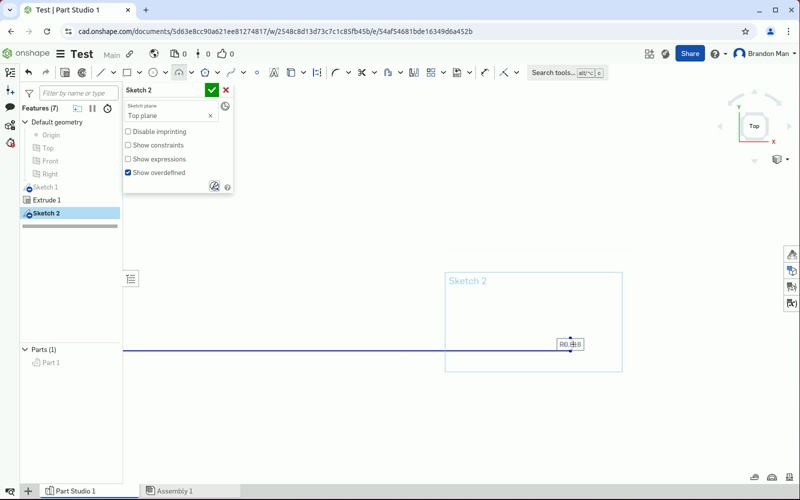
scroll(-6)
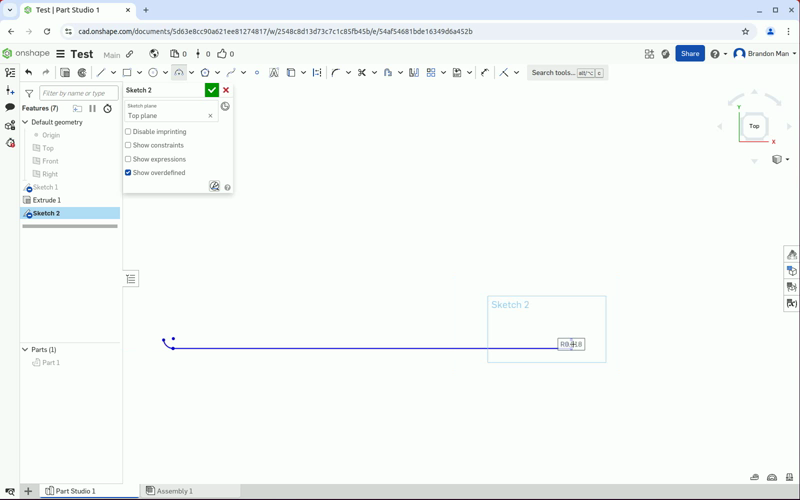
scroll(-6)
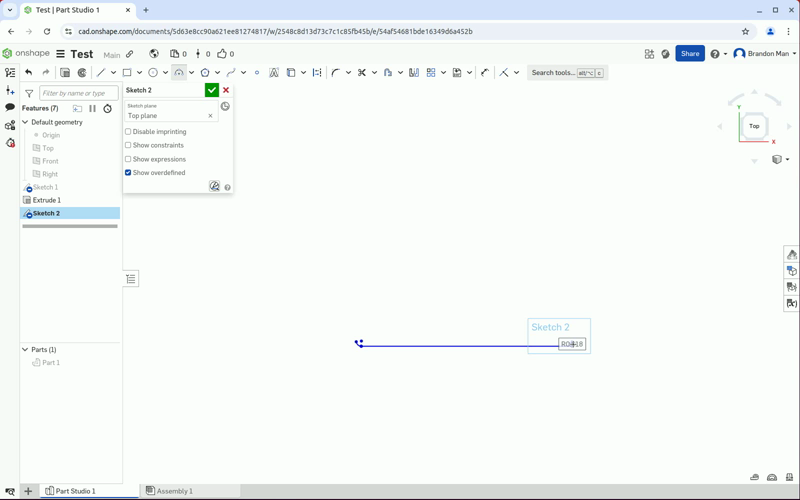
key_up(shift)
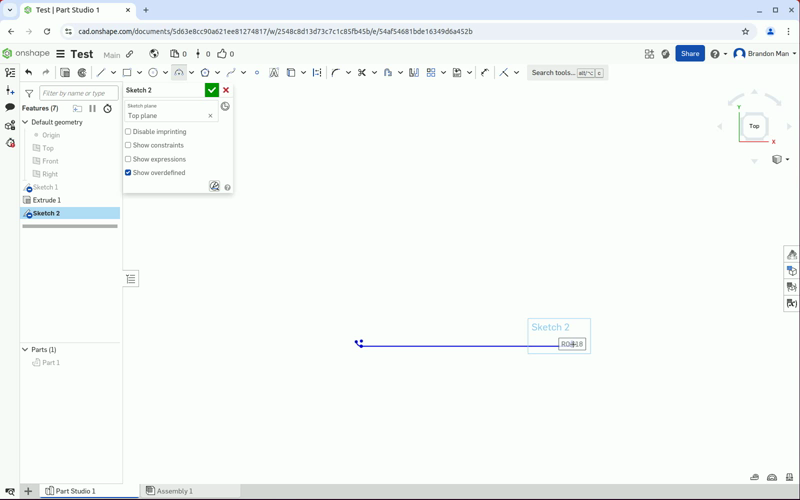
key(esc)
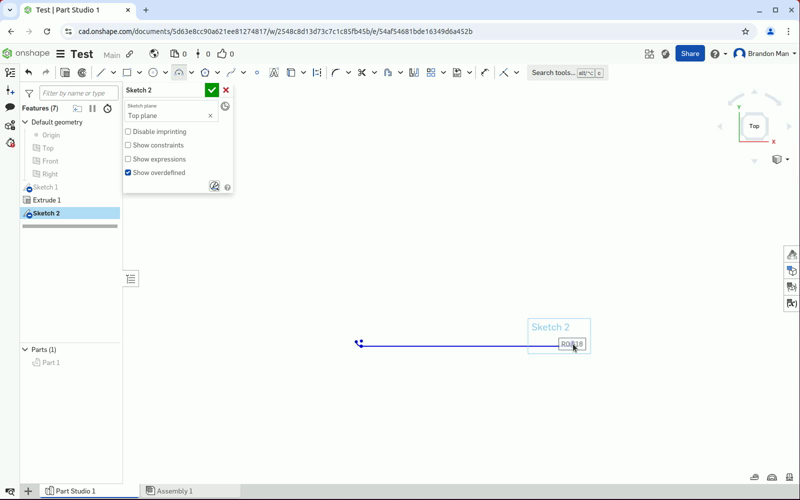
key(l)
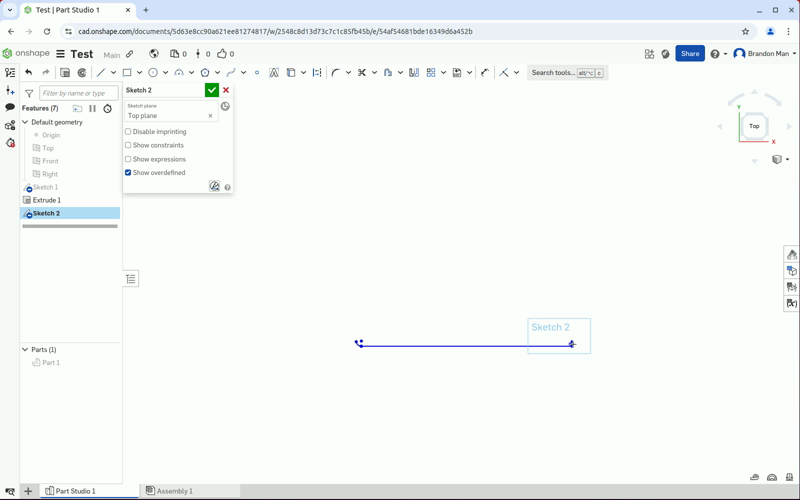
mouse_move(572, 341)
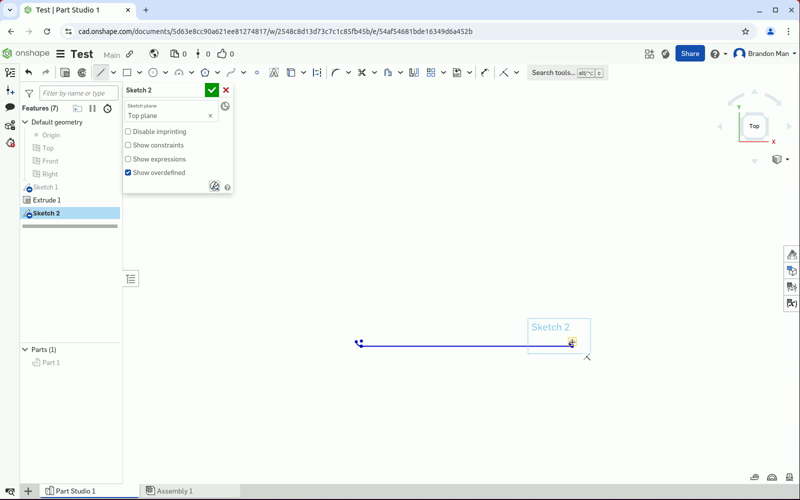
scroll(6)
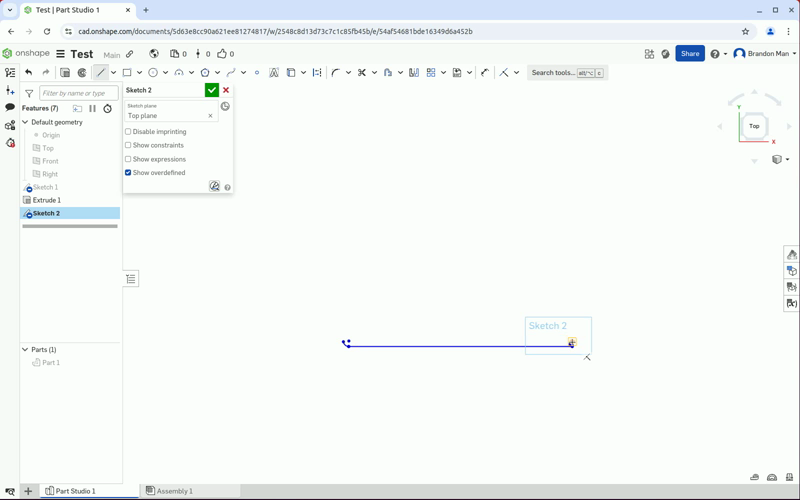
scroll(6)
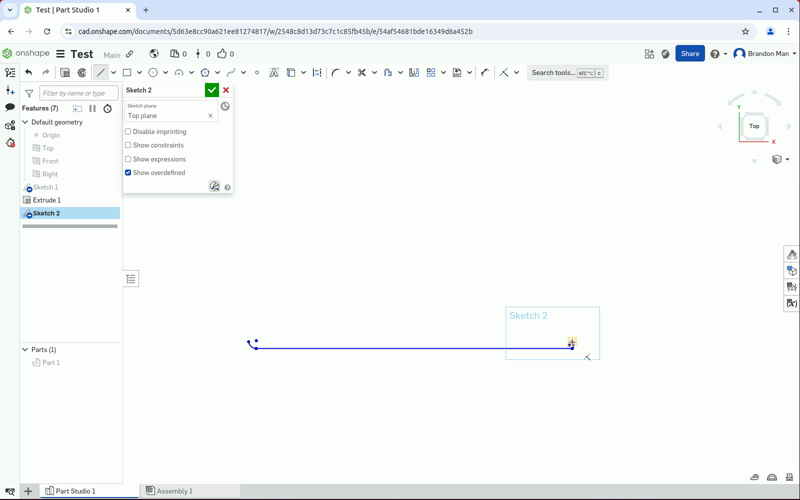
scroll(6)
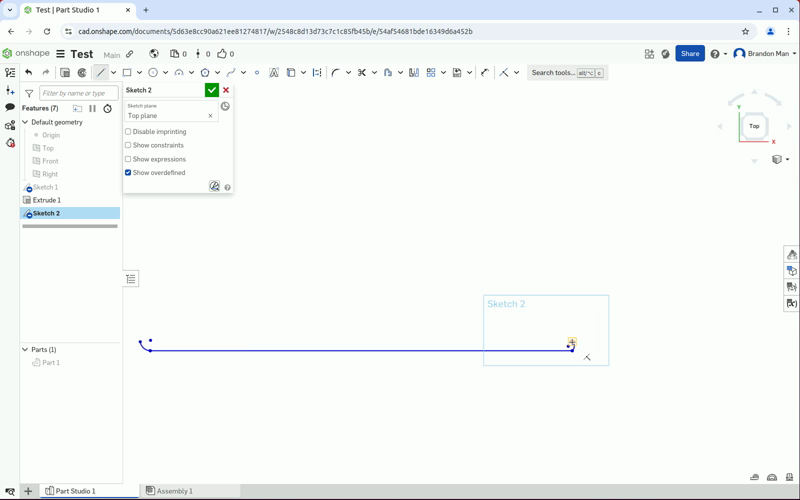
scroll(6)
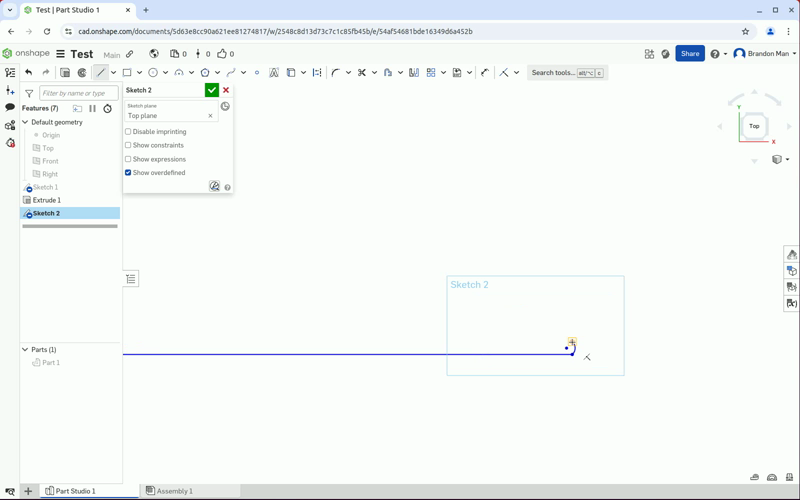
scroll(6)
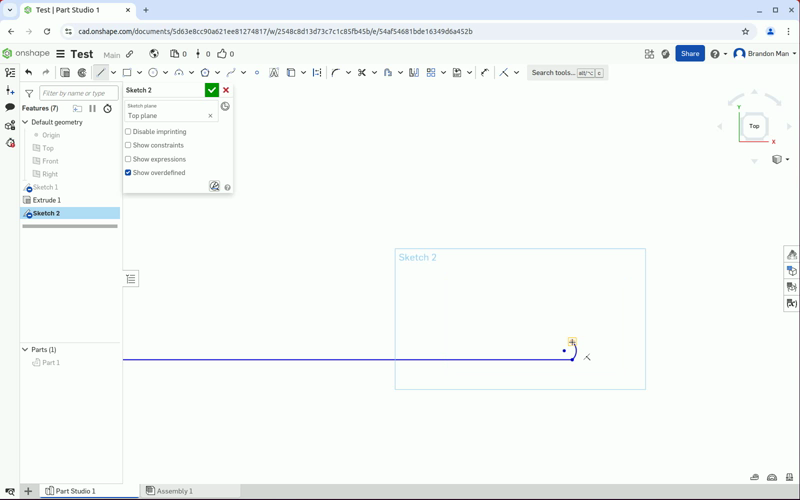
scroll(6)
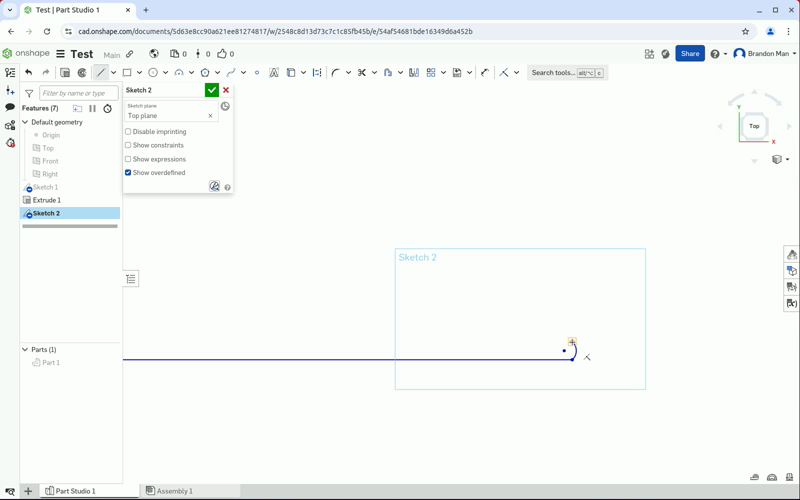
scroll(6)
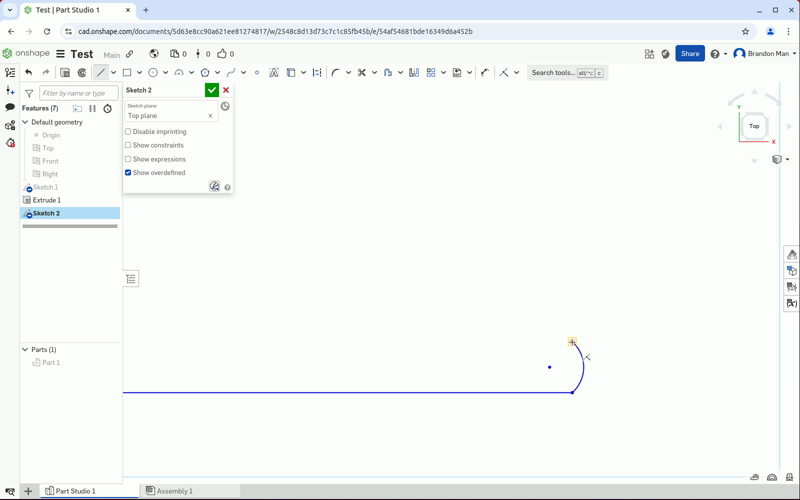
click(572, 341)
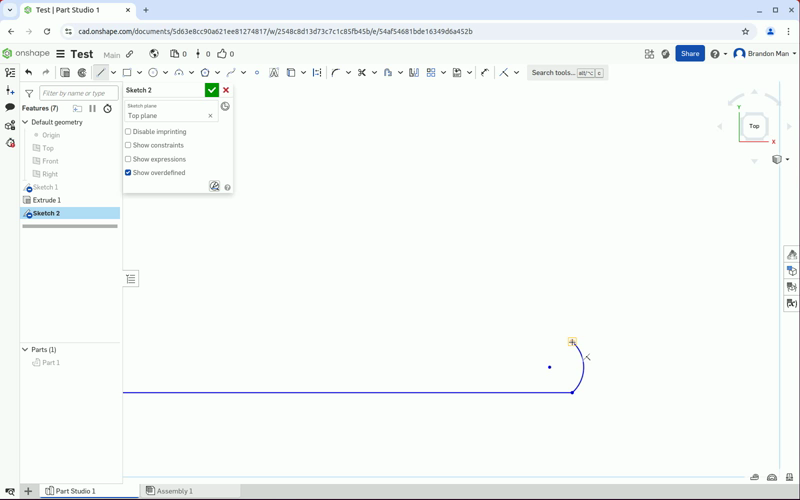
scroll(-6)
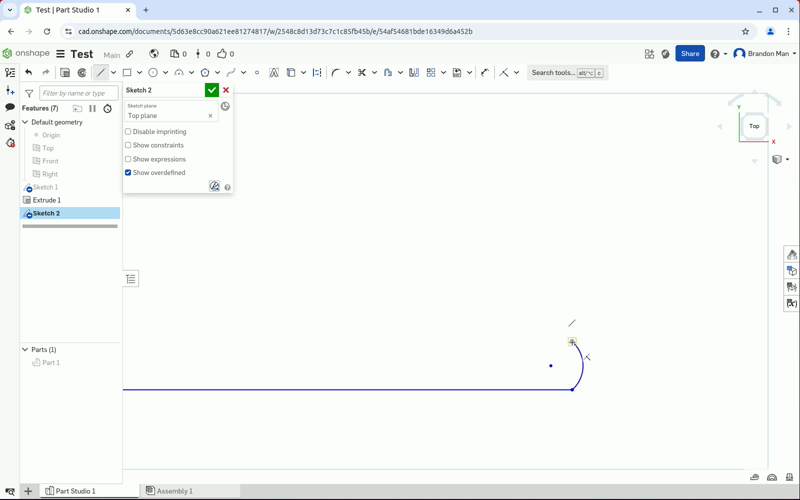
scroll(-6)
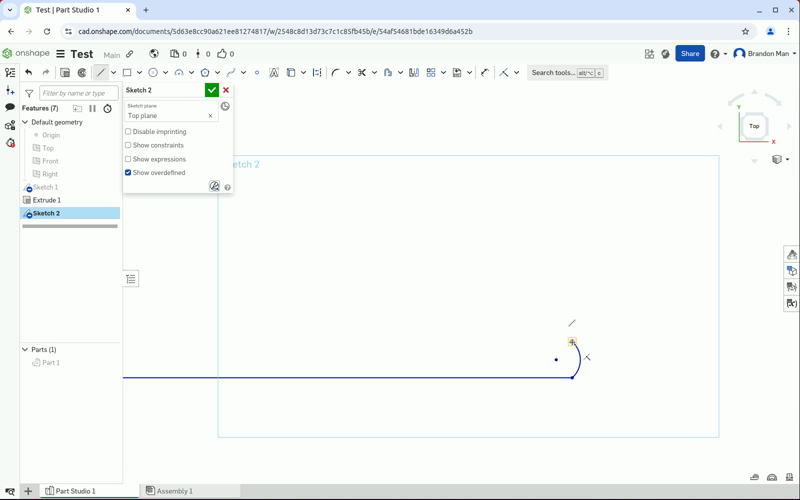
scroll(-6)
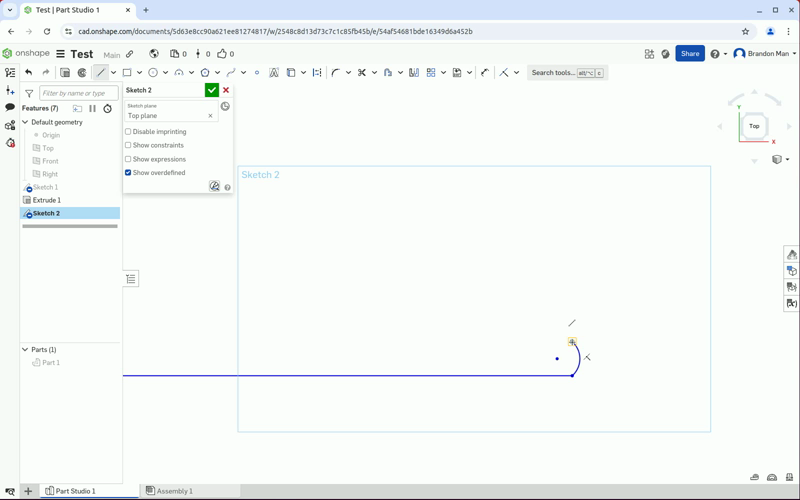
scroll(-6)
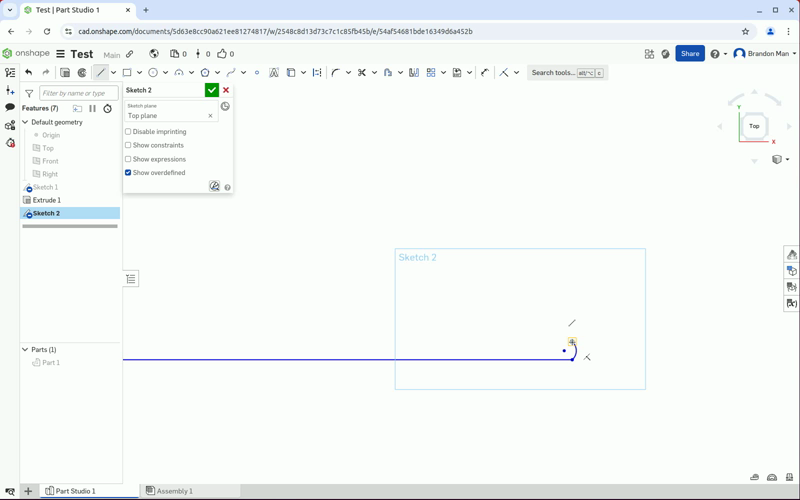
scroll(-6)
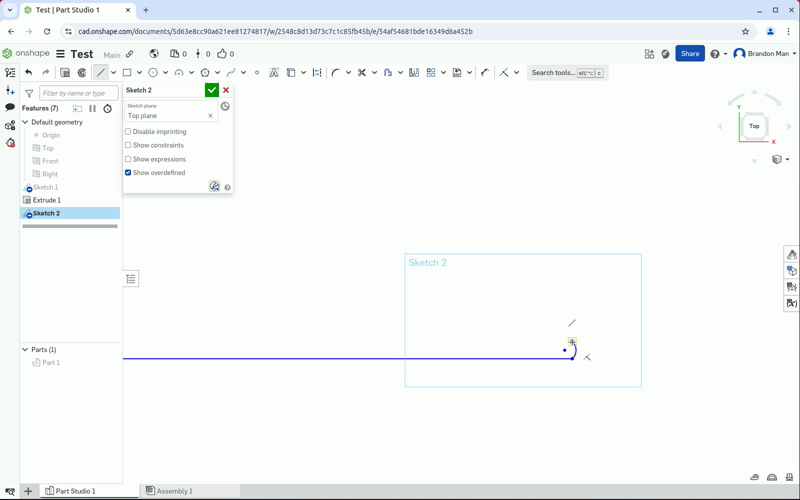
scroll(-6)
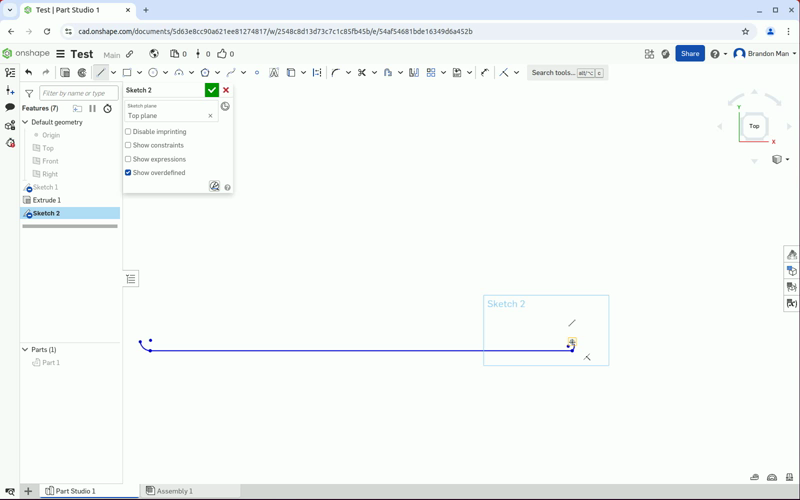
scroll(-6)
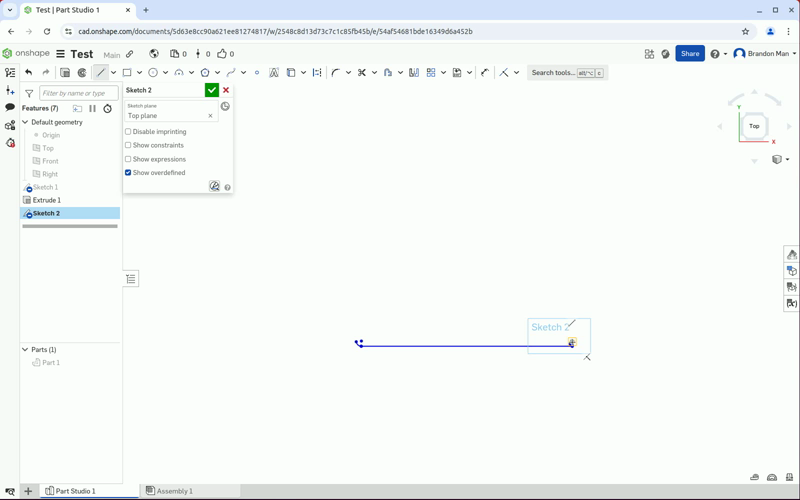
key_down(shift)
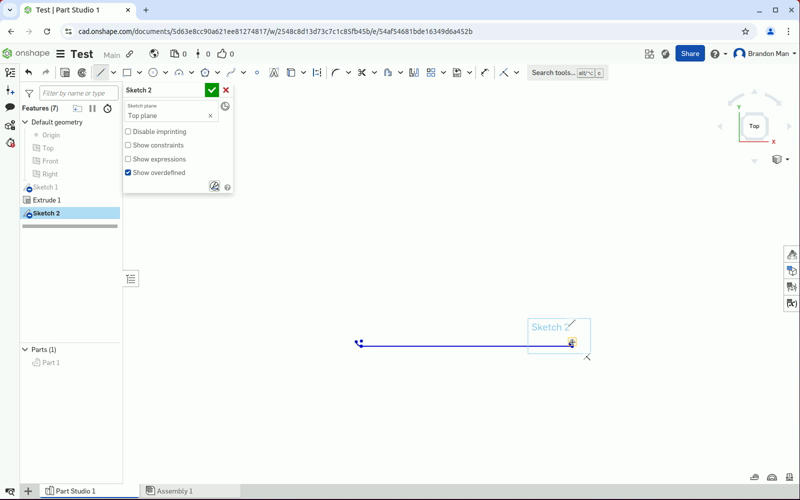
mouse_move(572, 225)
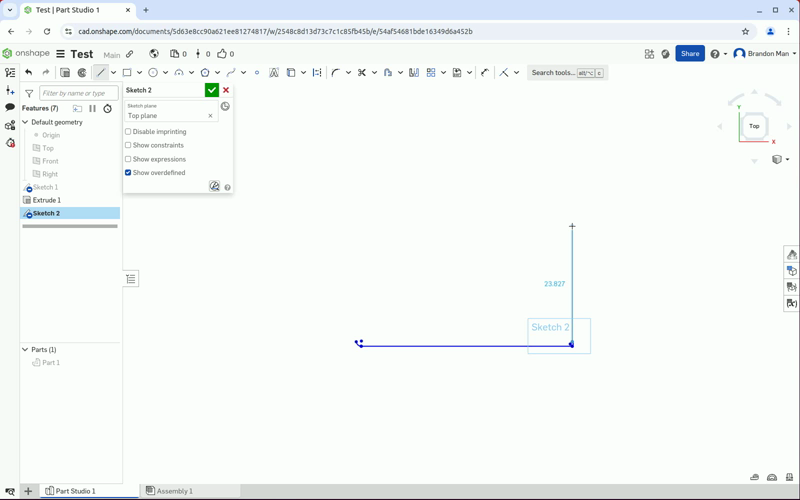
click(572, 225)
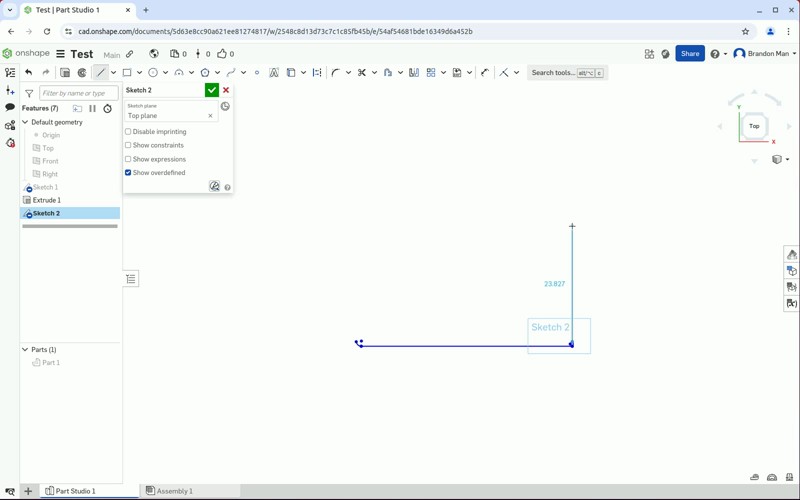
key_up(shift)
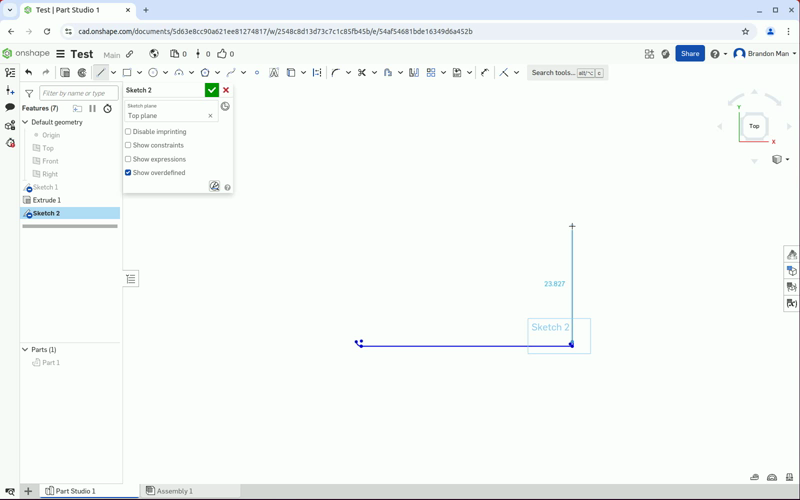
key(esc)
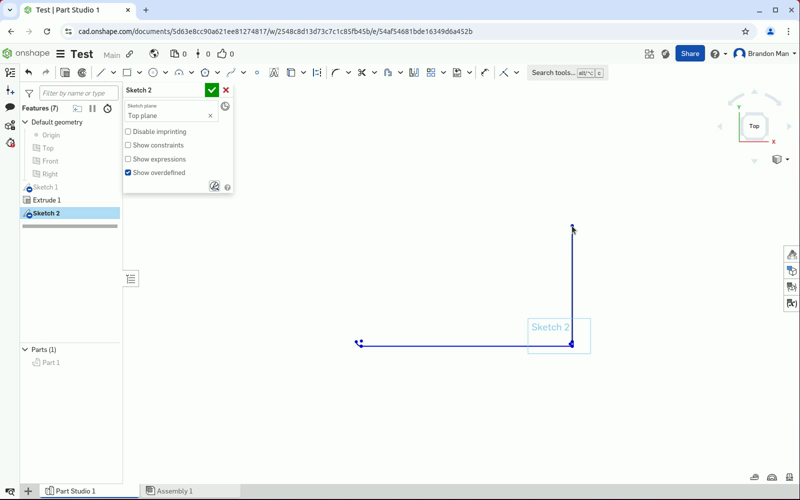
key(a)
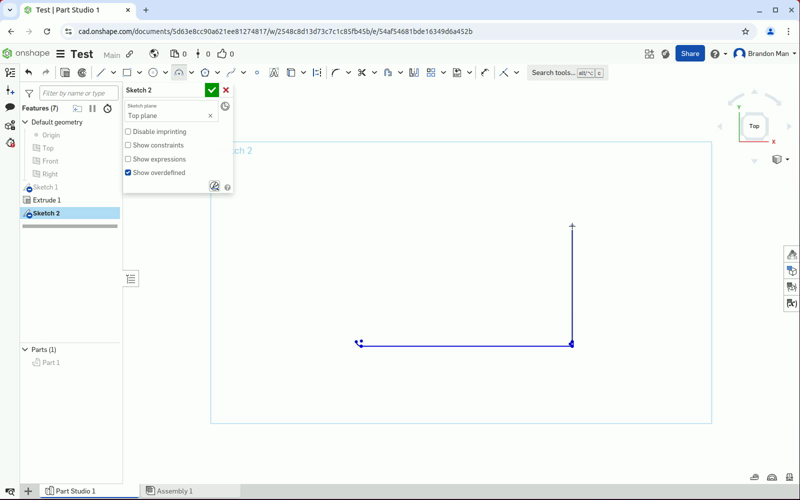
mouse_move(572, 225)
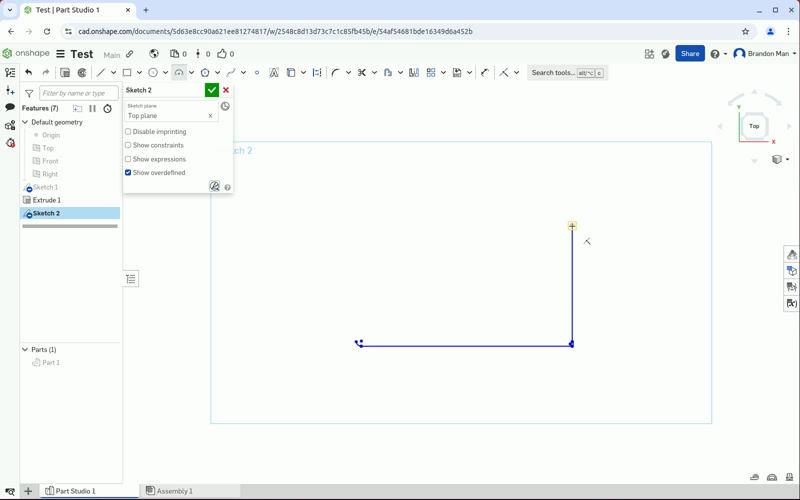
click(572, 225)
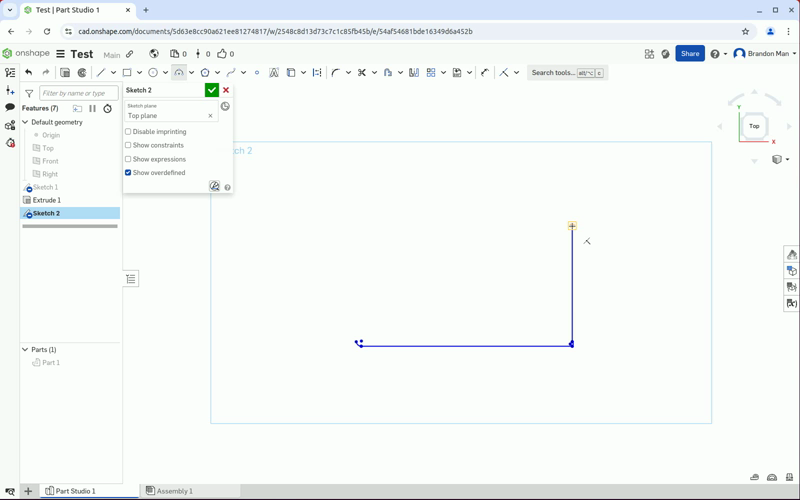
key_down(shift)
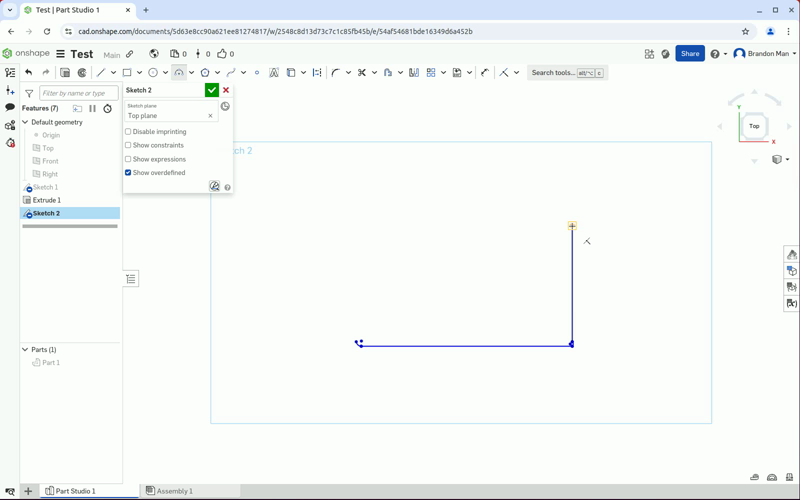
mouse_move(572, 221)
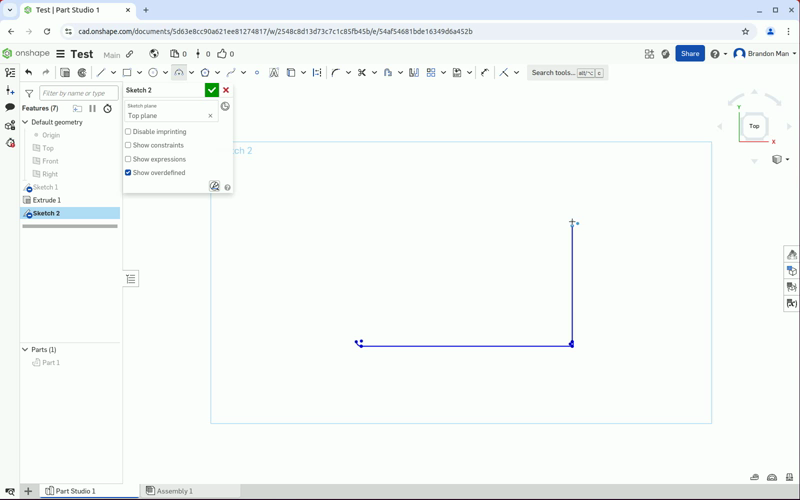
scroll(6)
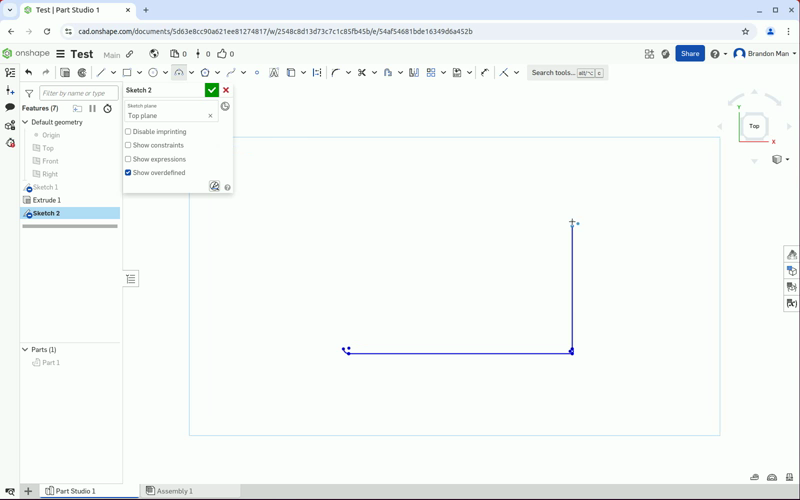
scroll(6)
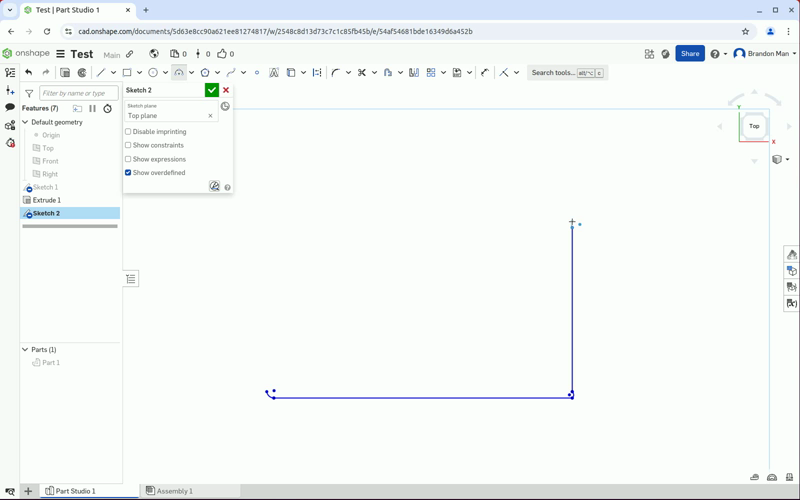
scroll(6)
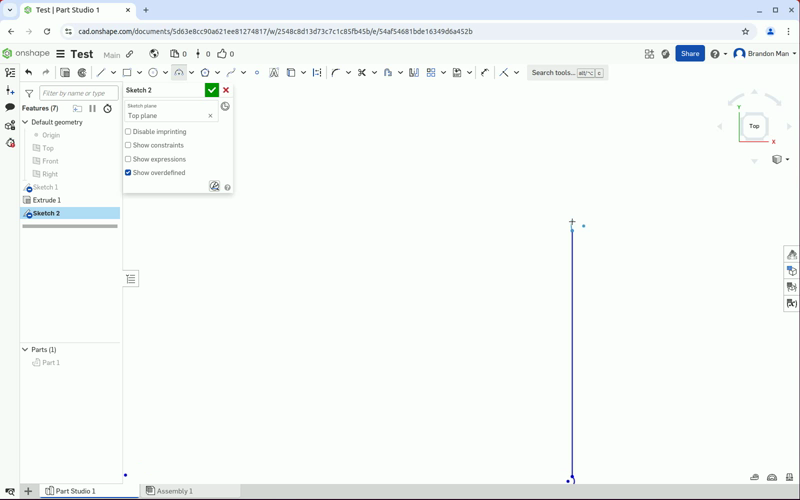
scroll(6)
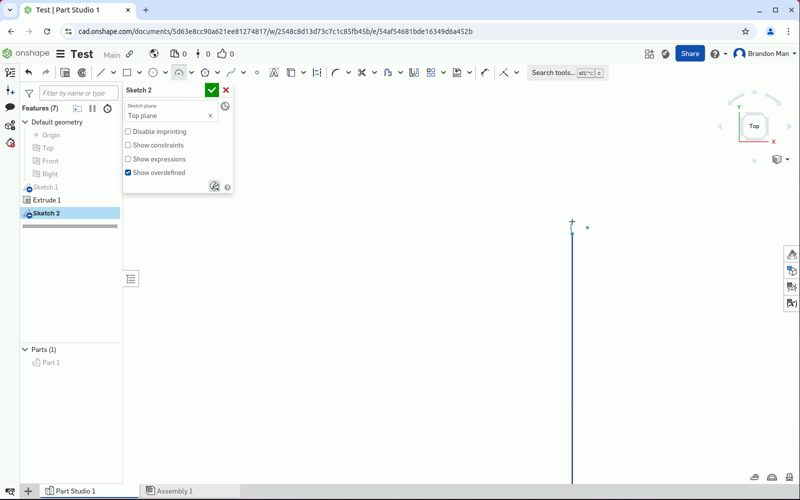
scroll(6)
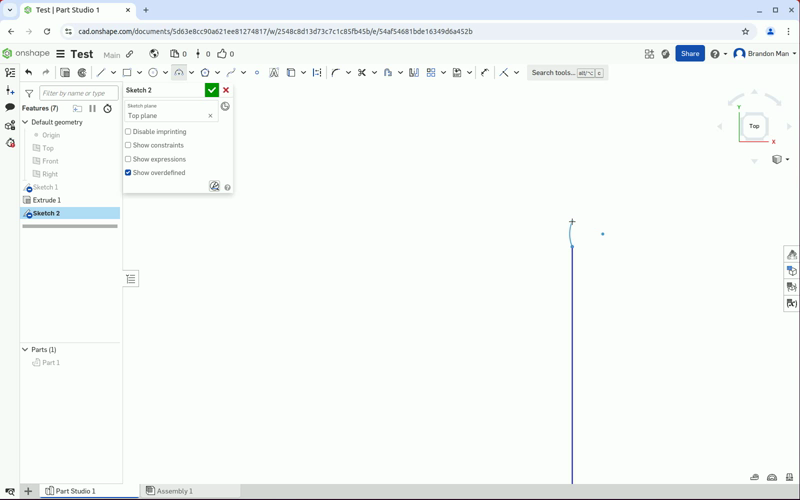
scroll(6)
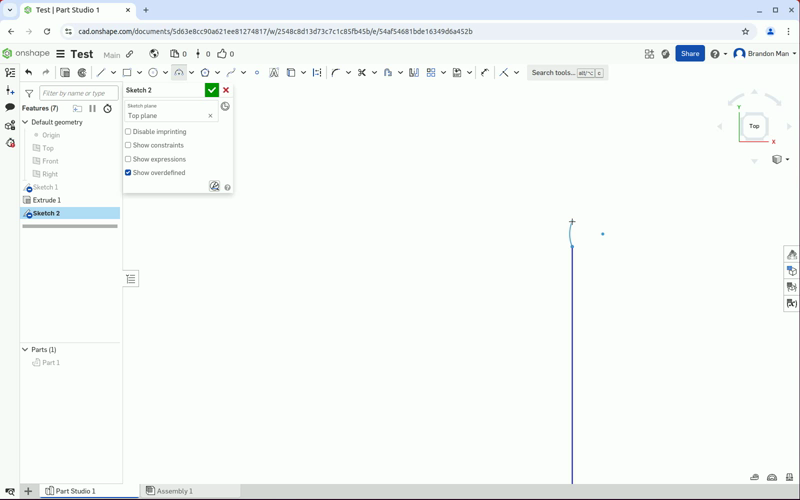
scroll(6)
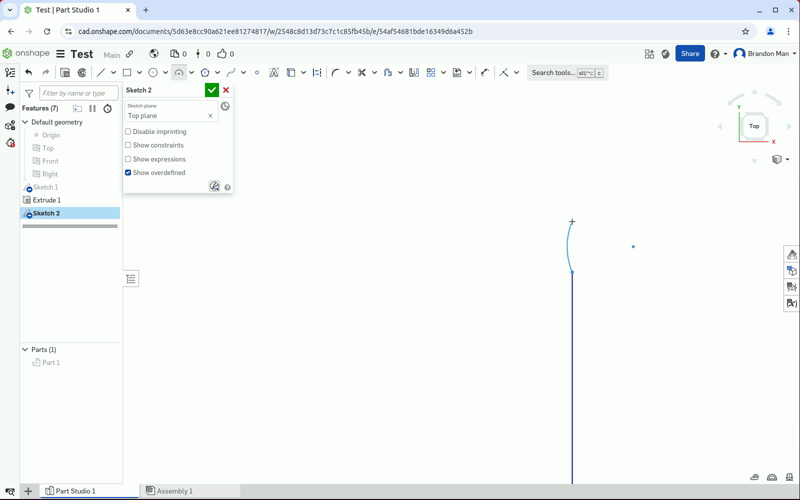
click(572, 221)
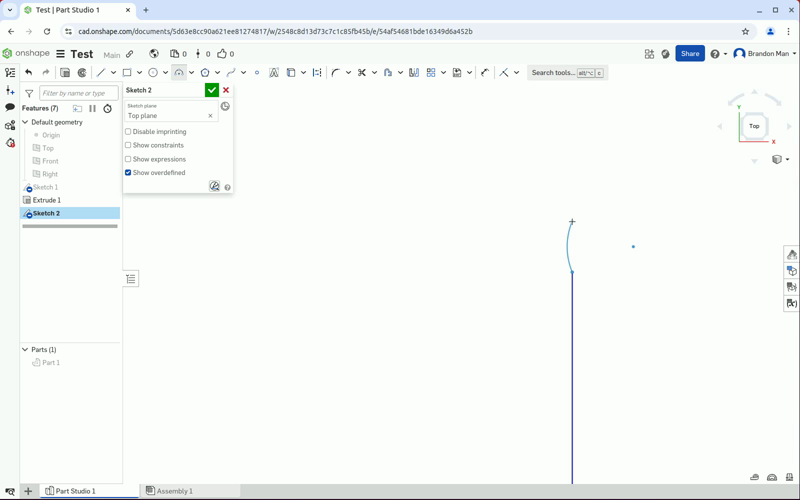
scroll(-6)
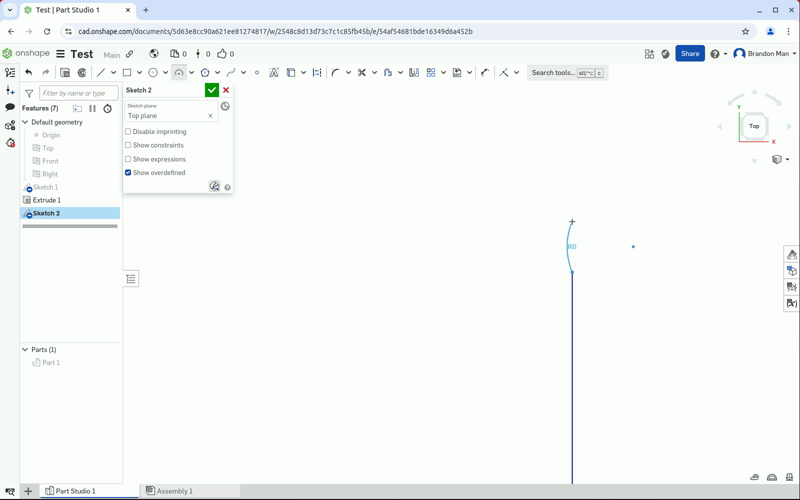
scroll(-6)
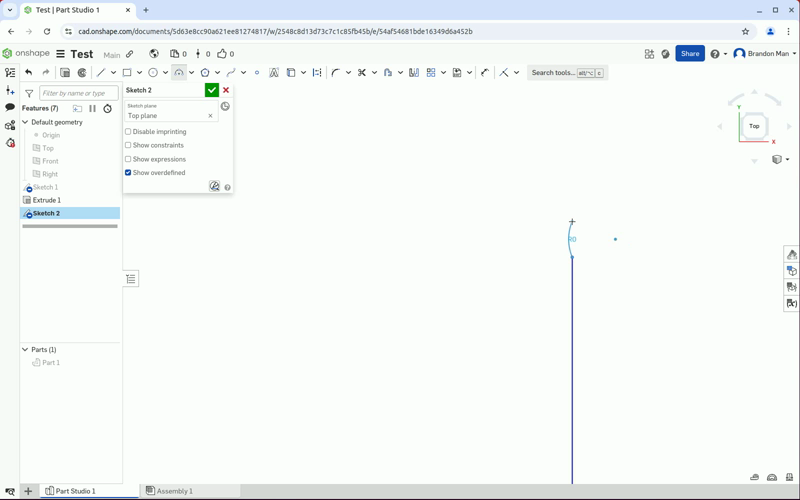
scroll(-6)
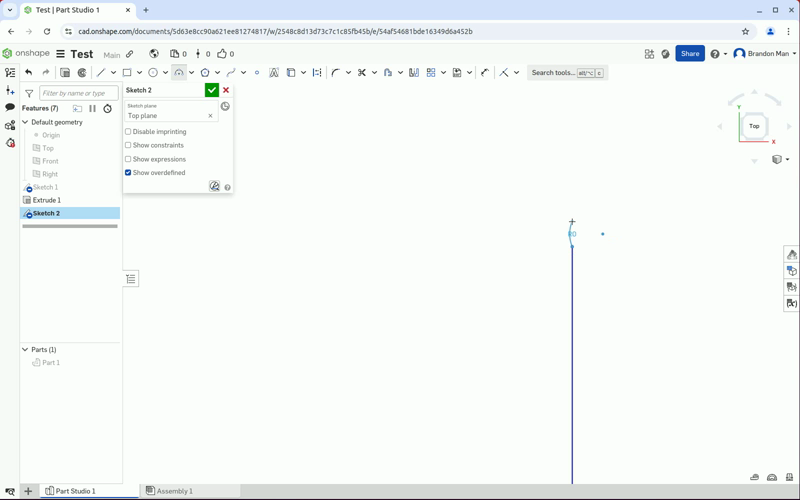
scroll(-6)
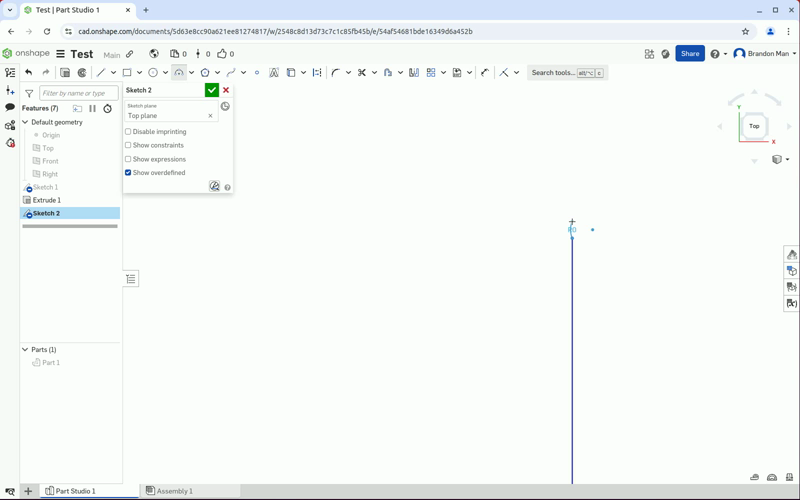
scroll(-6)
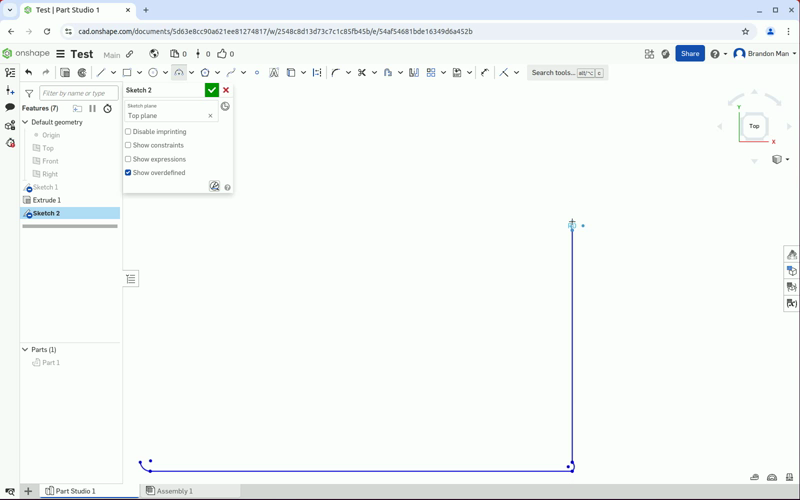
scroll(-6)
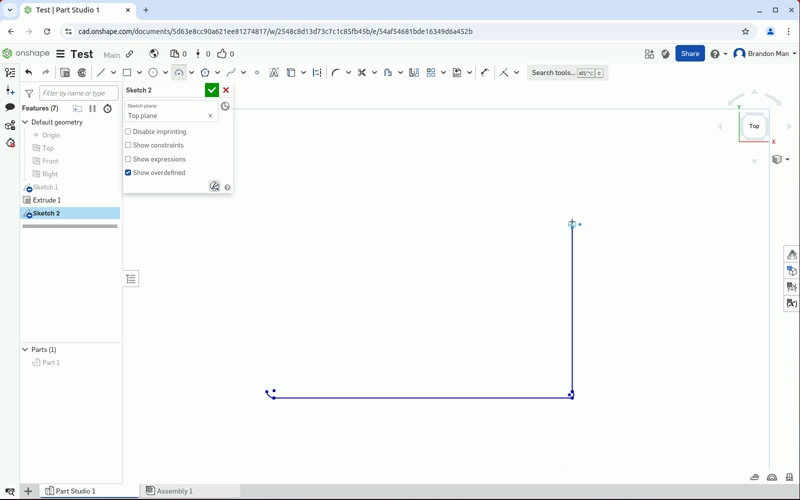
scroll(-6)
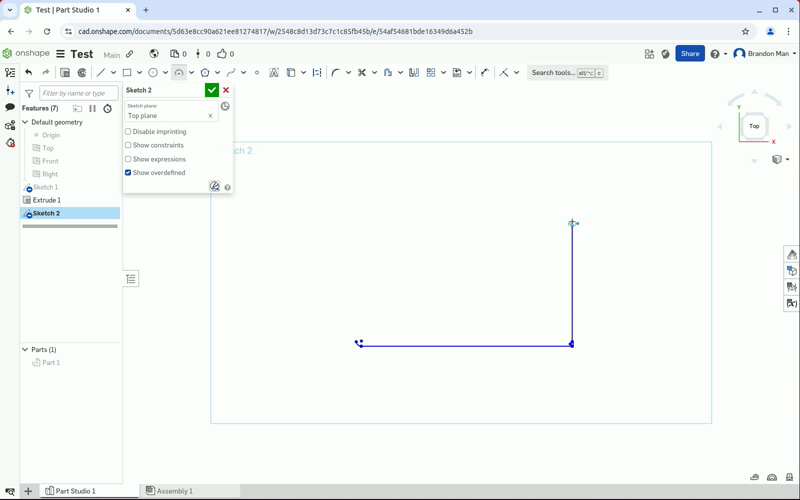
mouse_move(573, 223)
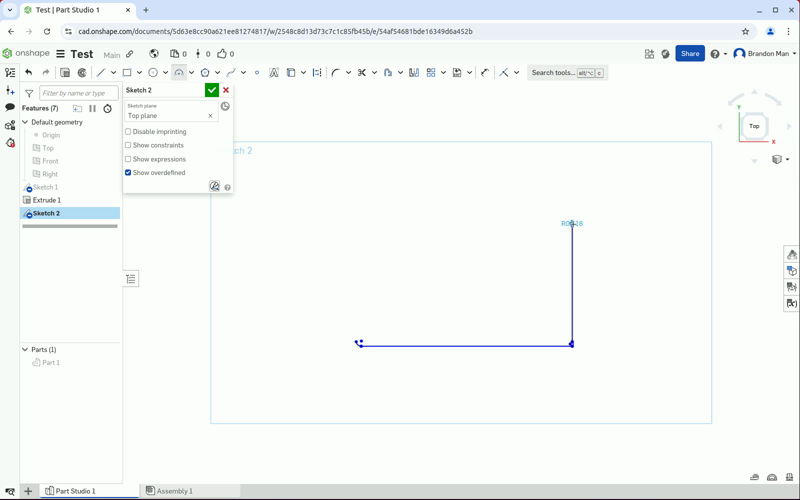
scroll(6)
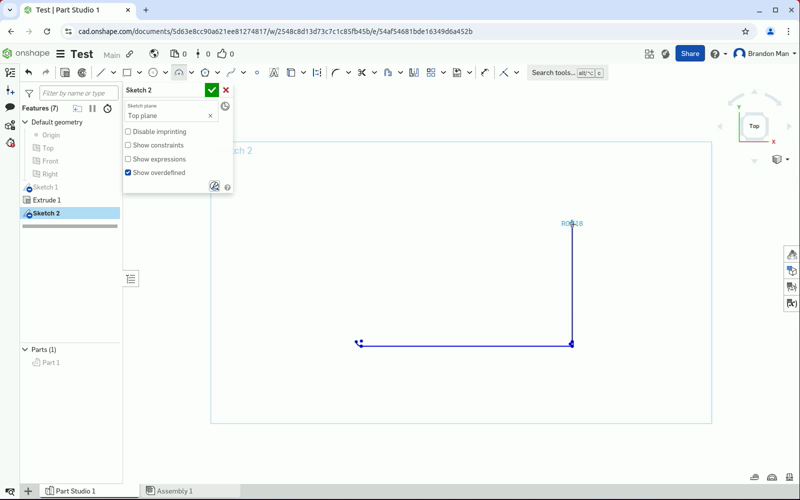
scroll(6)
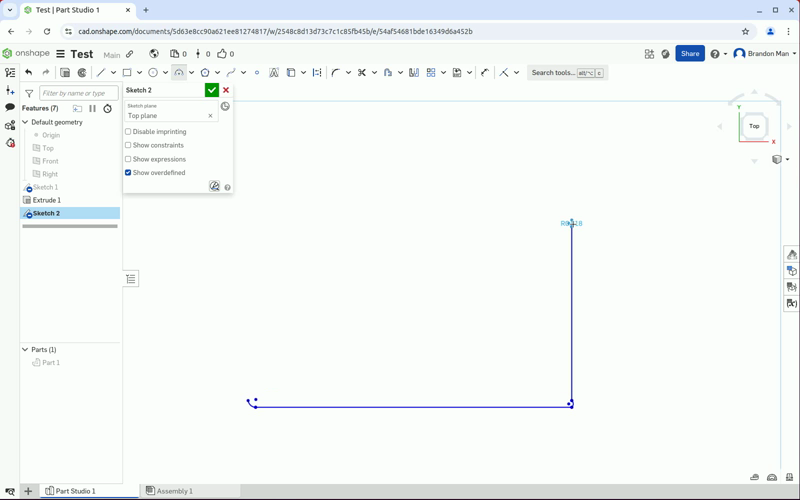
scroll(6)
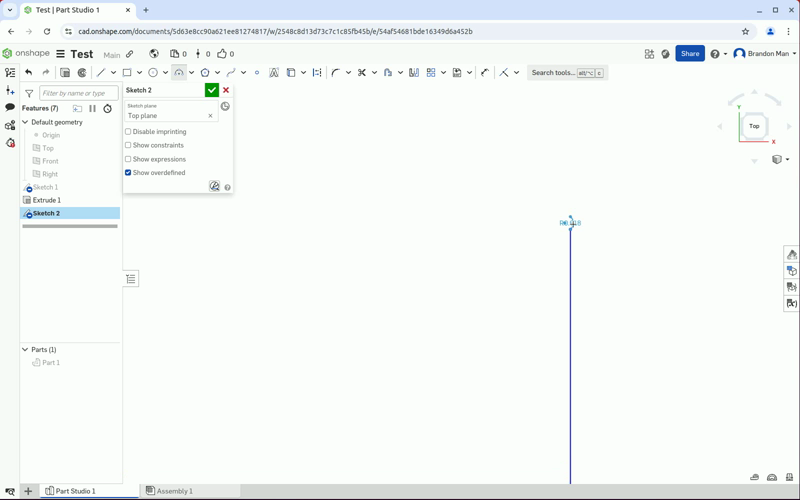
scroll(6)
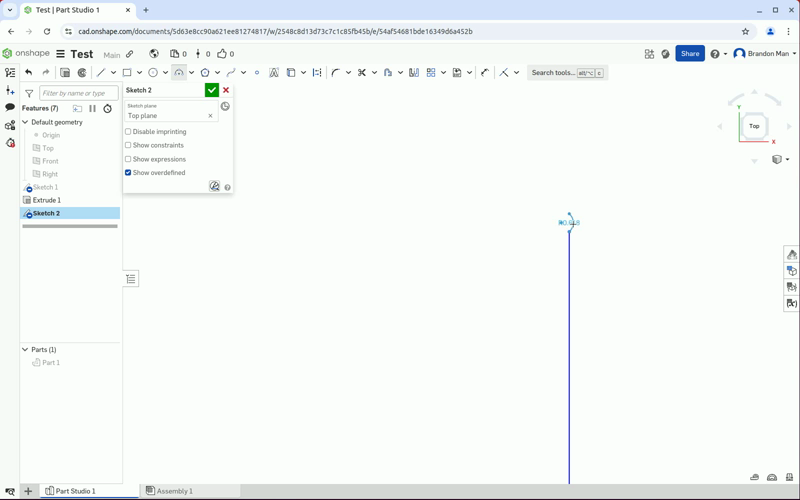
scroll(6)
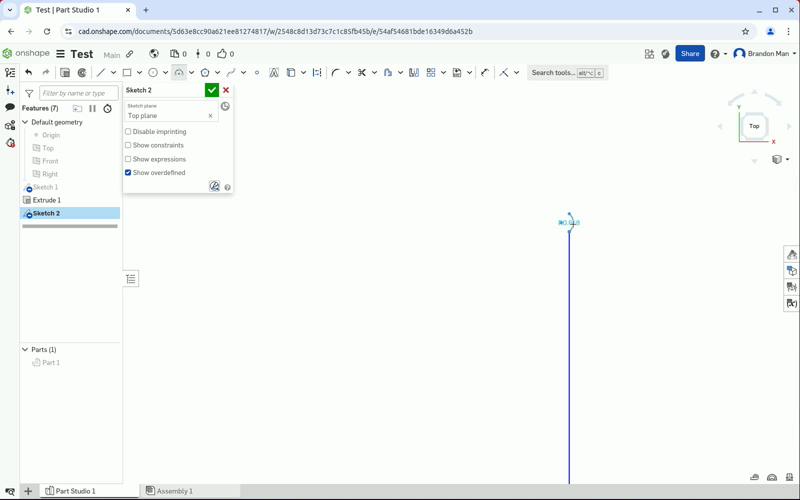
scroll(6)
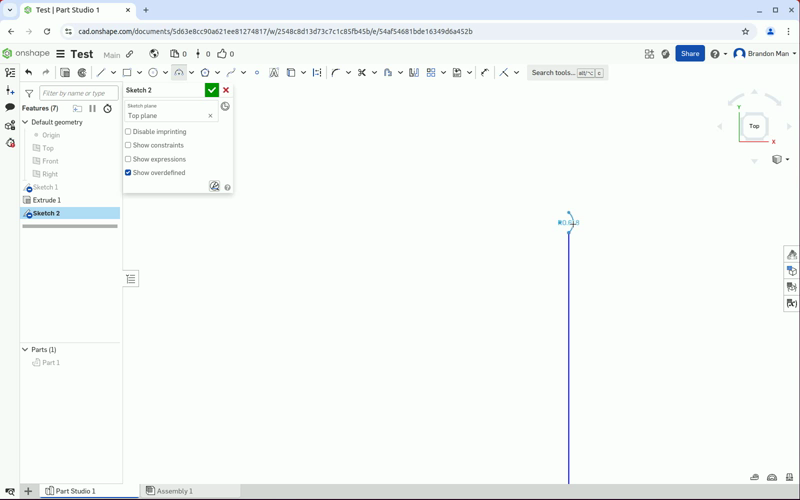
scroll(6)
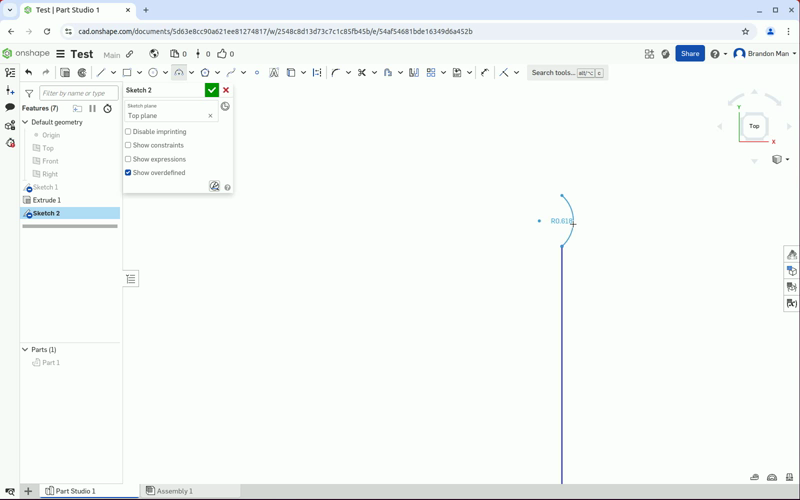
click(573, 223)
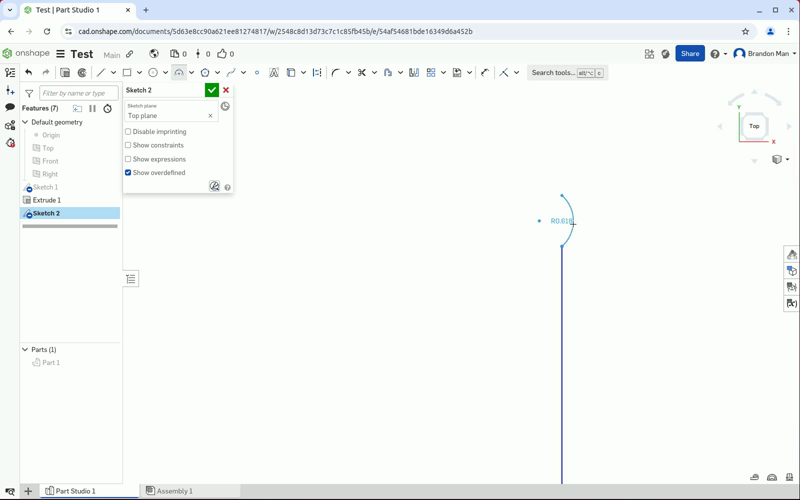
scroll(-6)
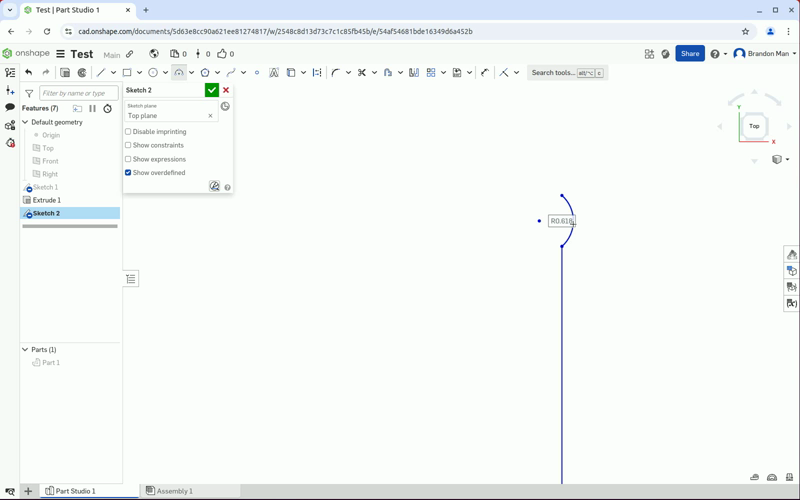
scroll(-6)
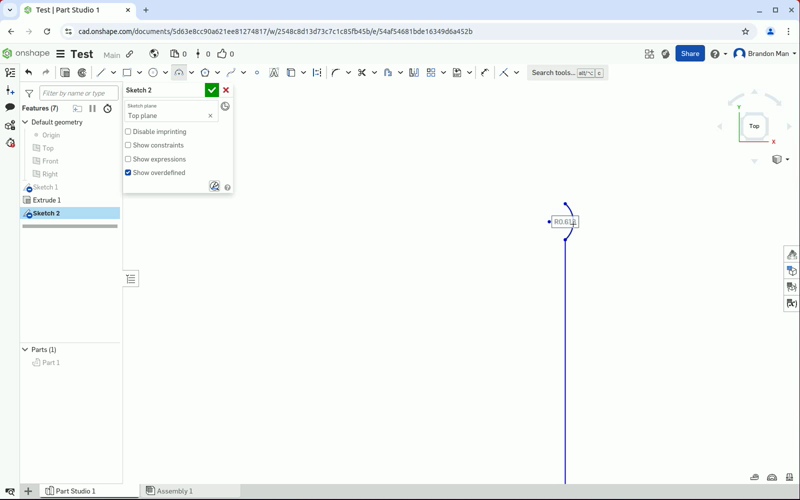
scroll(-6)
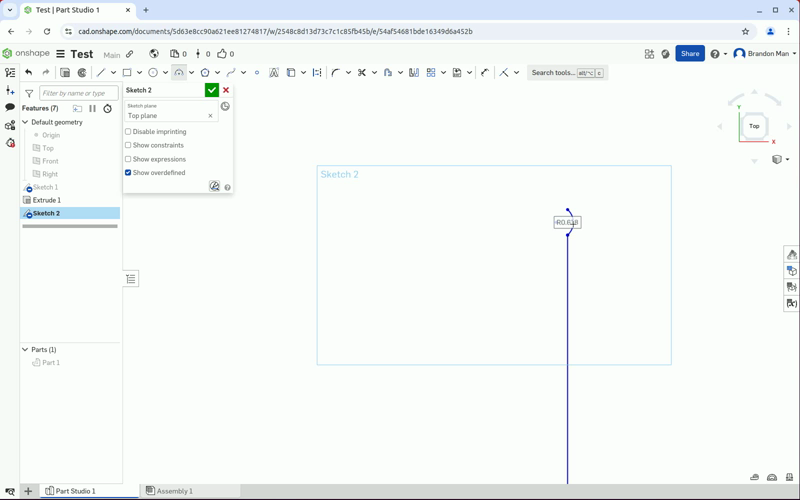
scroll(-6)
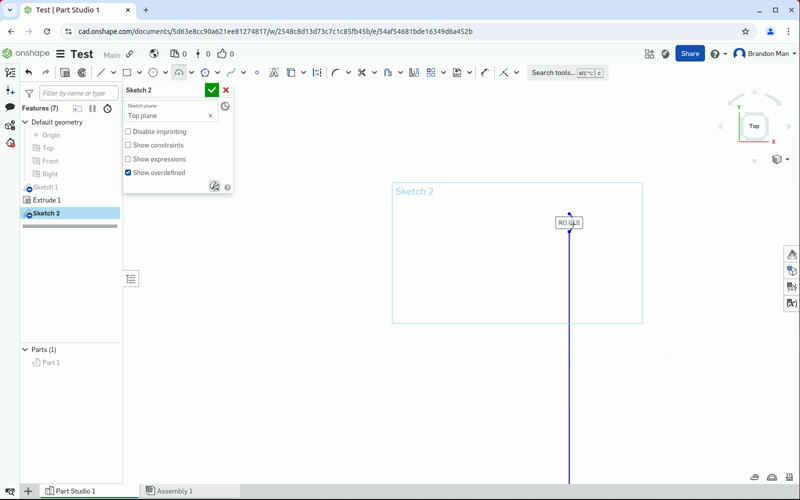
scroll(-6)
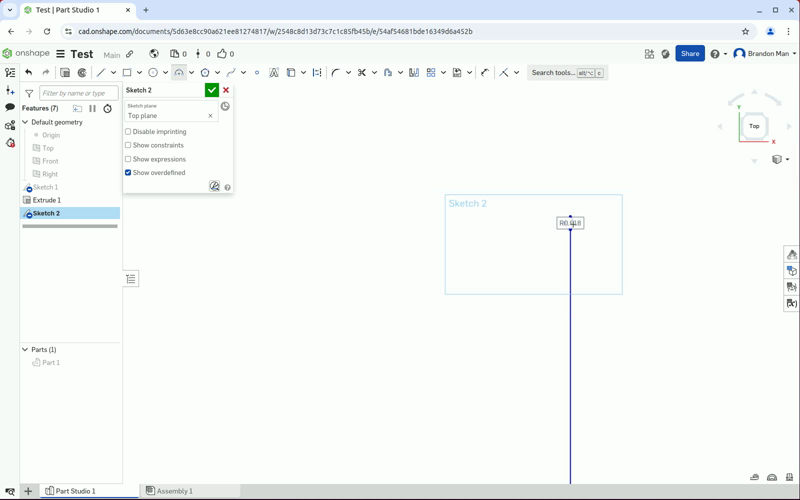
scroll(-6)
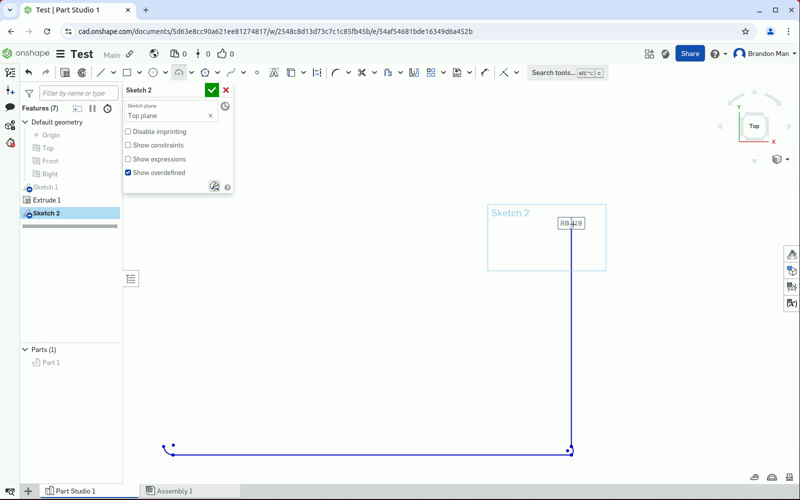
scroll(-6)
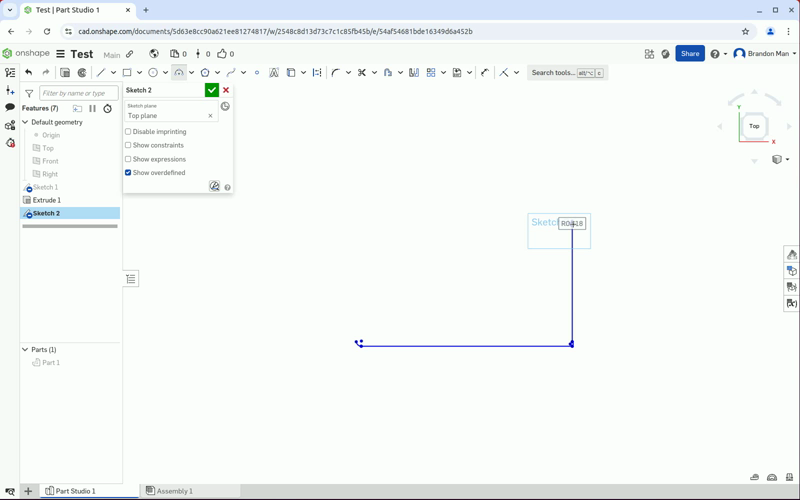
key_up(shift)
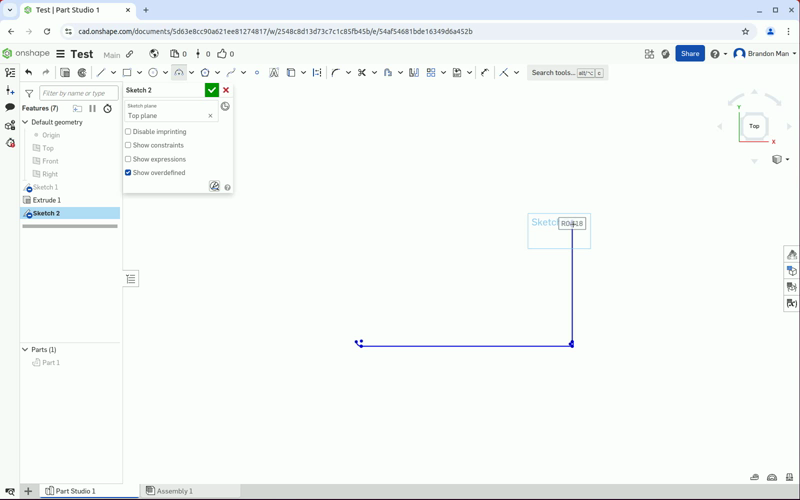
key(esc)
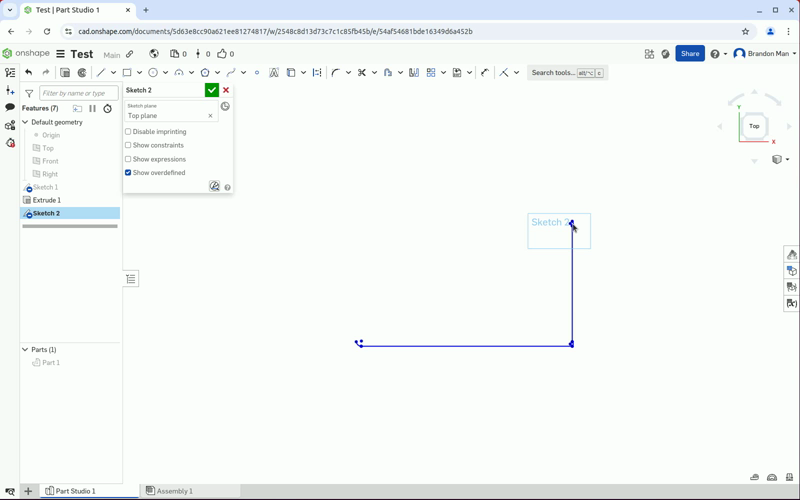
key(l)
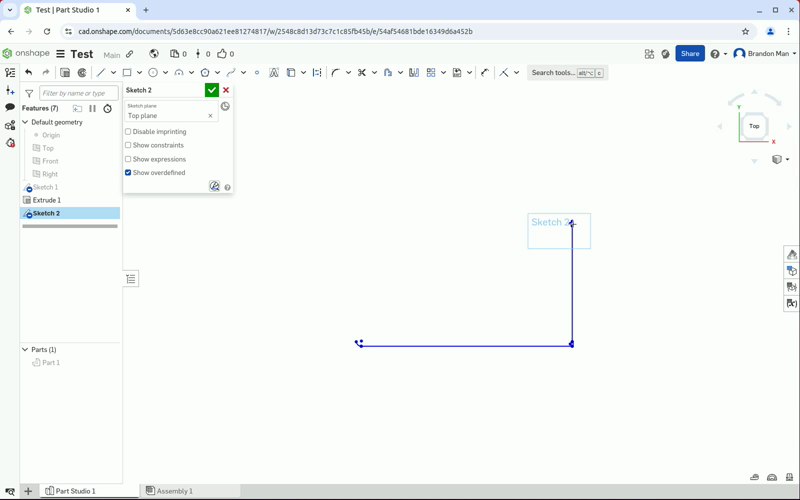
mouse_move(572, 221)
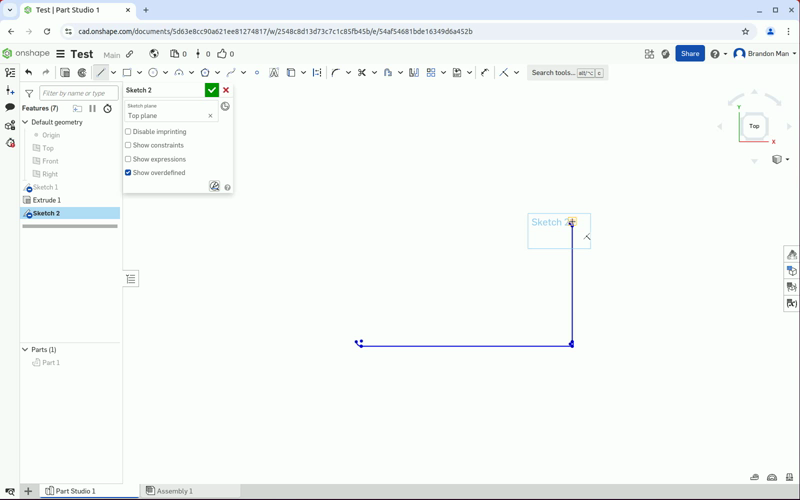
scroll(6)
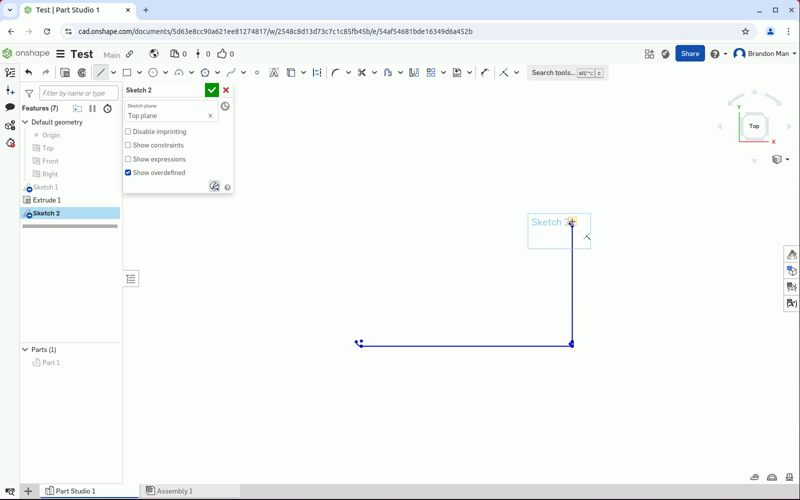
scroll(6)
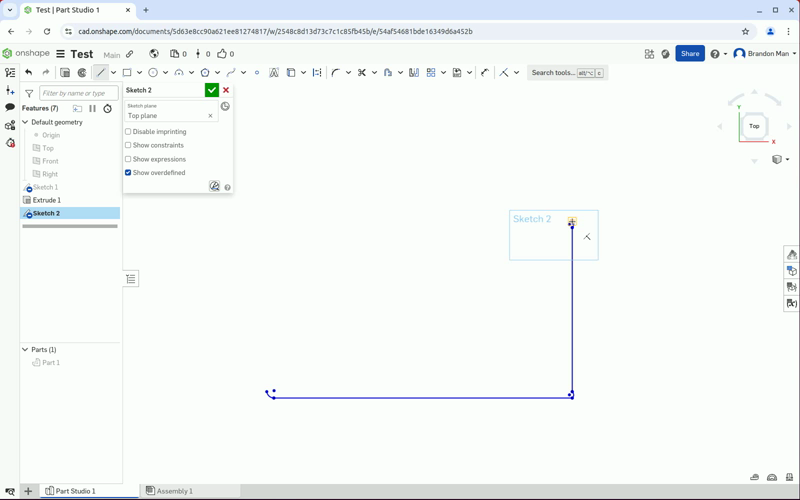
scroll(6)
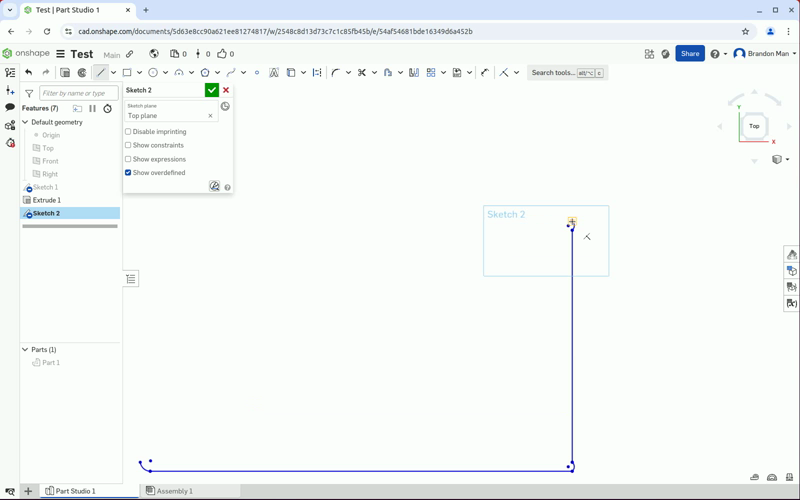
scroll(6)
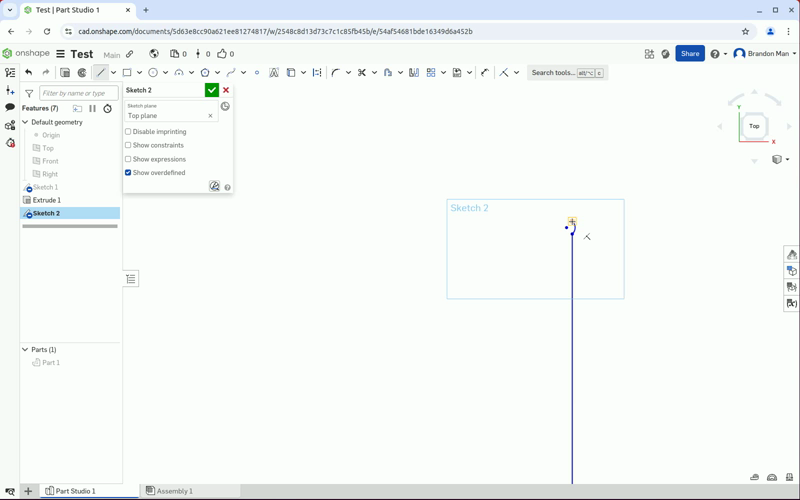
scroll(6)
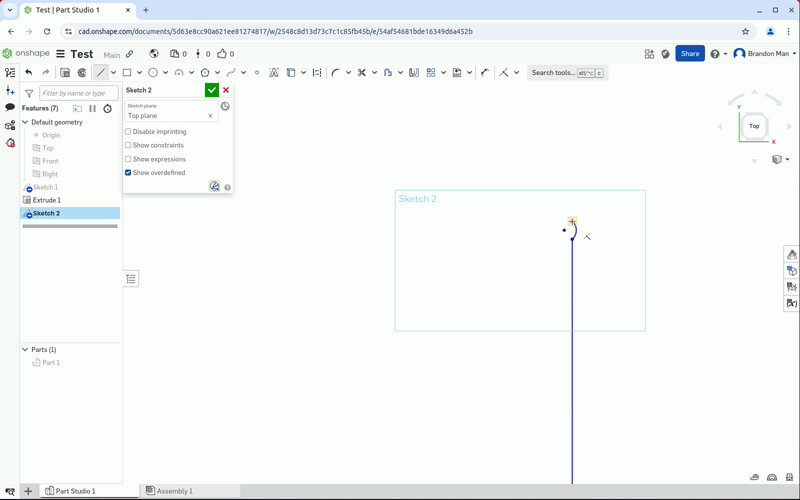
scroll(6)
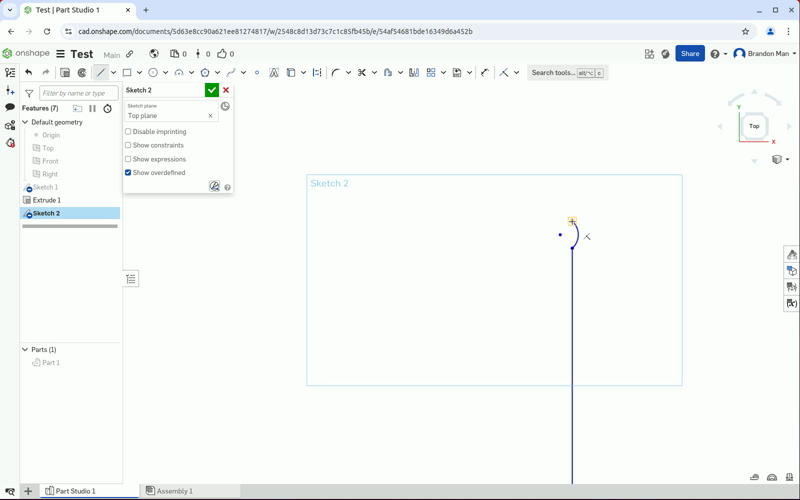
scroll(6)
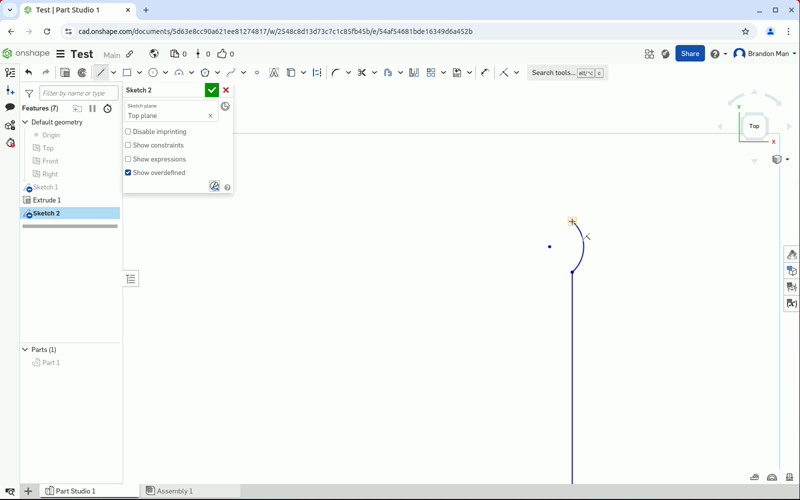
click(572, 221)
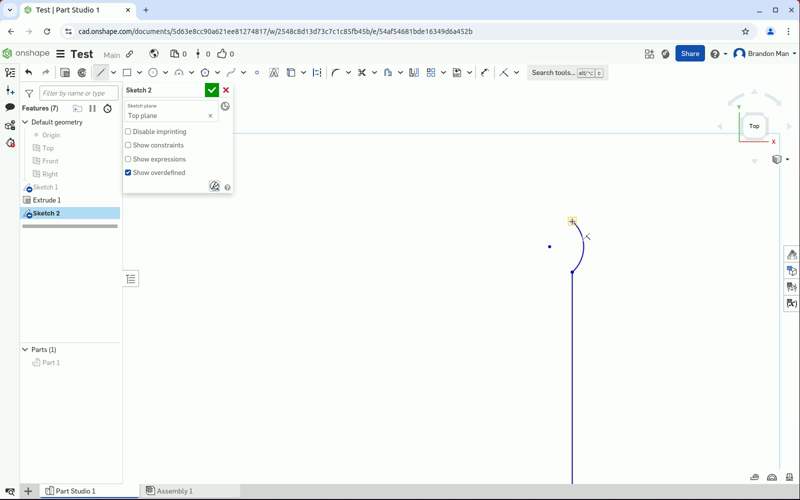
scroll(-6)
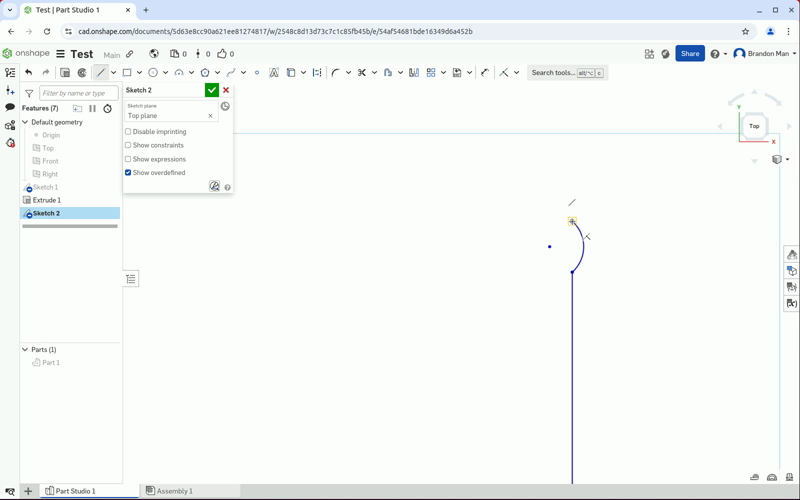
scroll(-6)
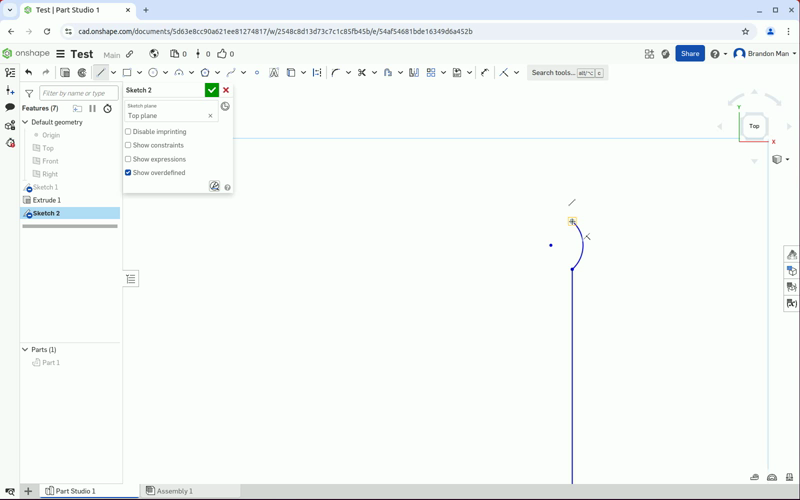
scroll(-6)
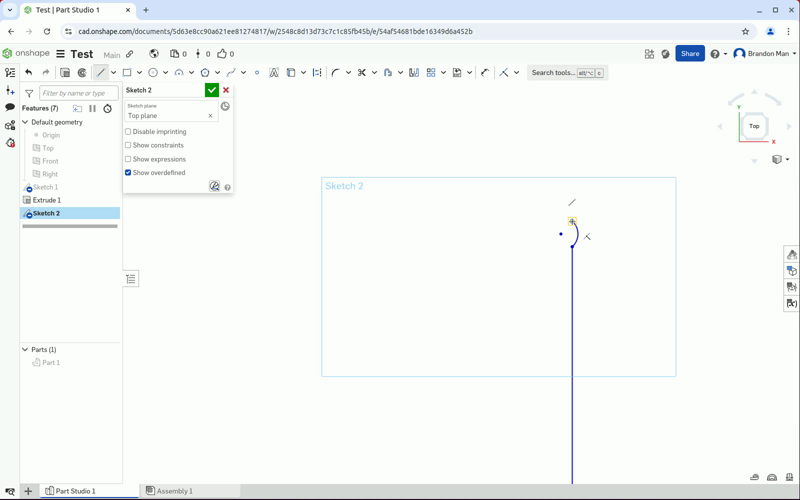
scroll(-6)
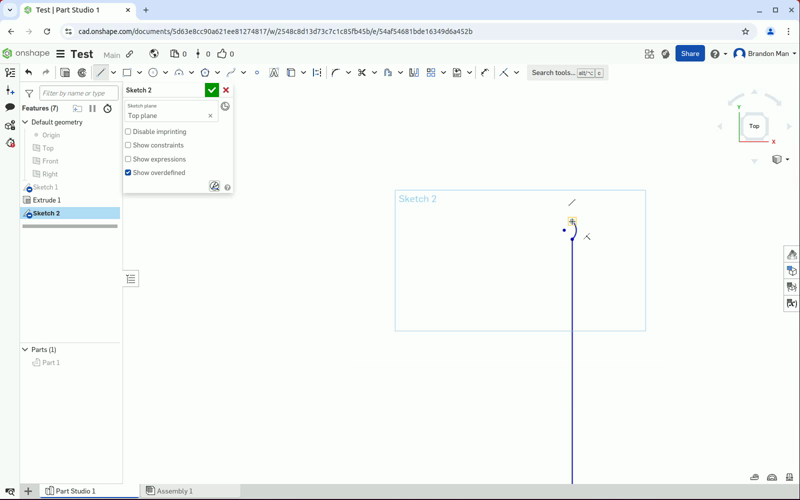
scroll(-6)
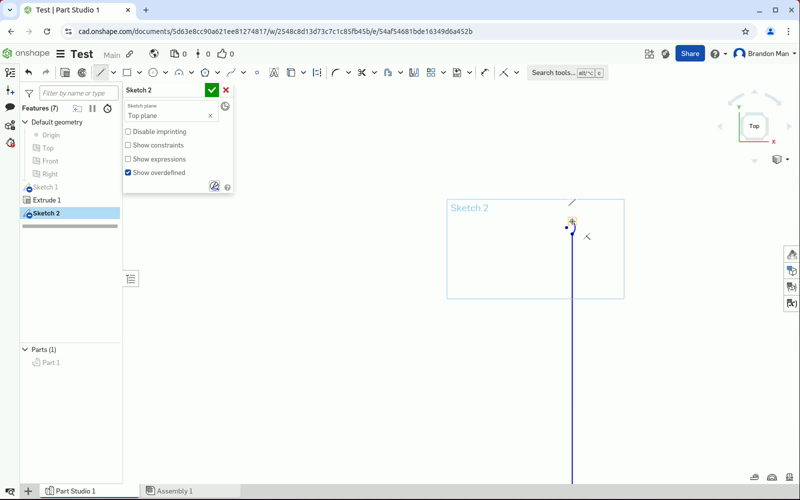
scroll(-6)
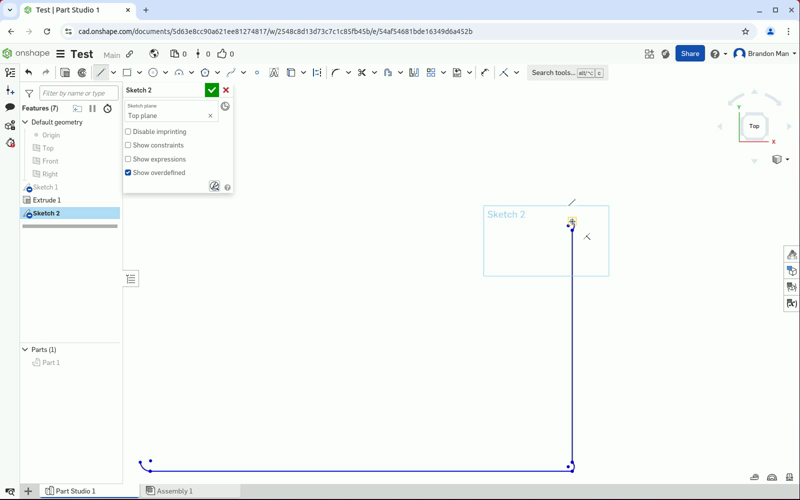
scroll(-6)
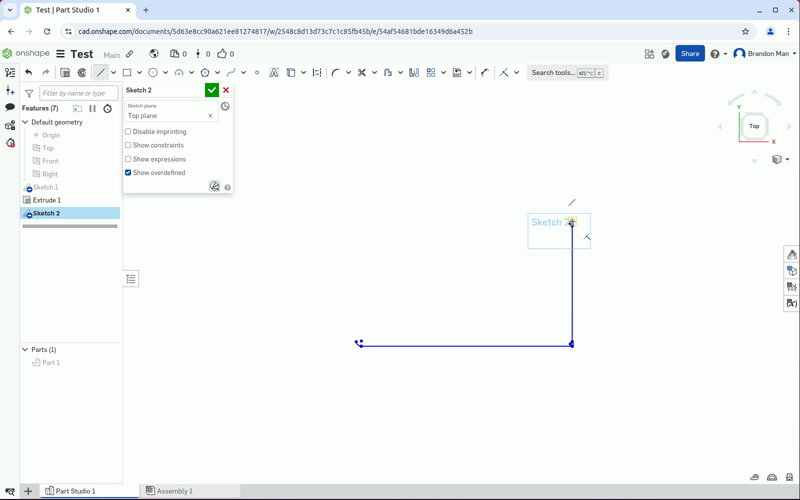
key_down(shift)
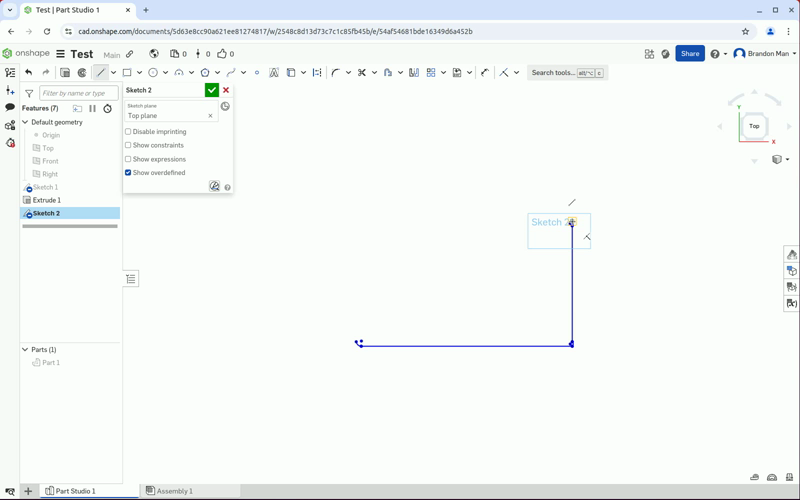
mouse_move(361, 221)
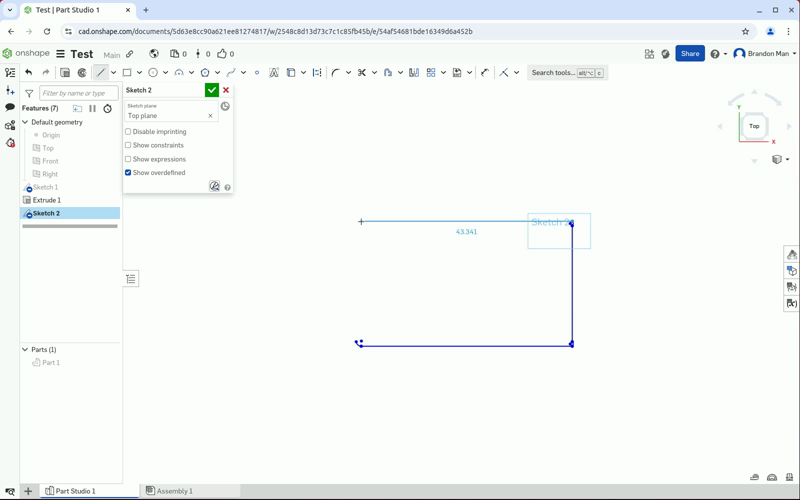
click(361, 221)
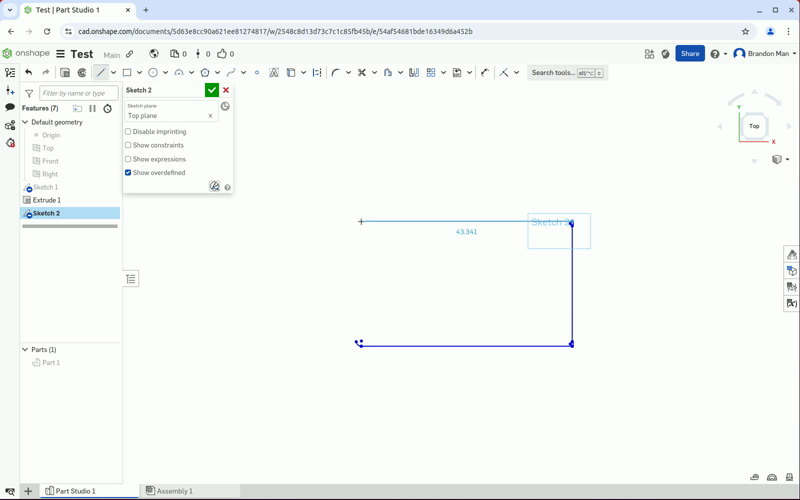
key_up(shift)
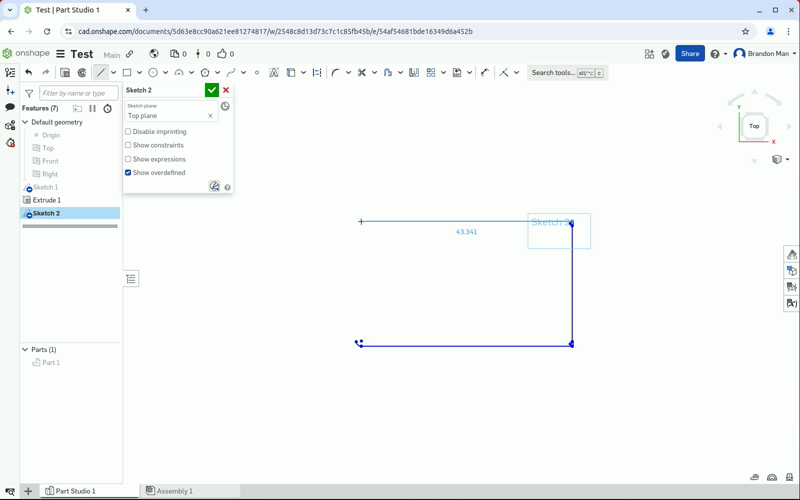
key(esc)
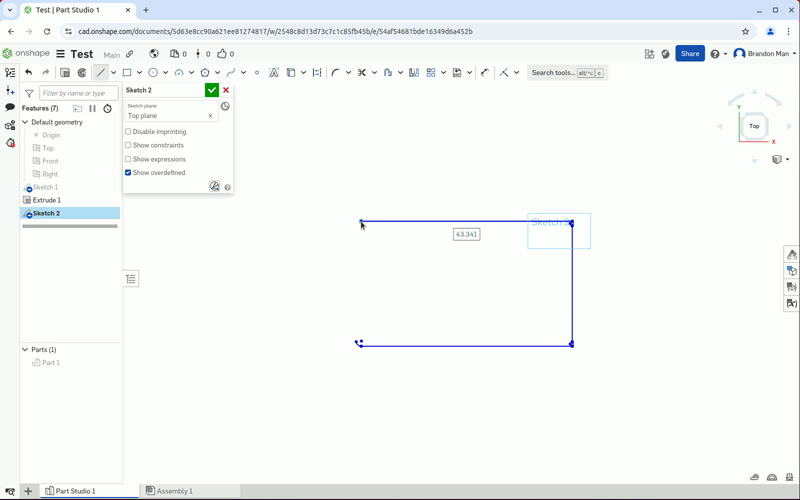
key(a)
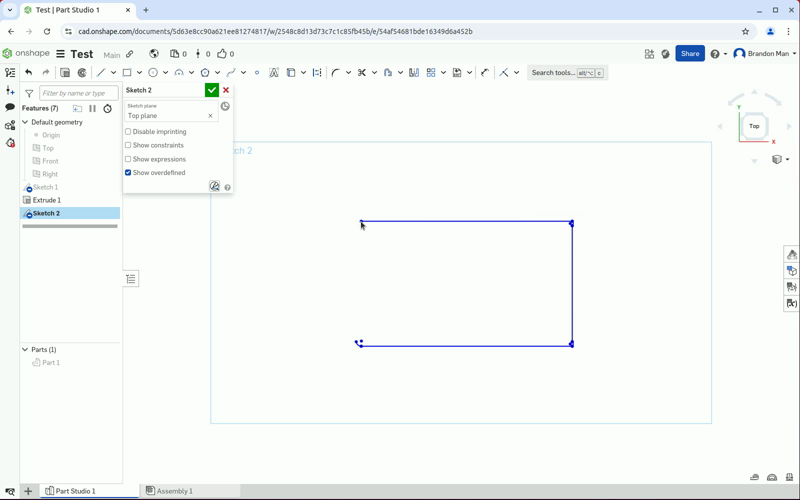
mouse_move(361, 221)
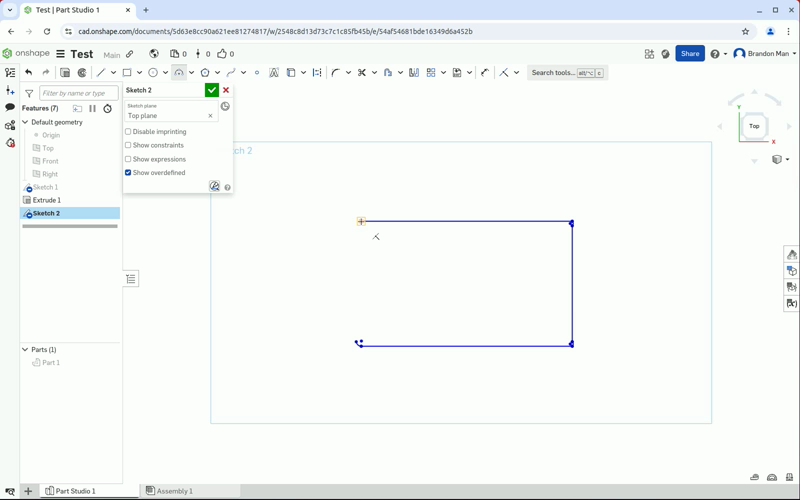
click(361, 221)
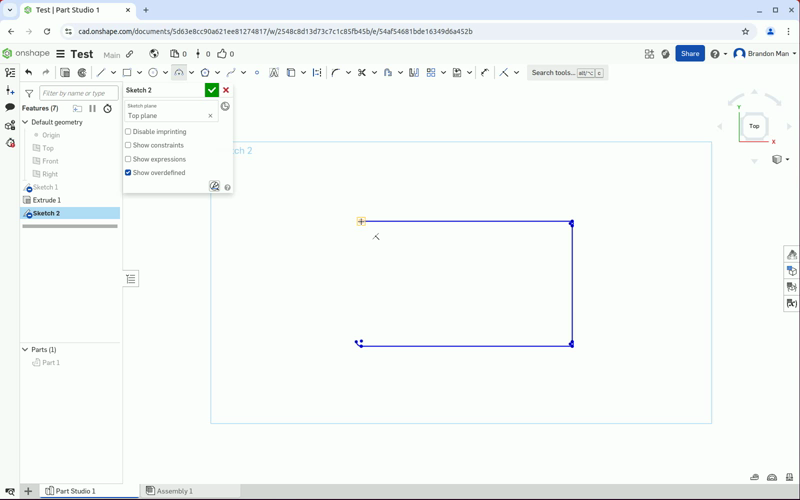
key_down(shift)
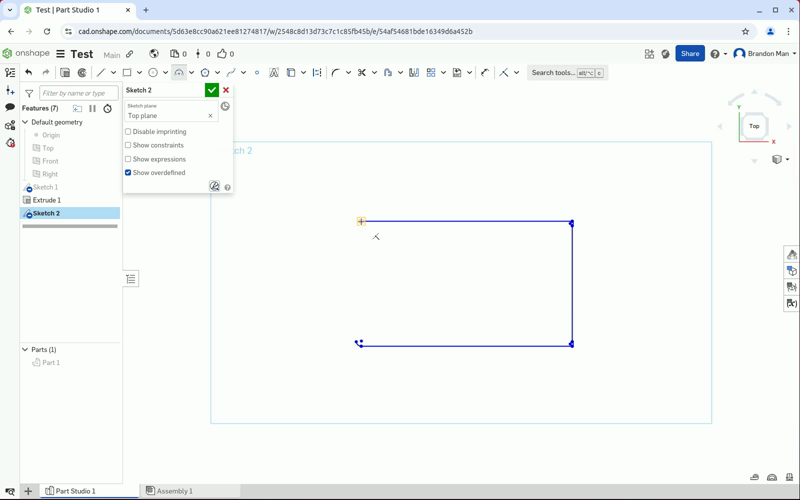
mouse_move(356, 225)
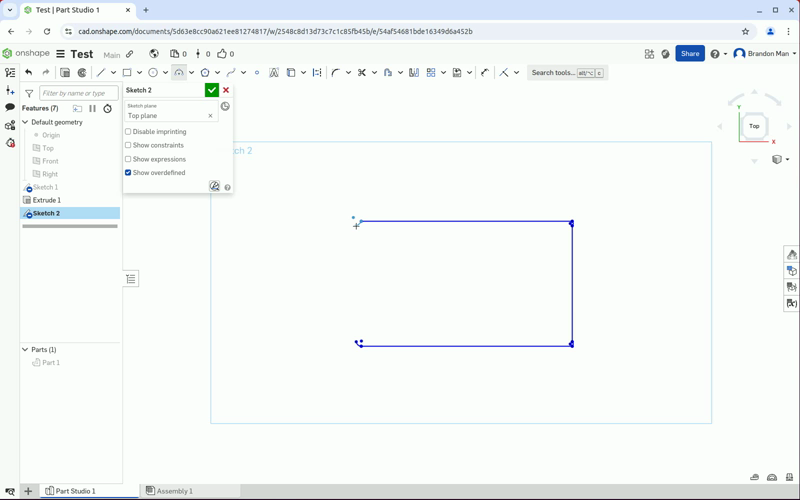
scroll(6)
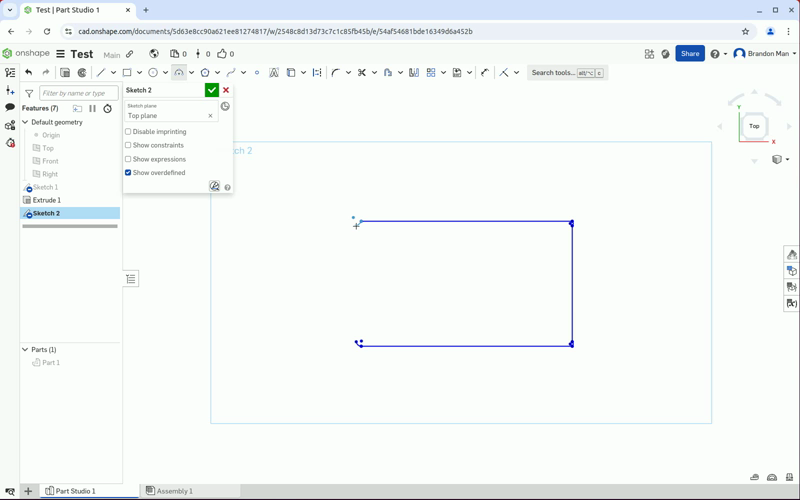
scroll(6)
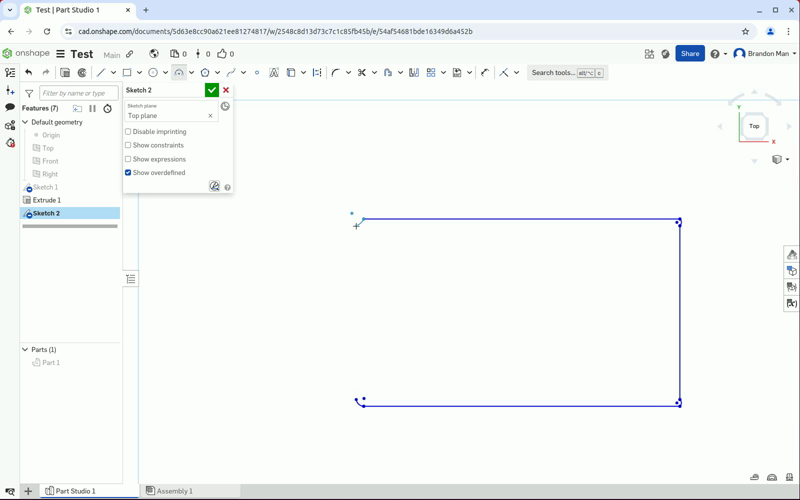
scroll(6)
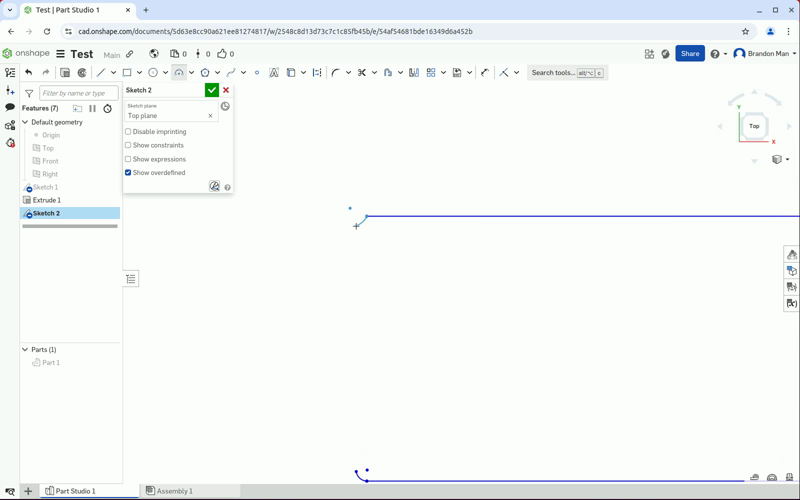
scroll(6)
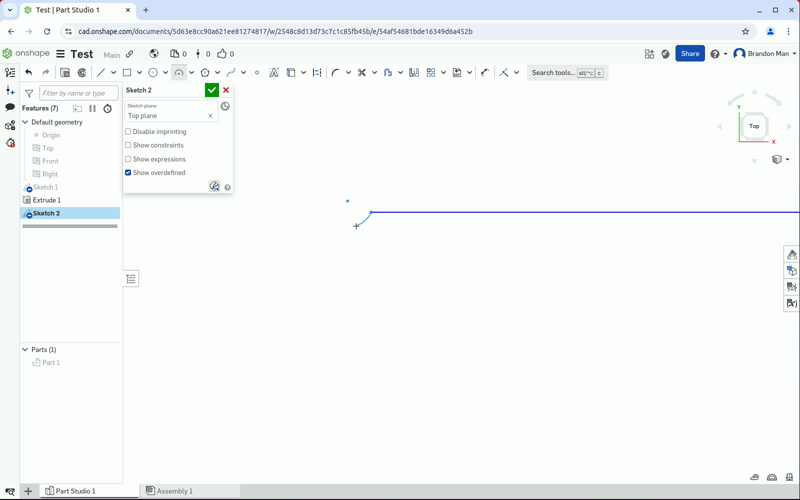
scroll(6)
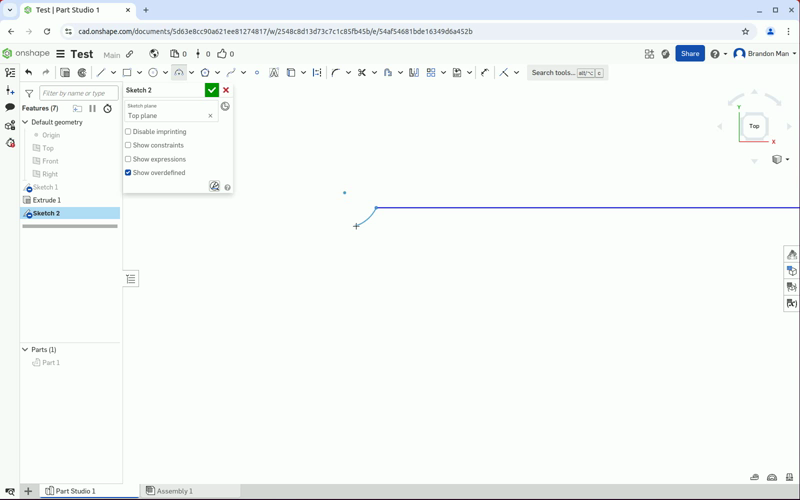
scroll(6)
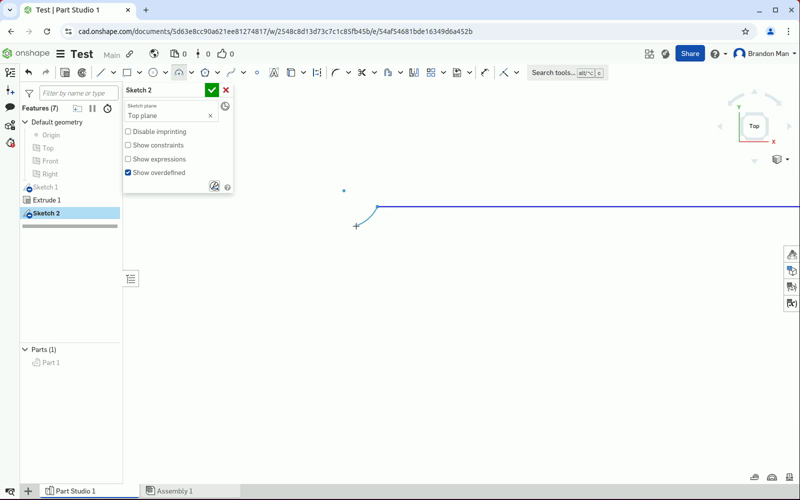
scroll(6)
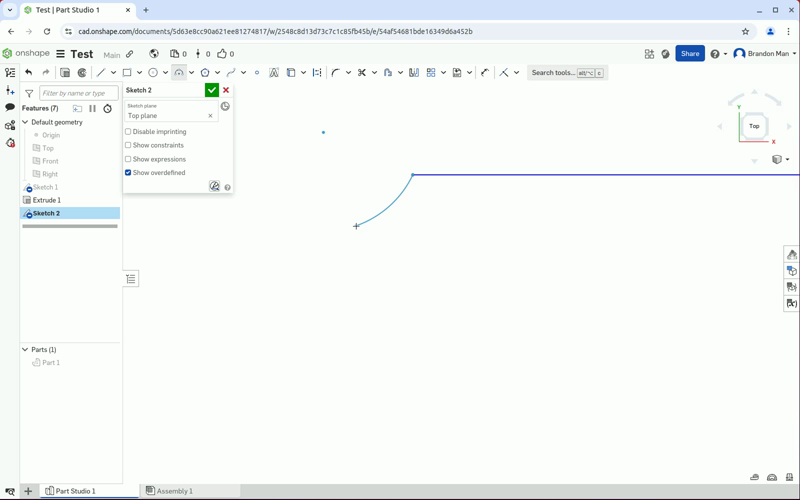
click(356, 225)
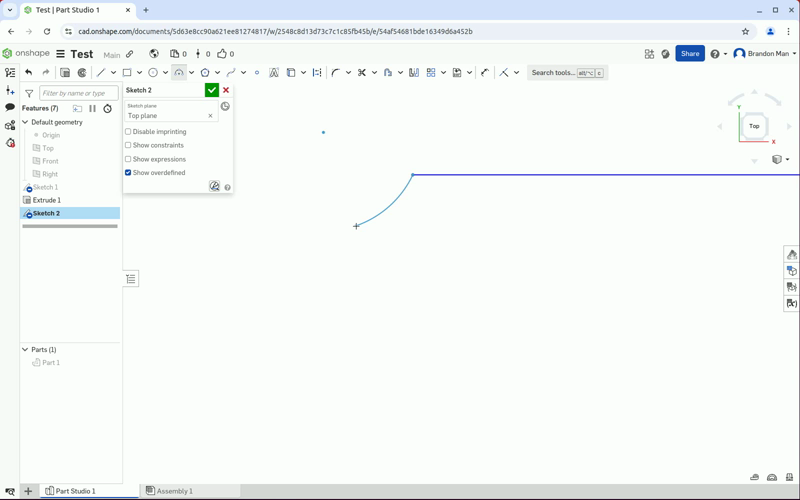
scroll(-6)
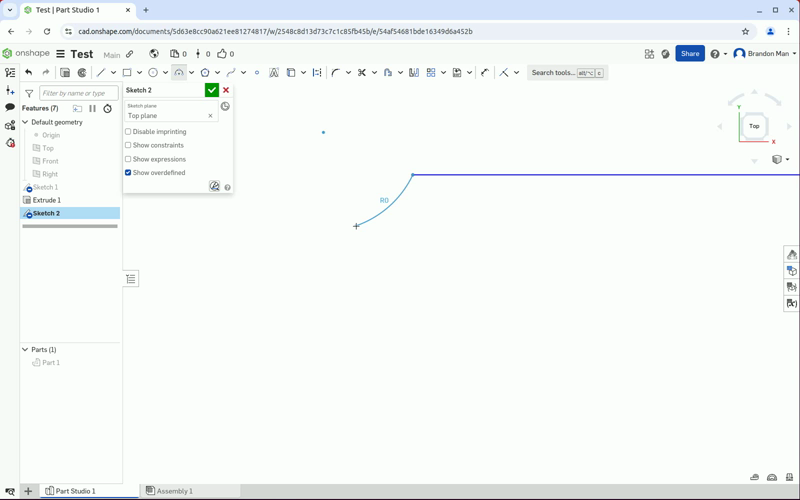
scroll(-6)
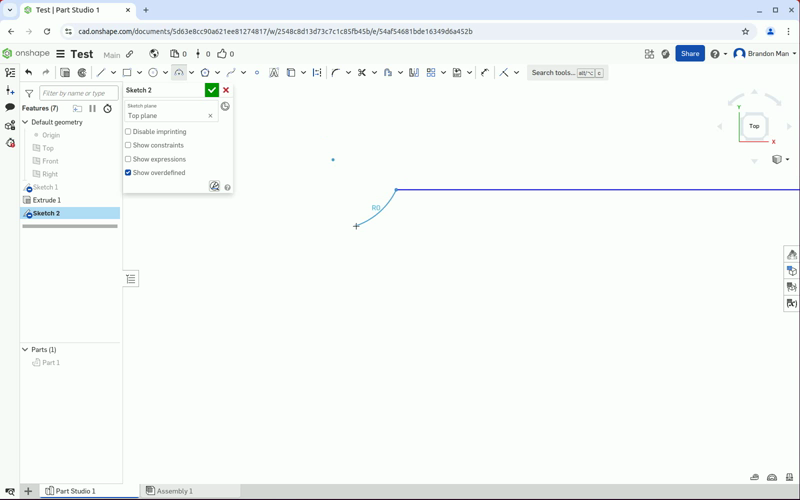
scroll(-6)
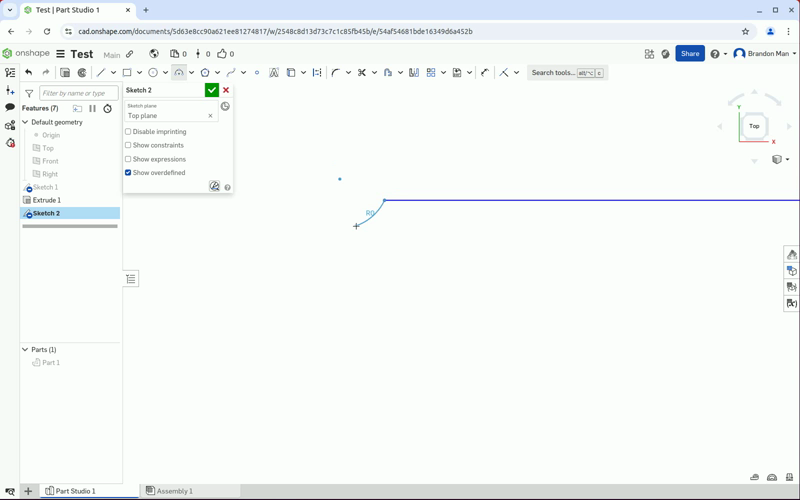
scroll(-6)
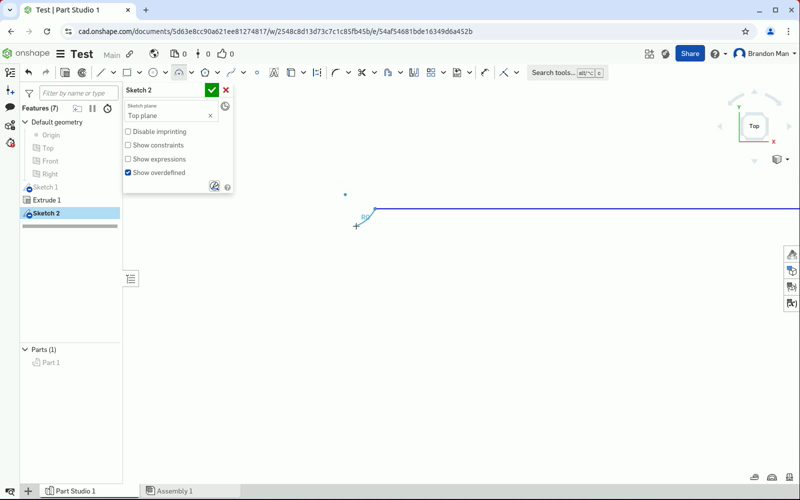
scroll(-6)
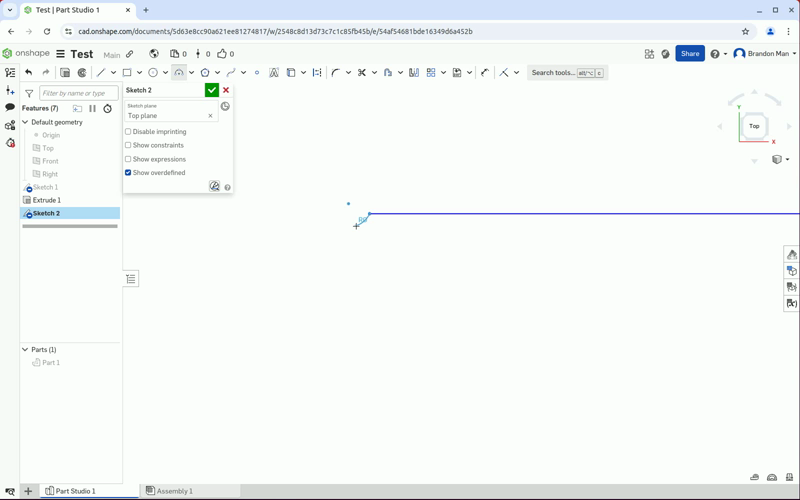
scroll(-6)
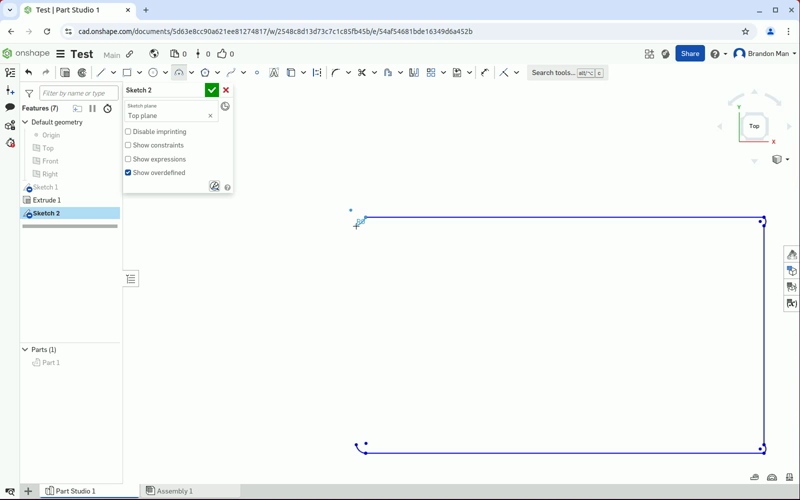
scroll(-6)
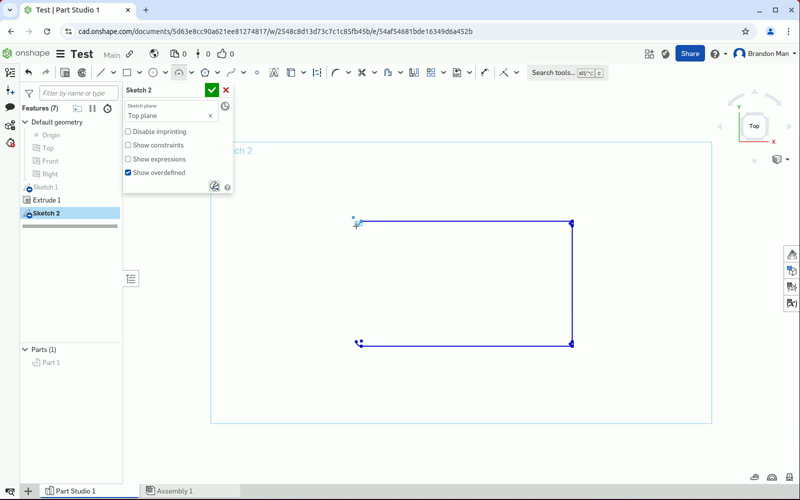
mouse_move(357, 222)
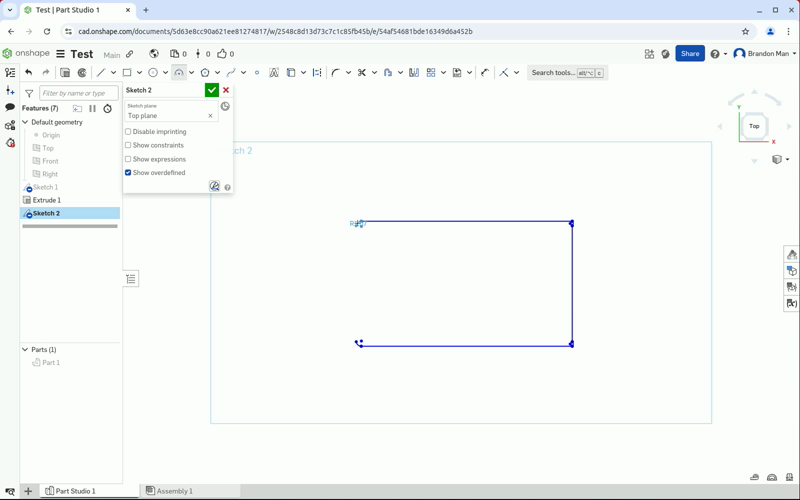
scroll(6)
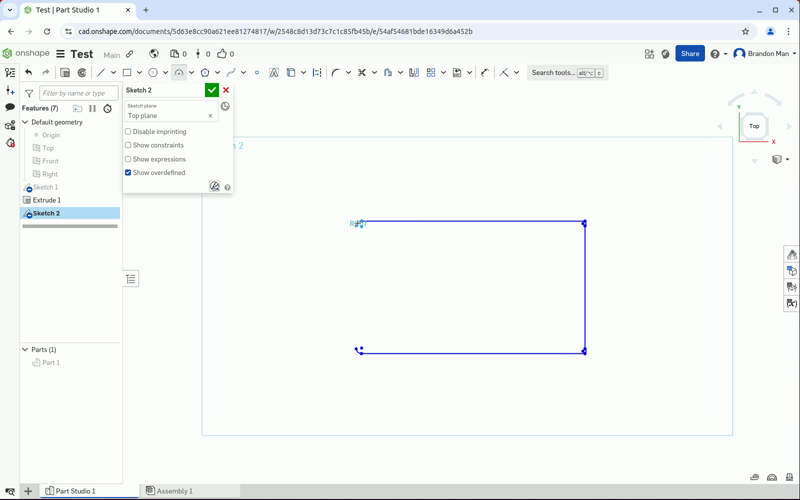
scroll(6)
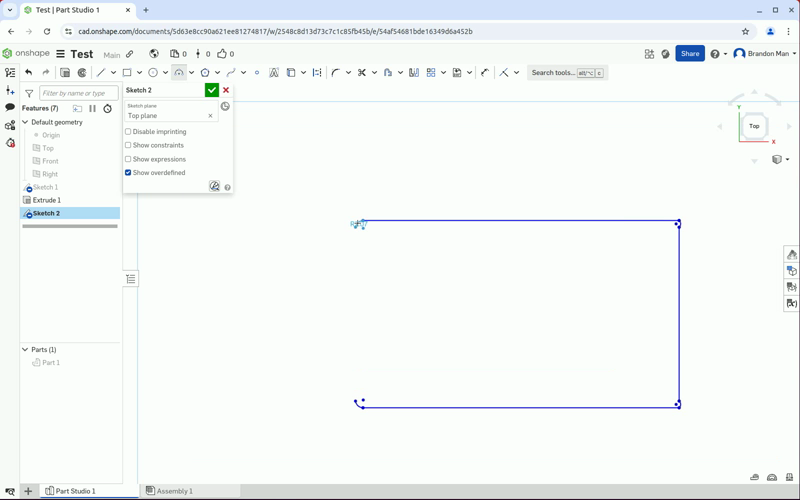
scroll(6)
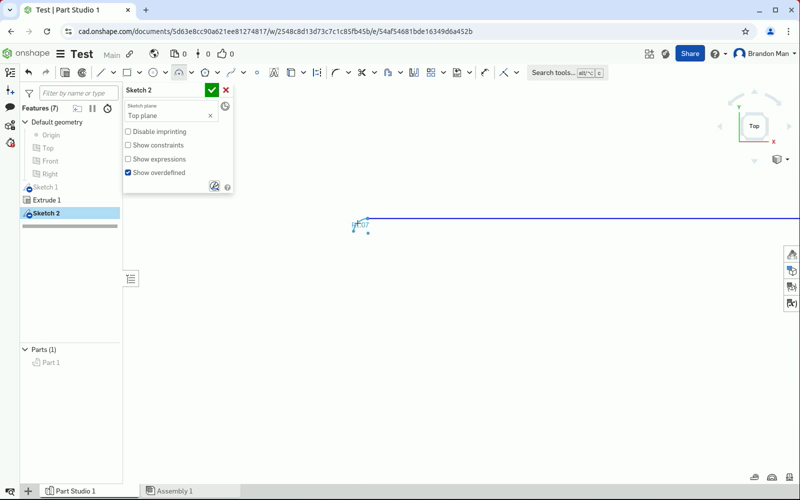
scroll(6)
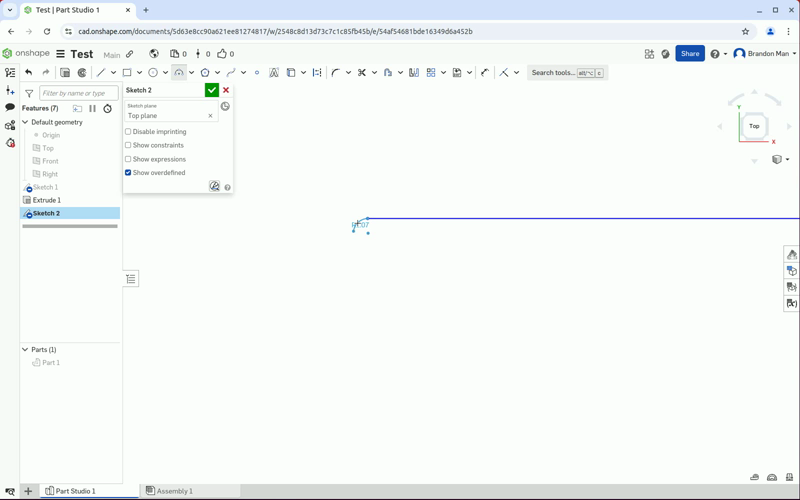
scroll(6)
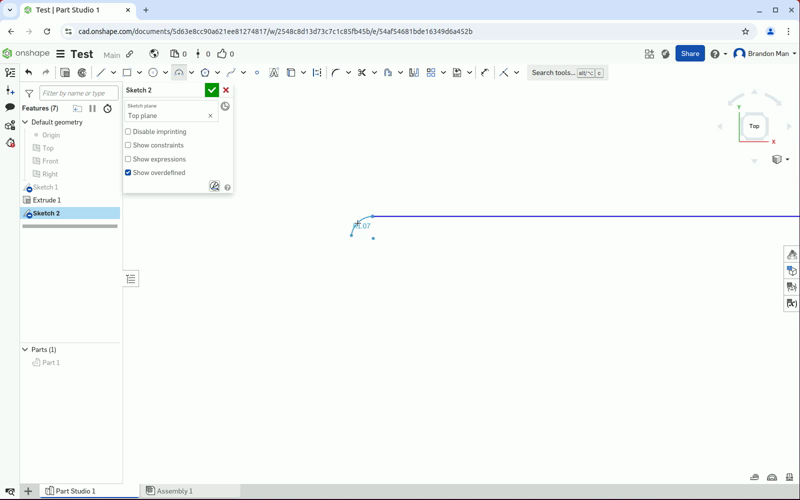
scroll(6)
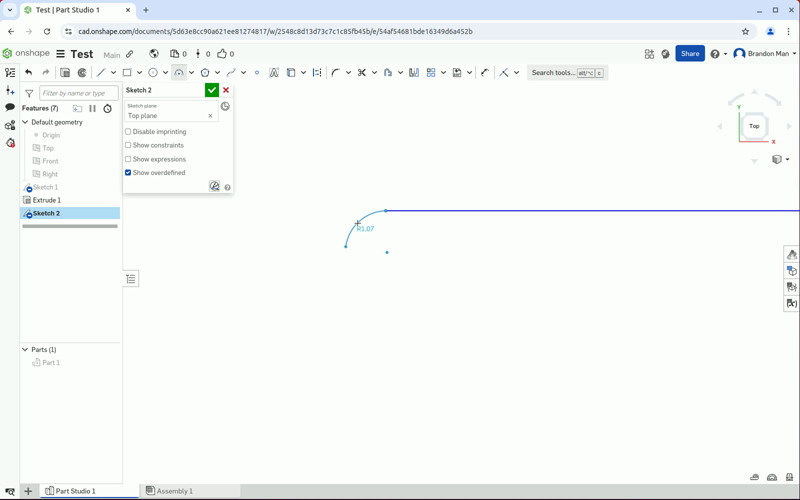
scroll(6)
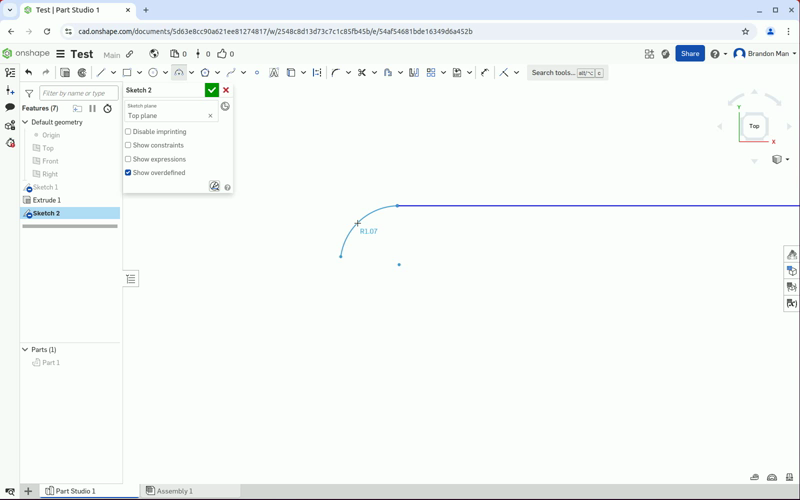
click(357, 222)
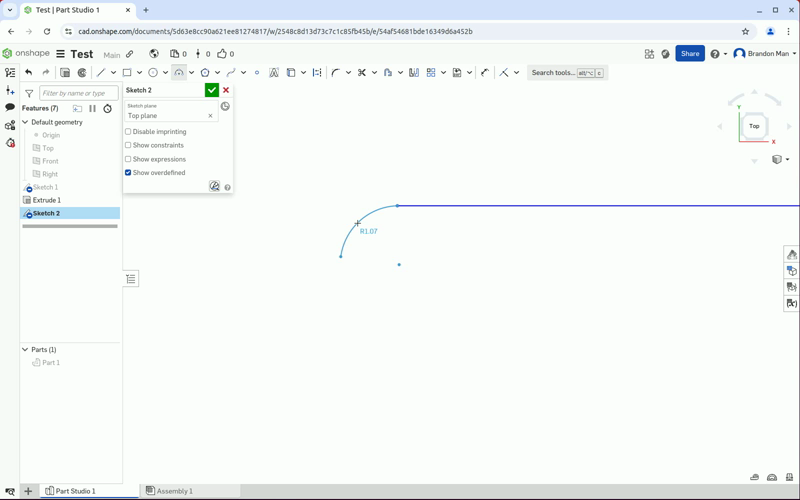
scroll(-6)
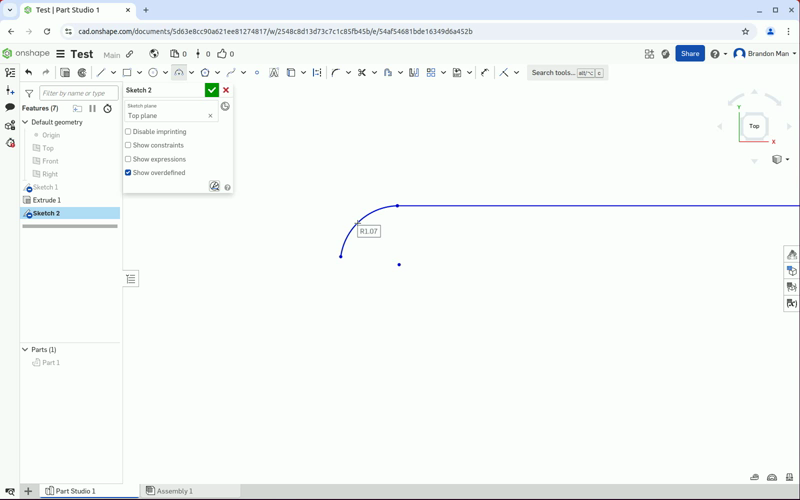
scroll(-6)
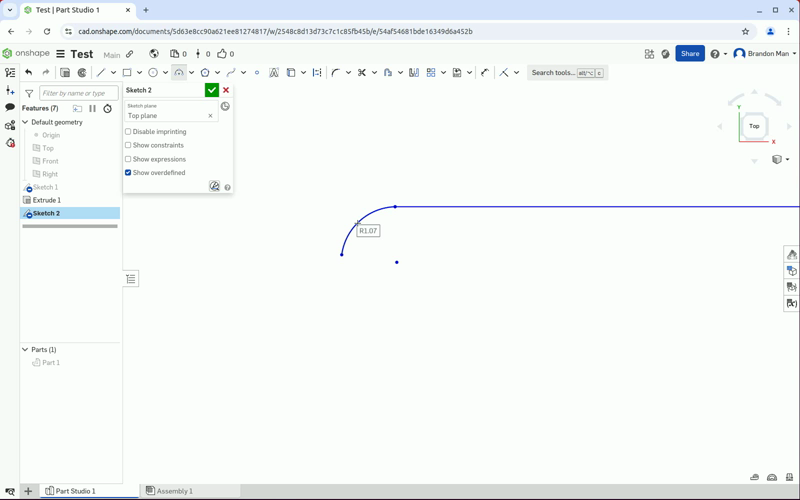
scroll(-6)
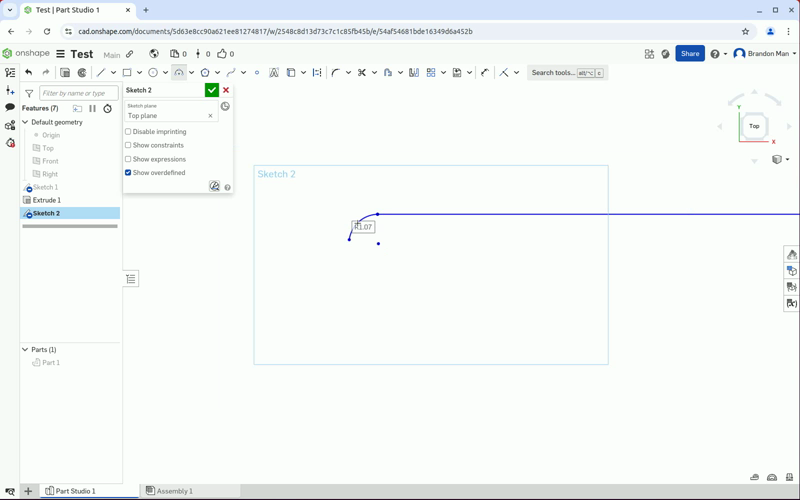
scroll(-6)
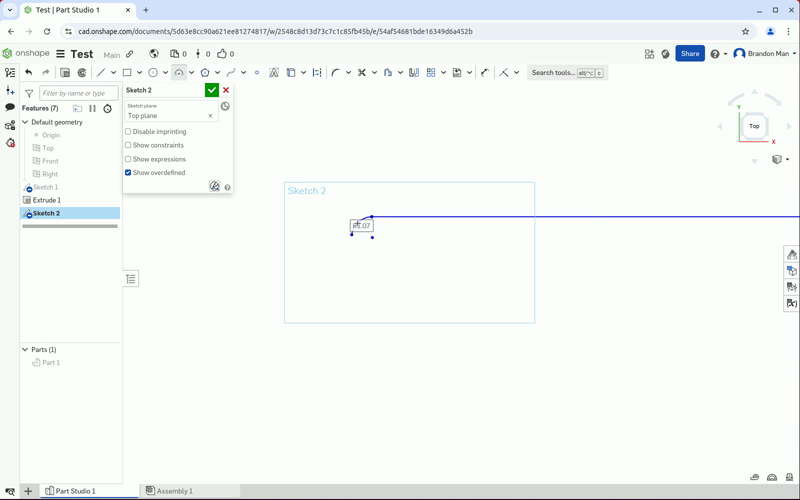
scroll(-6)
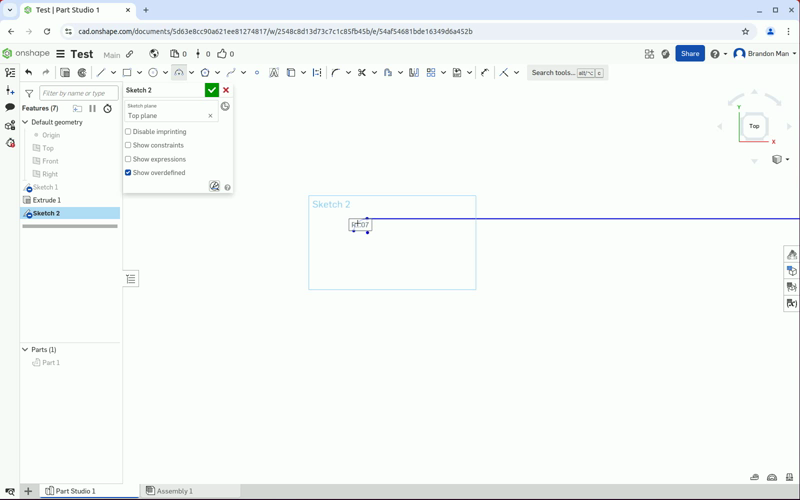
scroll(-6)
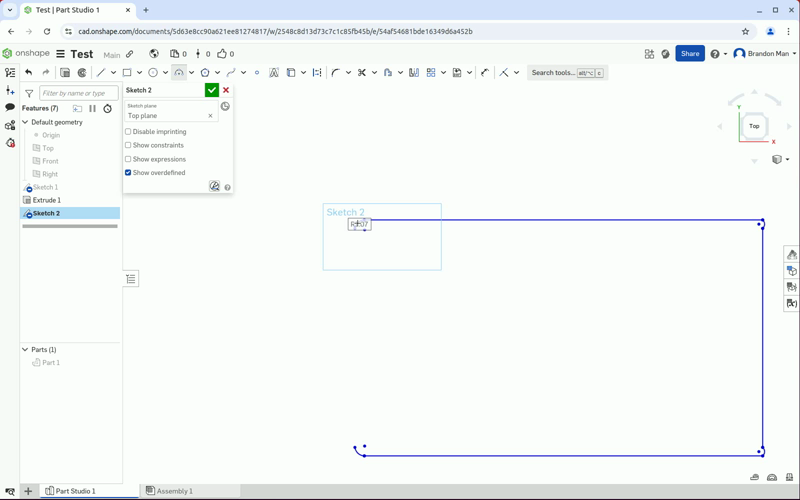
scroll(-6)
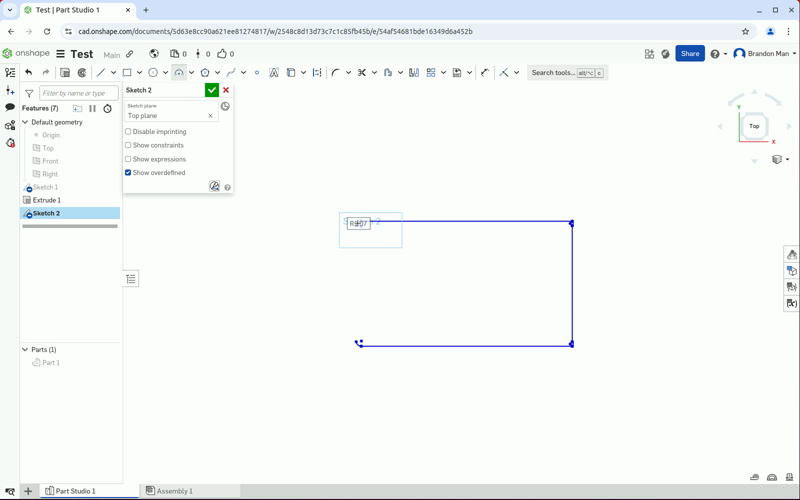
key_up(shift)
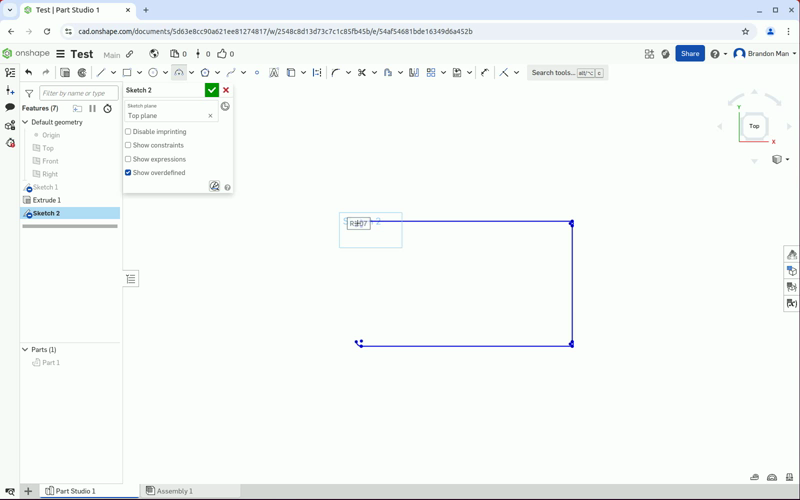
key(esc)
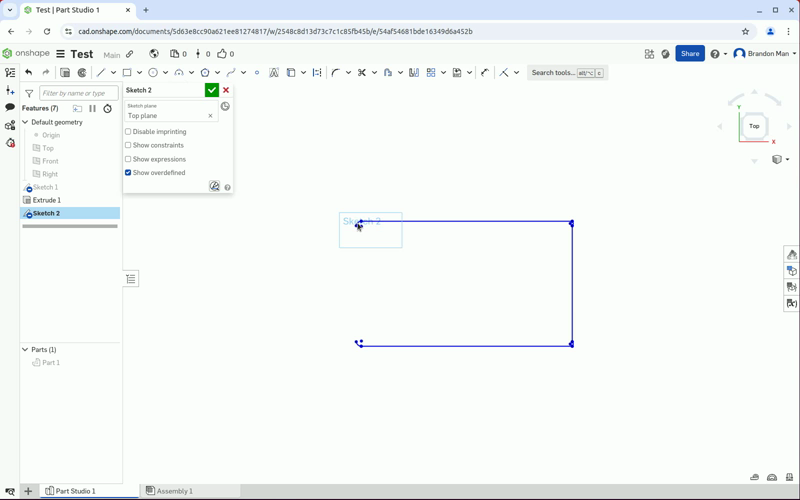
key(l)
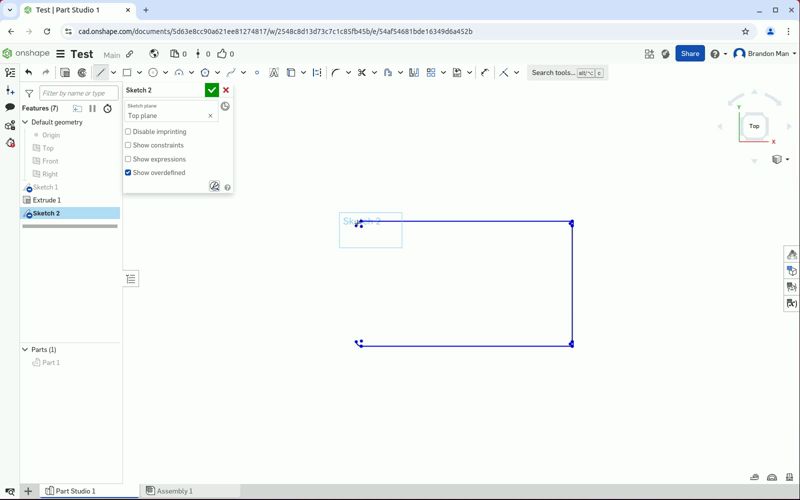
mouse_move(356, 225)
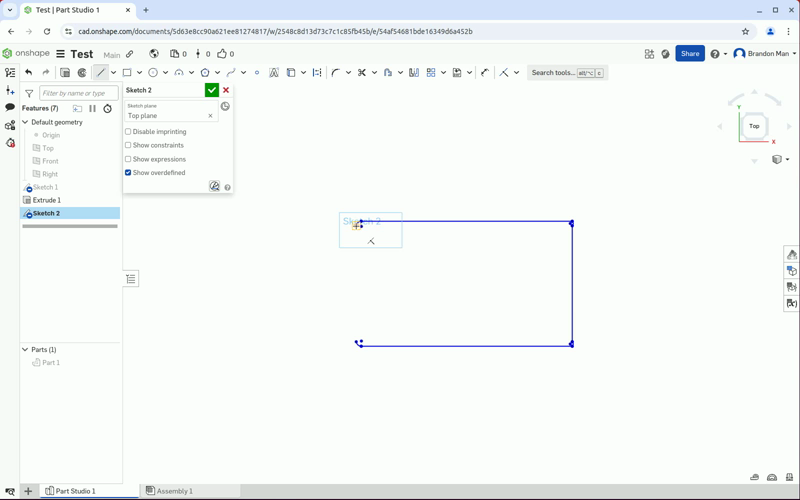
scroll(6)
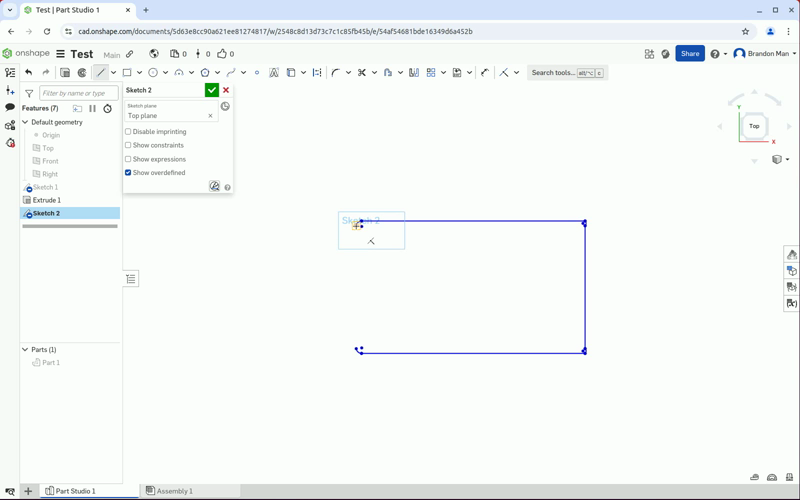
scroll(6)
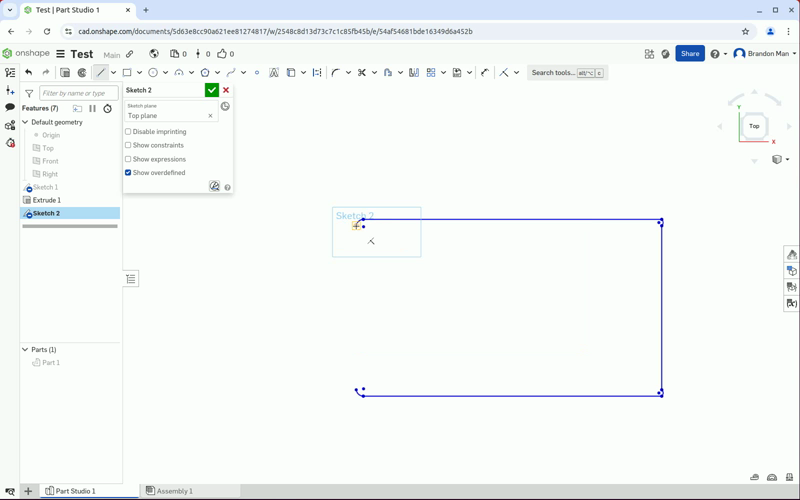
scroll(6)
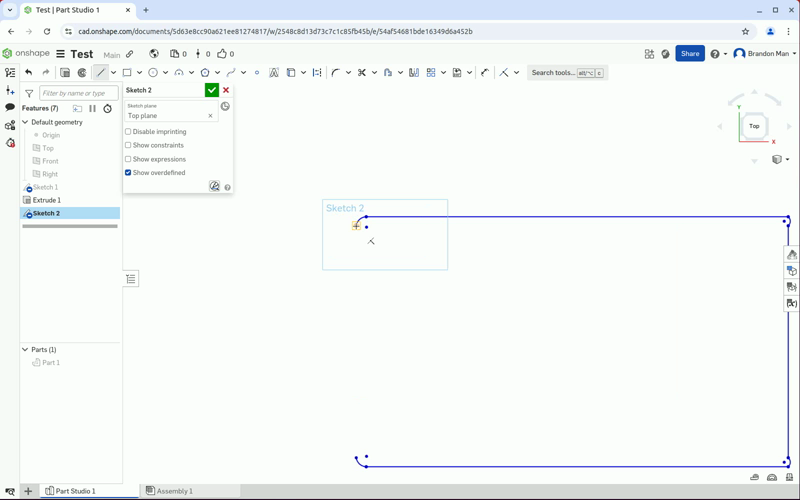
scroll(6)
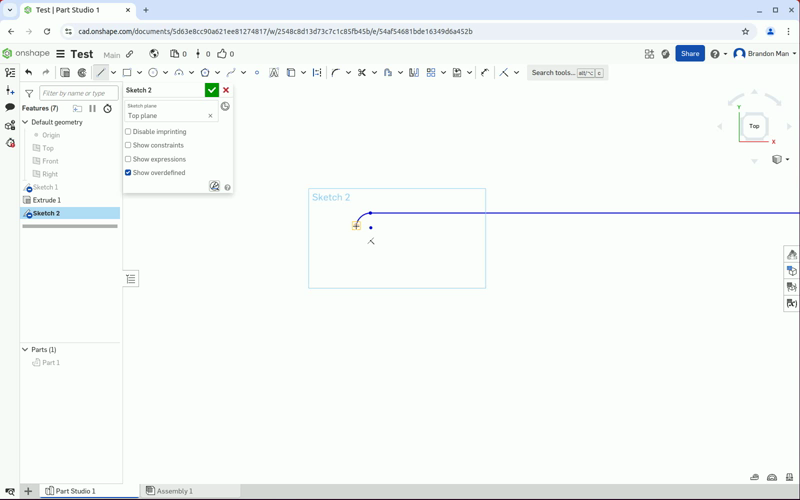
scroll(6)
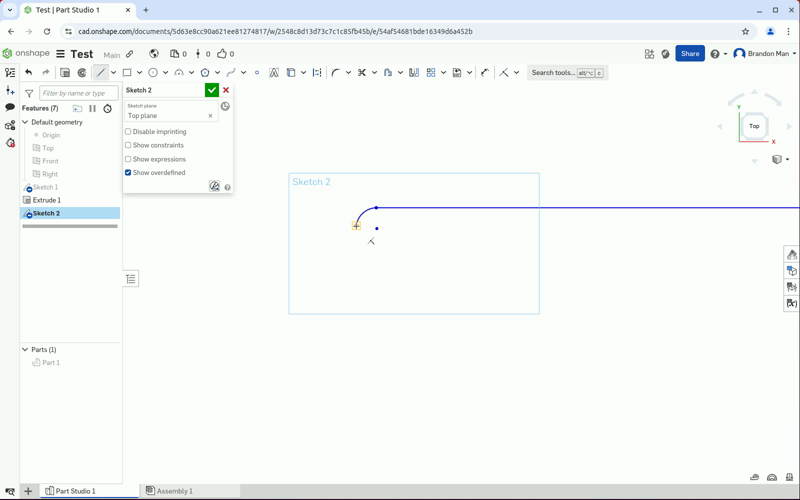
scroll(6)
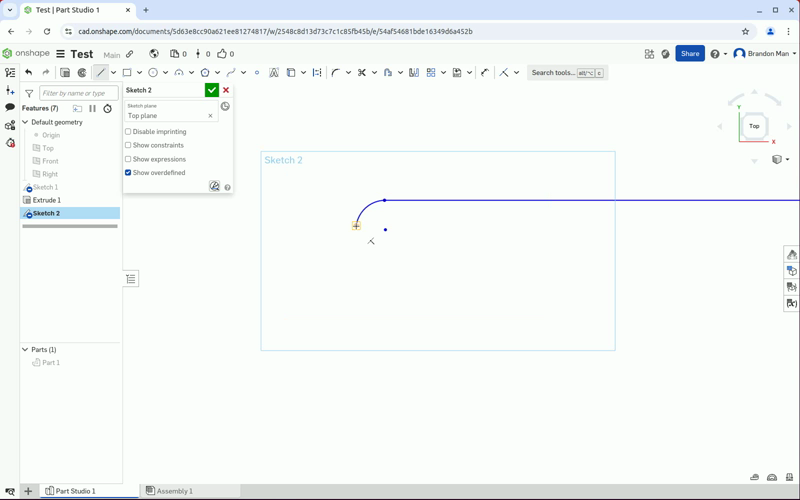
scroll(6)
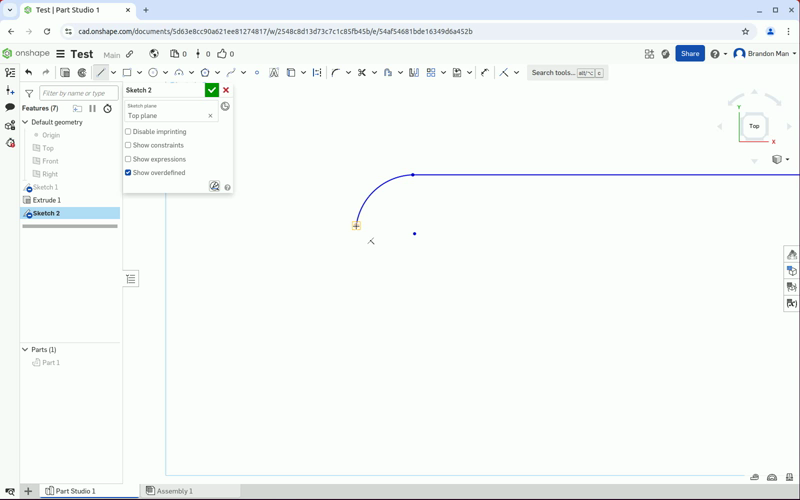
click(356, 225)
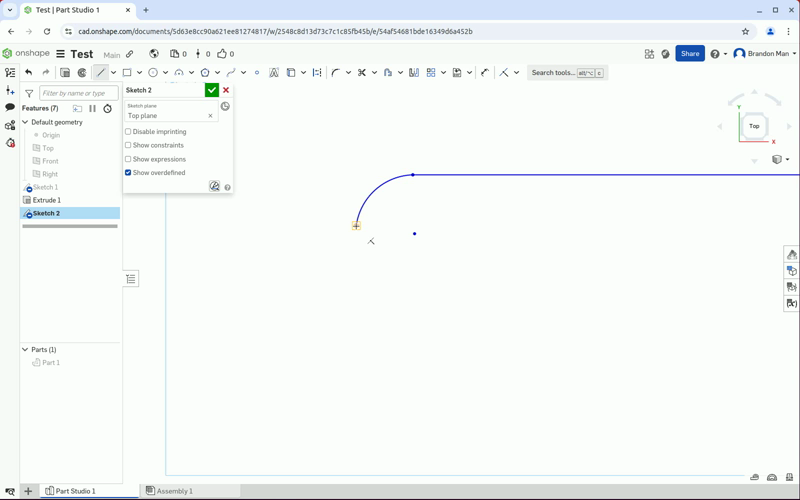
scroll(-6)
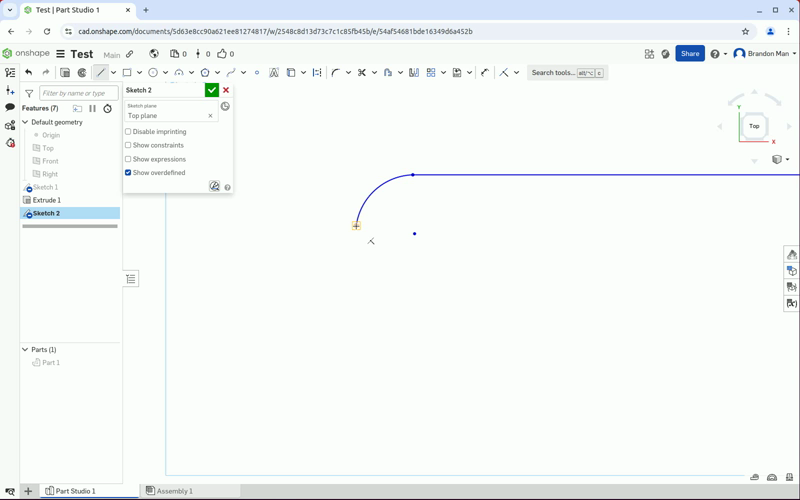
scroll(-6)
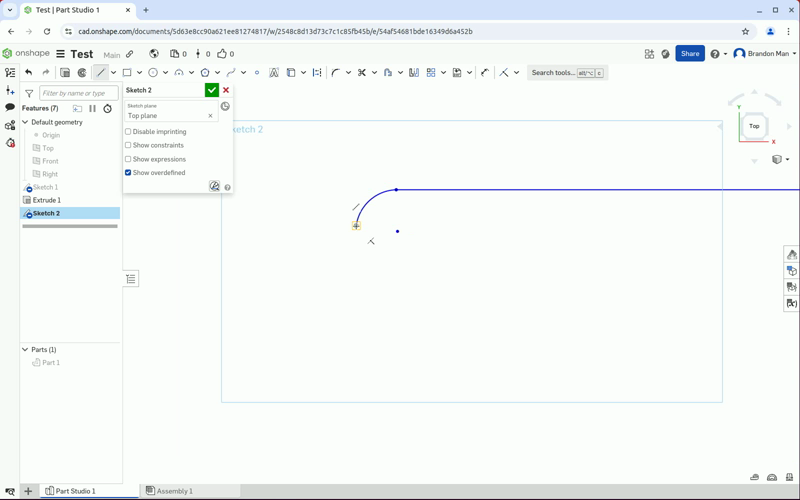
scroll(-6)
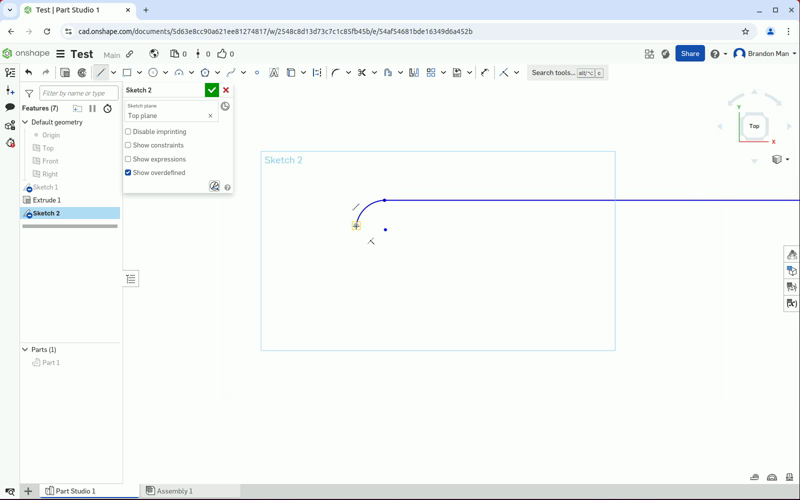
scroll(-6)
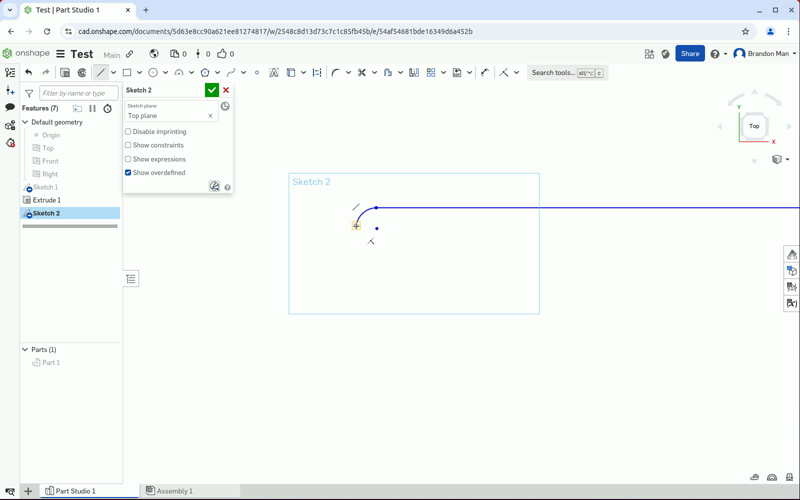
scroll(-6)
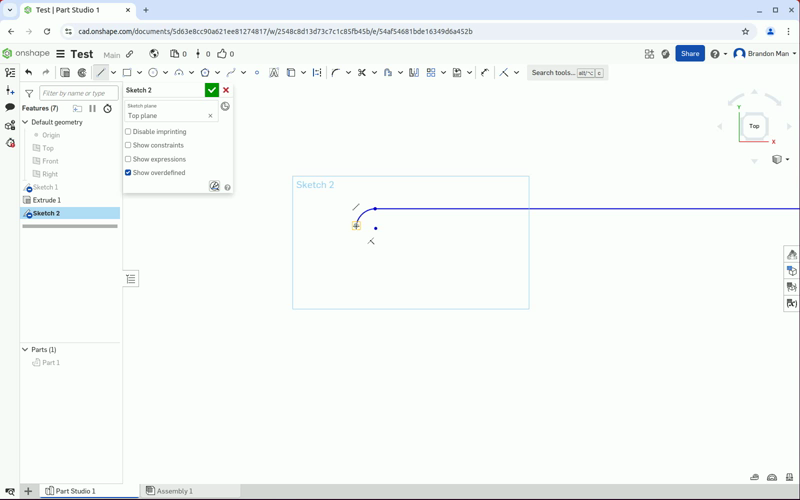
scroll(-6)
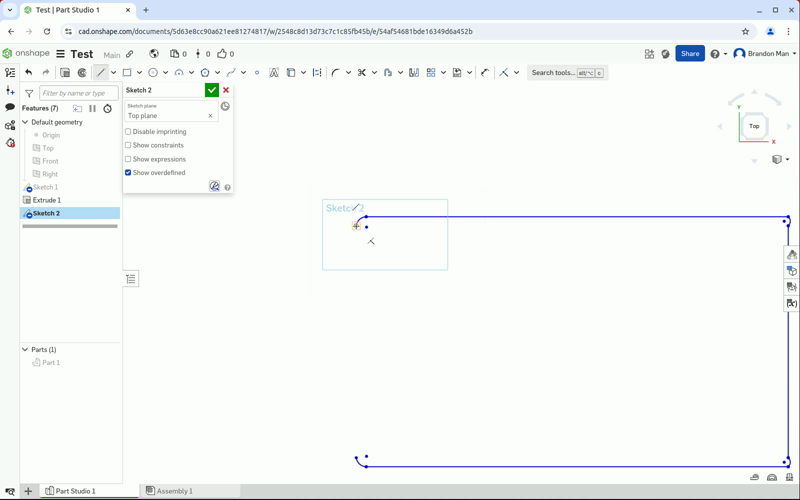
scroll(-6)
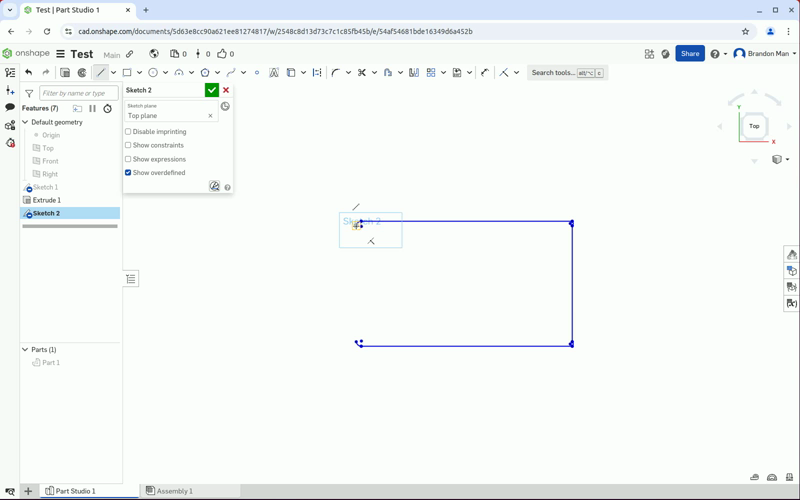
key_down(shift)
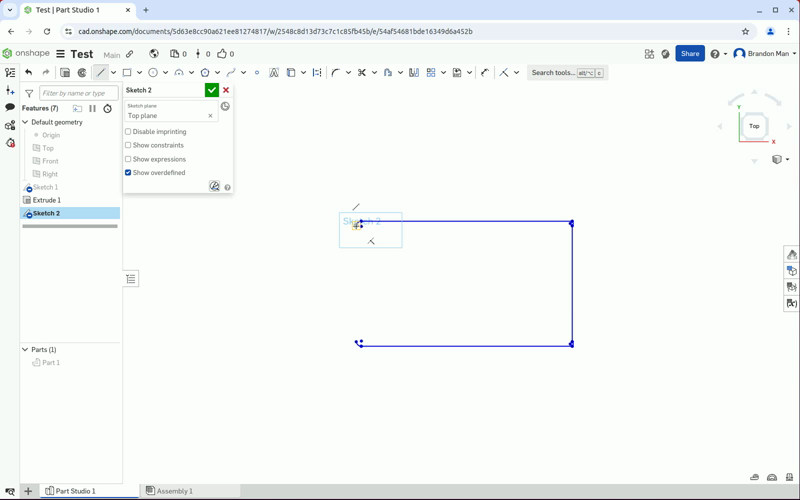
mouse_move(356, 341)
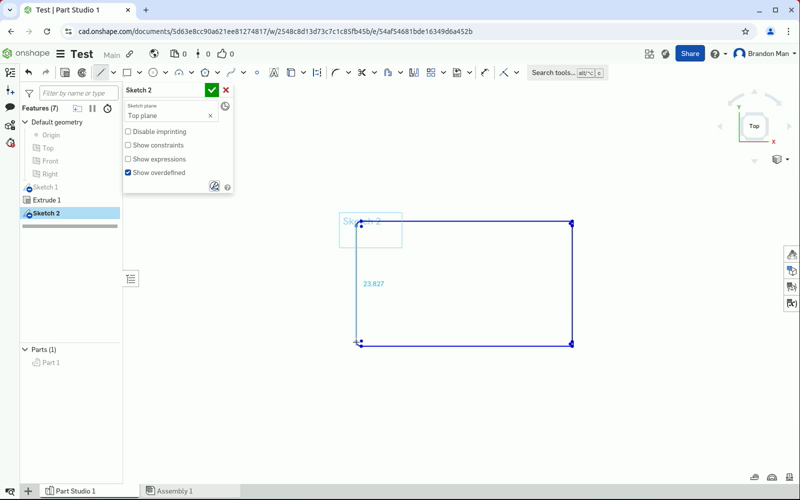
scroll(6)
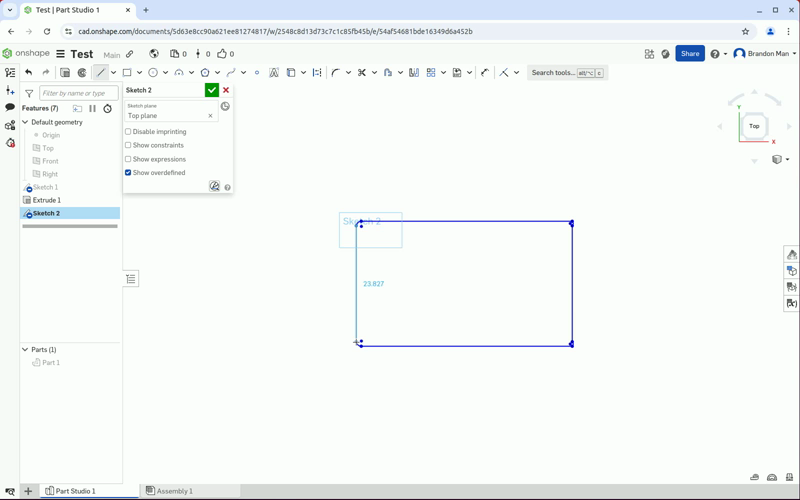
scroll(6)
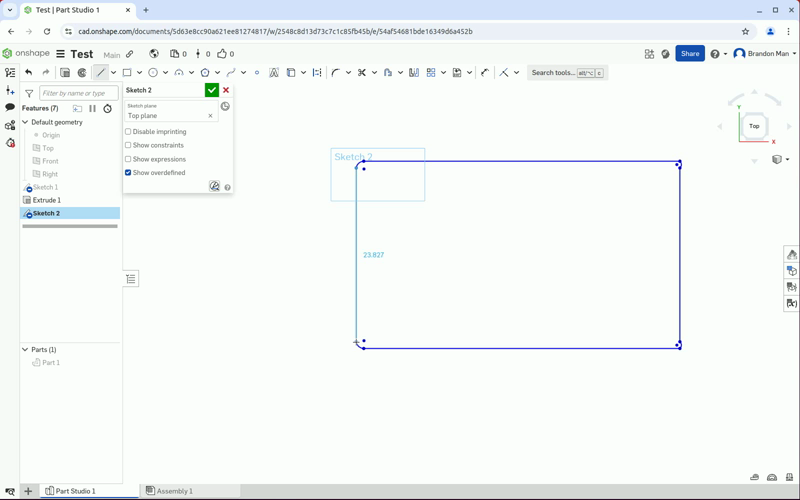
scroll(6)
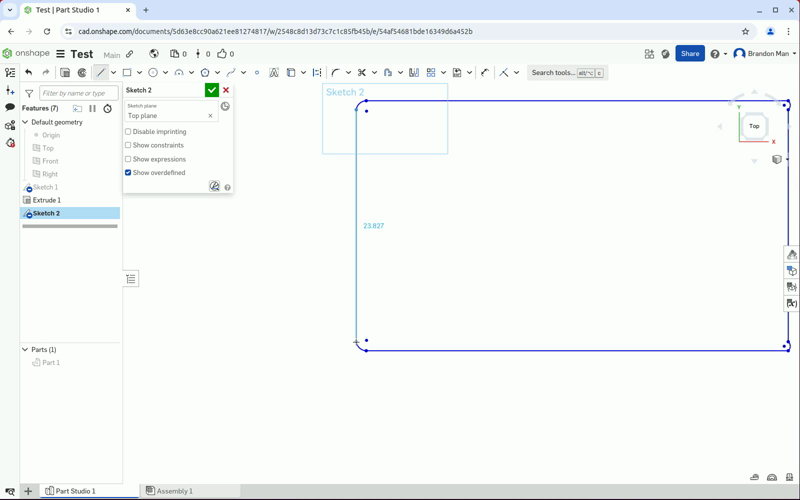
scroll(6)
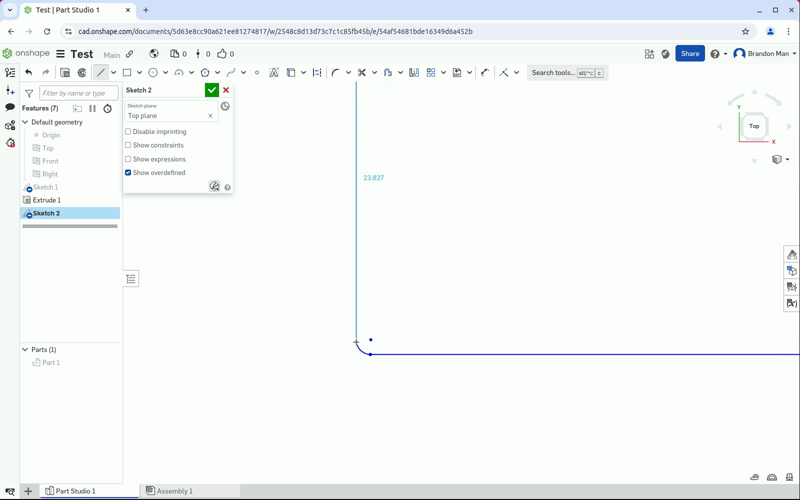
scroll(6)
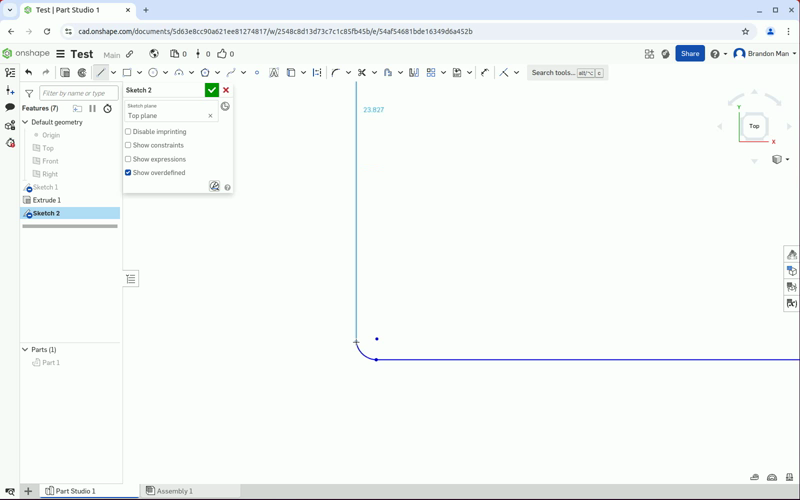
scroll(6)
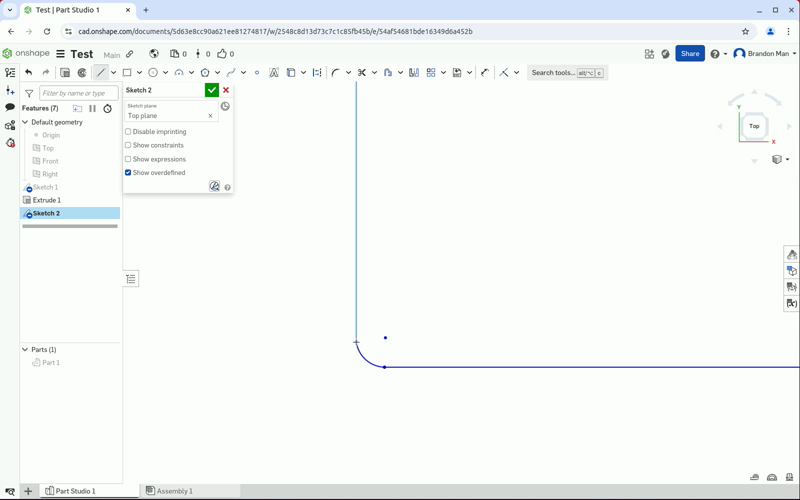
scroll(6)
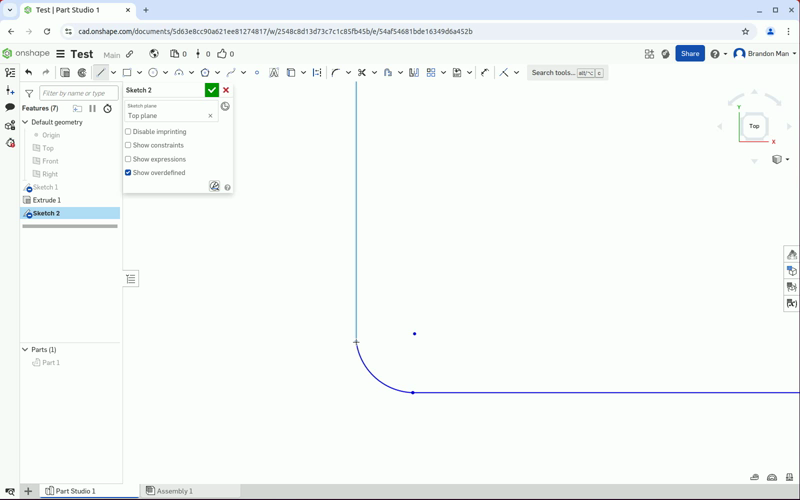
key_up(shift)
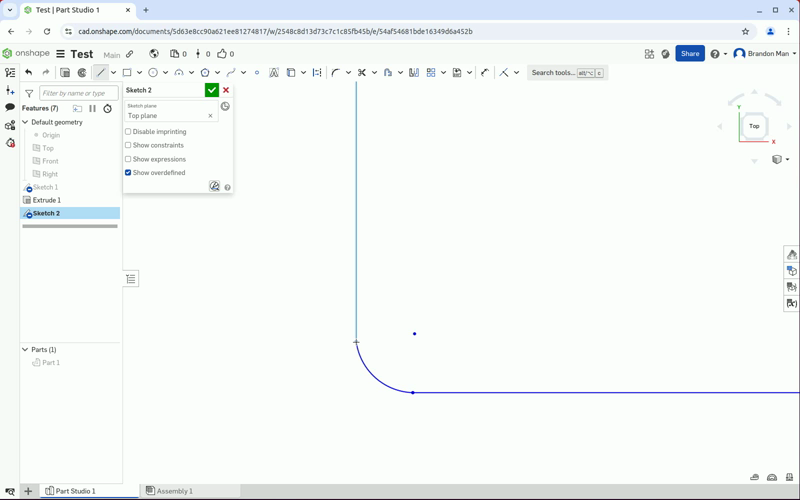
click(356, 341)
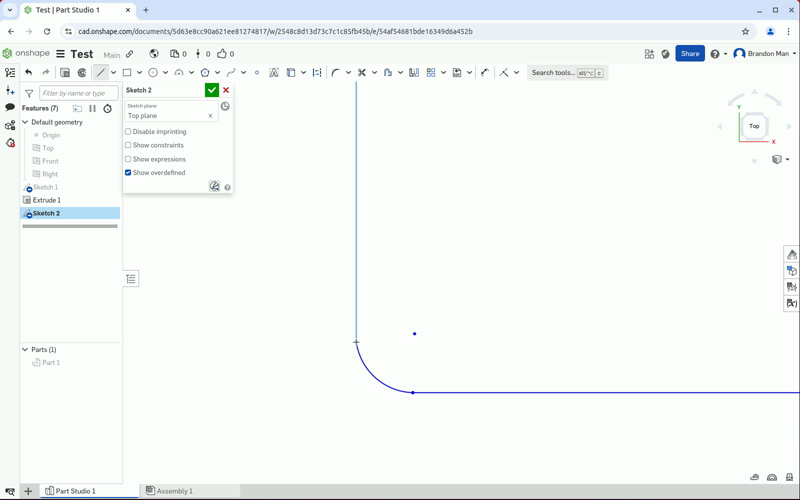
scroll(-6)
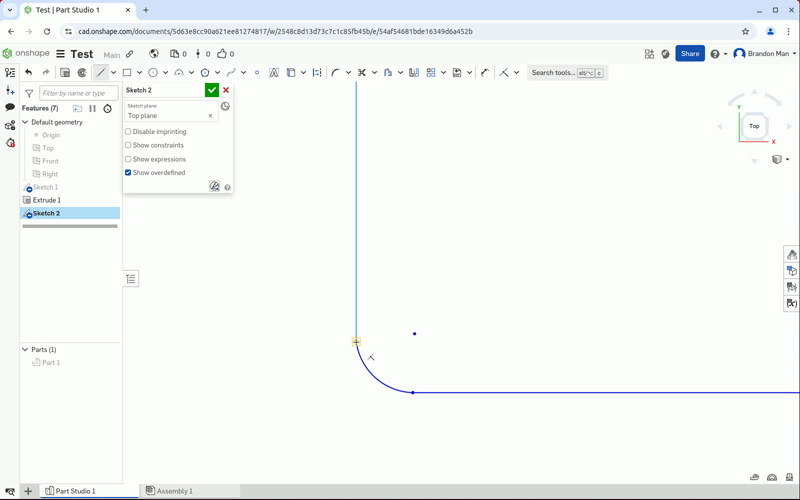
scroll(-6)
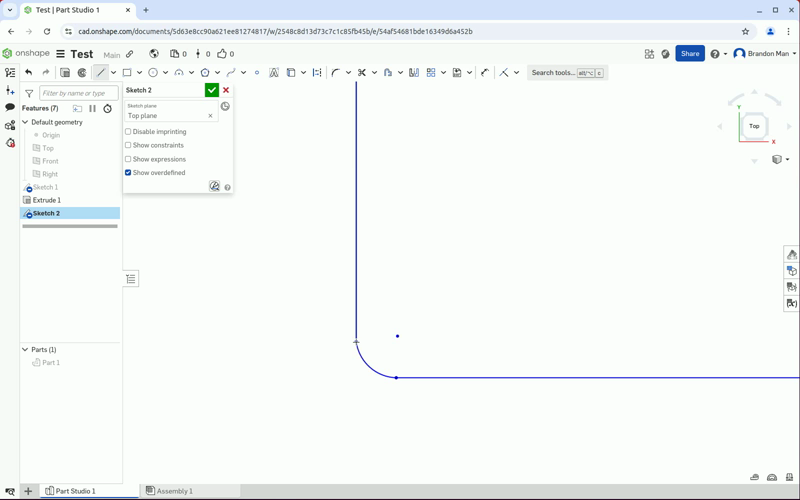
scroll(-6)
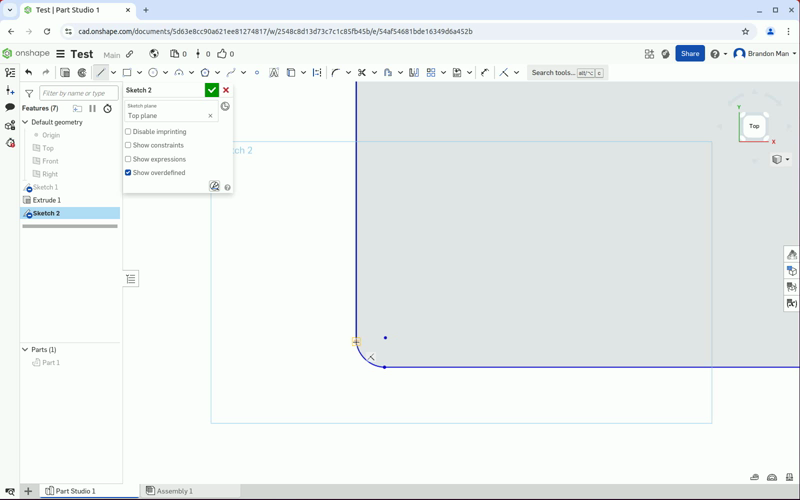
scroll(-6)
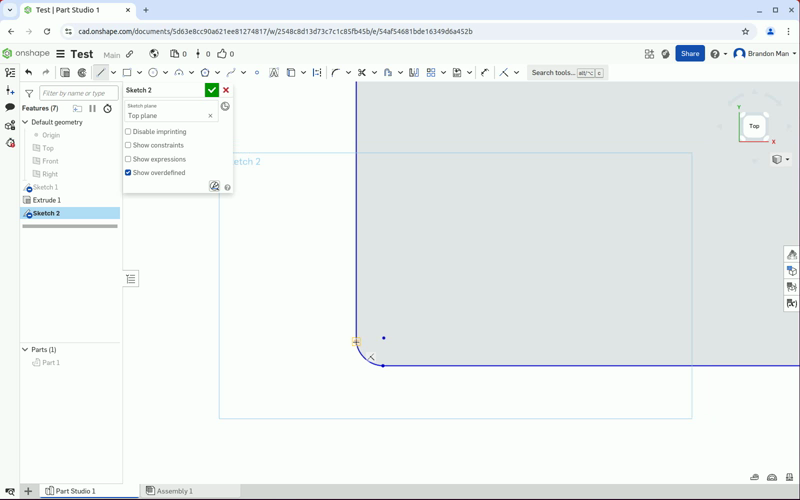
scroll(-6)
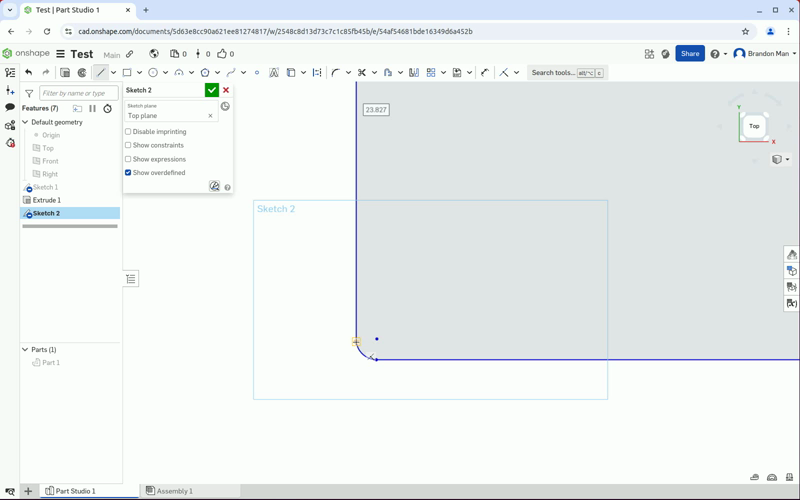
scroll(-6)
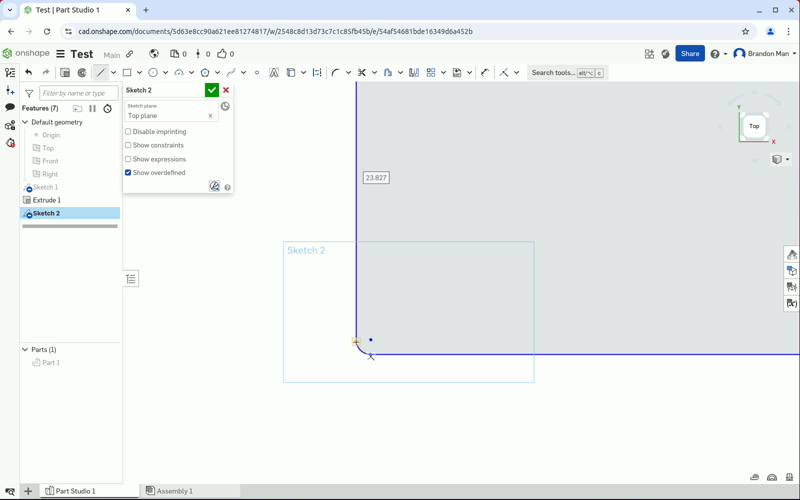
scroll(-6)
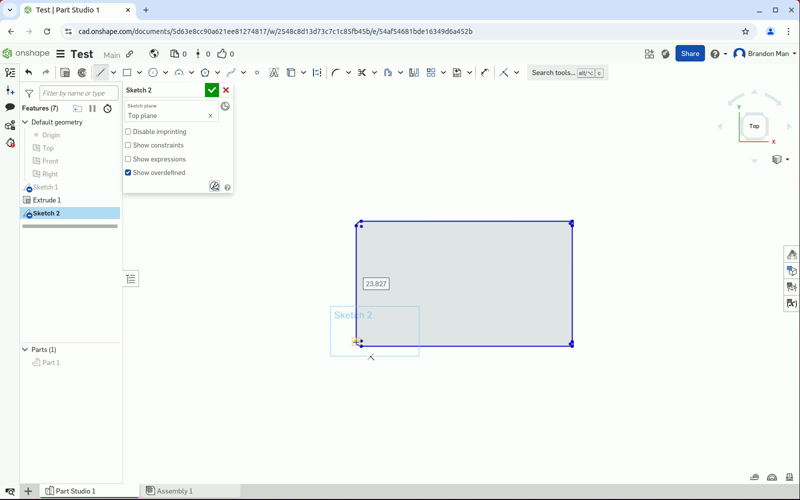
key(esc)
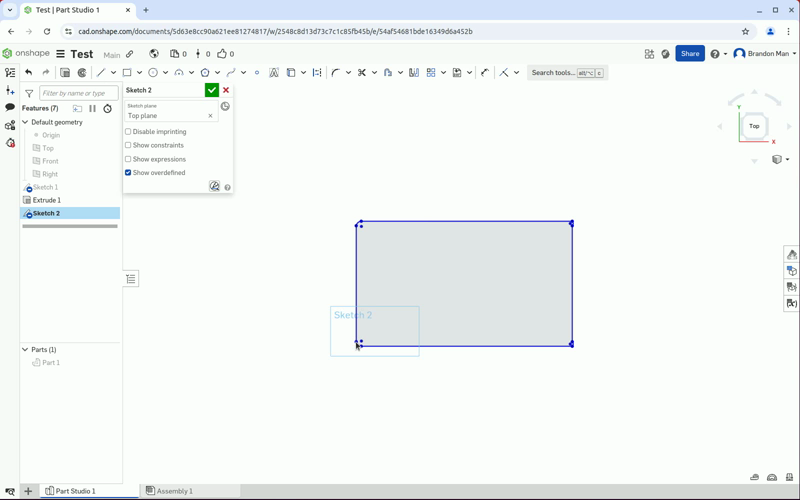
mouse_move(469, 301)
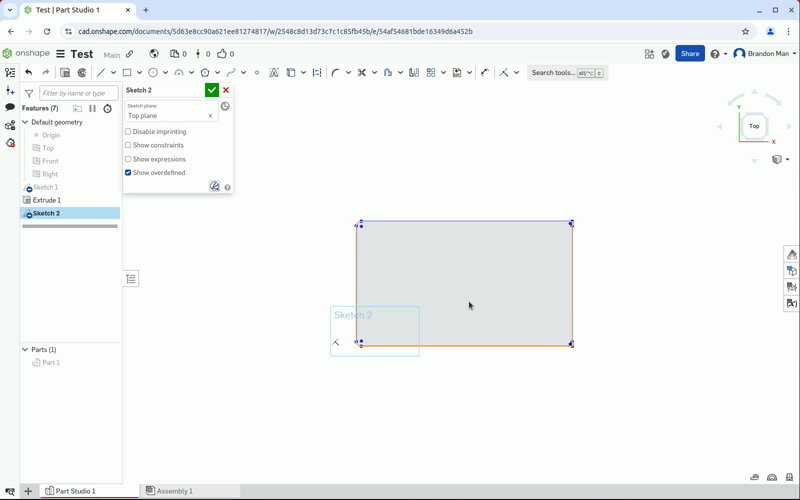
click(469, 301)
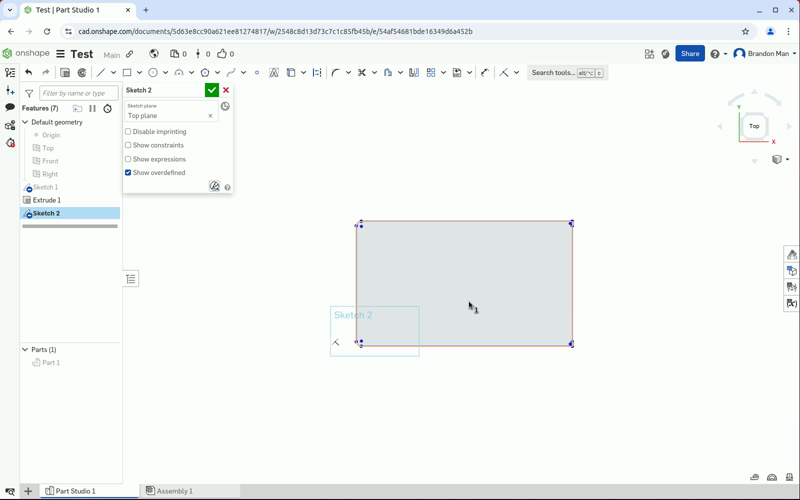
mouse_move(73, 352)
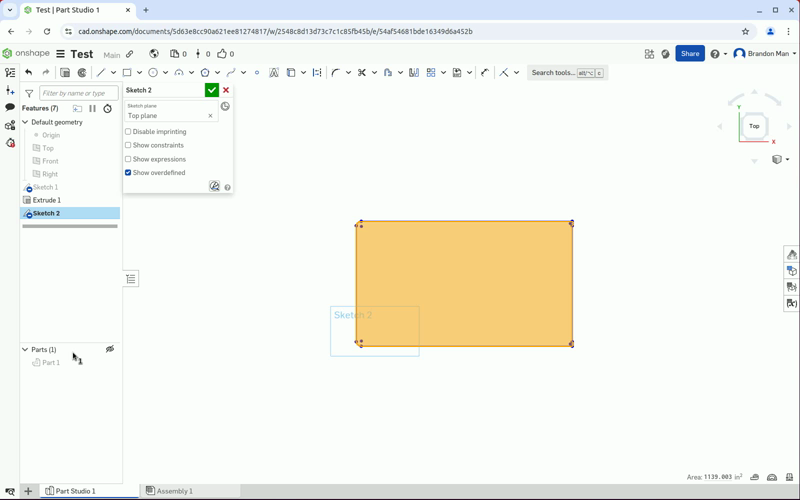
key(shift+y)
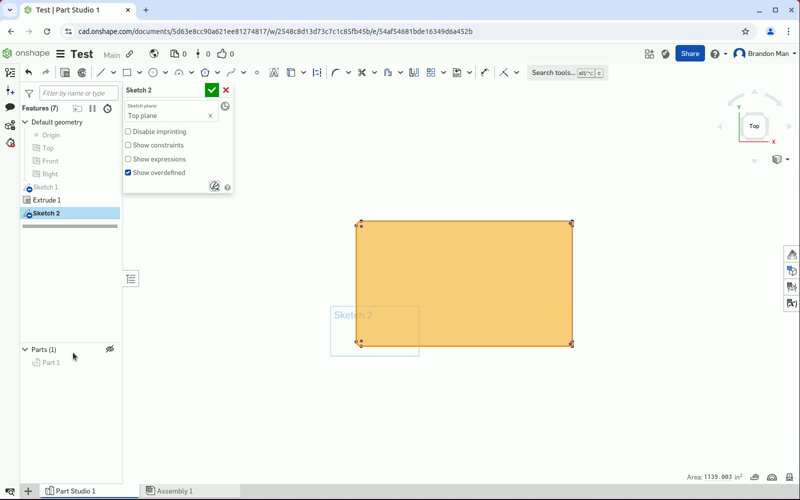
key(shift+e)
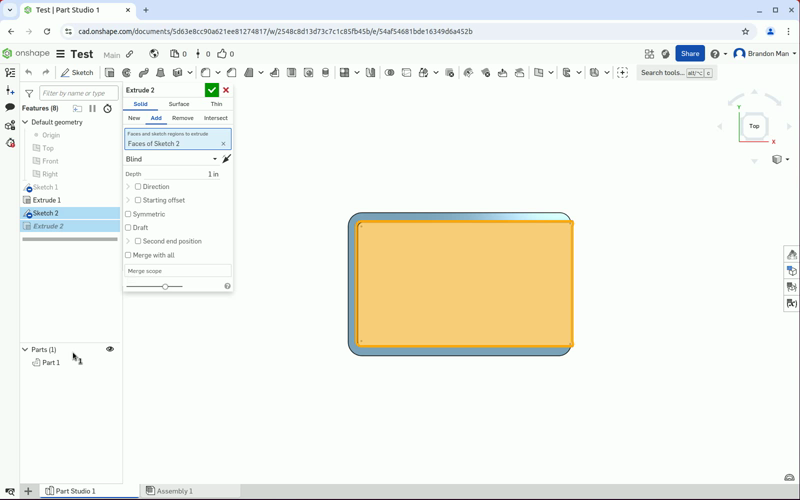
mouse_move(143, 106)
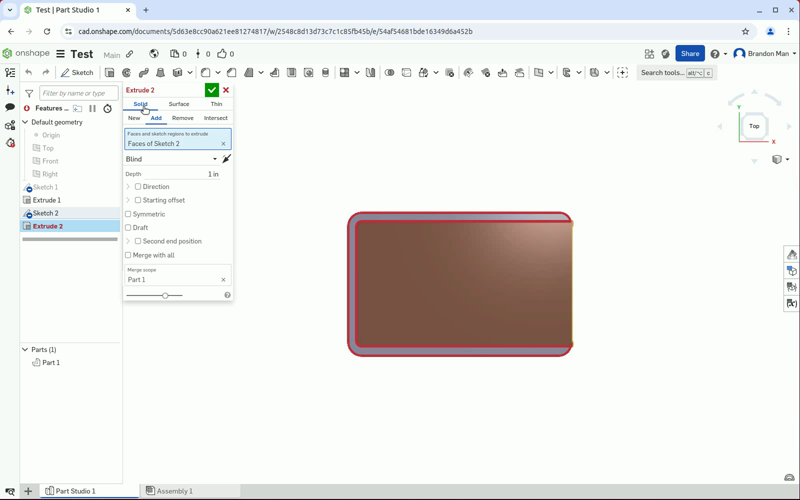
click(143, 106)
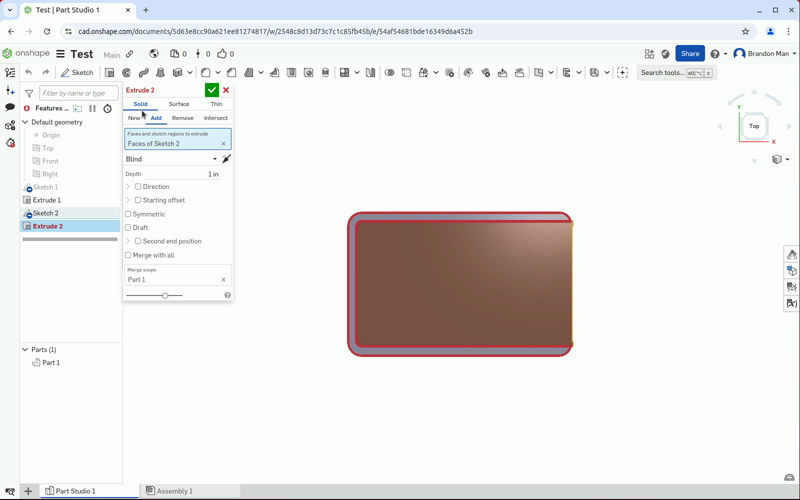
mouse_move(137, 120)
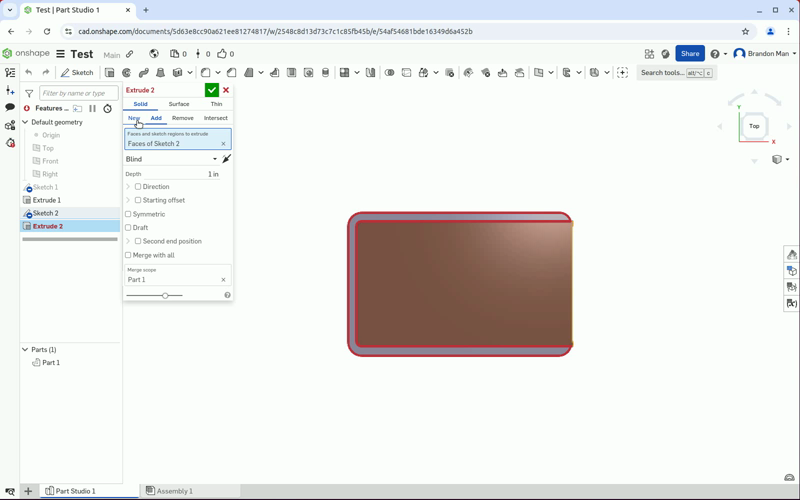
click(137, 120)
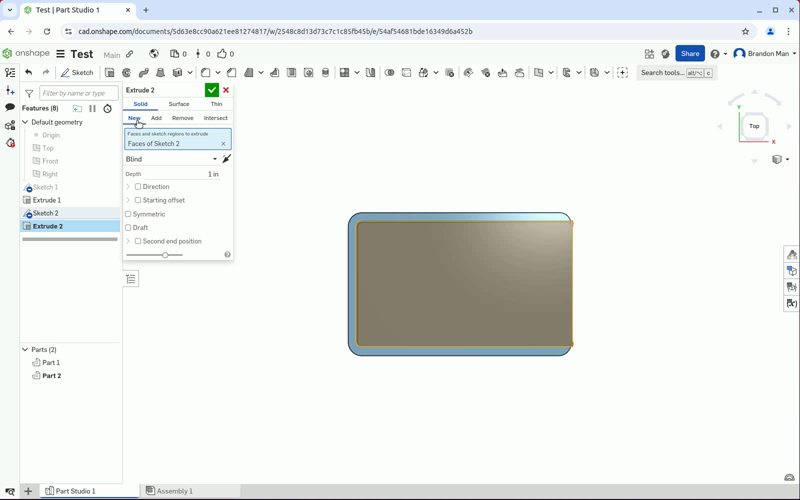
key(tab, 4)
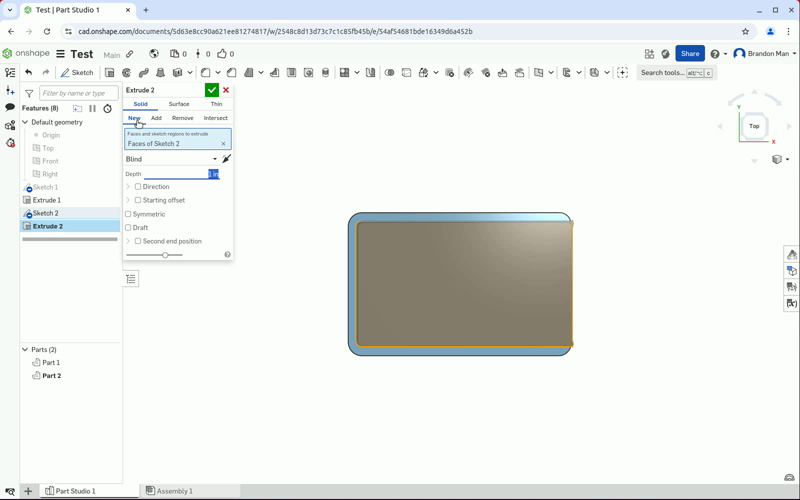
text(-1.444)
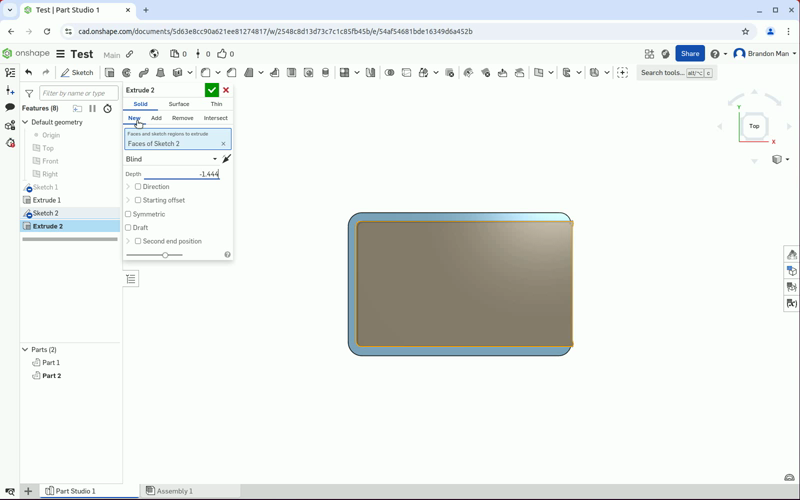
key(enter)
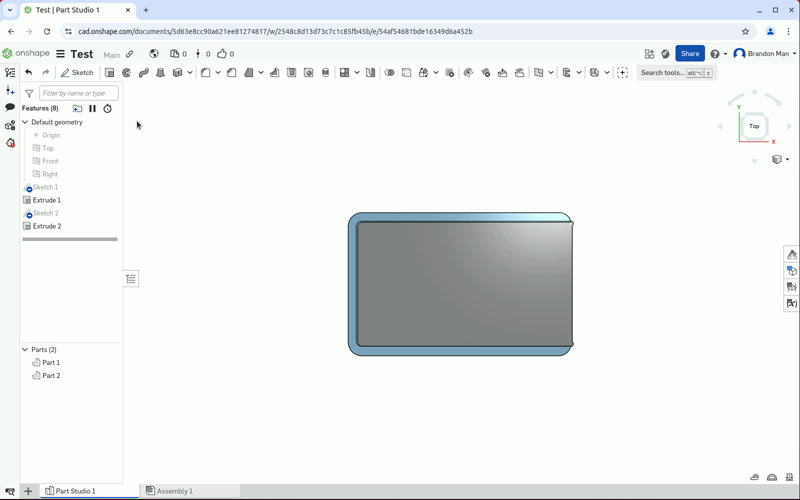
key(shift+h)
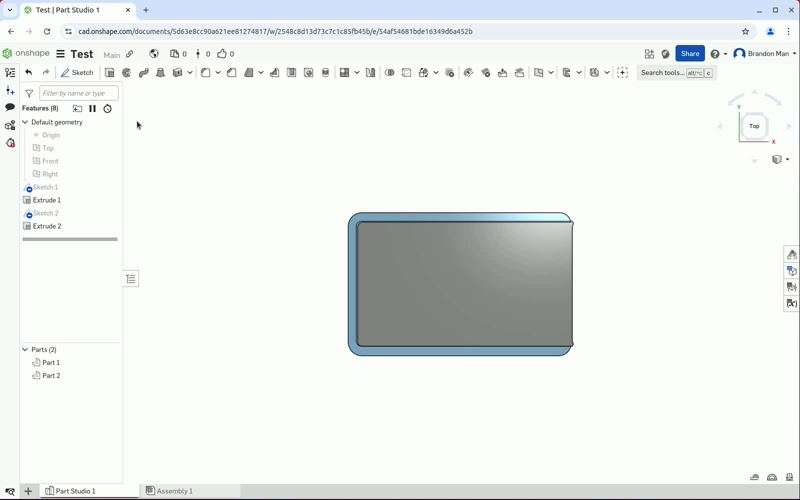
key(shift+h)
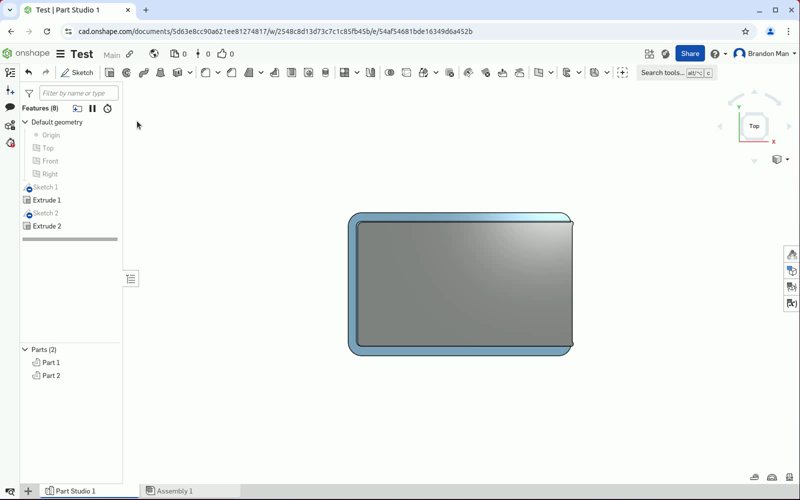
mouse_move(73, 189)
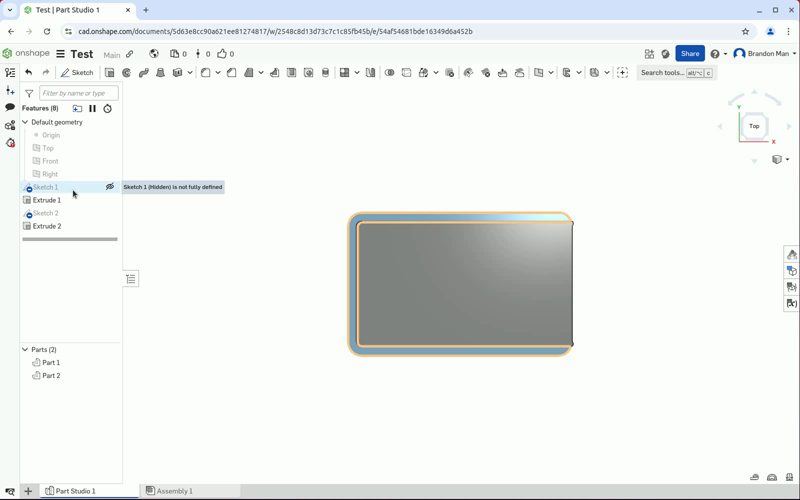
click(73, 189)
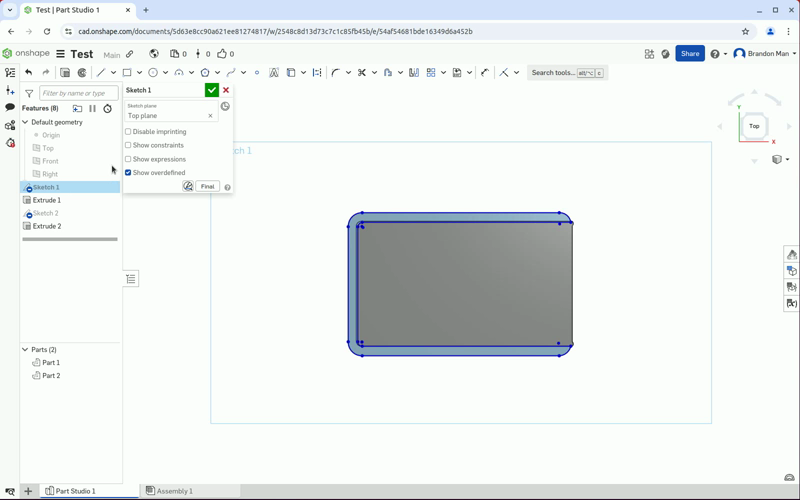
mouse_move(229, 92)
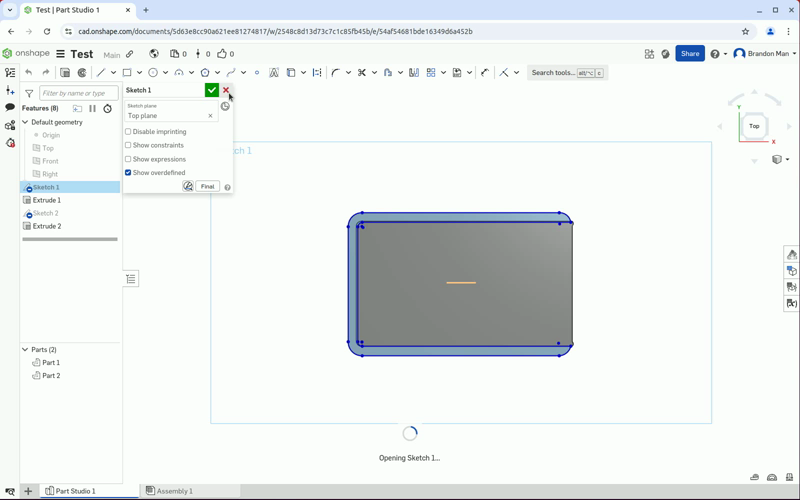
click(229, 92)
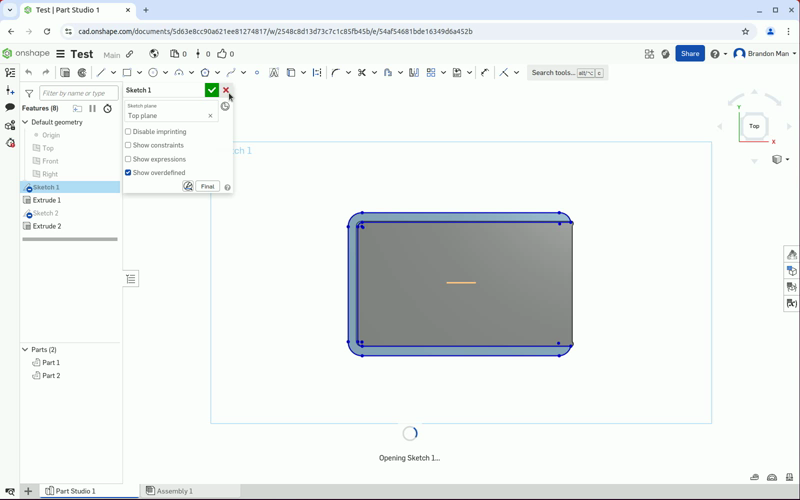
key(shift+s)
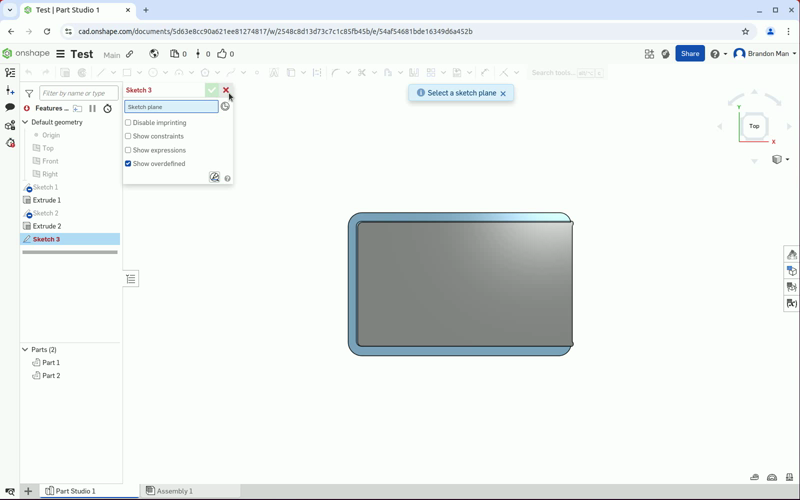
mouse_move(73, 150)
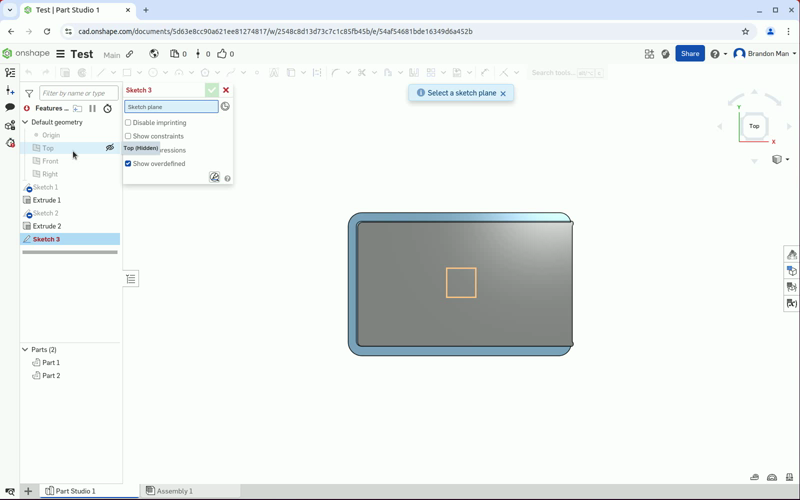
click(73, 150)
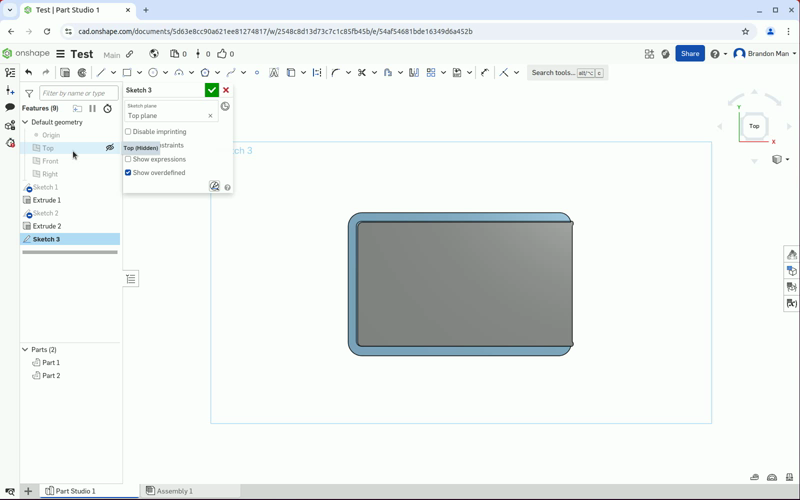
mouse_move(73, 352)
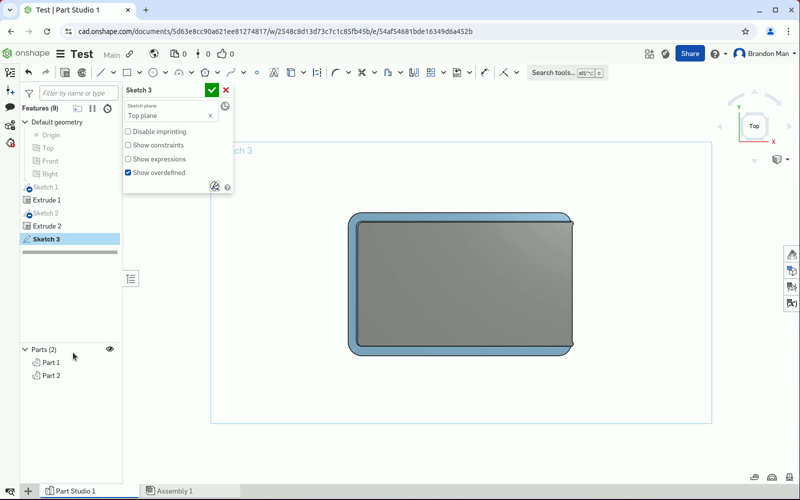
key(y)
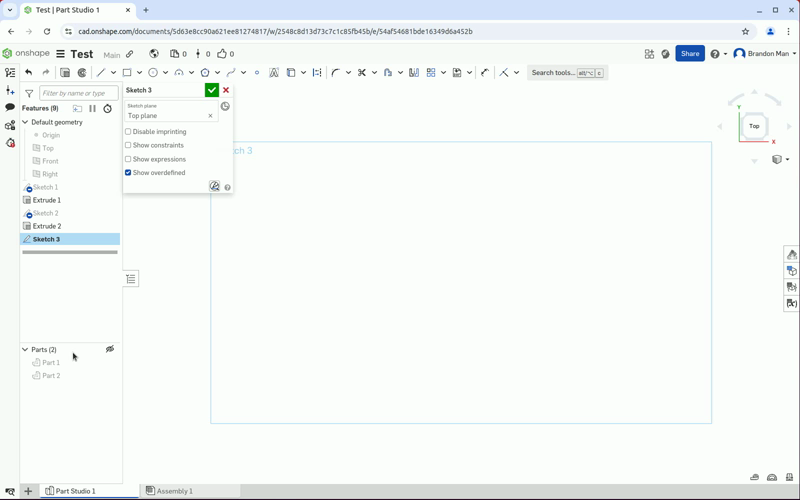
key(a)
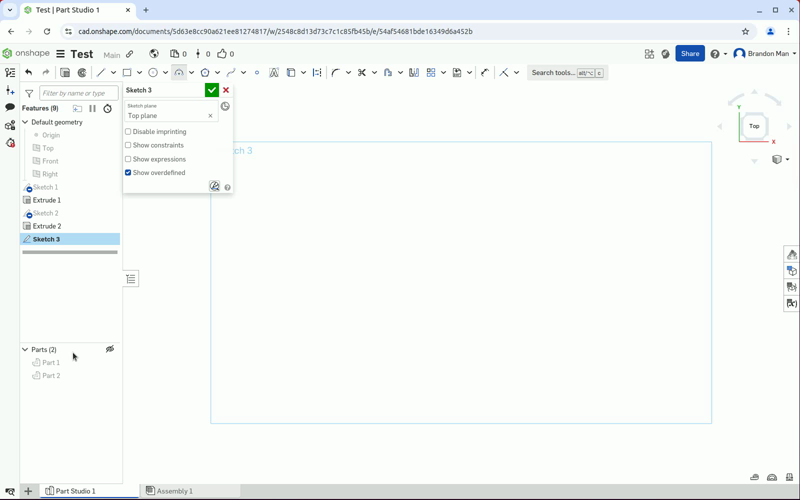
key_down(shift)
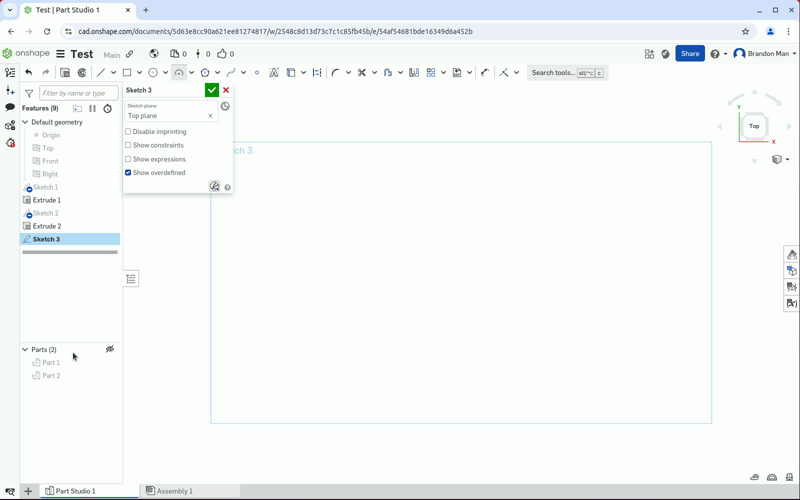
mouse_move(348, 341)
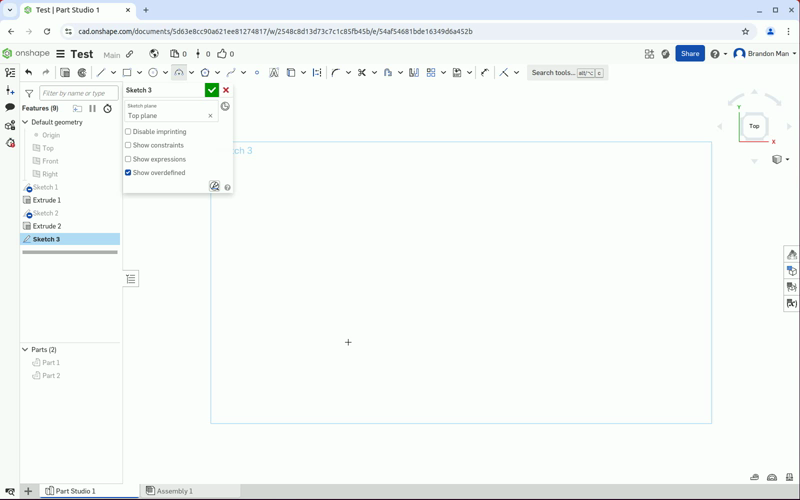
click(348, 341)
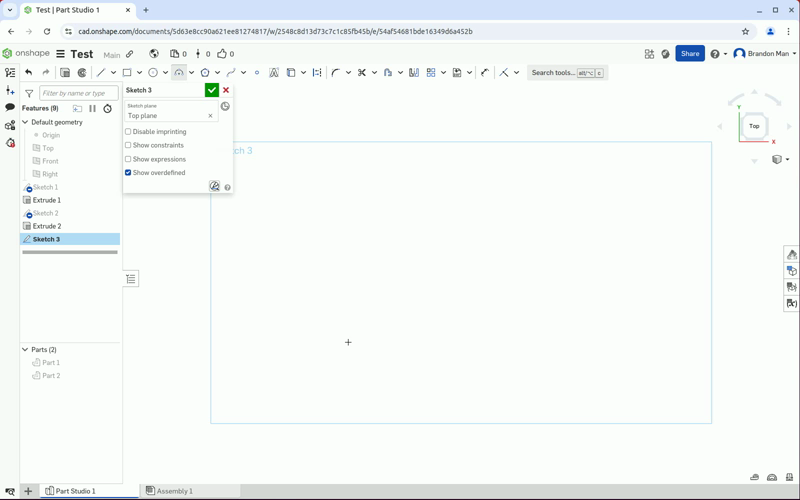
key_up(shift)
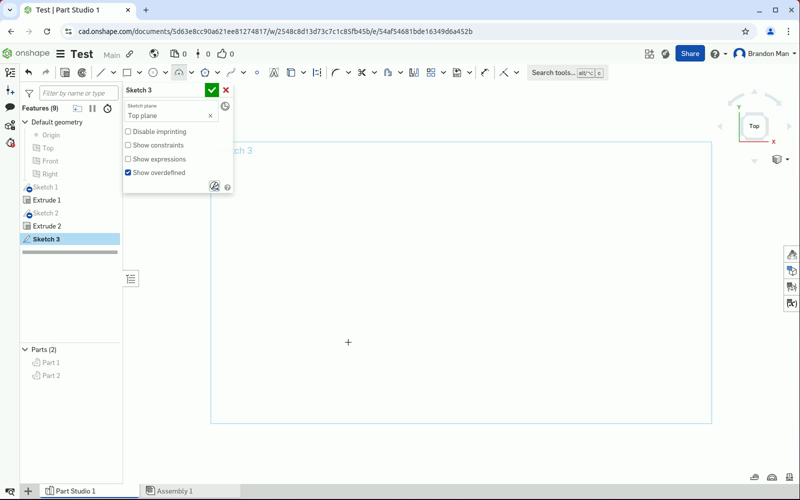
key_down(shift)
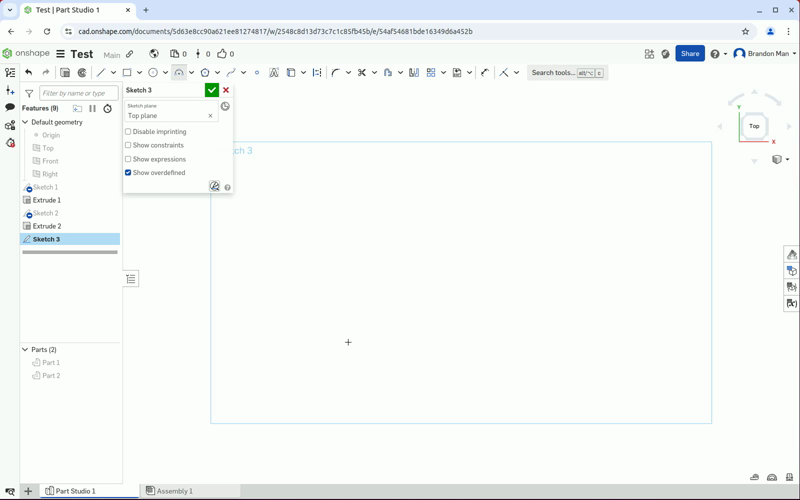
mouse_move(362, 355)
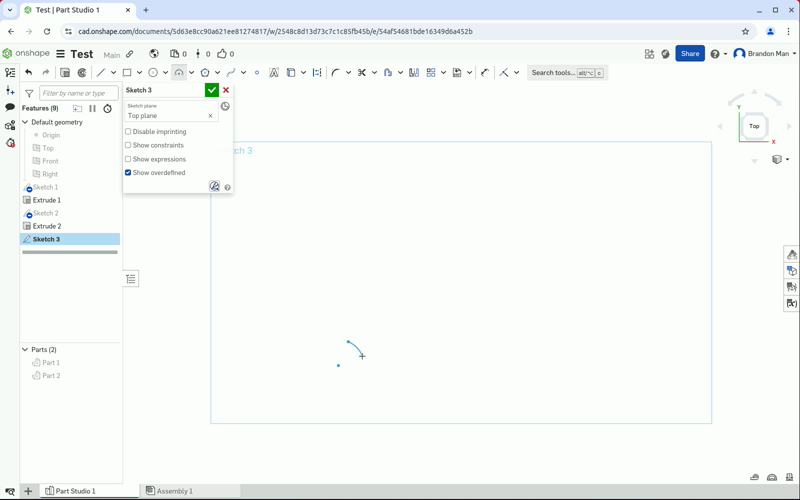
click(362, 355)
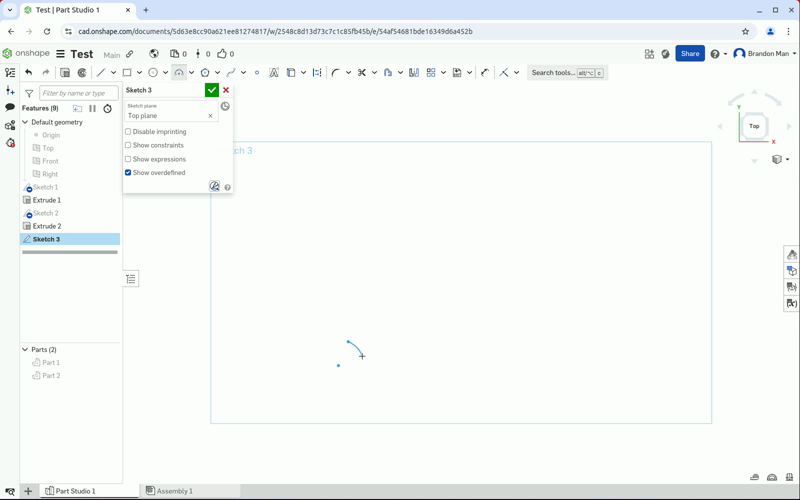
mouse_move(352, 351)
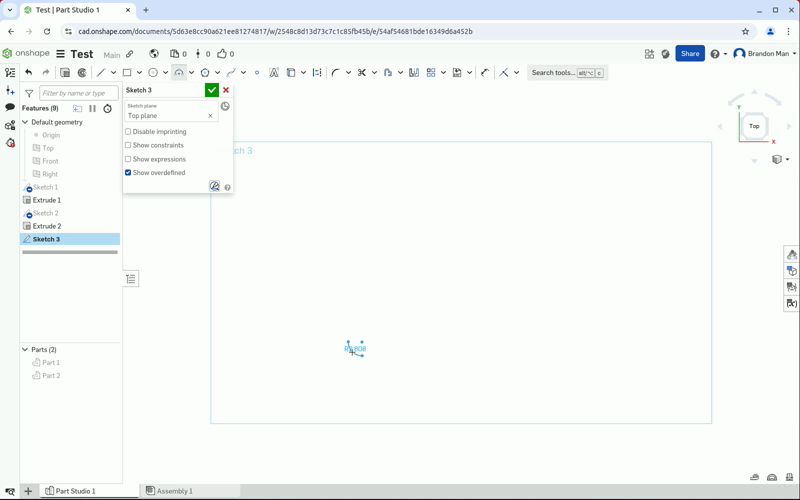
click(352, 351)
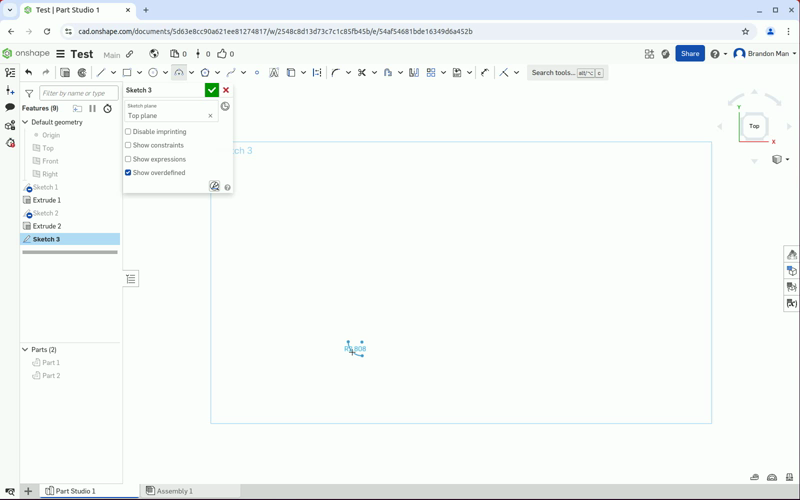
key_up(shift)
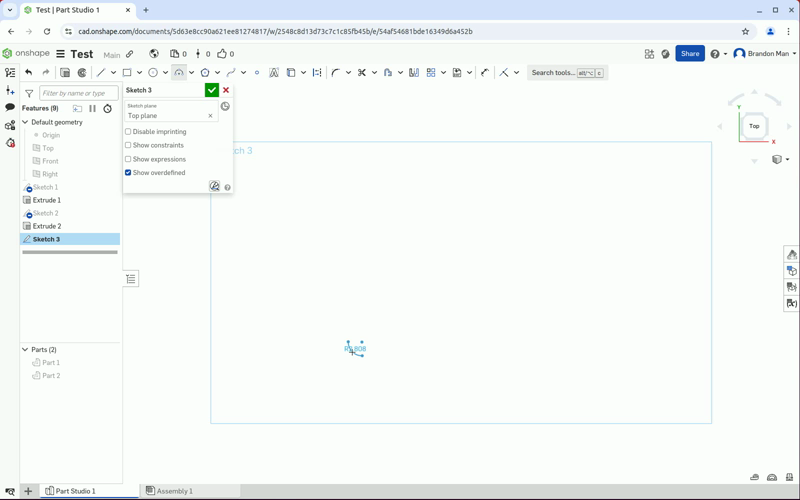
key(esc)
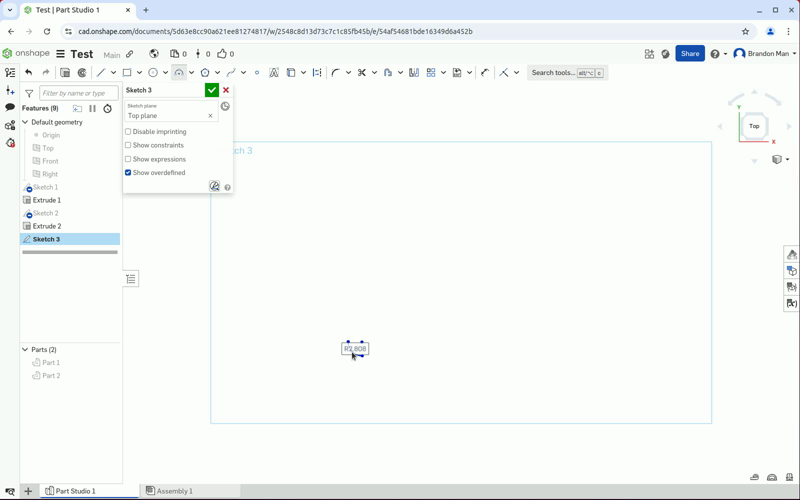
key(l)
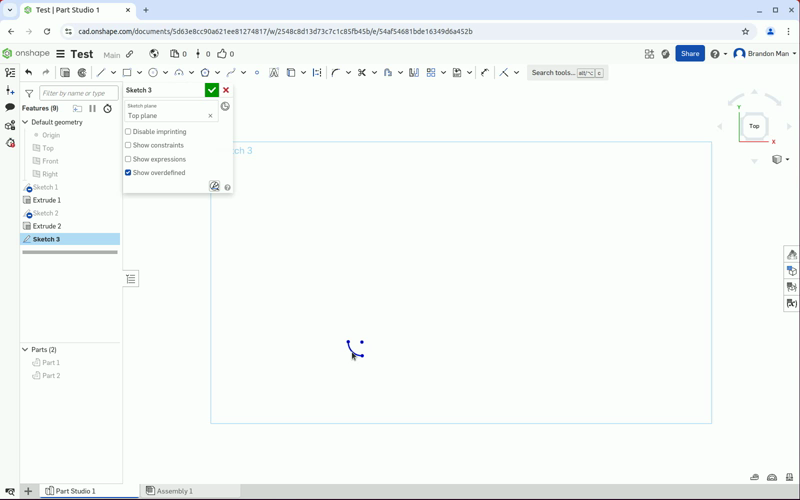
mouse_move(362, 355)
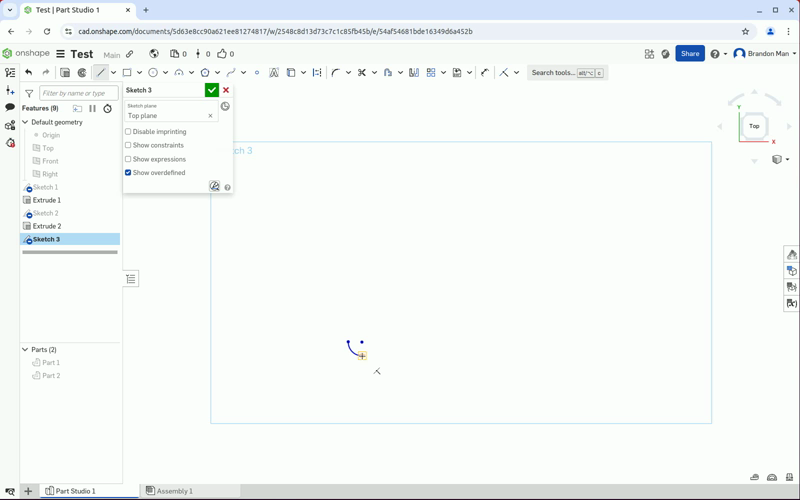
click(362, 355)
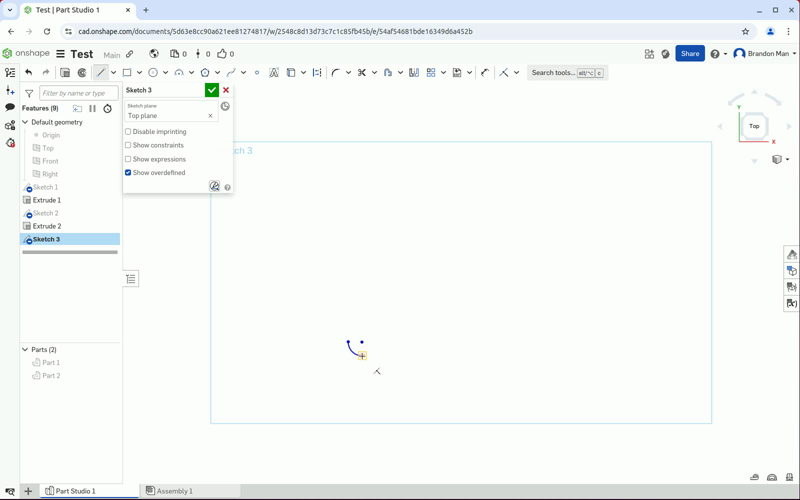
key_down(shift)
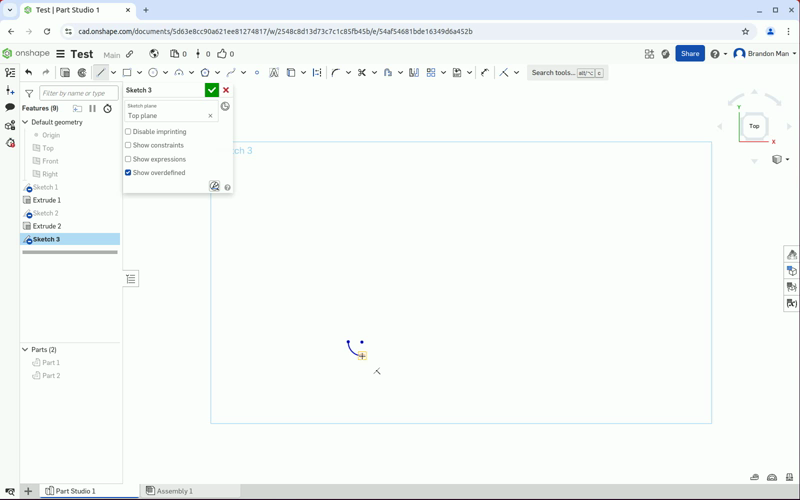
mouse_move(559, 355)
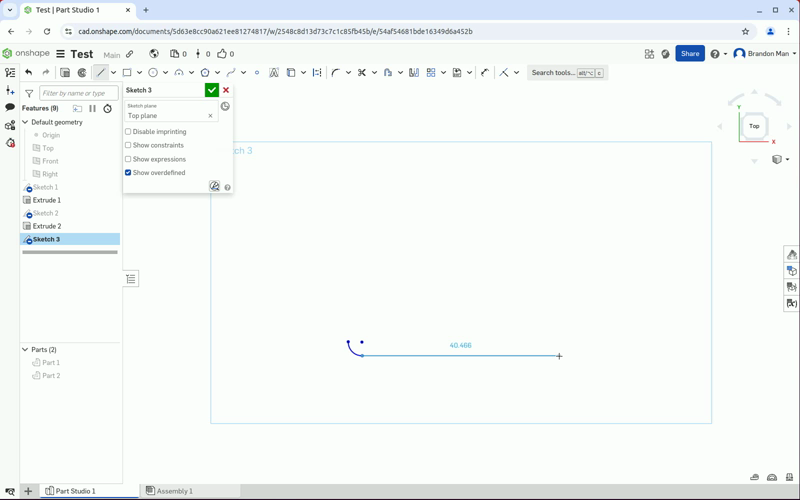
click(559, 355)
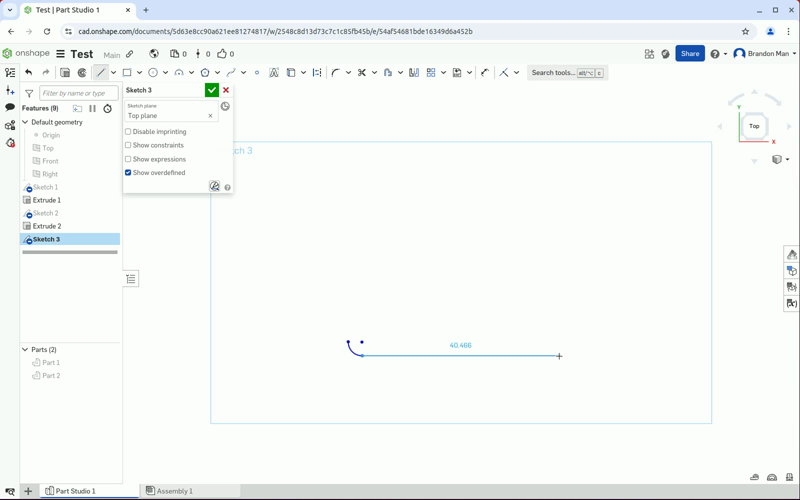
key_up(shift)
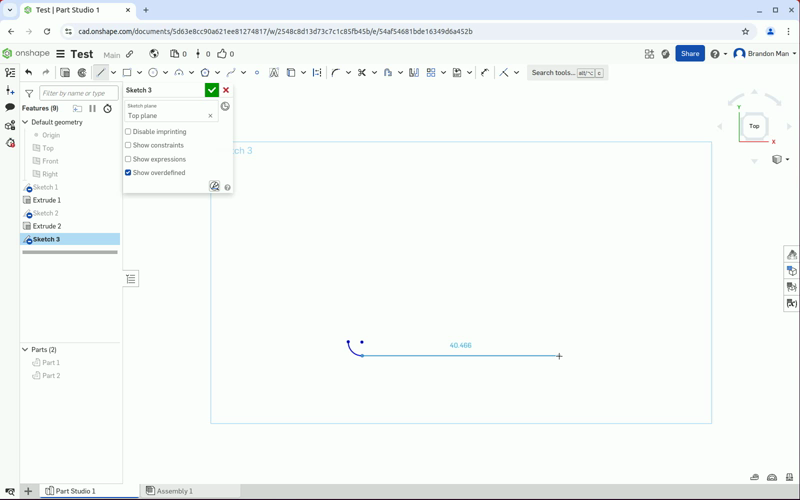
key(esc)
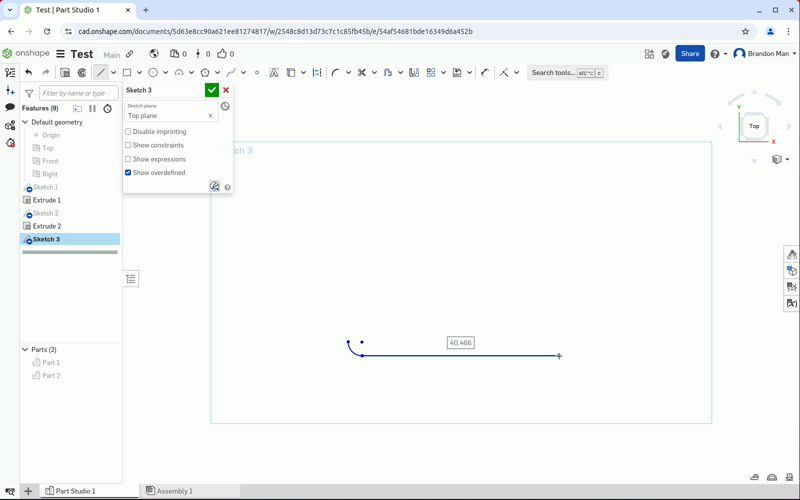
key(a)
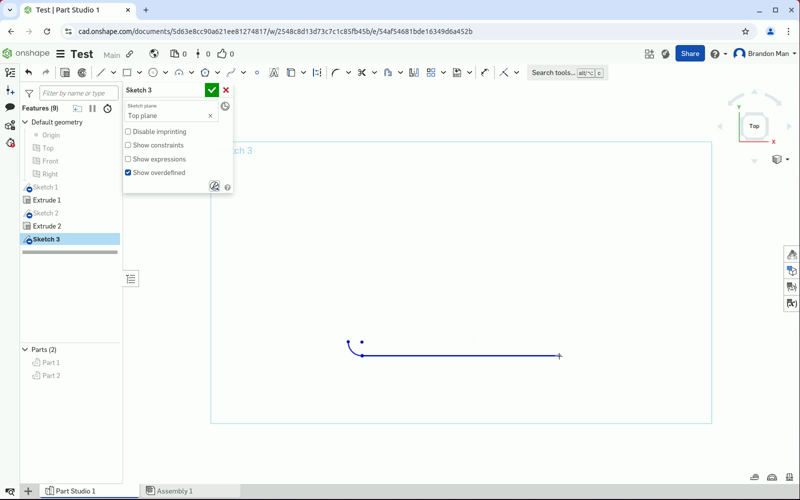
mouse_move(559, 355)
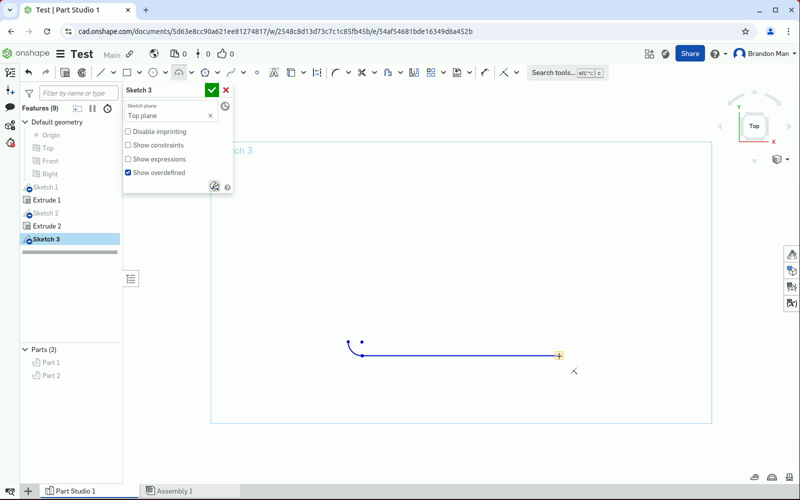
click(559, 355)
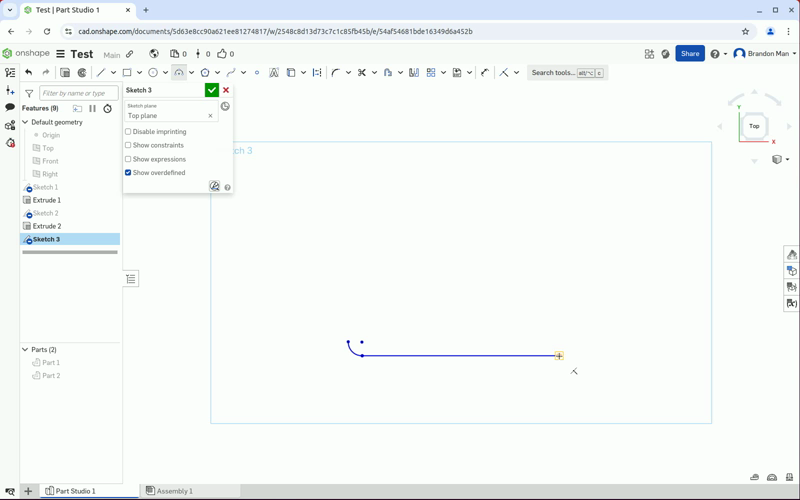
key_down(shift)
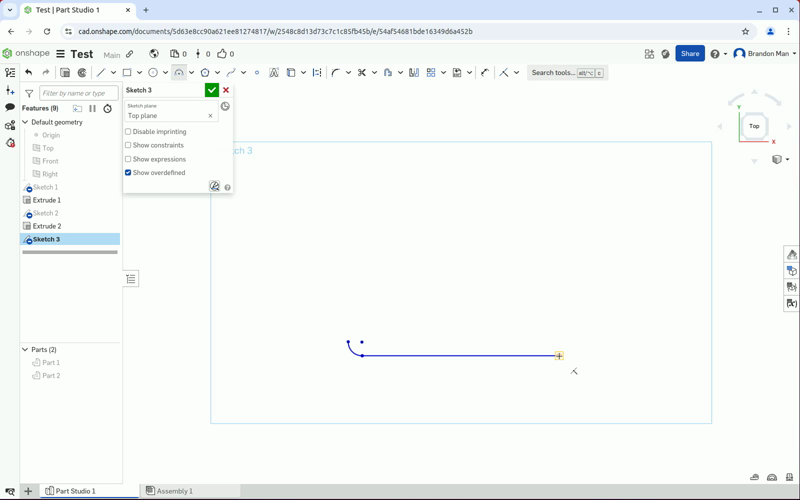
mouse_move(570, 346)
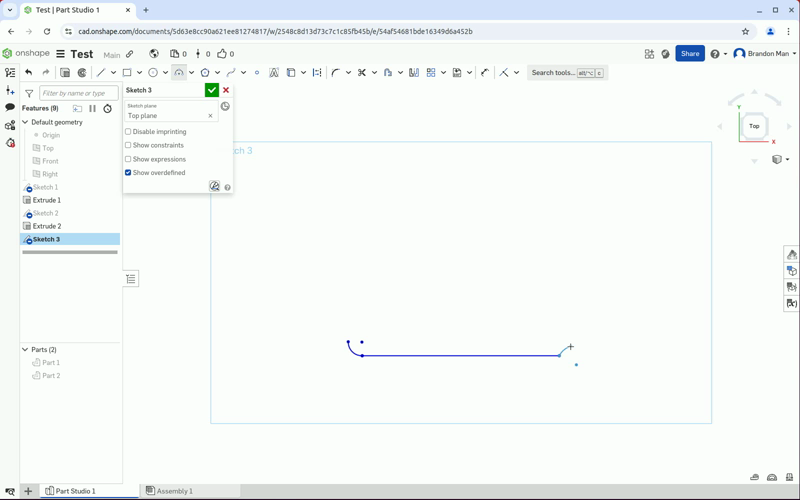
click(570, 346)
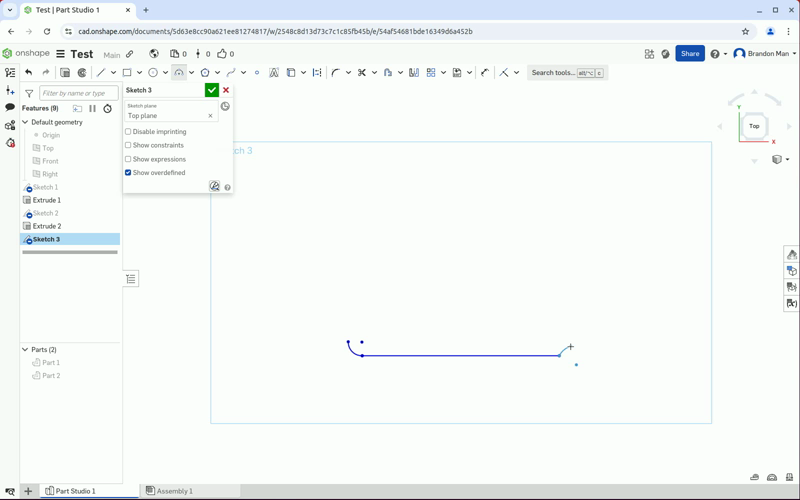
mouse_move(566, 352)
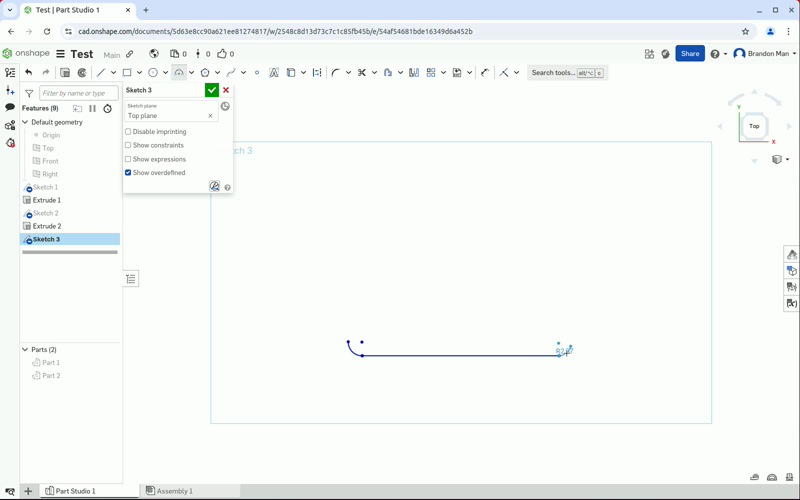
click(566, 352)
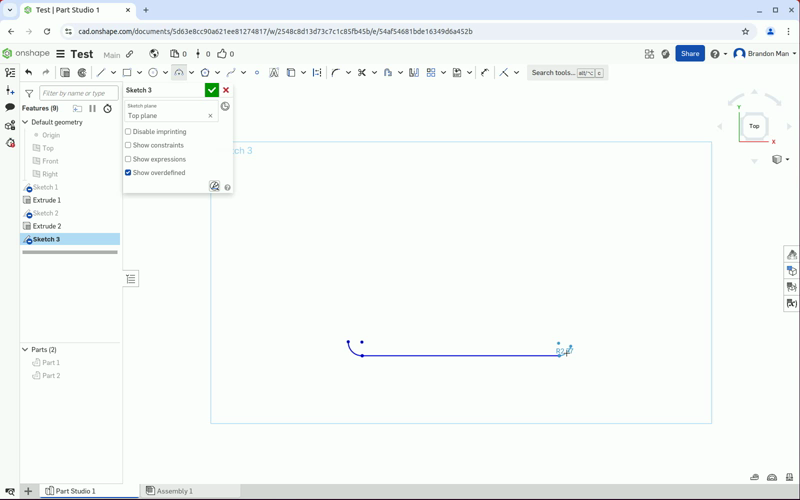
key_up(shift)
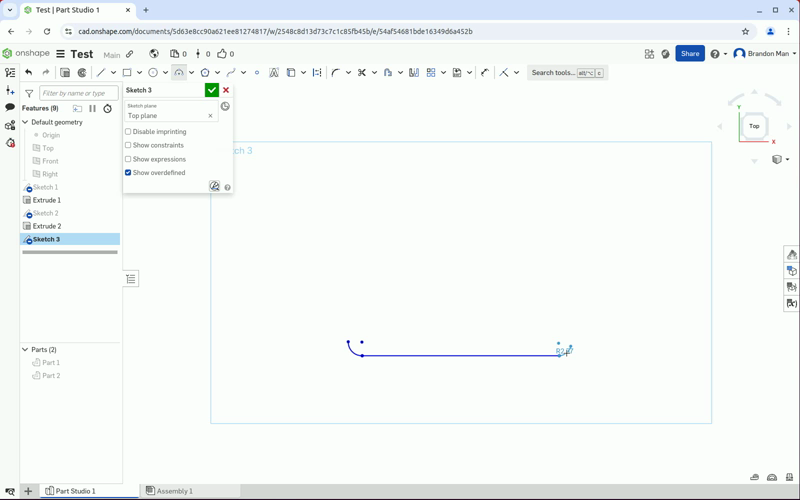
key(esc)
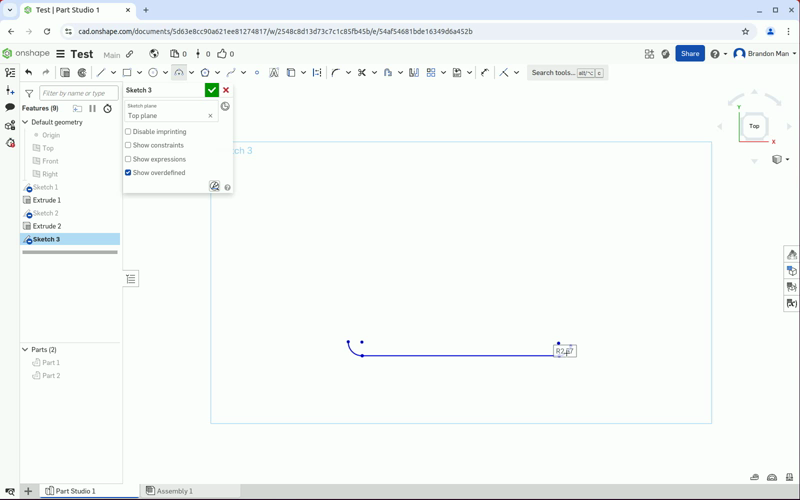
key(l)
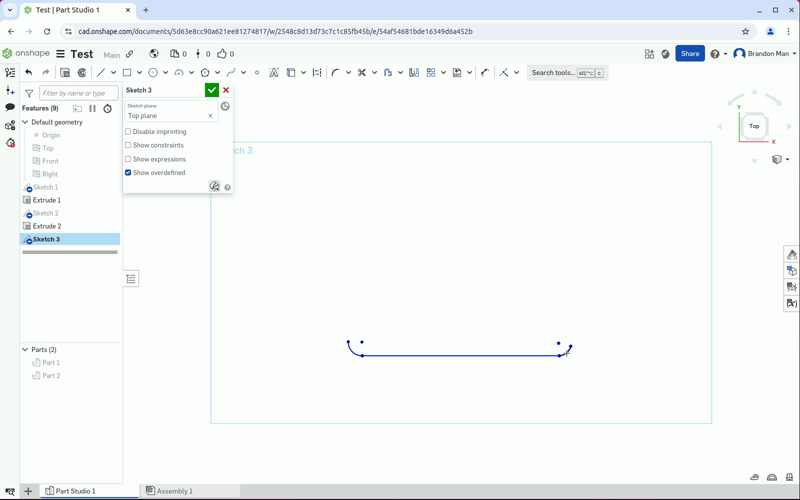
mouse_move(570, 346)
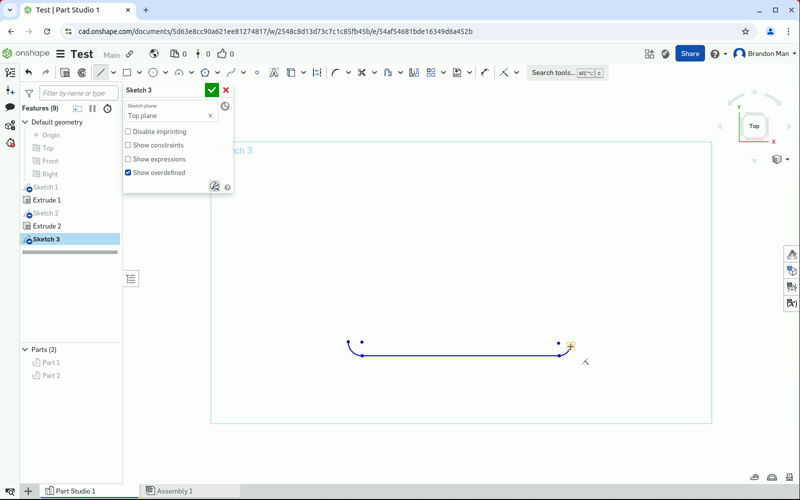
click(570, 346)
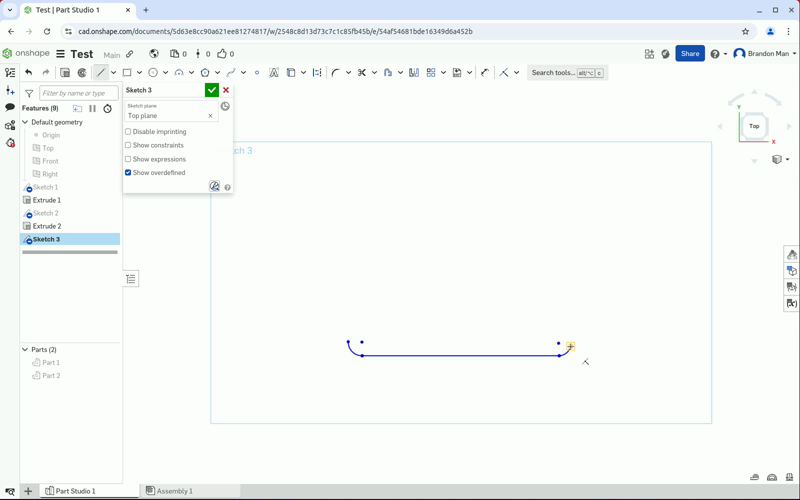
key_down(shift)
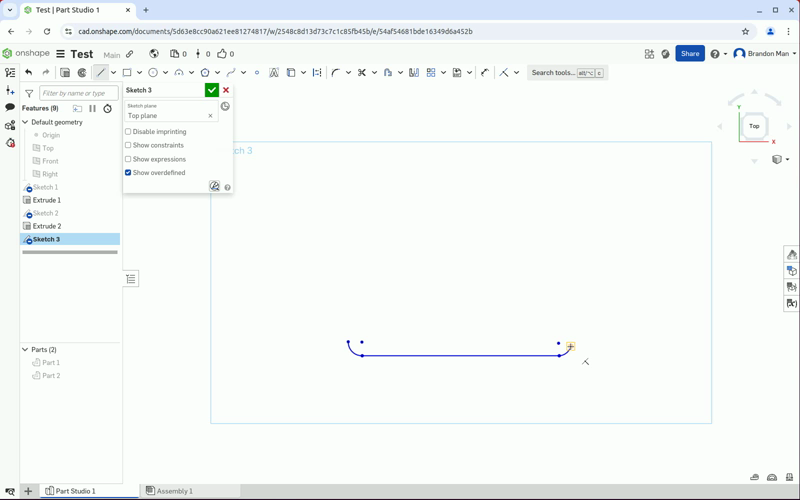
mouse_move(362, 346)
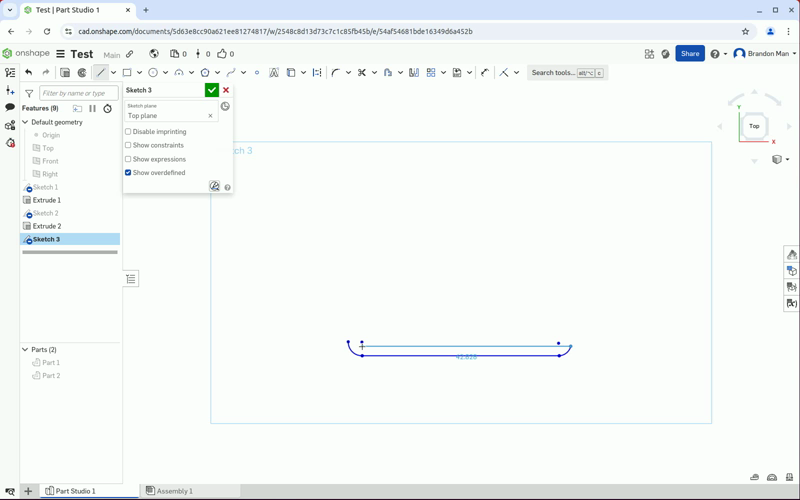
scroll(6)
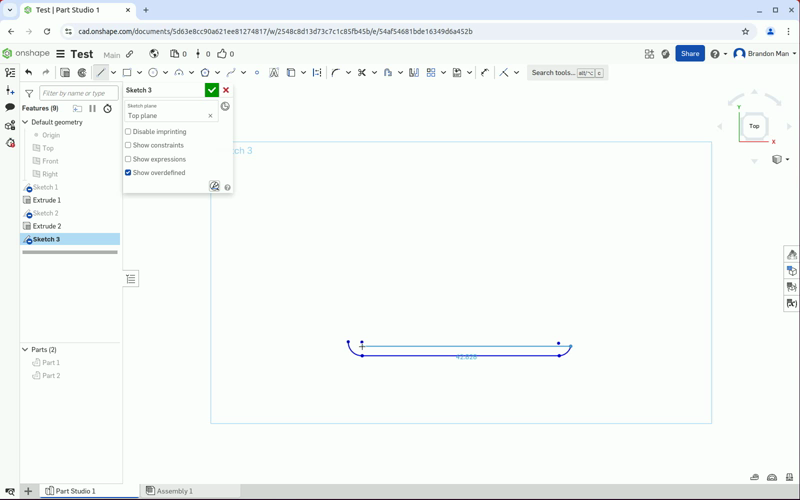
scroll(6)
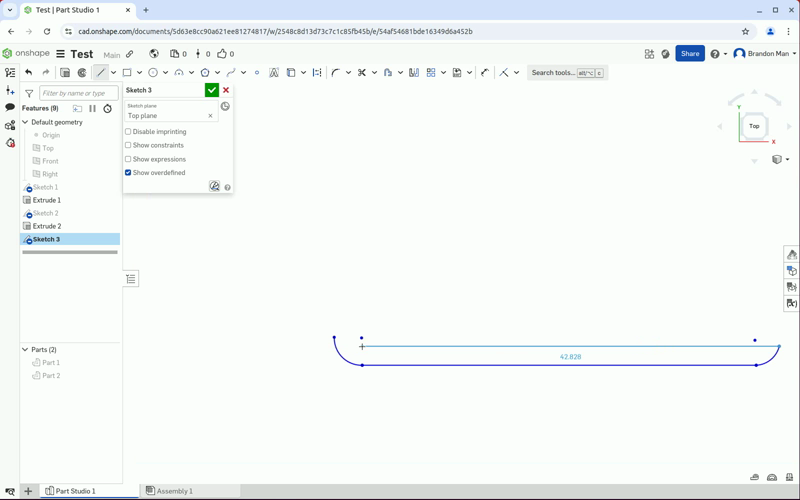
scroll(6)
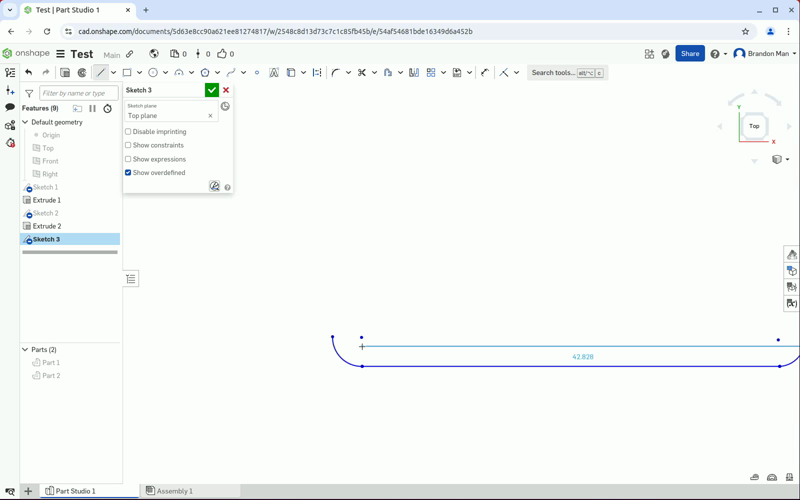
scroll(6)
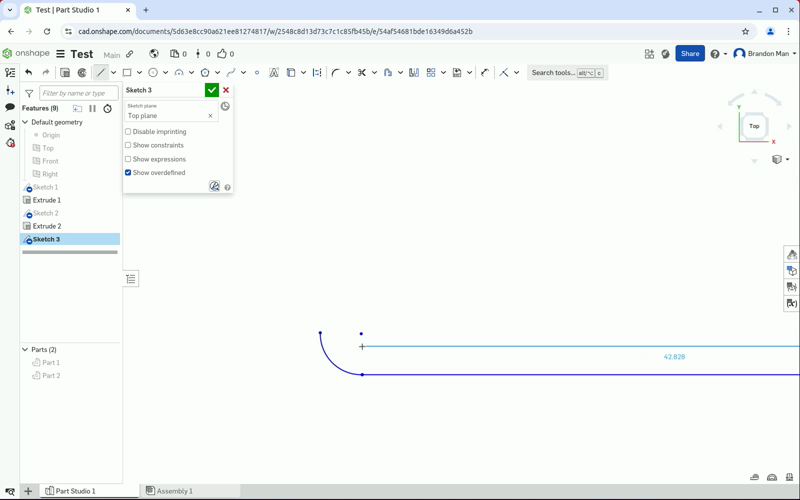
scroll(6)
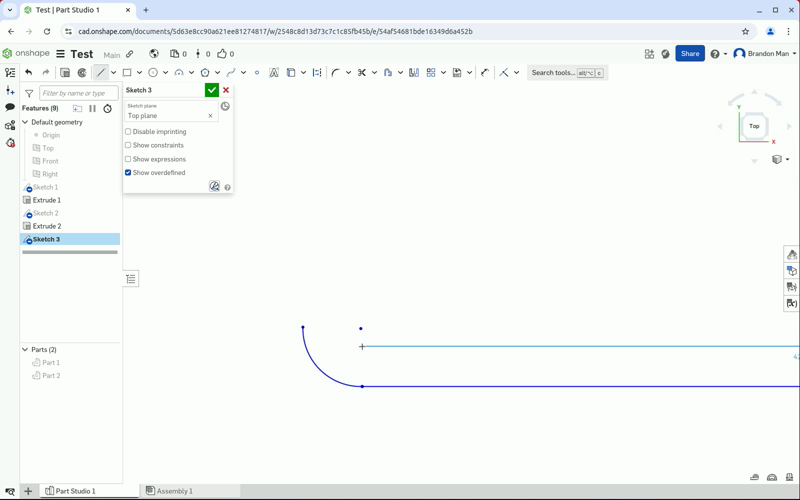
scroll(6)
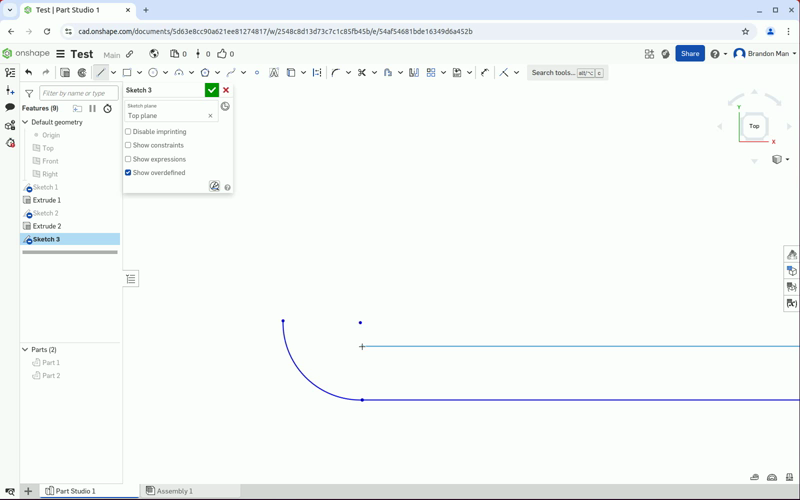
scroll(6)
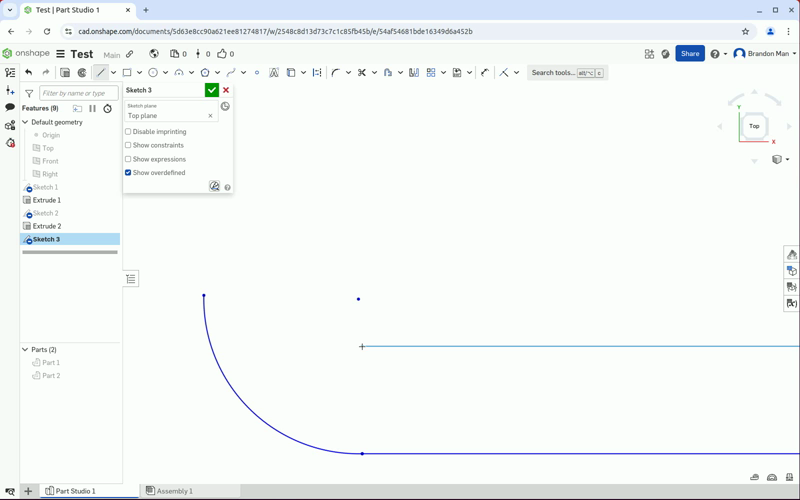
click(362, 346)
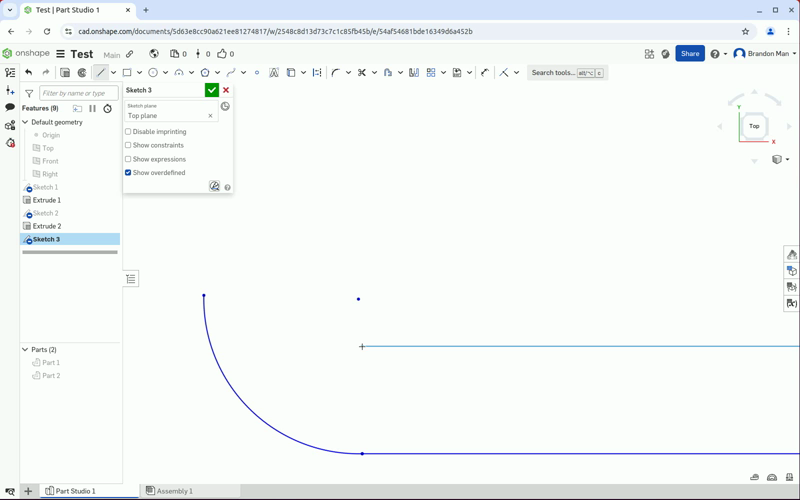
scroll(-6)
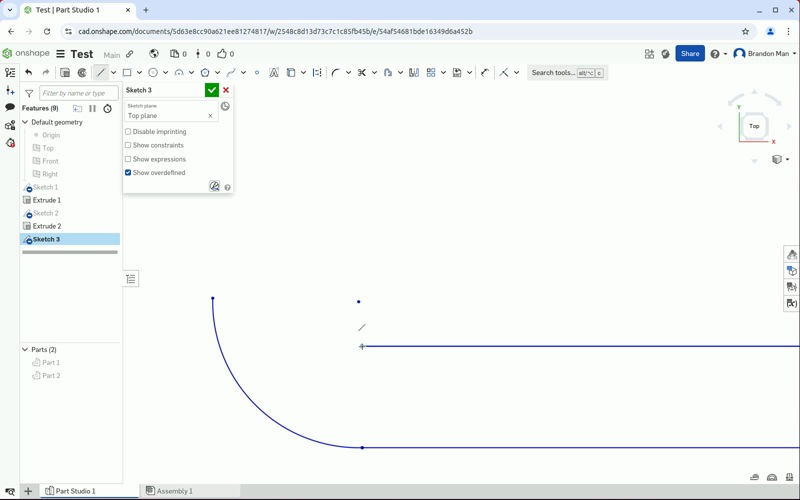
scroll(-6)
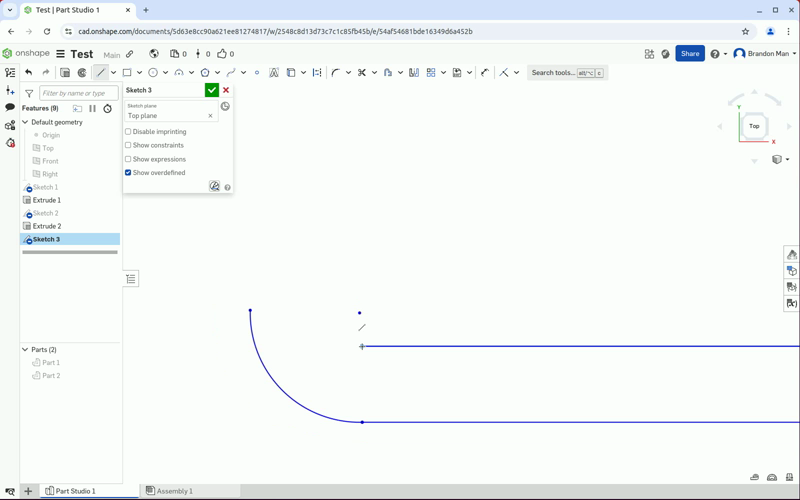
scroll(-6)
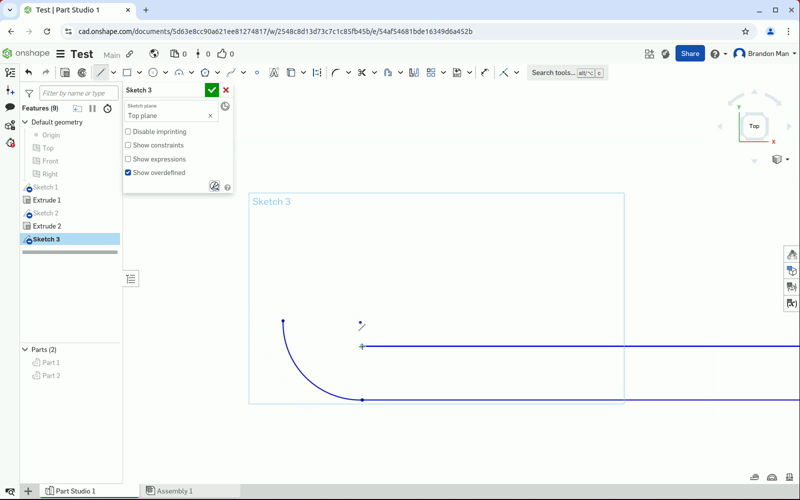
scroll(-6)
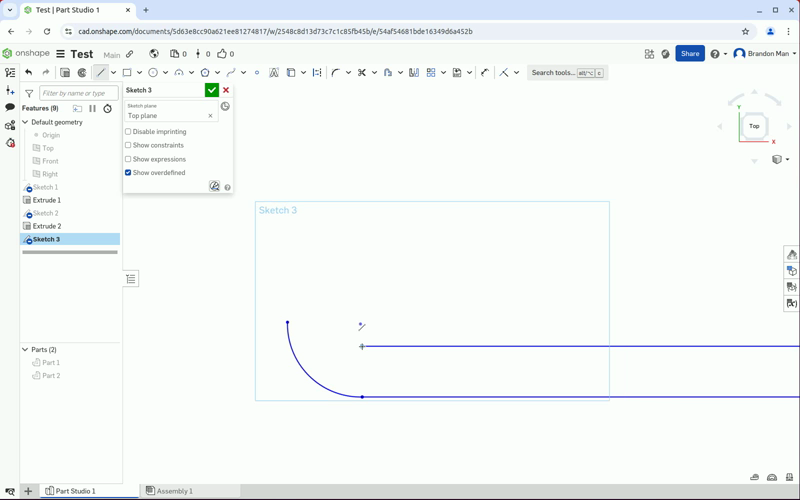
scroll(-6)
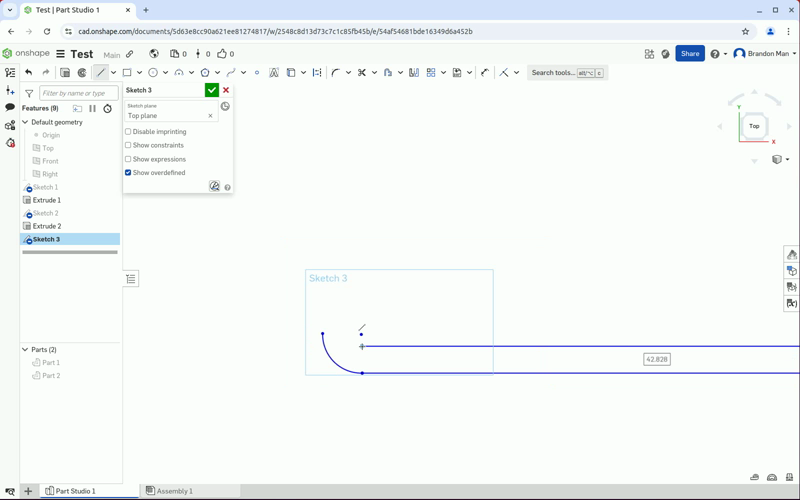
scroll(-6)
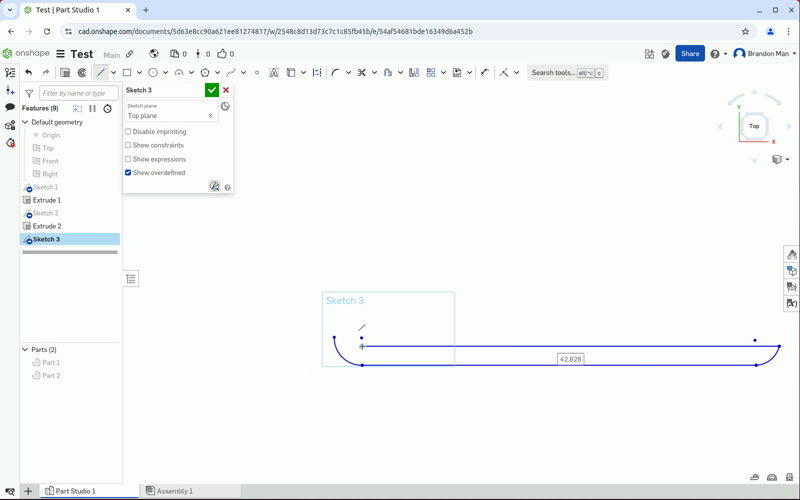
scroll(-6)
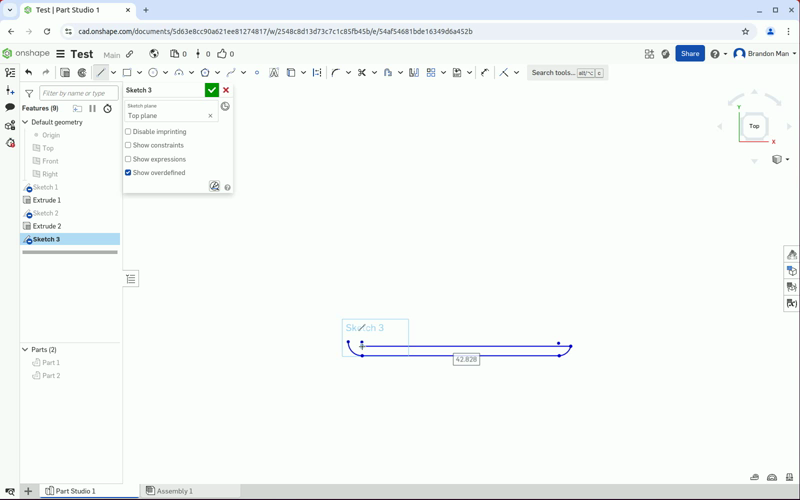
key_up(shift)
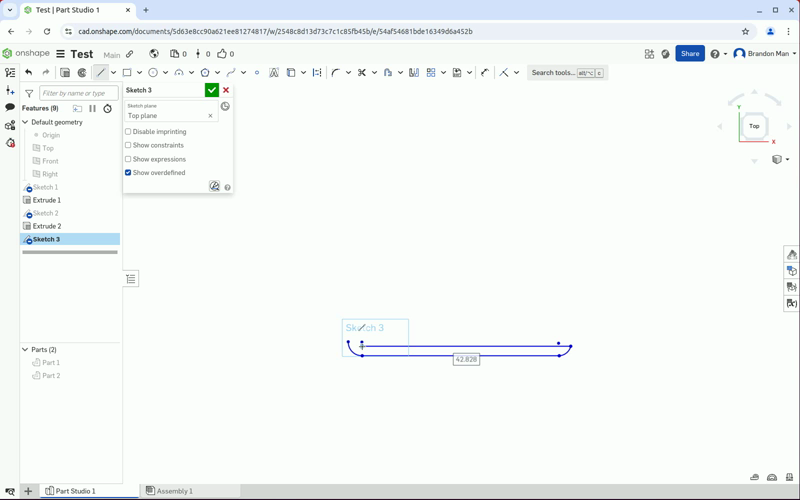
key(esc)
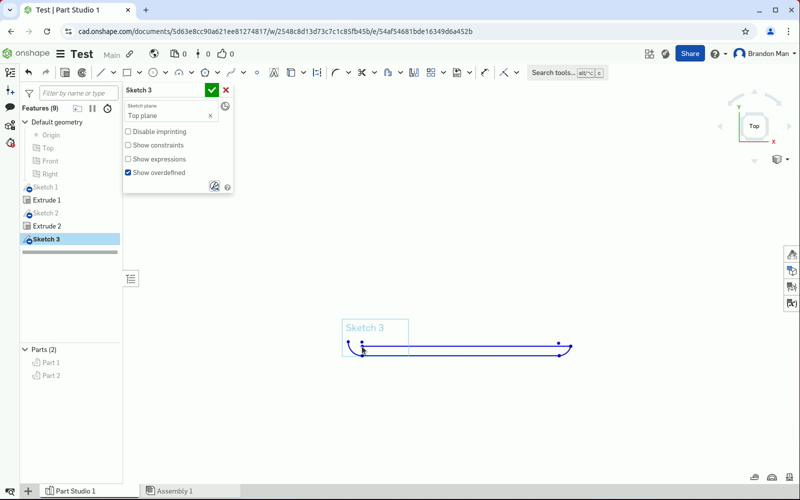
key(a)
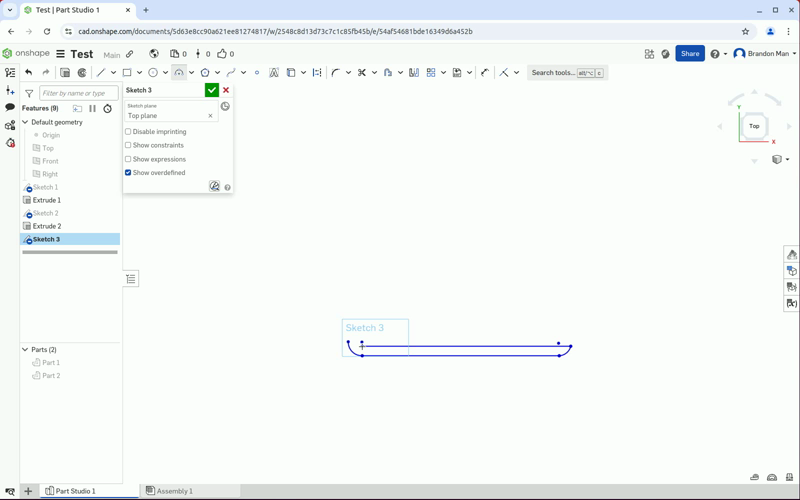
mouse_move(362, 346)
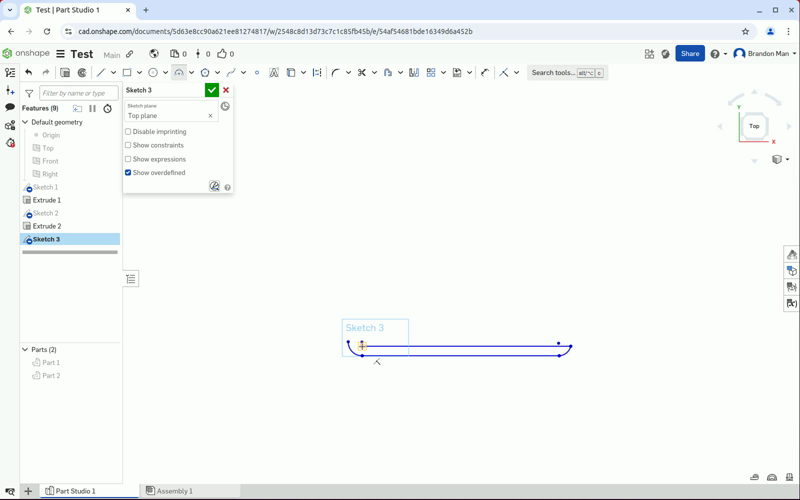
scroll(6)
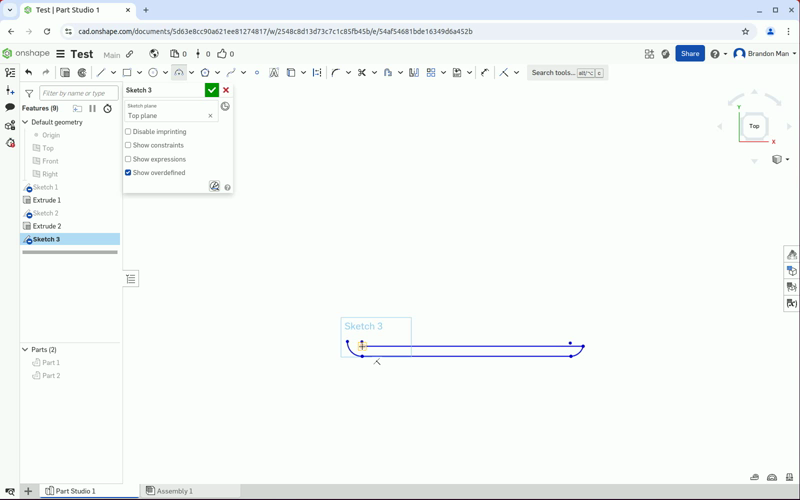
scroll(6)
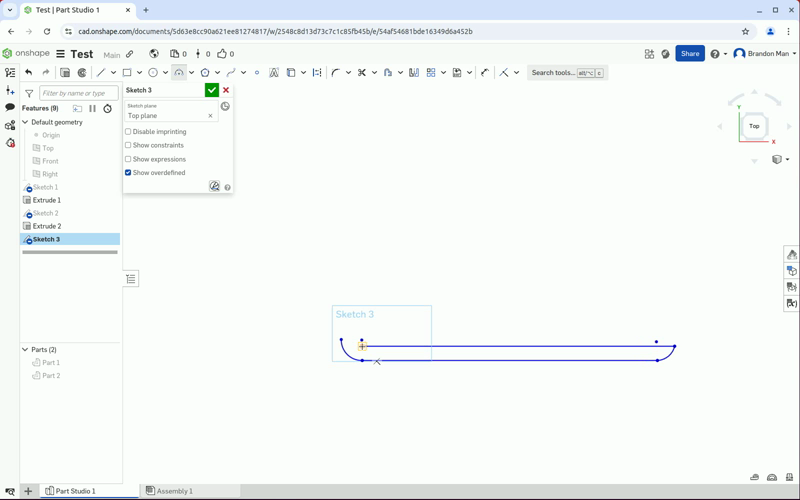
scroll(6)
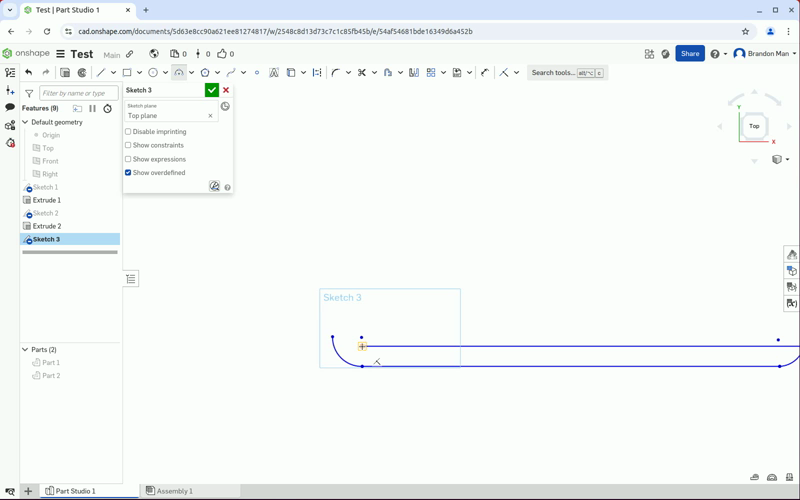
scroll(6)
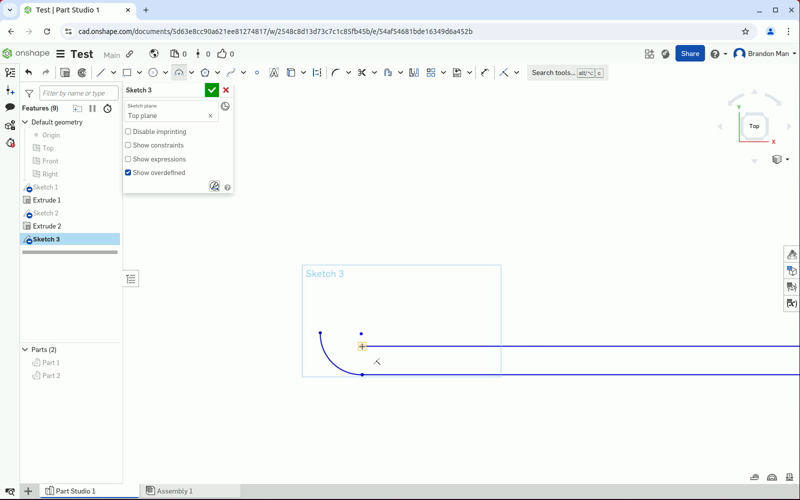
scroll(6)
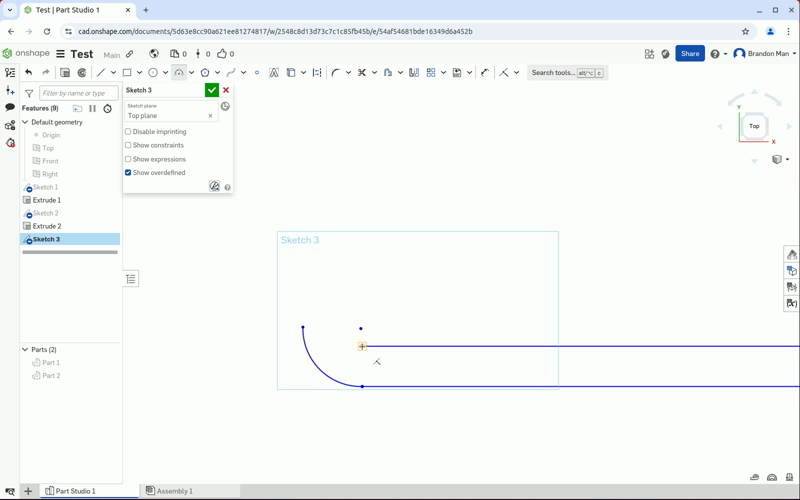
scroll(6)
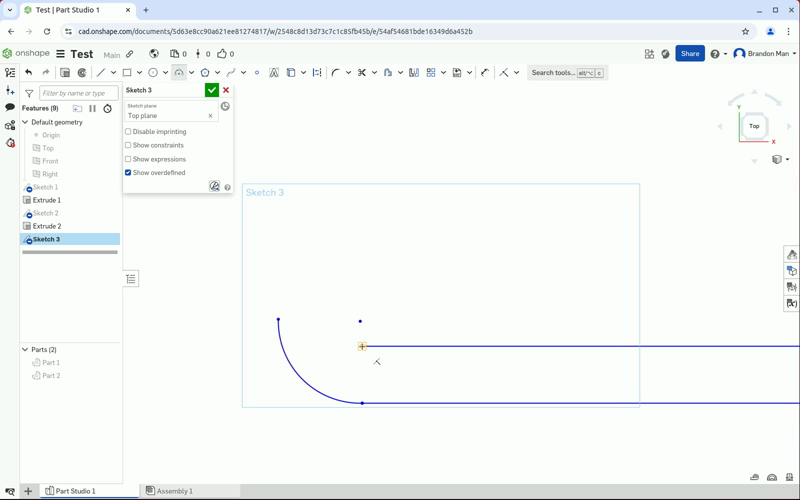
scroll(6)
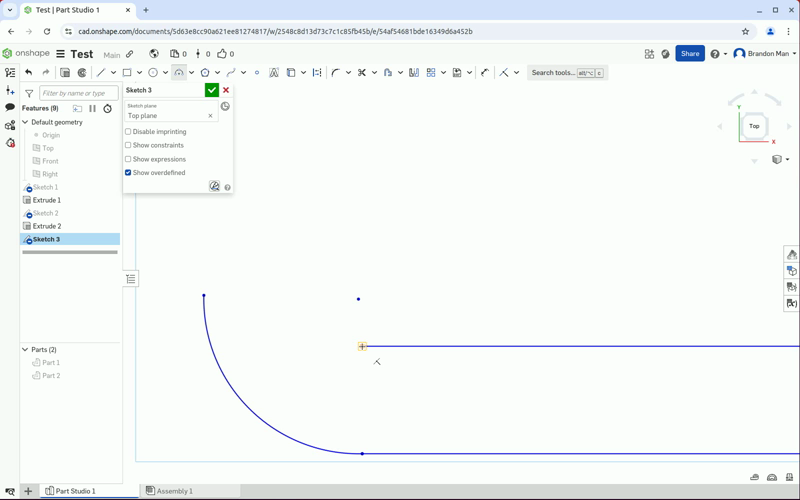
click(362, 346)
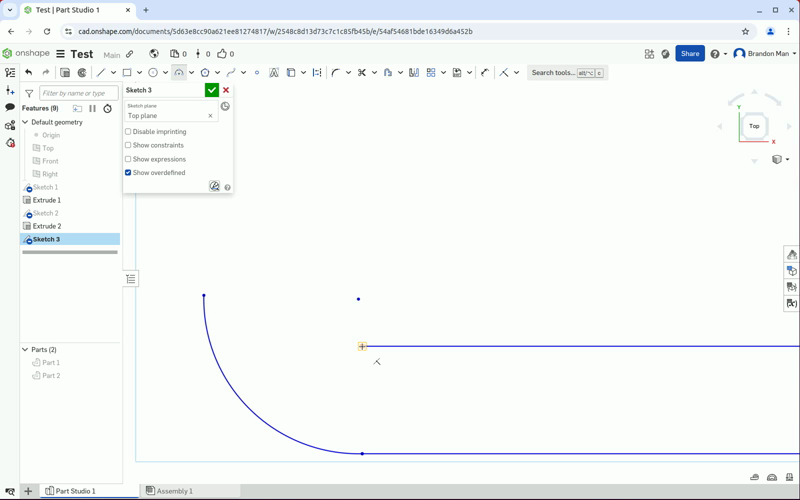
scroll(-6)
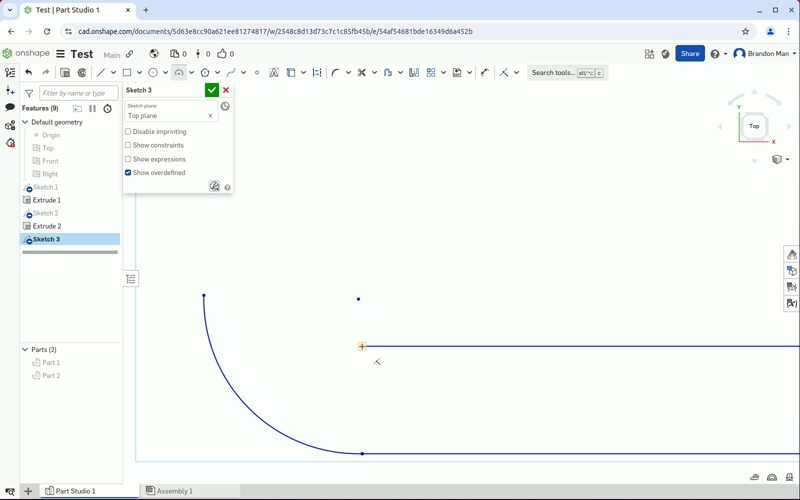
scroll(-6)
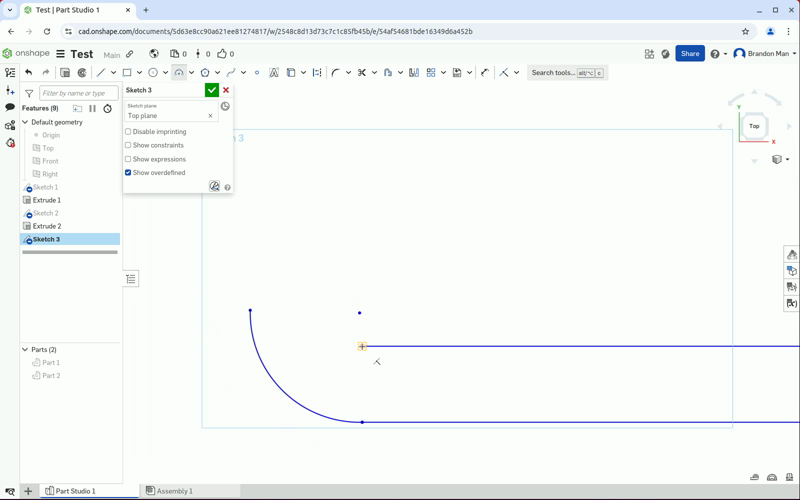
scroll(-6)
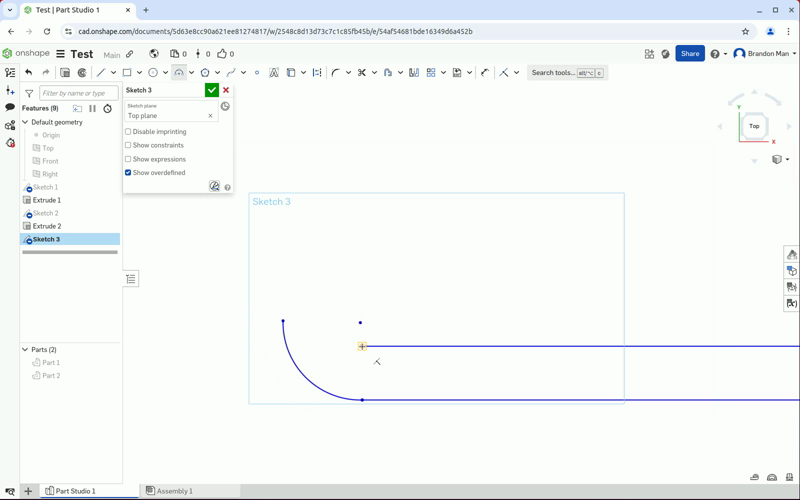
scroll(-6)
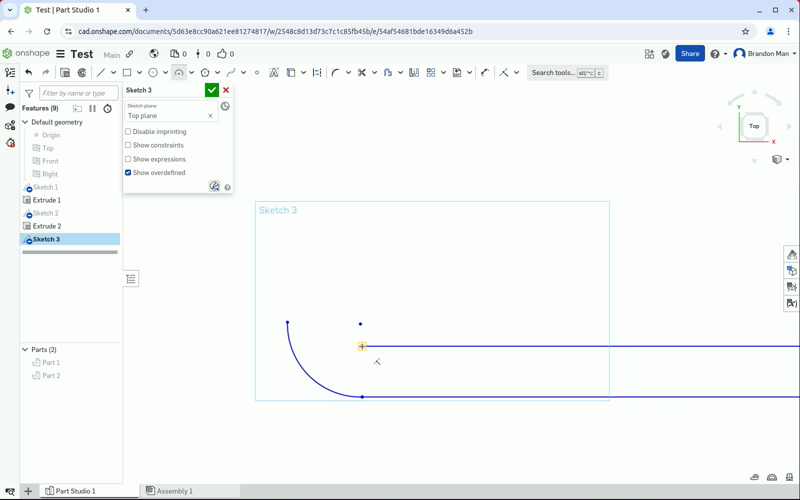
scroll(-6)
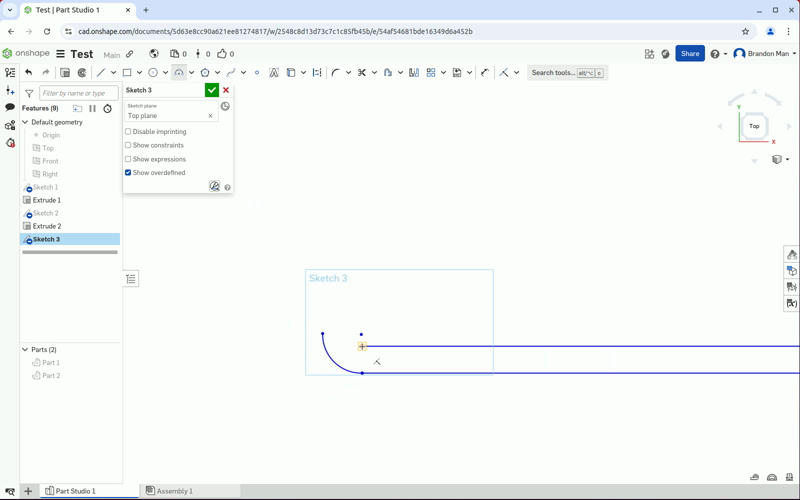
scroll(-6)
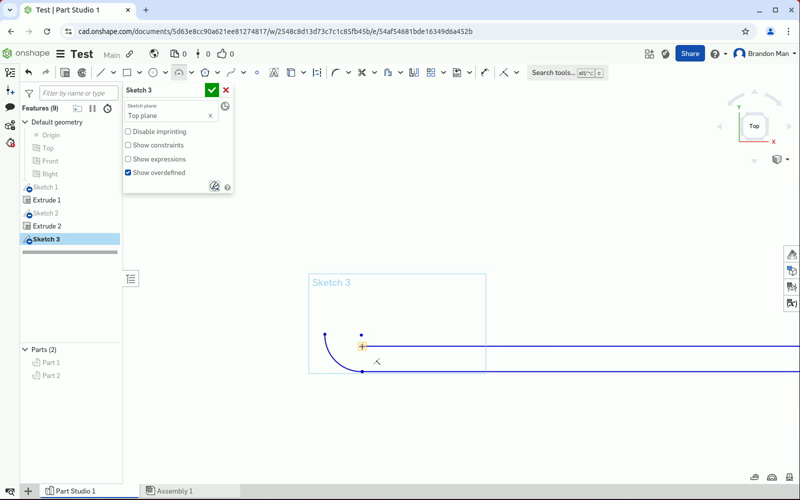
scroll(-6)
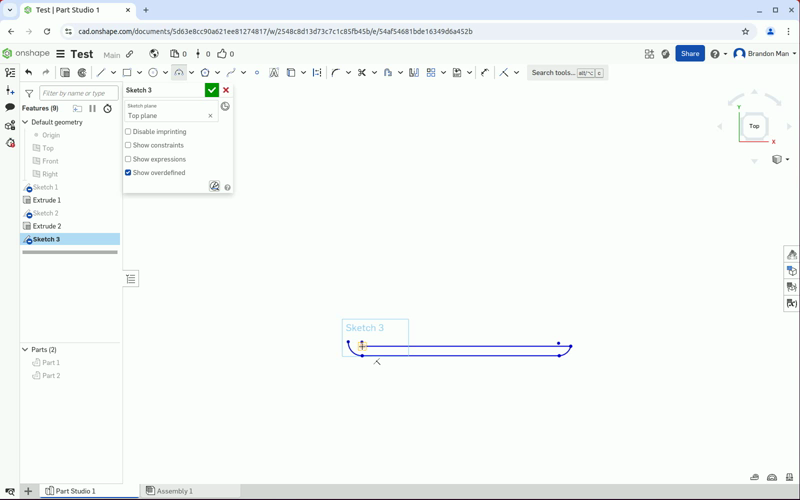
key_down(shift)
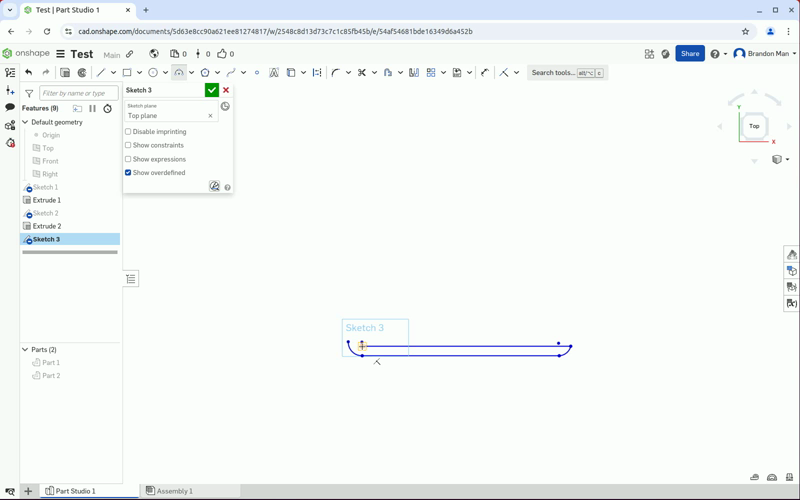
mouse_move(357, 341)
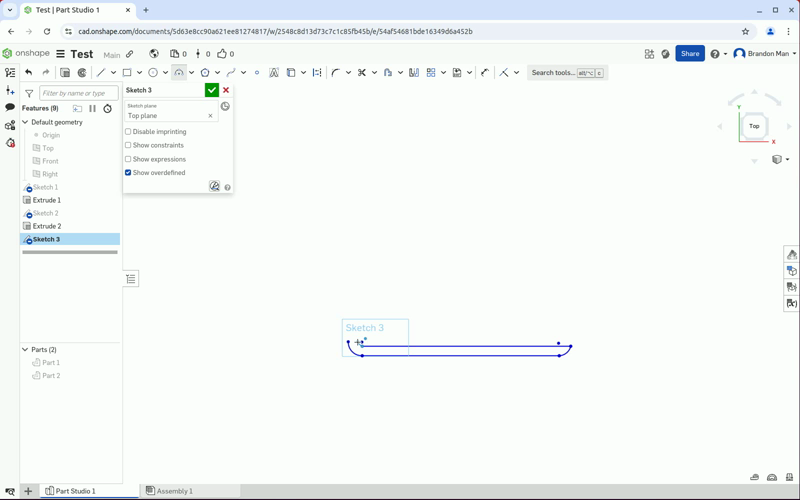
scroll(6)
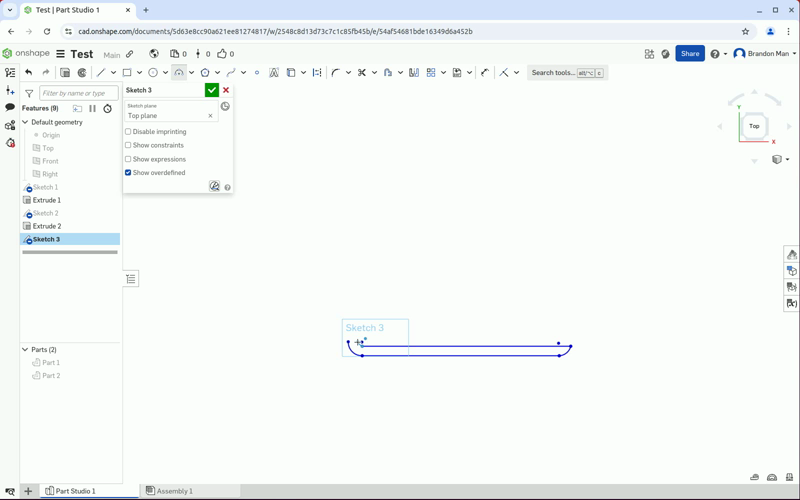
scroll(6)
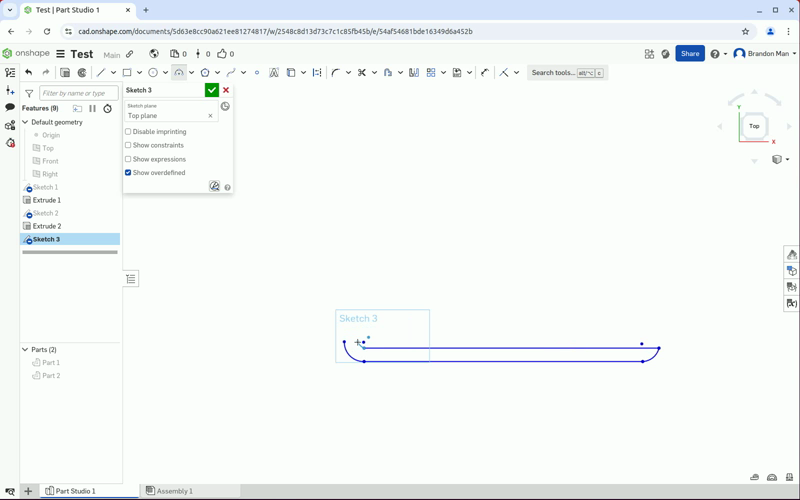
scroll(6)
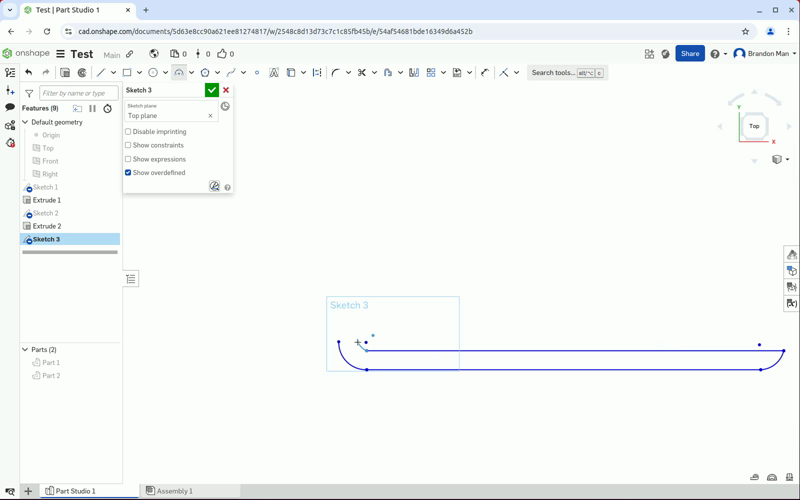
scroll(6)
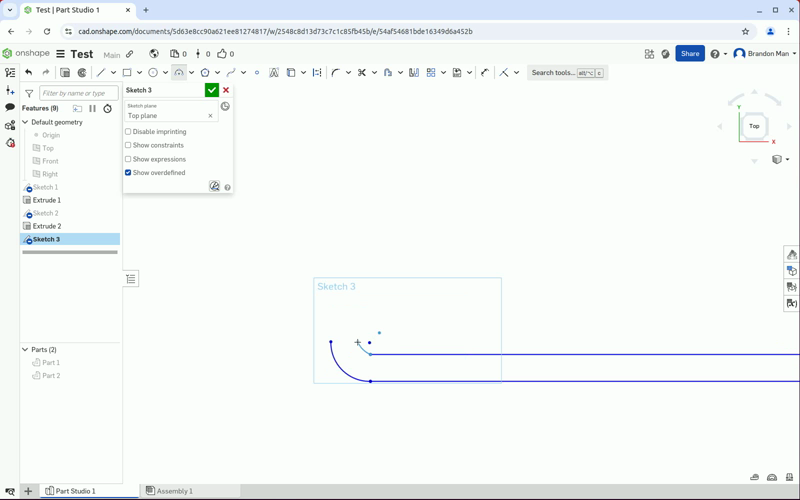
scroll(6)
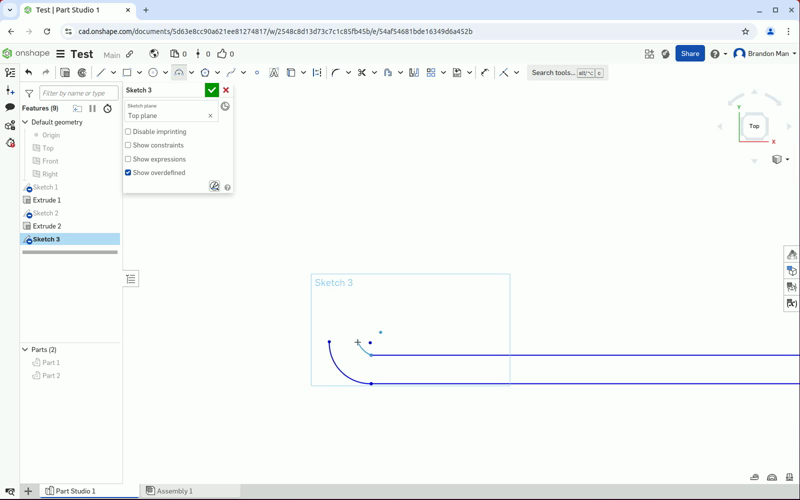
scroll(6)
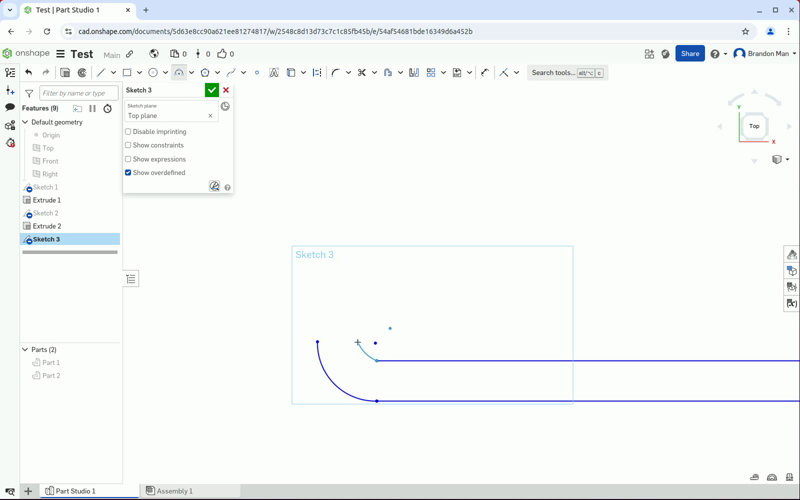
scroll(6)
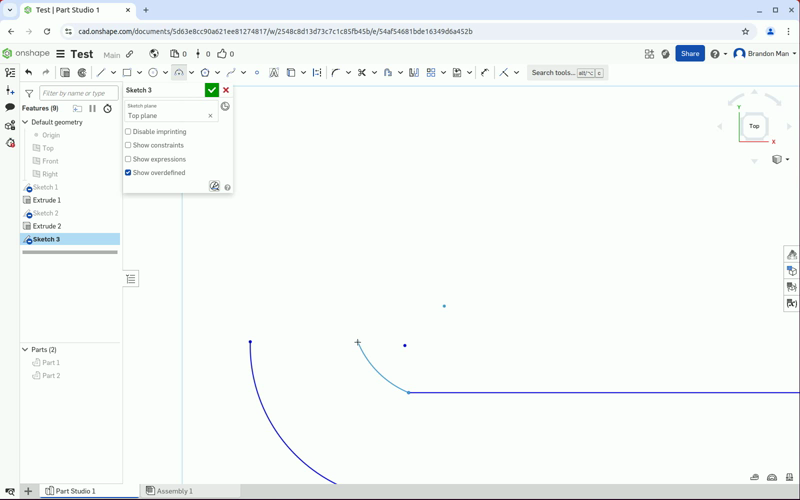
click(357, 341)
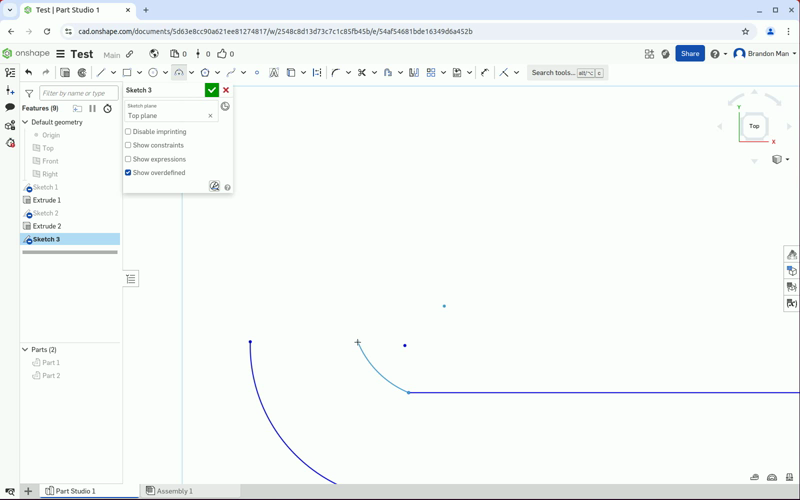
scroll(-6)
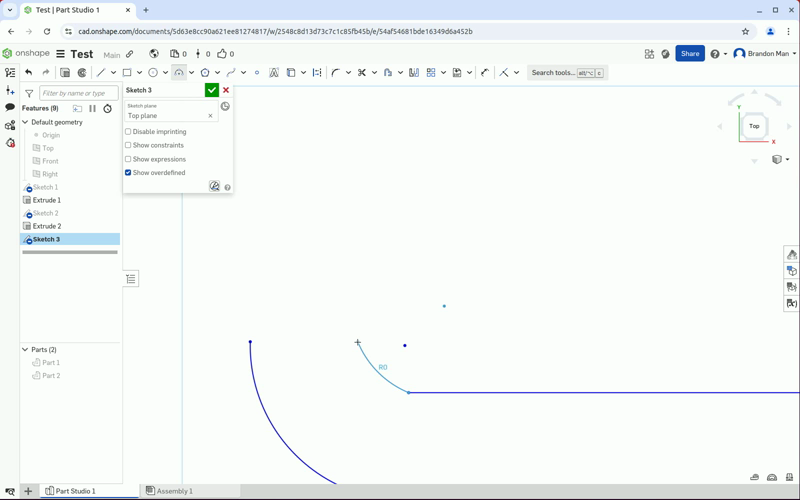
scroll(-6)
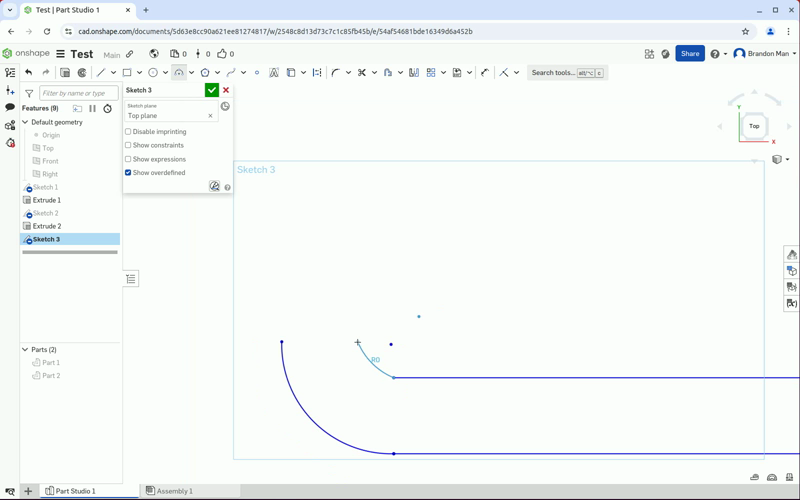
scroll(-6)
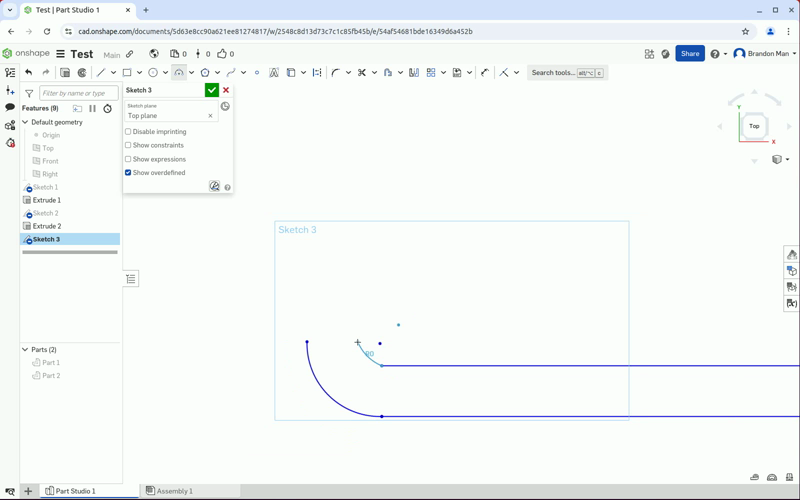
scroll(-6)
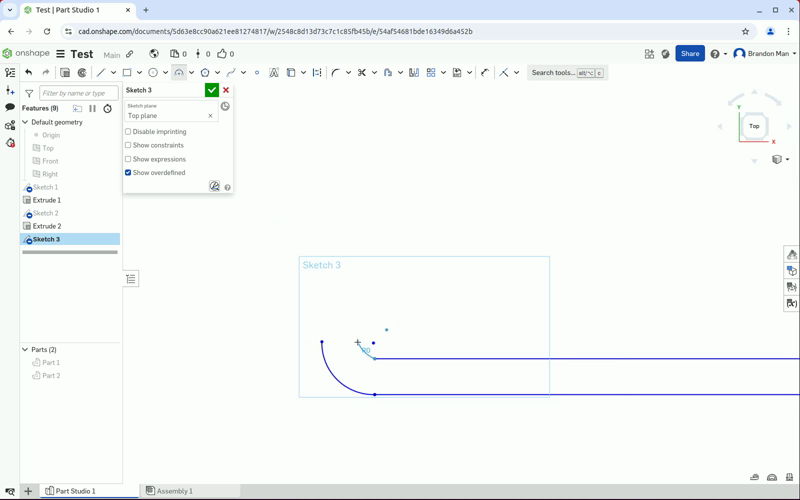
scroll(-6)
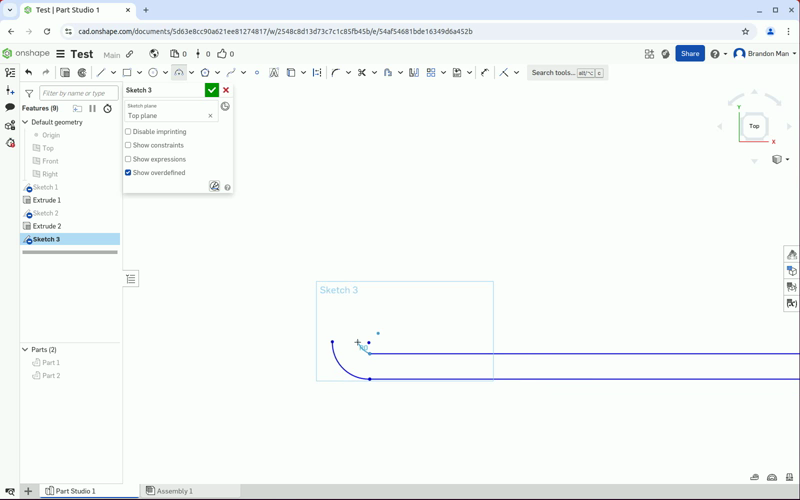
scroll(-6)
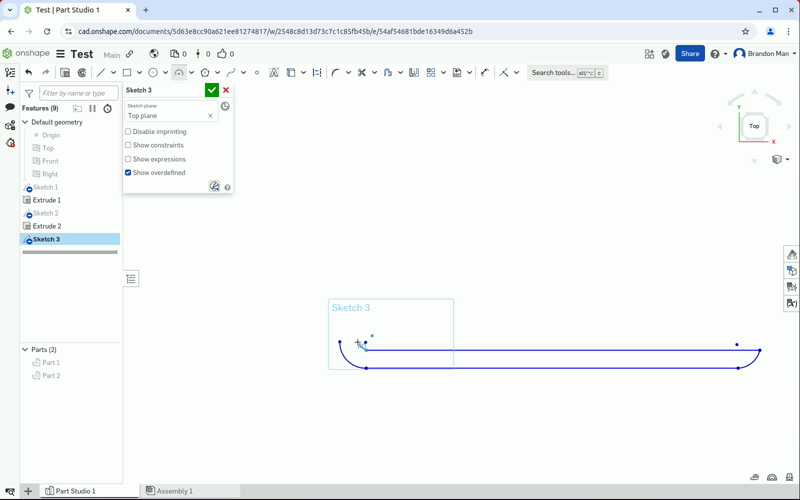
scroll(-6)
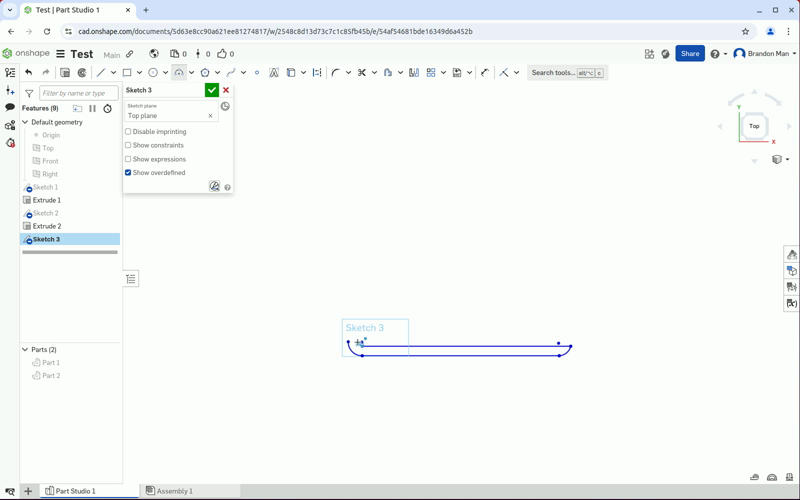
mouse_move(359, 345)
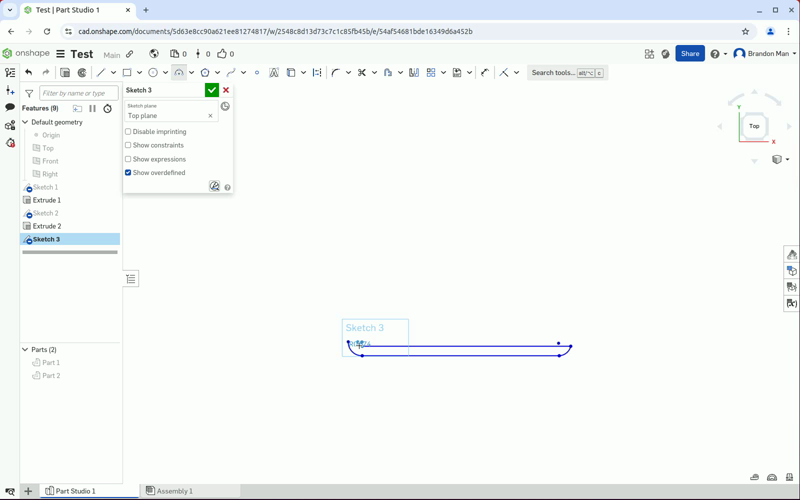
scroll(6)
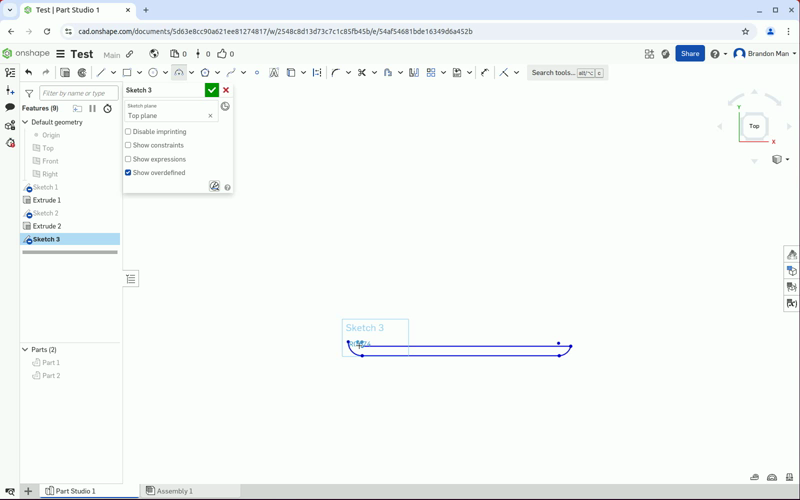
scroll(6)
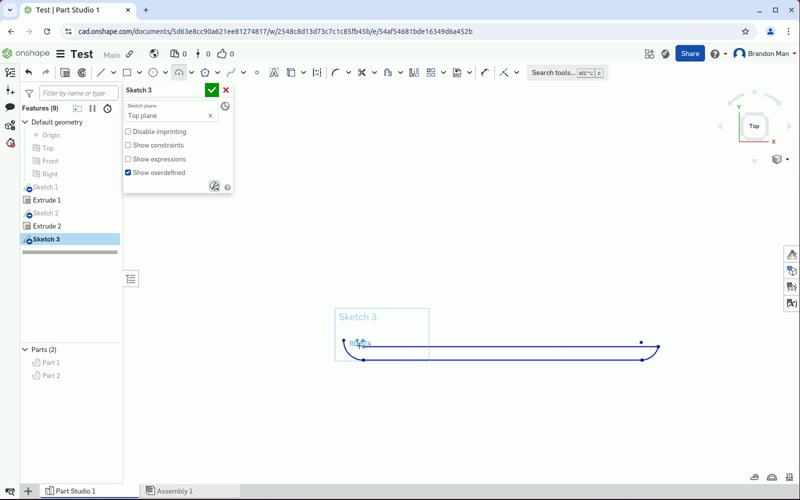
scroll(6)
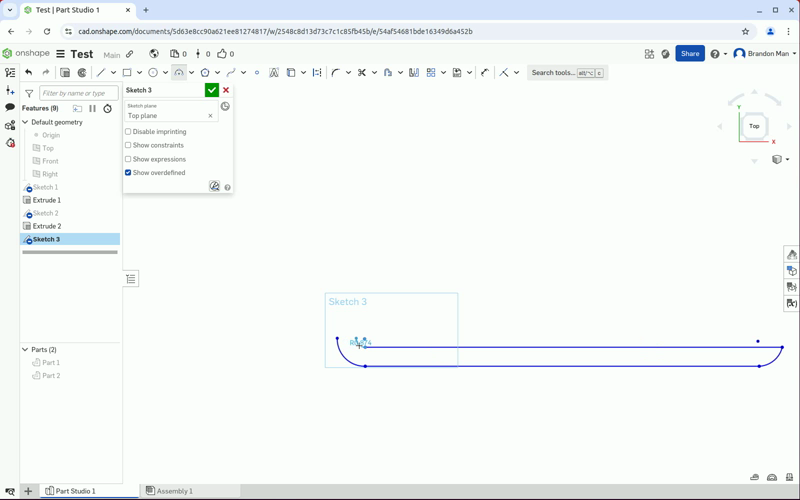
scroll(6)
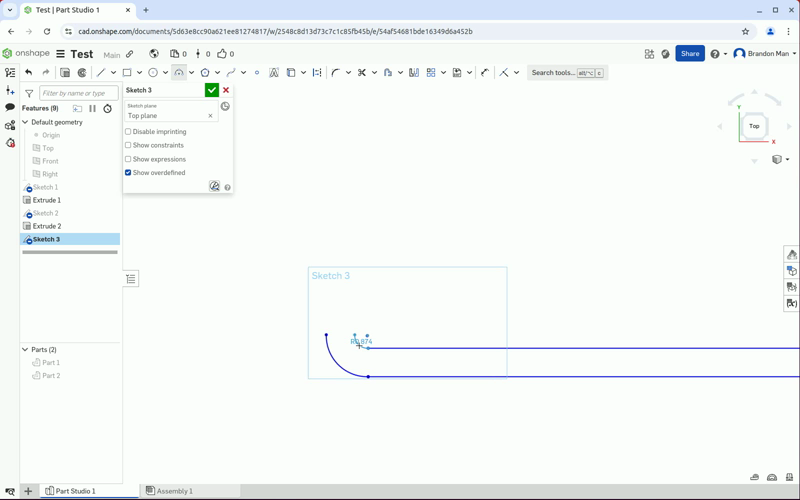
scroll(6)
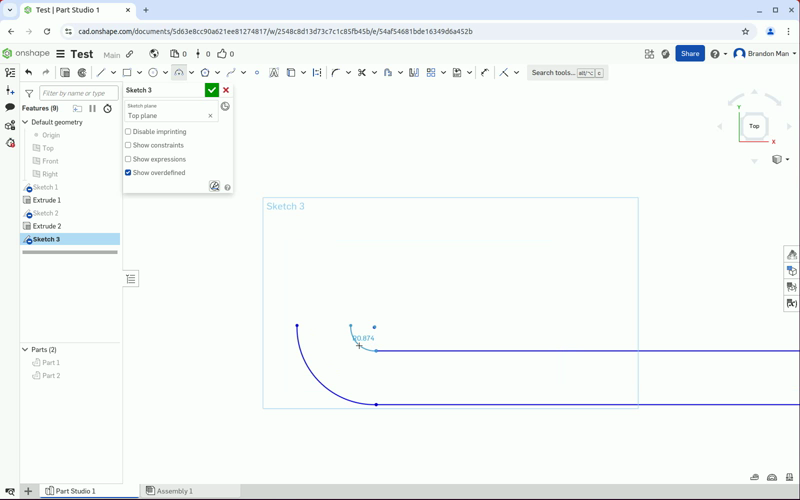
scroll(6)
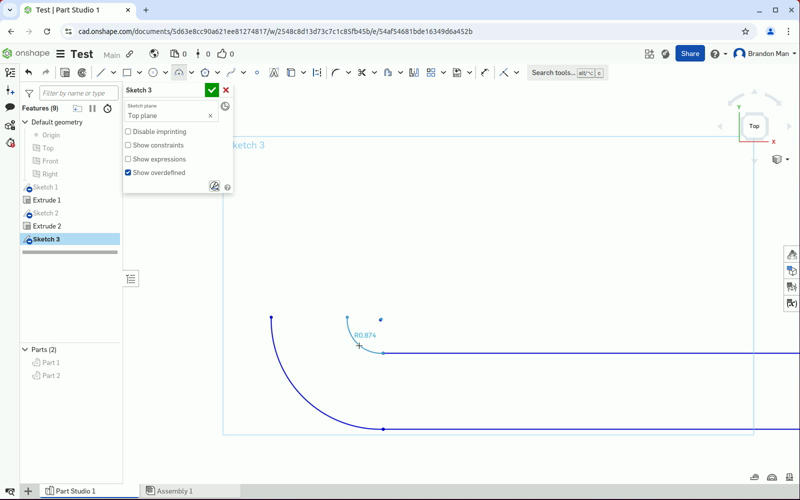
scroll(6)
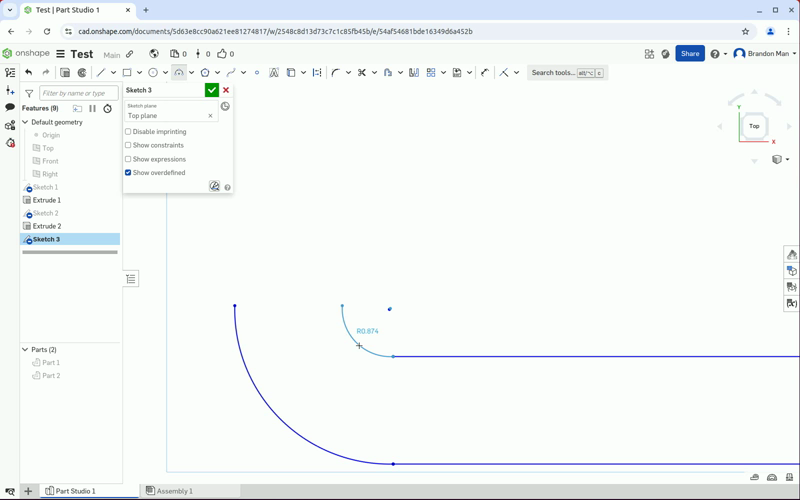
click(359, 345)
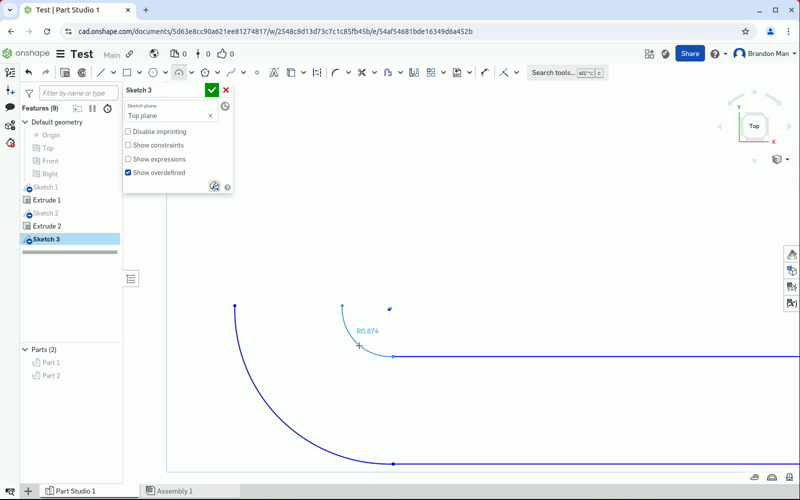
scroll(-6)
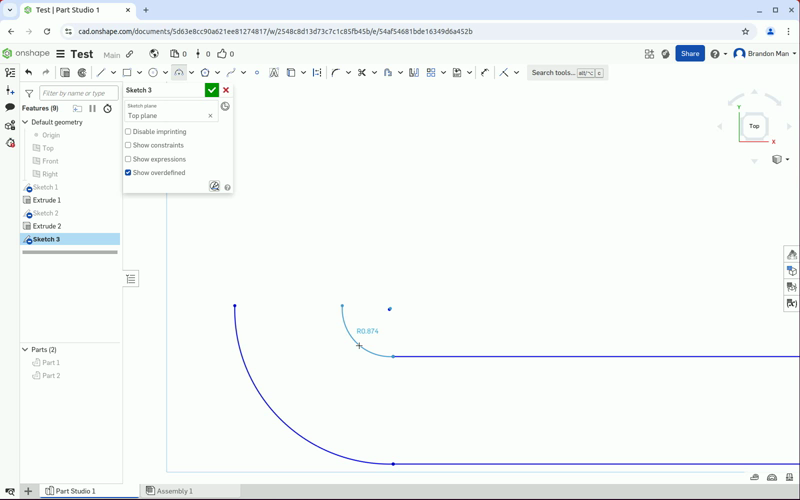
scroll(-6)
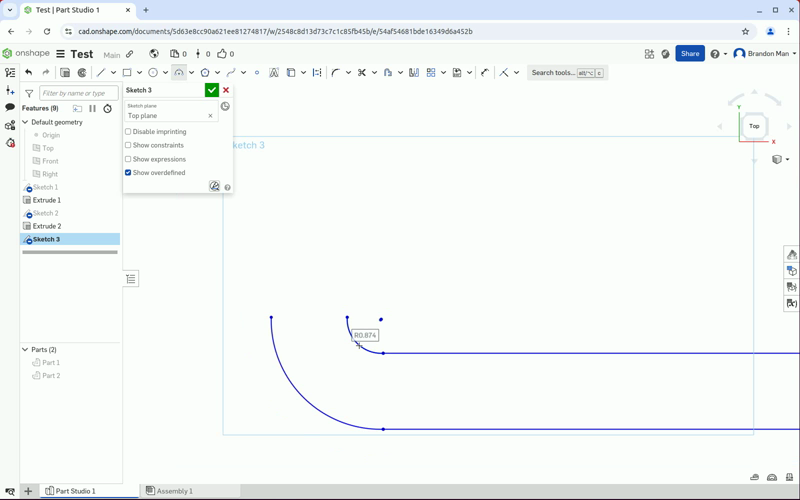
scroll(-6)
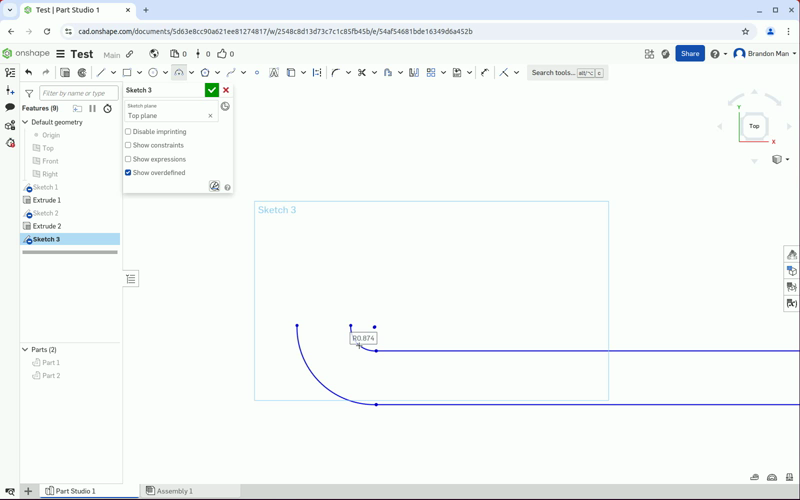
scroll(-6)
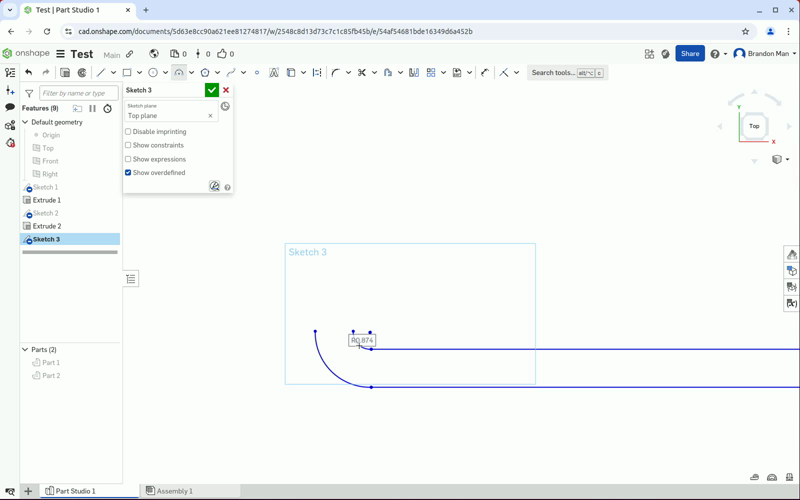
scroll(-6)
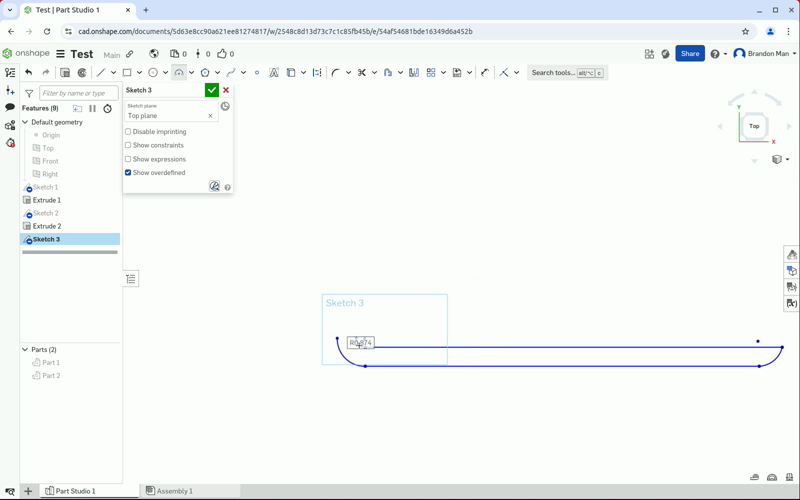
scroll(-6)
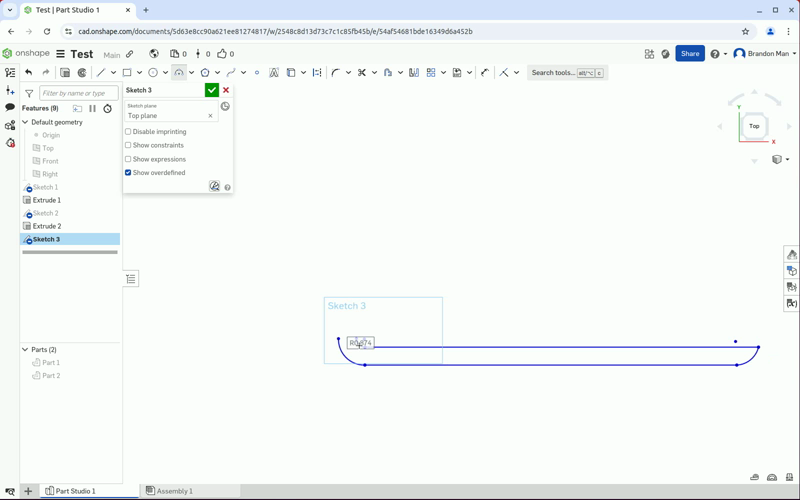
scroll(-6)
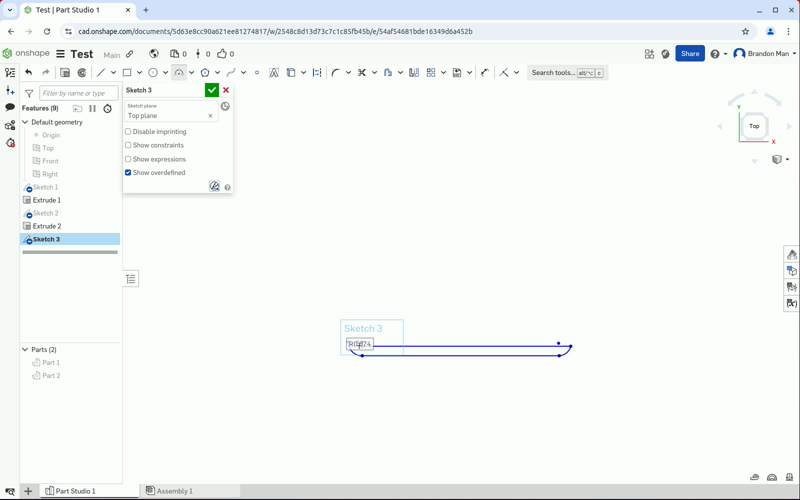
key_up(shift)
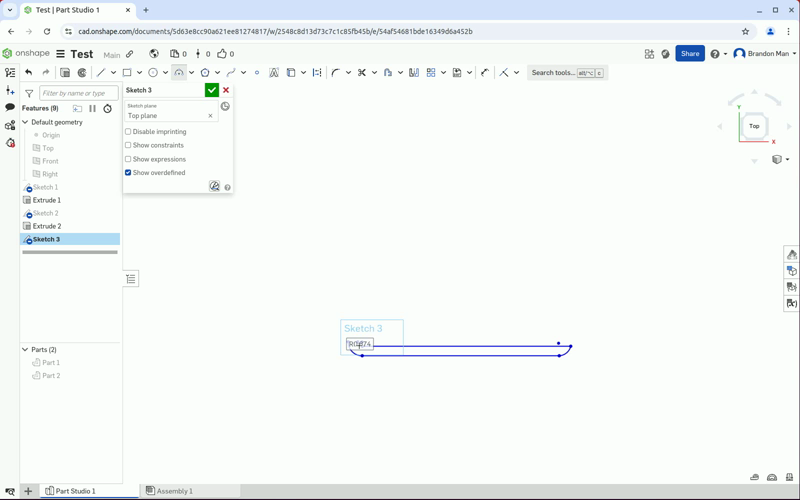
key(esc)
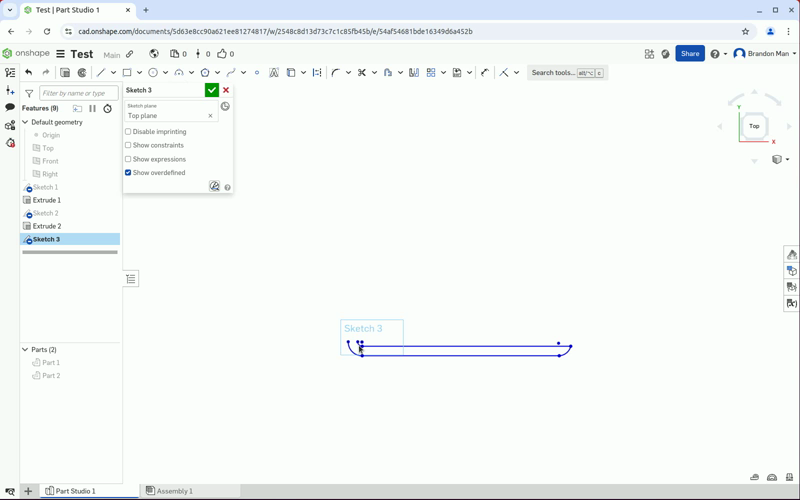
key(l)
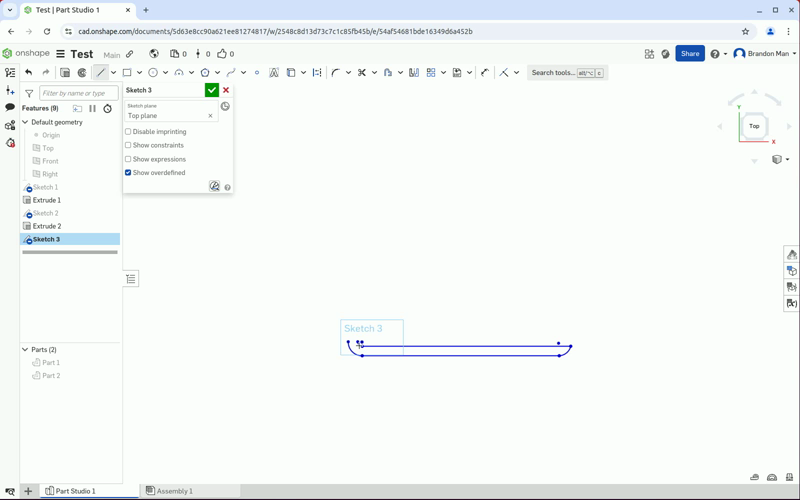
mouse_move(357, 341)
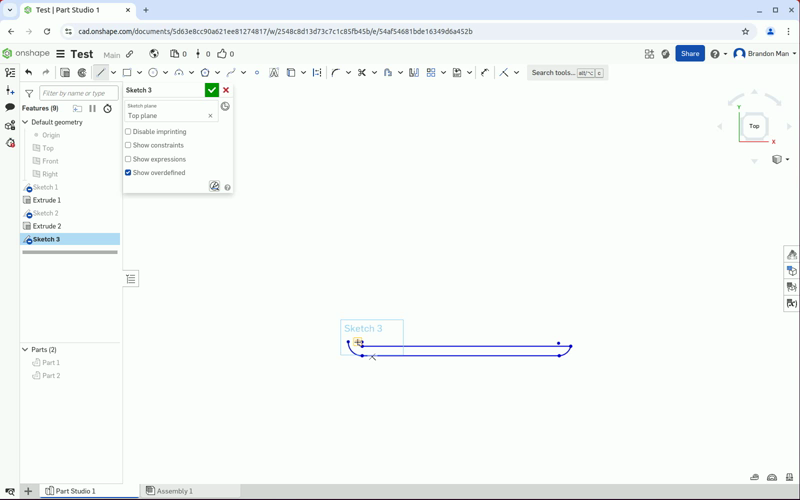
scroll(6)
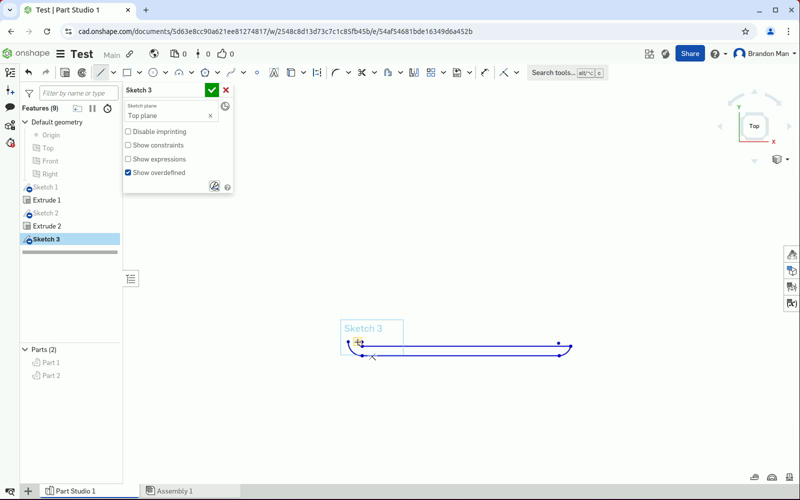
scroll(6)
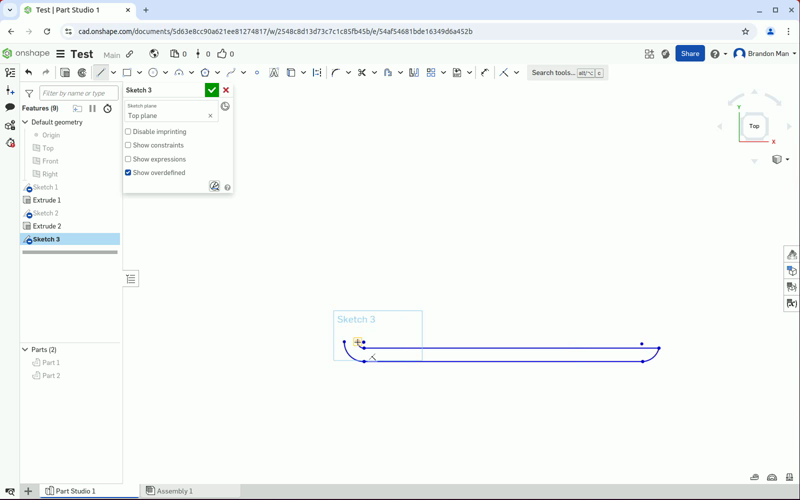
scroll(6)
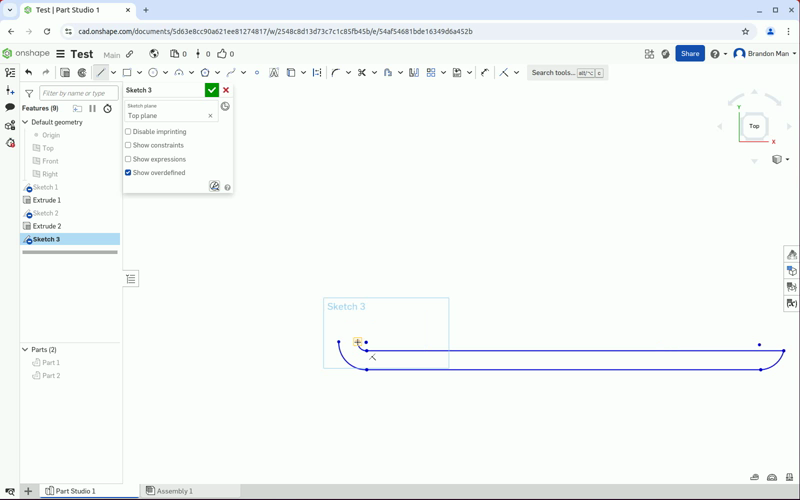
scroll(6)
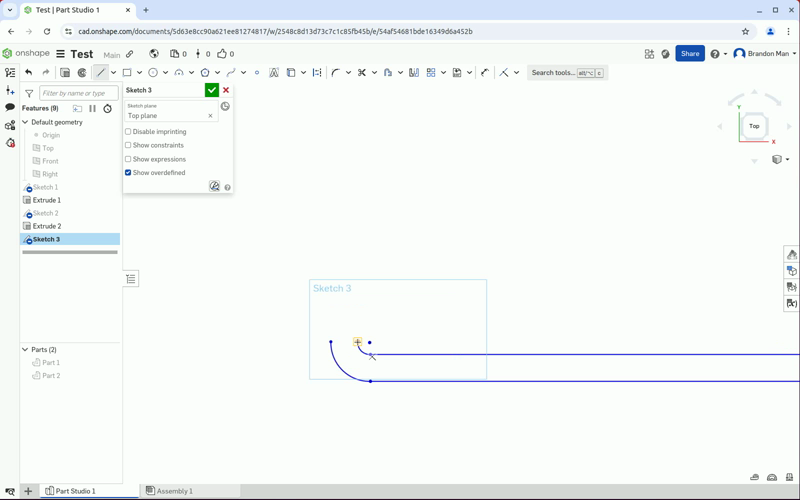
scroll(6)
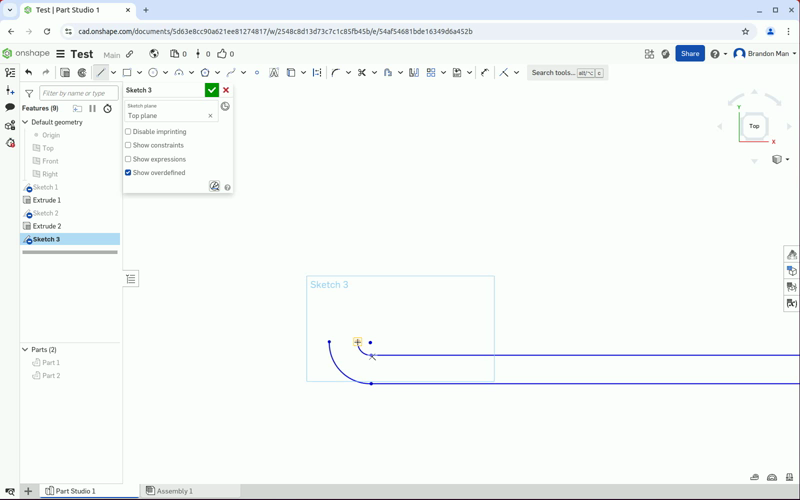
scroll(6)
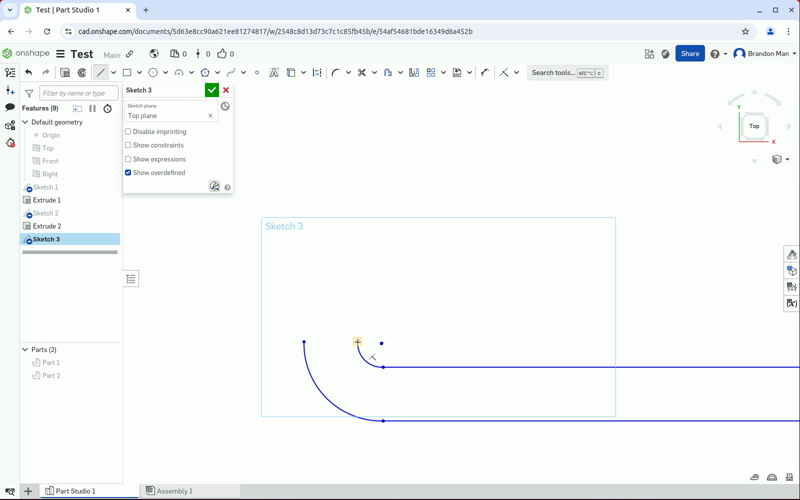
scroll(6)
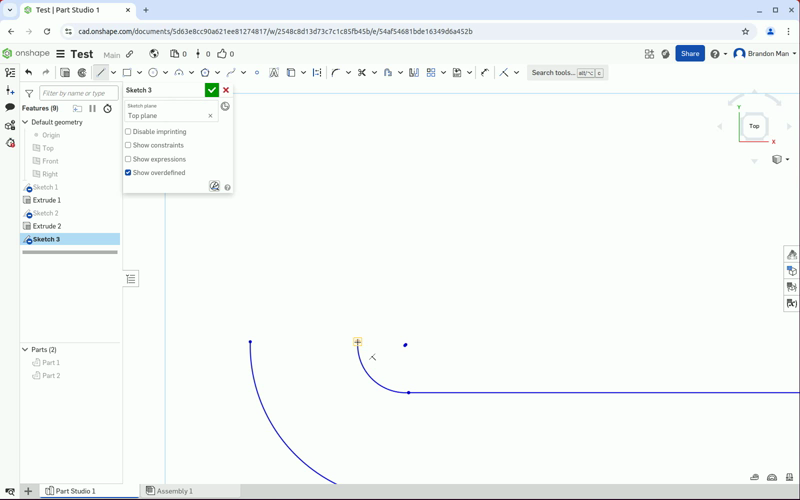
click(357, 341)
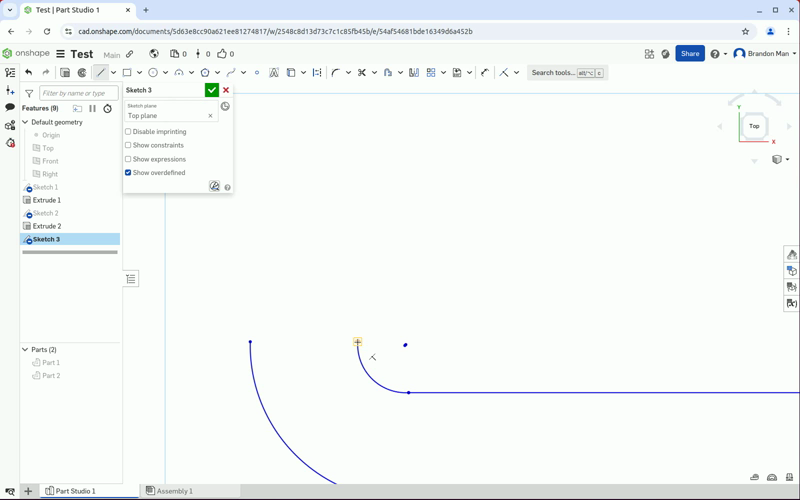
scroll(-6)
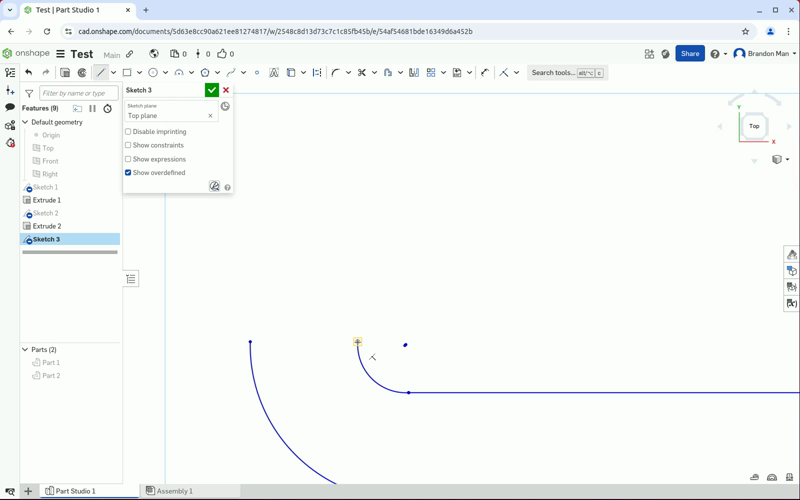
scroll(-6)
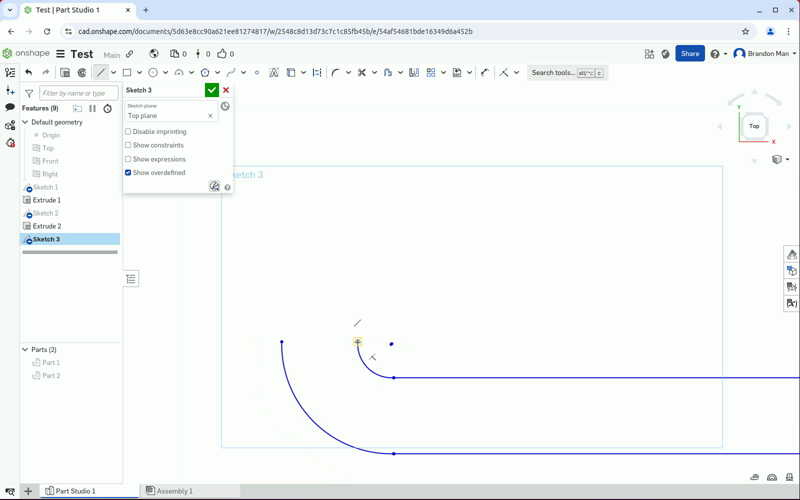
scroll(-6)
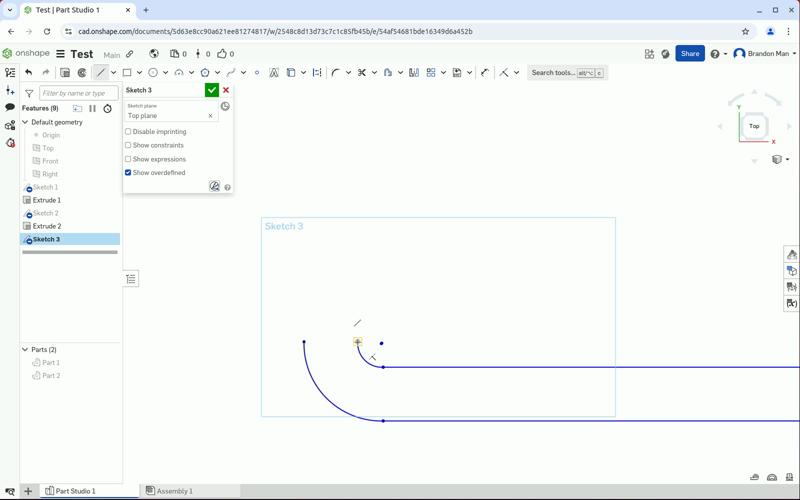
scroll(-6)
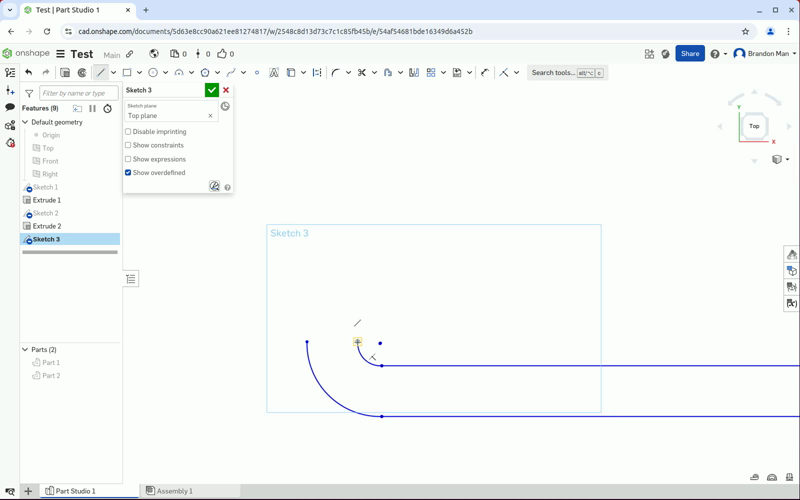
scroll(-6)
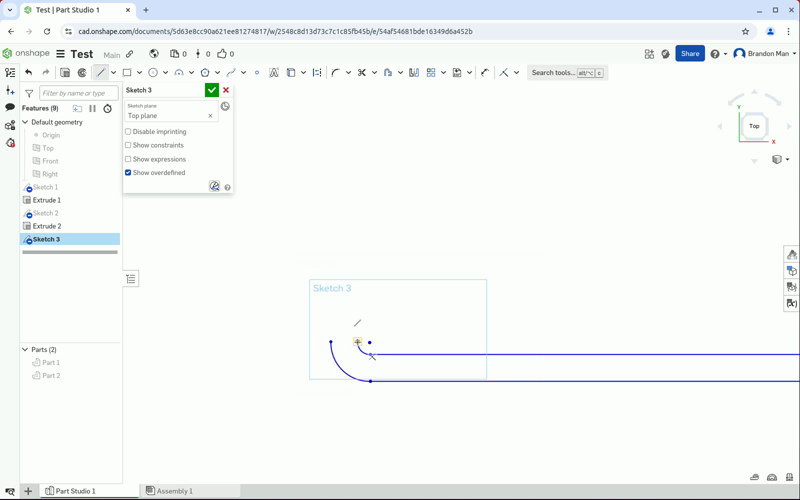
scroll(-6)
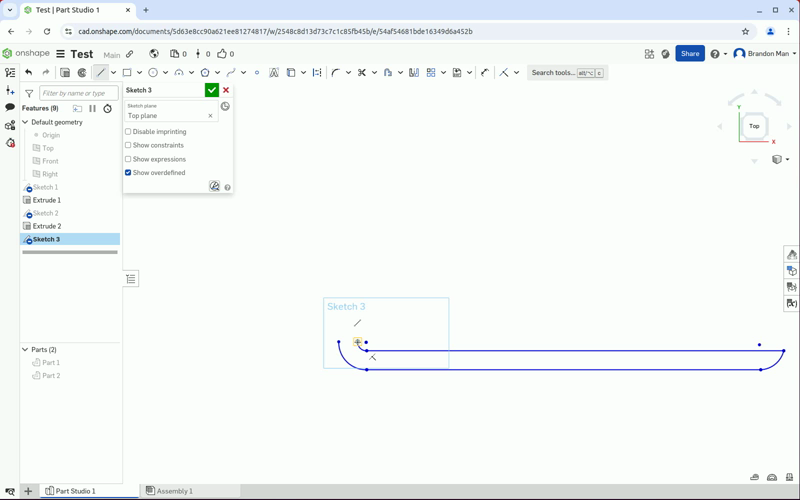
scroll(-6)
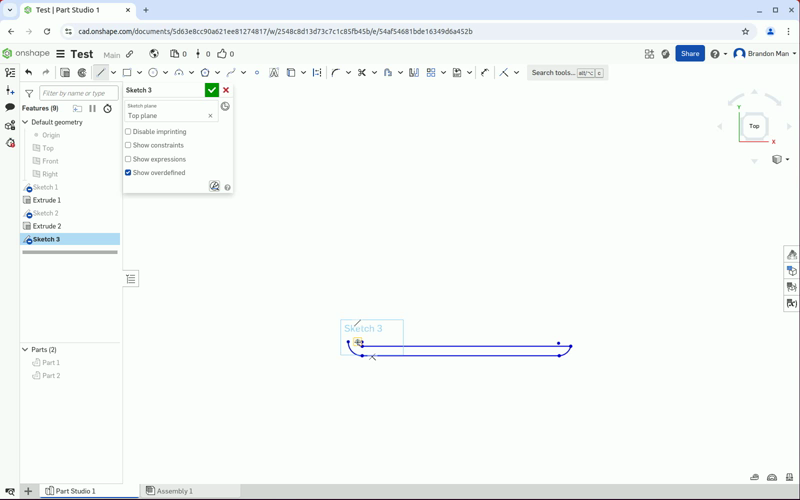
key_down(shift)
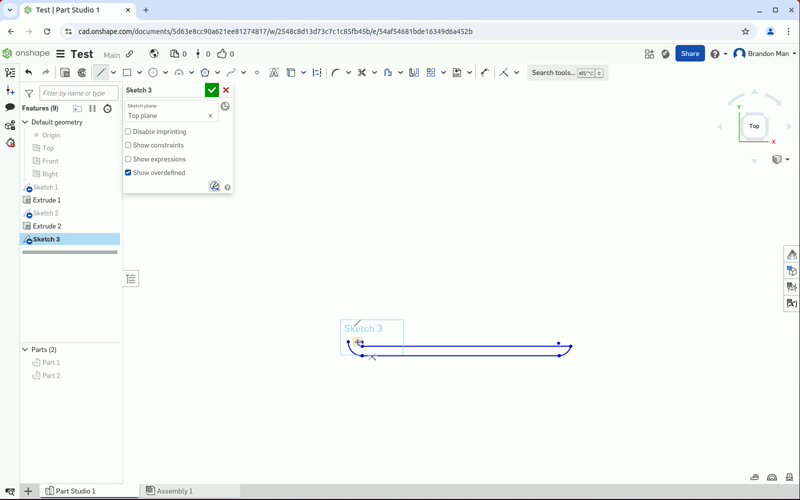
mouse_move(357, 226)
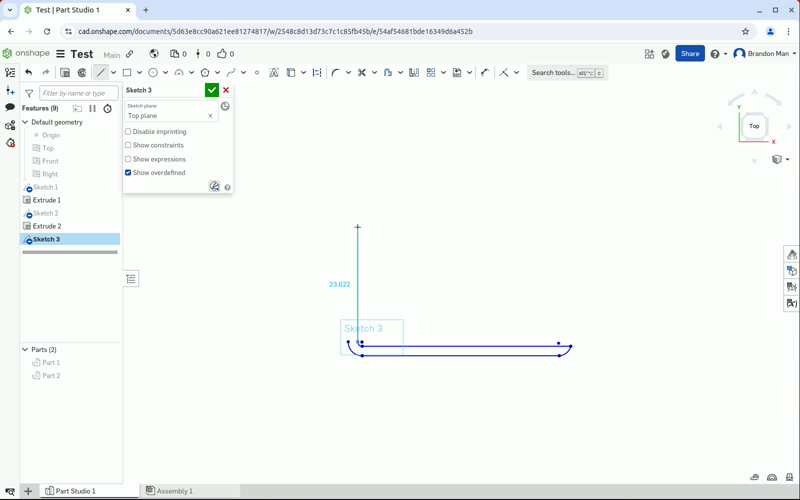
click(357, 226)
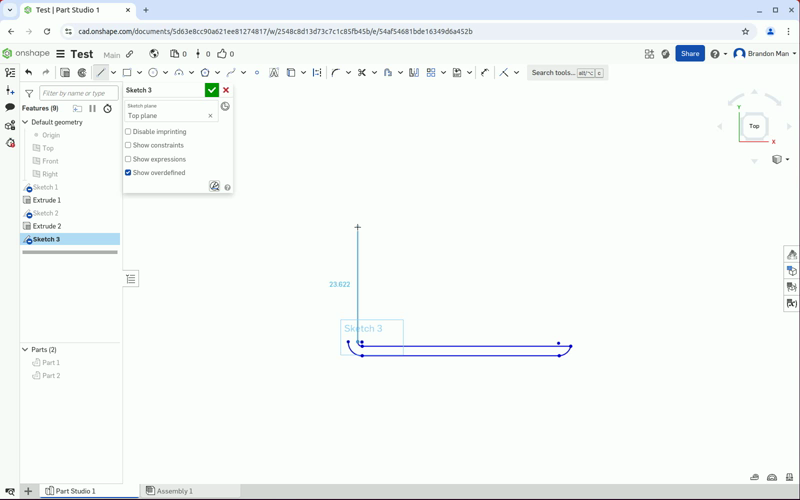
key_up(shift)
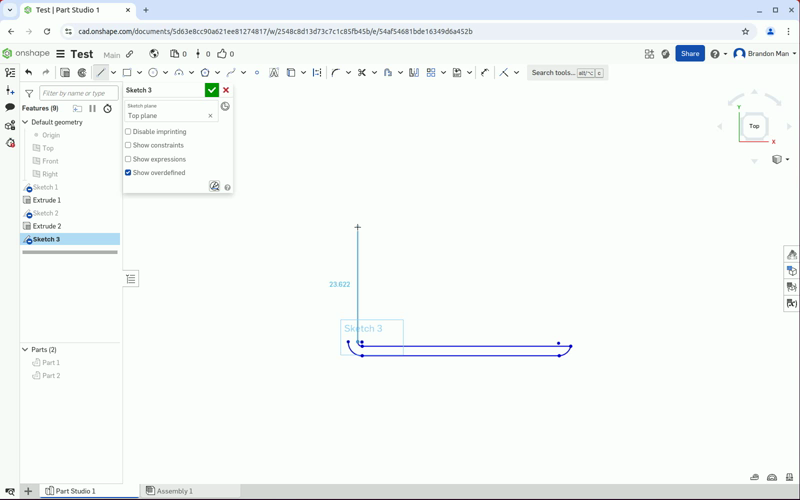
key(esc)
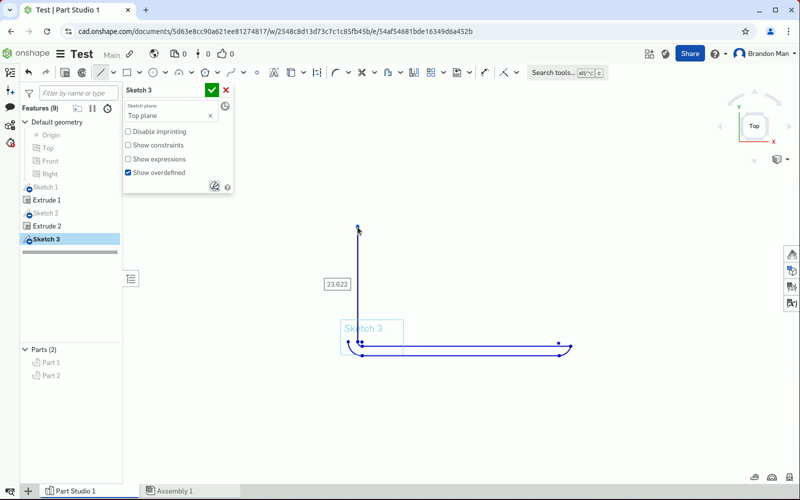
key(a)
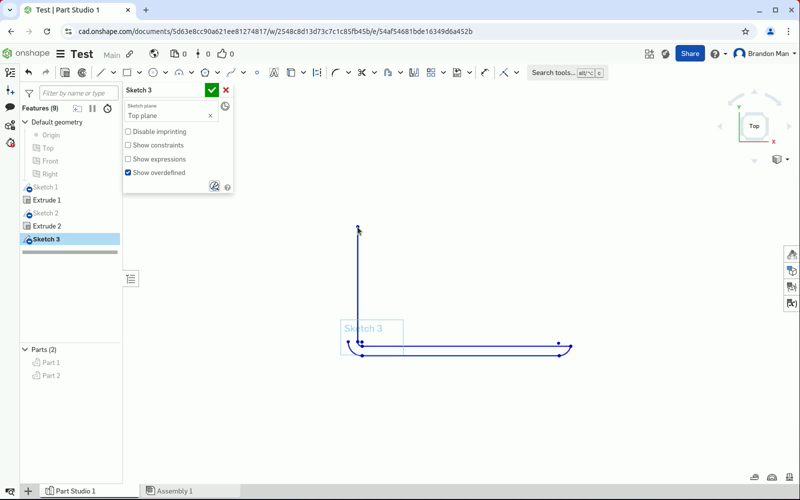
mouse_move(357, 226)
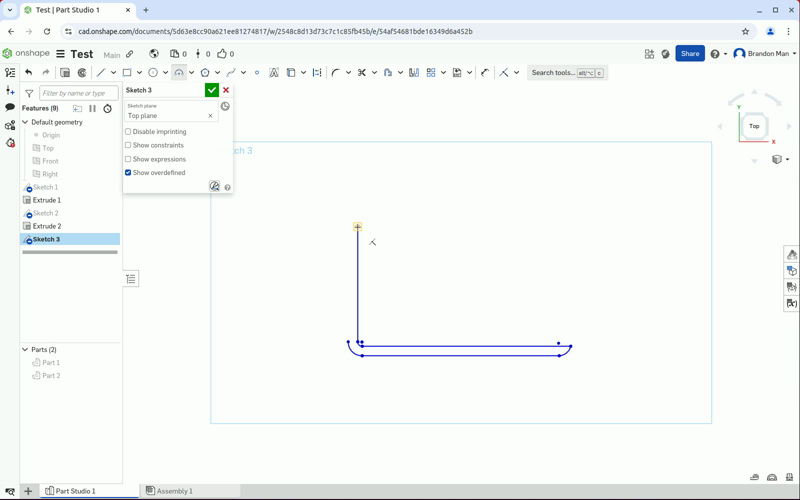
click(357, 226)
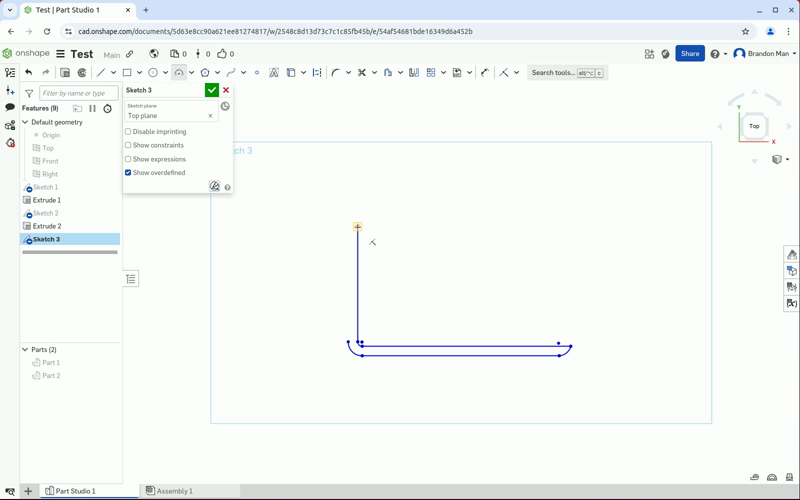
key_down(shift)
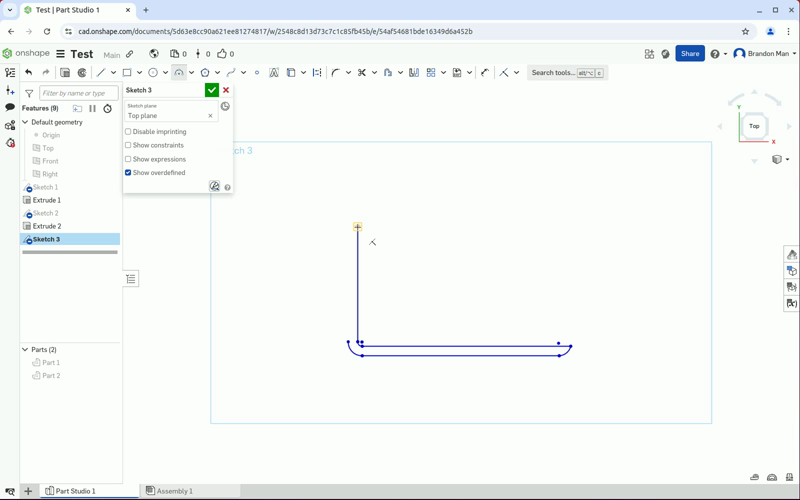
mouse_move(362, 222)
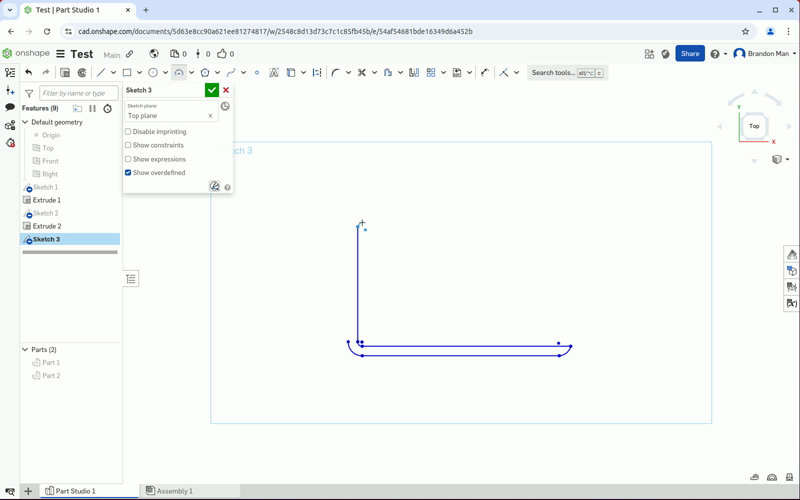
scroll(6)
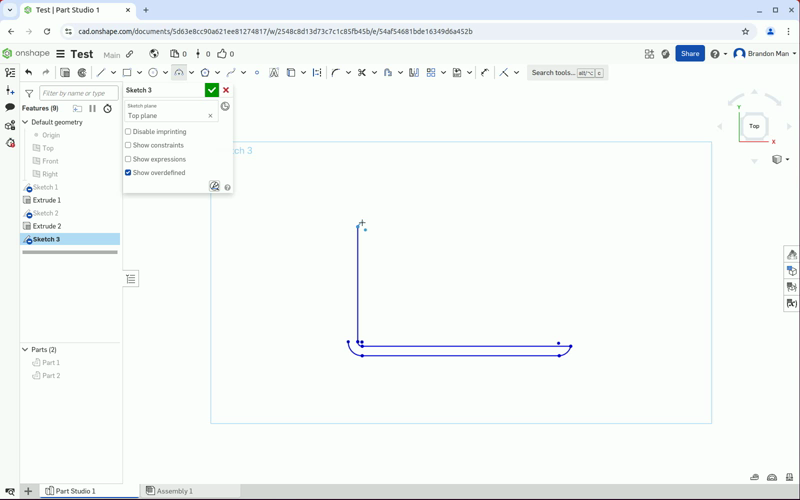
scroll(6)
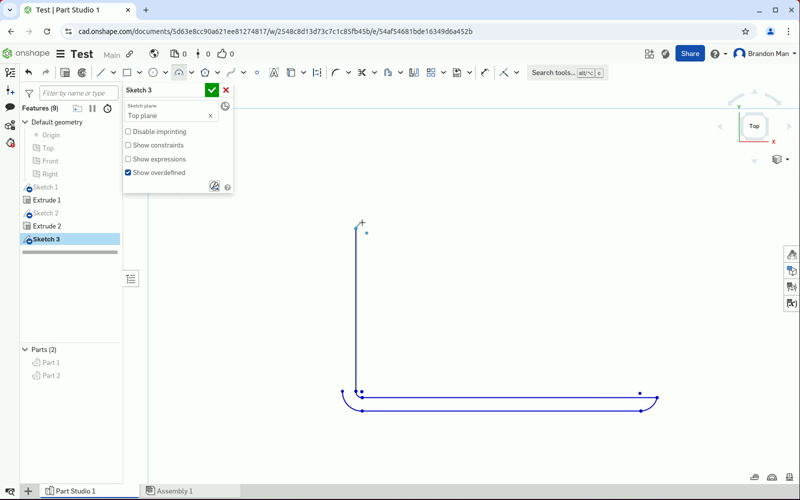
scroll(6)
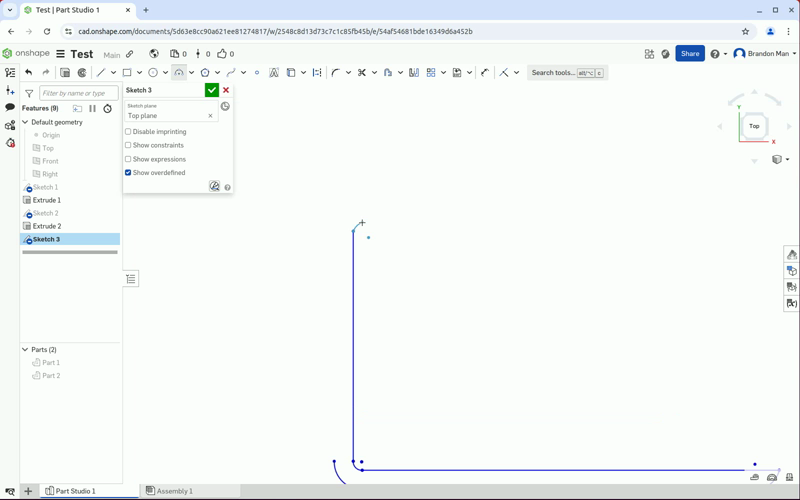
scroll(6)
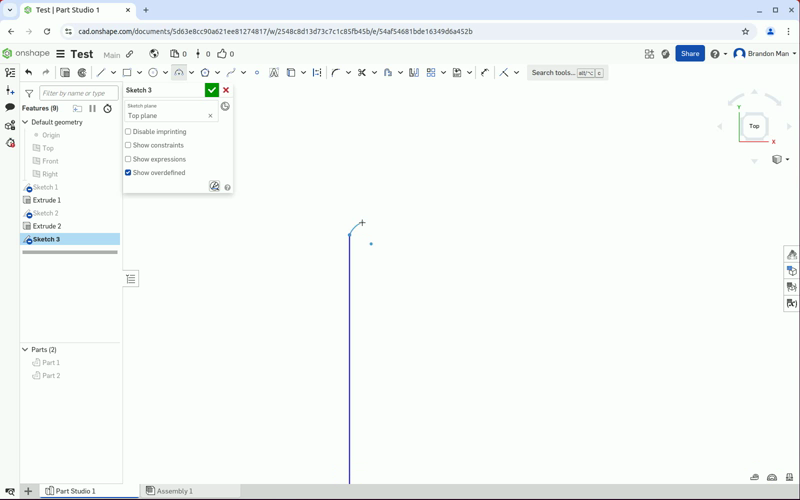
scroll(6)
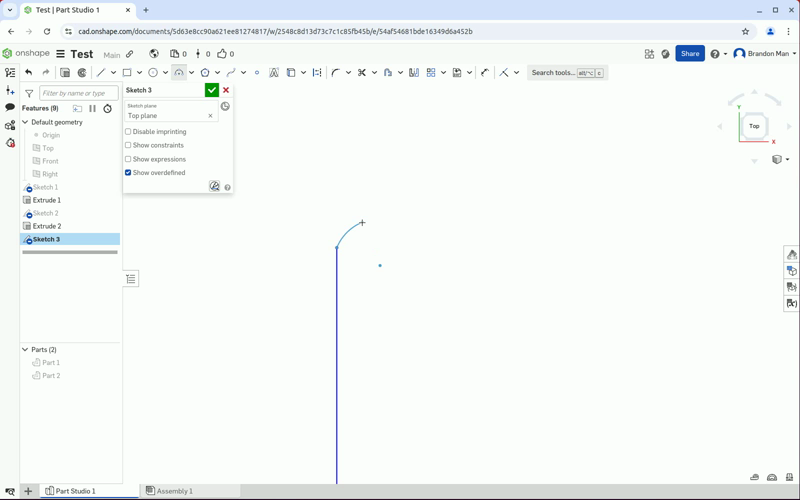
scroll(6)
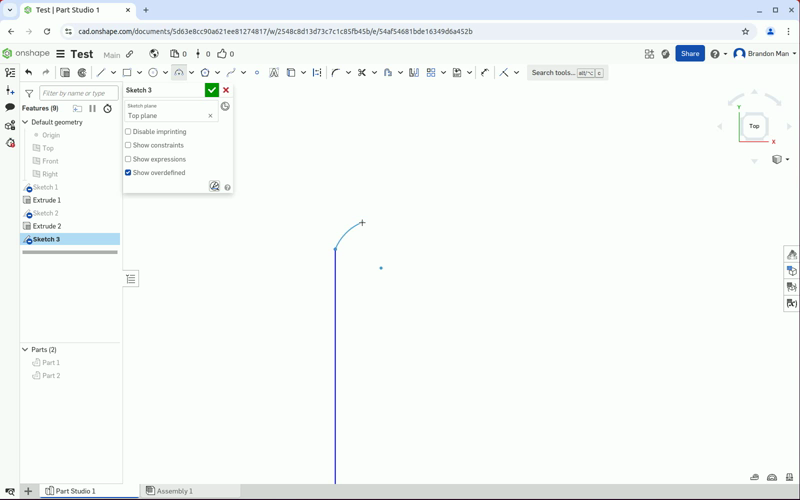
scroll(6)
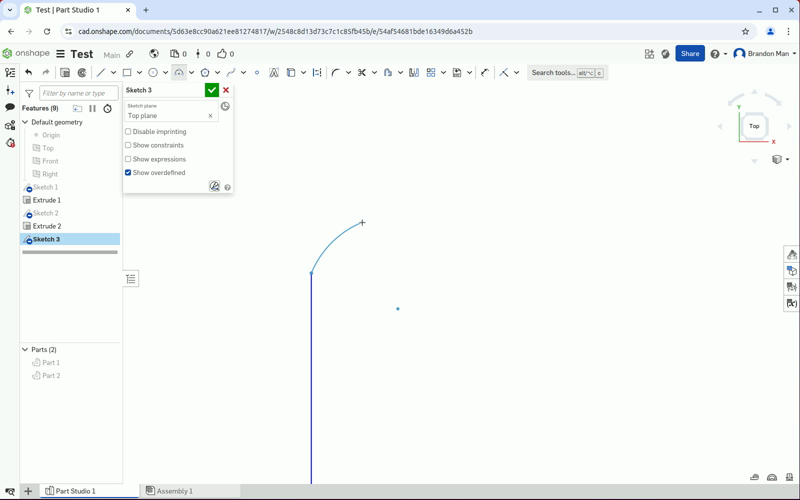
click(362, 222)
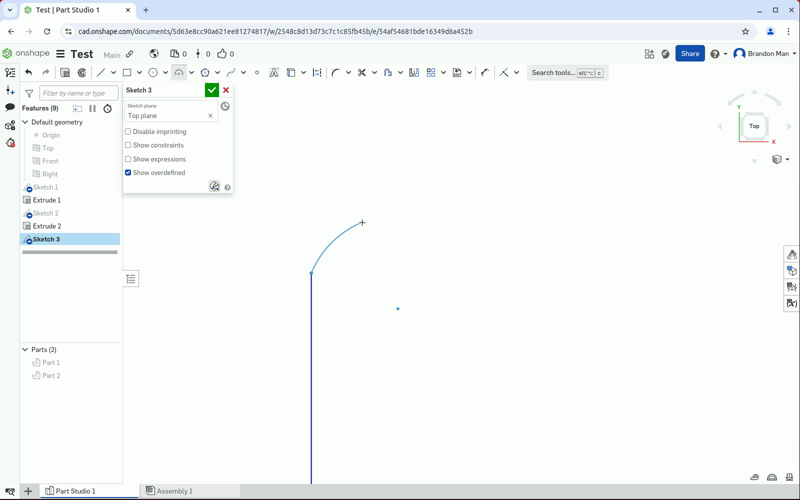
scroll(-6)
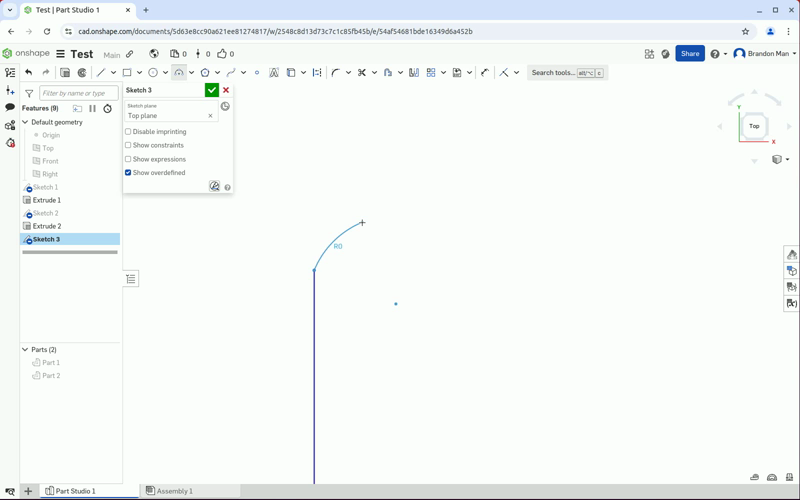
scroll(-6)
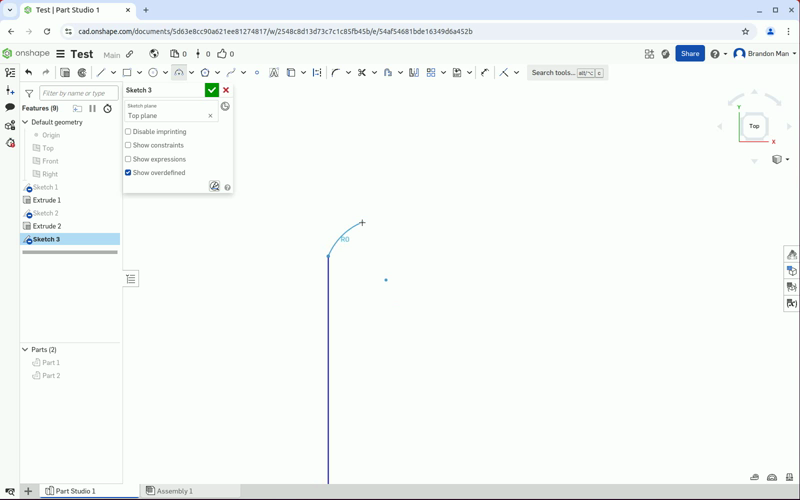
scroll(-6)
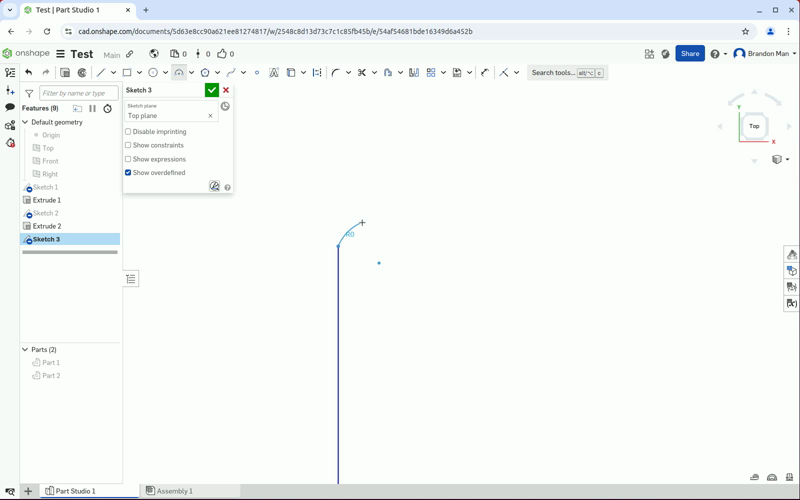
scroll(-6)
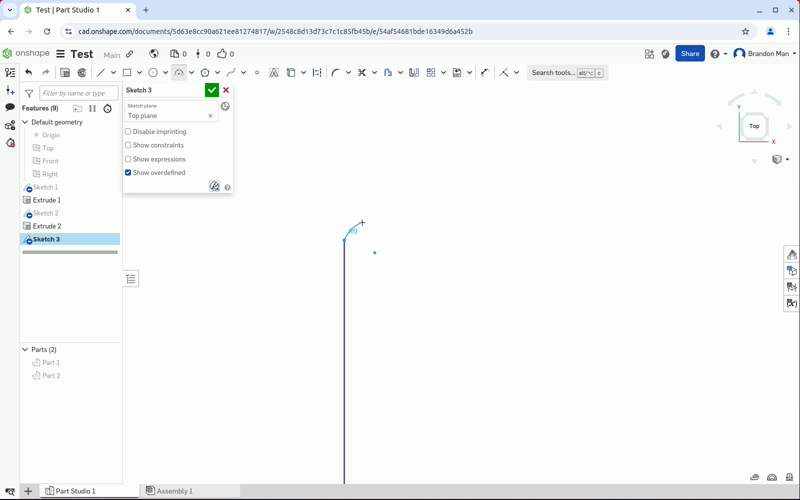
scroll(-6)
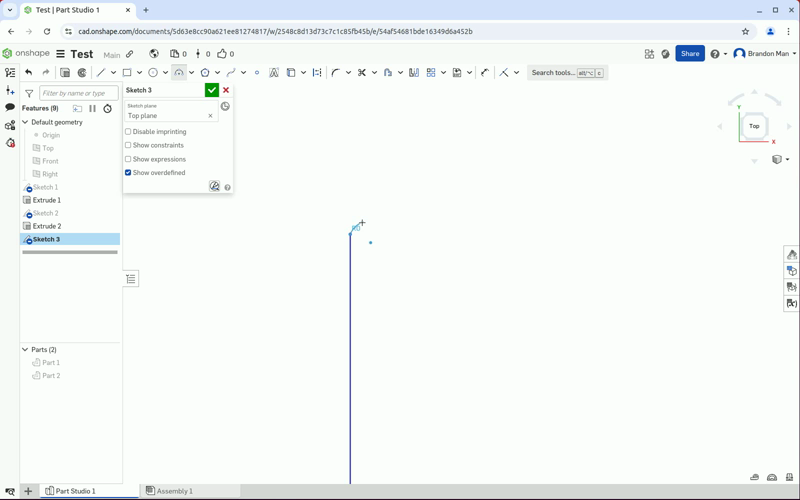
scroll(-6)
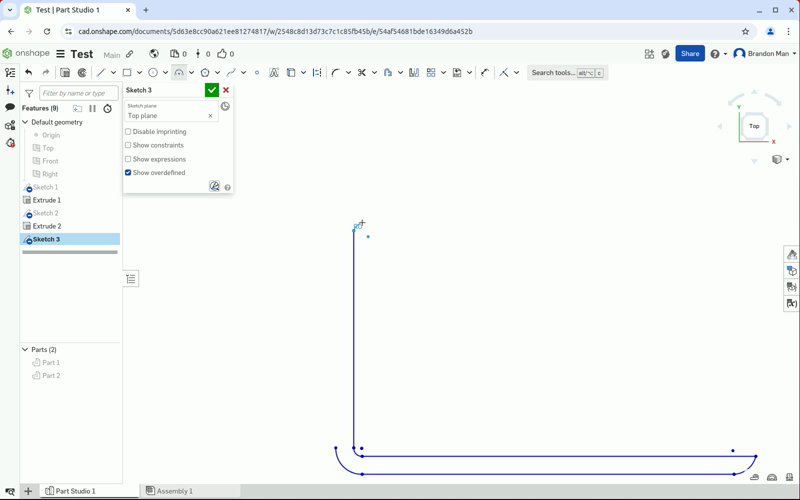
scroll(-6)
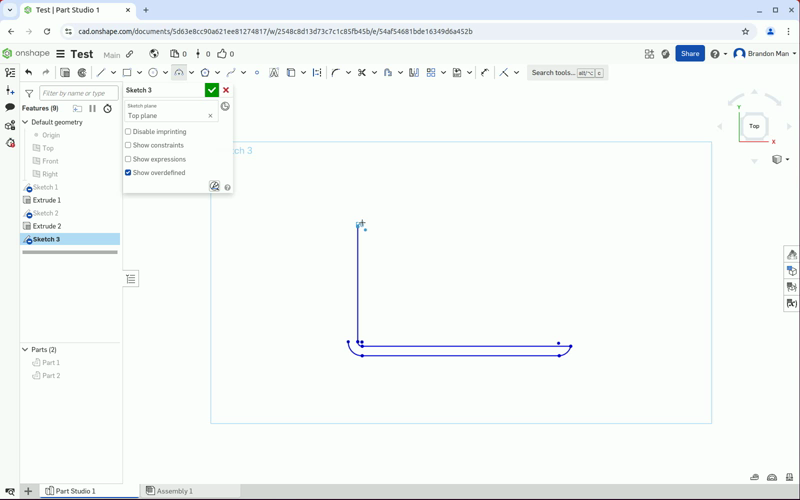
mouse_move(359, 223)
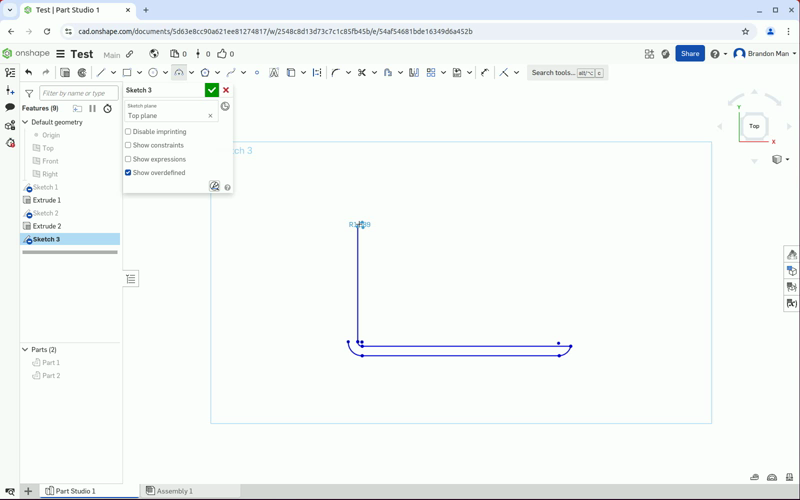
scroll(6)
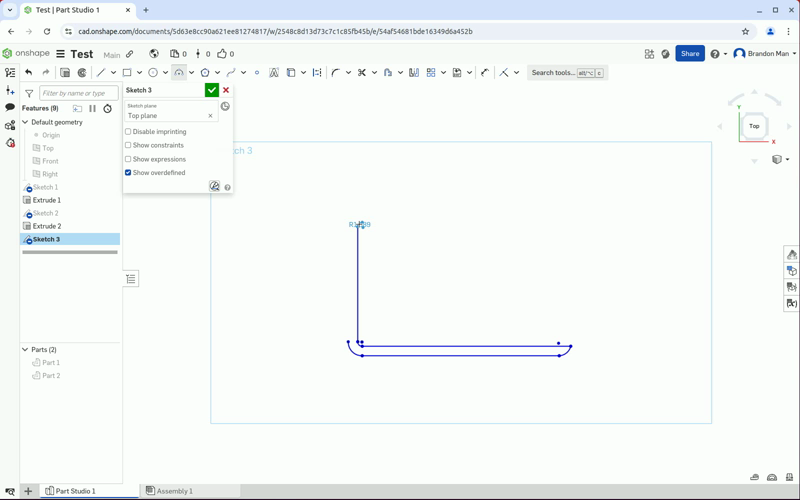
scroll(6)
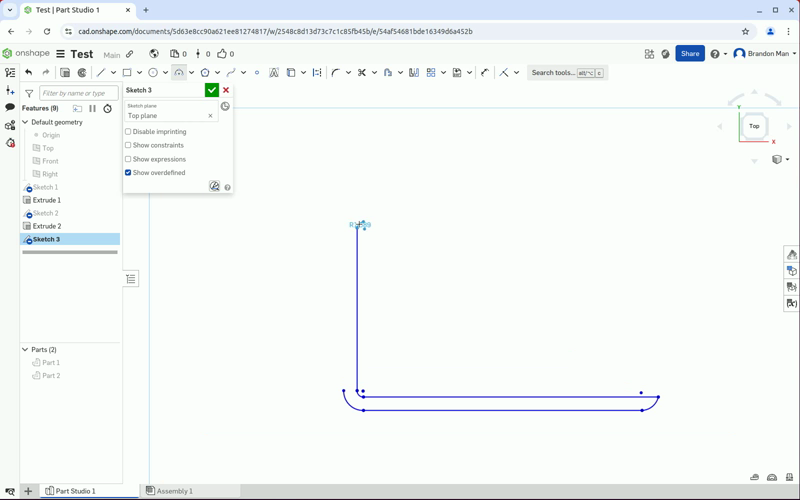
scroll(6)
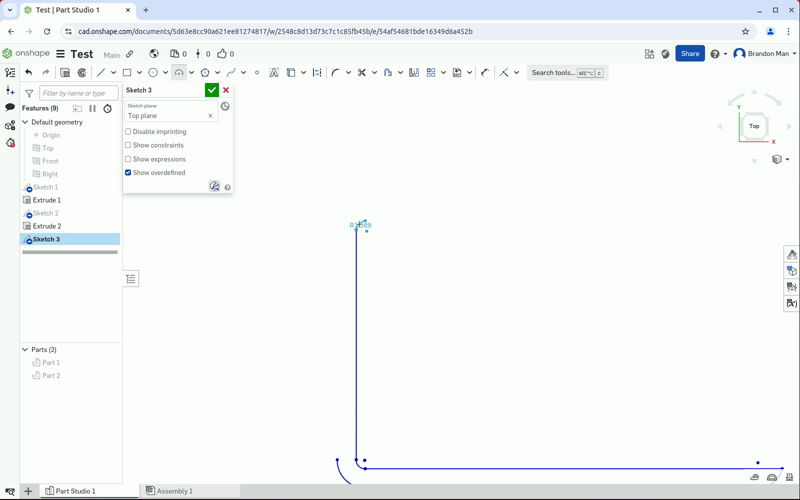
scroll(6)
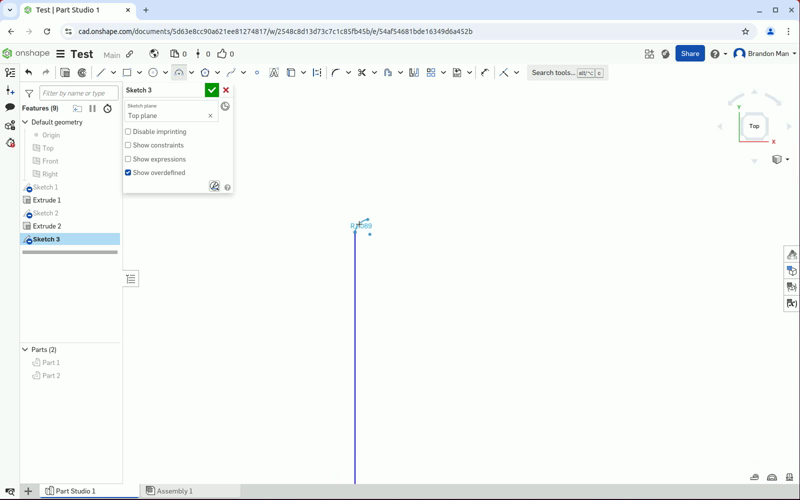
scroll(6)
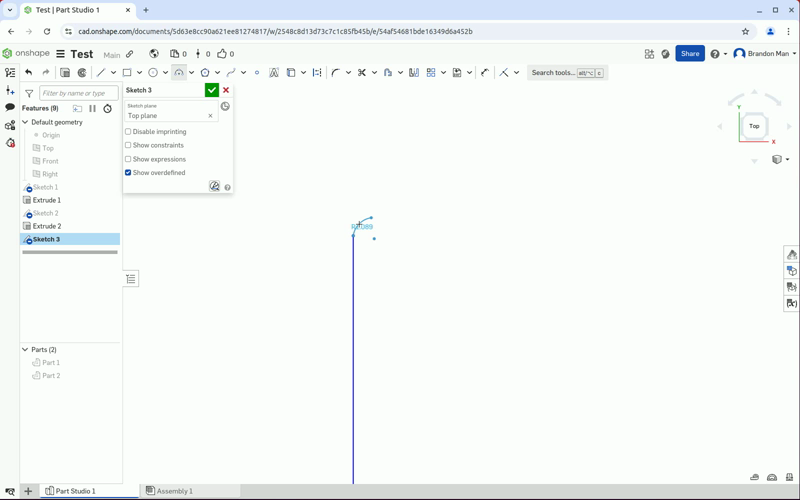
scroll(6)
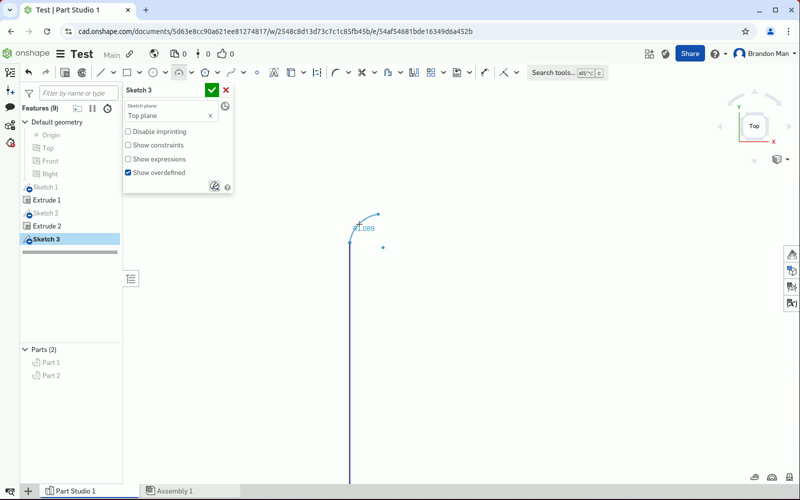
scroll(6)
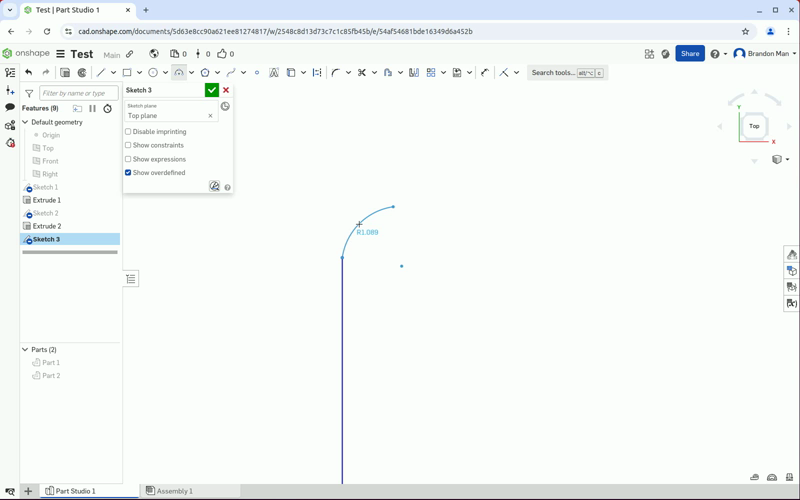
click(359, 223)
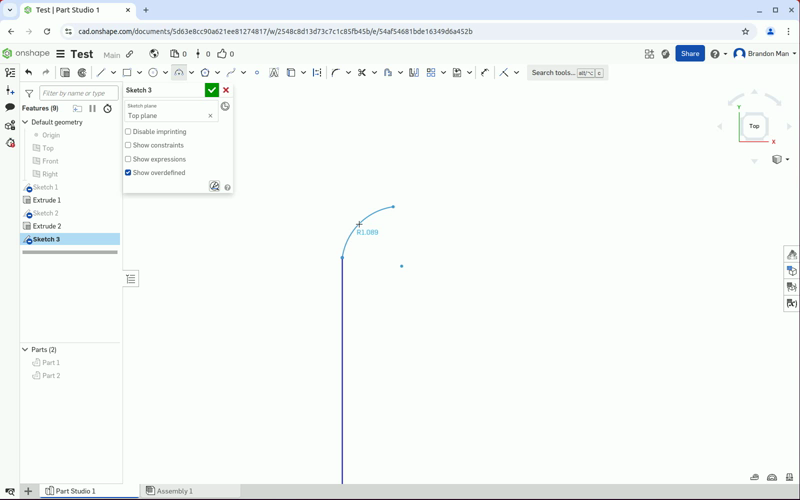
scroll(-6)
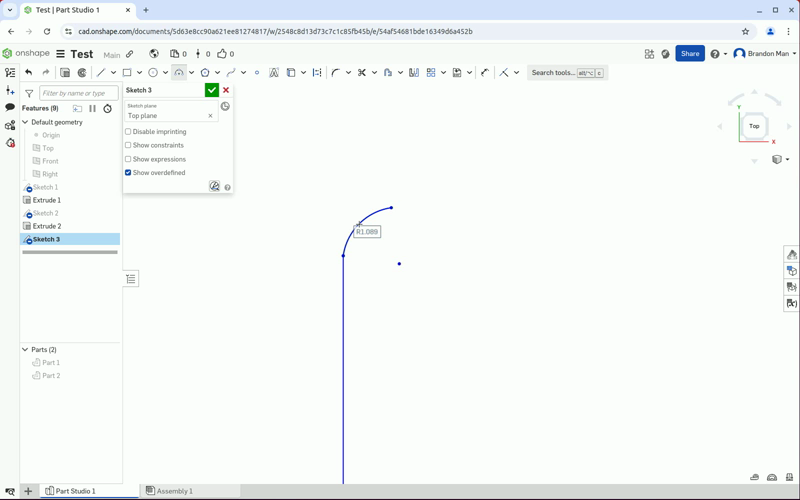
scroll(-6)
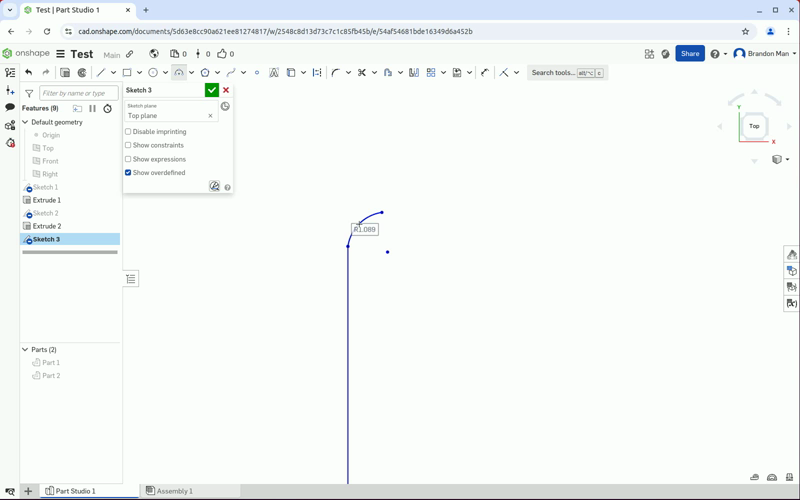
scroll(-6)
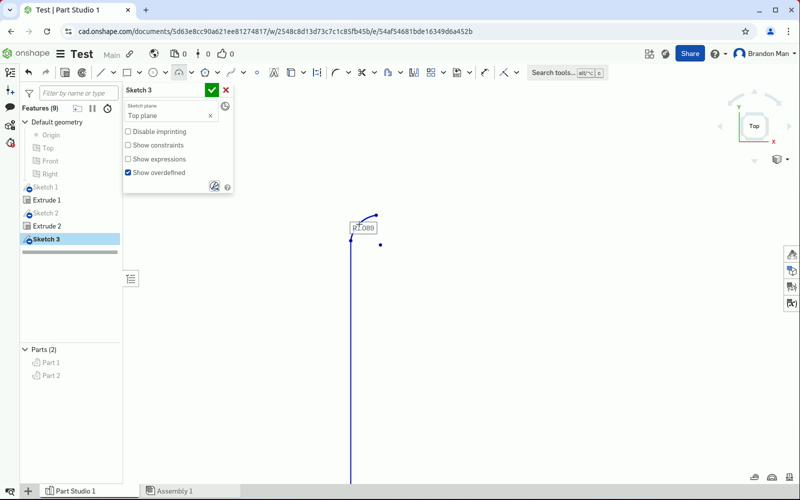
scroll(-6)
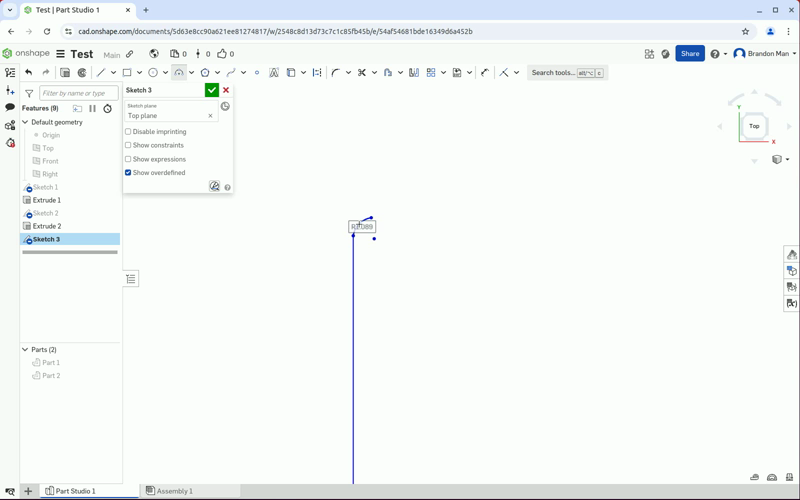
scroll(-6)
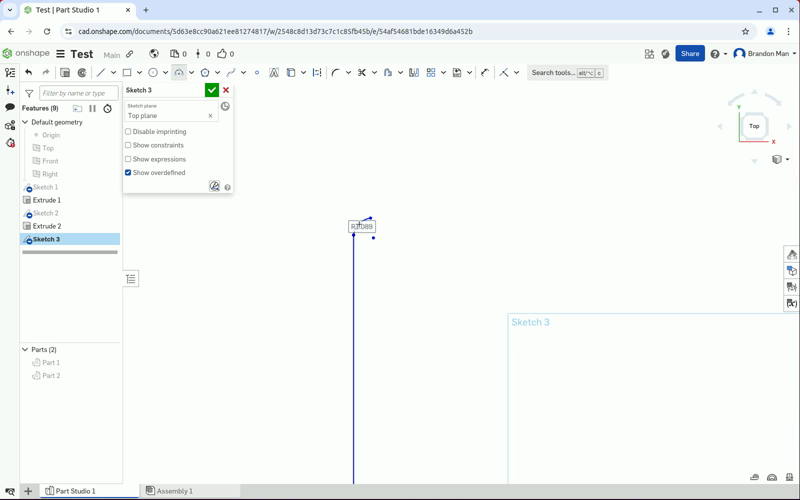
scroll(-6)
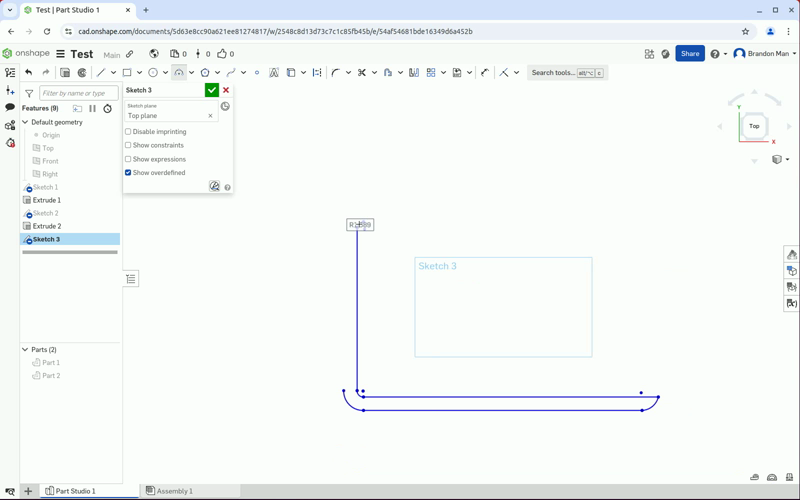
scroll(-6)
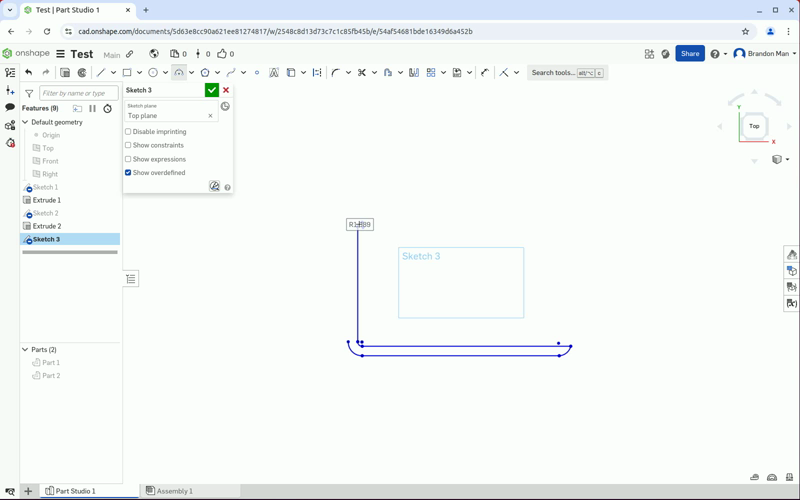
key_up(shift)
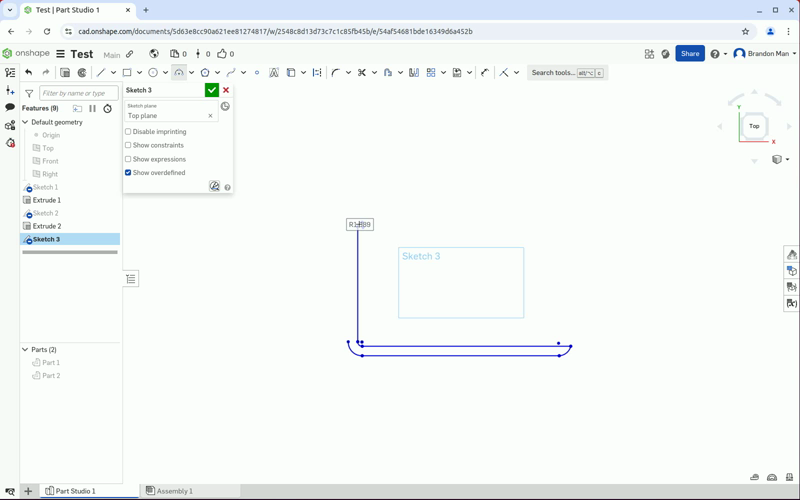
key(esc)
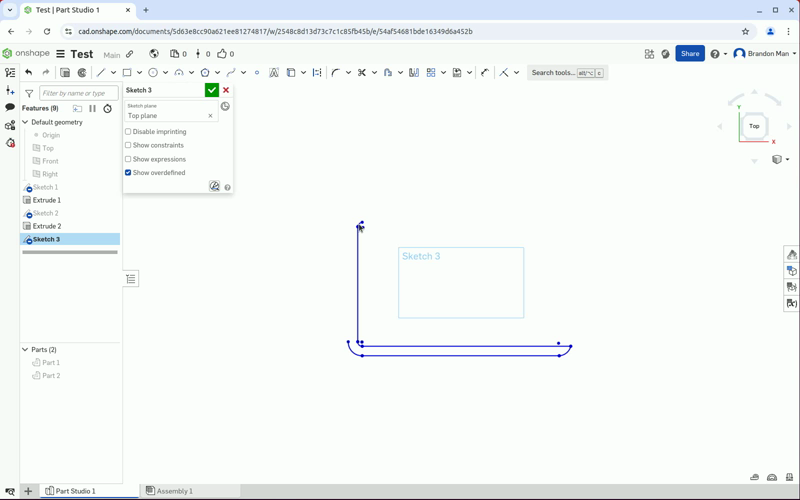
key(l)
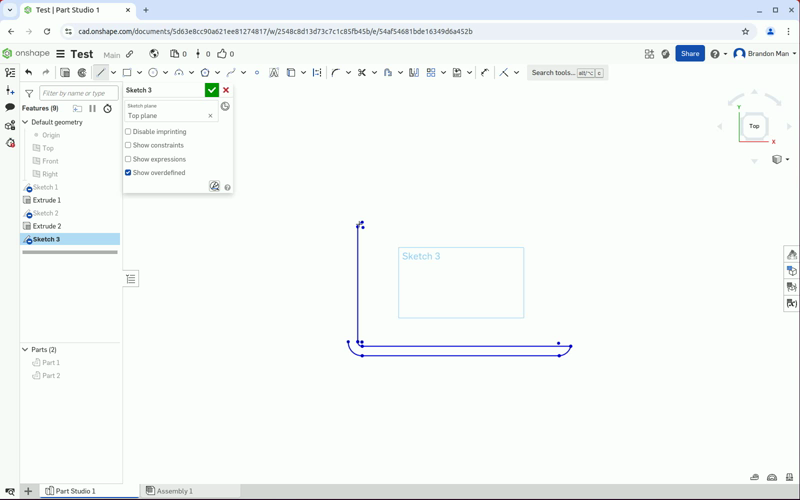
mouse_move(362, 222)
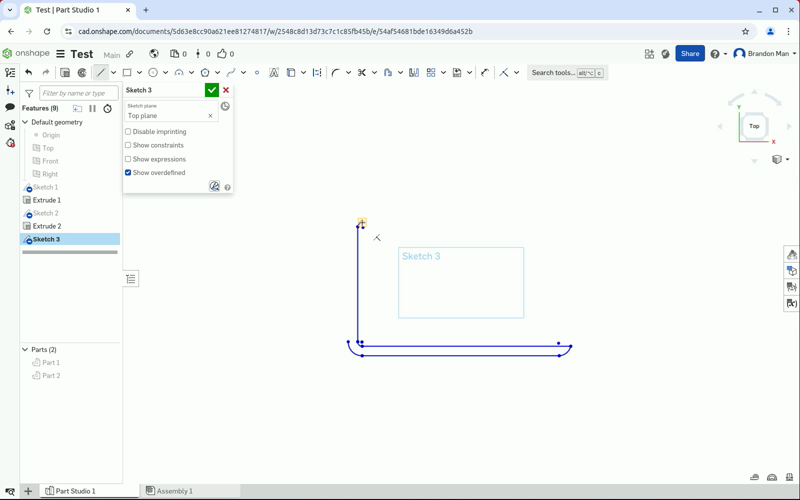
scroll(6)
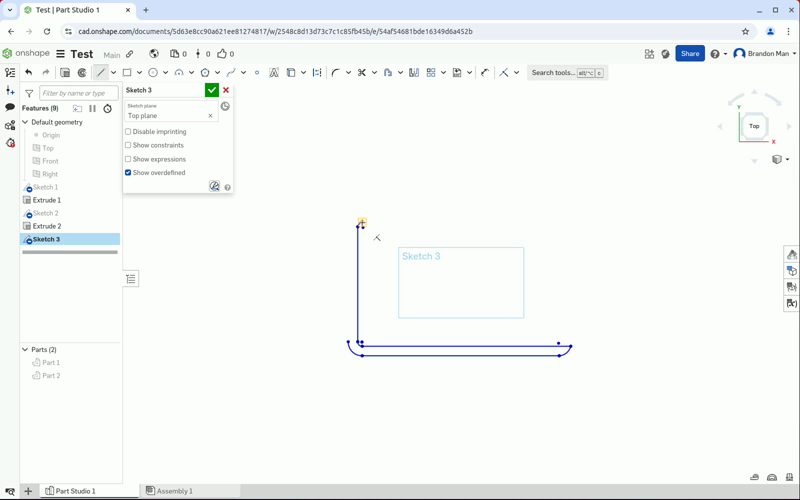
scroll(6)
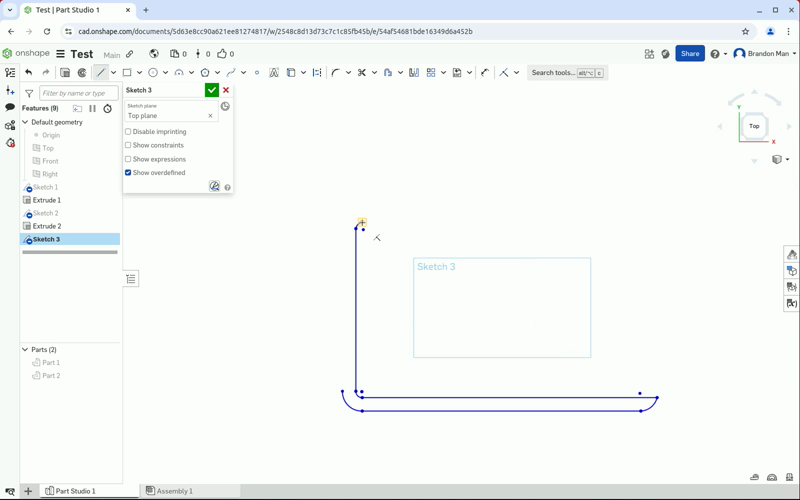
scroll(6)
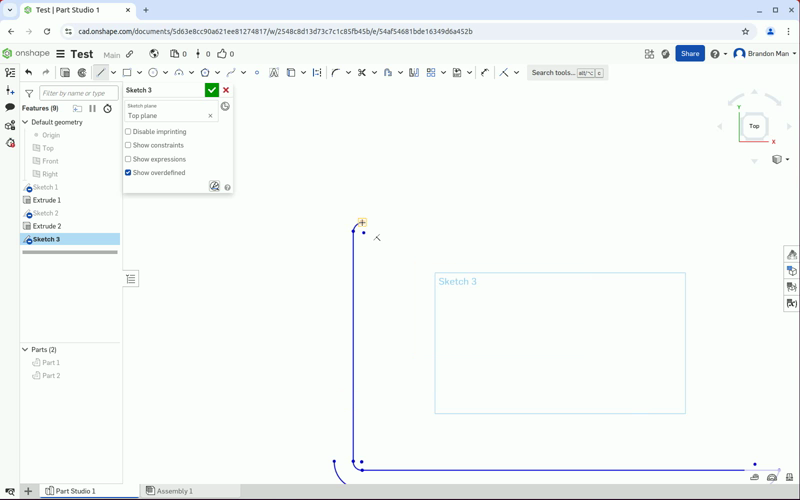
scroll(6)
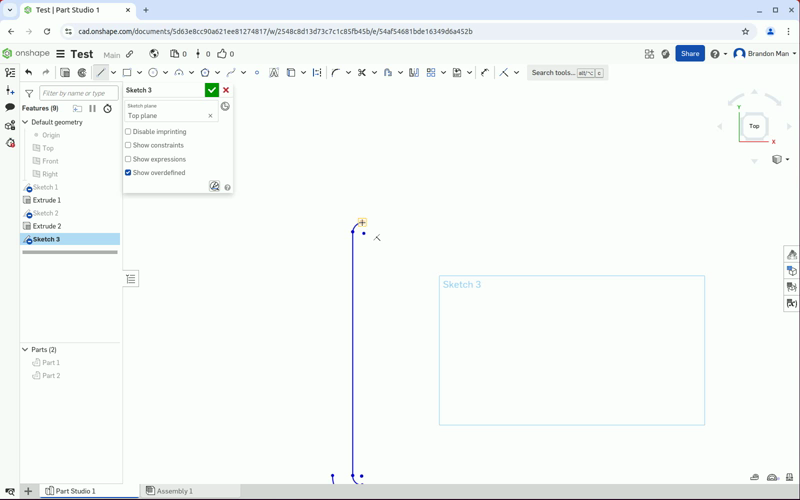
scroll(6)
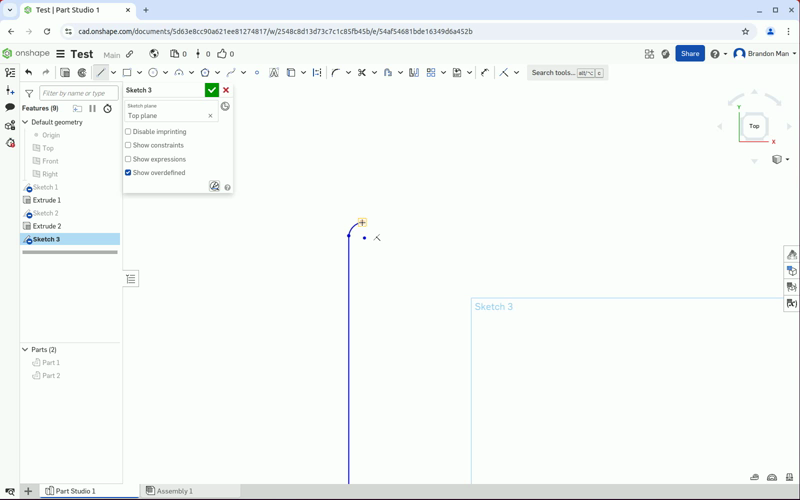
scroll(6)
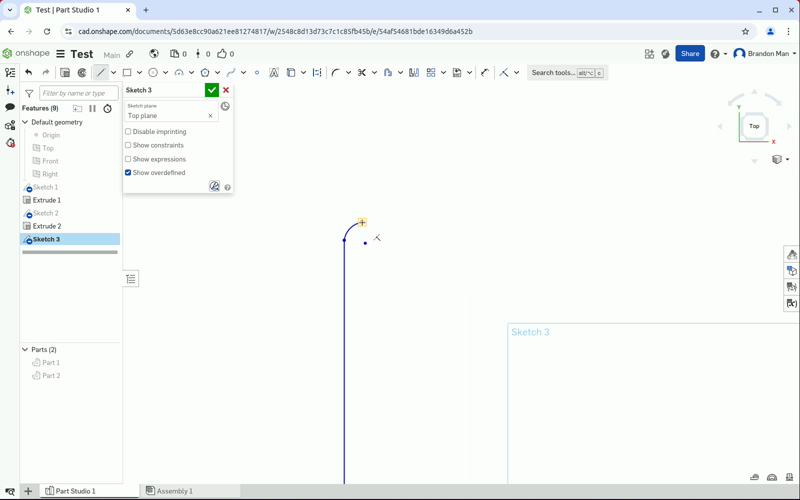
scroll(6)
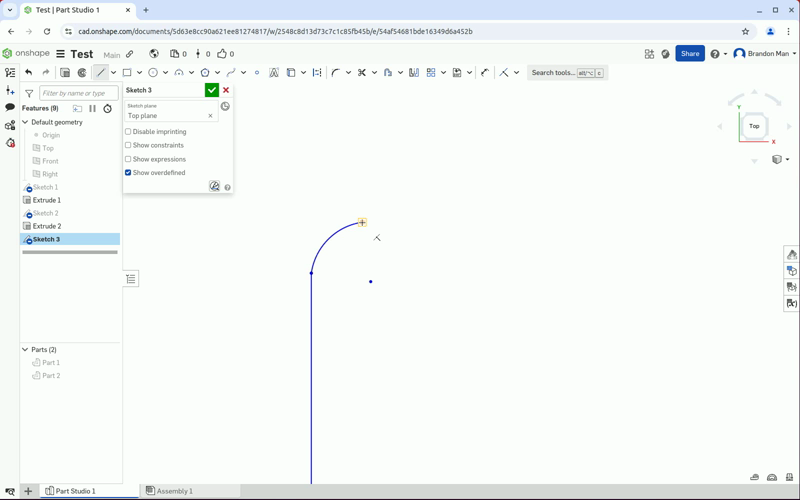
click(362, 222)
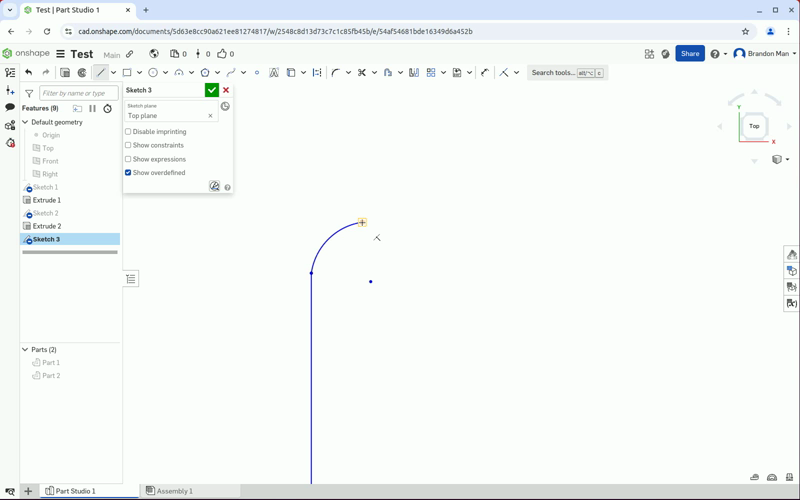
scroll(-6)
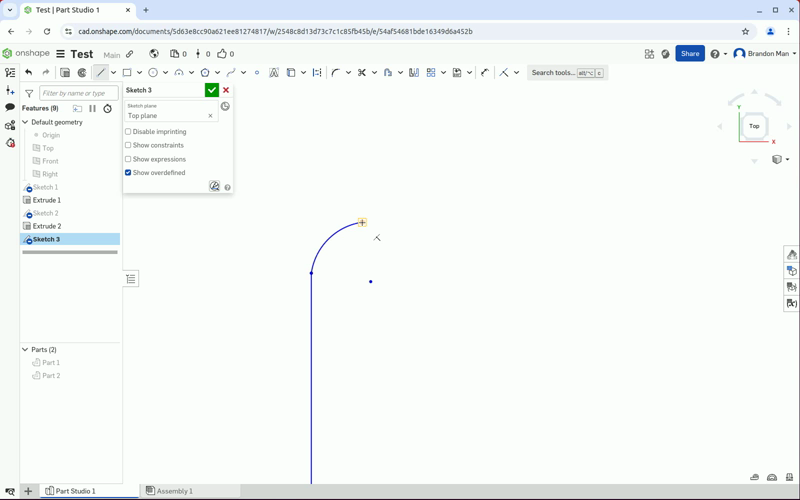
scroll(-6)
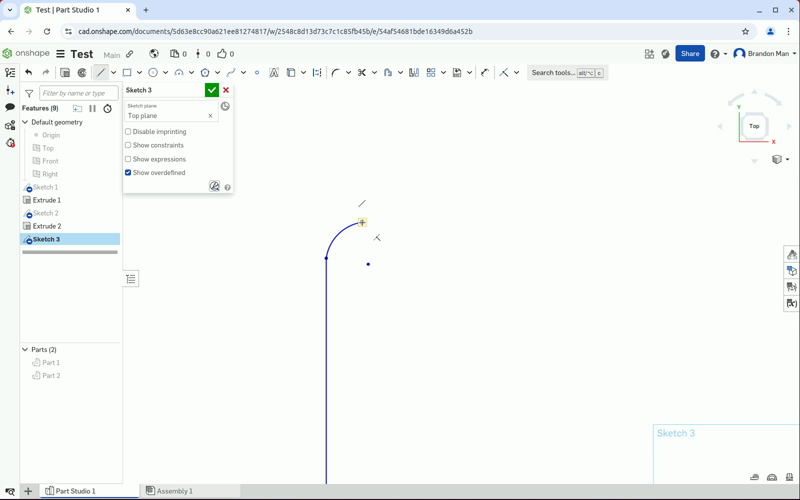
scroll(-6)
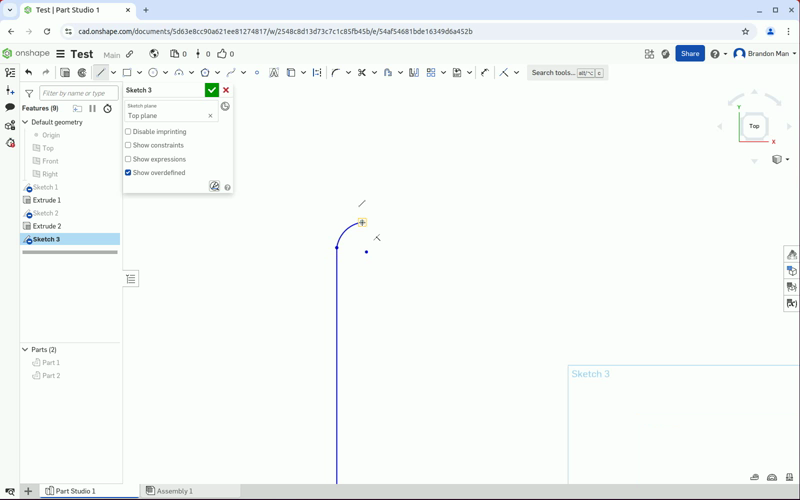
scroll(-6)
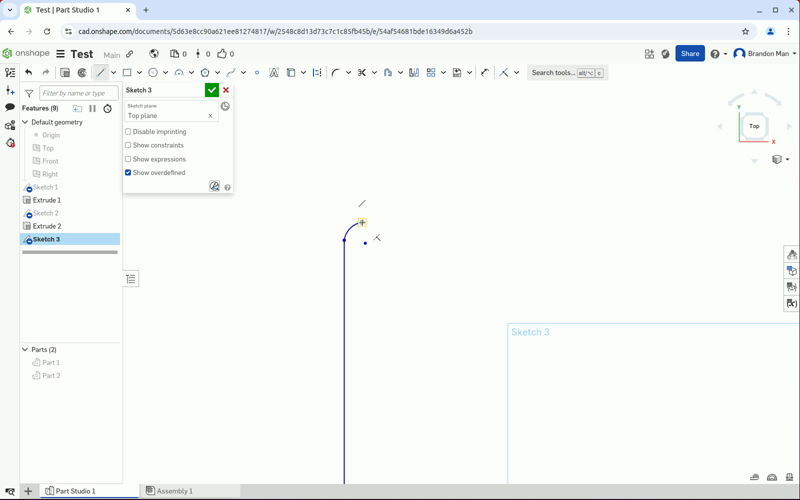
scroll(-6)
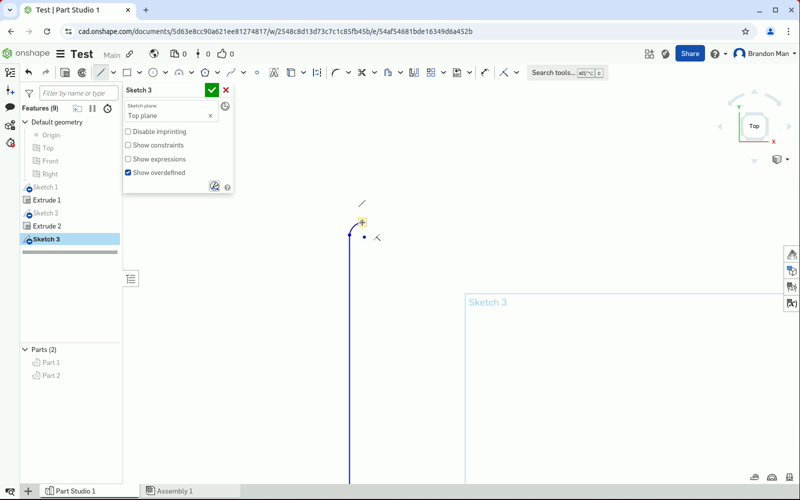
scroll(-6)
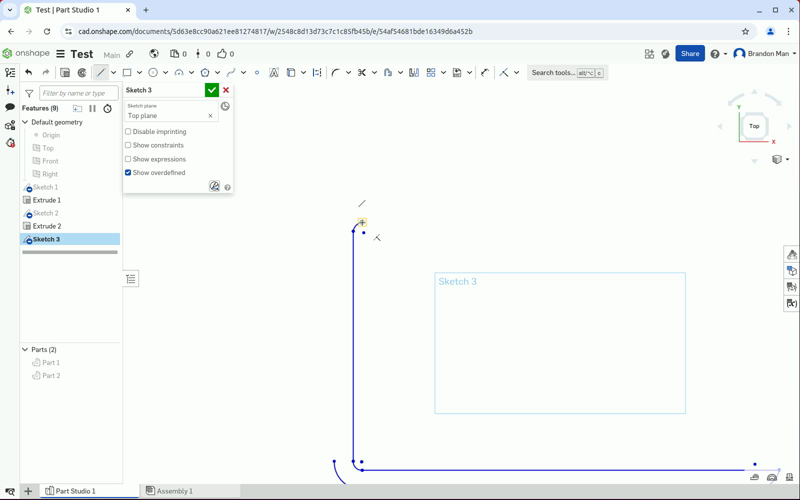
scroll(-6)
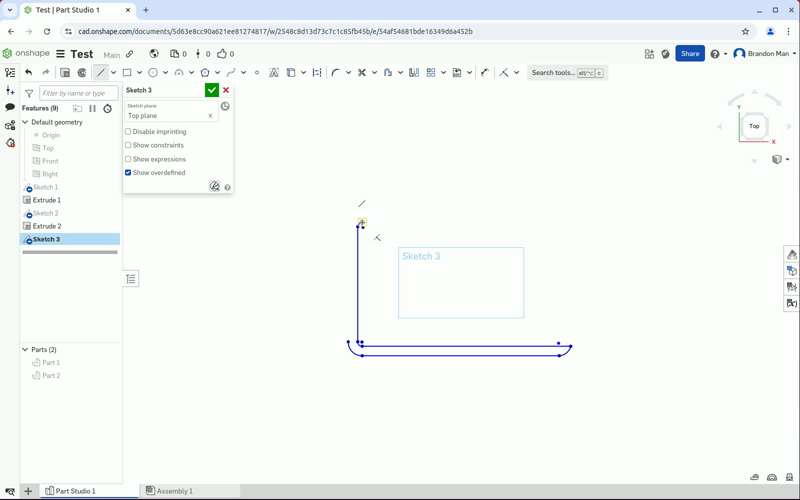
key_down(shift)
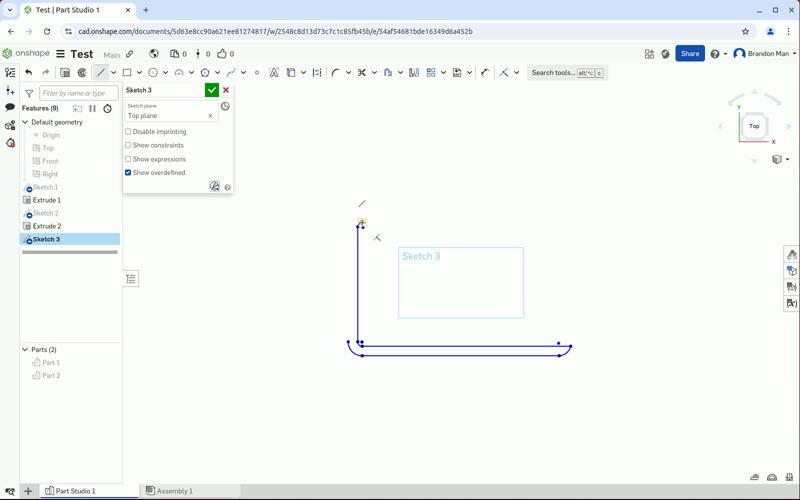
mouse_move(570, 222)
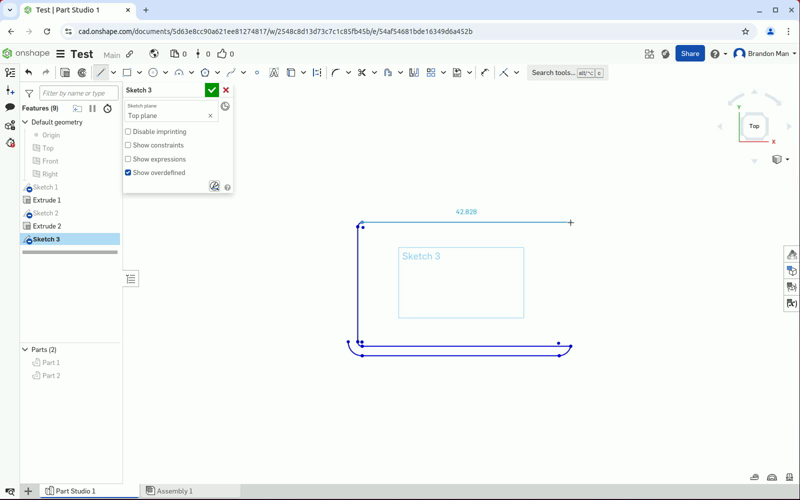
click(570, 222)
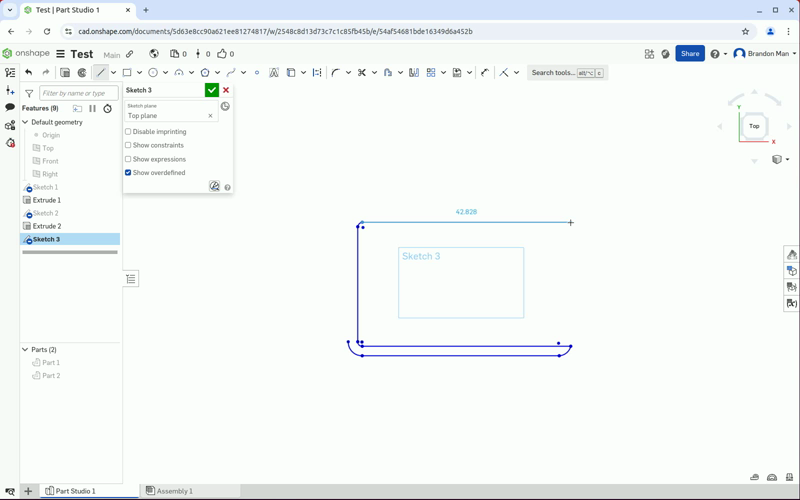
key_up(shift)
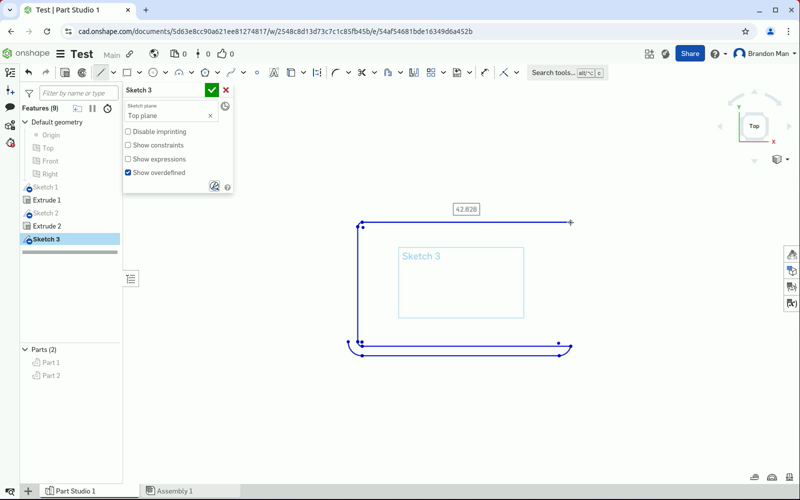
key(esc)
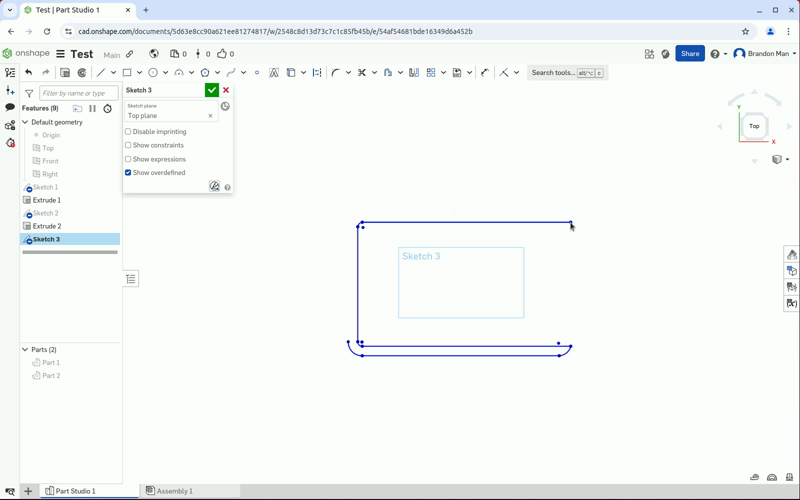
key(a)
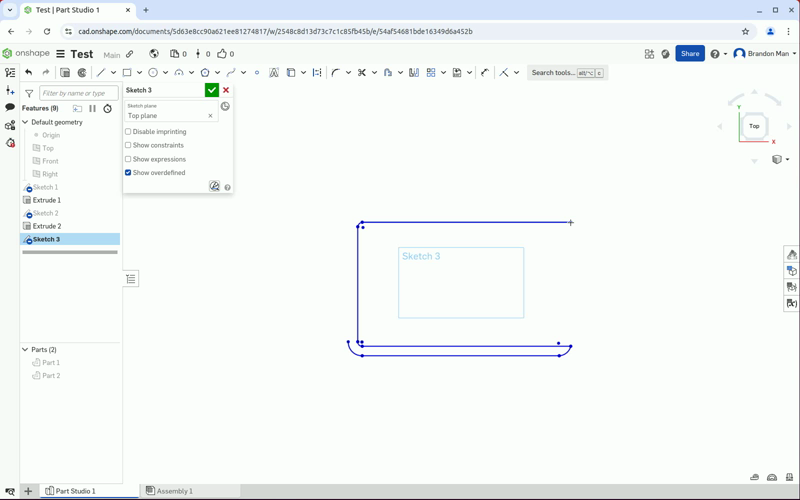
mouse_move(570, 222)
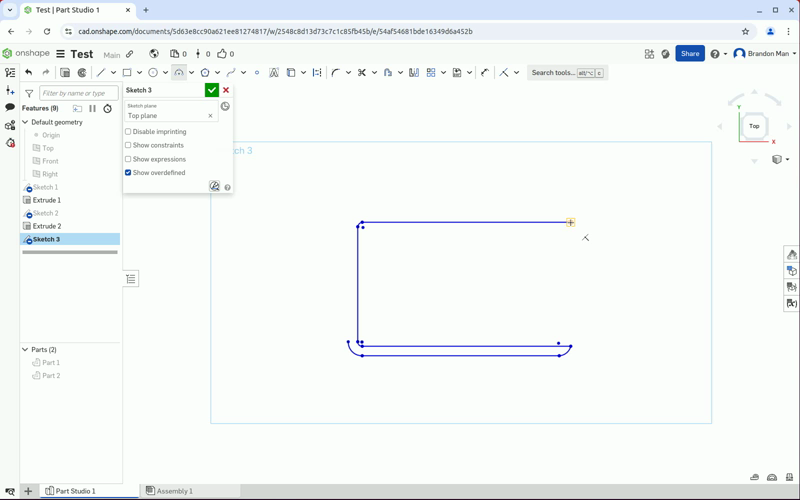
click(570, 222)
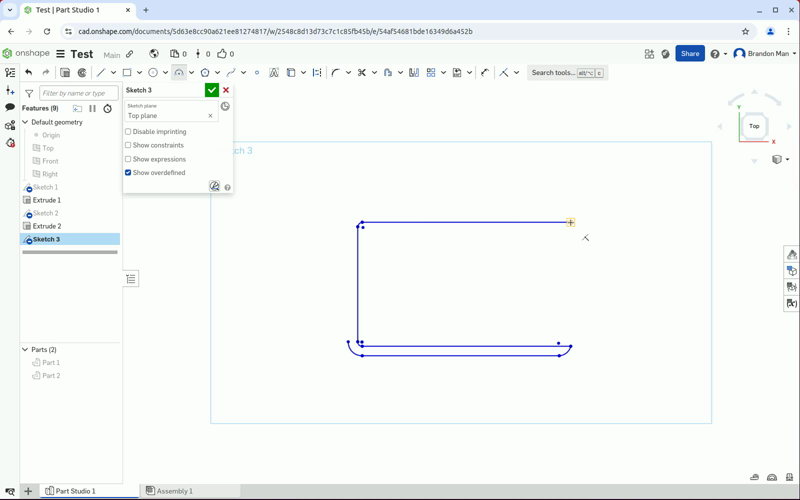
key_down(shift)
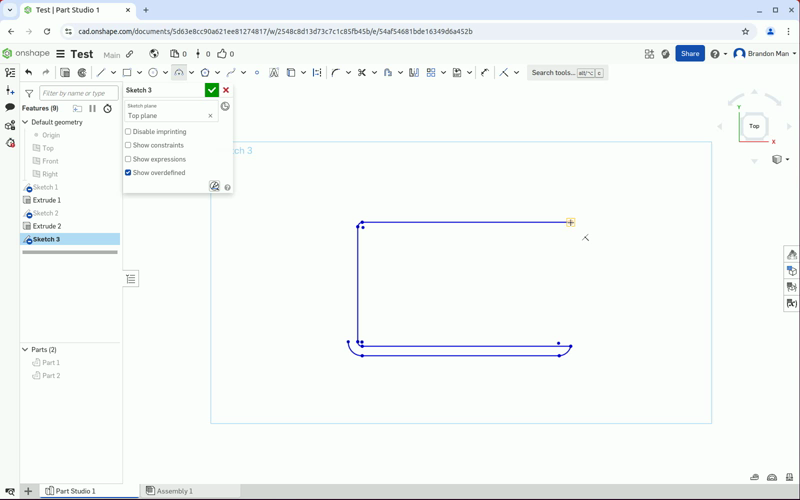
mouse_move(559, 212)
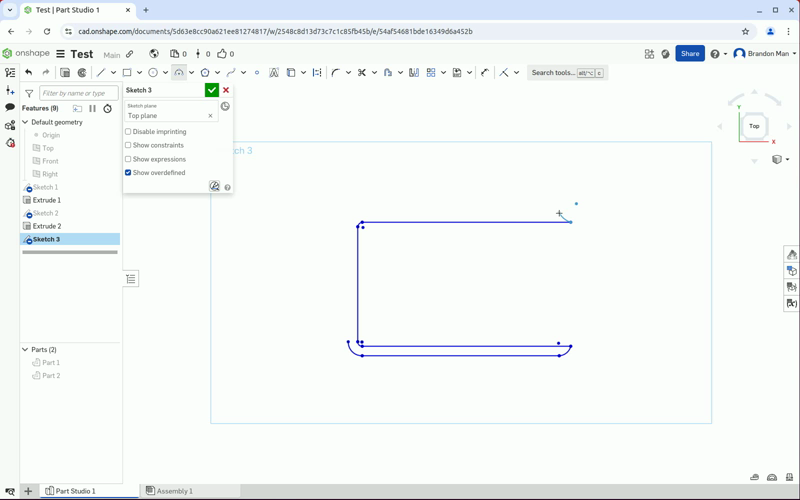
click(559, 212)
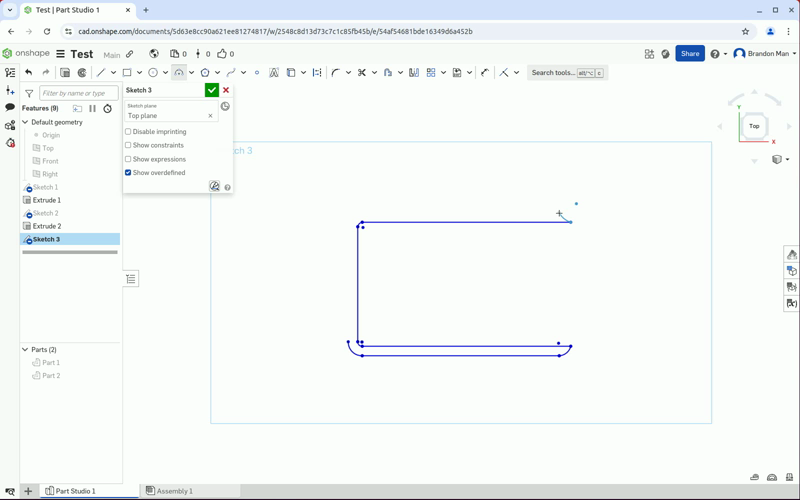
mouse_move(566, 215)
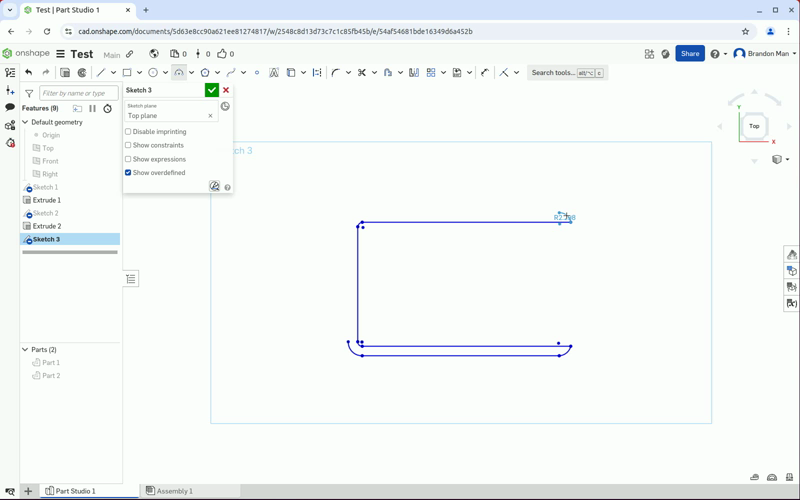
click(566, 215)
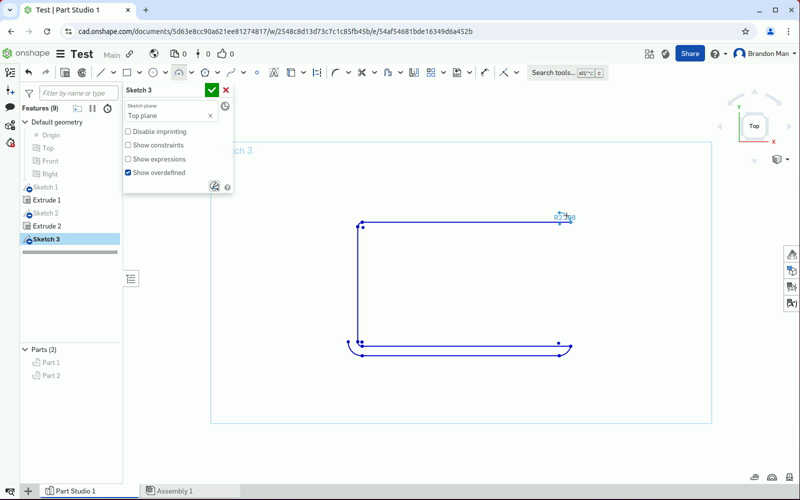
key_up(shift)
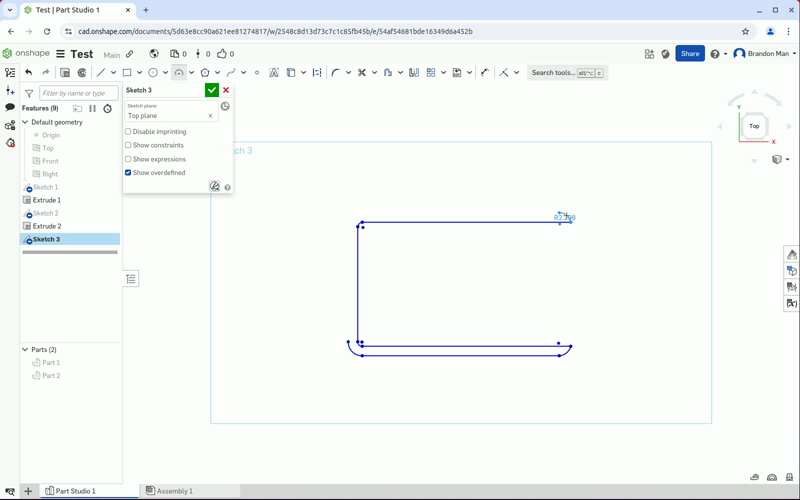
key(esc)
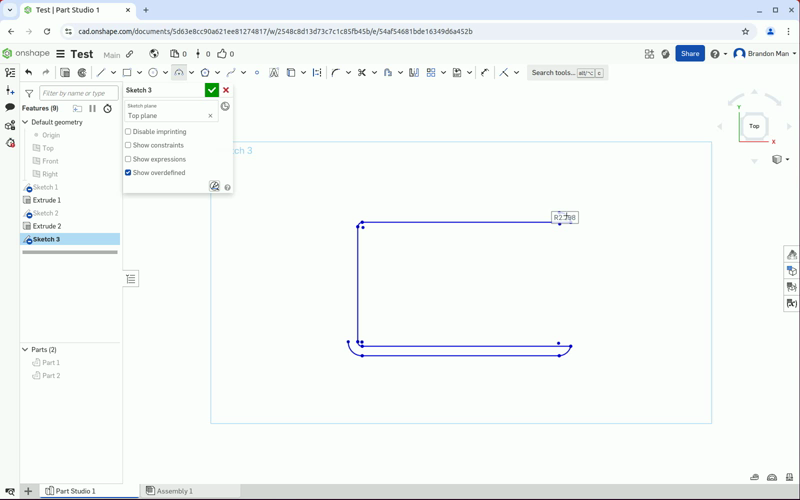
key(l)
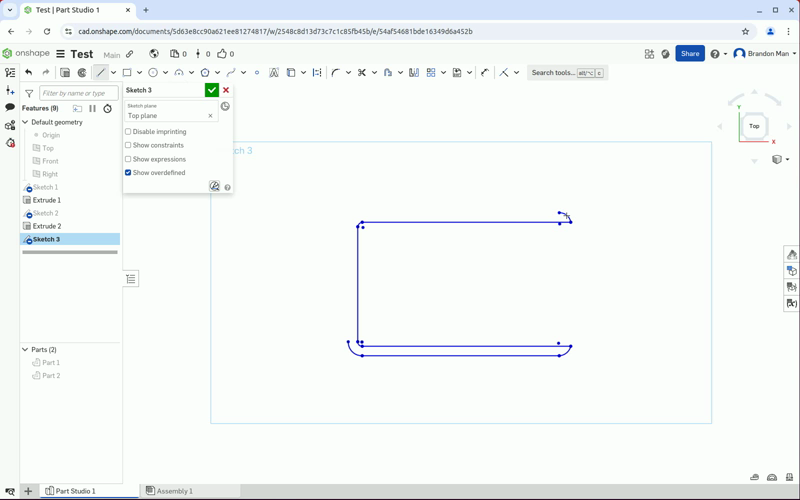
mouse_move(559, 212)
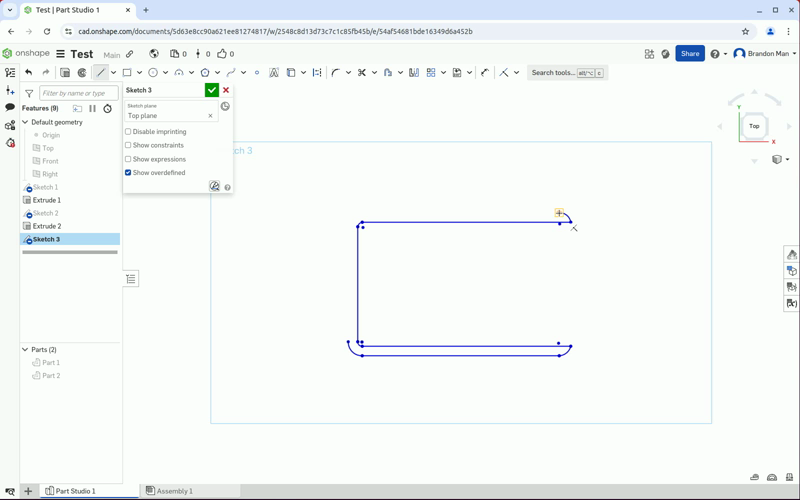
click(559, 212)
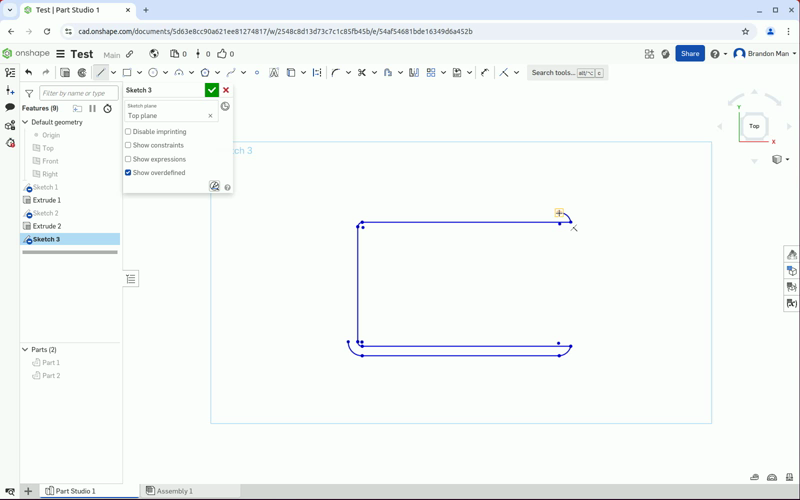
key_down(shift)
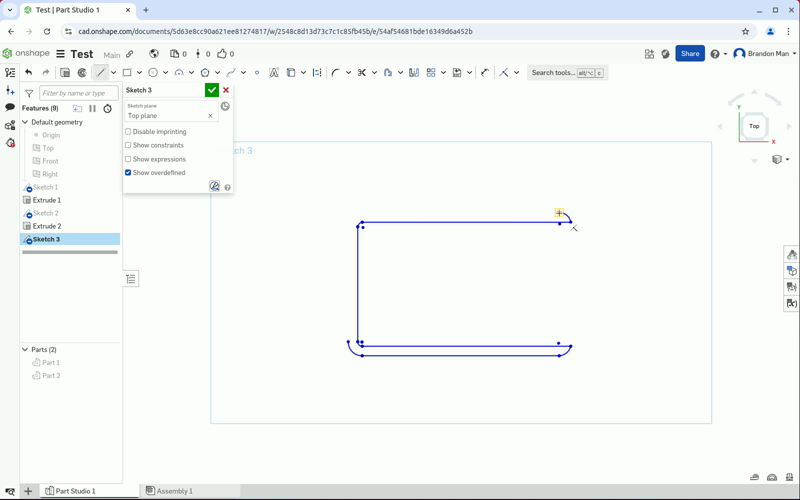
mouse_move(362, 212)
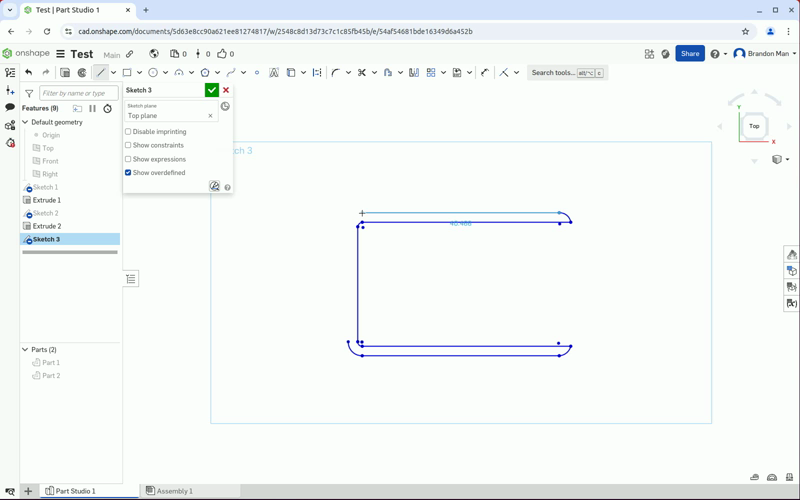
click(362, 212)
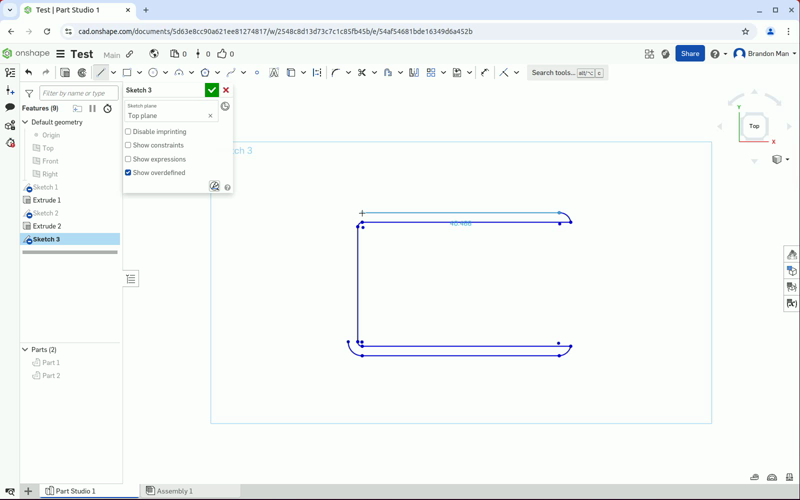
key_up(shift)
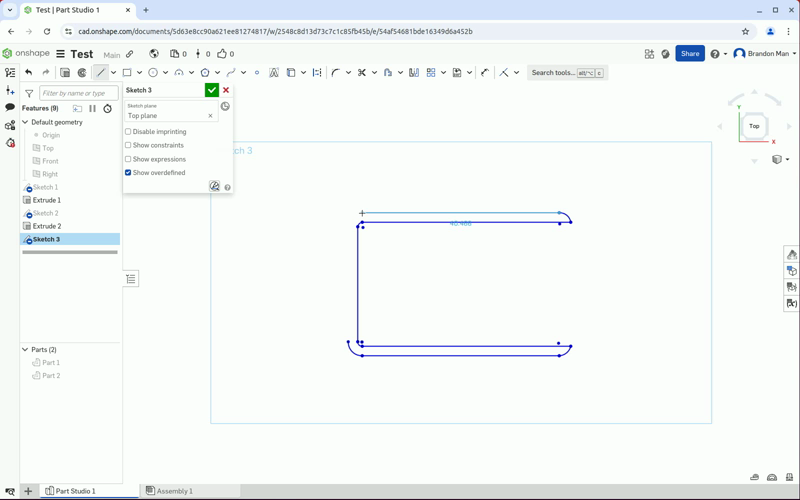
key(esc)
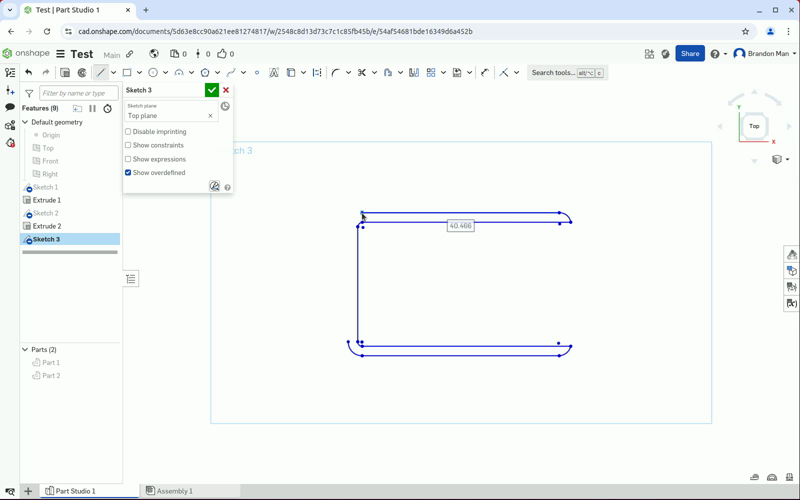
key(a)
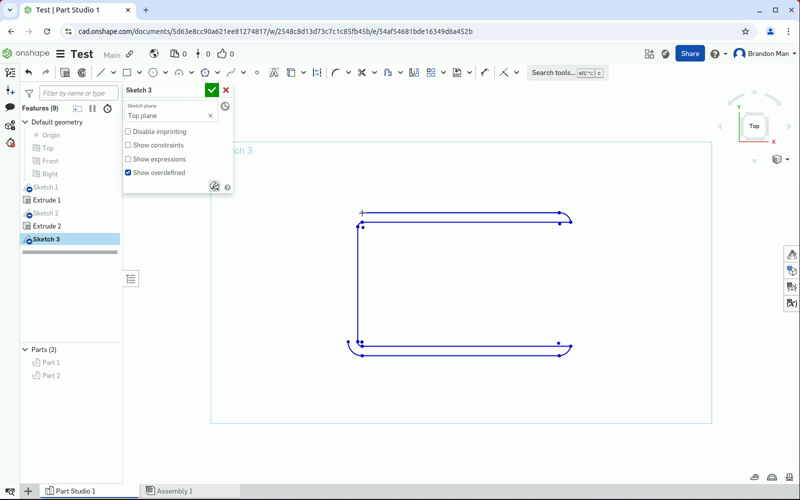
mouse_move(362, 212)
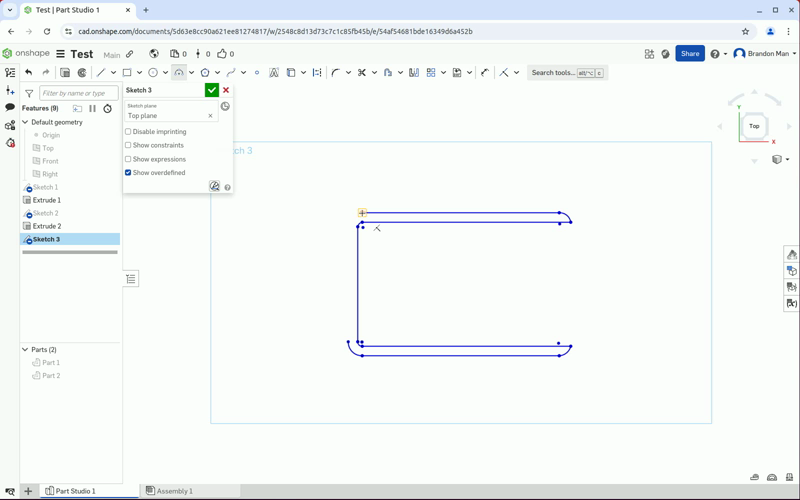
click(362, 212)
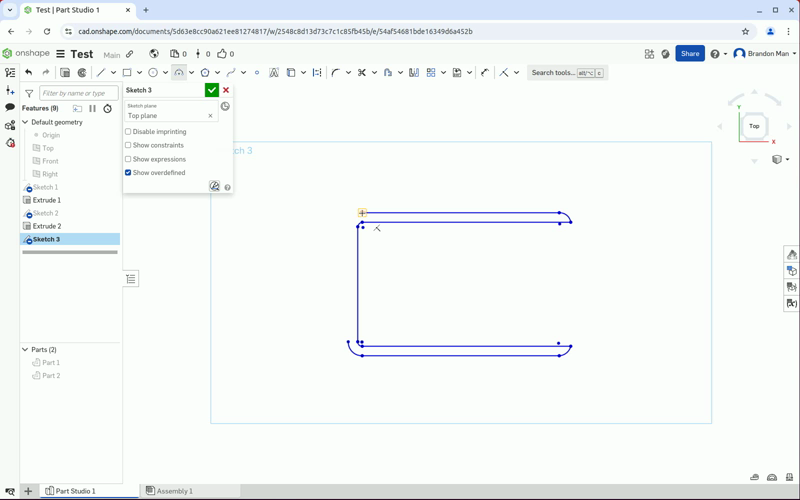
key_down(shift)
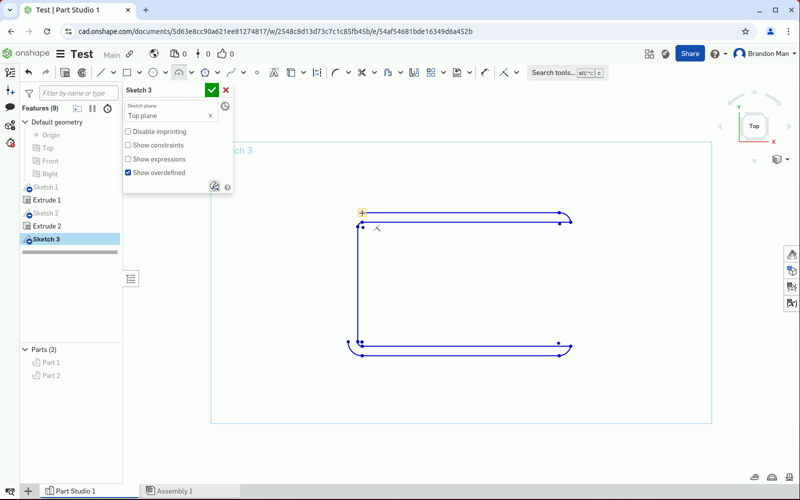
mouse_move(348, 226)
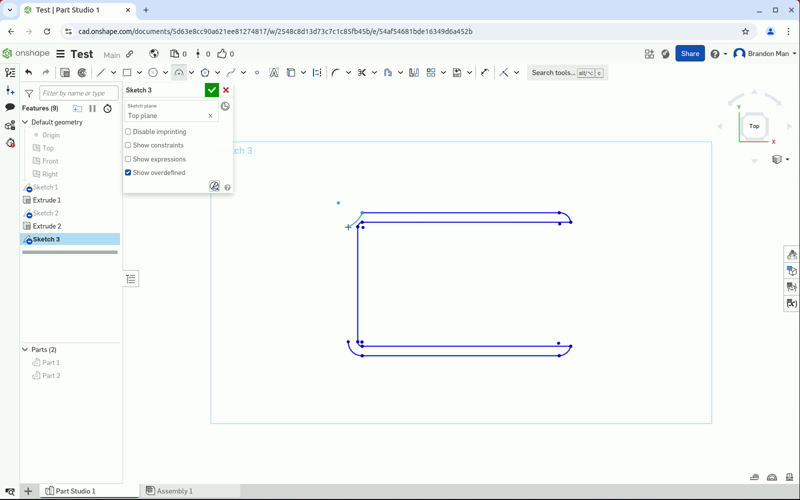
click(348, 226)
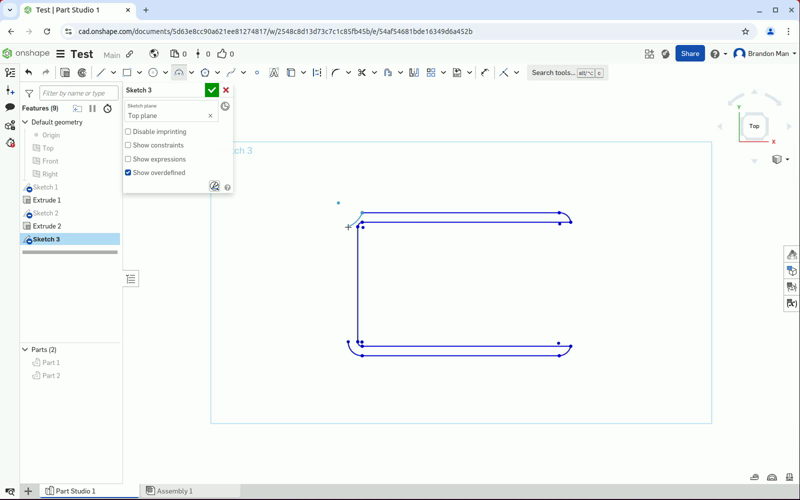
mouse_move(352, 216)
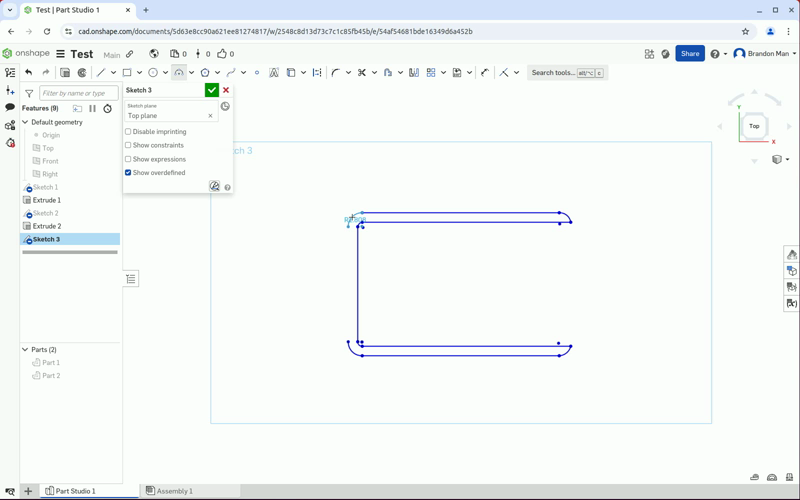
click(352, 216)
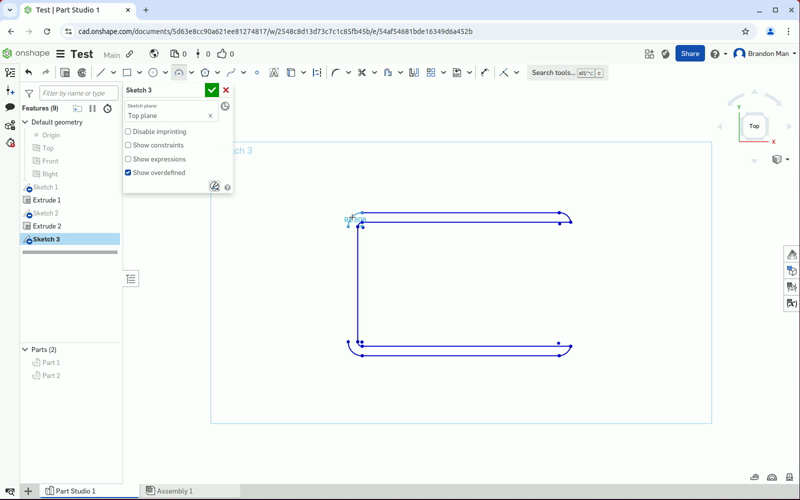
key_up(shift)
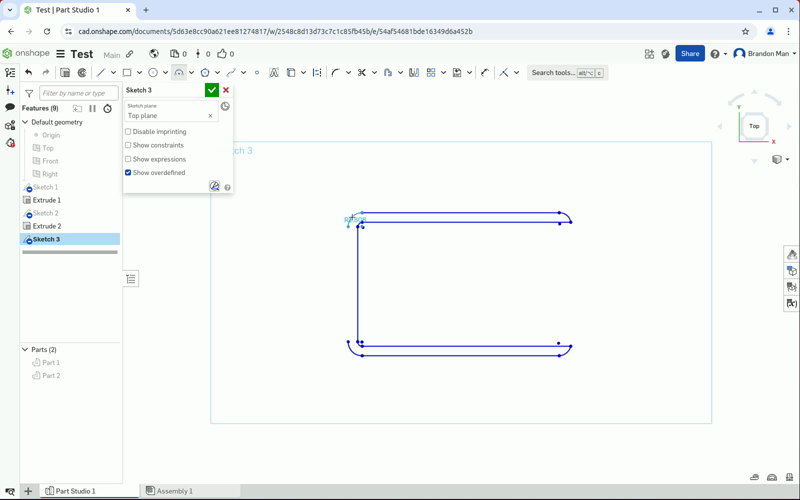
key(esc)
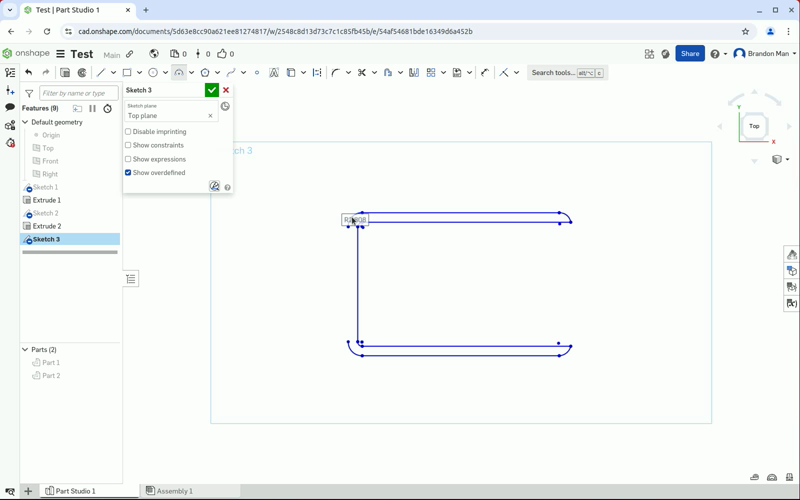
key(l)
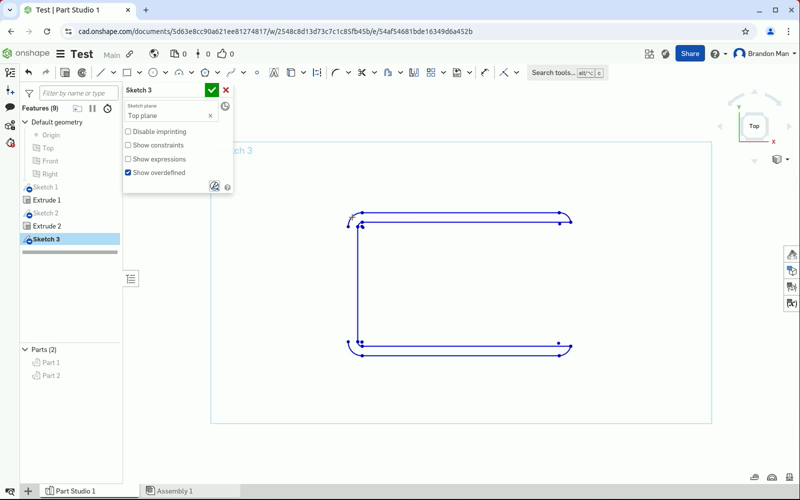
mouse_move(348, 226)
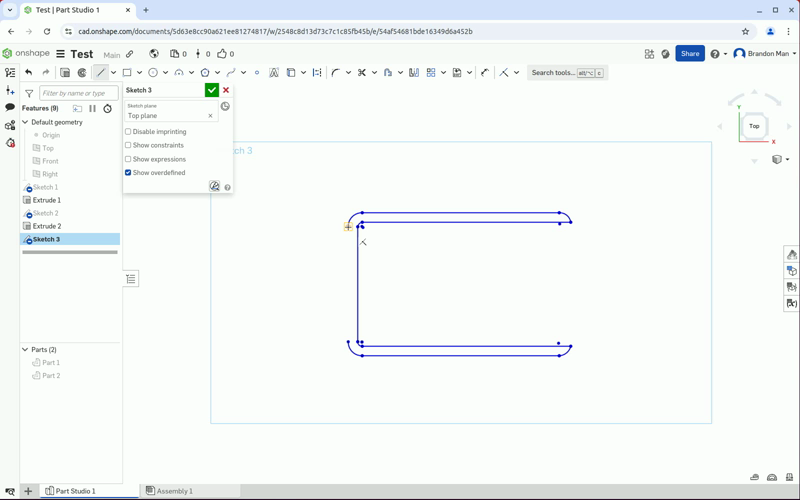
click(348, 226)
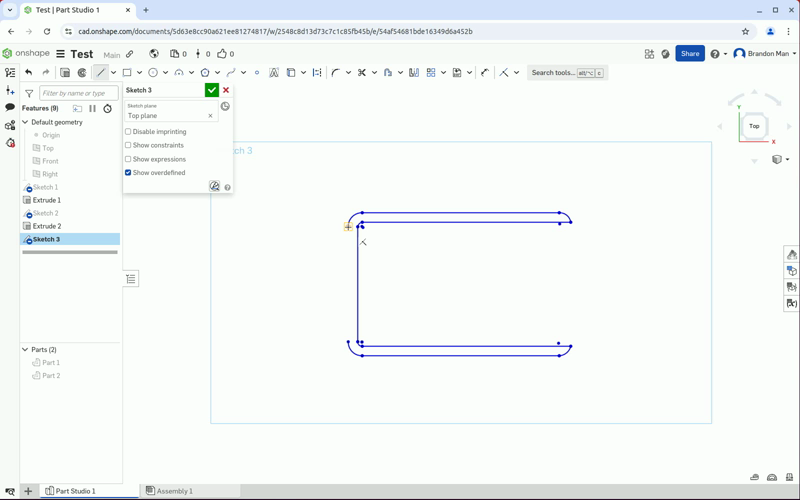
key_down(shift)
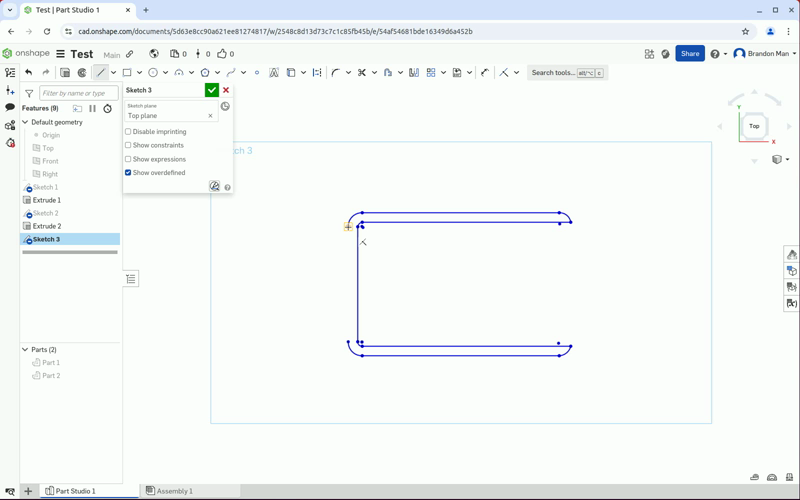
mouse_move(348, 341)
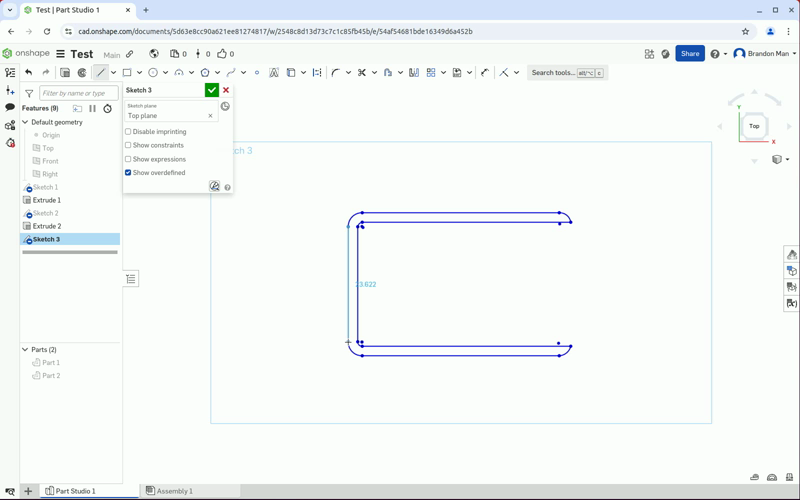
key_up(shift)
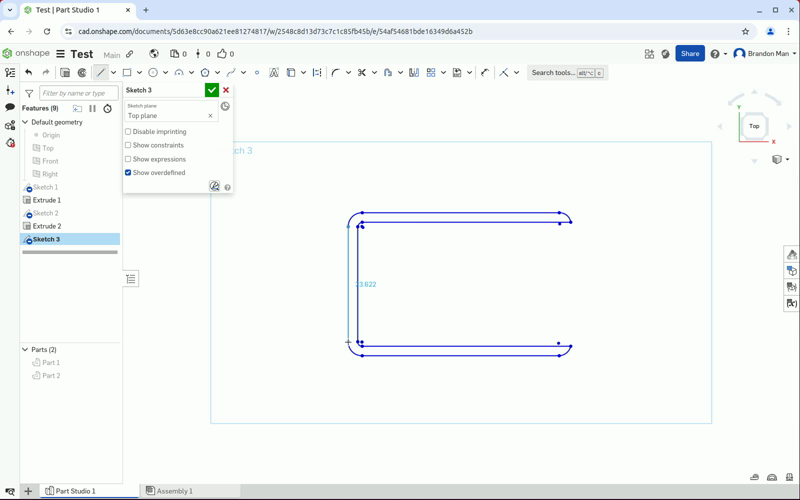
click(348, 341)
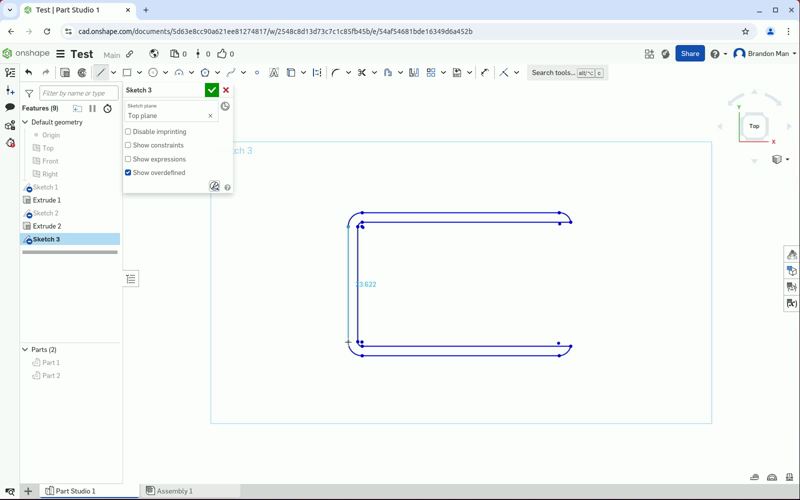
key(esc)
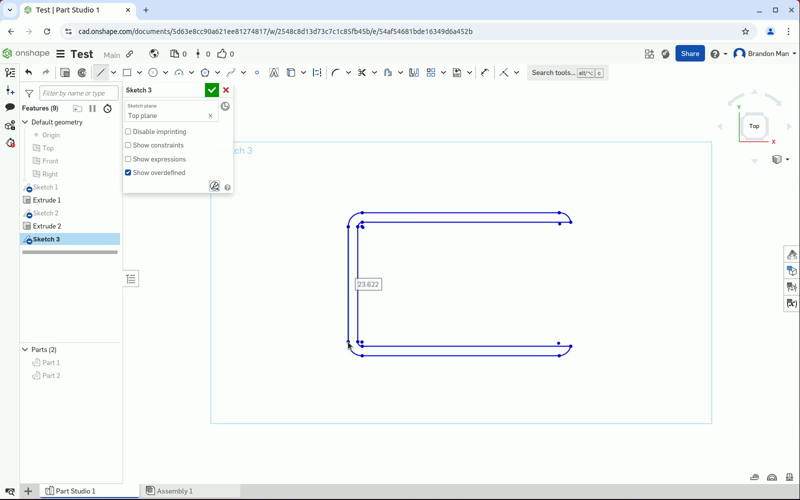
mouse_move(528, 351)
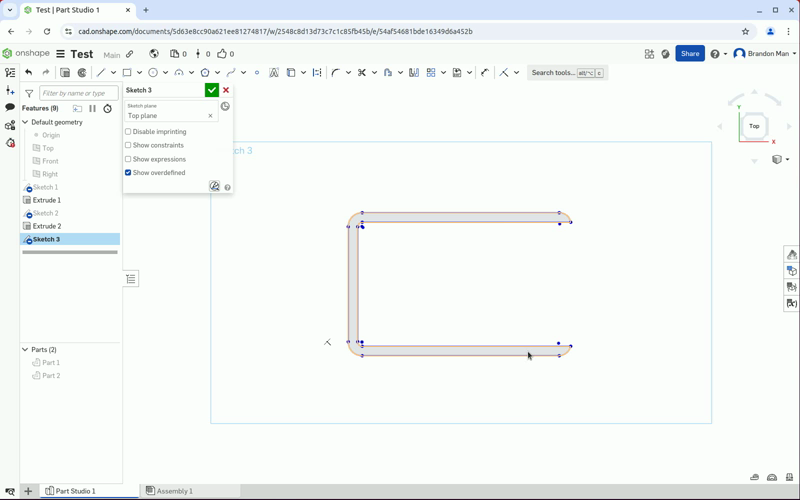
click(528, 351)
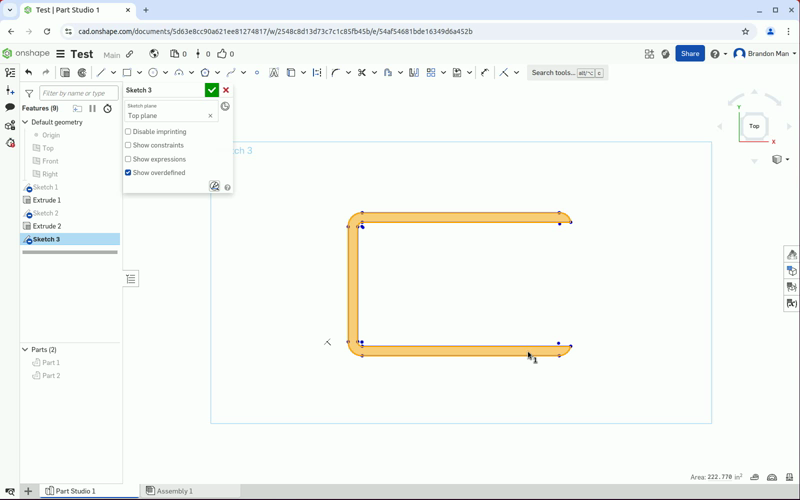
mouse_move(73, 352)
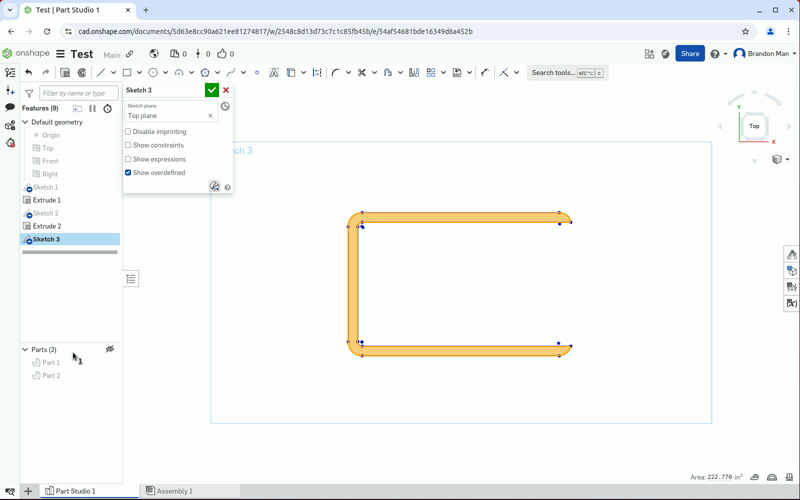
key(shift+y)
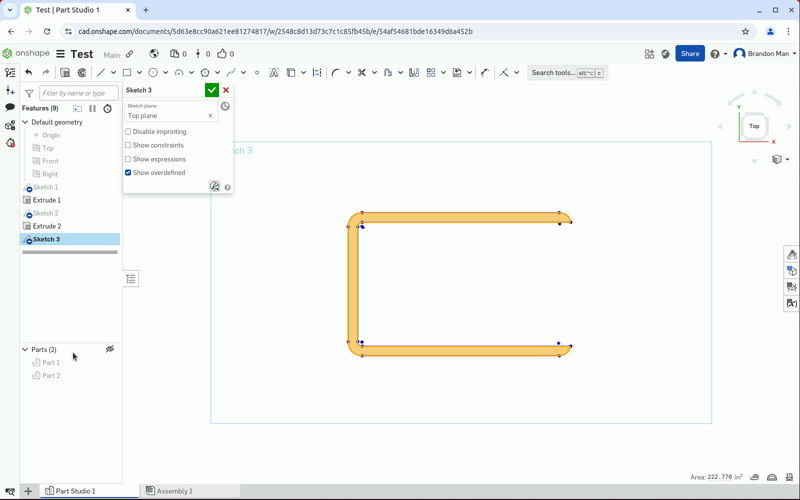
key(shift+e)
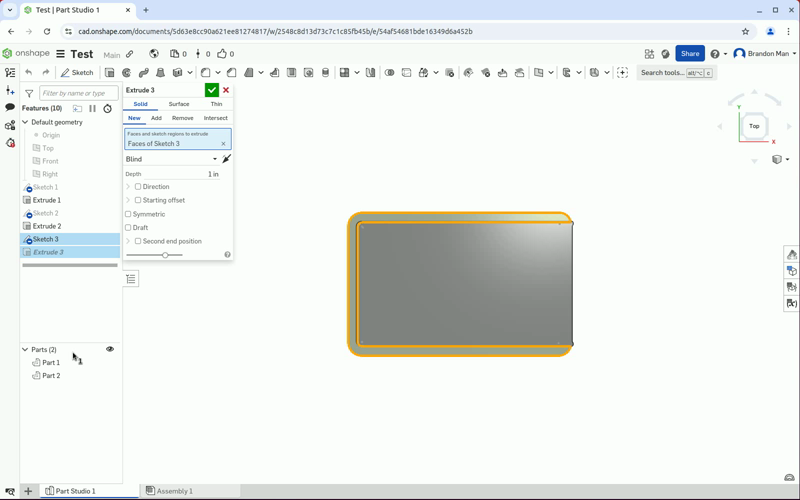
mouse_move(143, 106)
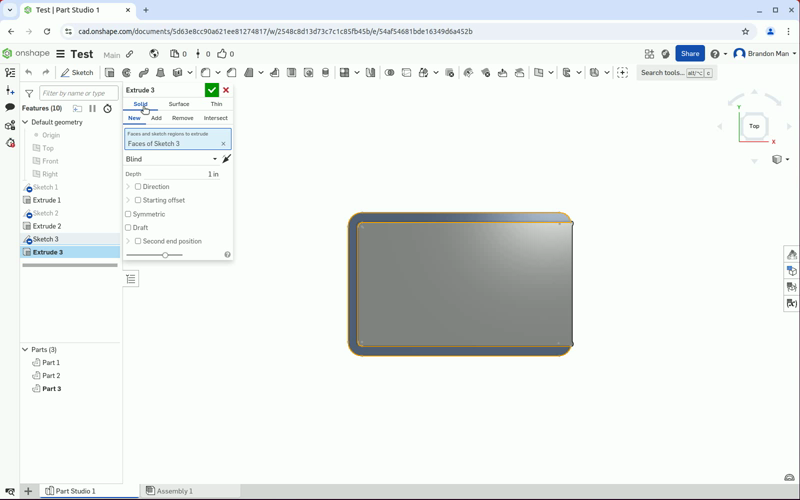
click(143, 106)
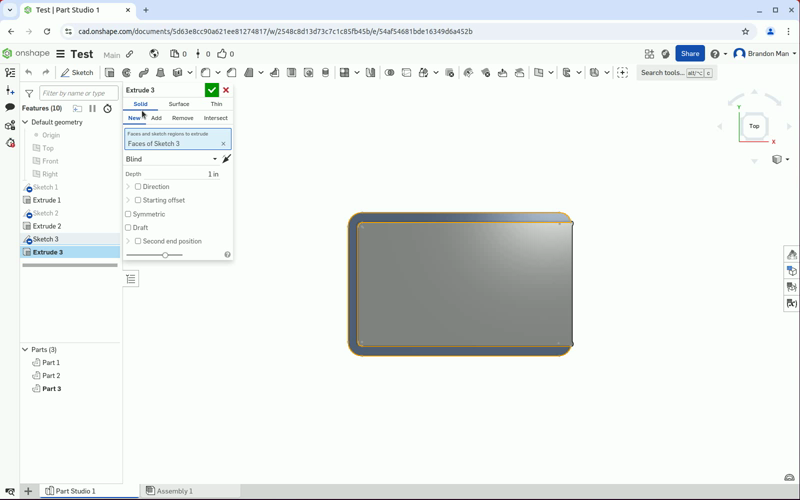
mouse_move(137, 120)
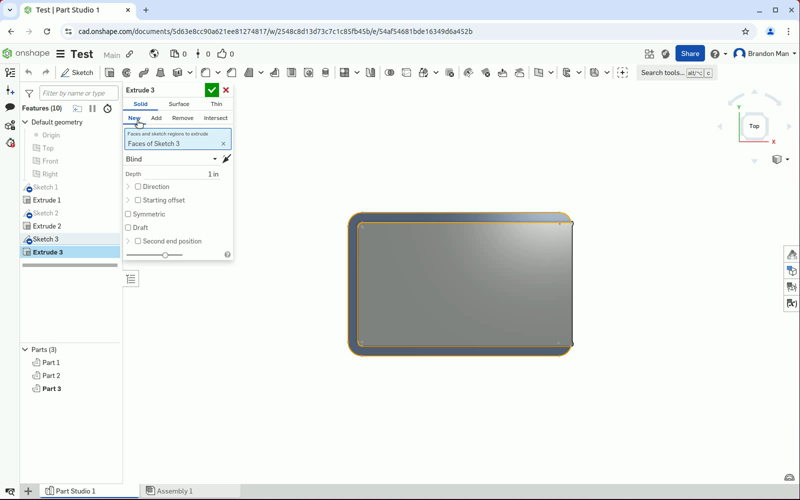
click(137, 120)
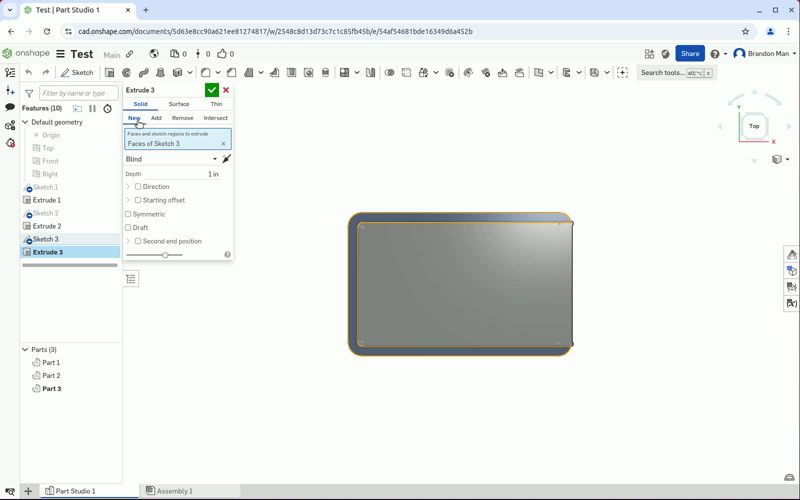
key(tab, 4)
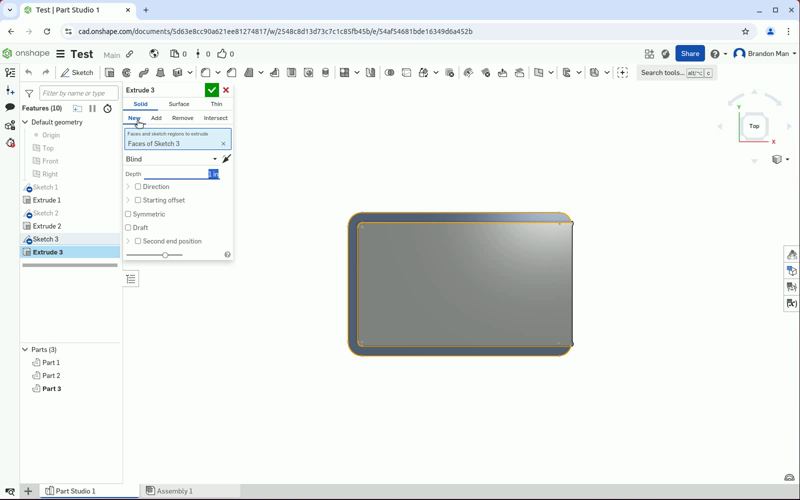
text(1.444)
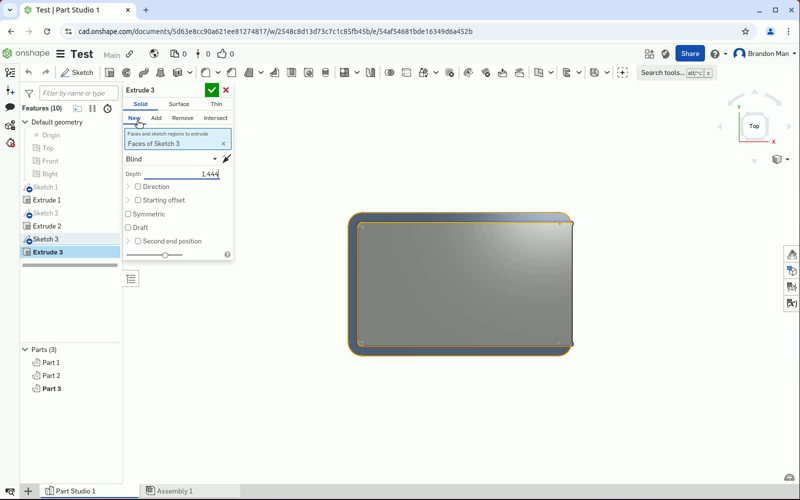
key(enter)
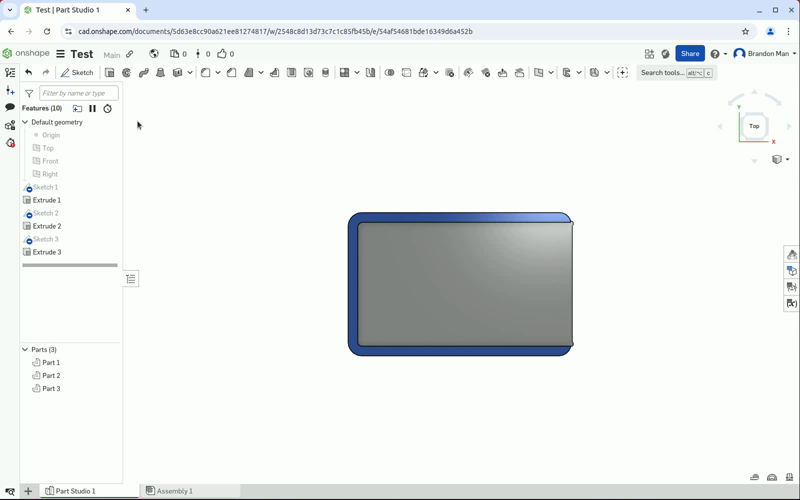
key(shift+h)
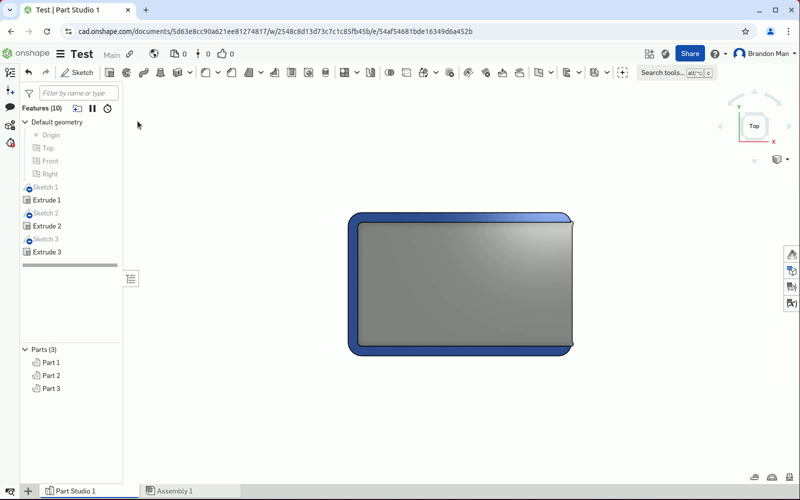
key(shift+h)
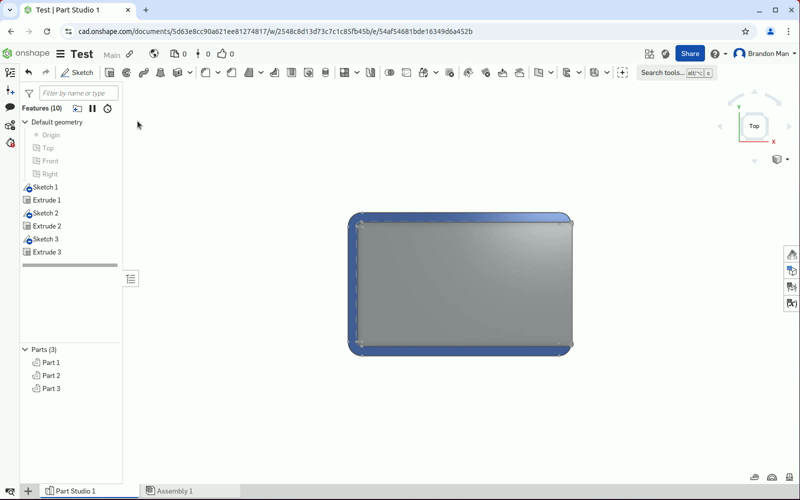
key(shift+7)
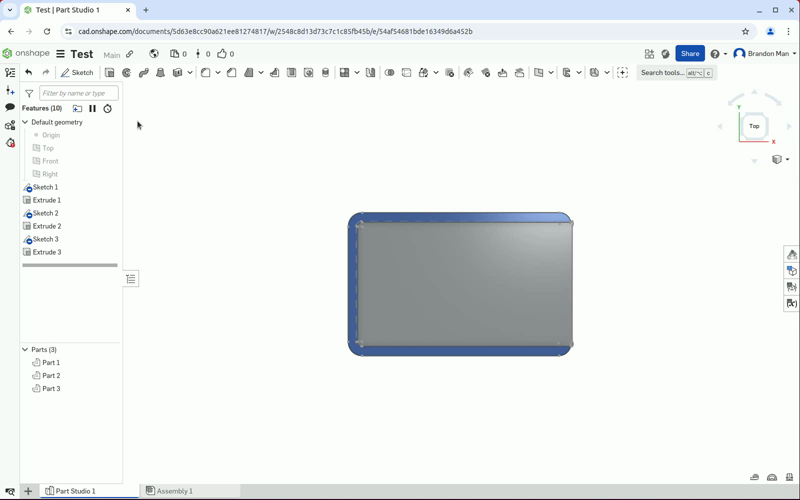
key(up, 3)
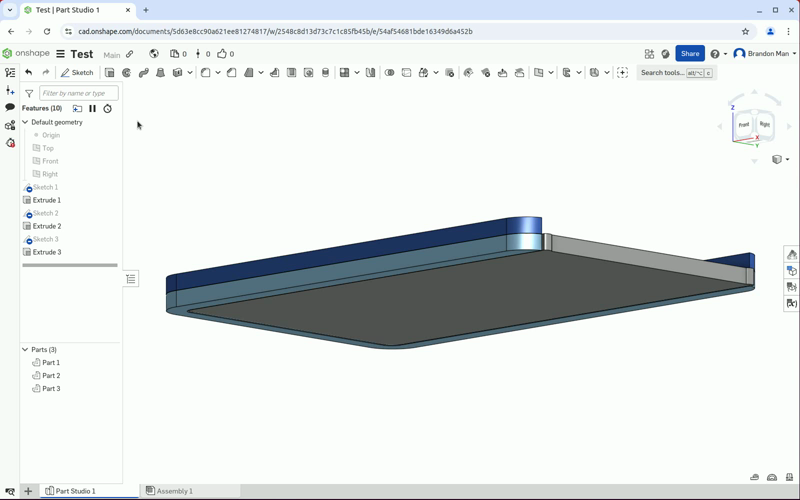
key(left, 3)
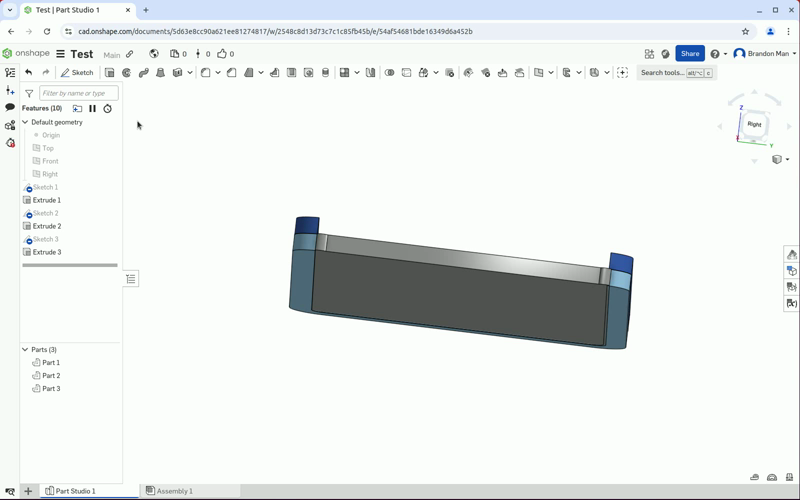
key(right, 3)
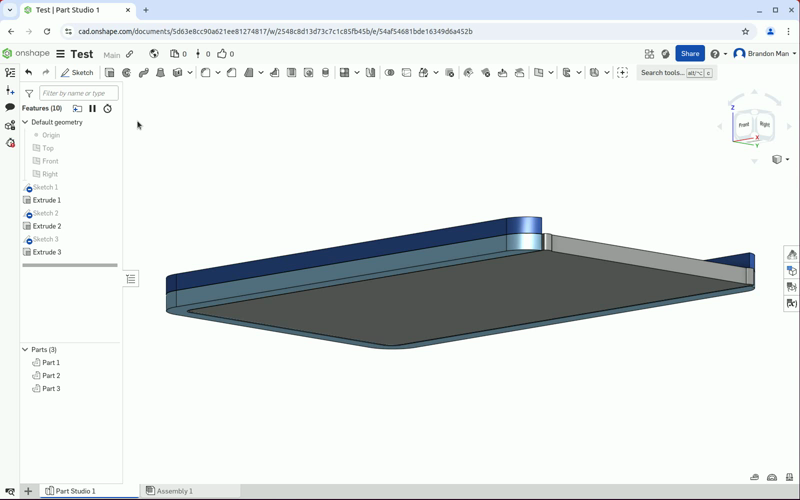
key(down, 3)
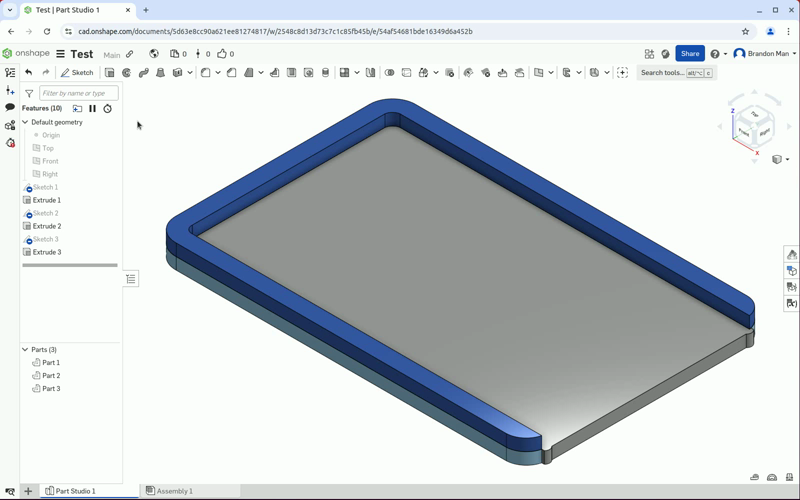
mouse_move(73, 189)
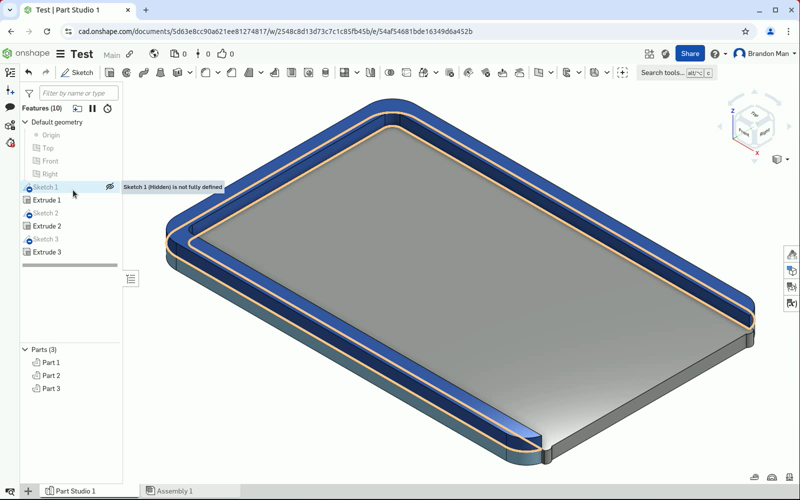
click(73, 189)